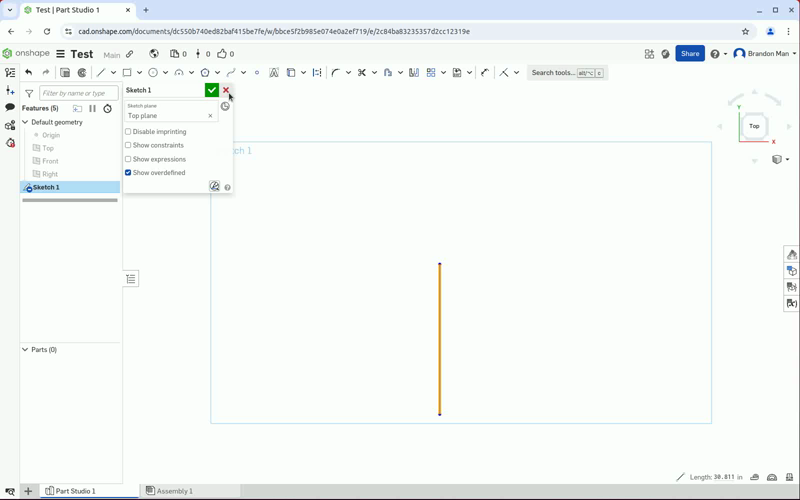
key(shift+h)
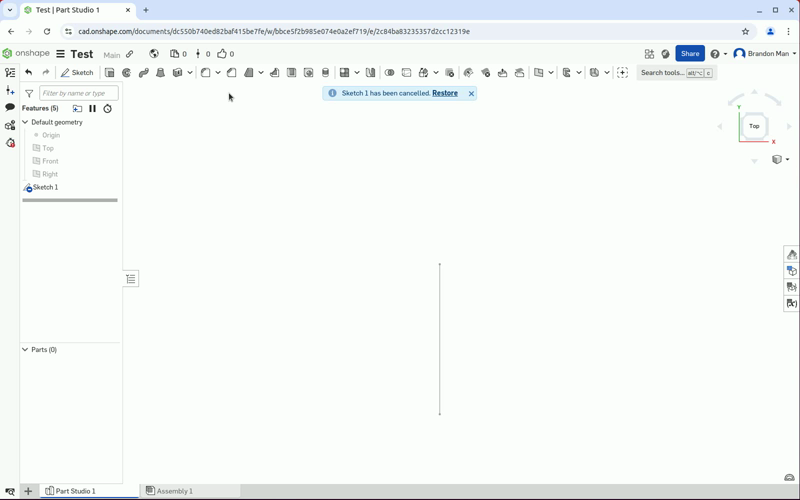
mouse_move(73, 352)
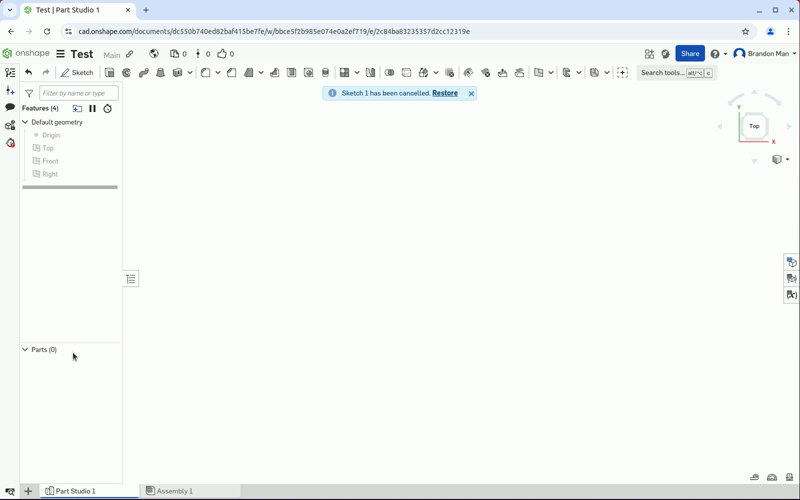
key(y)
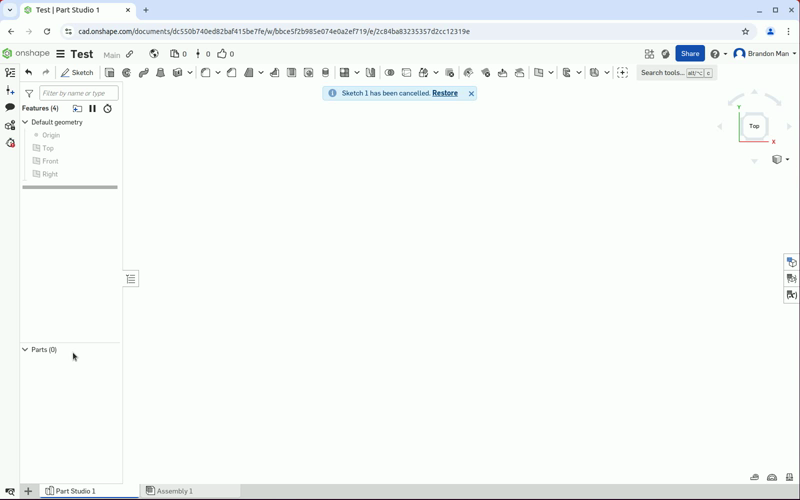
key(shift+p)
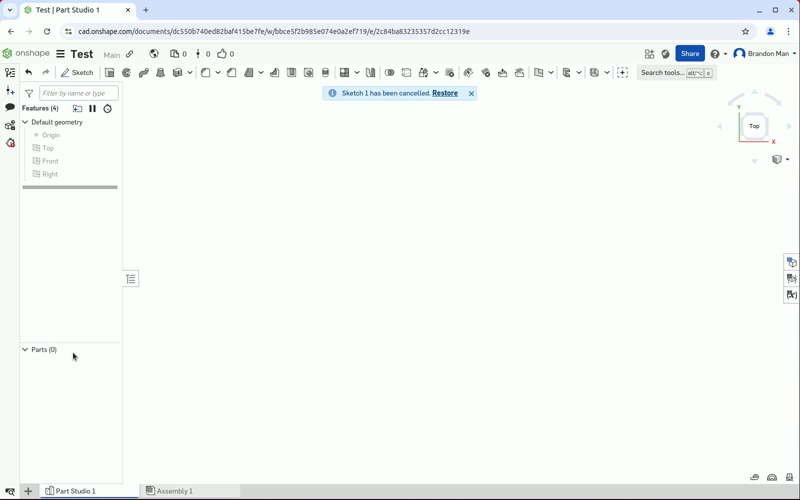
key(space)
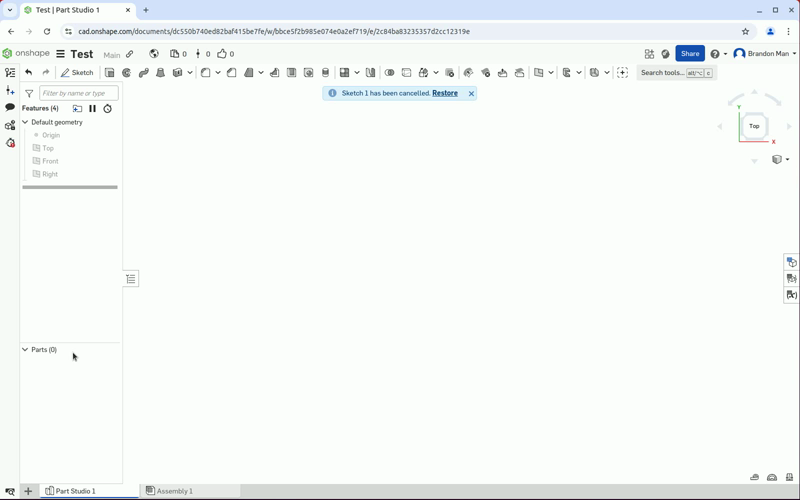
key_down(shift)
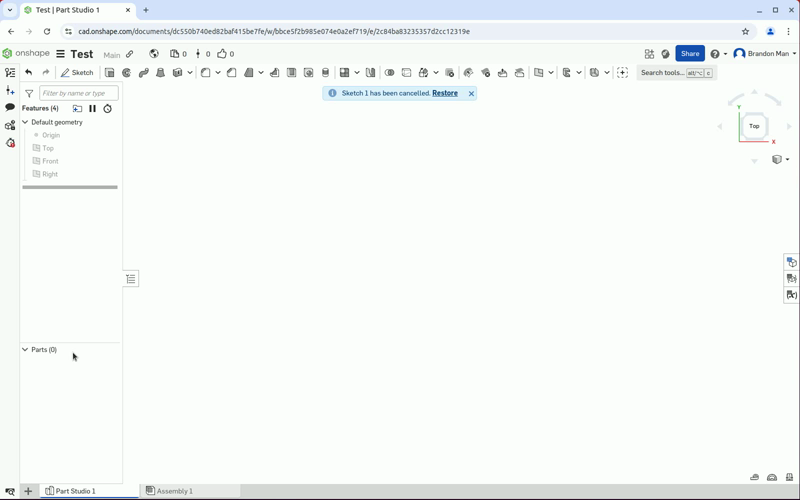
key(up)
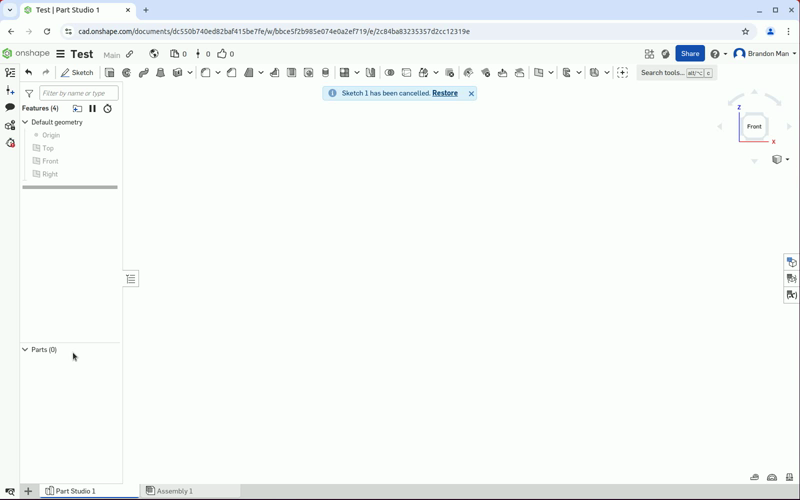
key_up(shift)
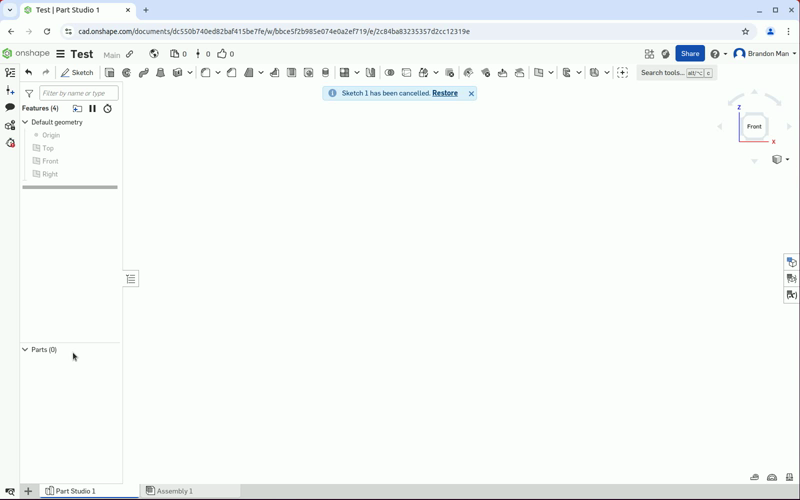
mouse_move(73, 352)
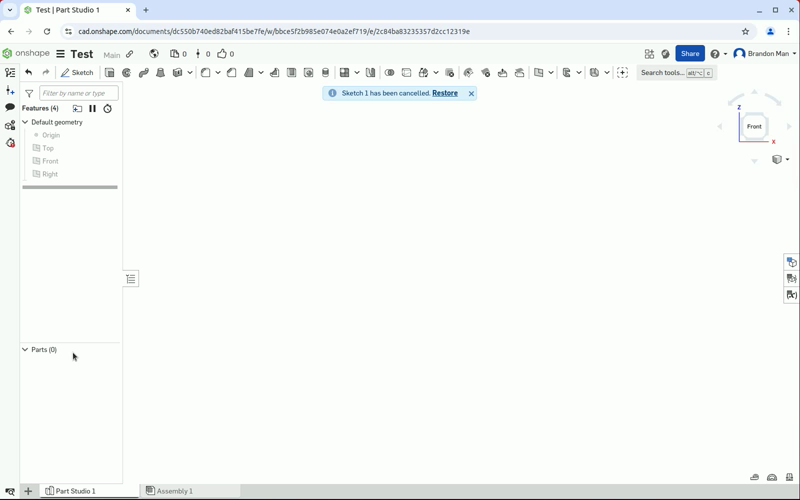
key(shift+y)
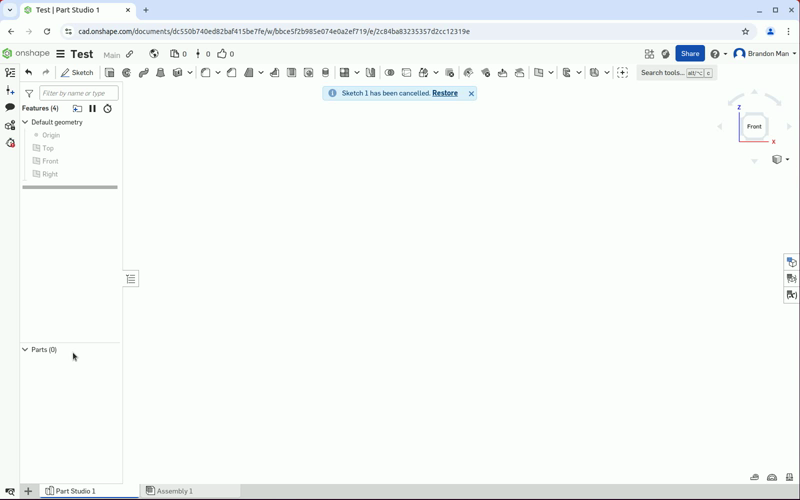
key(shift+s)
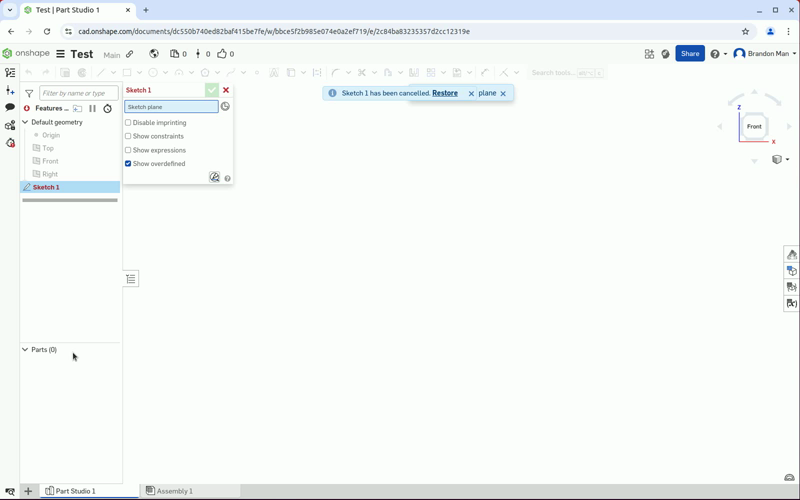
mouse_move(73, 163)
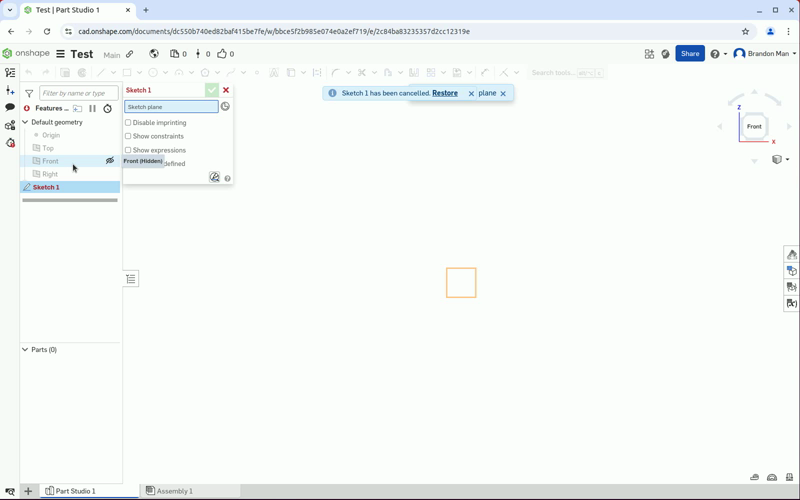
click(73, 163)
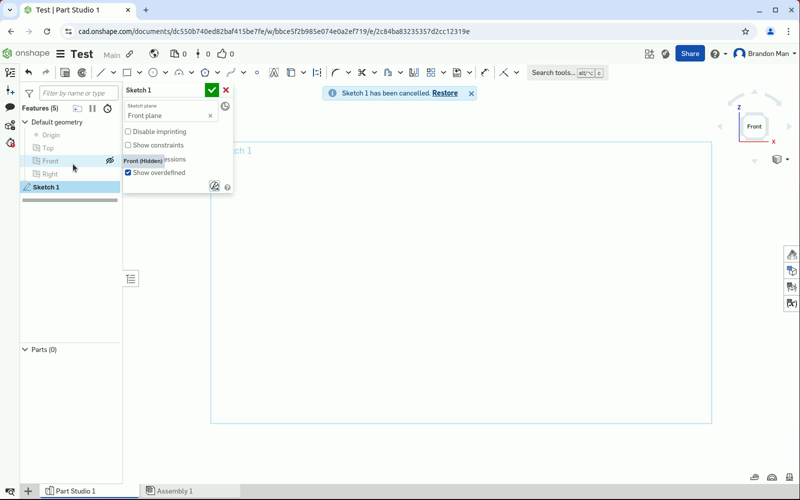
mouse_move(73, 352)
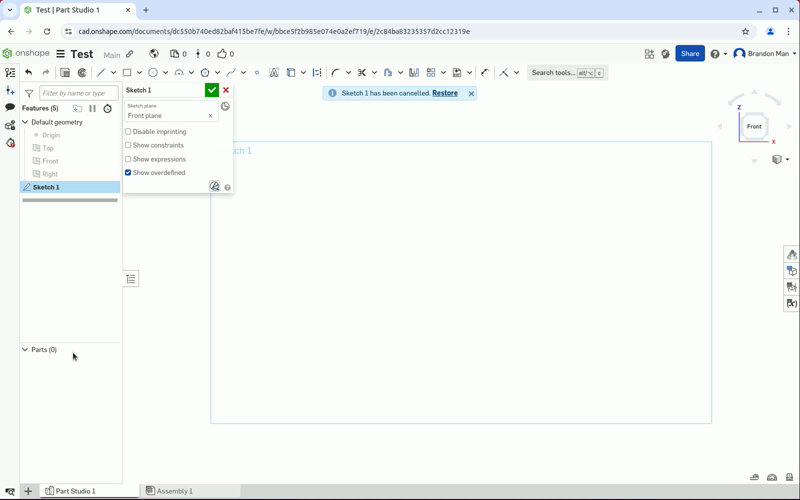
key(y)
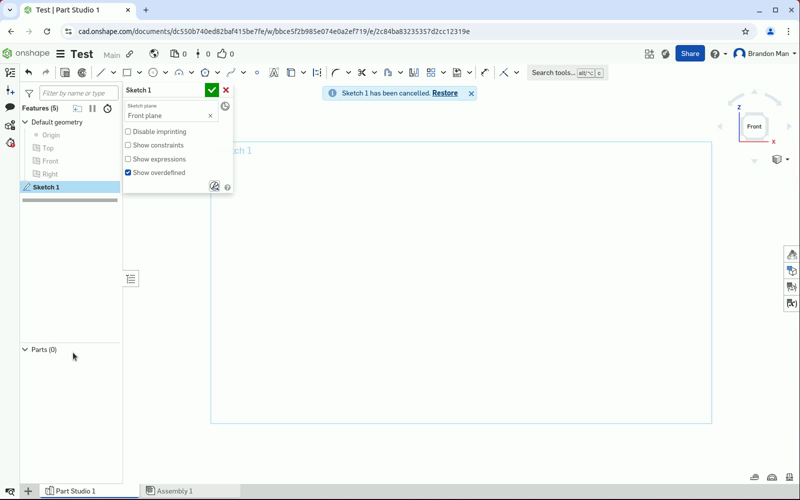
key(a)
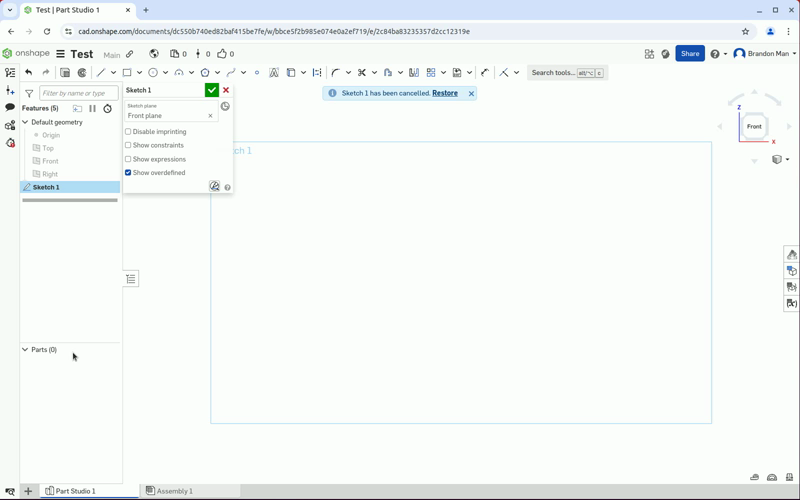
key_down(shift)
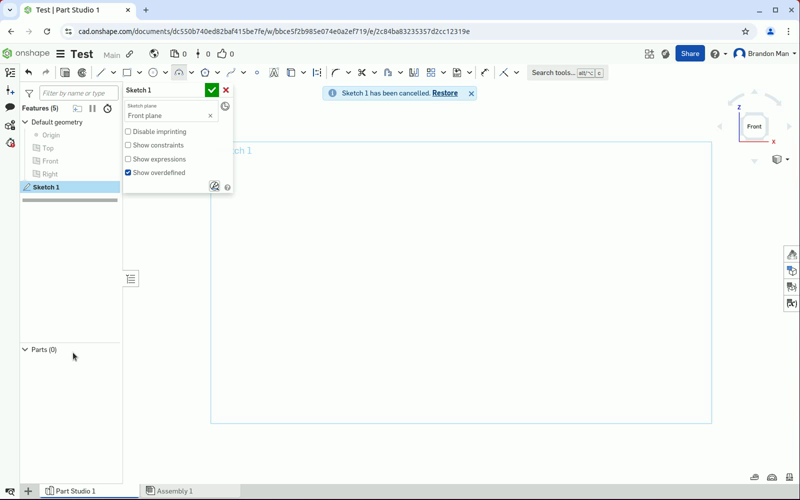
mouse_move(457, 245)
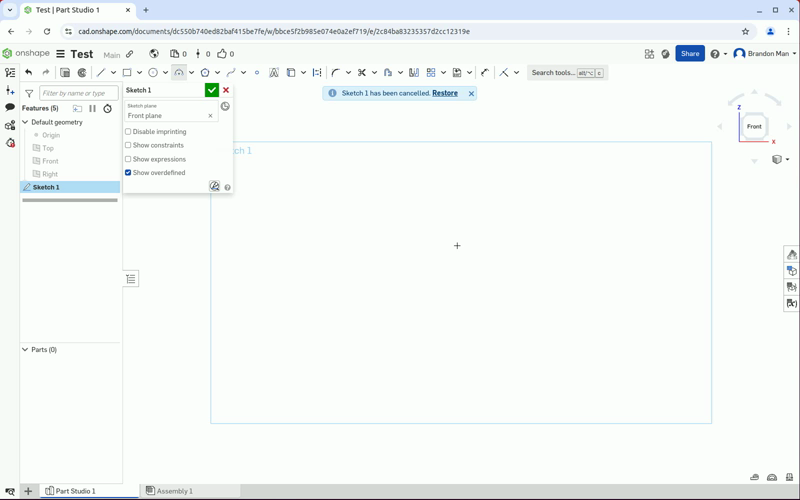
click(457, 245)
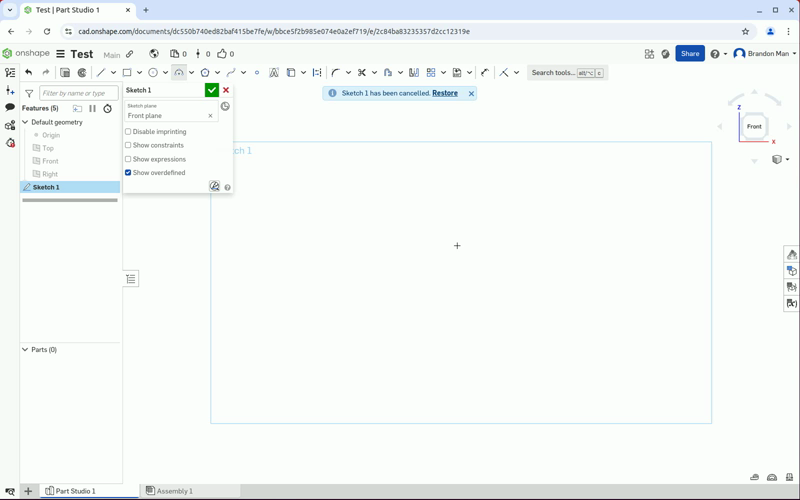
key_up(shift)
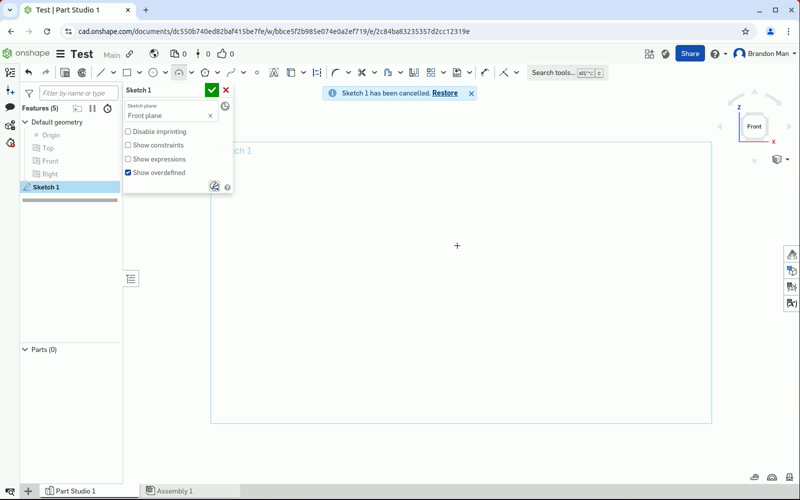
key_down(shift)
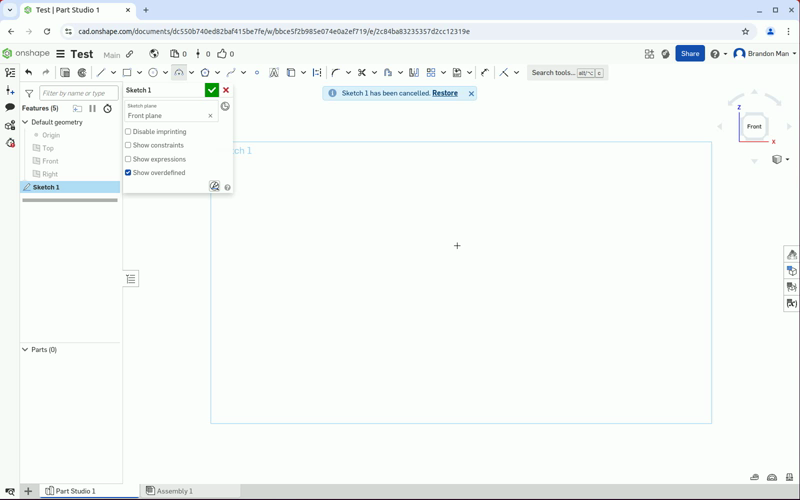
mouse_move(462, 245)
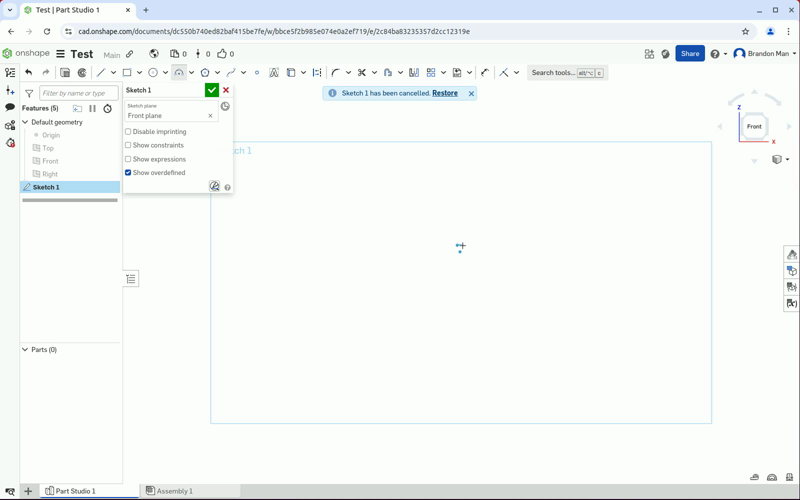
scroll(6)
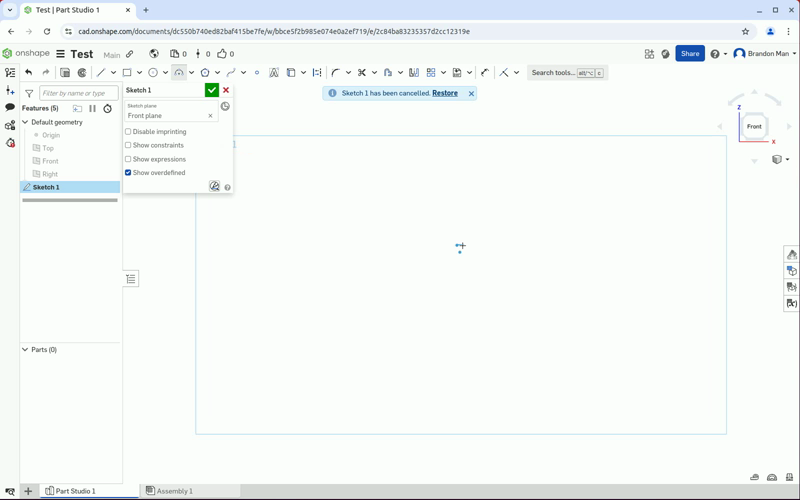
scroll(6)
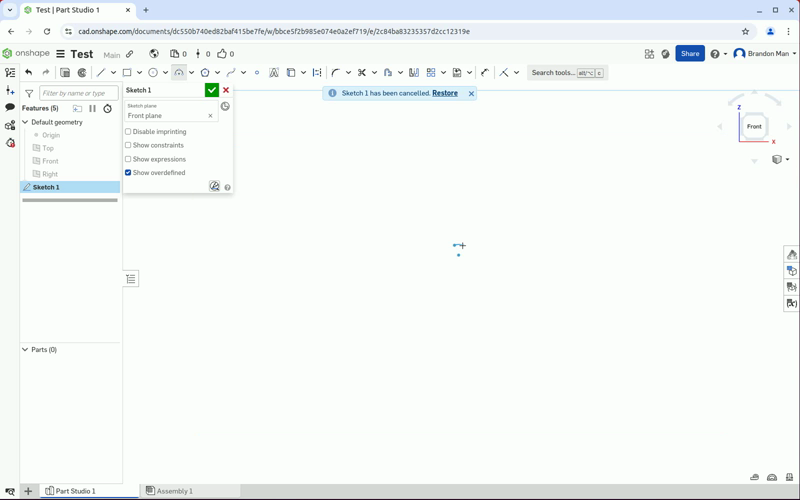
scroll(6)
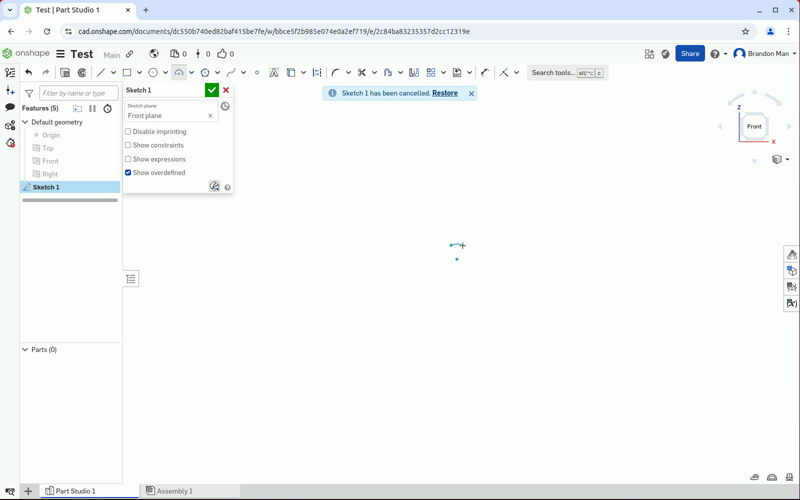
scroll(6)
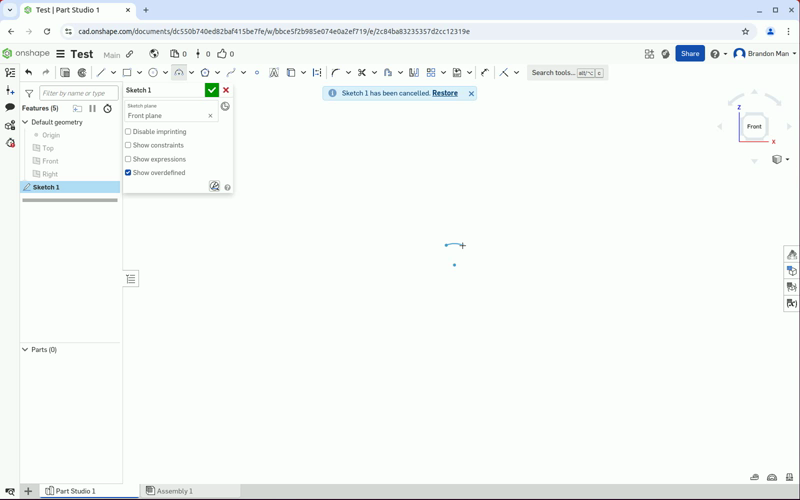
scroll(6)
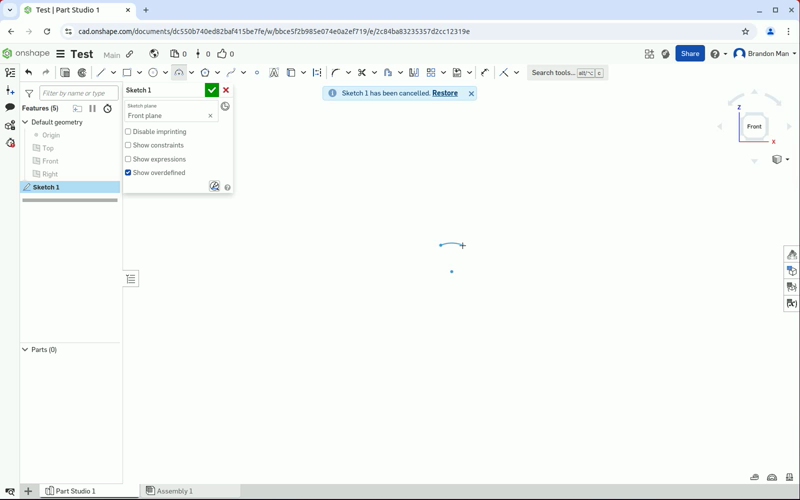
scroll(6)
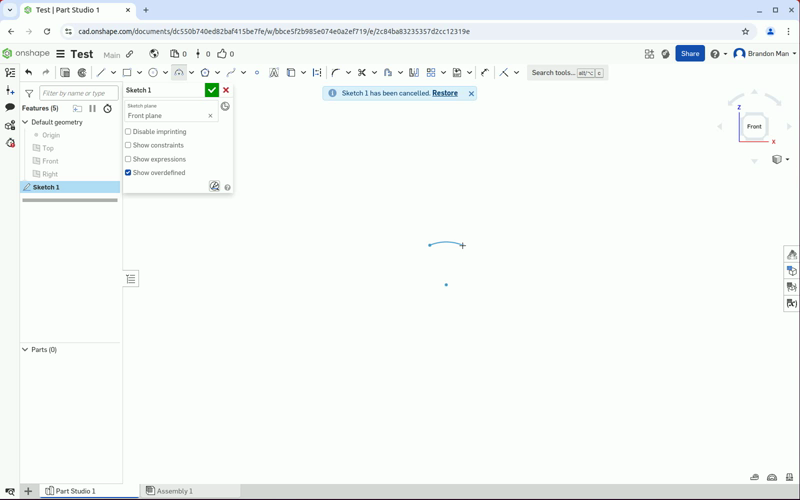
scroll(6)
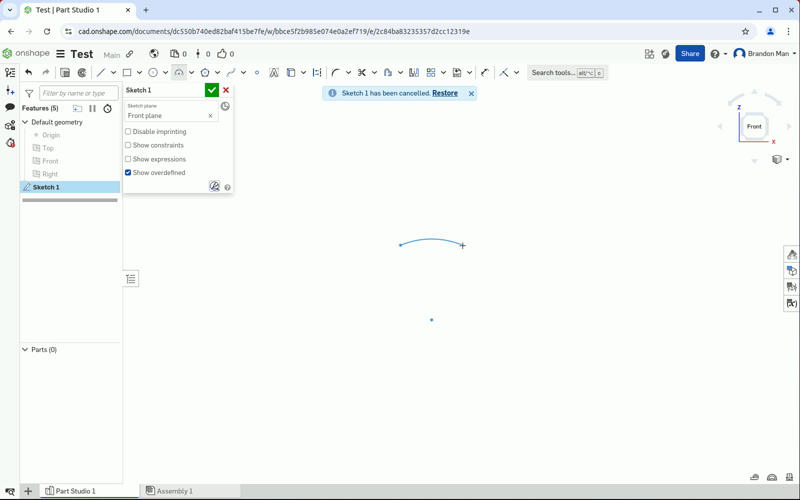
click(462, 245)
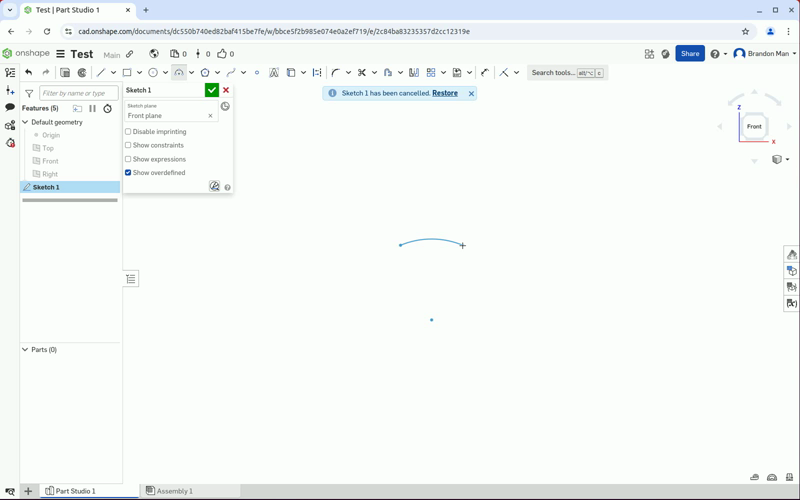
scroll(-6)
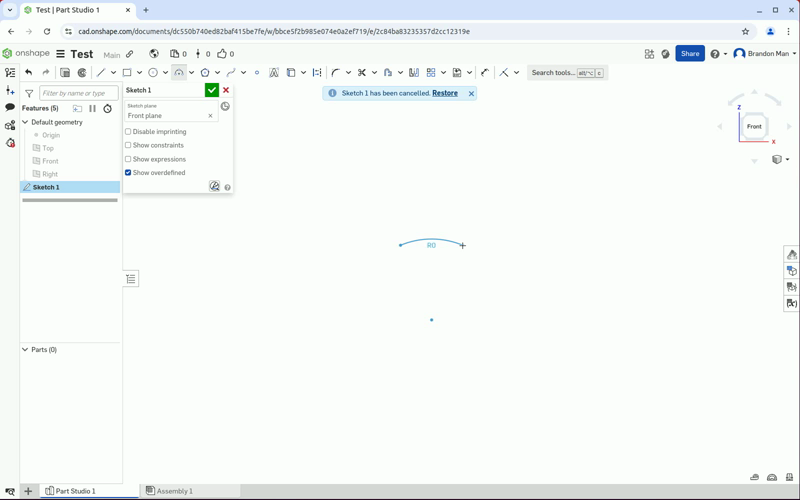
scroll(-6)
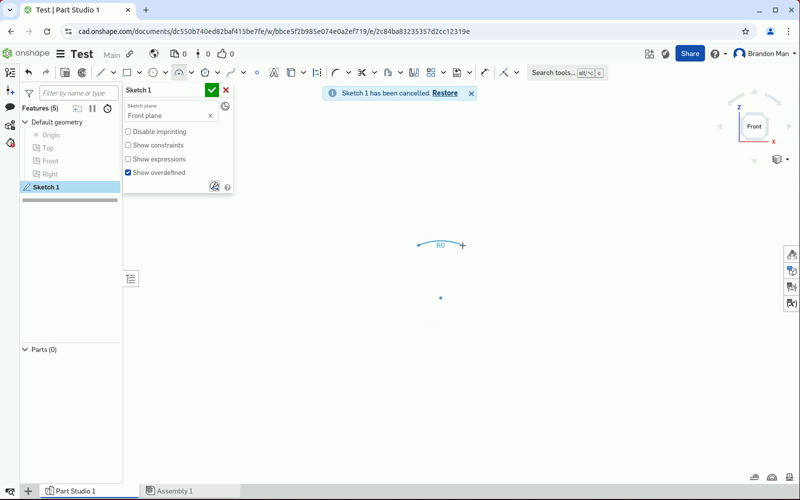
scroll(-6)
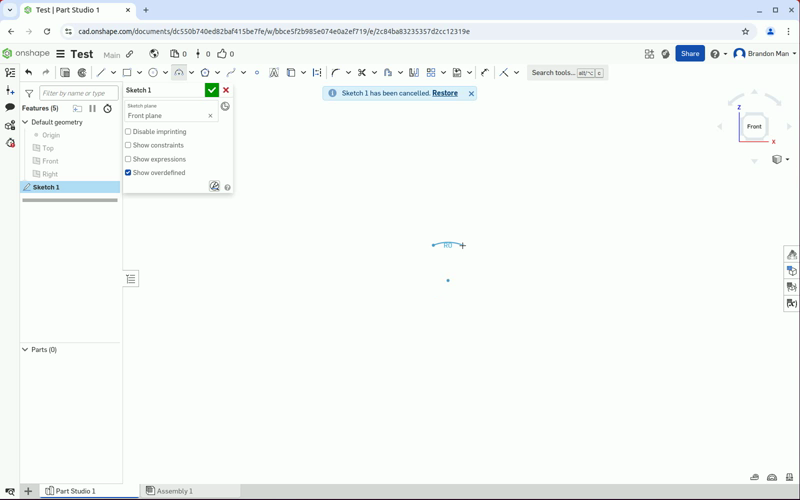
scroll(-6)
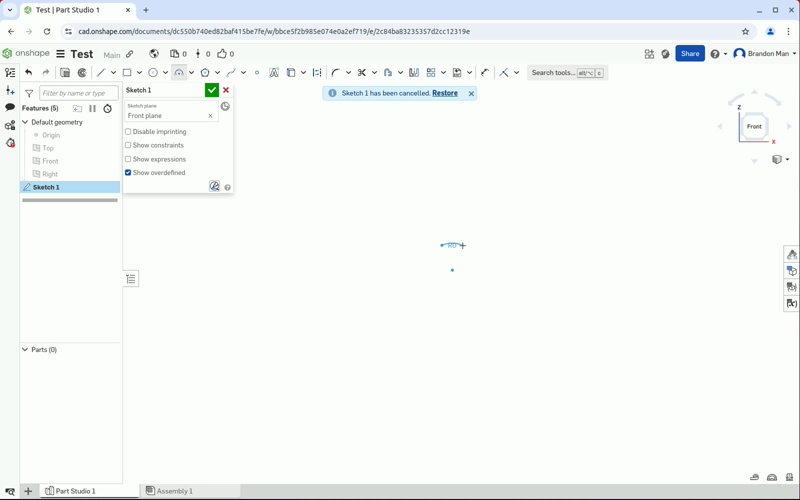
scroll(-6)
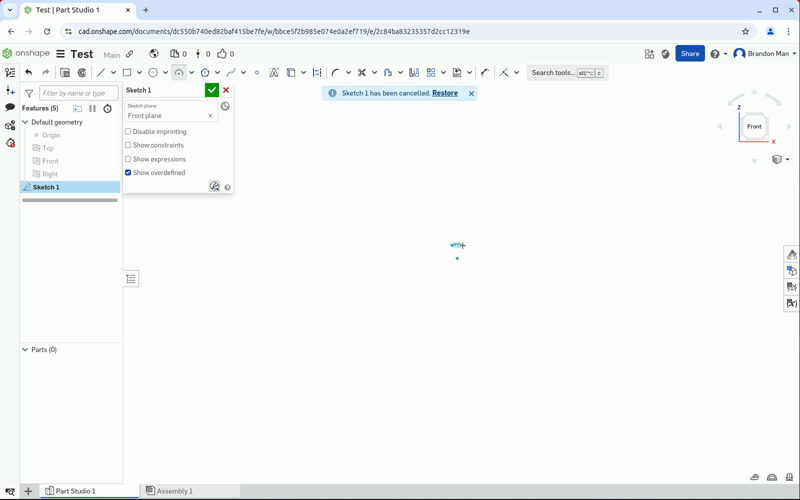
scroll(-6)
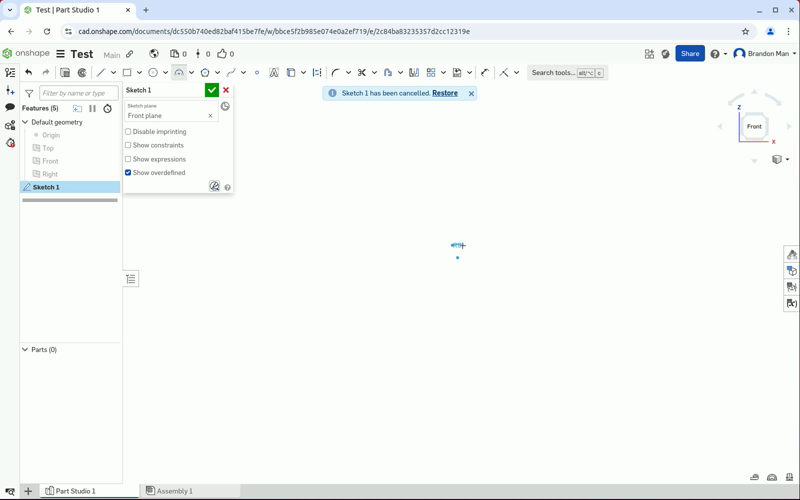
scroll(-6)
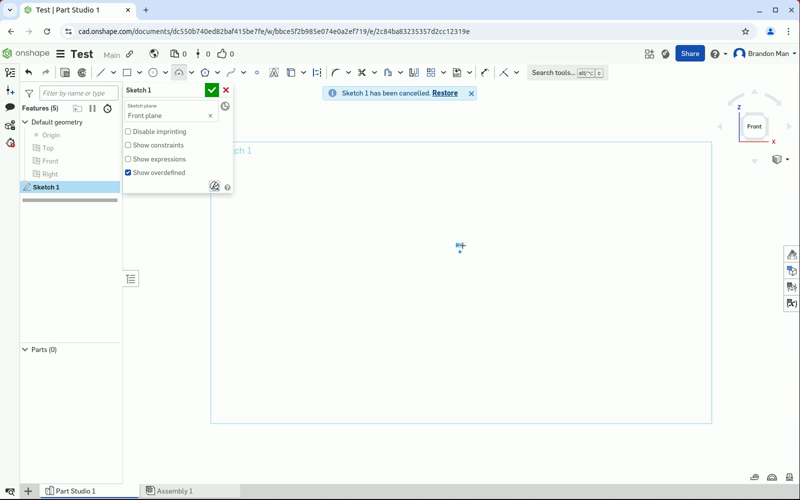
mouse_move(460, 246)
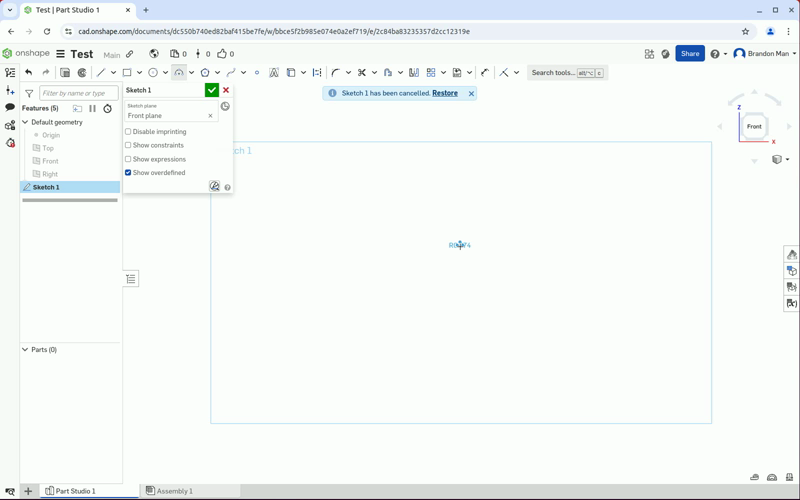
scroll(6)
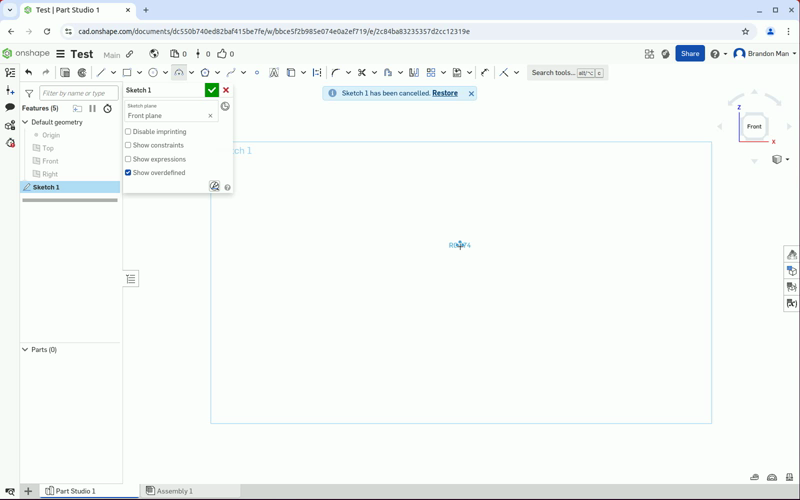
scroll(6)
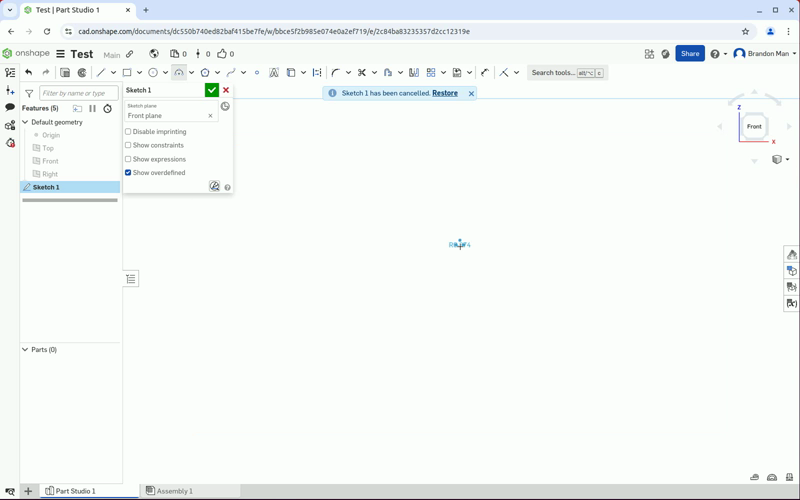
scroll(6)
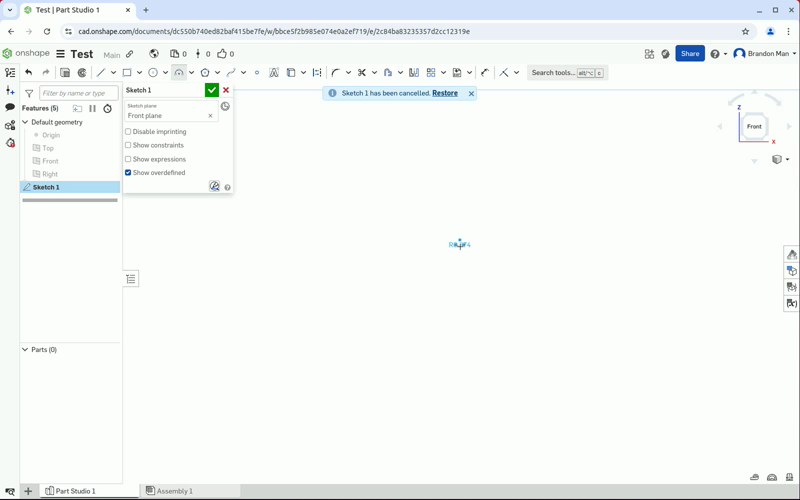
scroll(6)
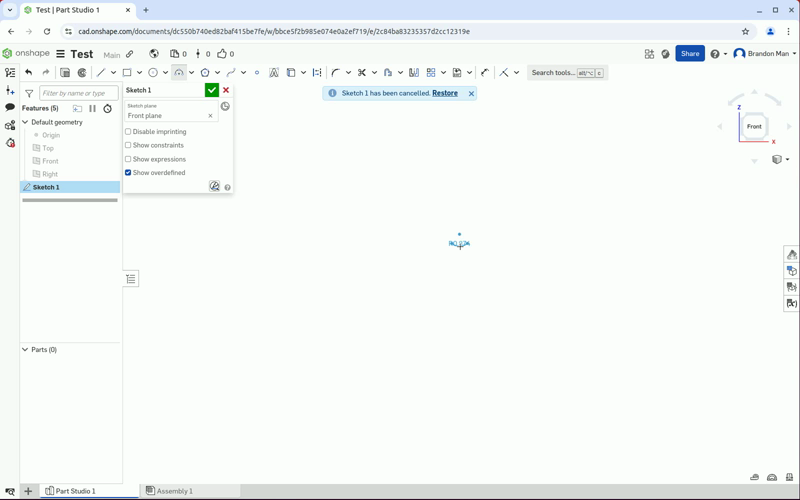
scroll(6)
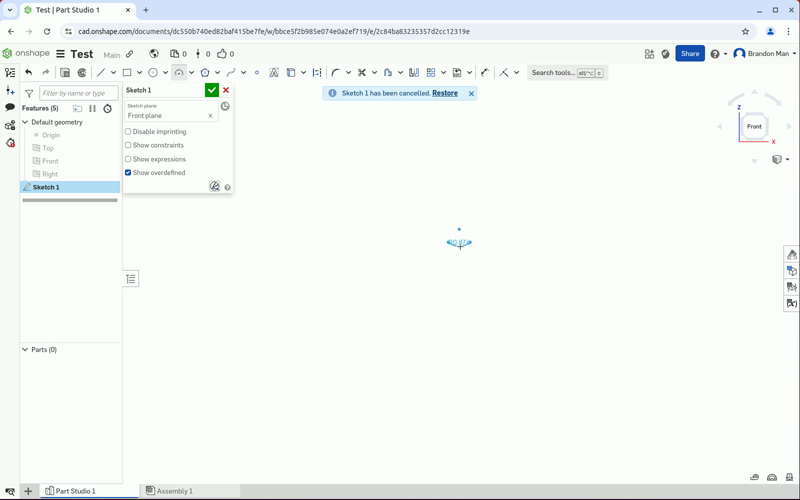
scroll(6)
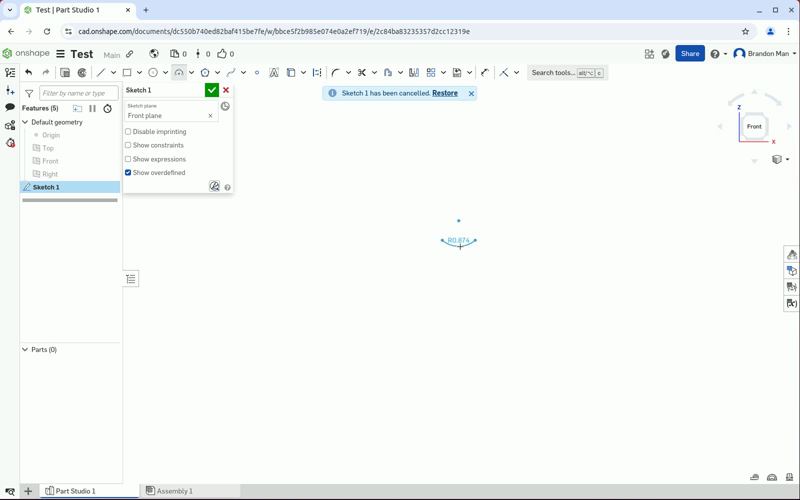
scroll(6)
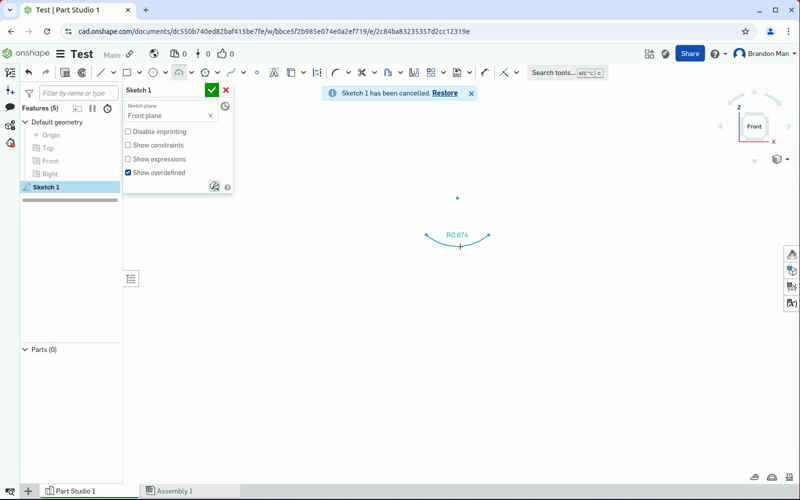
click(460, 246)
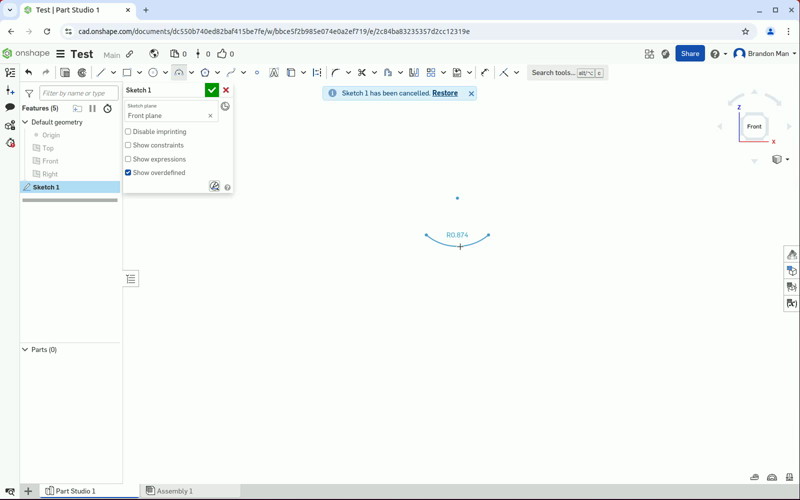
scroll(-6)
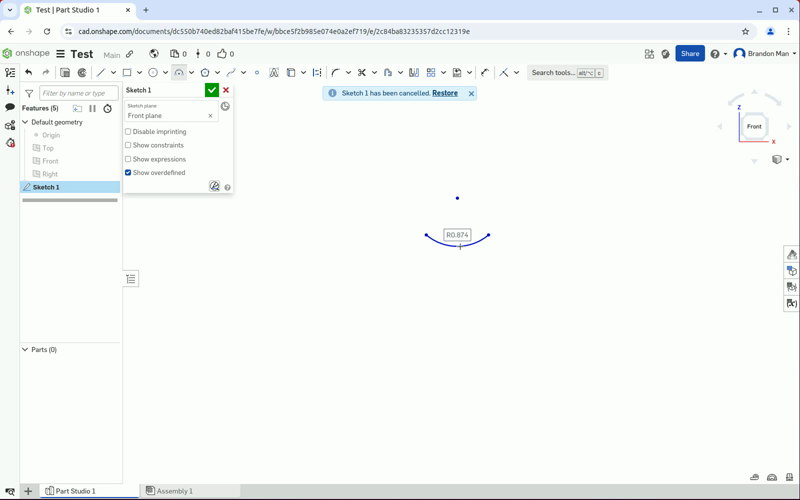
scroll(-6)
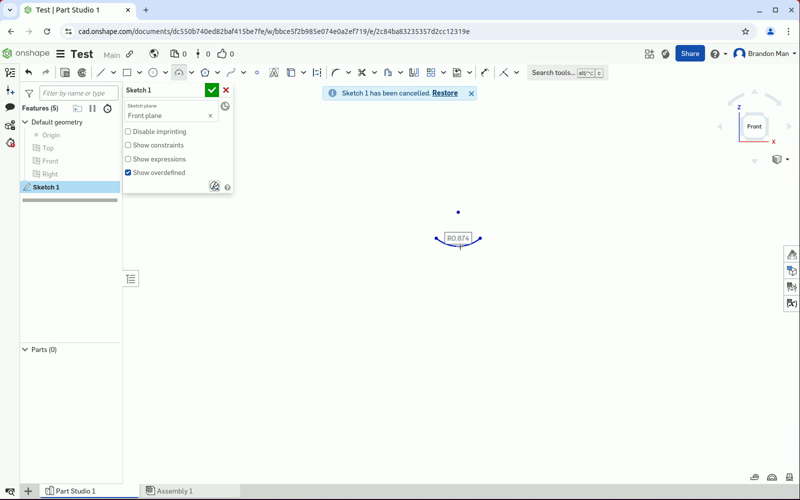
scroll(-6)
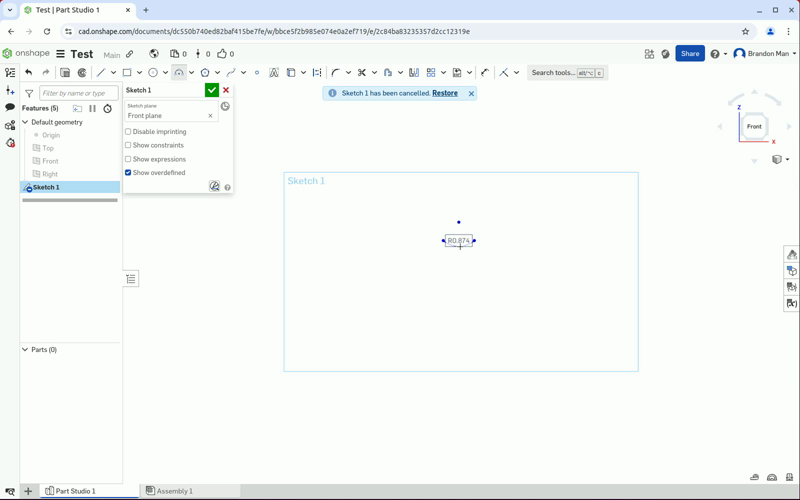
scroll(-6)
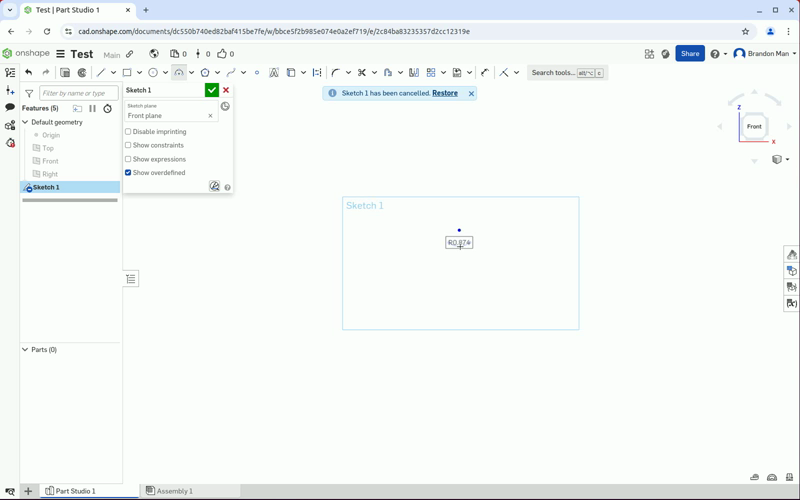
scroll(-6)
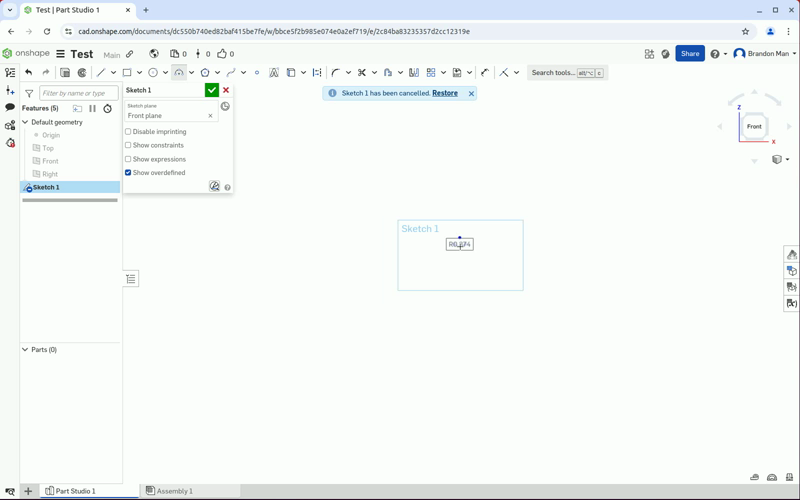
scroll(-6)
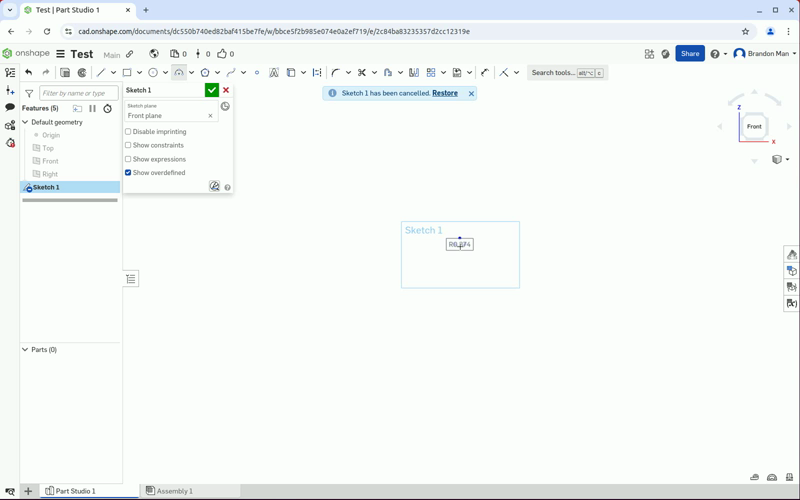
scroll(-6)
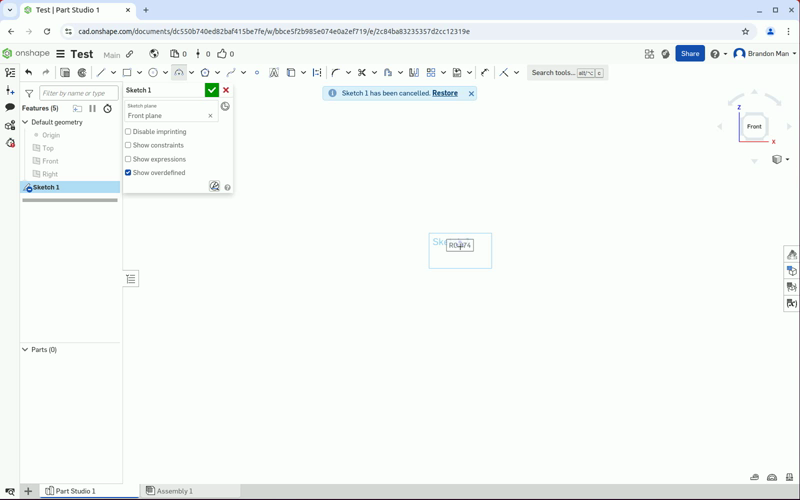
key_up(shift)
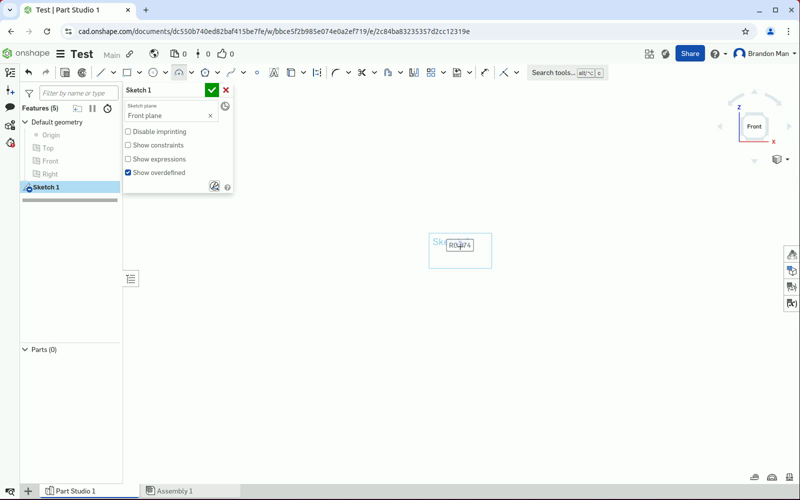
mouse_move(462, 245)
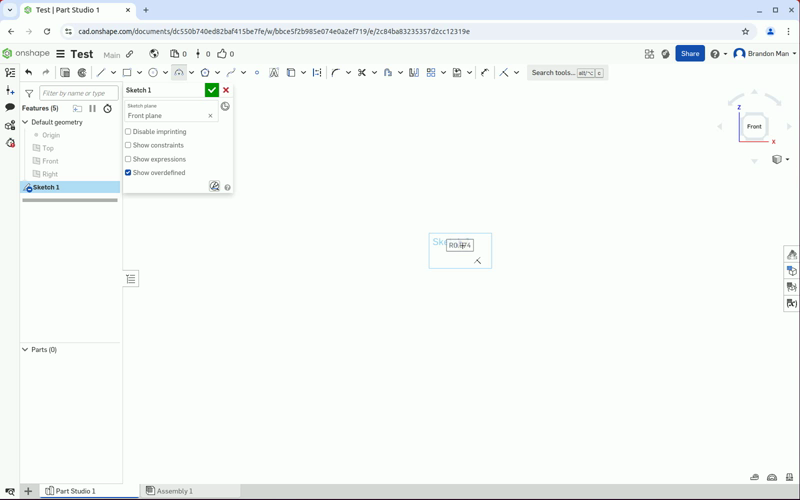
scroll(6)
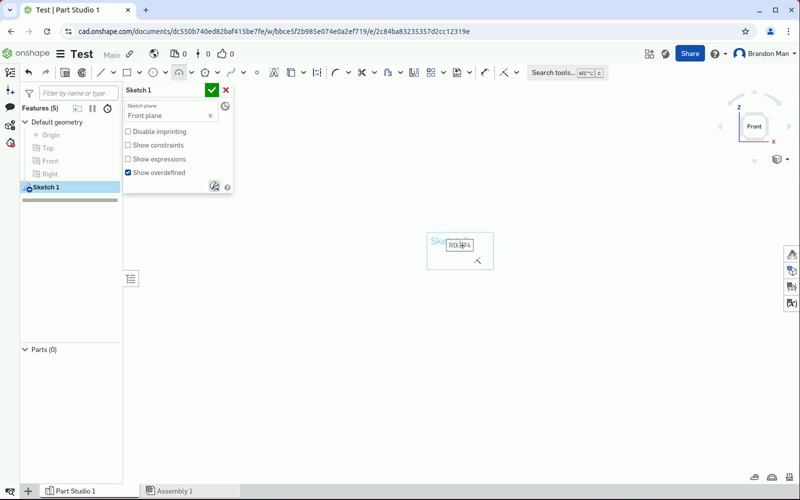
scroll(6)
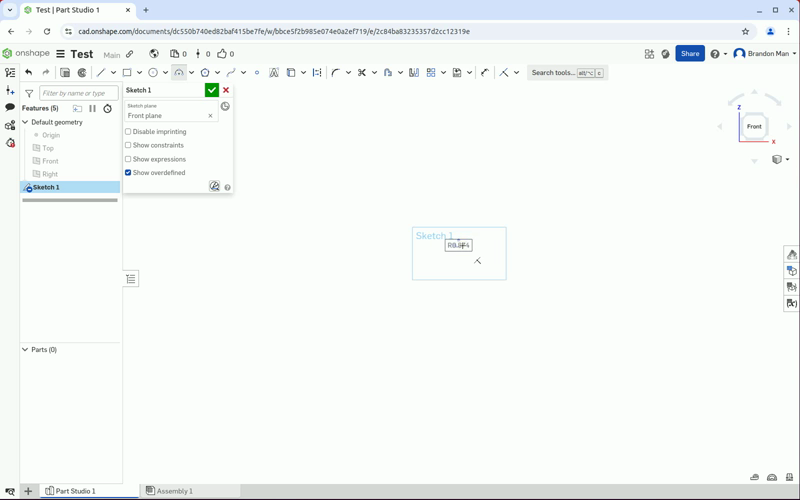
scroll(6)
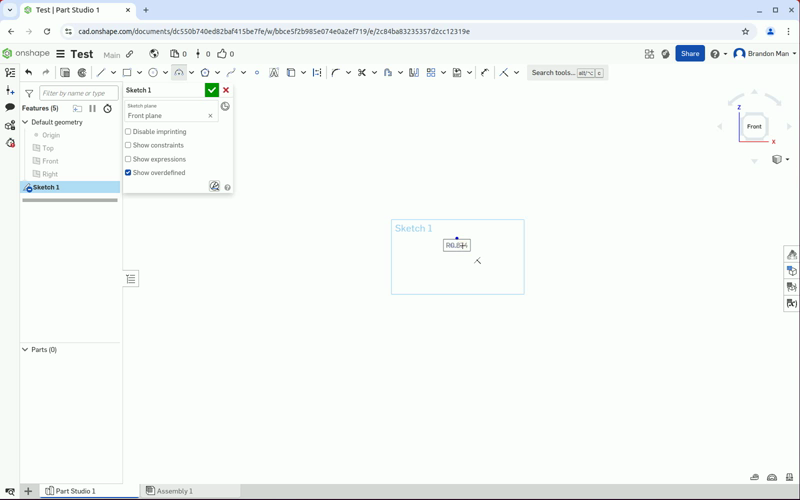
scroll(6)
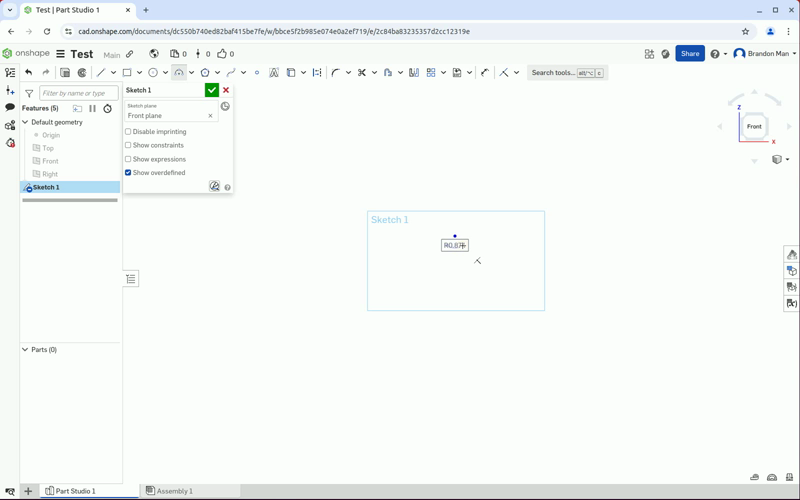
scroll(6)
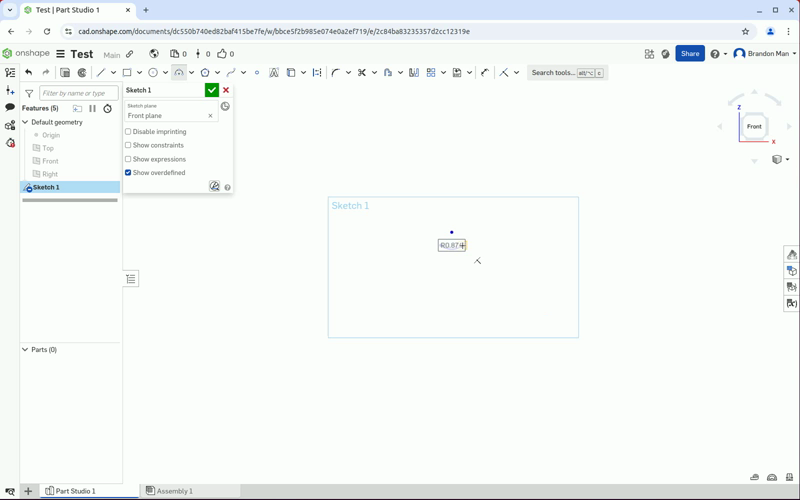
scroll(6)
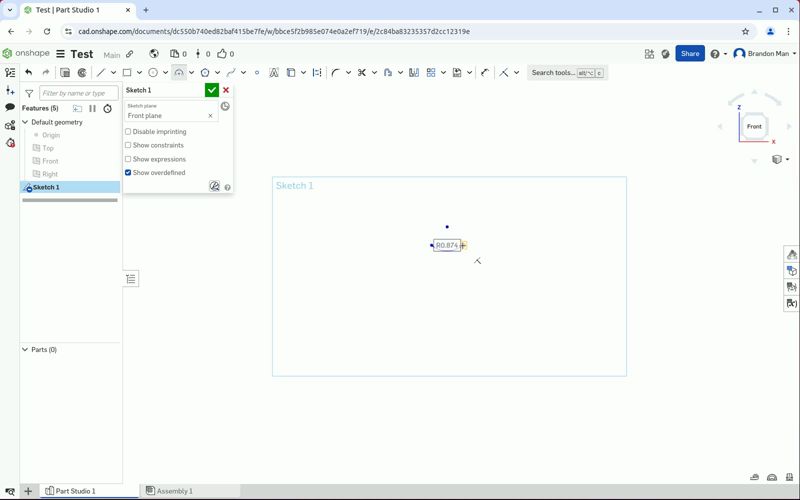
scroll(6)
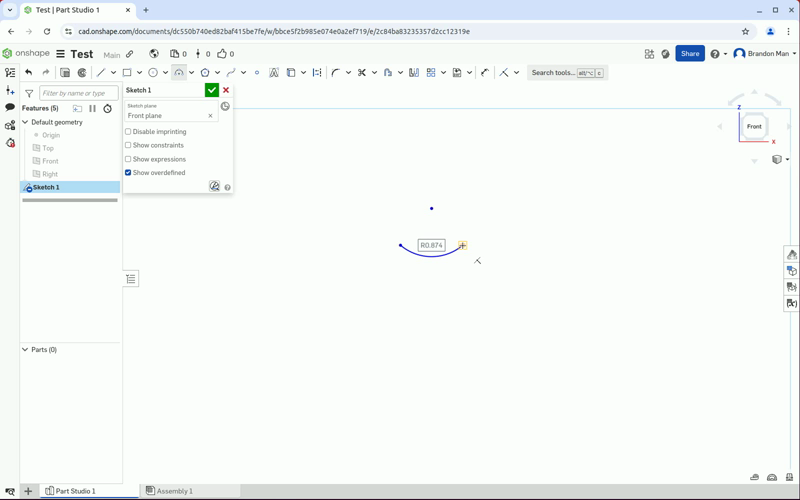
click(462, 245)
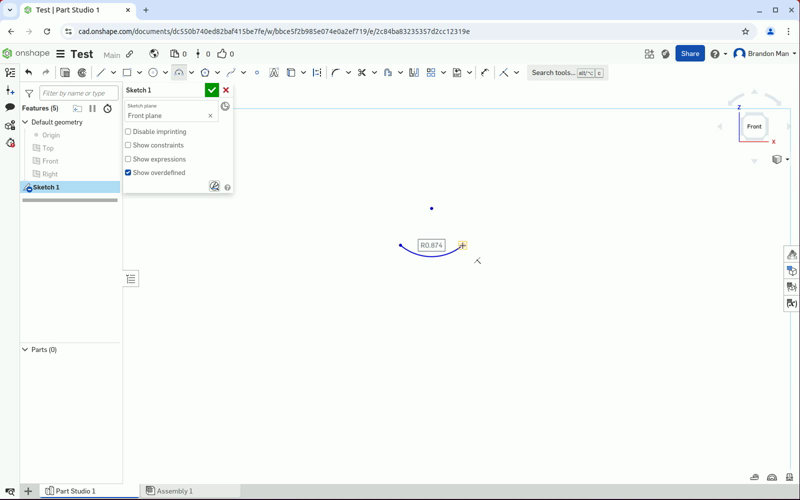
scroll(-6)
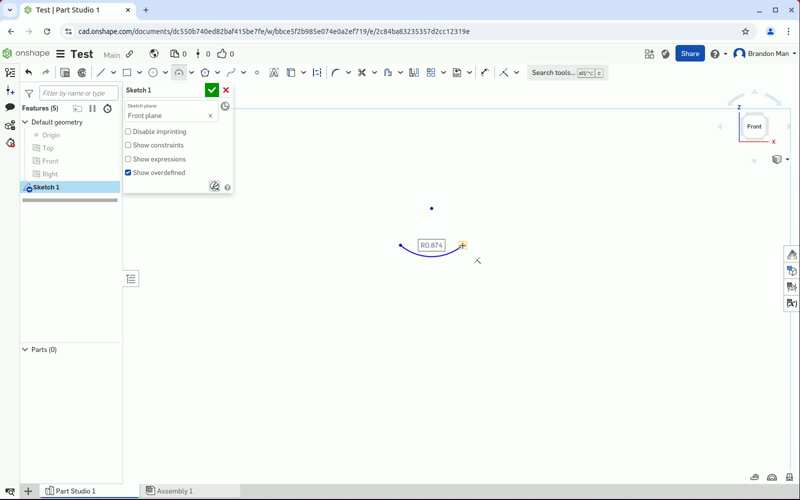
scroll(-6)
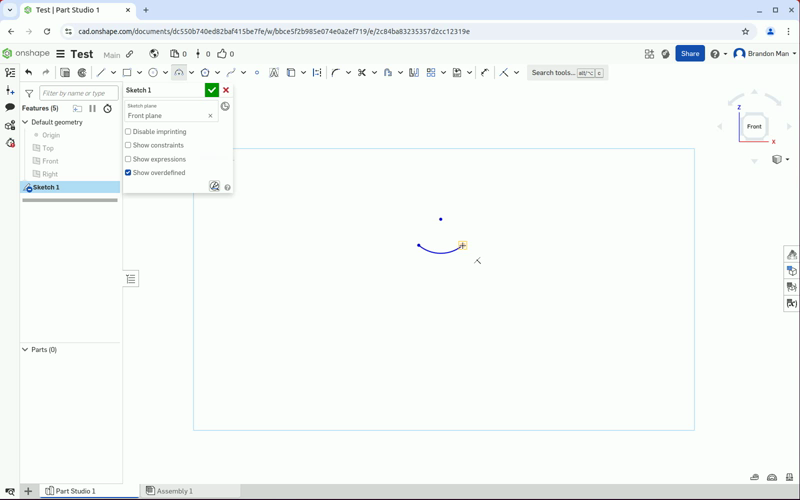
scroll(-6)
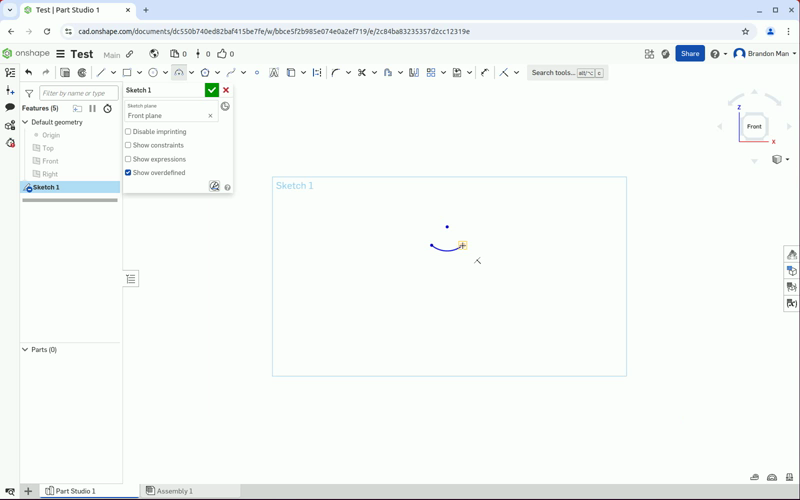
scroll(-6)
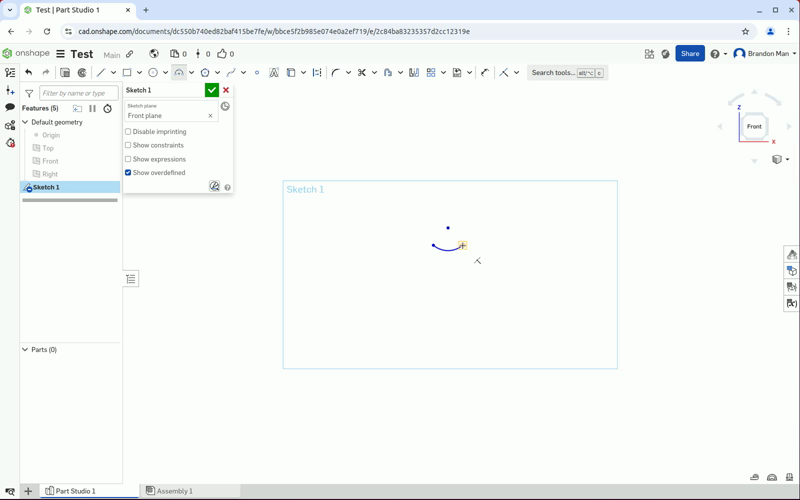
scroll(-6)
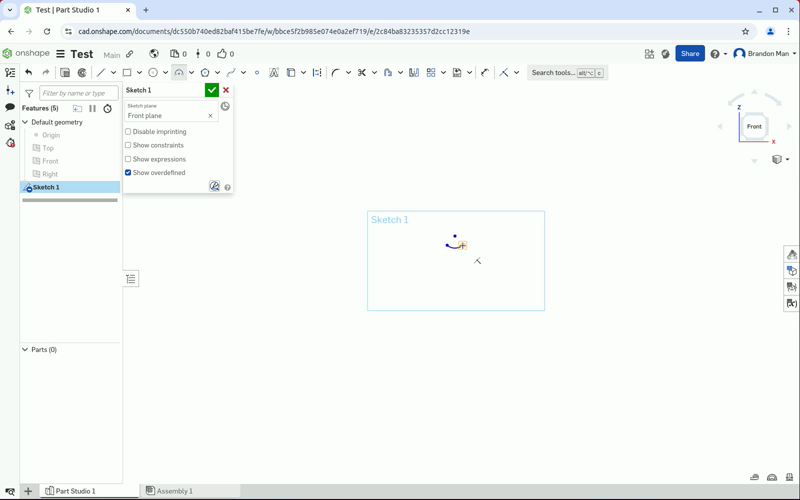
scroll(-6)
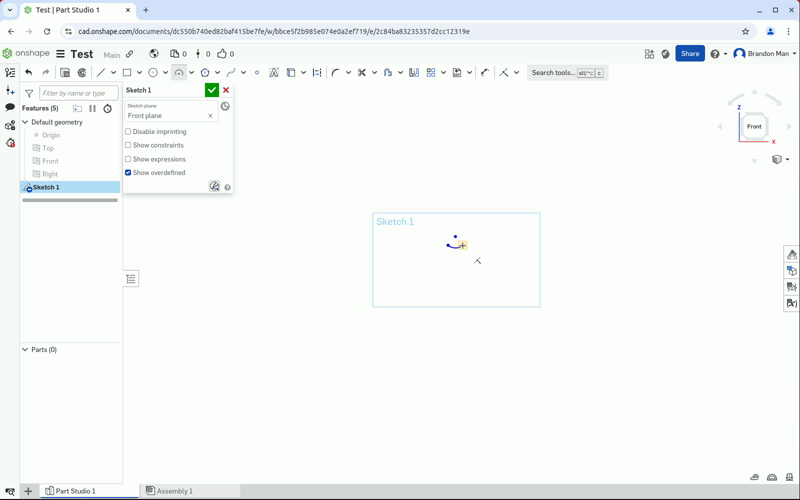
scroll(-6)
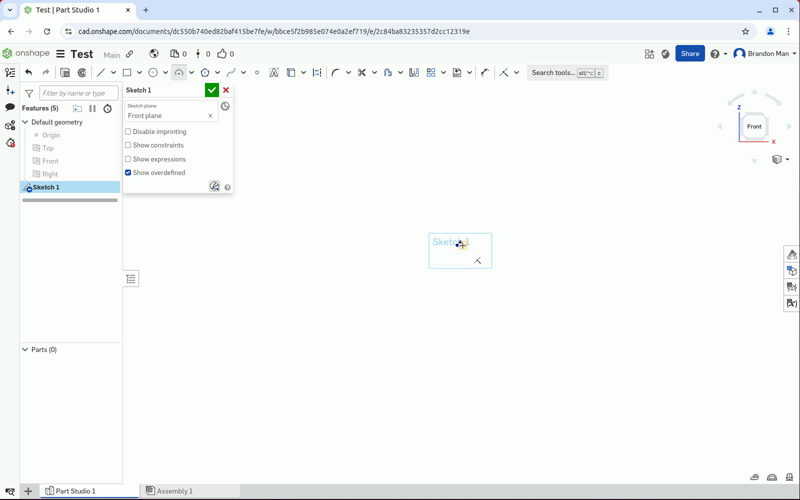
mouse_move(457, 245)
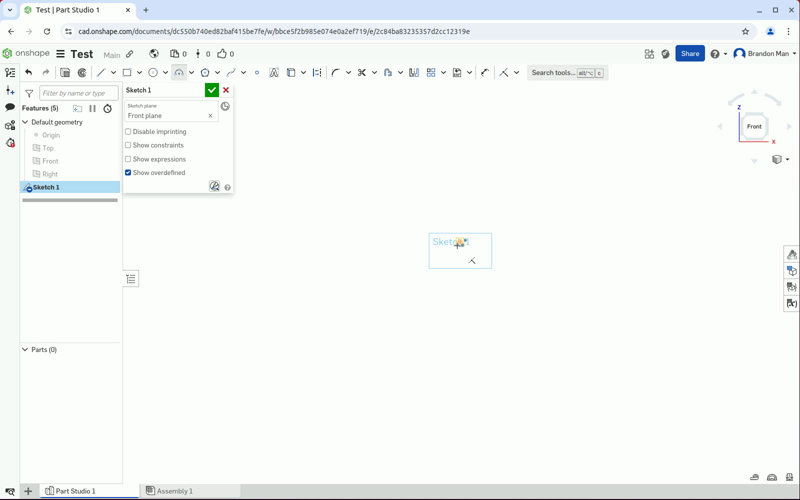
scroll(6)
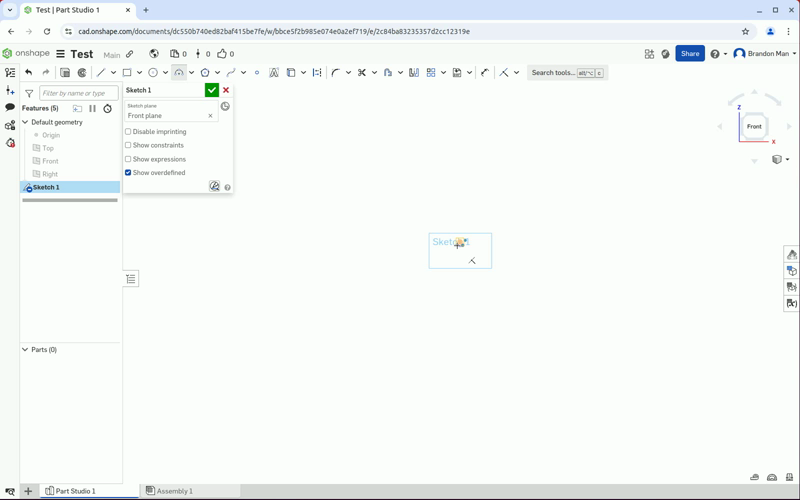
scroll(6)
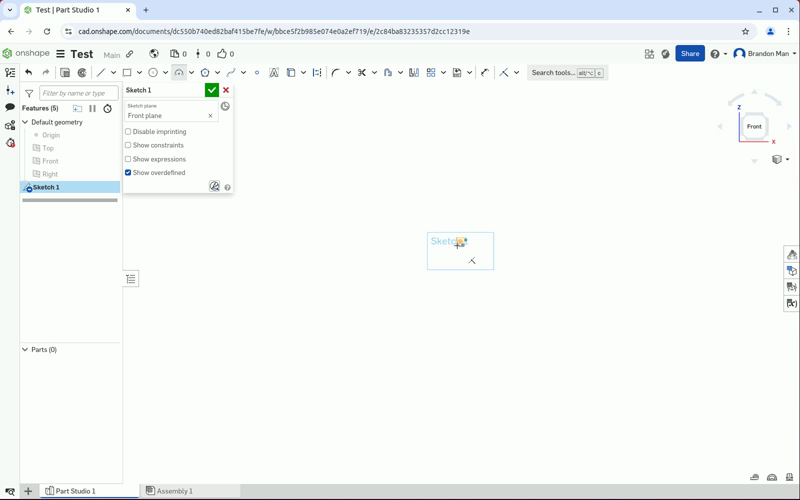
scroll(6)
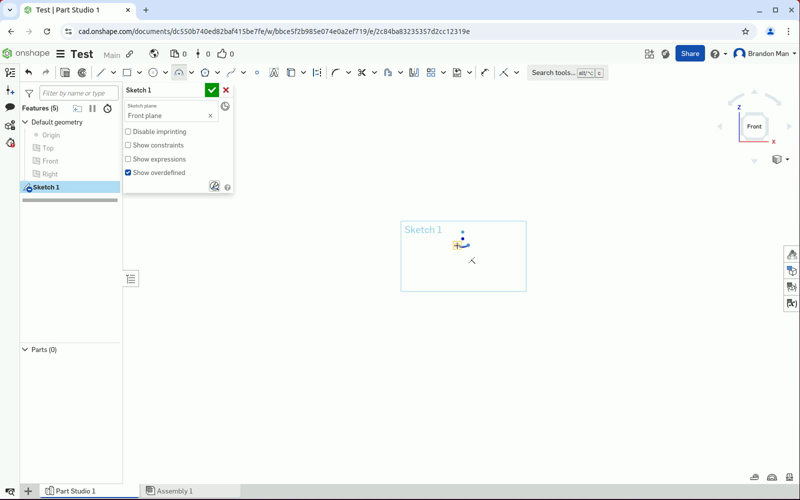
scroll(6)
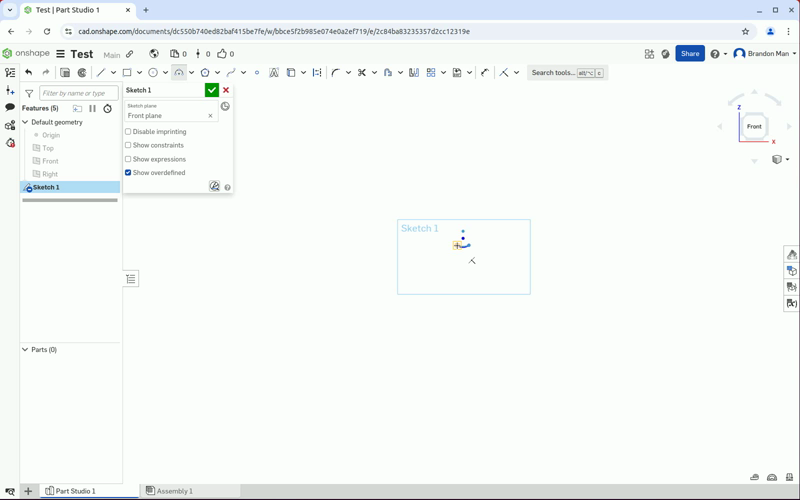
scroll(6)
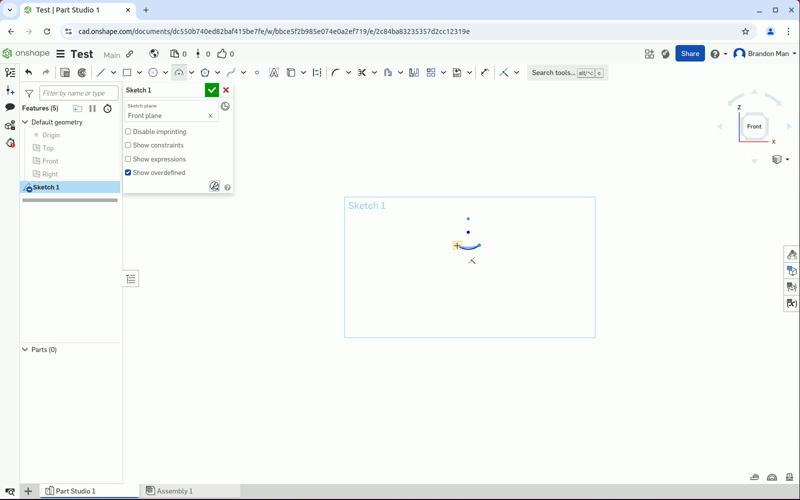
scroll(6)
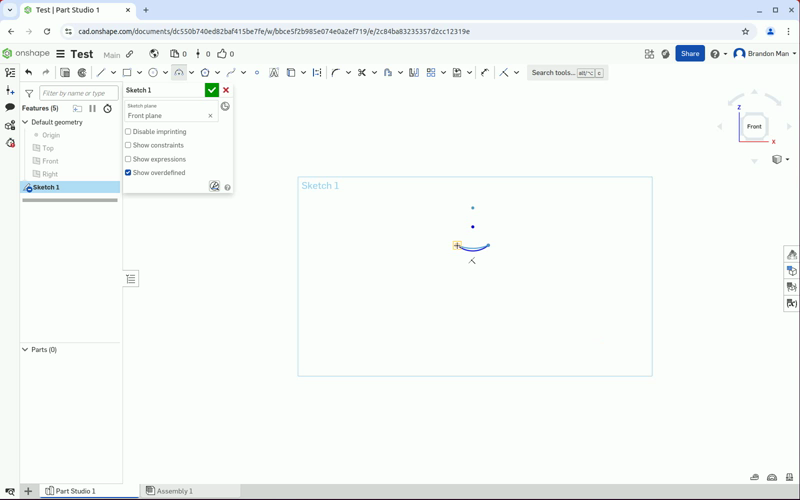
scroll(6)
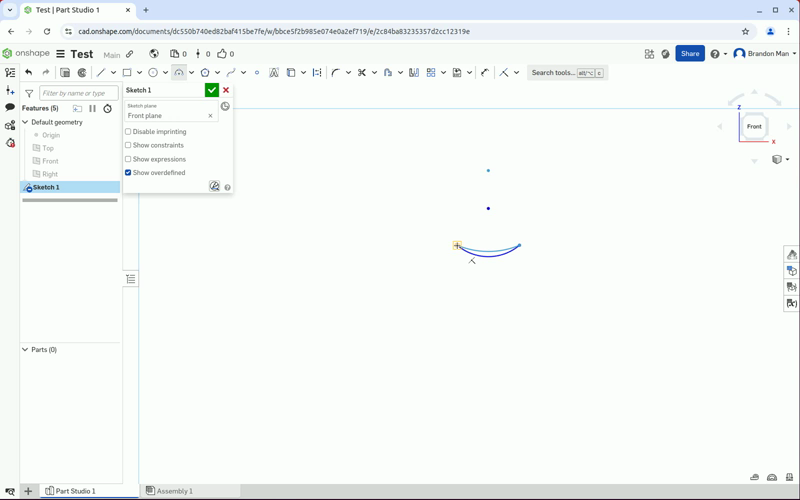
click(457, 245)
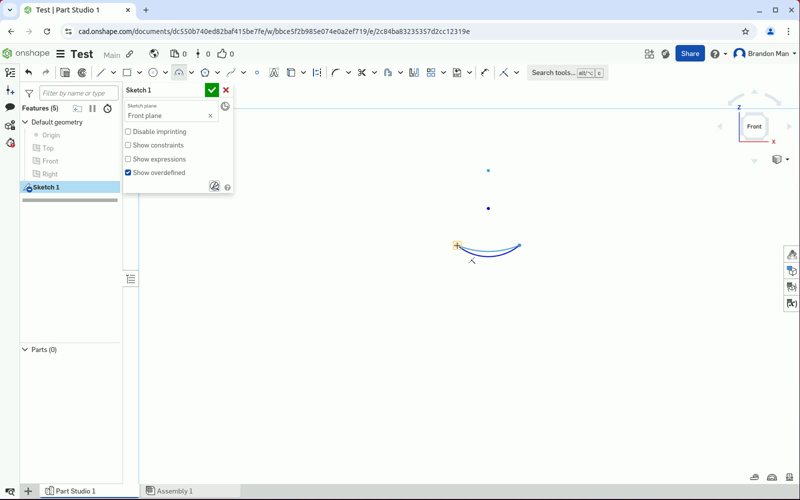
scroll(-6)
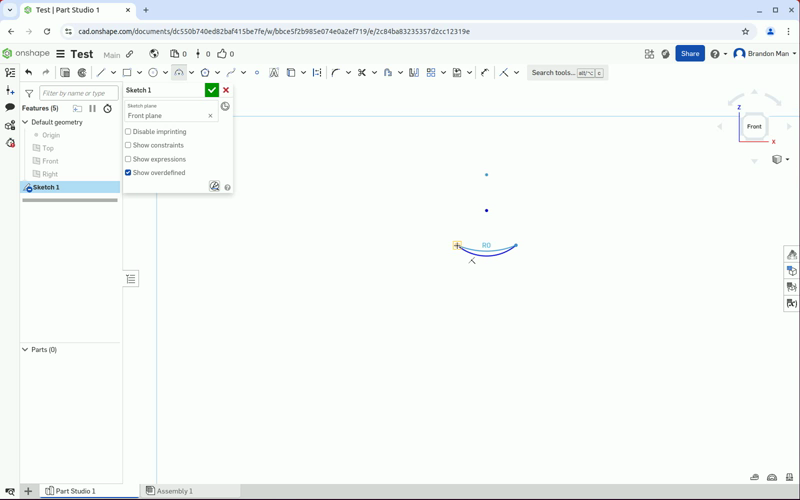
scroll(-6)
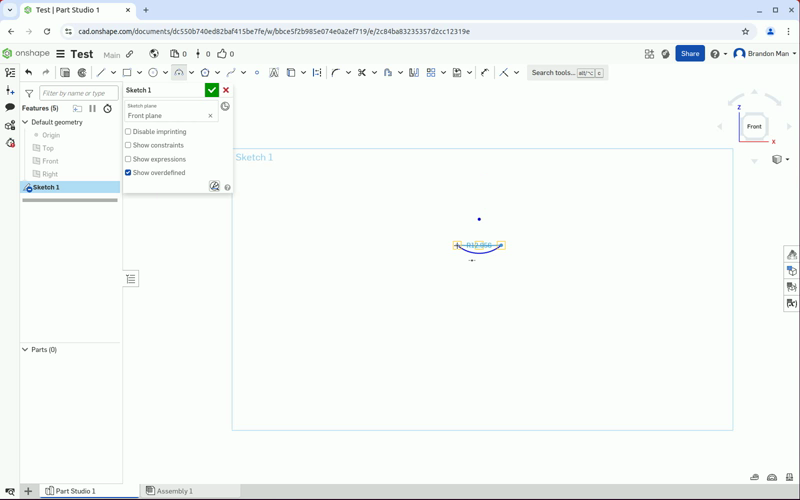
scroll(-6)
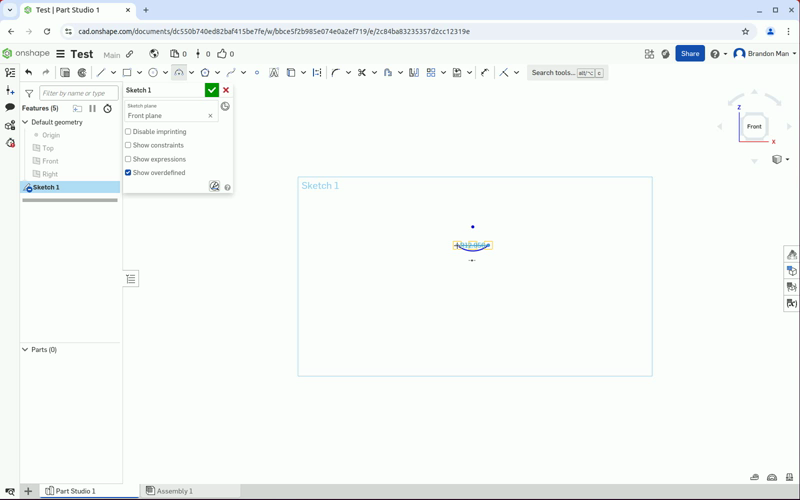
scroll(-6)
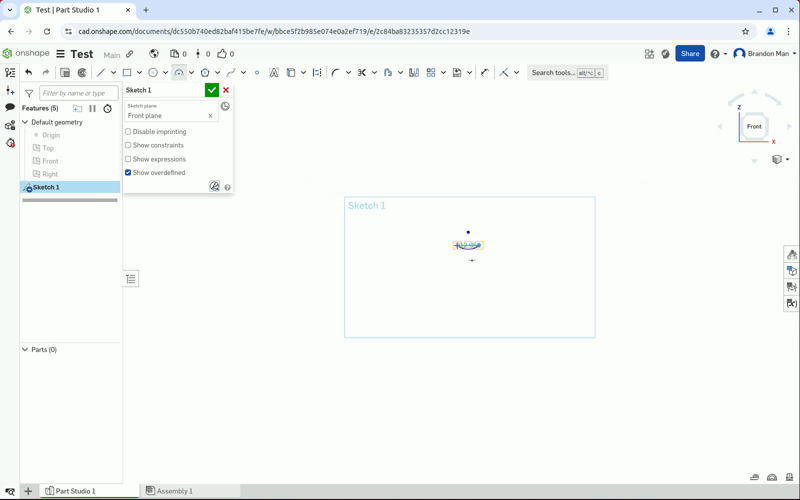
scroll(-6)
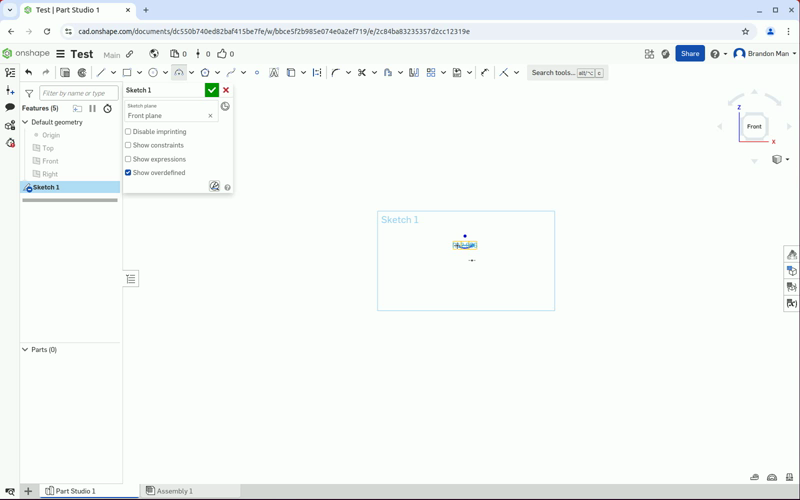
scroll(-6)
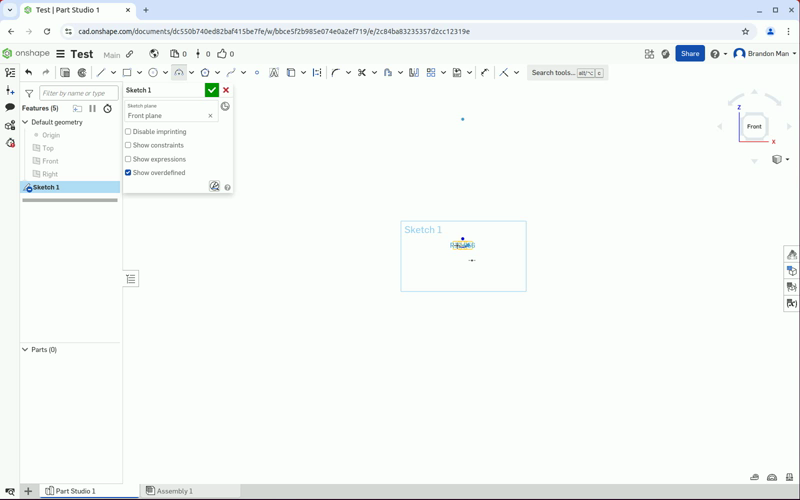
scroll(-6)
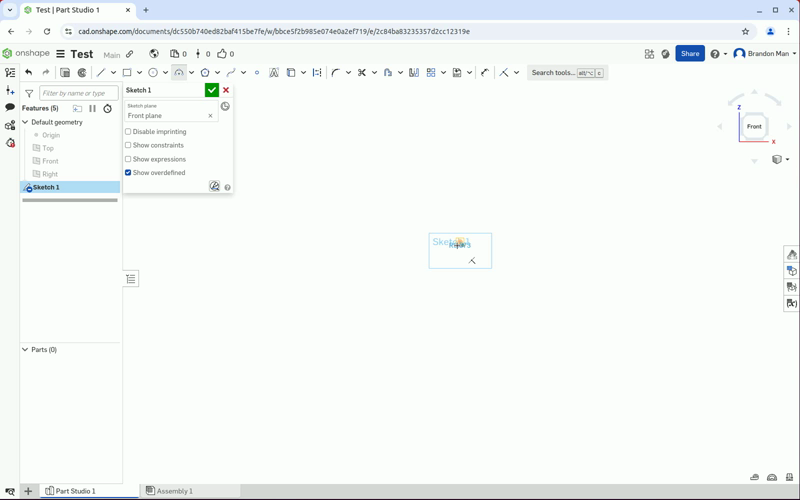
key_down(shift)
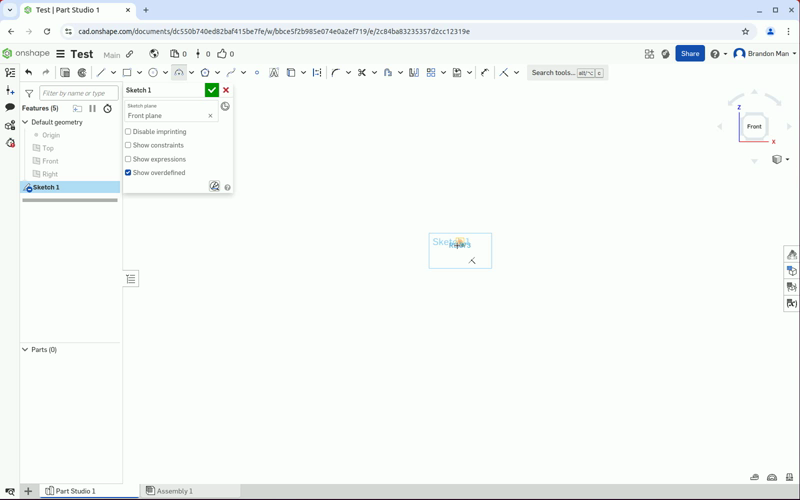
mouse_move(460, 170)
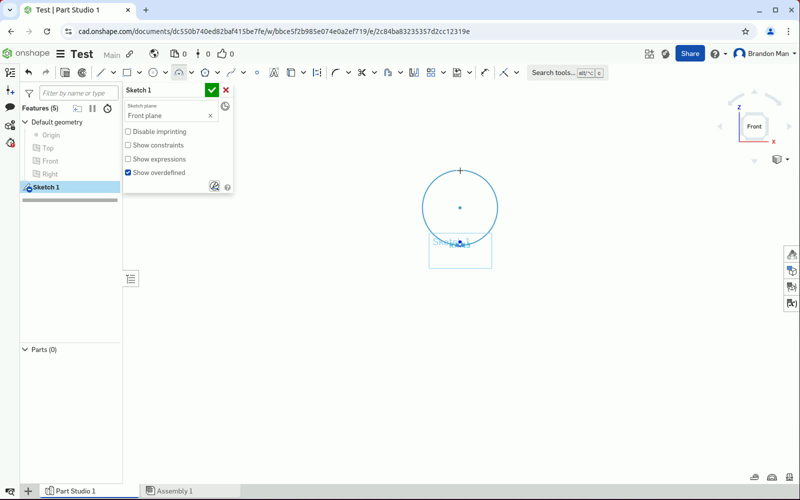
scroll(6)
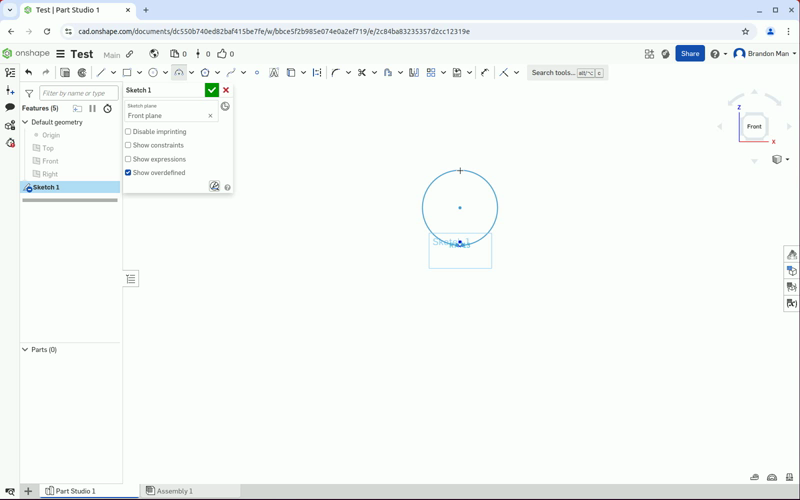
scroll(6)
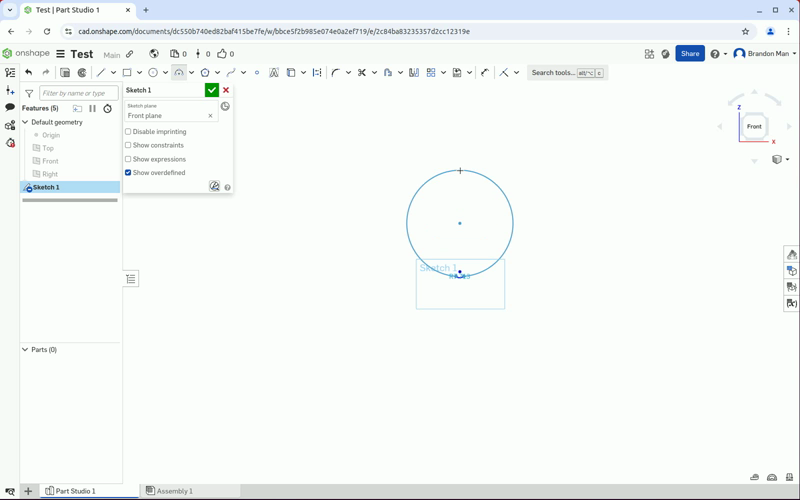
scroll(6)
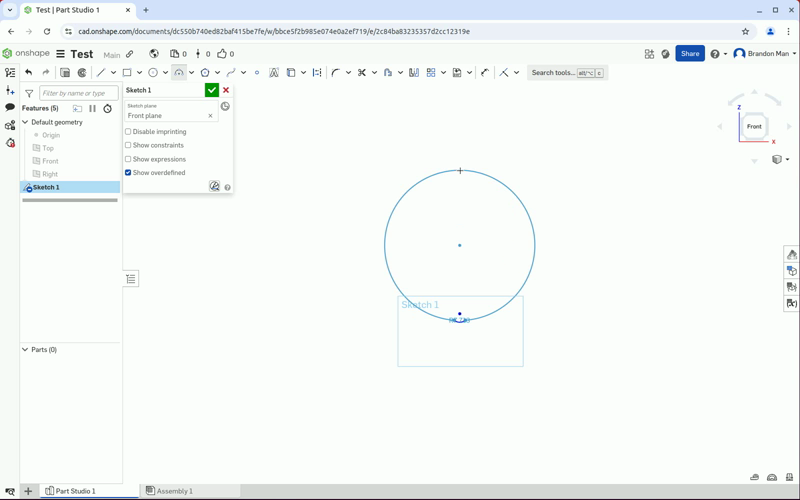
scroll(6)
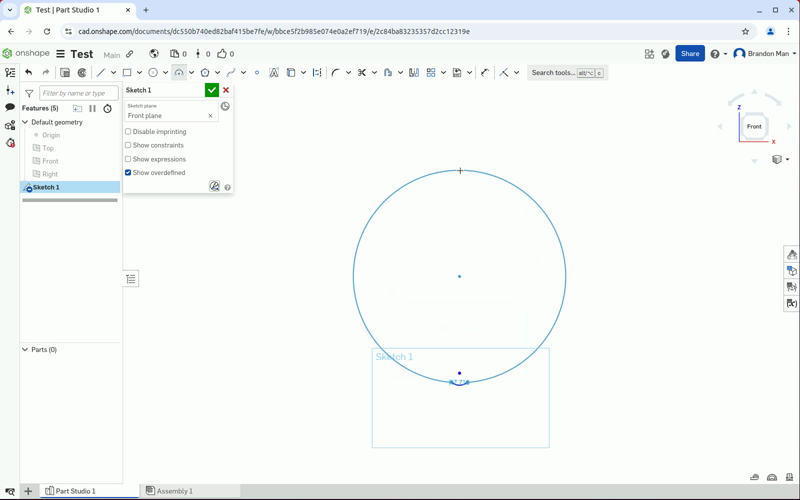
scroll(6)
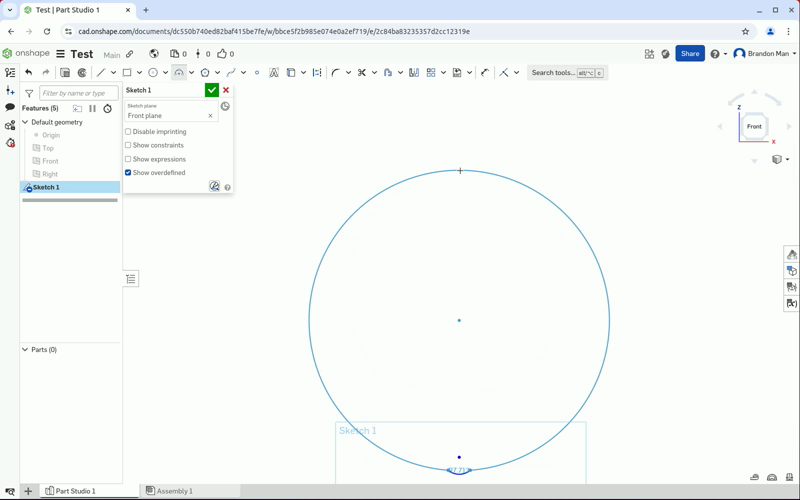
scroll(6)
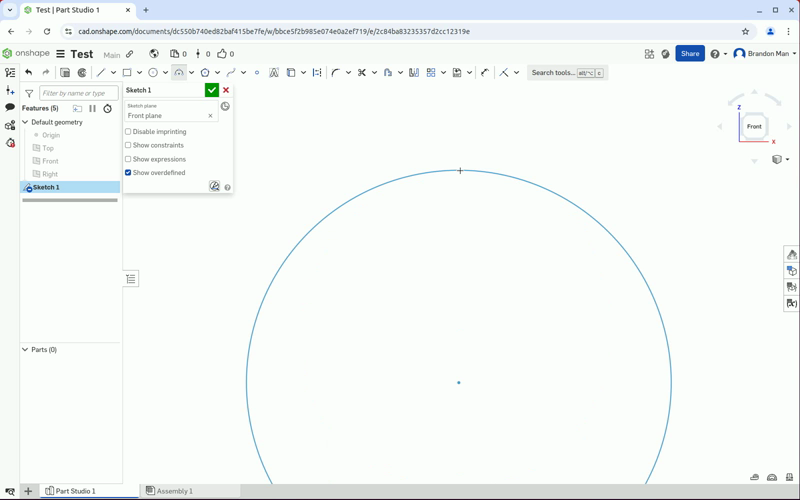
scroll(6)
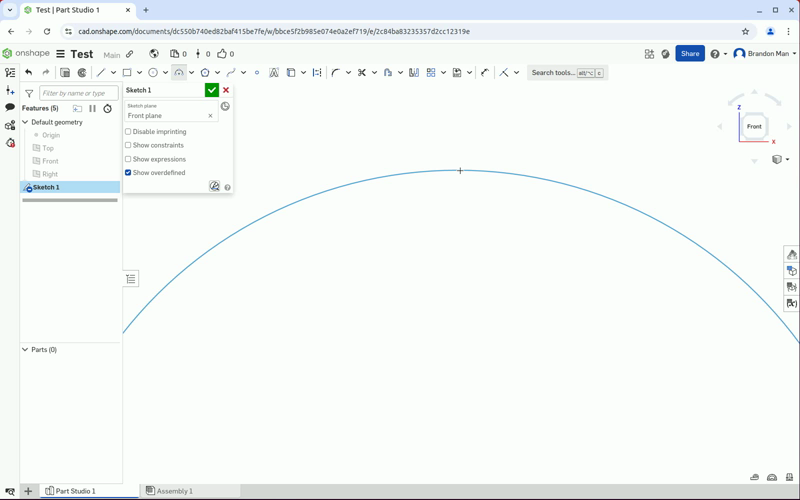
click(460, 170)
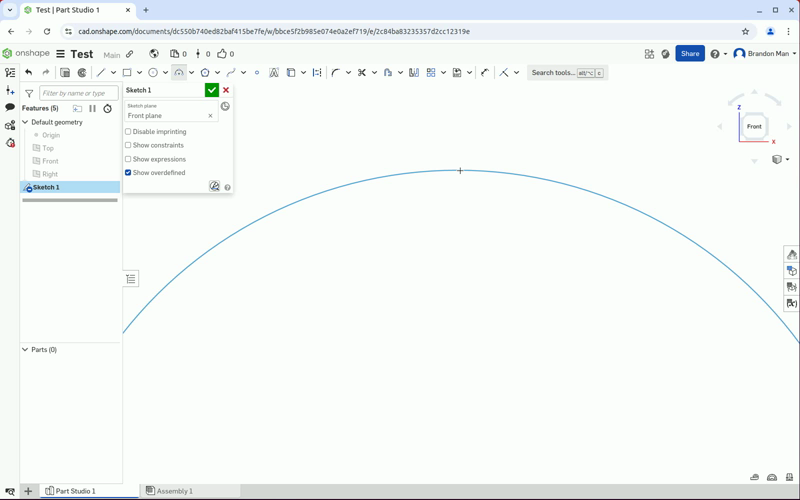
scroll(-6)
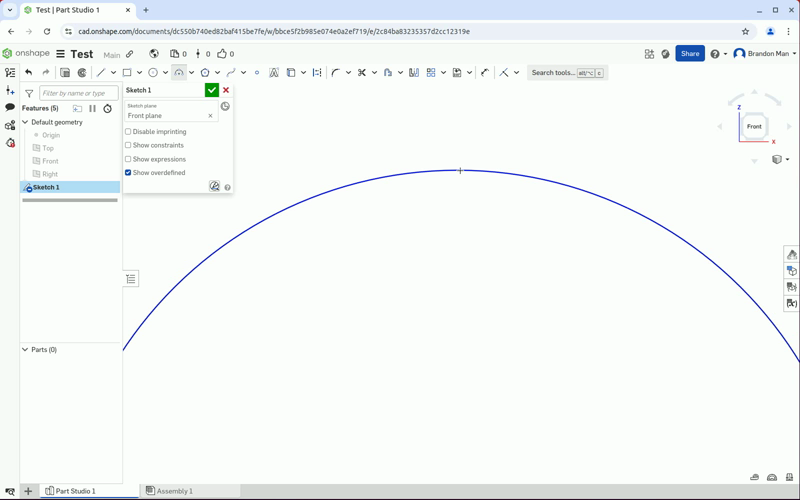
scroll(-6)
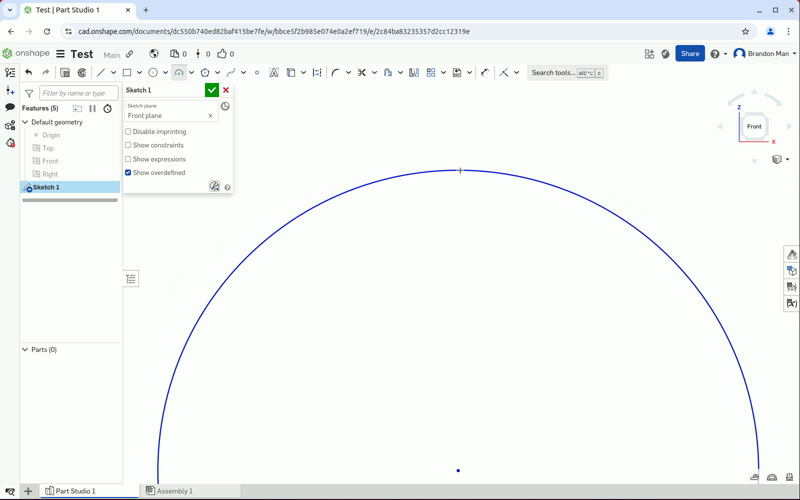
scroll(-6)
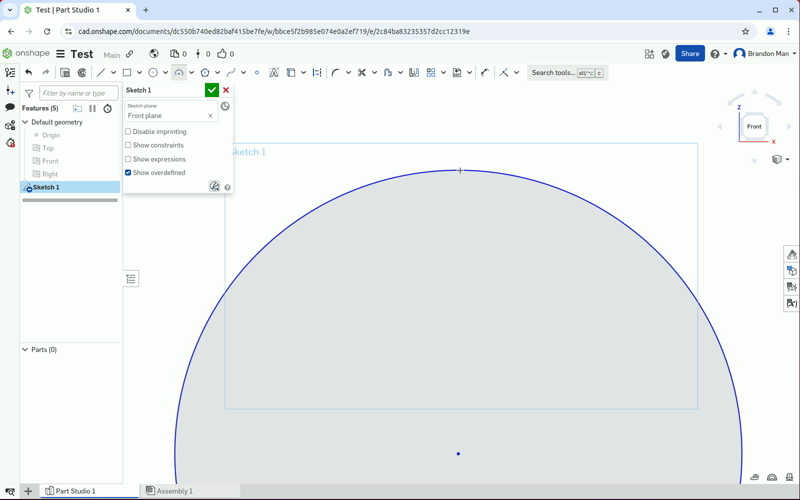
scroll(-6)
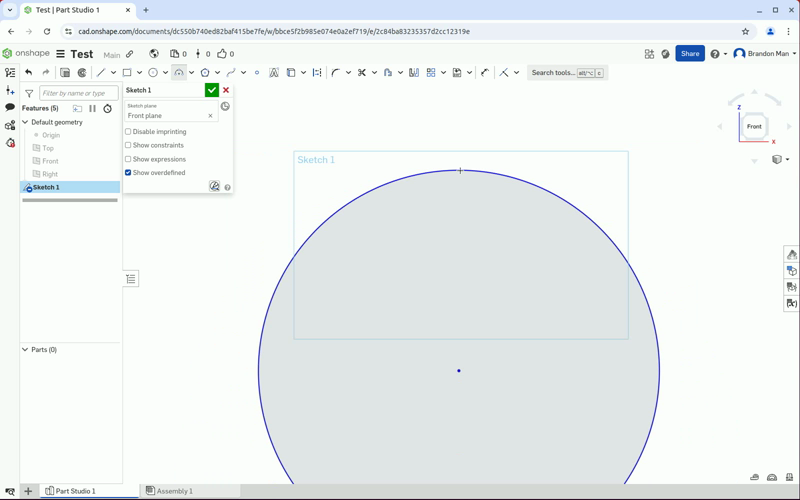
scroll(-6)
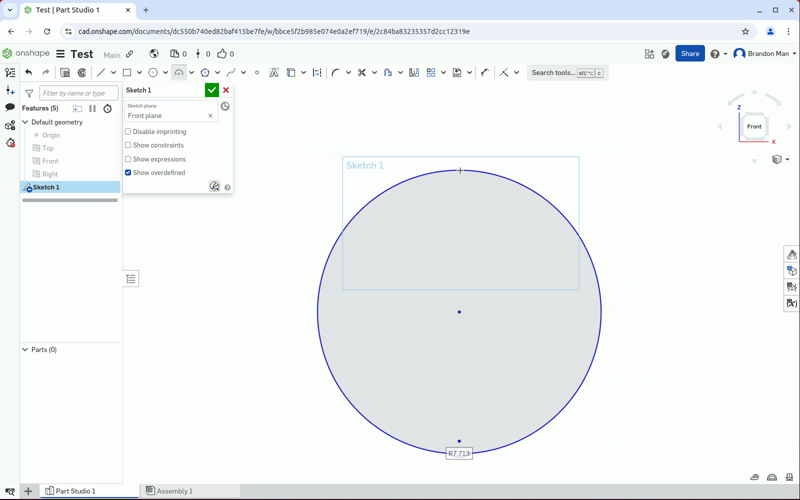
scroll(-6)
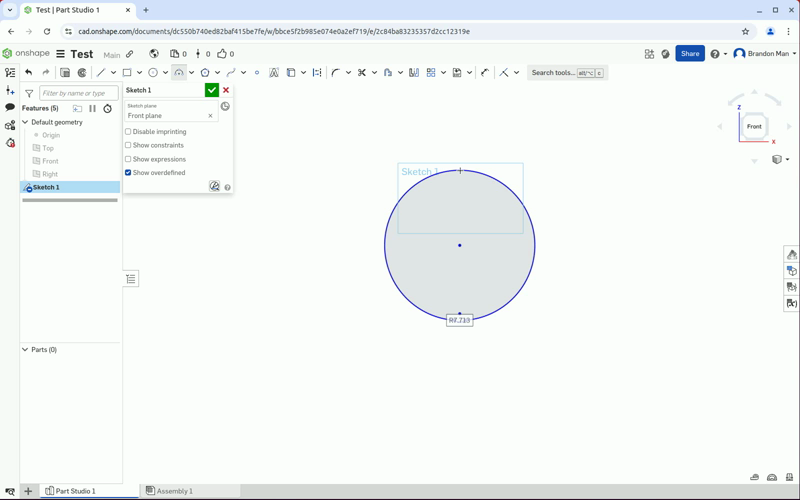
scroll(-6)
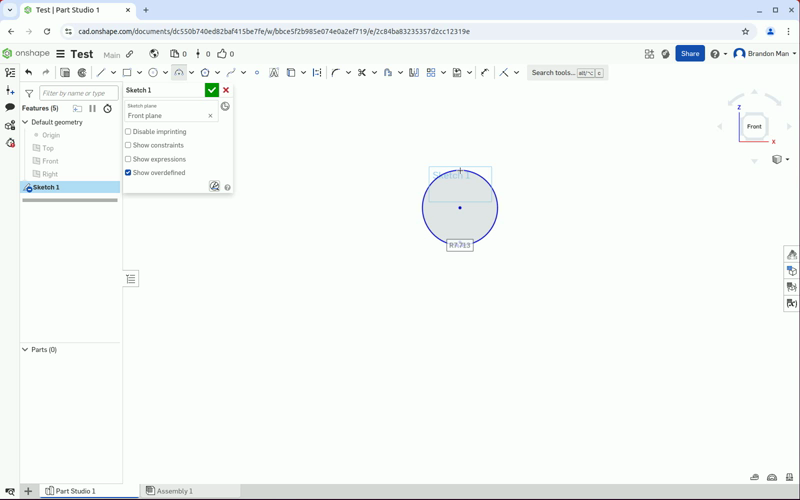
key_up(shift)
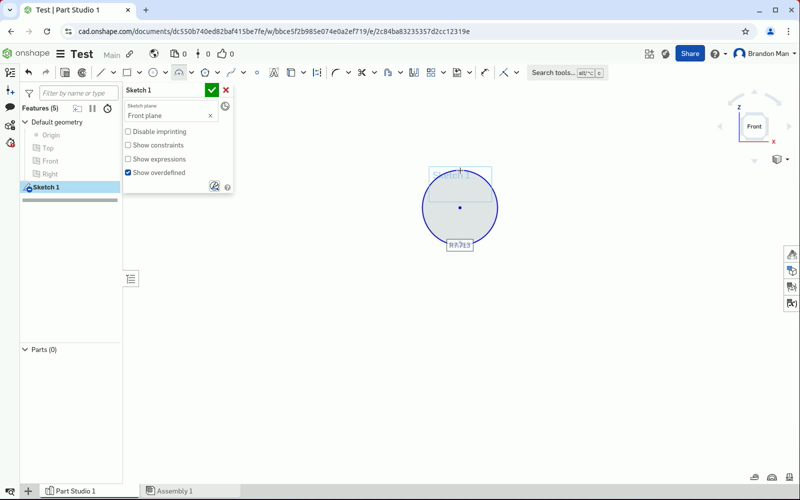
key(esc)
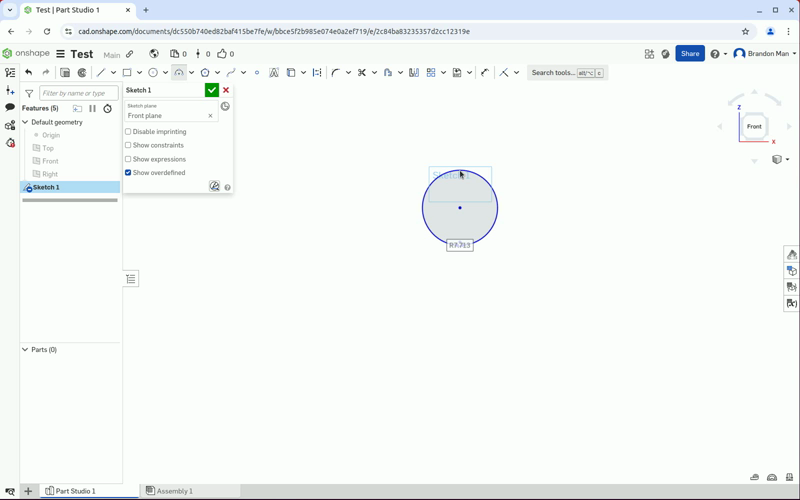
key(c)
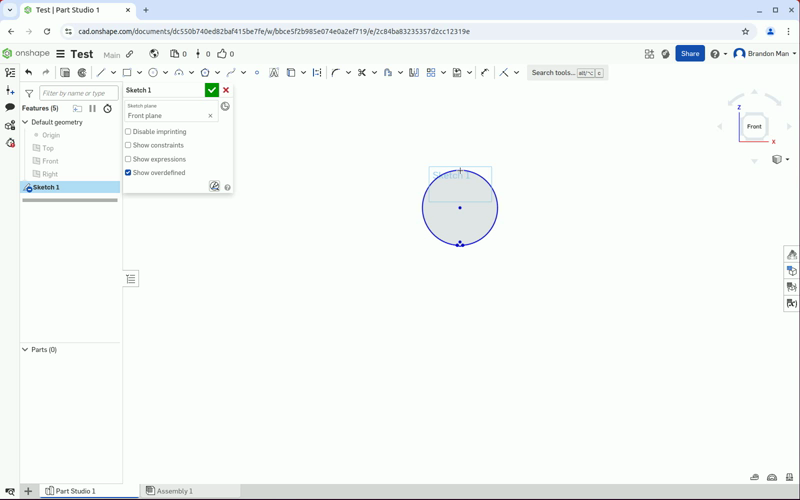
key_down(shift)
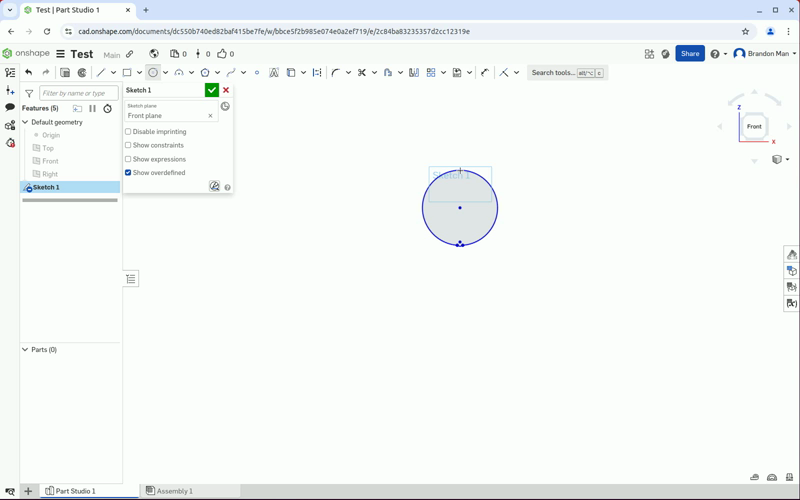
mouse_move(460, 208)
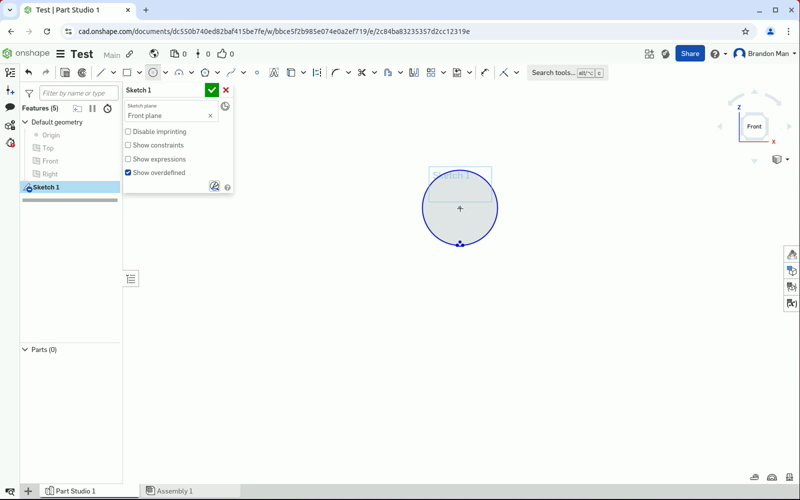
click(460, 208)
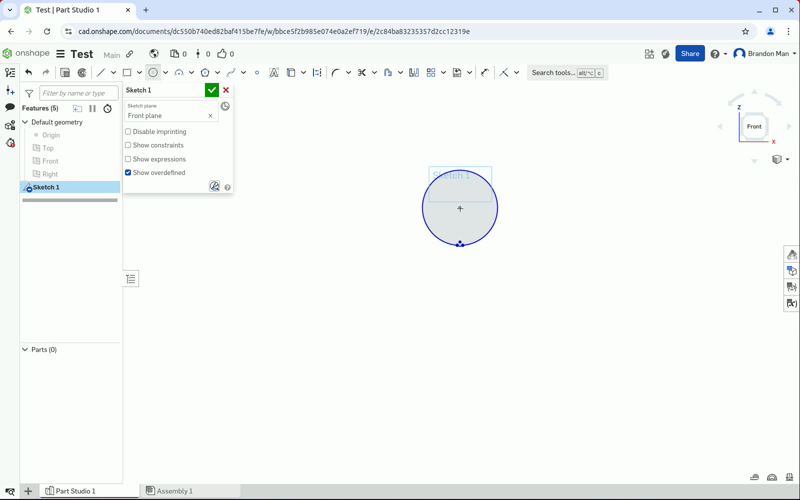
key_up(shift)
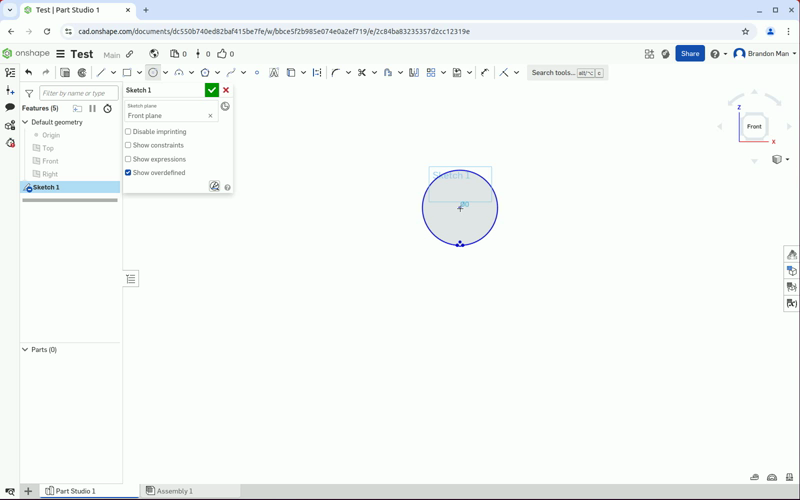
mouse_move(487, 208)
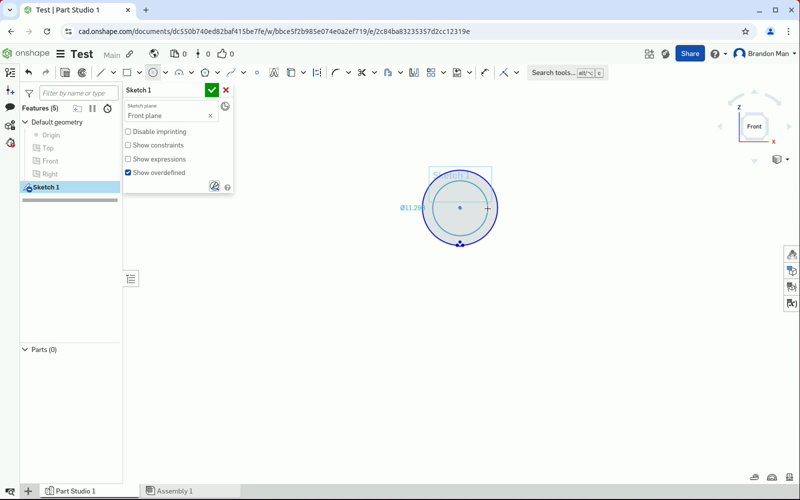
click(487, 208)
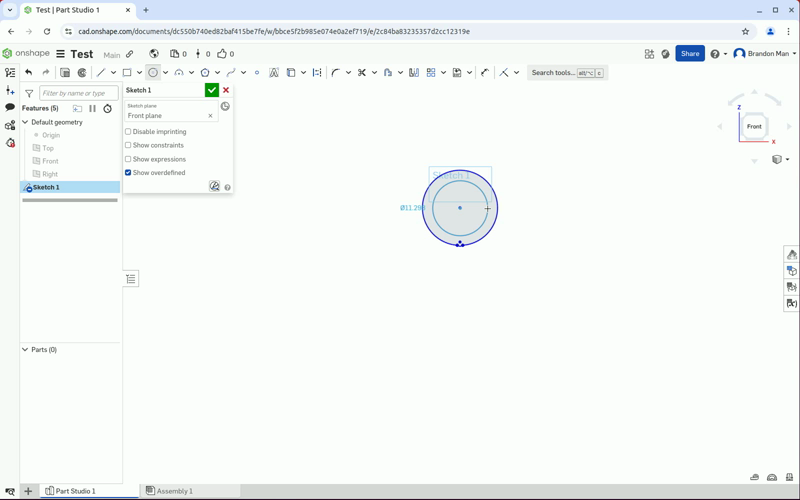
key(esc)
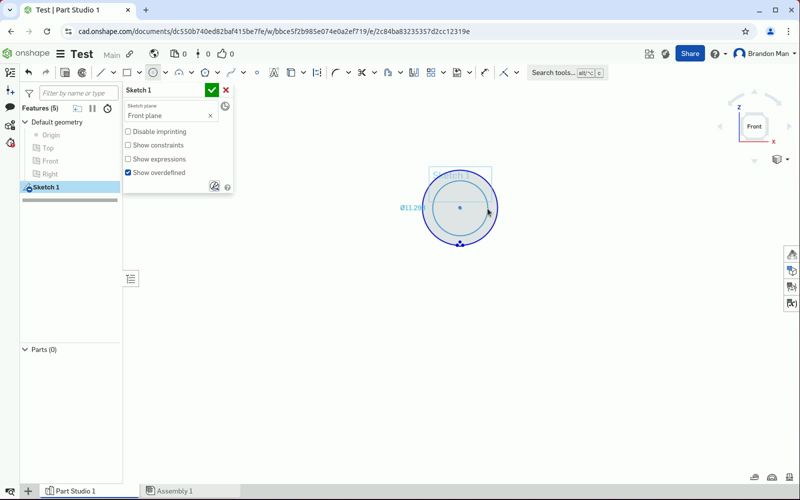
mouse_move(444, 176)
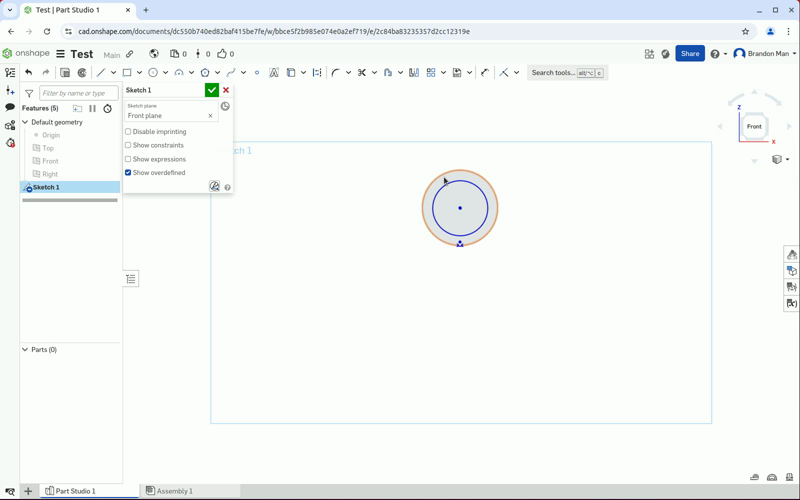
click(444, 176)
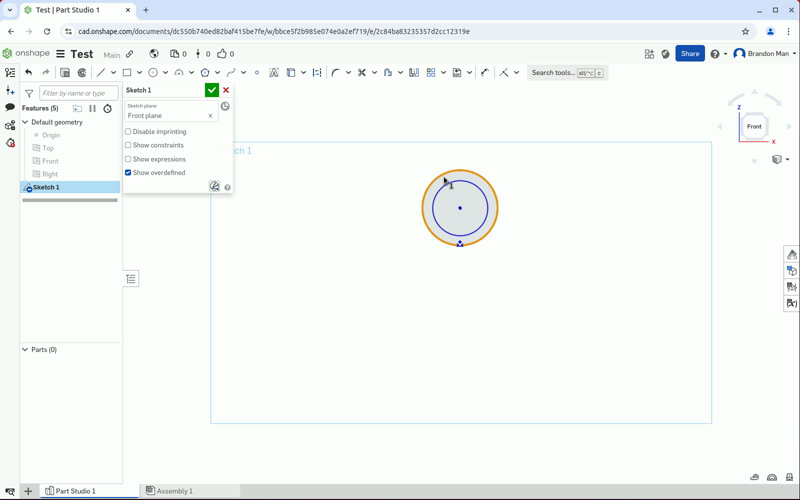
mouse_move(73, 352)
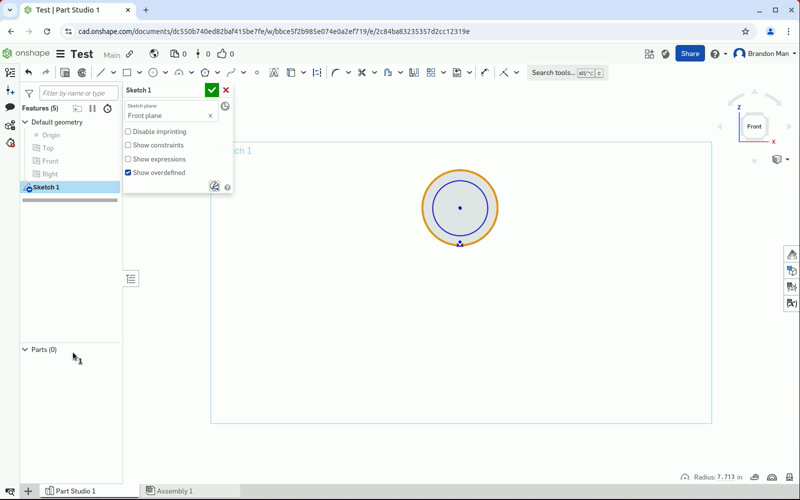
key(shift+y)
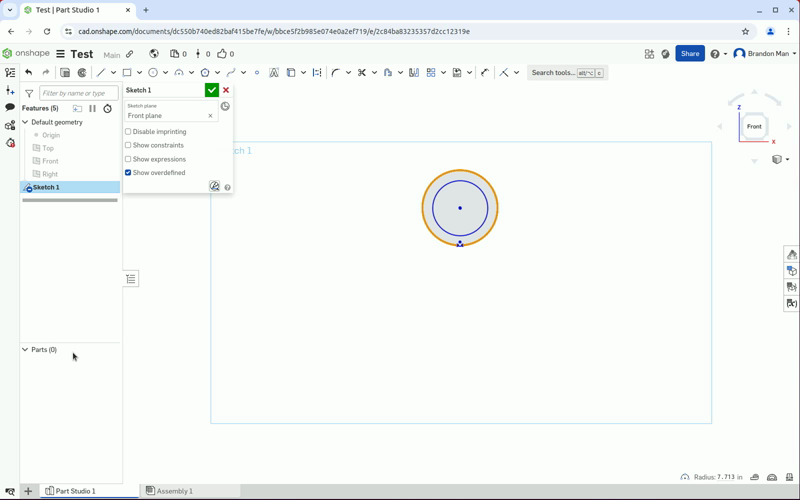
key(shift+e)
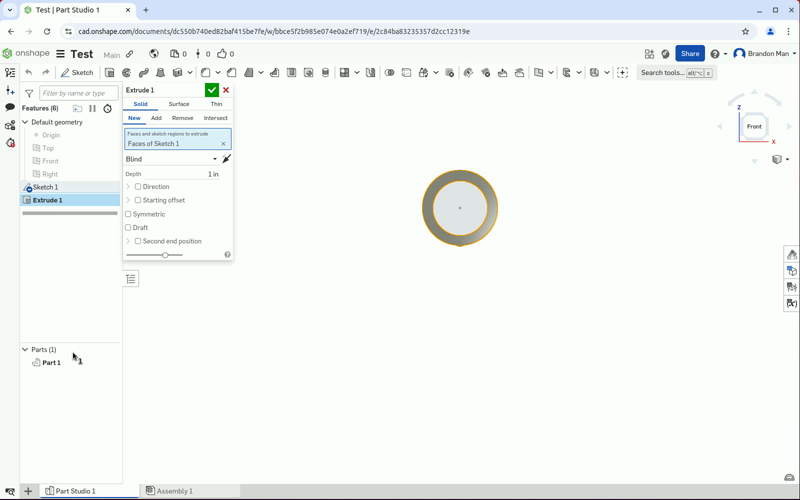
mouse_move(143, 106)
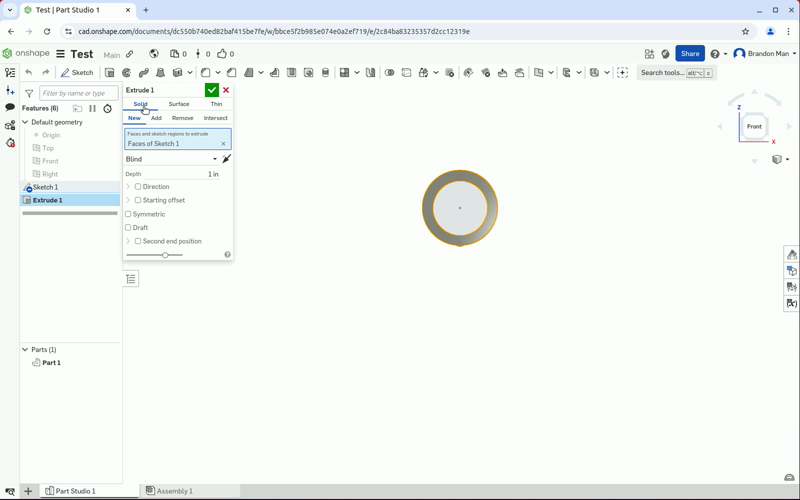
click(143, 106)
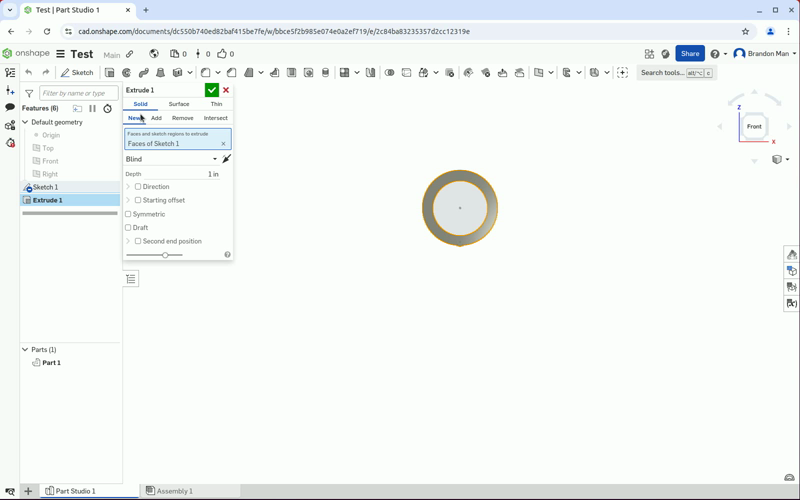
mouse_move(137, 120)
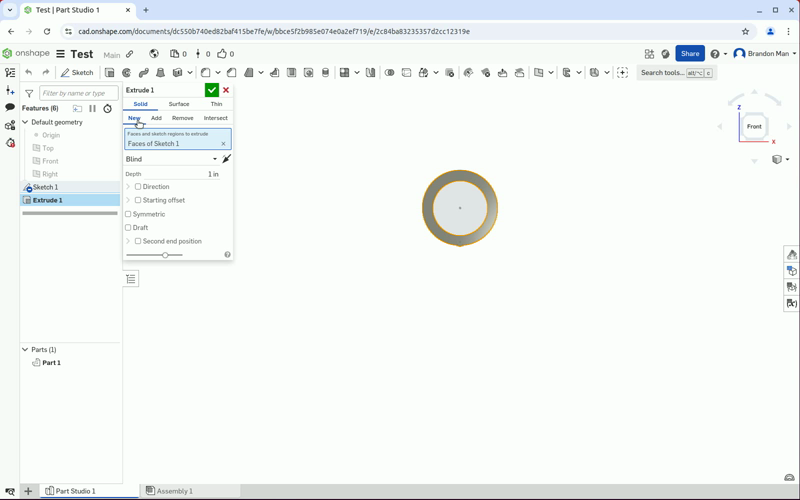
click(137, 120)
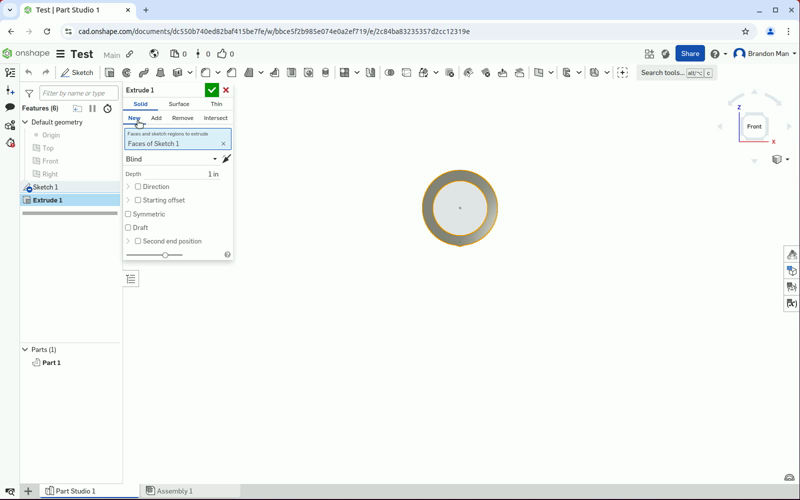
key(tab, 4)
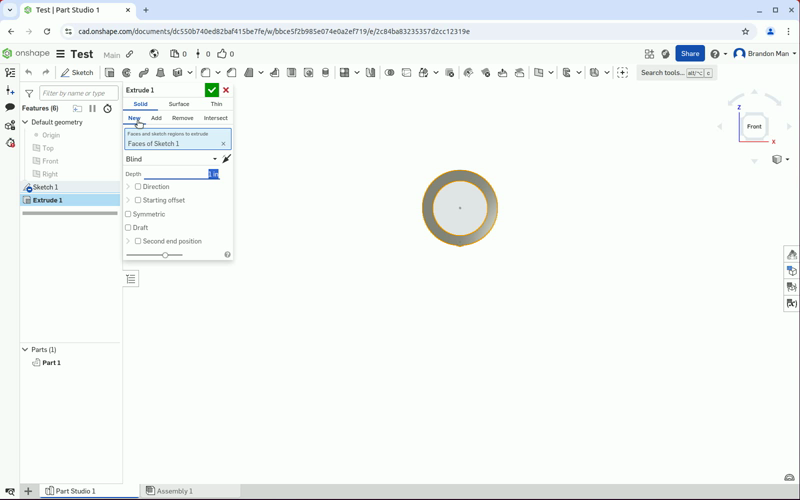
text(4.574)
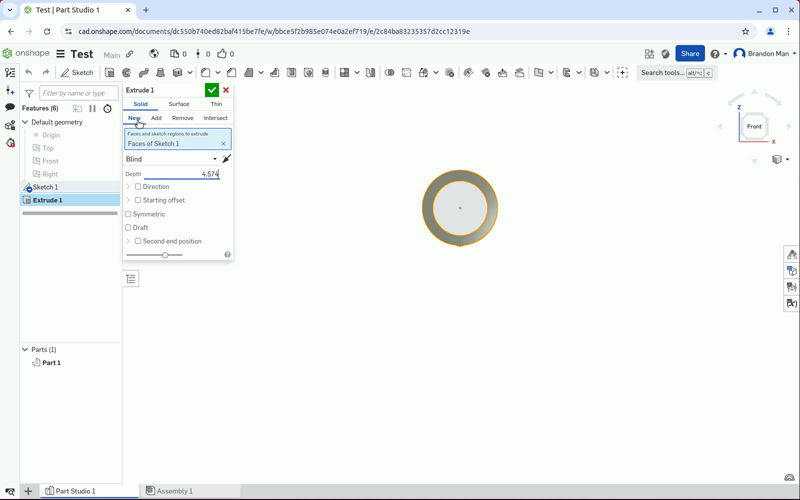
key(enter)
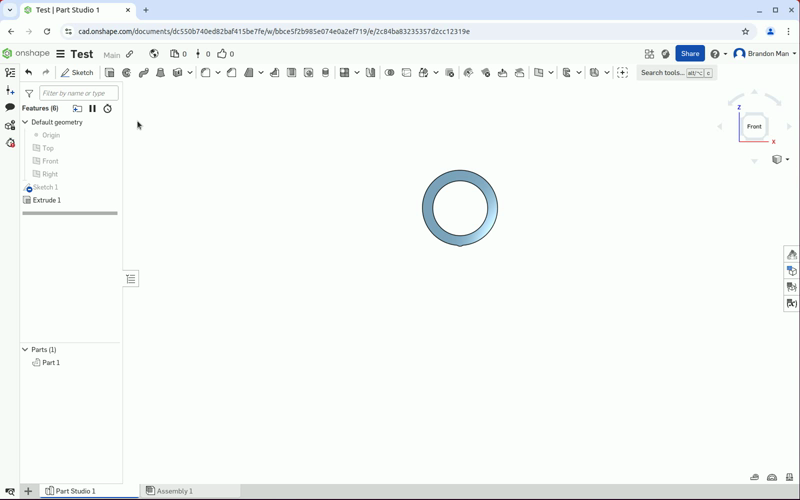
key(shift+h)
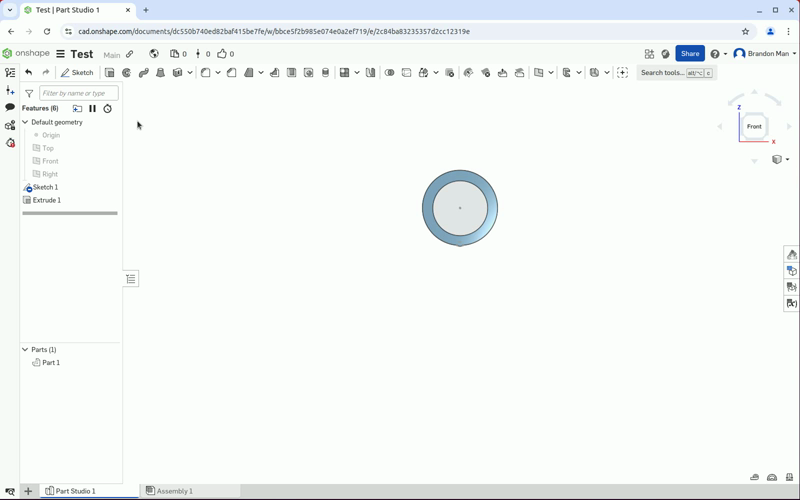
key(shift+h)
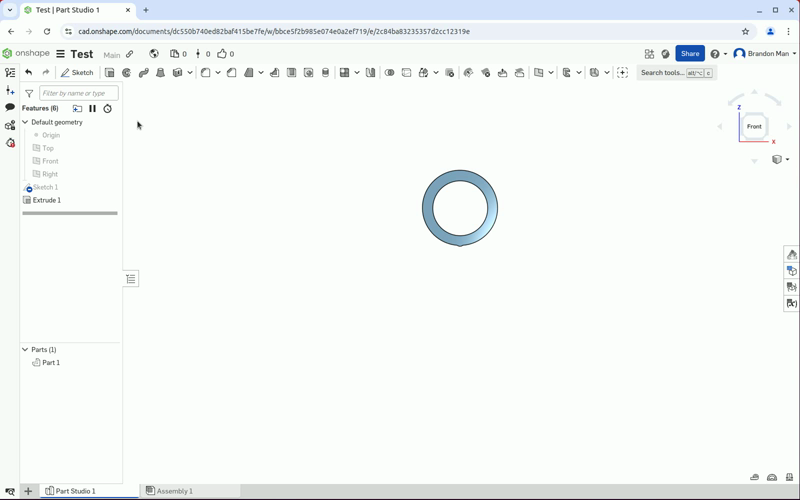
mouse_move(73, 189)
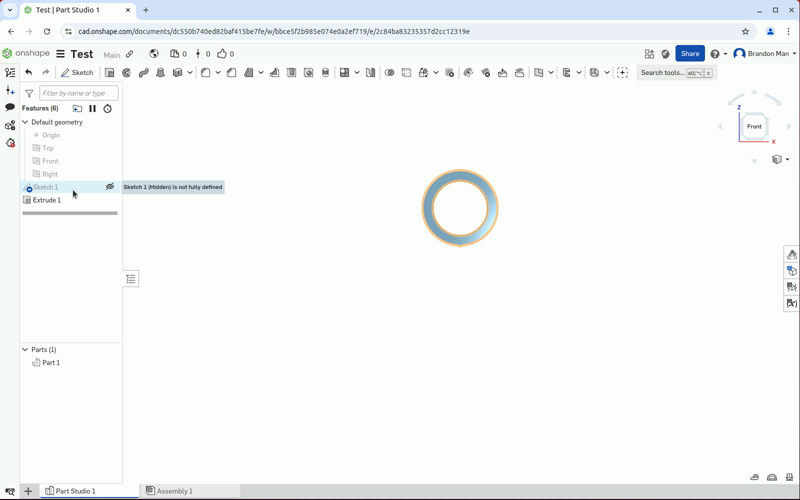
click(73, 189)
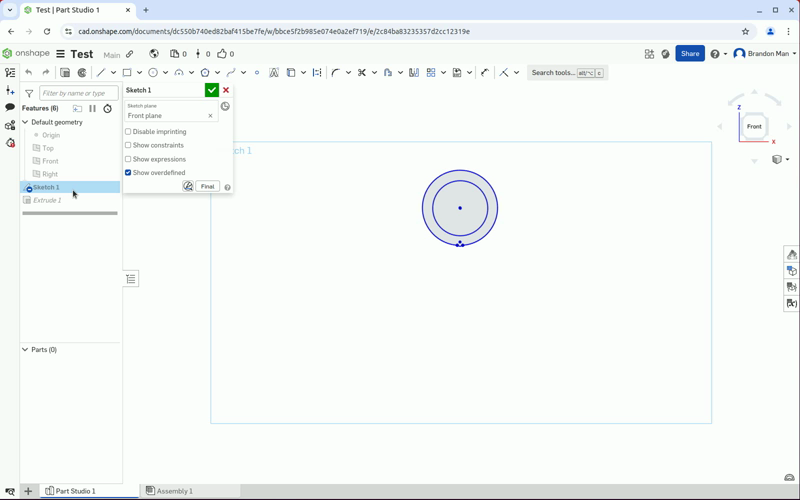
mouse_move(229, 92)
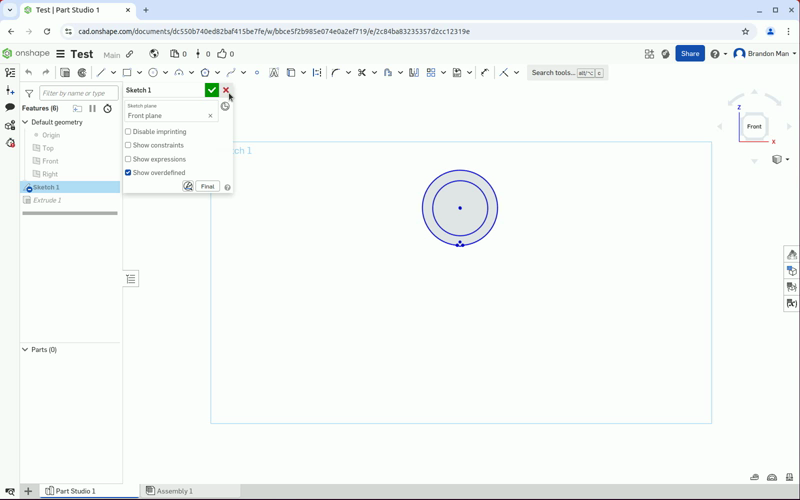
click(229, 92)
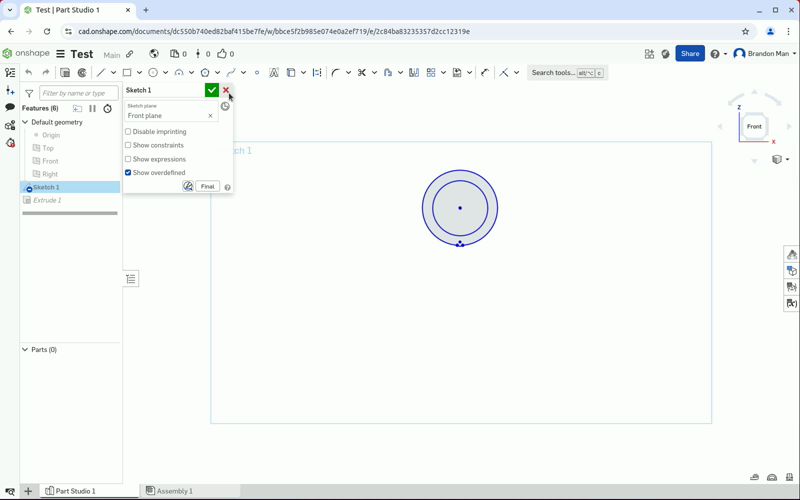
key(shift+s)
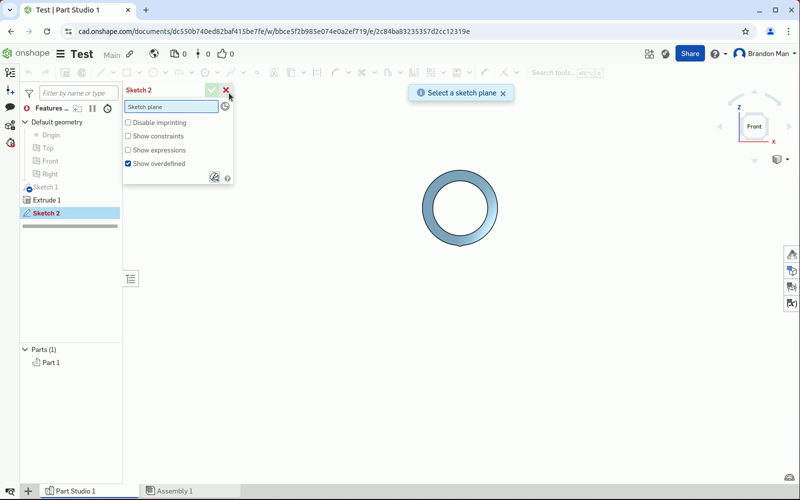
mouse_move(73, 163)
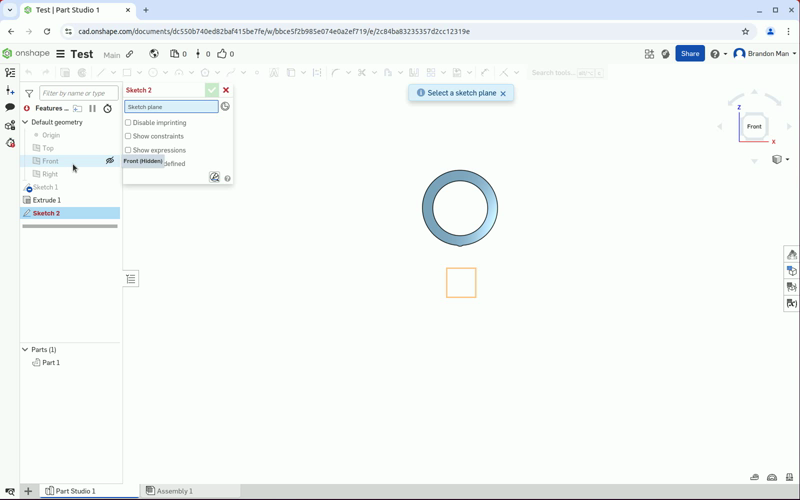
click(73, 163)
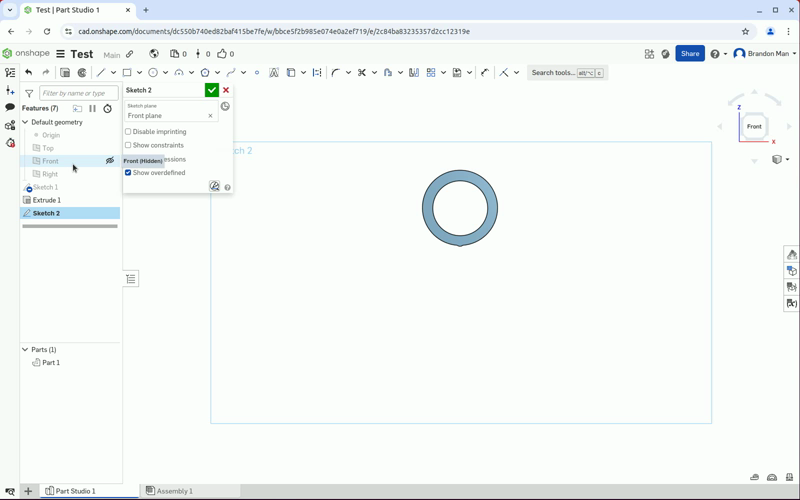
mouse_move(73, 352)
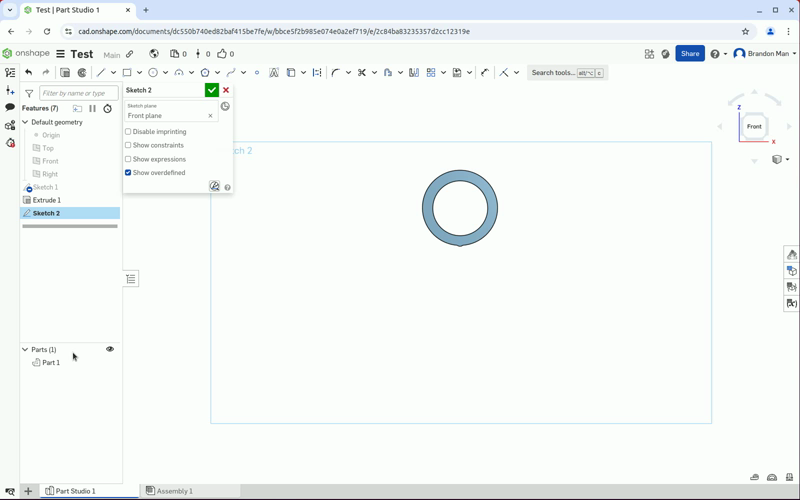
key(y)
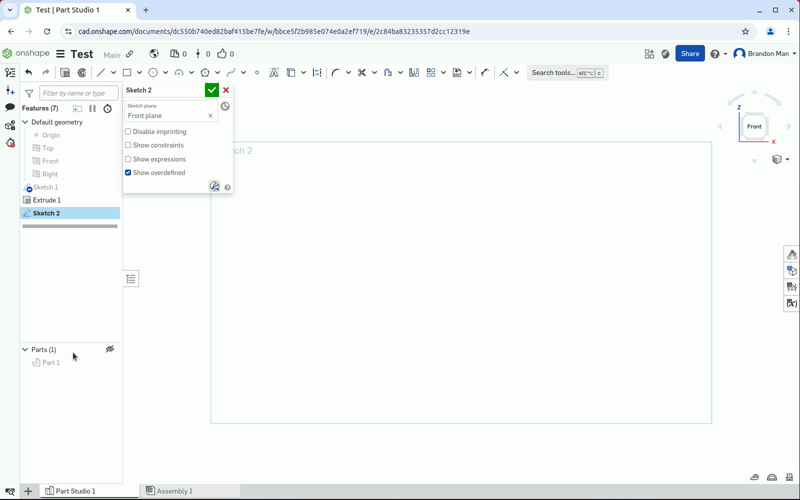
key(a)
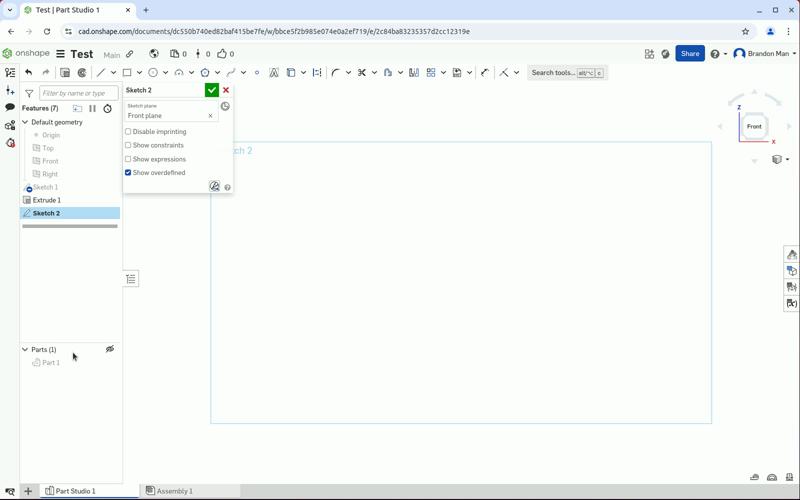
key_down(shift)
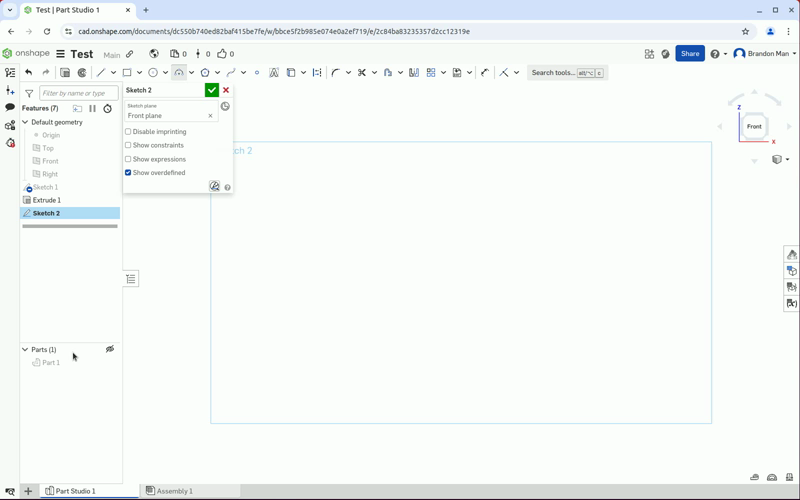
mouse_move(457, 320)
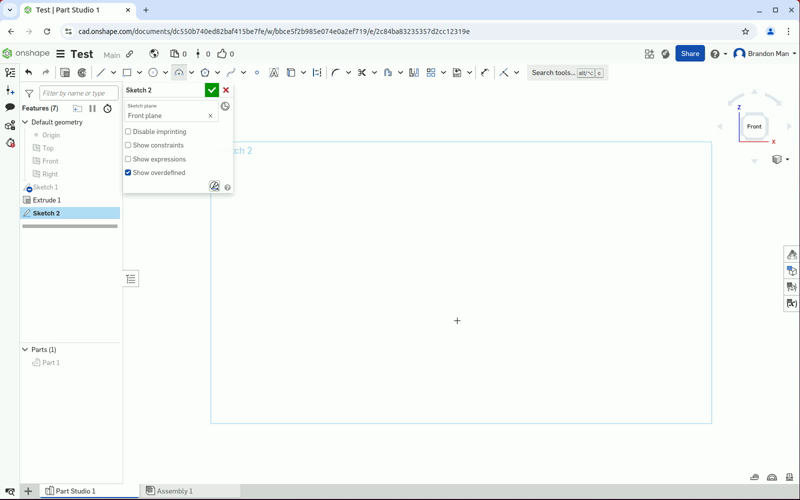
click(457, 320)
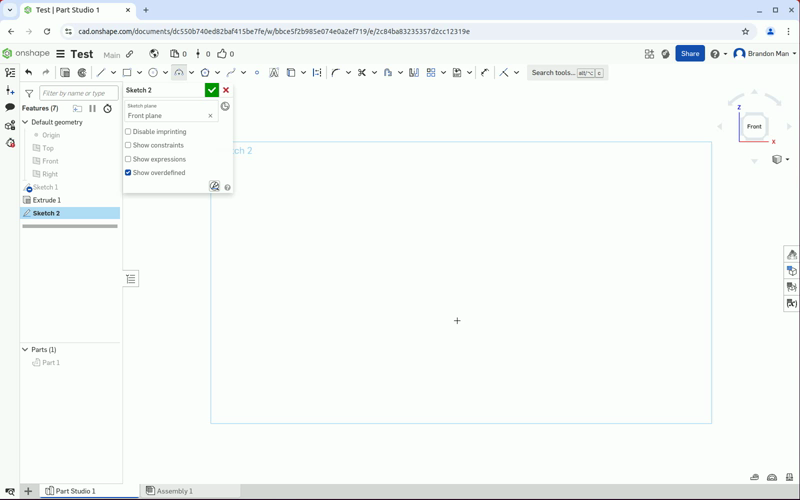
key_up(shift)
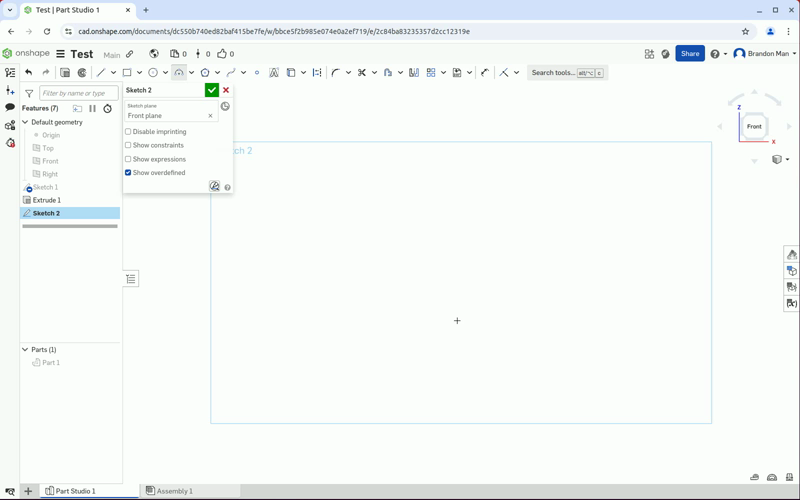
key_down(shift)
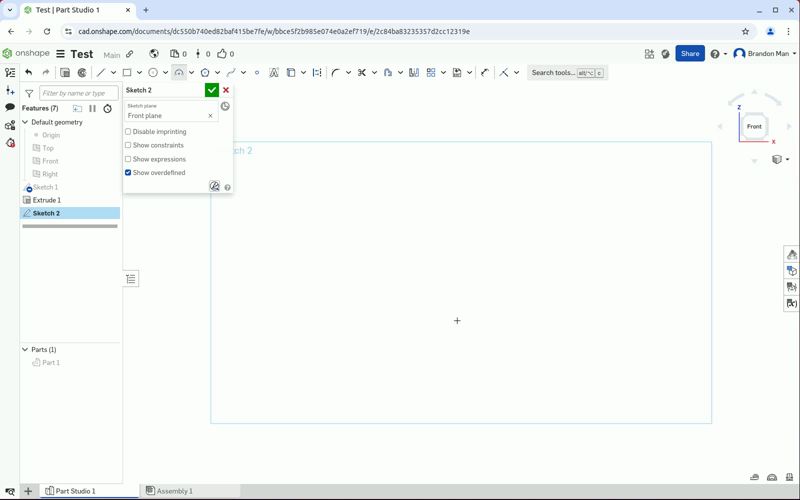
mouse_move(460, 320)
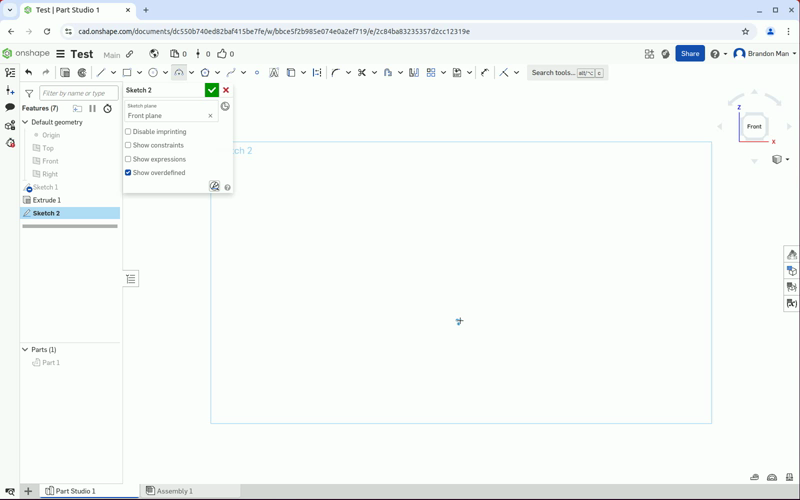
scroll(6)
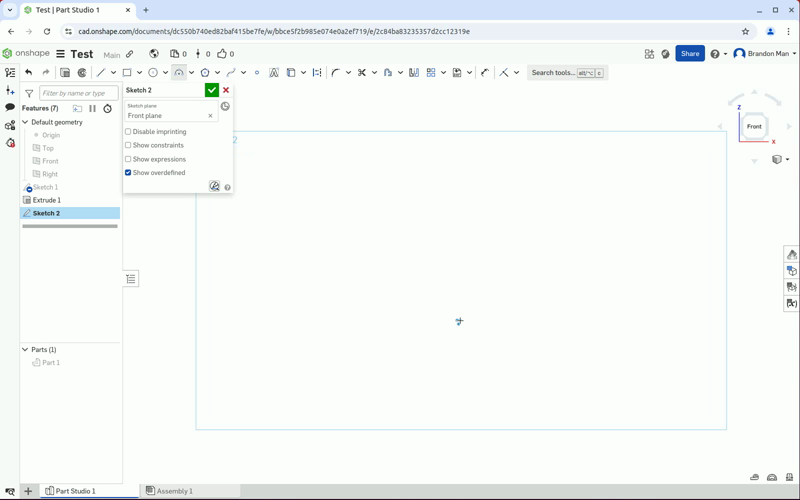
scroll(6)
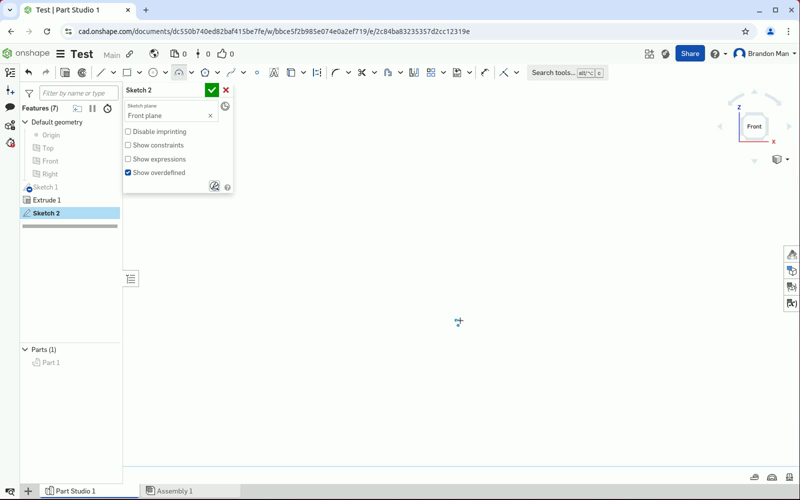
scroll(6)
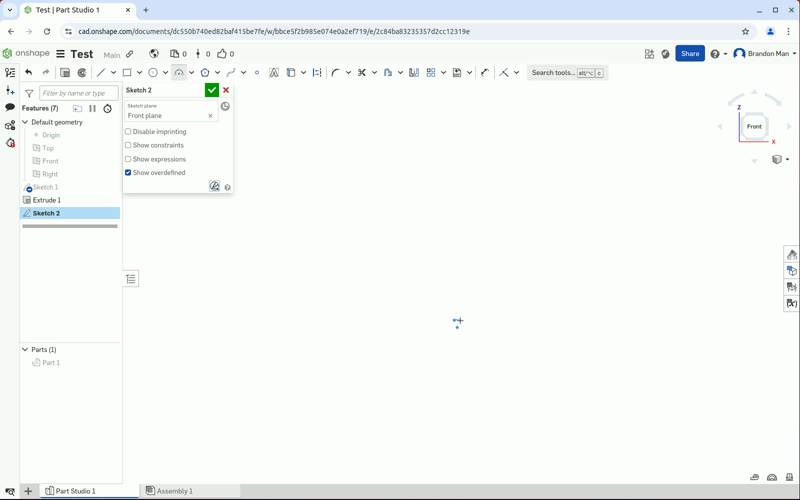
scroll(6)
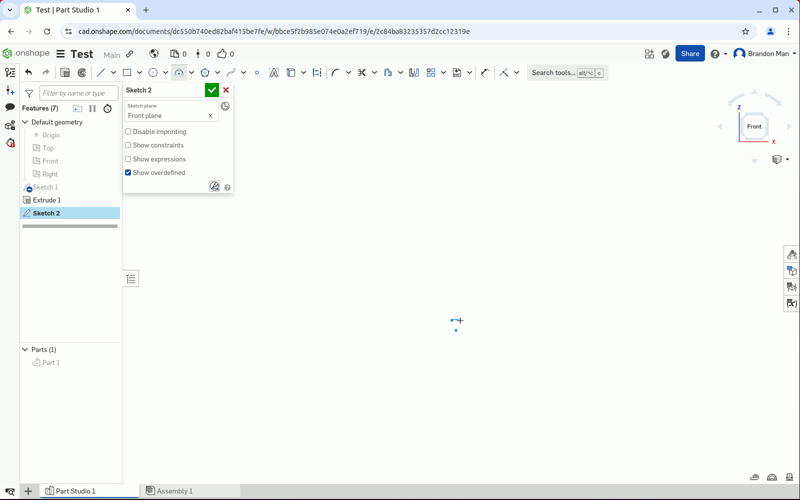
scroll(6)
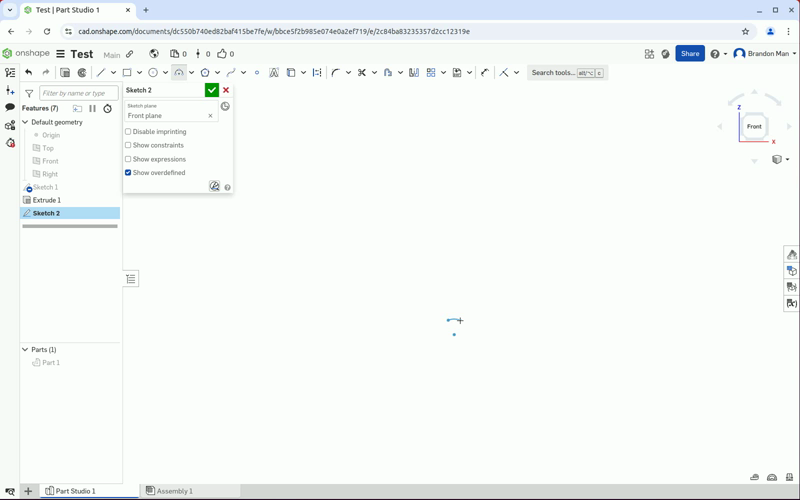
scroll(6)
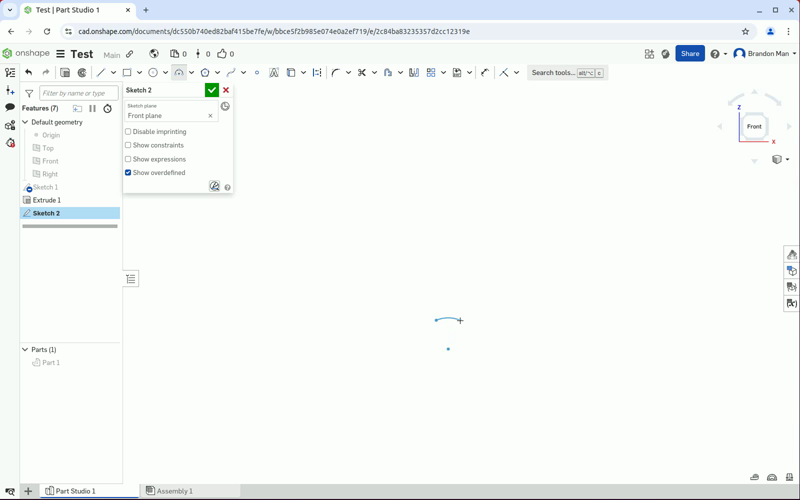
scroll(6)
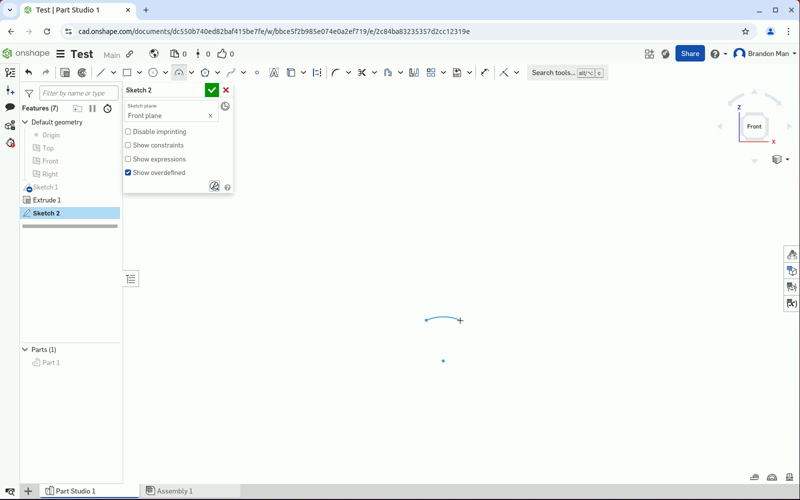
click(460, 320)
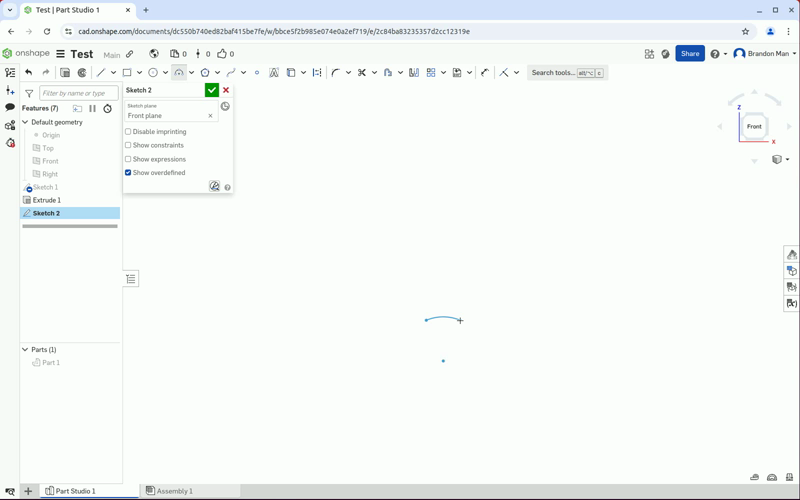
scroll(-6)
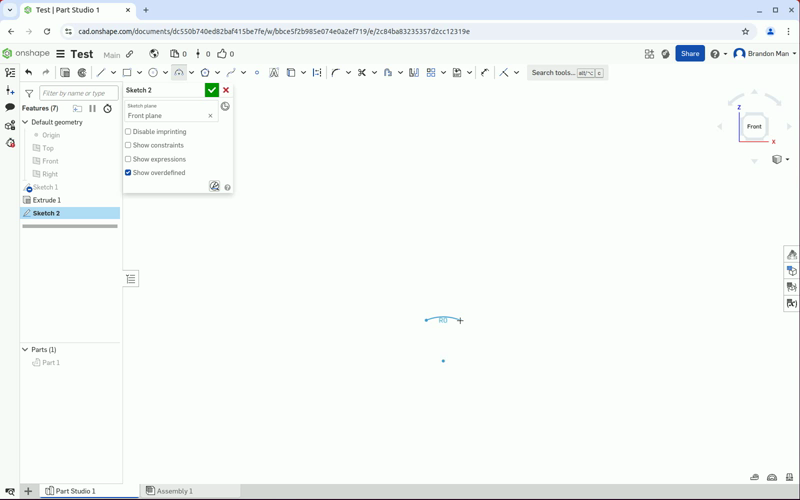
scroll(-6)
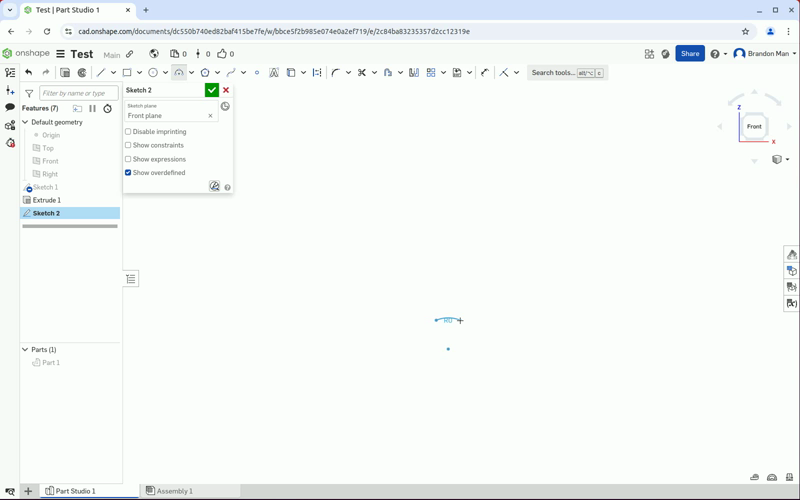
scroll(-6)
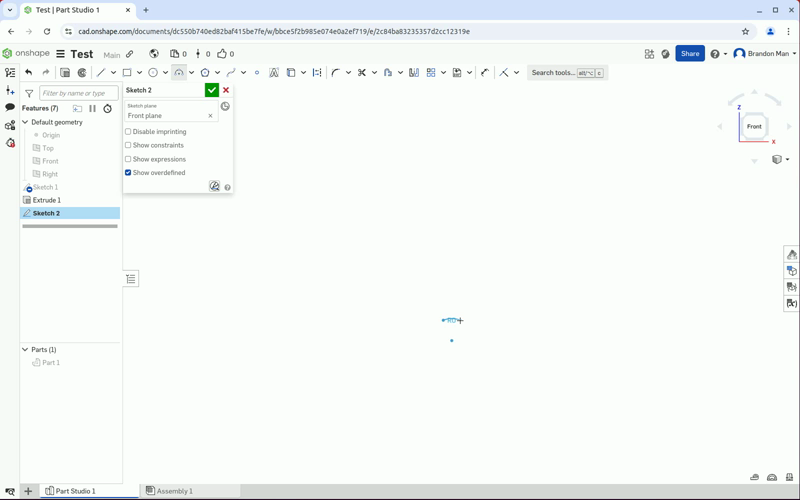
scroll(-6)
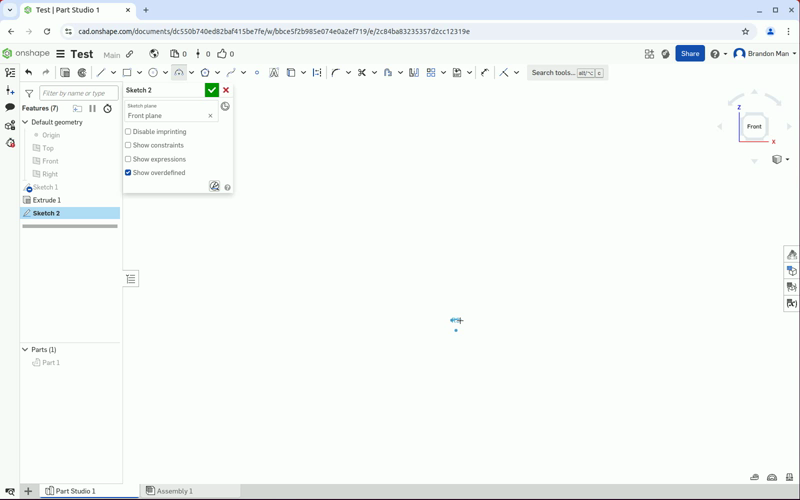
scroll(-6)
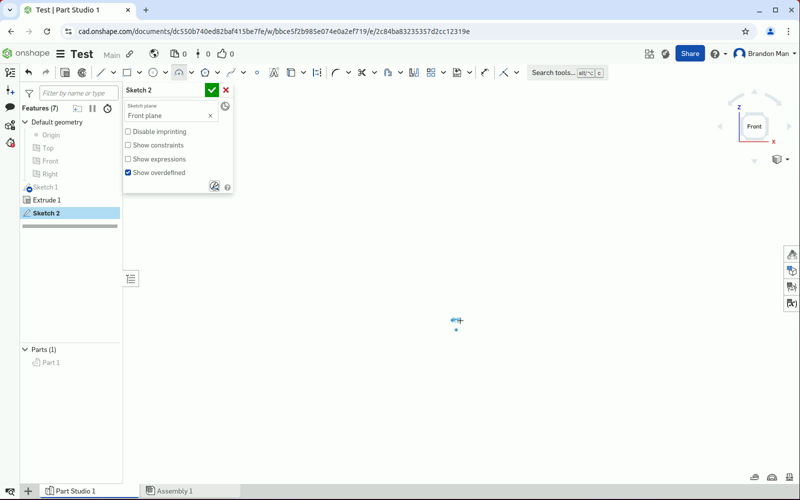
scroll(-6)
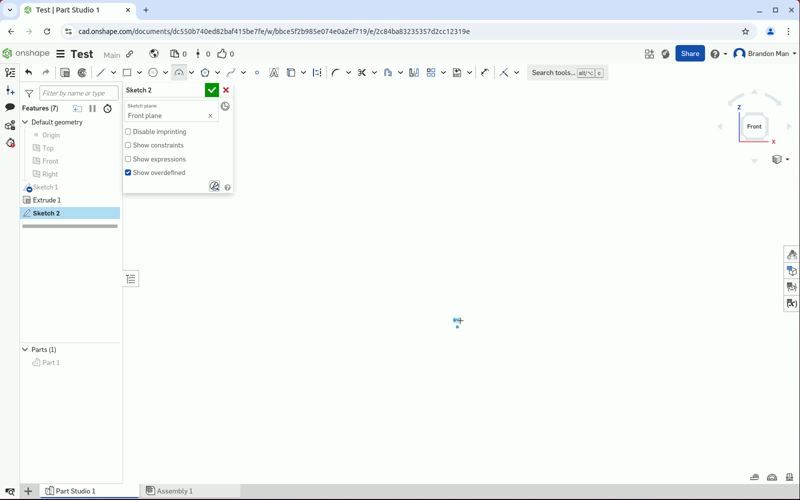
scroll(-6)
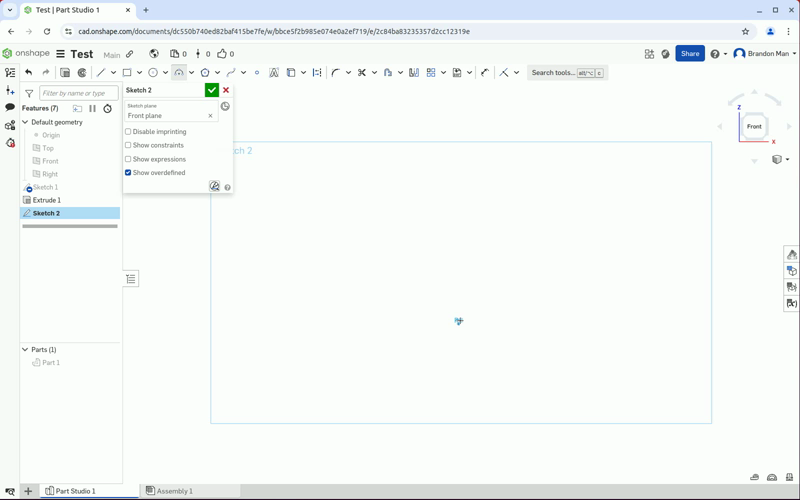
mouse_move(458, 321)
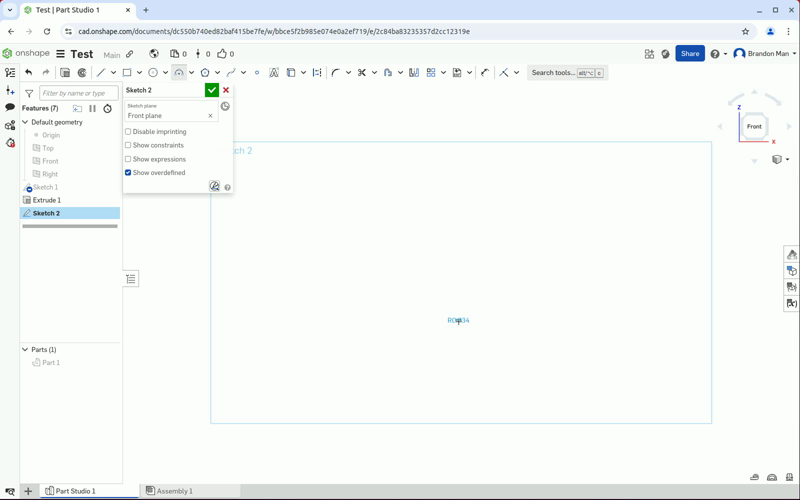
scroll(6)
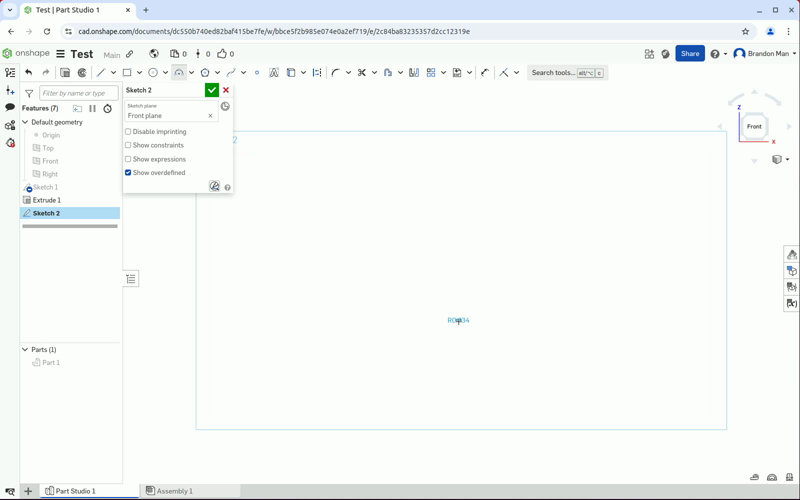
scroll(6)
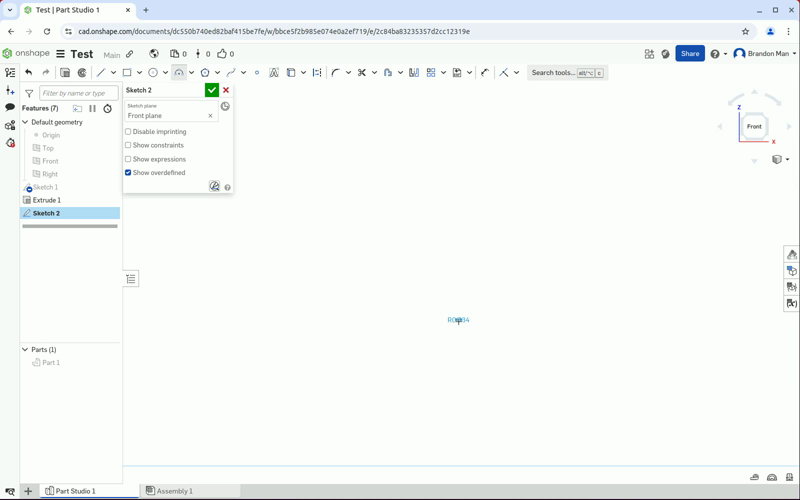
scroll(6)
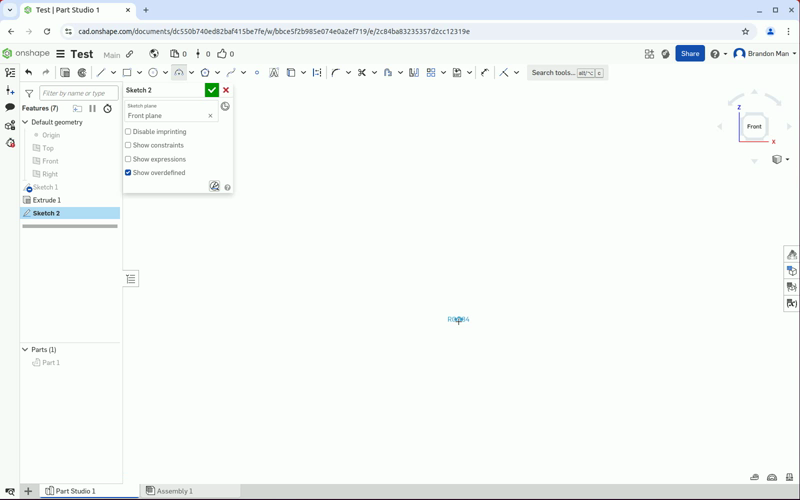
scroll(6)
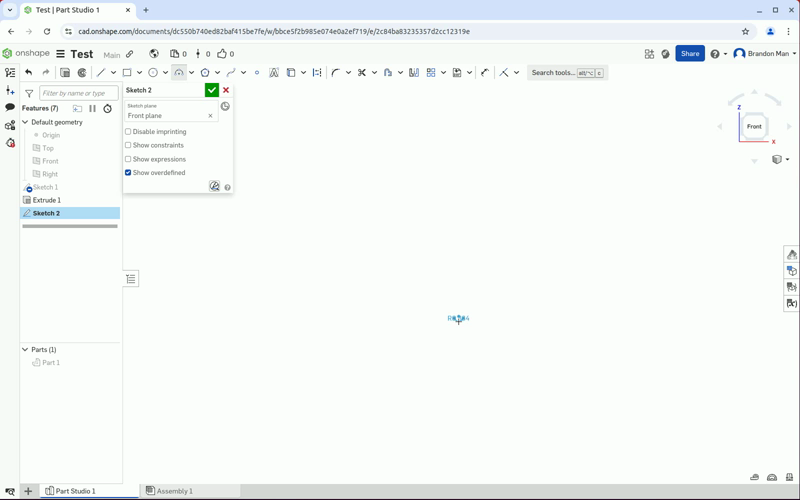
scroll(6)
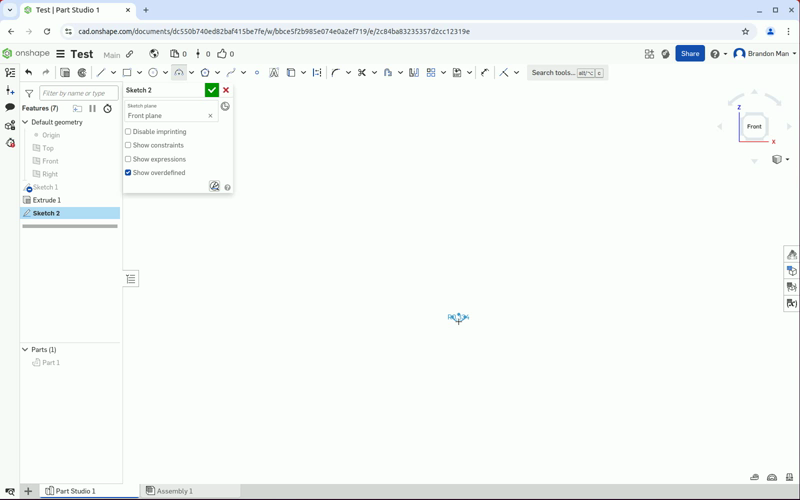
scroll(6)
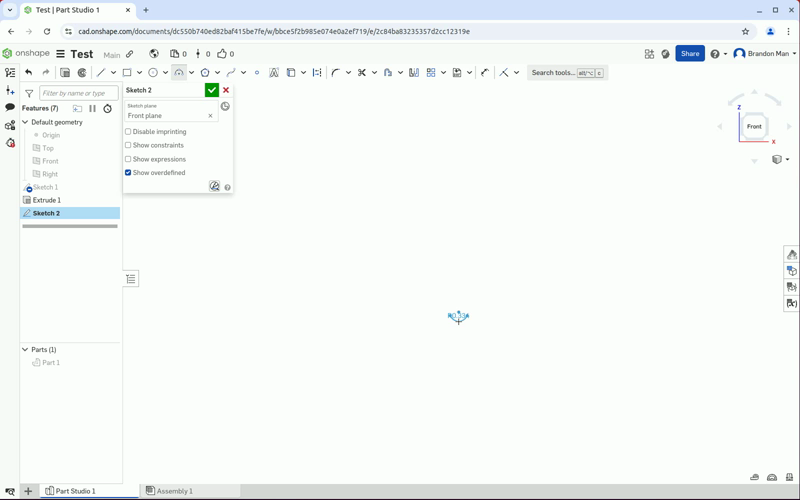
scroll(6)
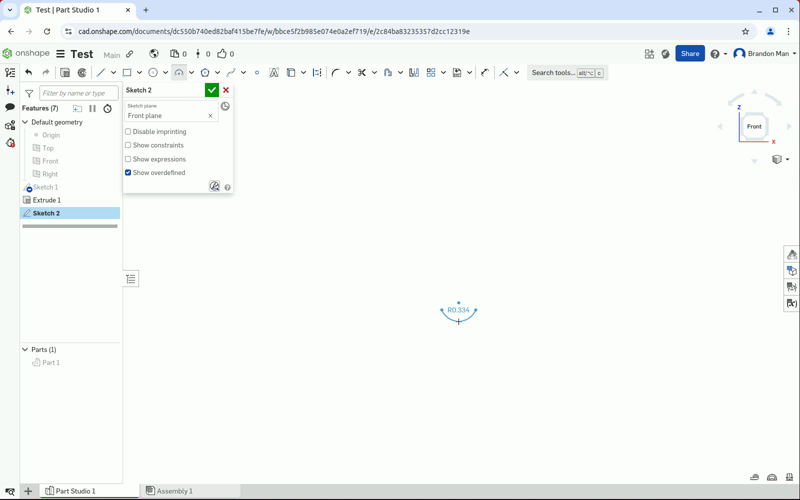
click(458, 321)
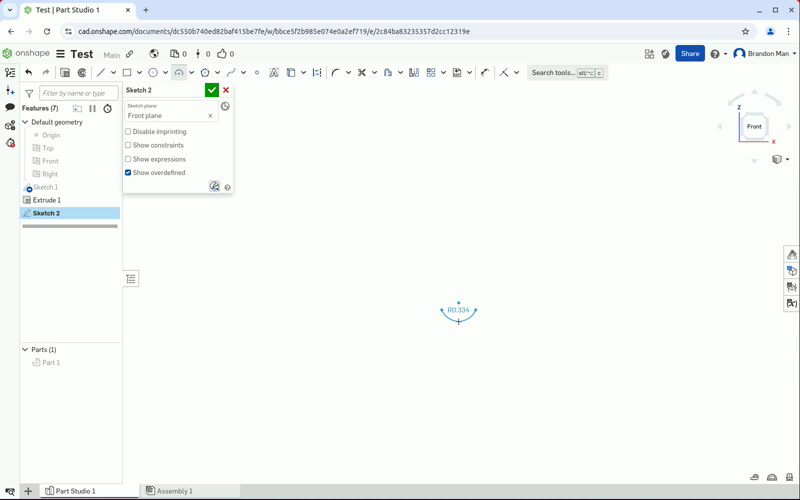
scroll(-6)
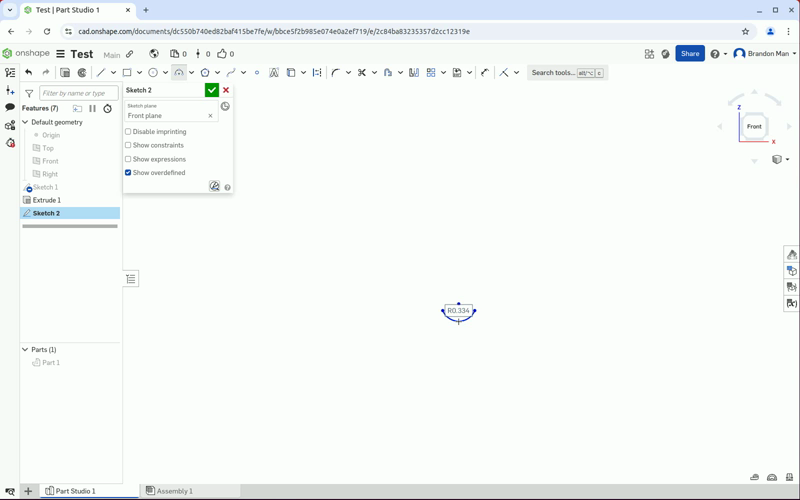
scroll(-6)
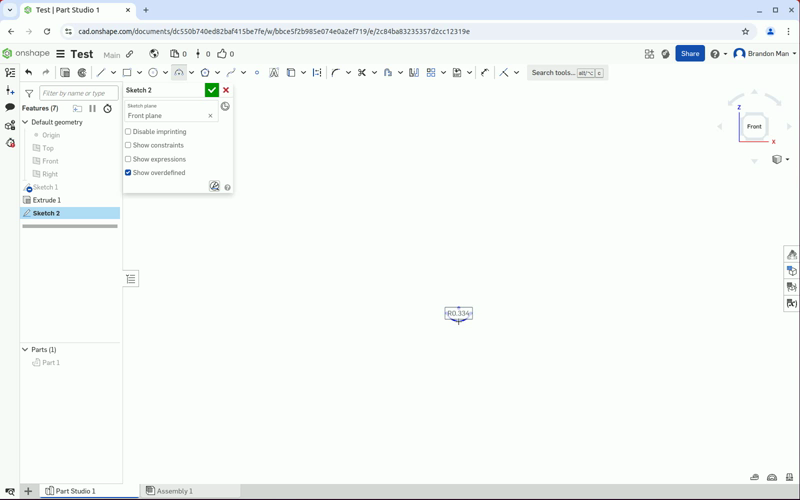
scroll(-6)
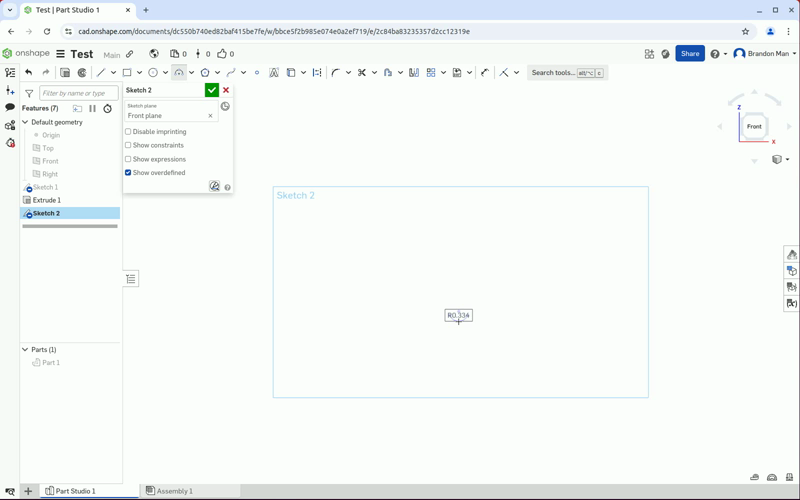
scroll(-6)
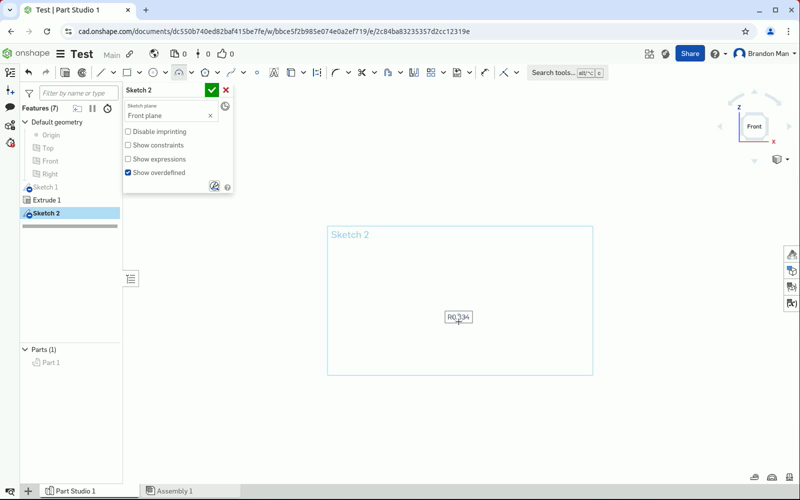
scroll(-6)
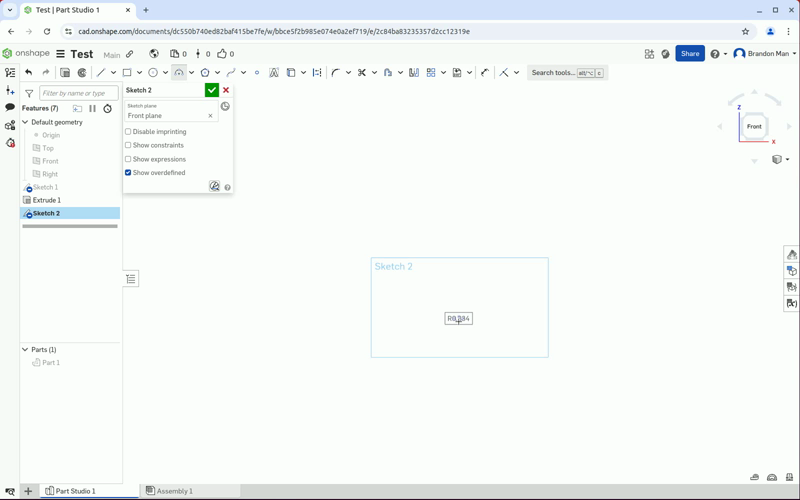
scroll(-6)
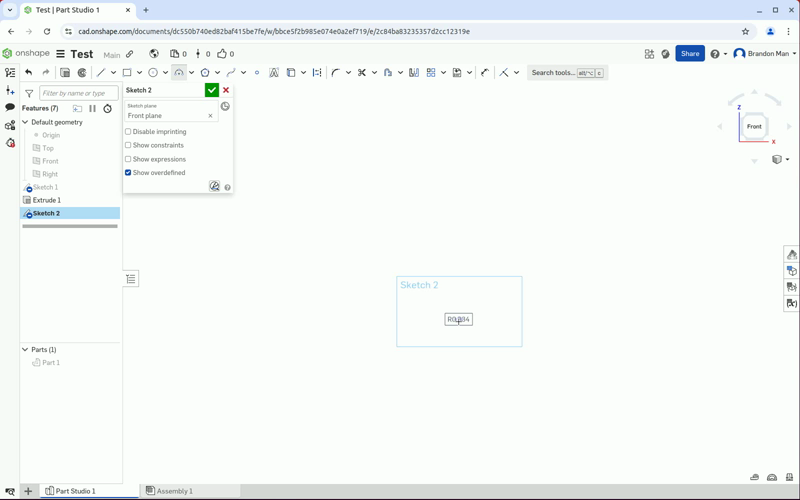
scroll(-6)
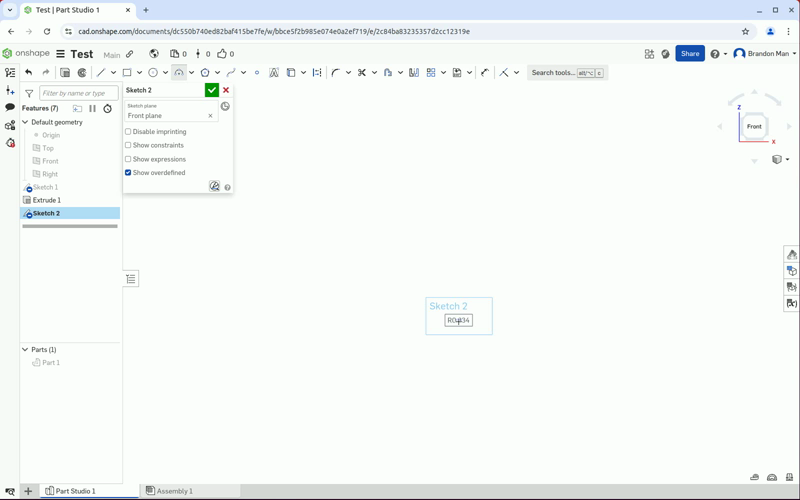
key_up(shift)
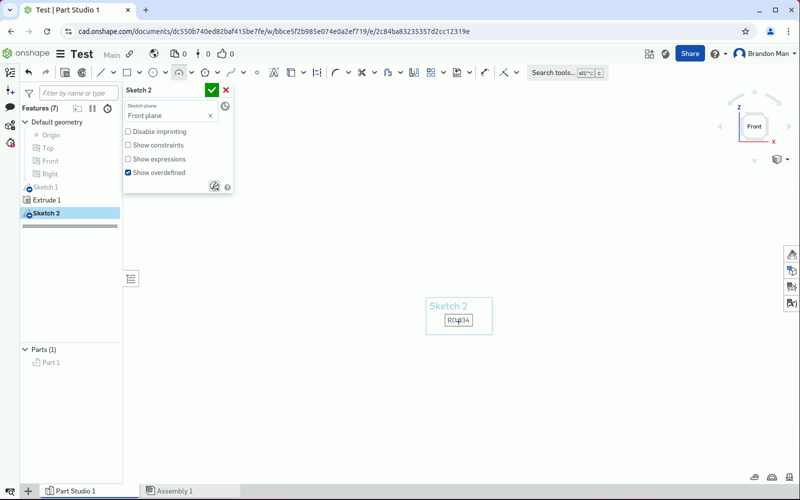
key(esc)
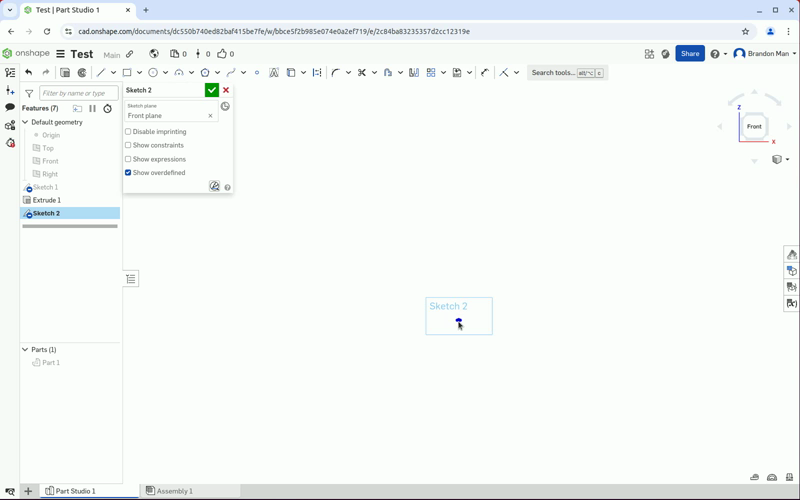
key(l)
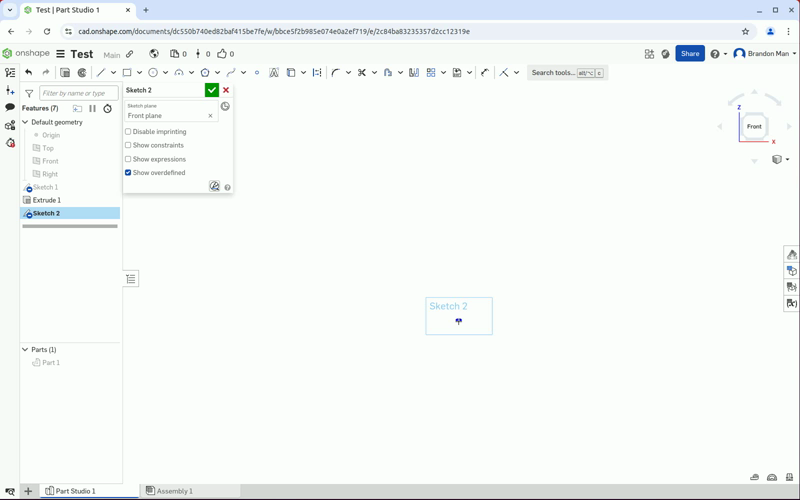
mouse_move(460, 320)
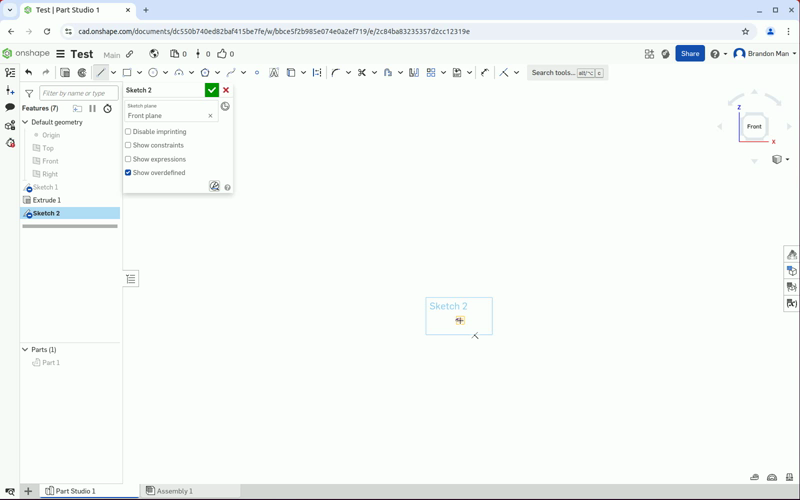
scroll(6)
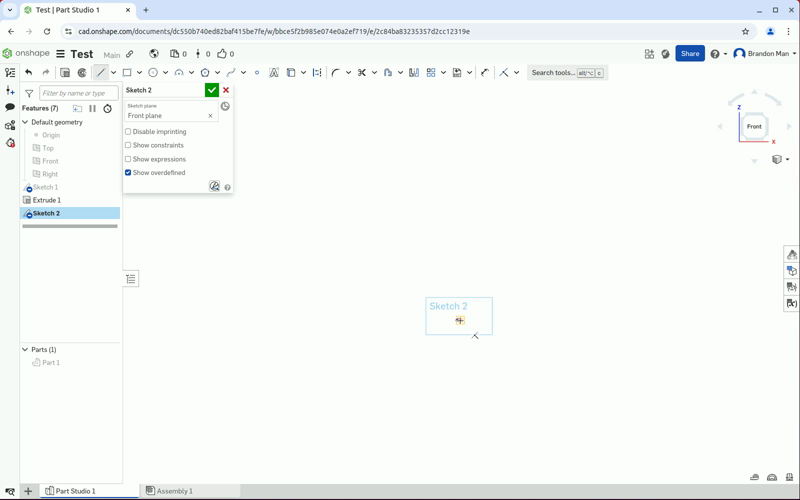
scroll(6)
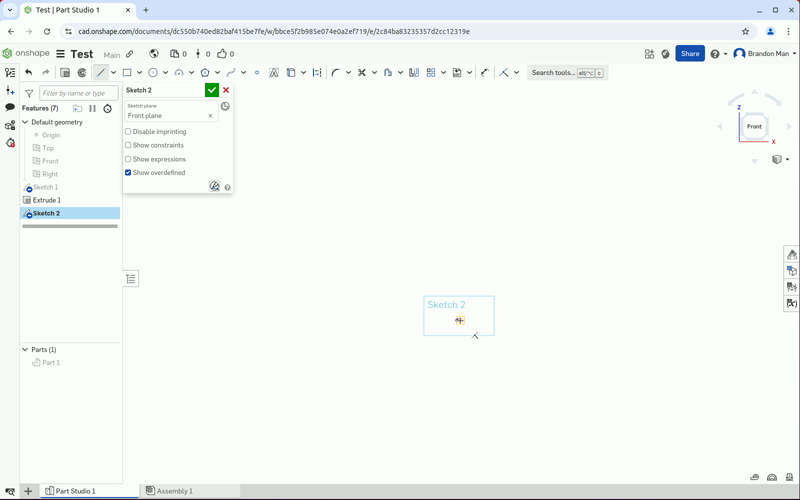
scroll(6)
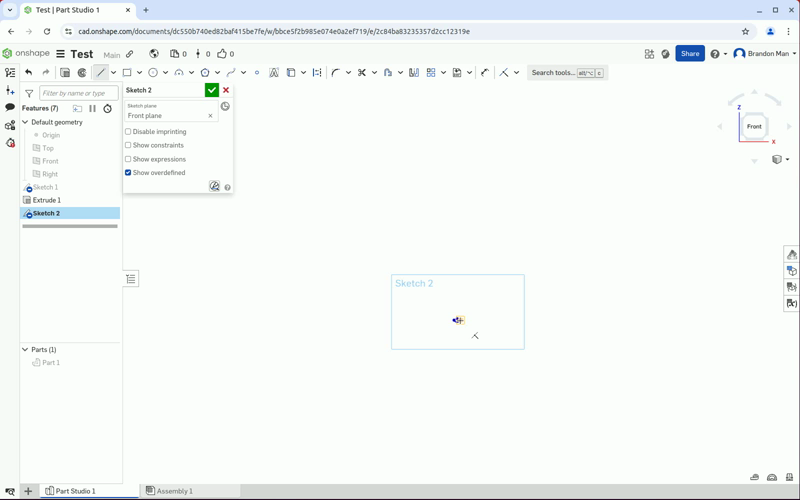
scroll(6)
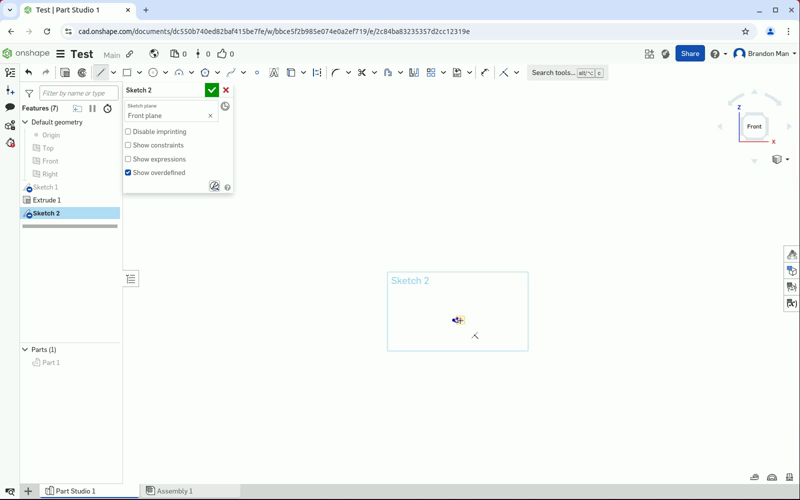
scroll(6)
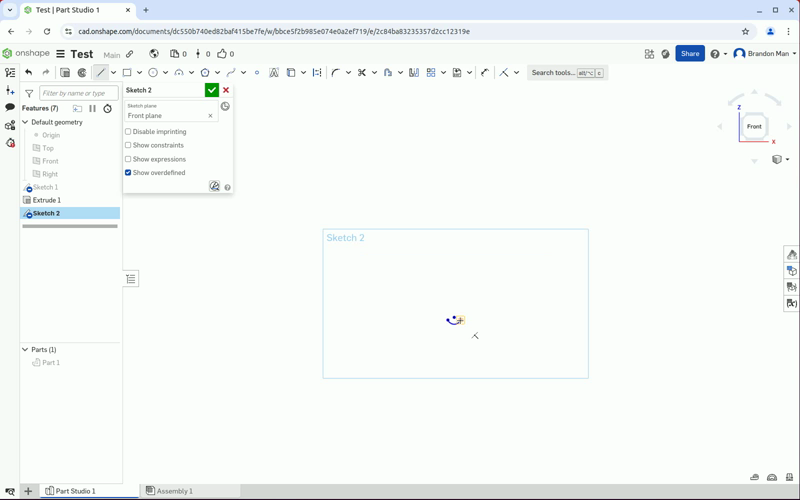
scroll(6)
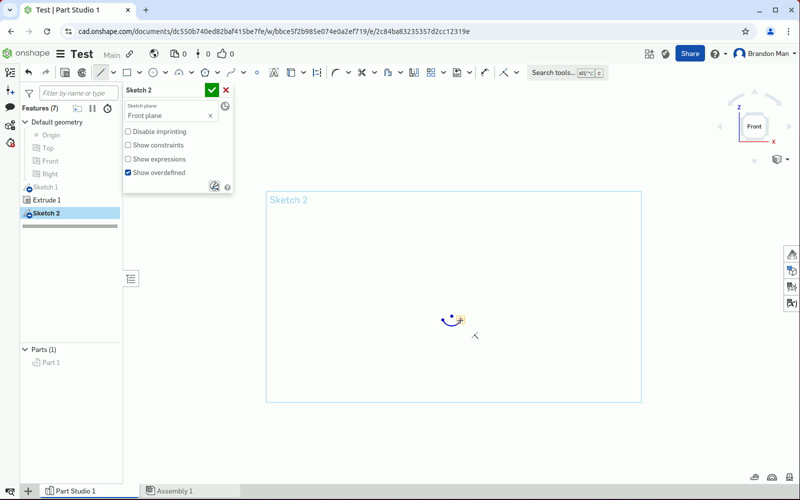
scroll(6)
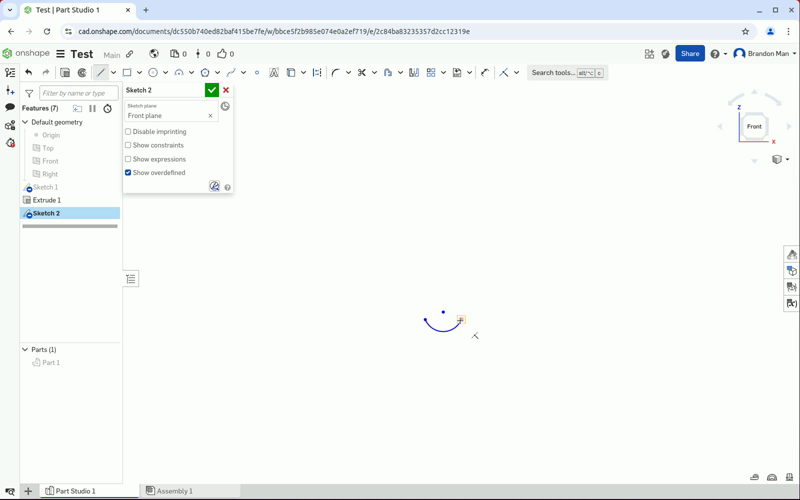
click(460, 320)
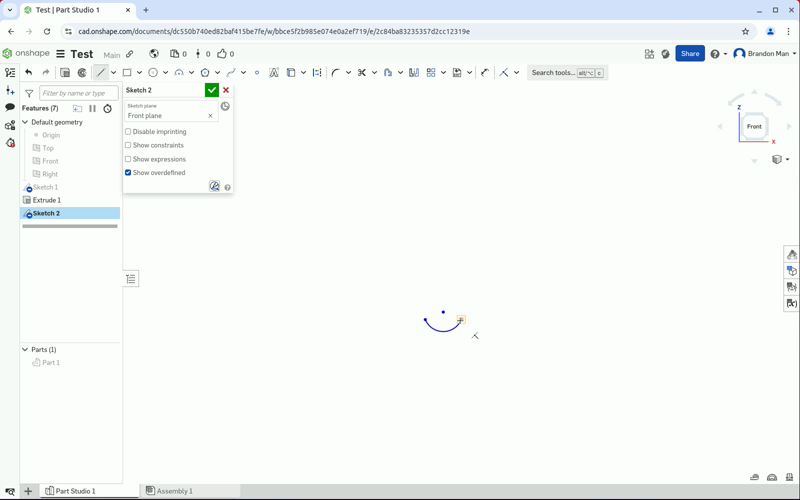
scroll(-6)
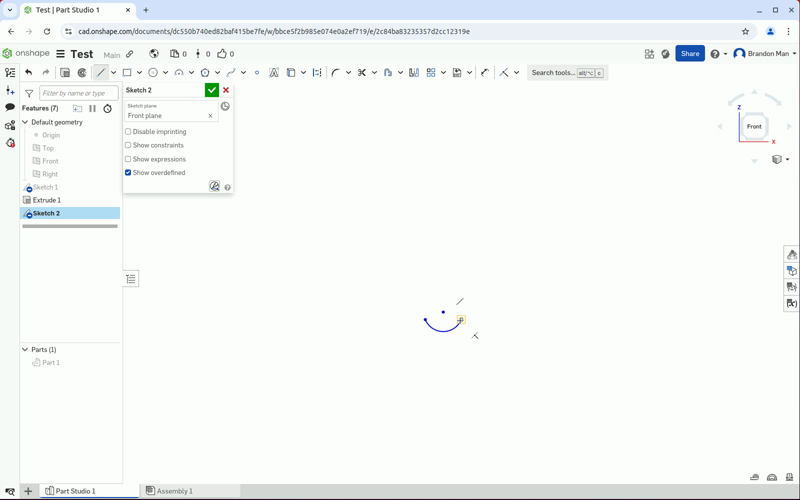
scroll(-6)
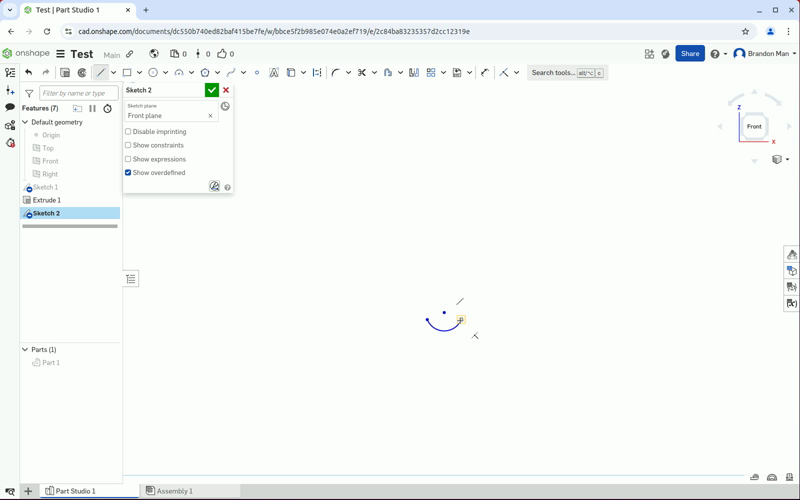
scroll(-6)
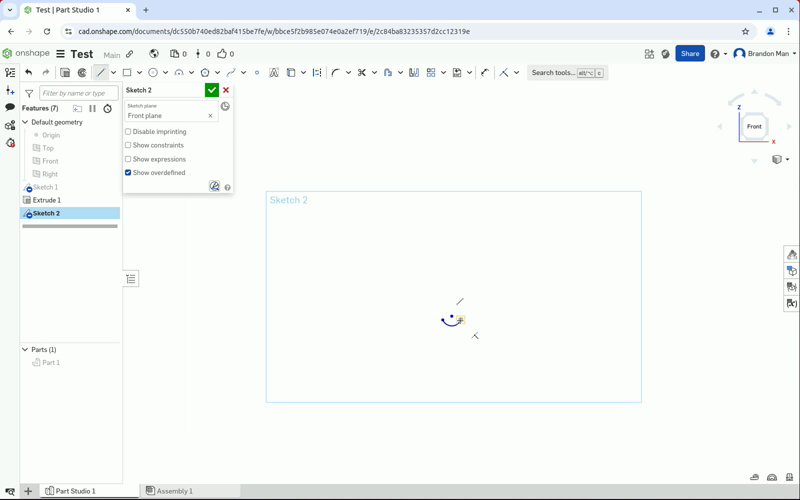
scroll(-6)
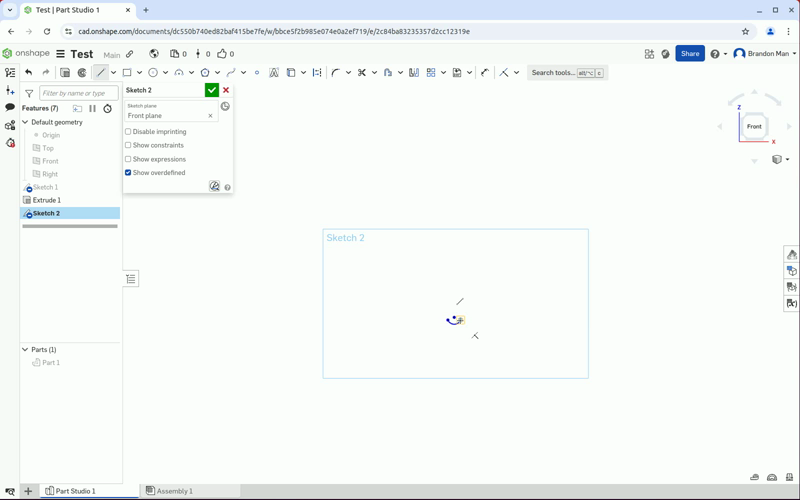
scroll(-6)
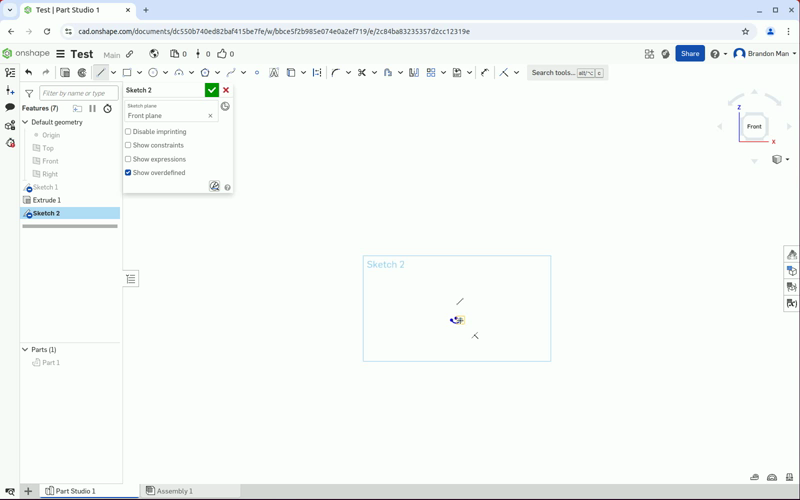
scroll(-6)
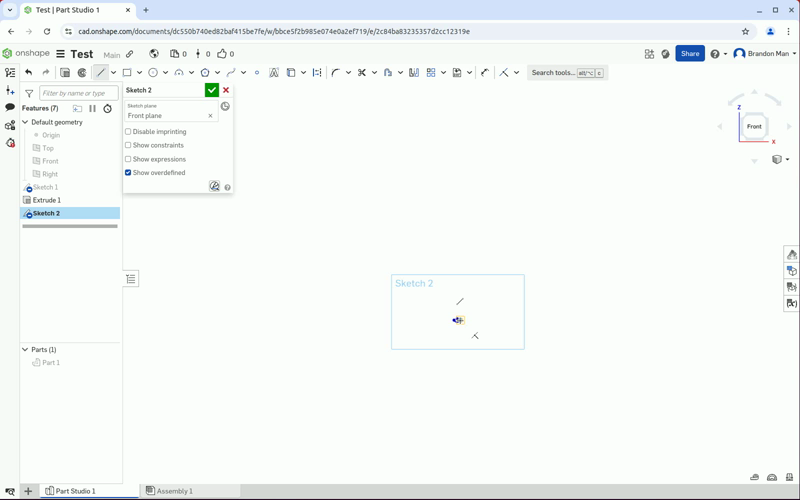
scroll(-6)
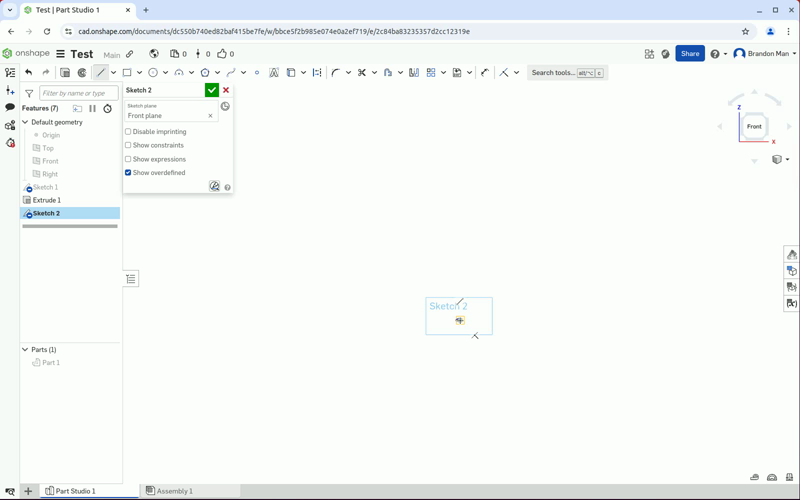
key_down(shift)
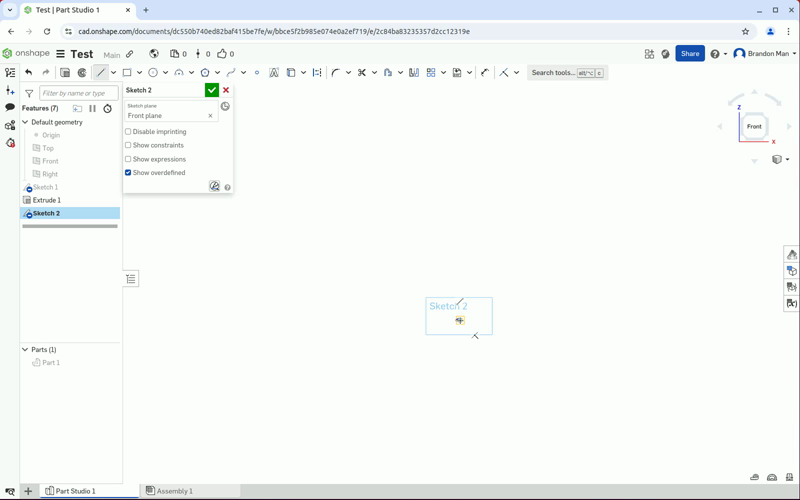
mouse_move(490, 320)
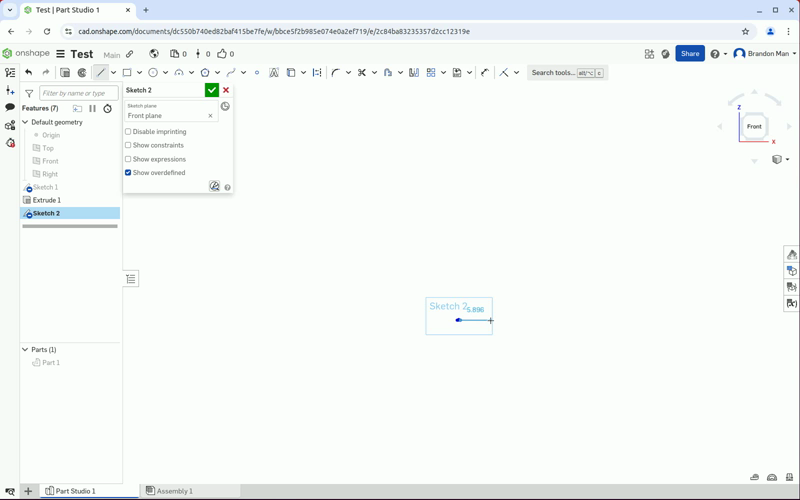
mouse_move(460, 310)
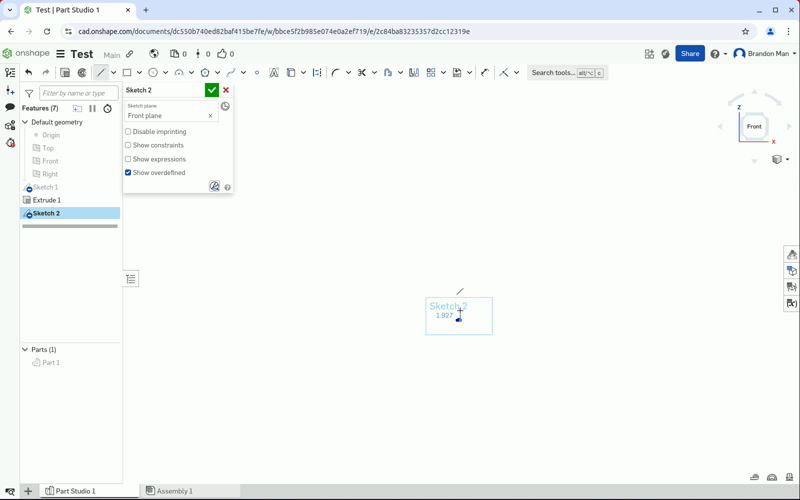
click(460, 310)
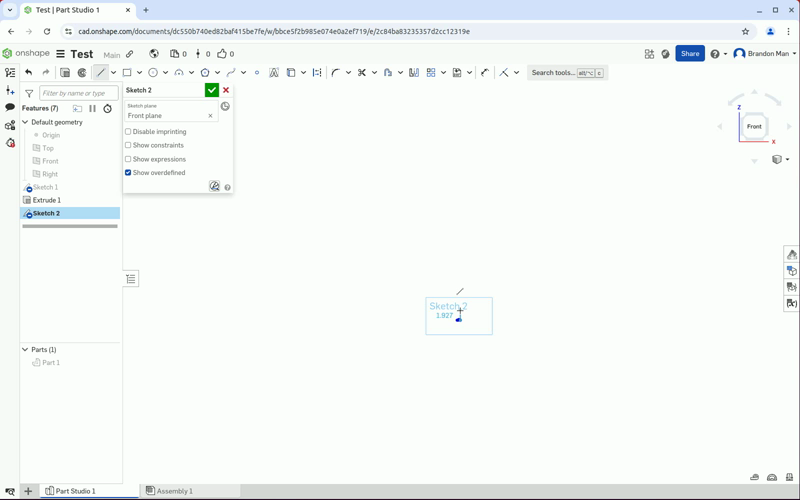
key_up(shift)
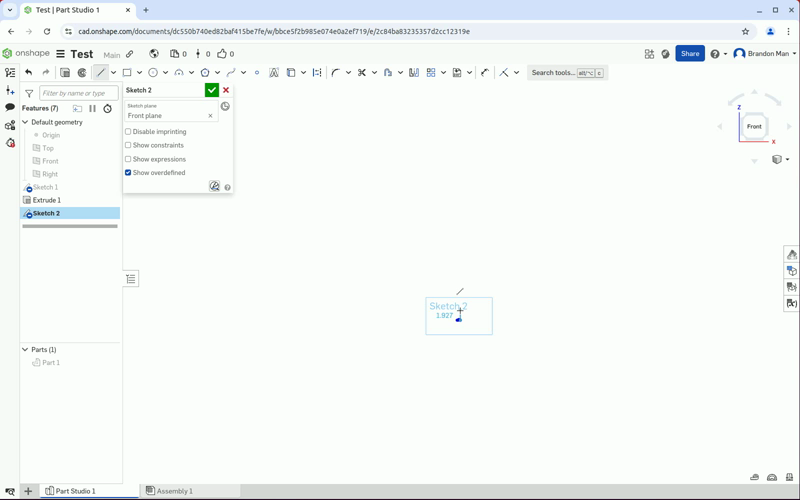
key(esc)
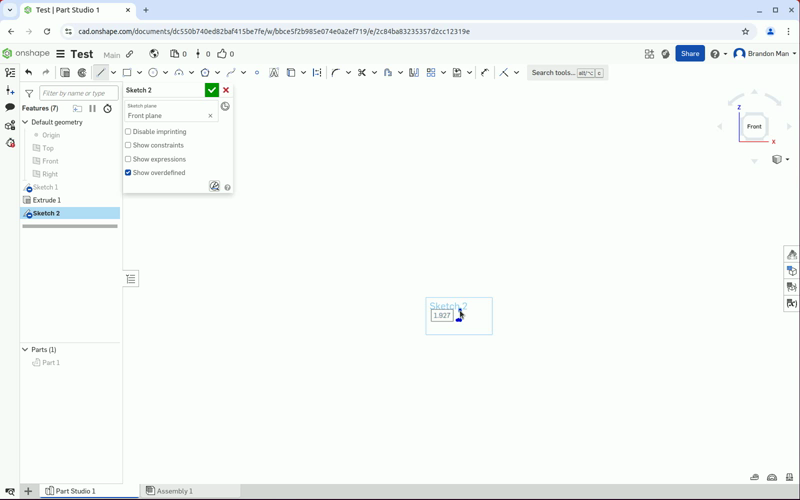
key(a)
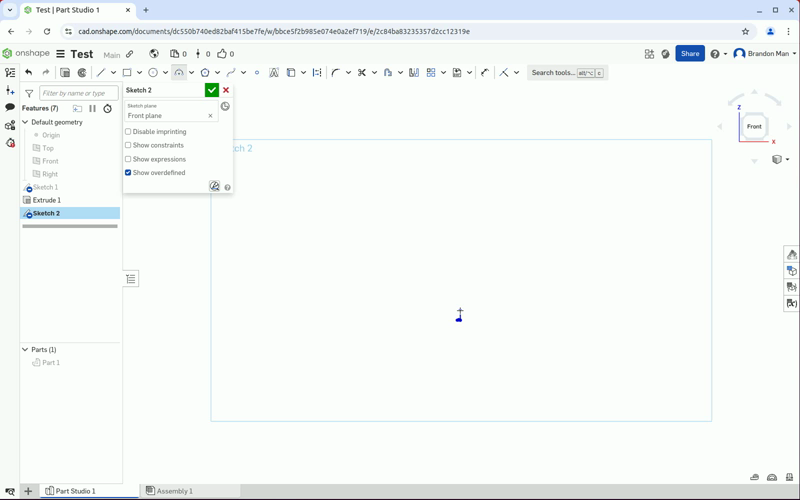
mouse_move(460, 310)
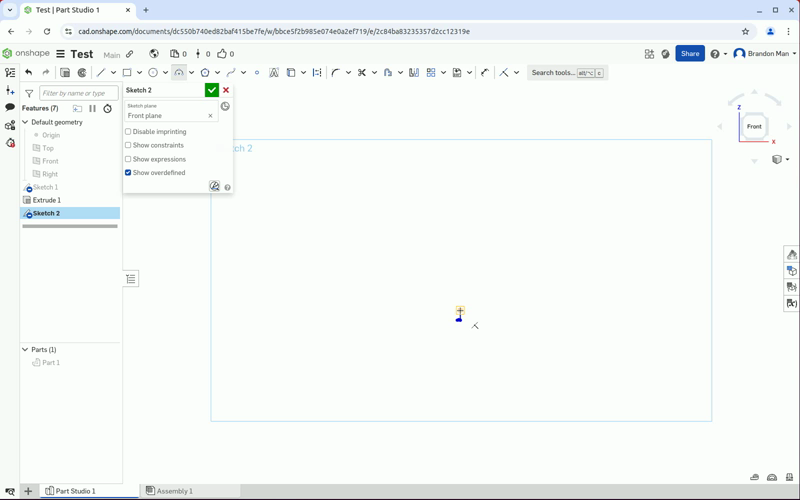
click(460, 310)
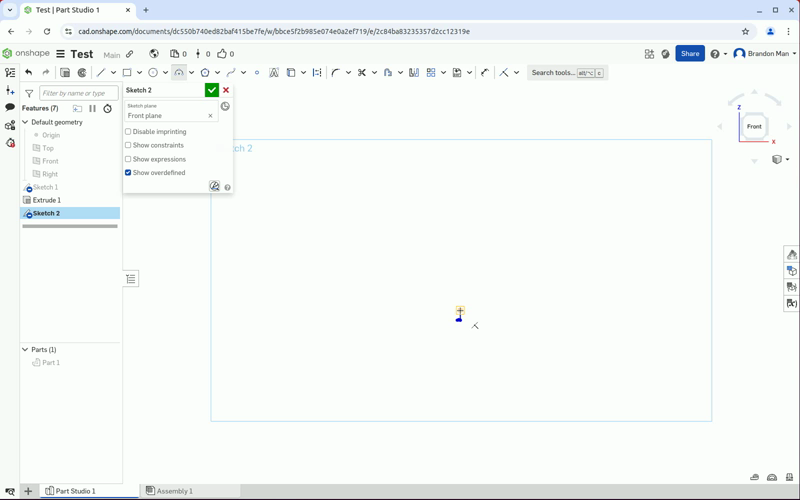
key_down(shift)
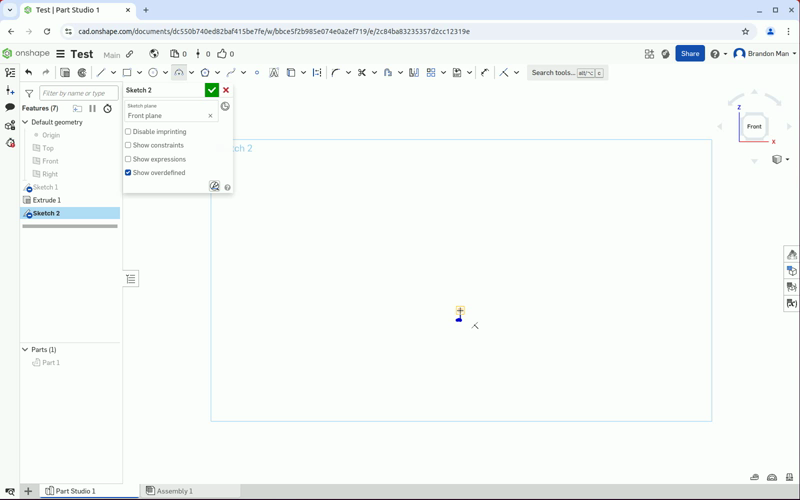
mouse_move(460, 255)
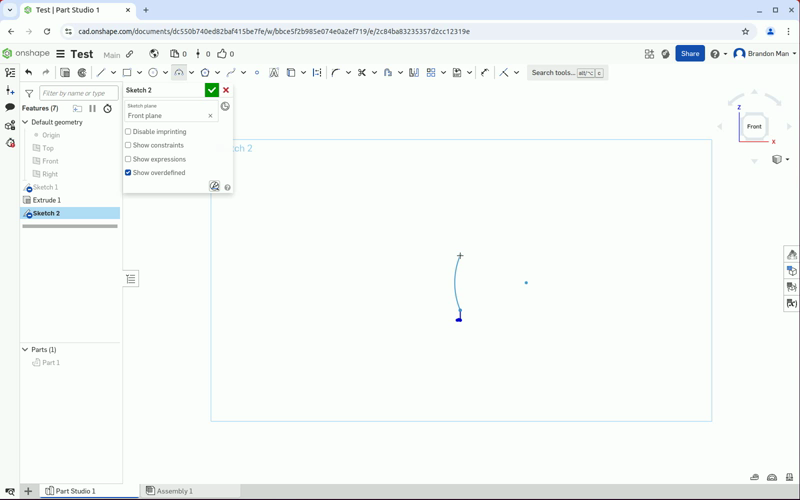
click(460, 255)
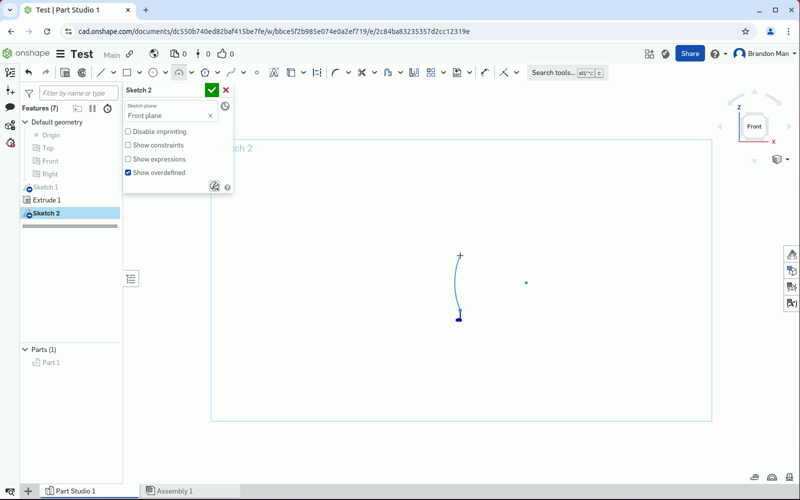
mouse_move(433, 282)
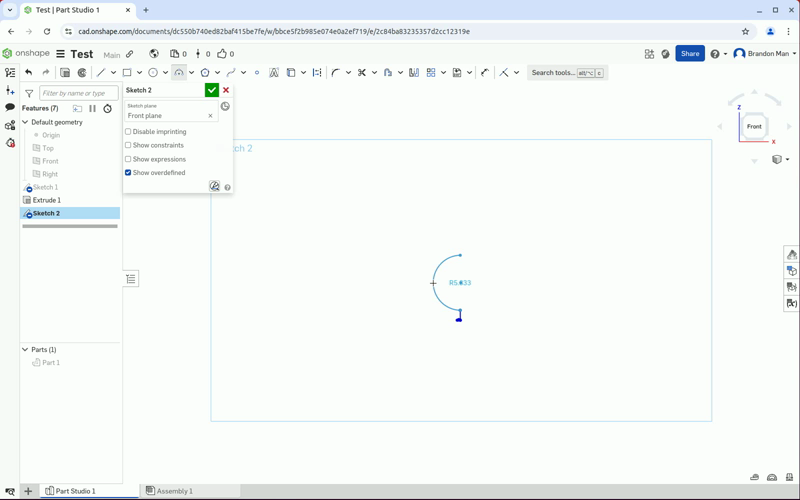
click(433, 282)
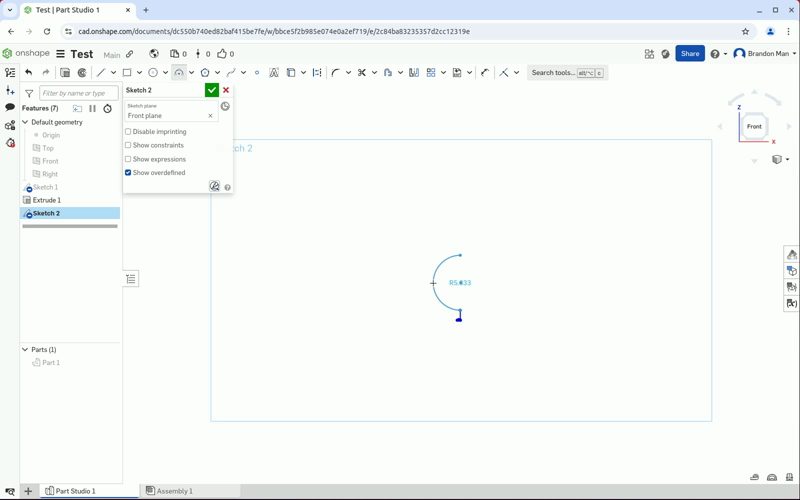
key_up(shift)
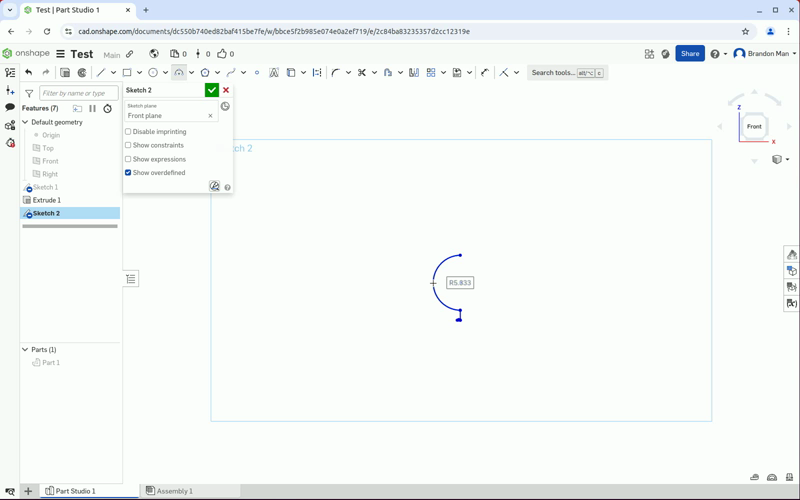
key(esc)
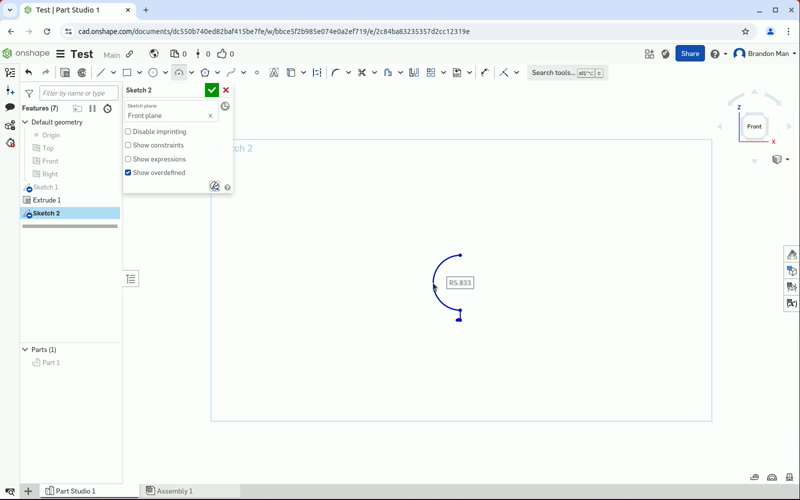
key(l)
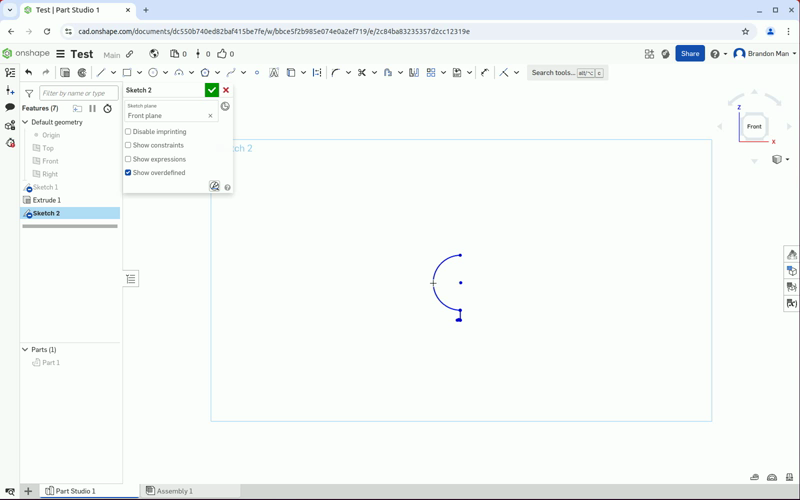
mouse_move(460, 255)
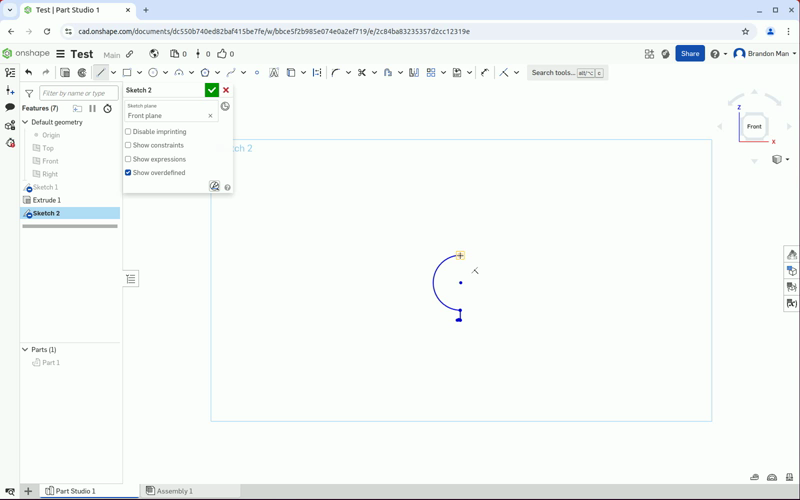
click(460, 255)
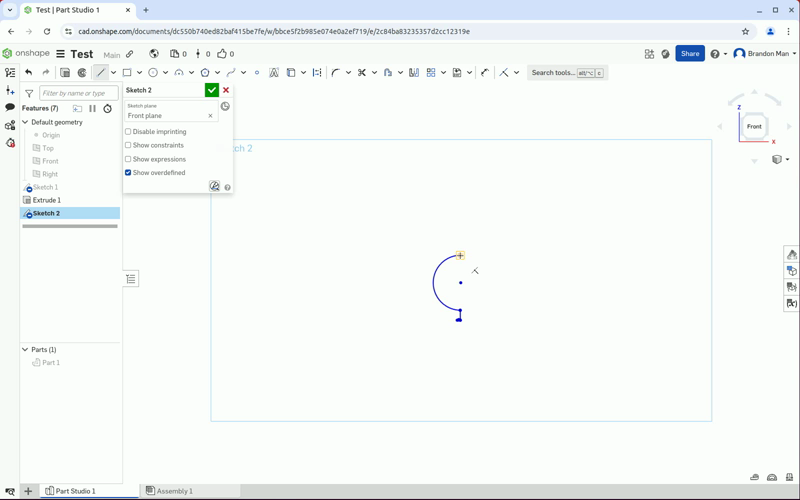
key_down(shift)
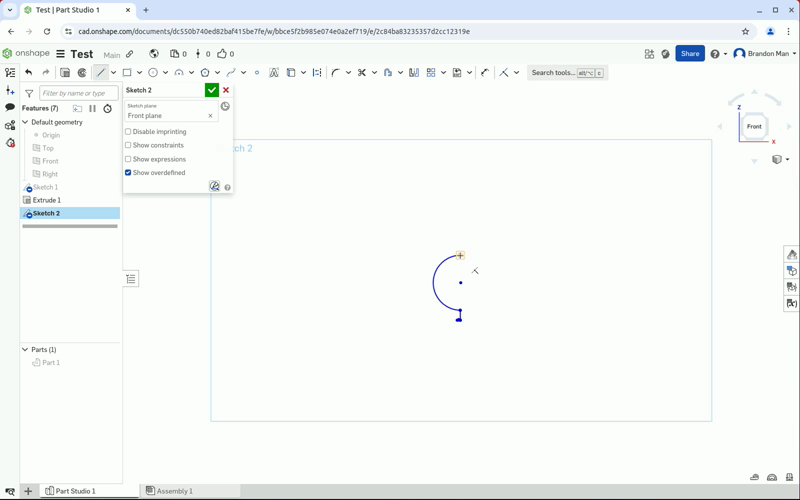
mouse_move(490, 255)
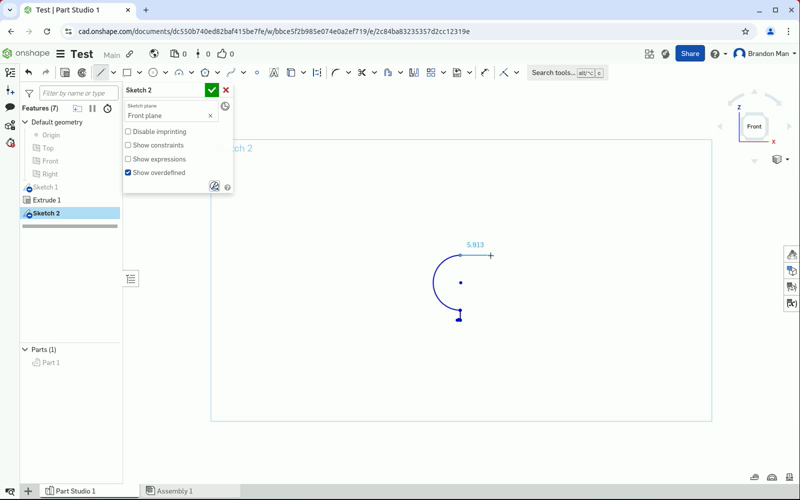
mouse_move(460, 245)
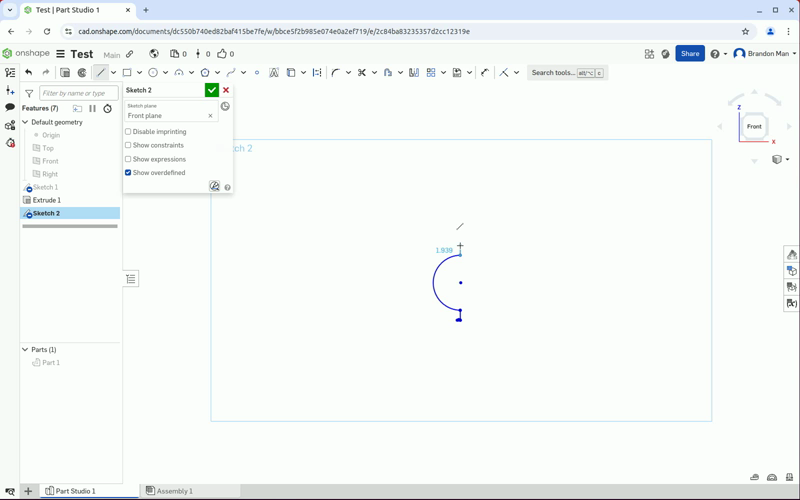
click(460, 245)
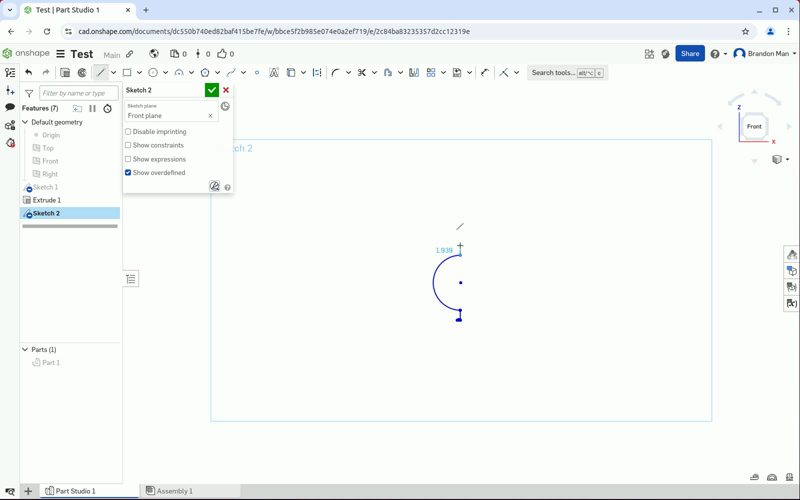
key_up(shift)
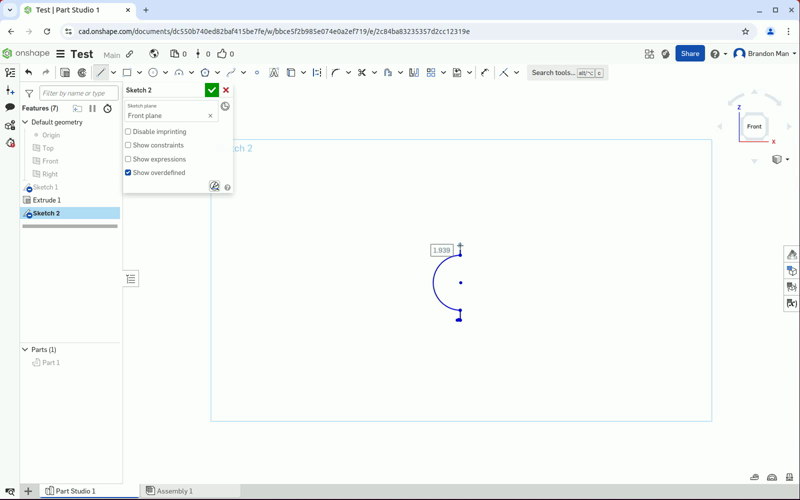
key(esc)
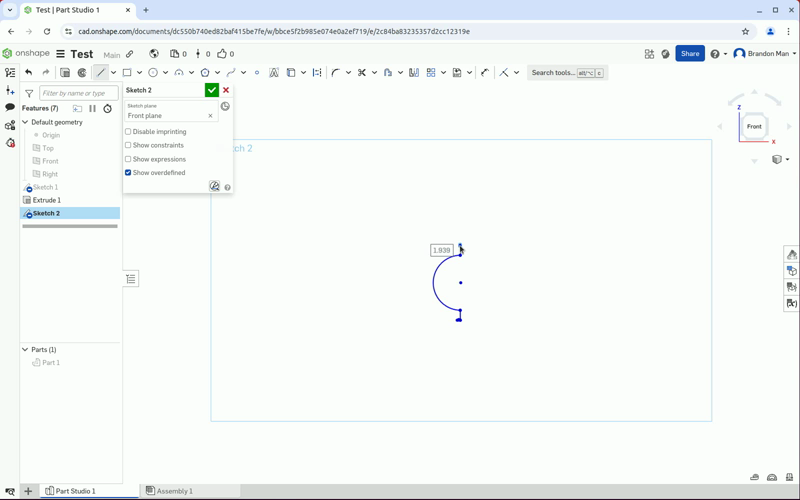
key(a)
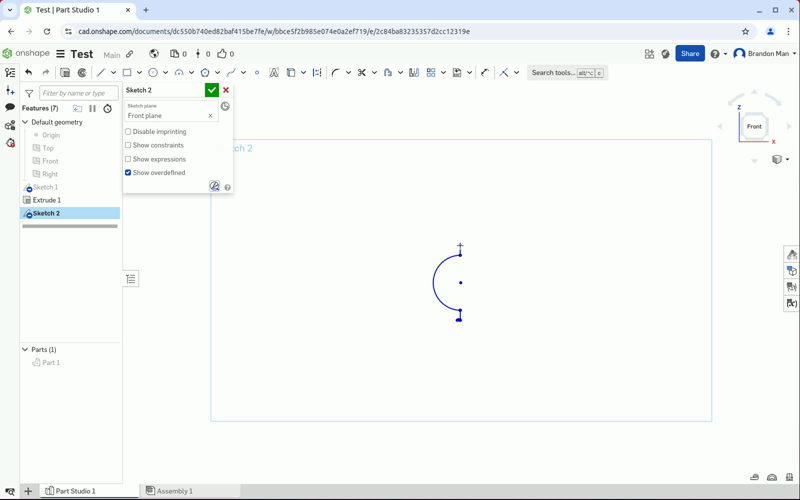
mouse_move(460, 245)
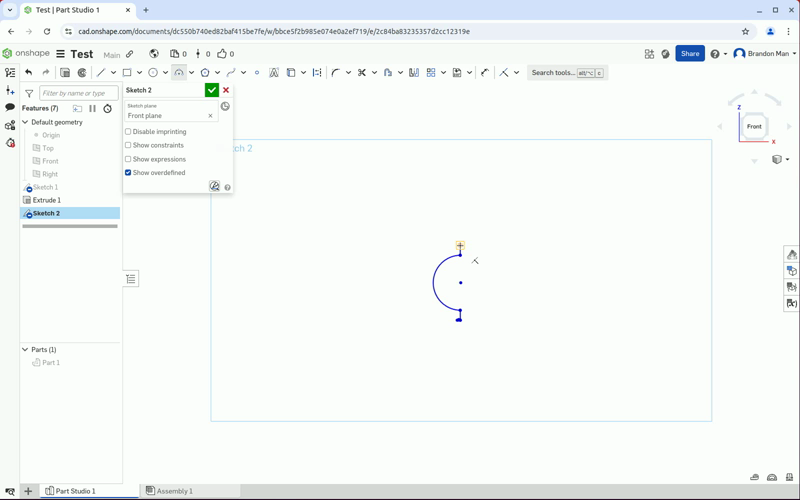
click(460, 245)
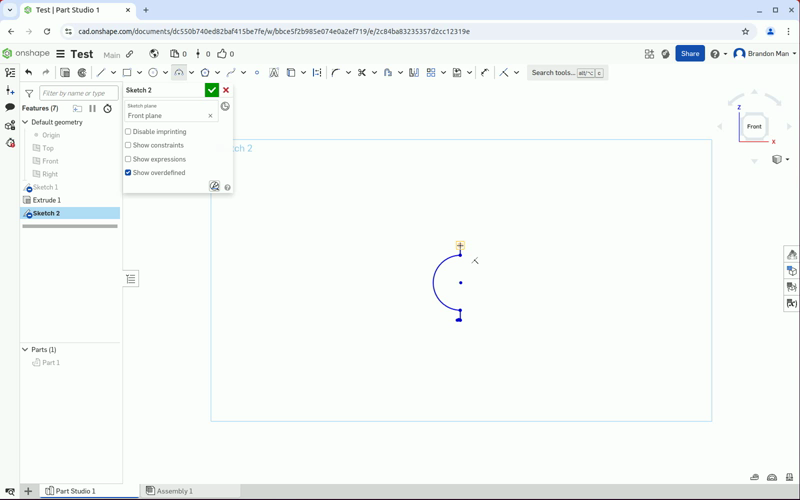
key_down(shift)
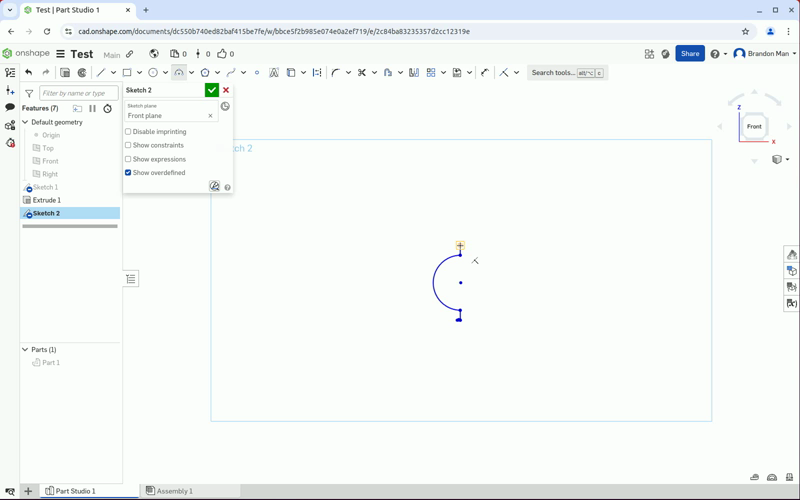
mouse_move(457, 245)
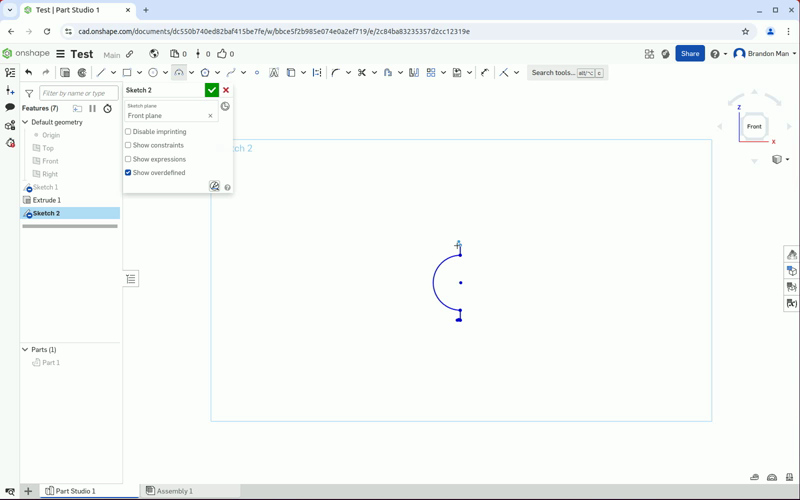
scroll(6)
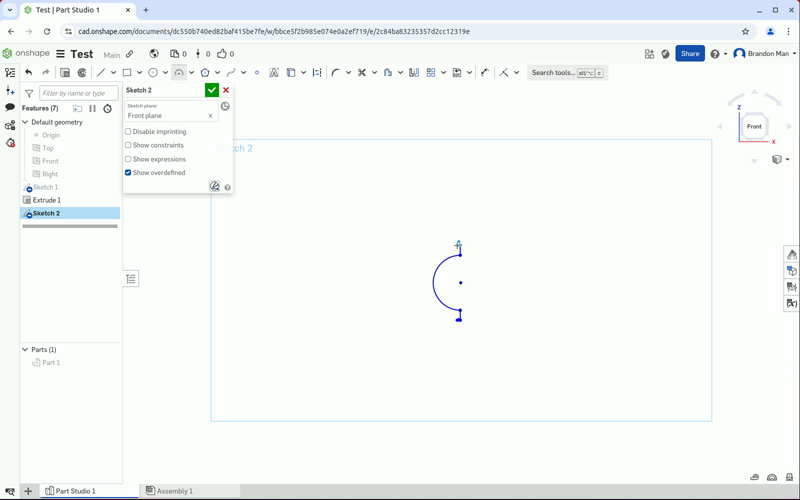
scroll(6)
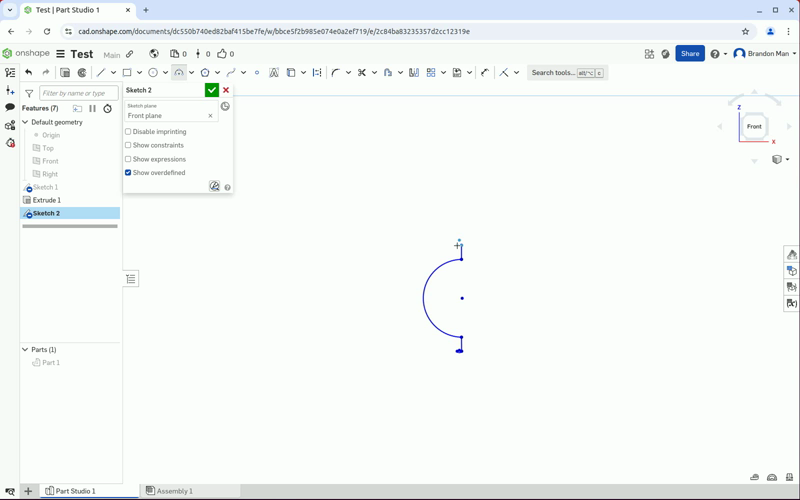
scroll(6)
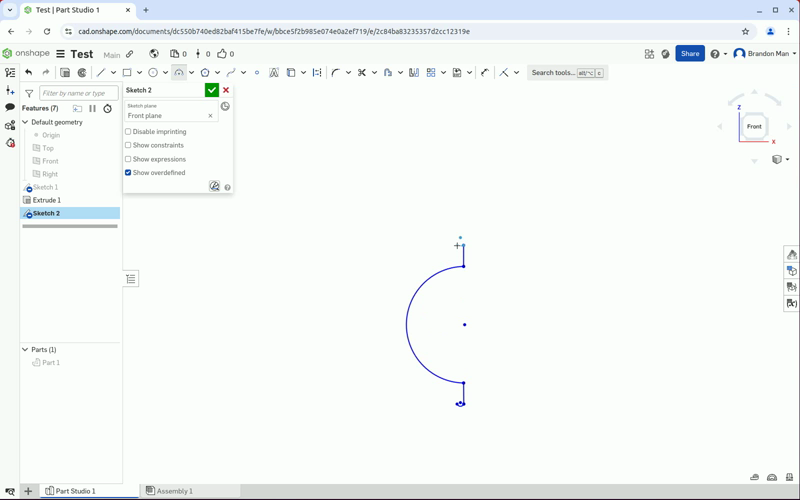
scroll(6)
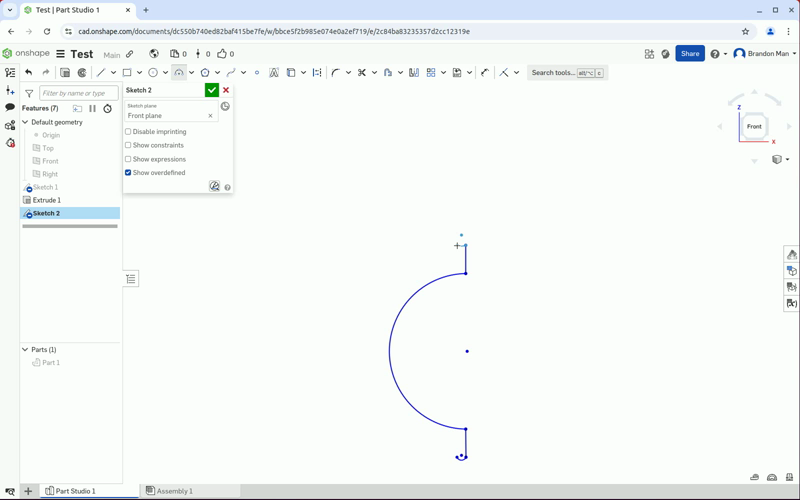
scroll(6)
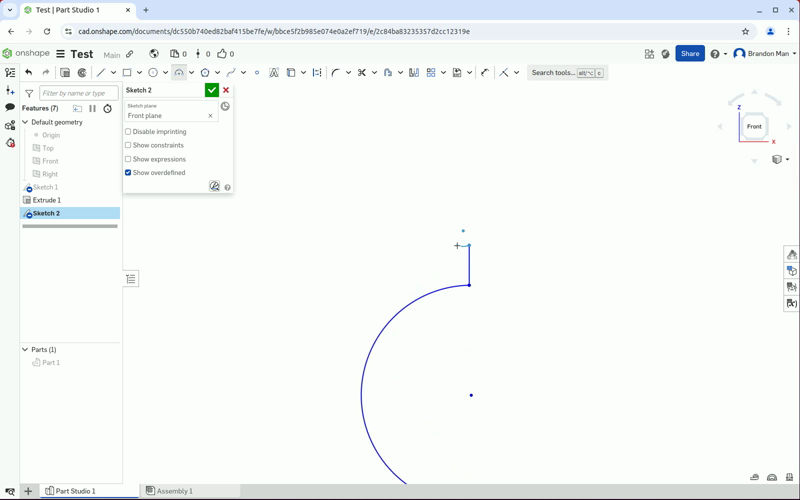
scroll(6)
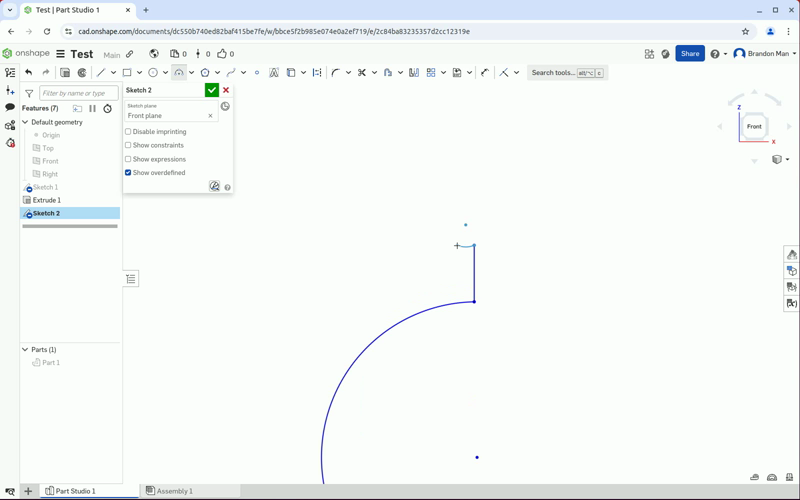
scroll(6)
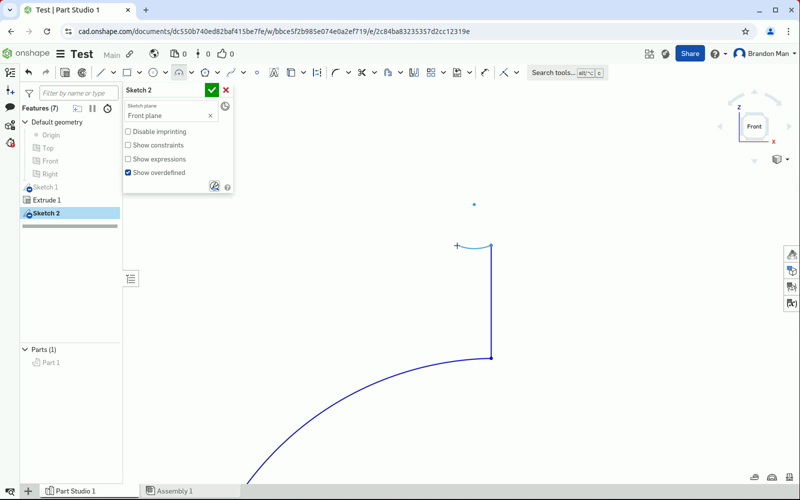
click(457, 245)
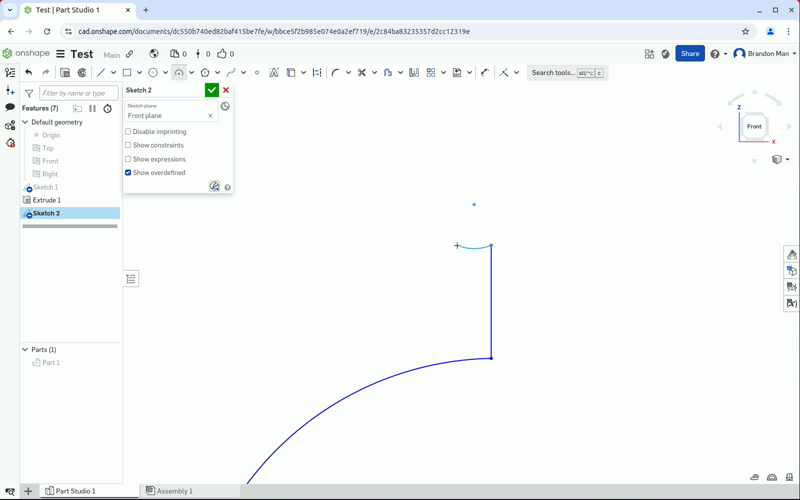
scroll(-6)
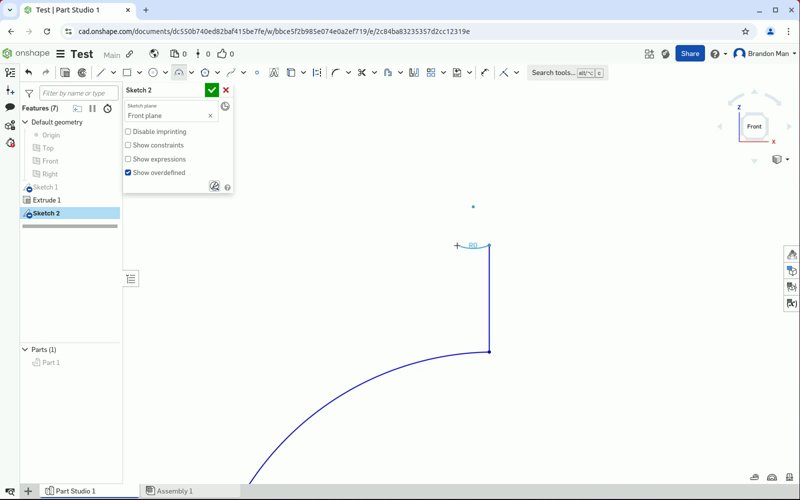
scroll(-6)
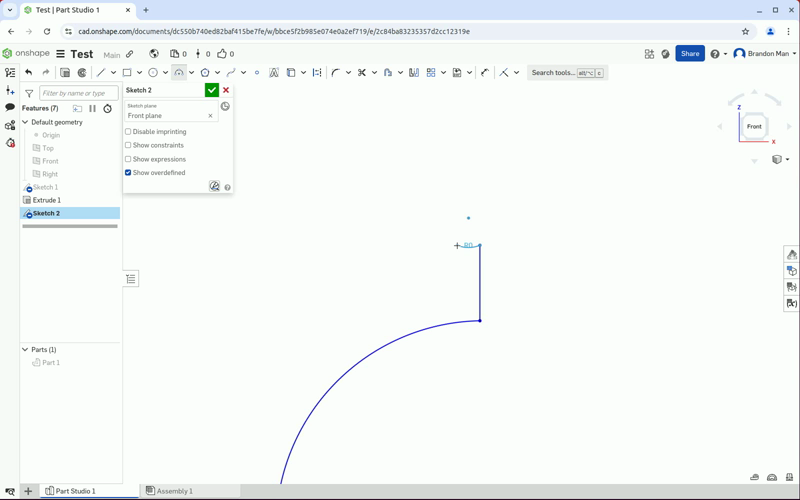
scroll(-6)
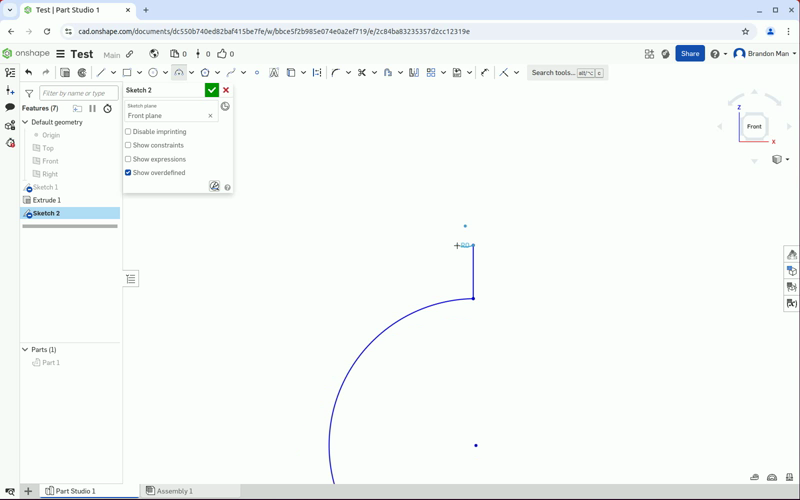
scroll(-6)
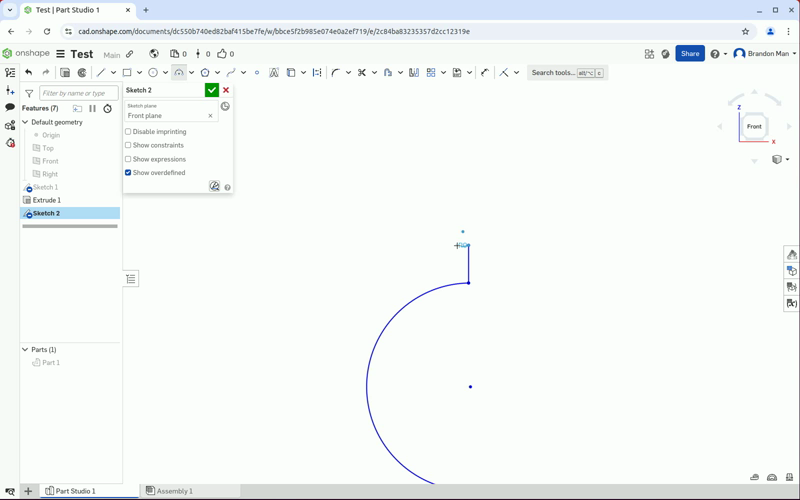
scroll(-6)
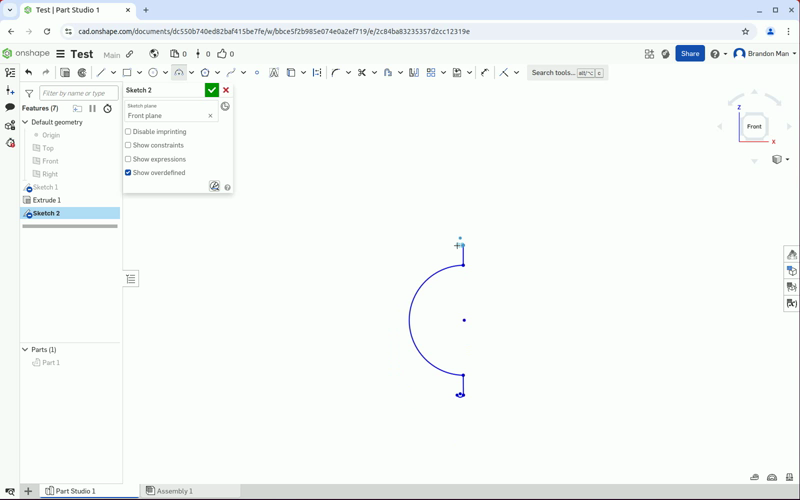
scroll(-6)
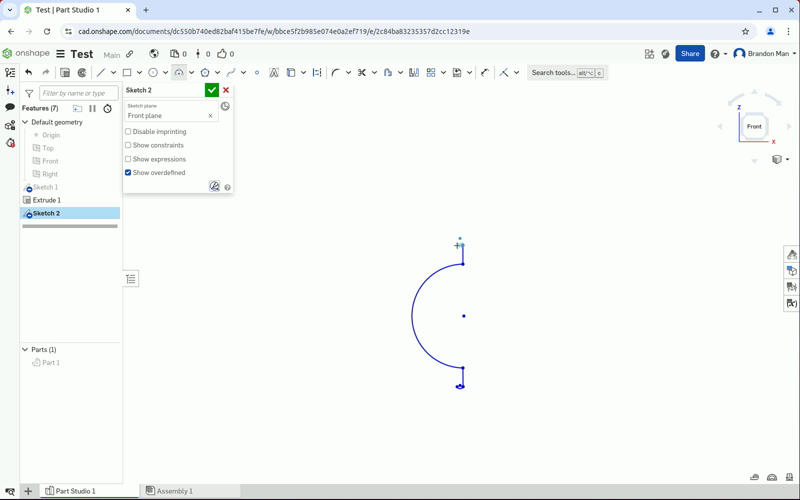
scroll(-6)
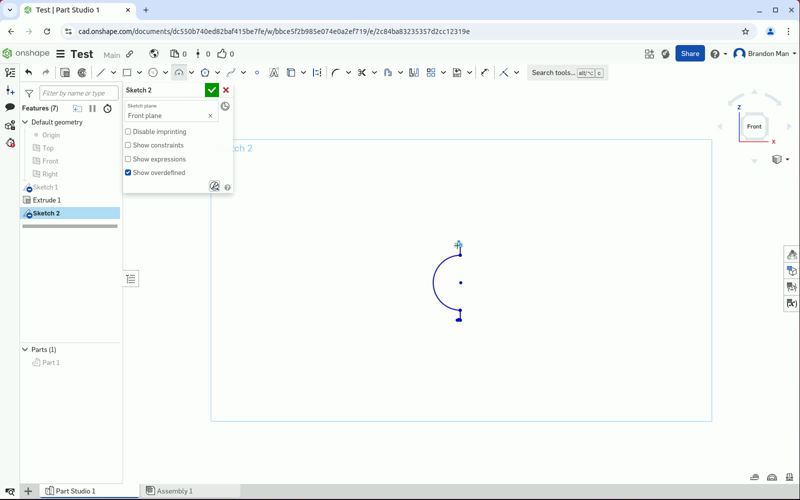
mouse_move(458, 244)
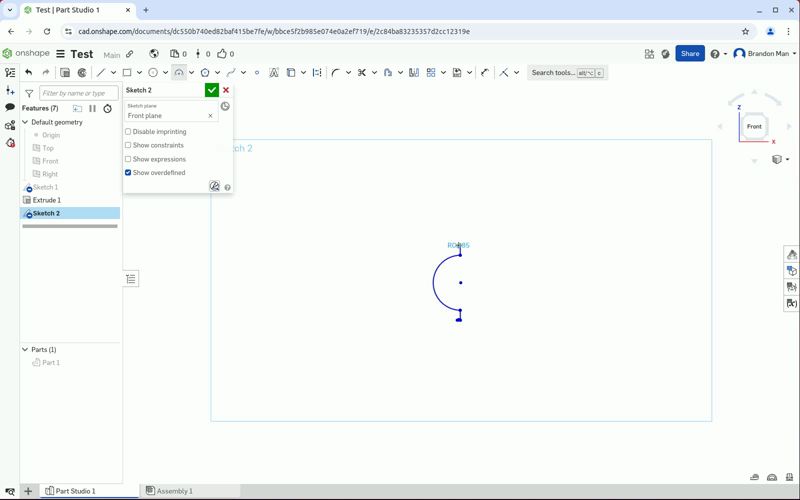
scroll(6)
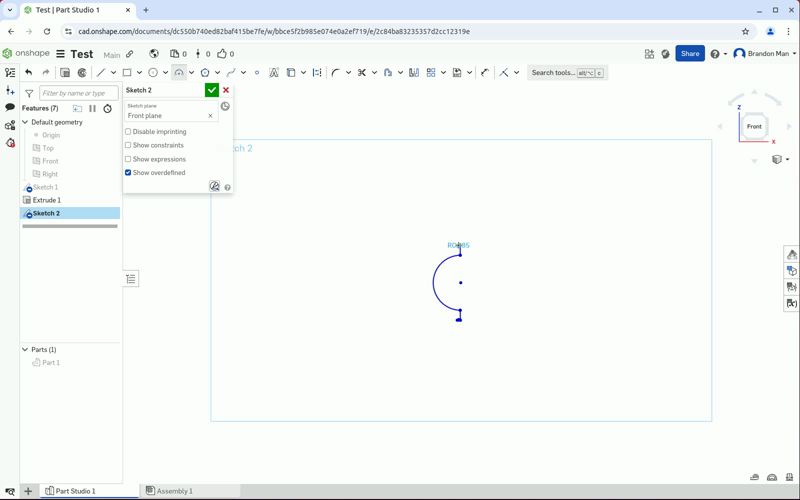
scroll(6)
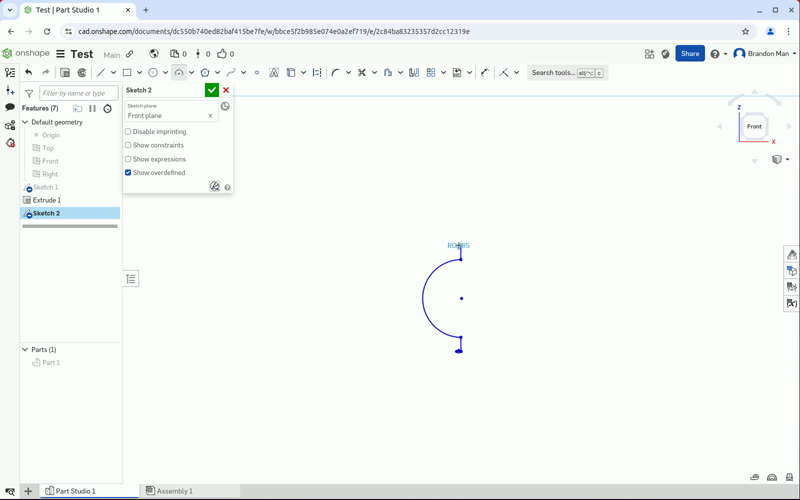
scroll(6)
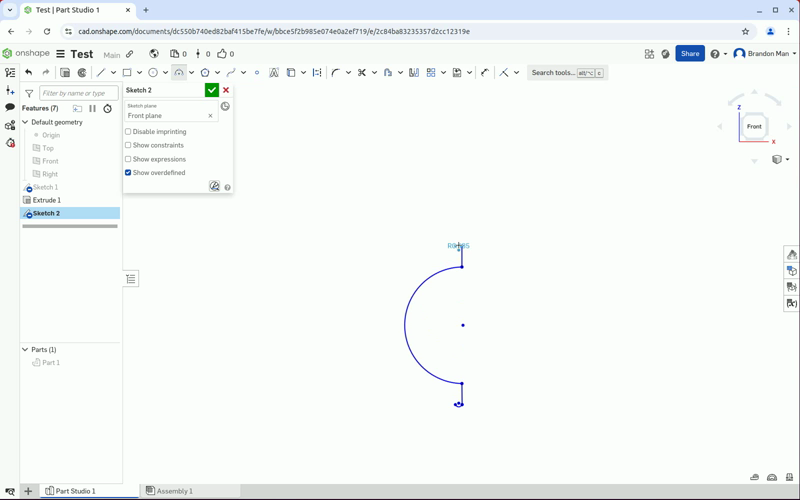
scroll(6)
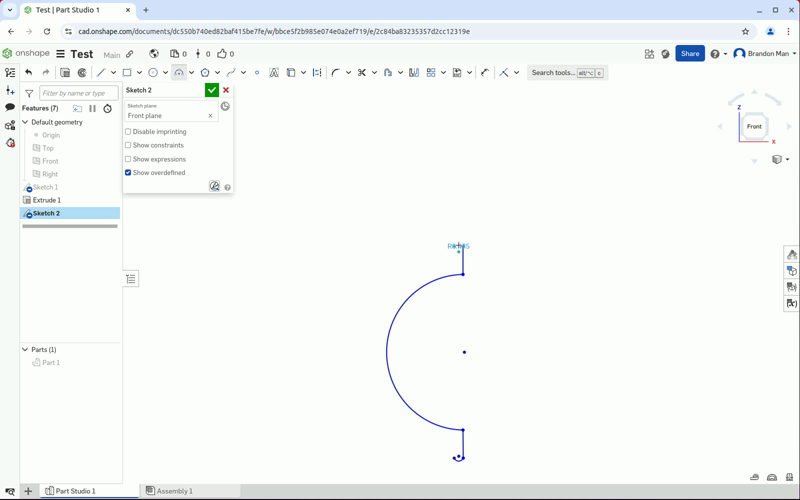
scroll(6)
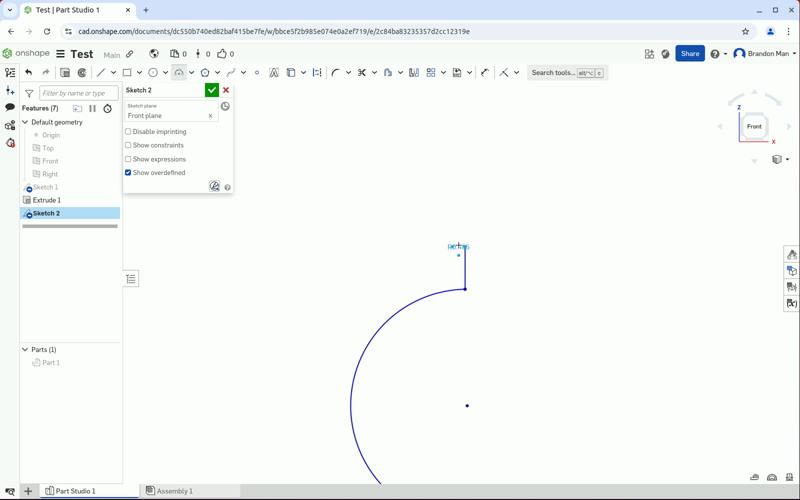
scroll(6)
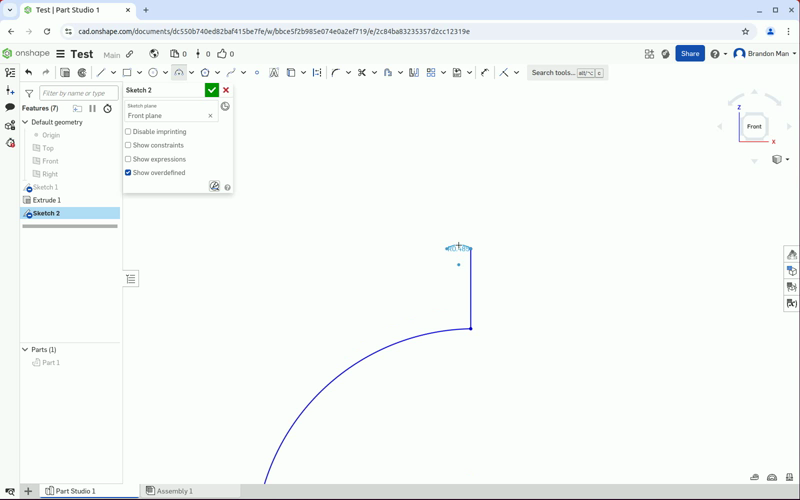
scroll(6)
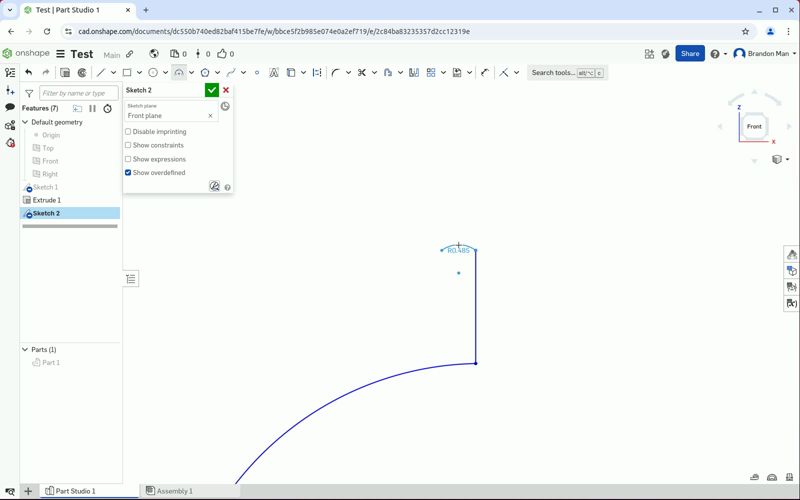
click(458, 244)
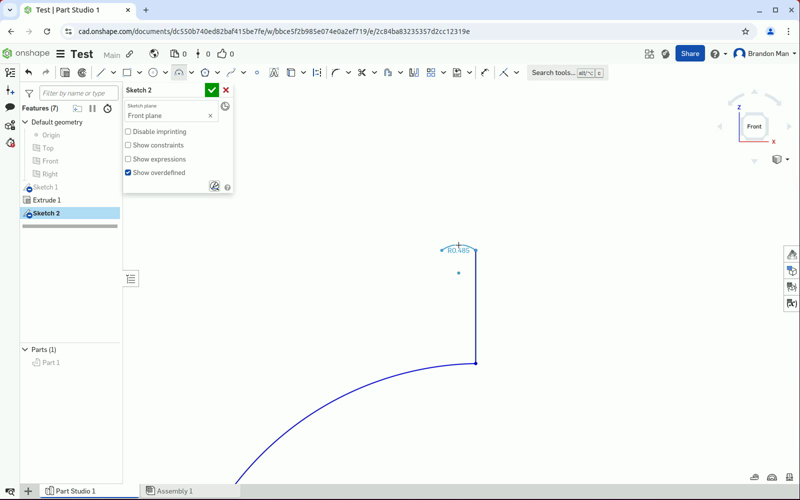
scroll(-6)
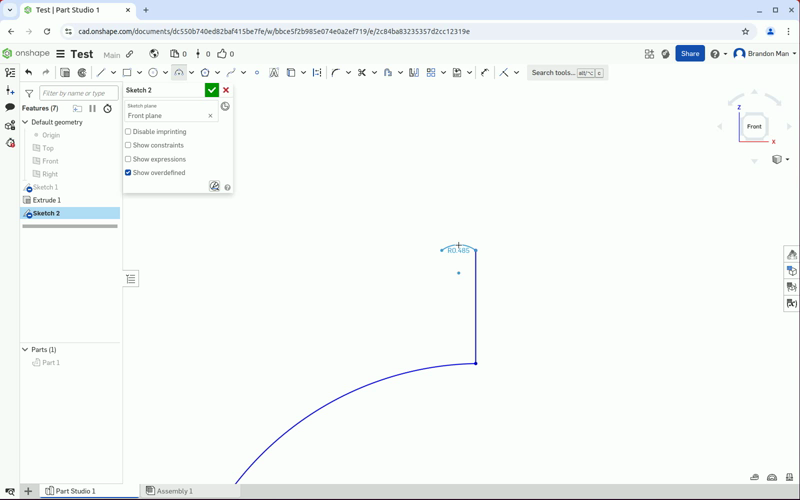
scroll(-6)
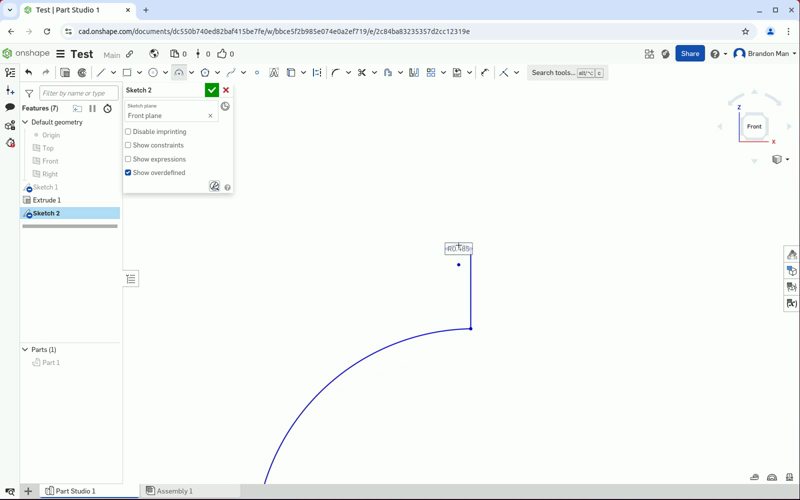
scroll(-6)
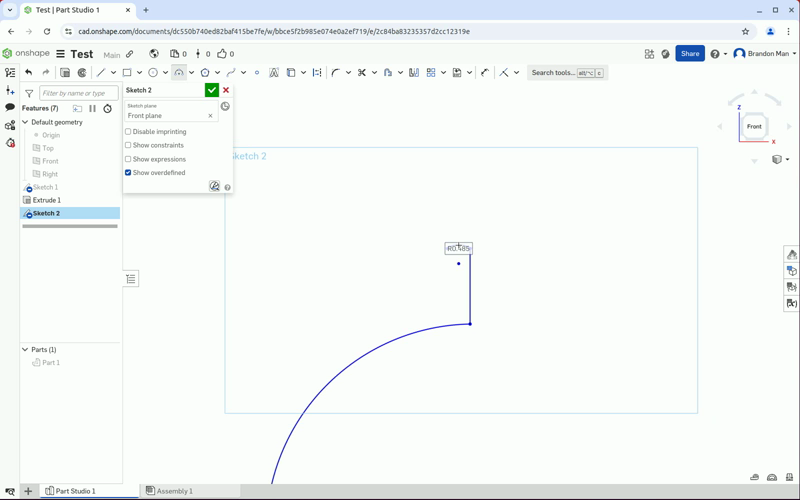
scroll(-6)
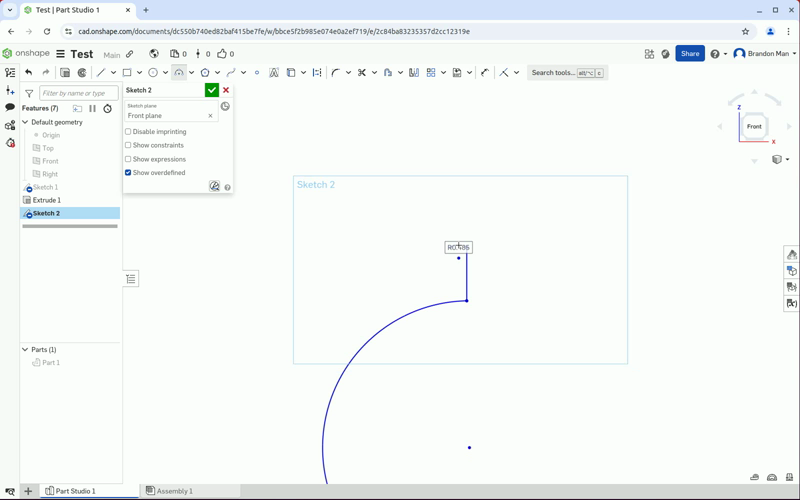
scroll(-6)
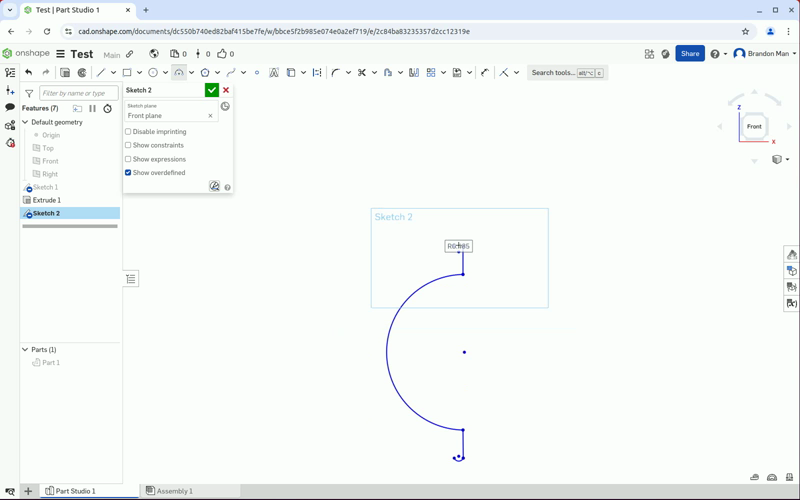
scroll(-6)
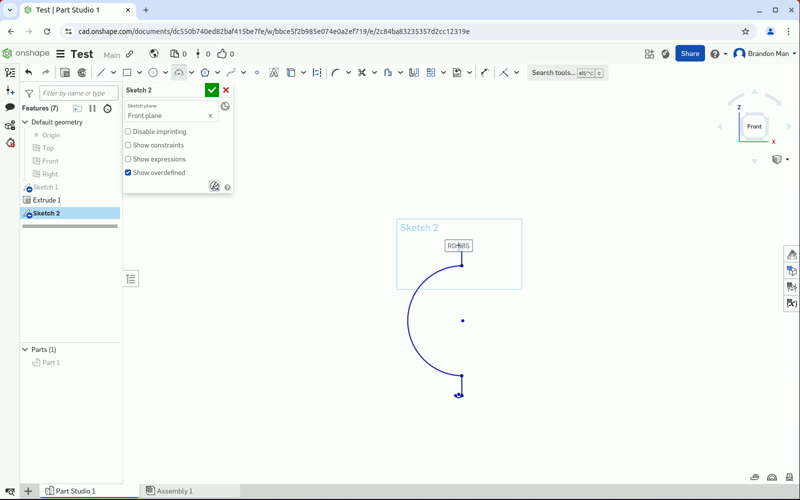
scroll(-6)
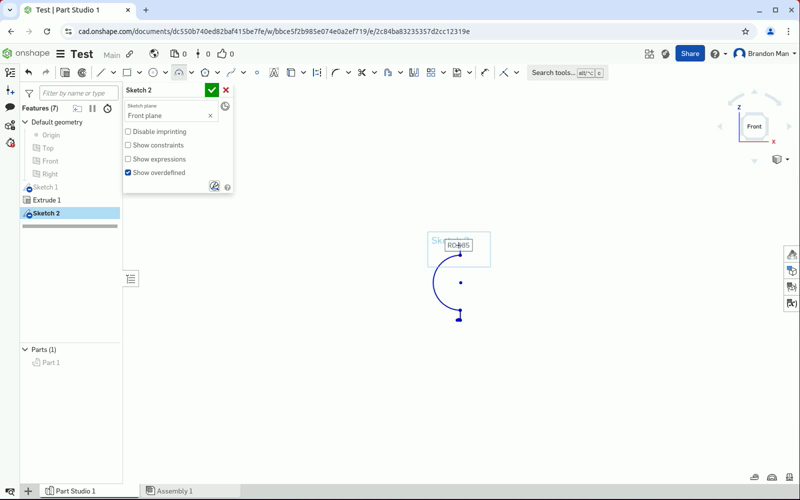
key_up(shift)
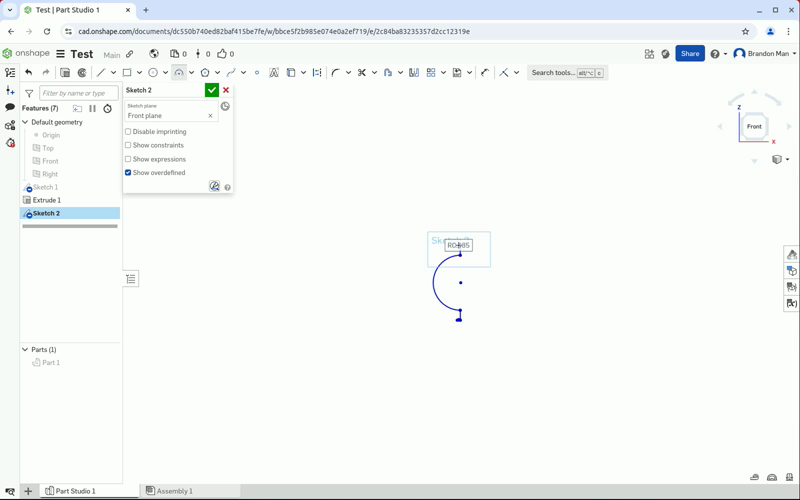
mouse_move(457, 245)
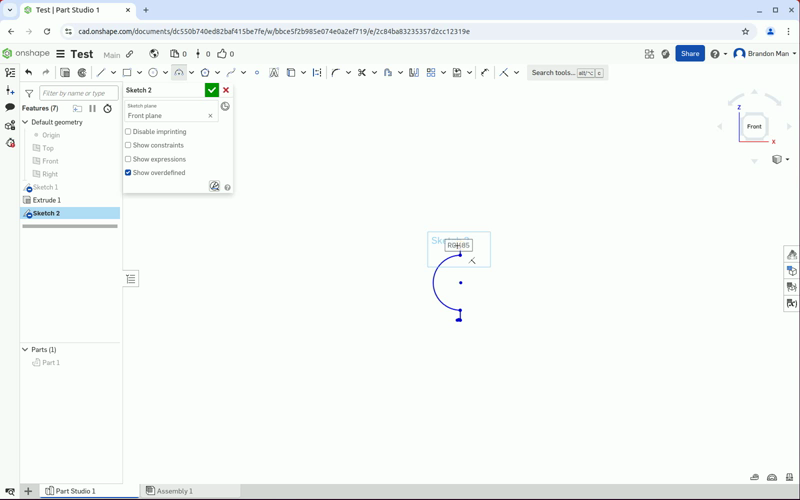
scroll(6)
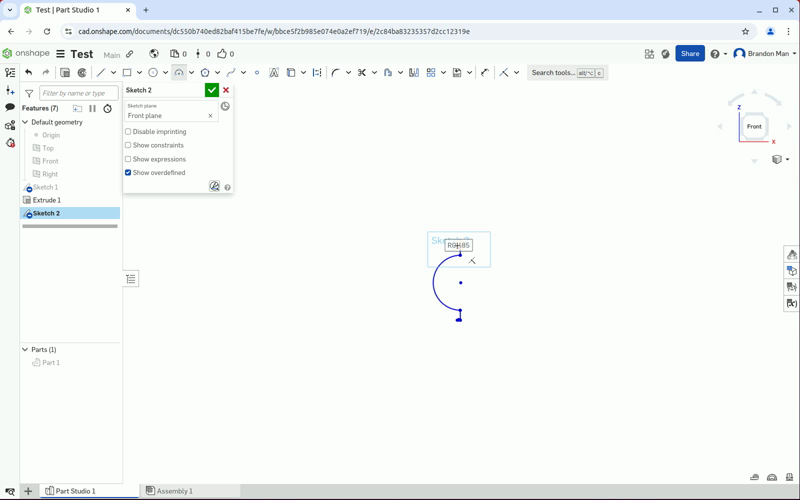
scroll(6)
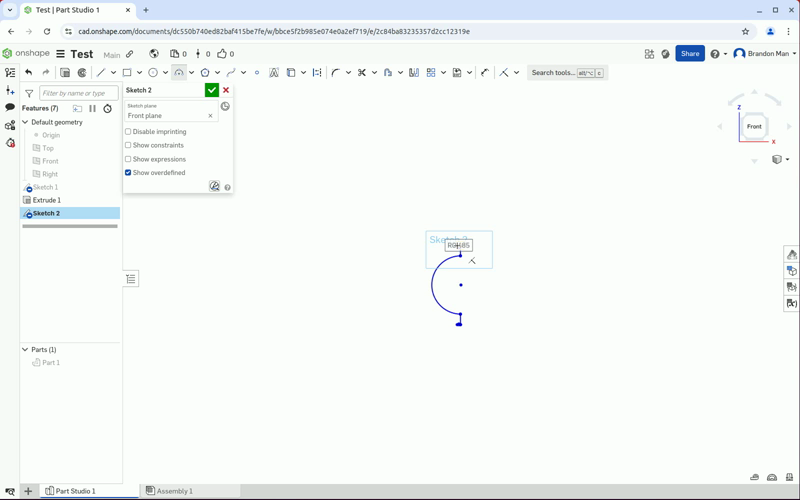
scroll(6)
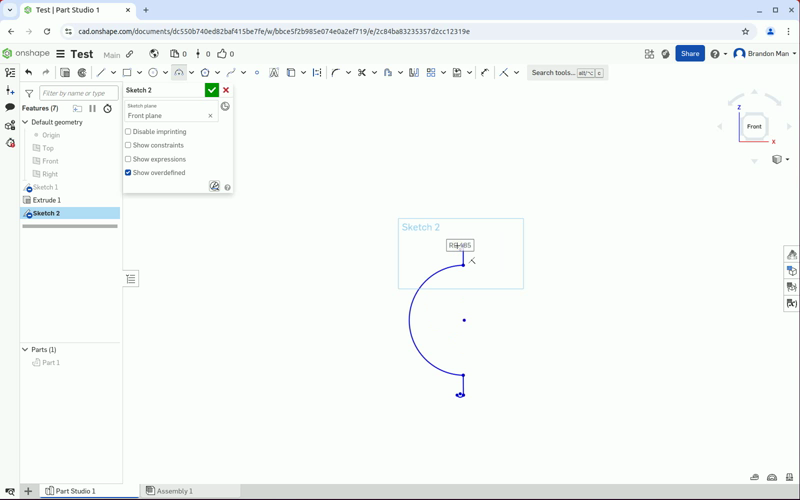
scroll(6)
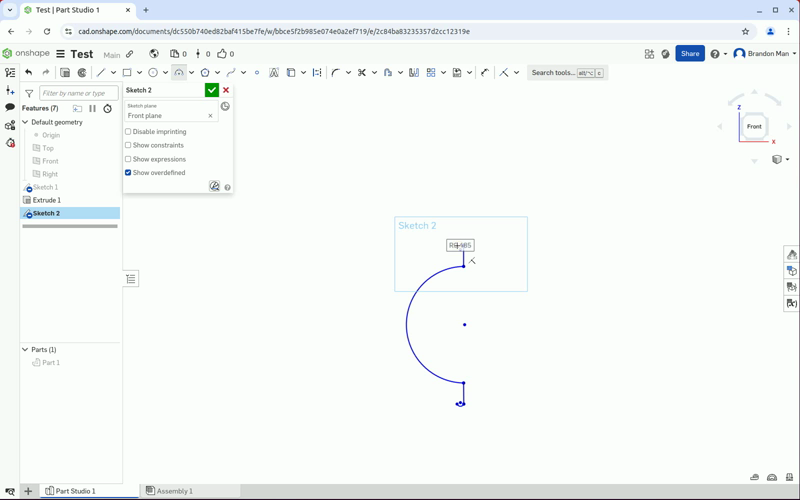
scroll(6)
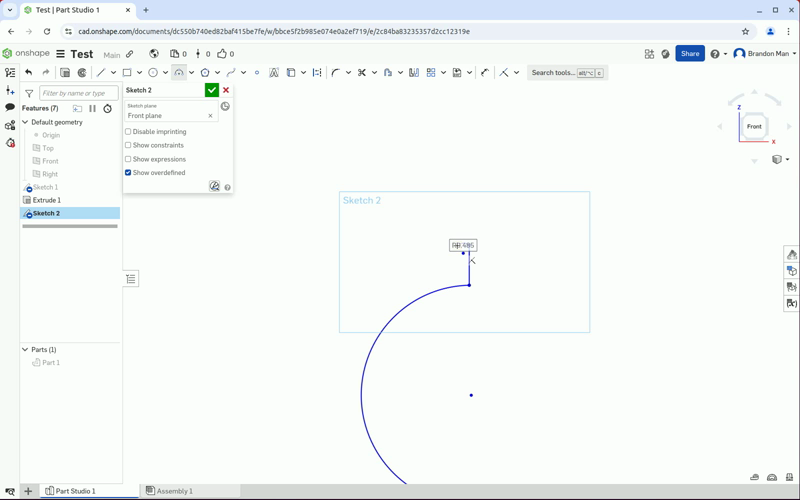
scroll(6)
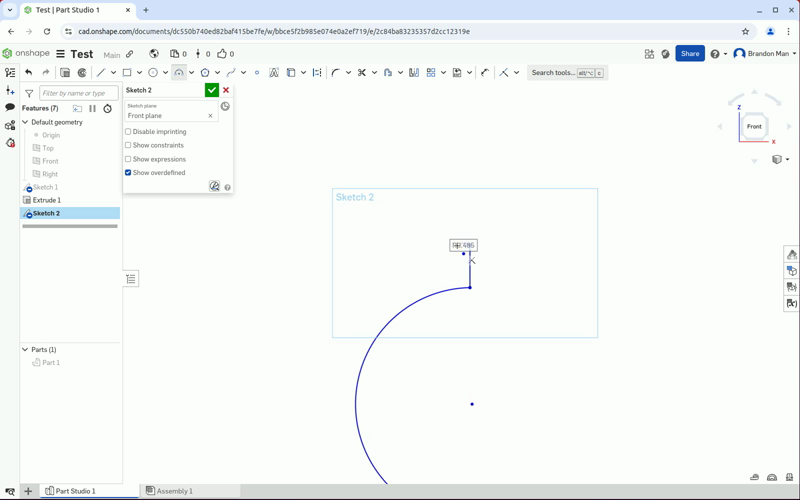
scroll(6)
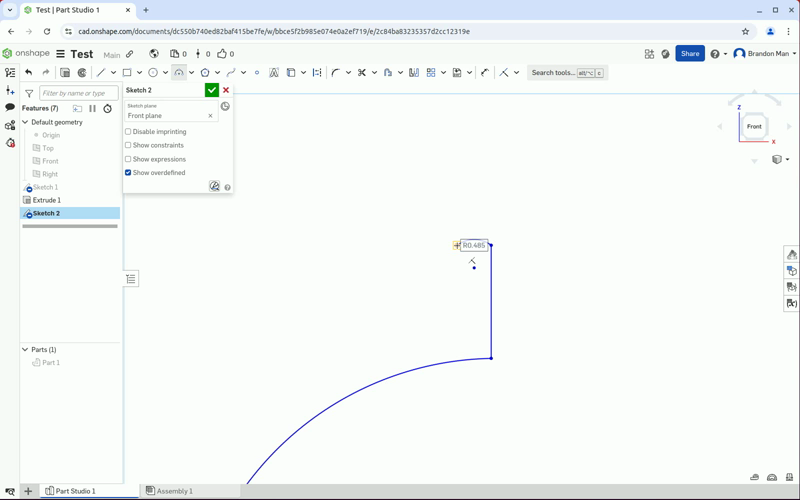
click(457, 245)
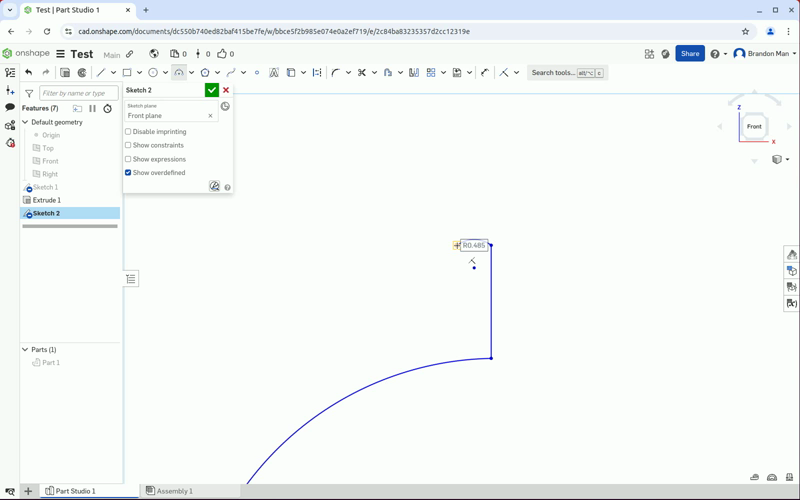
scroll(-6)
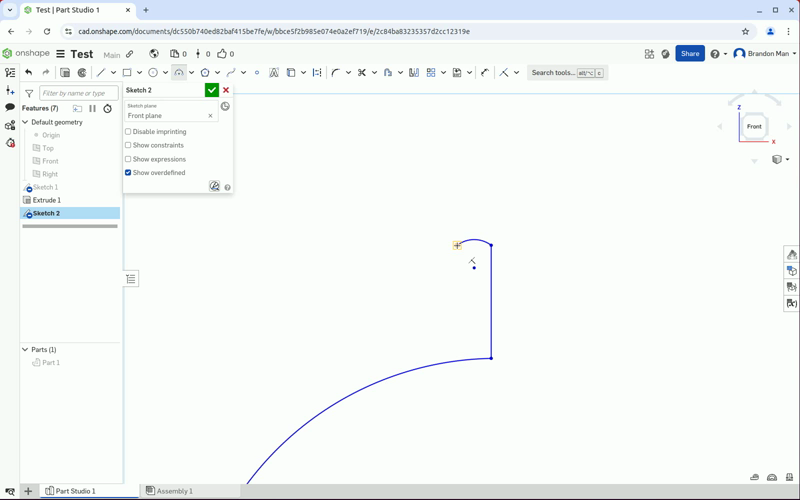
scroll(-6)
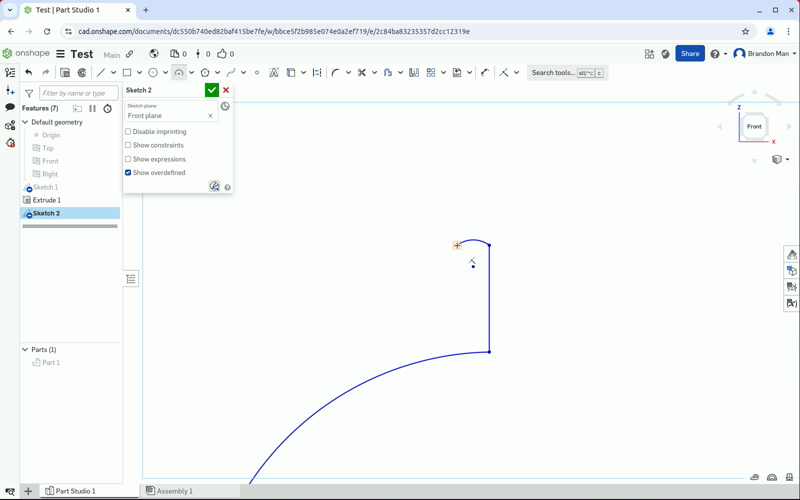
scroll(-6)
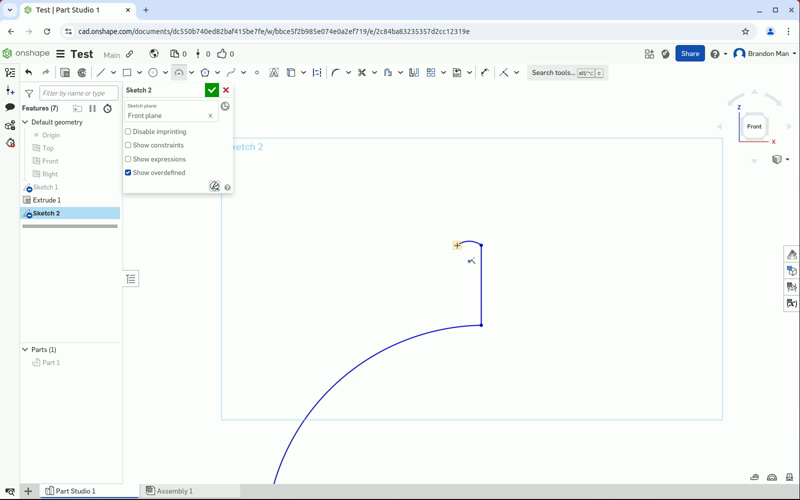
scroll(-6)
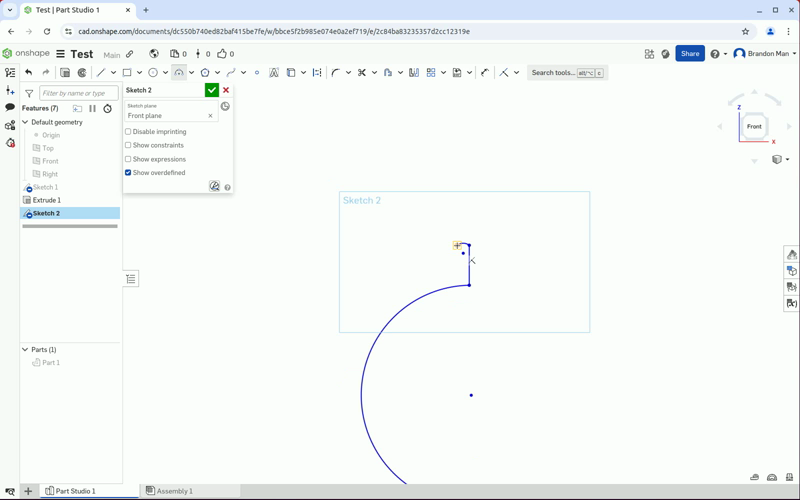
scroll(-6)
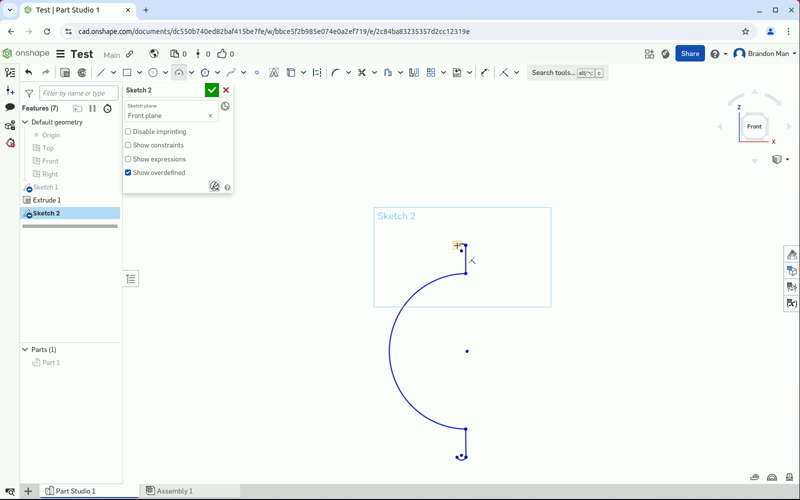
scroll(-6)
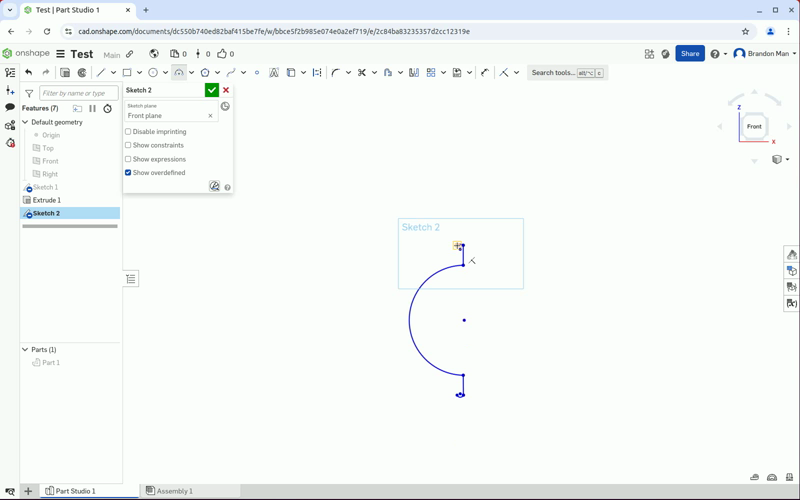
scroll(-6)
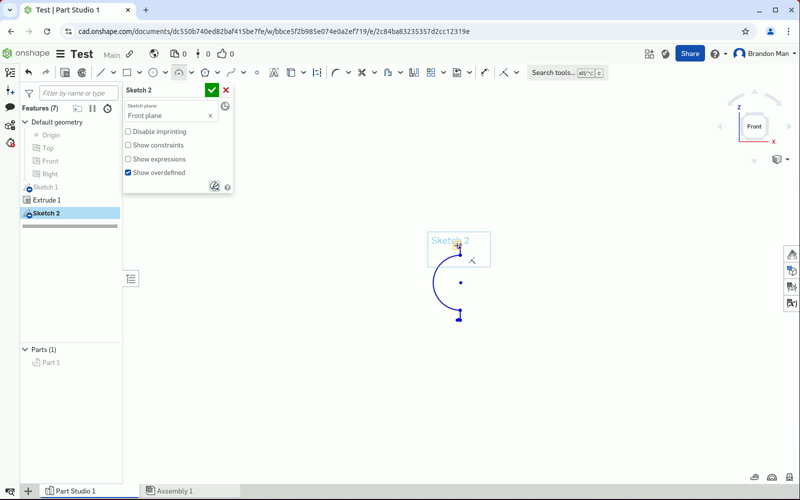
mouse_move(457, 320)
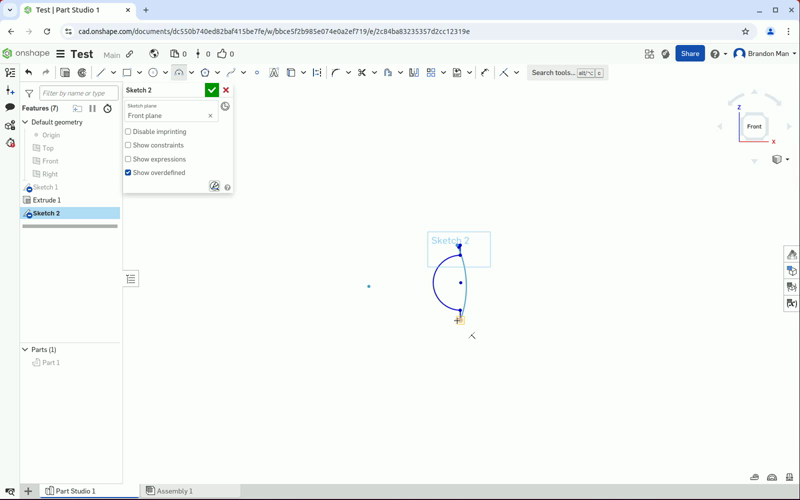
scroll(6)
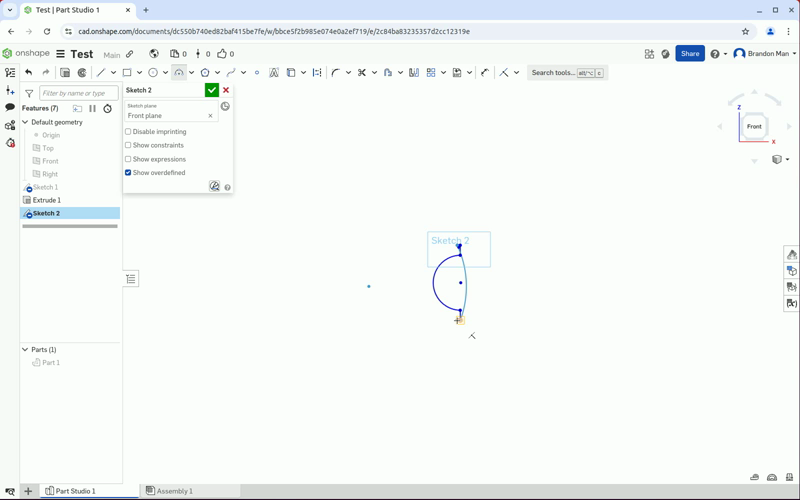
scroll(6)
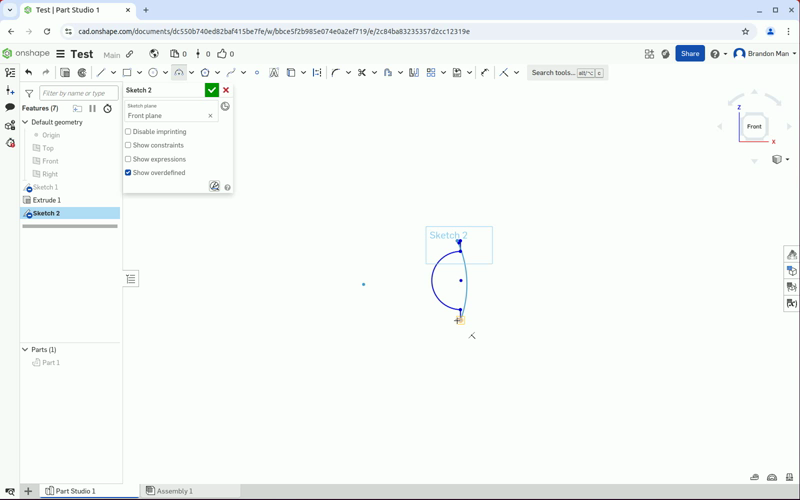
scroll(6)
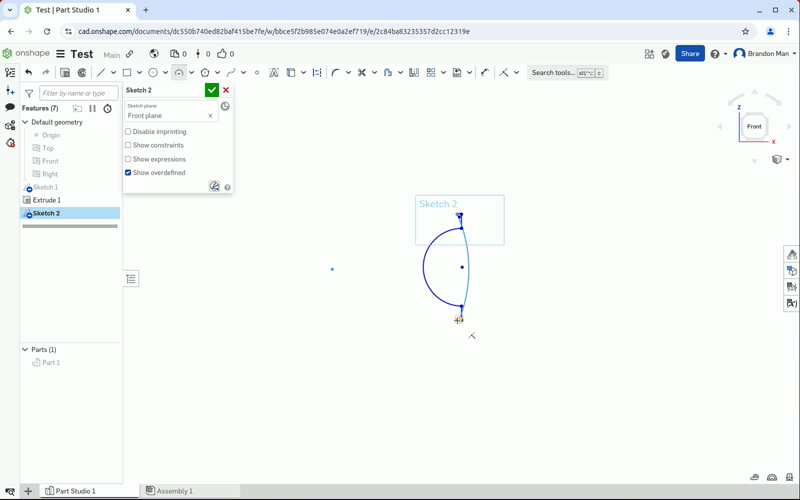
scroll(6)
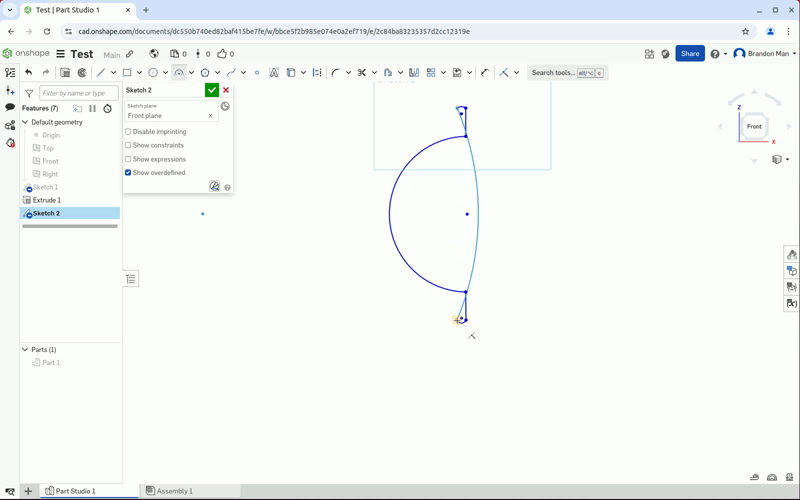
scroll(6)
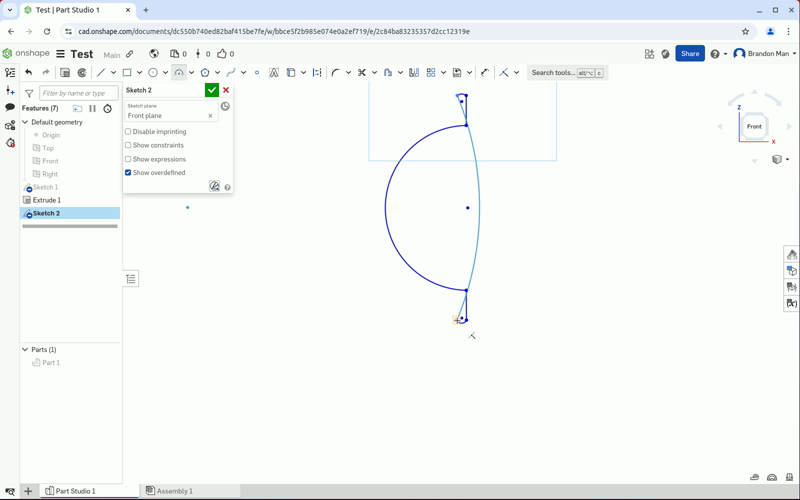
scroll(6)
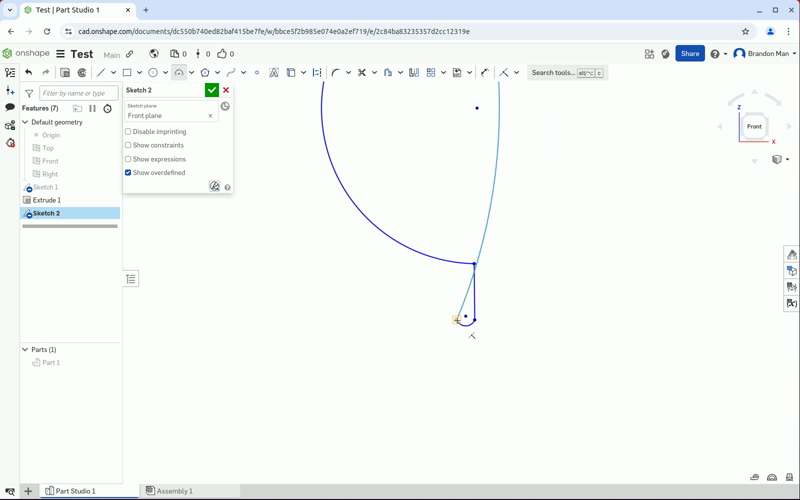
scroll(6)
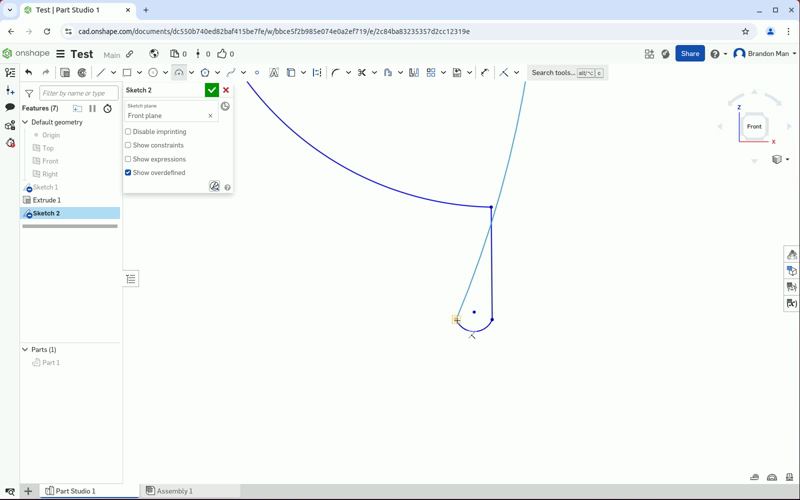
click(457, 320)
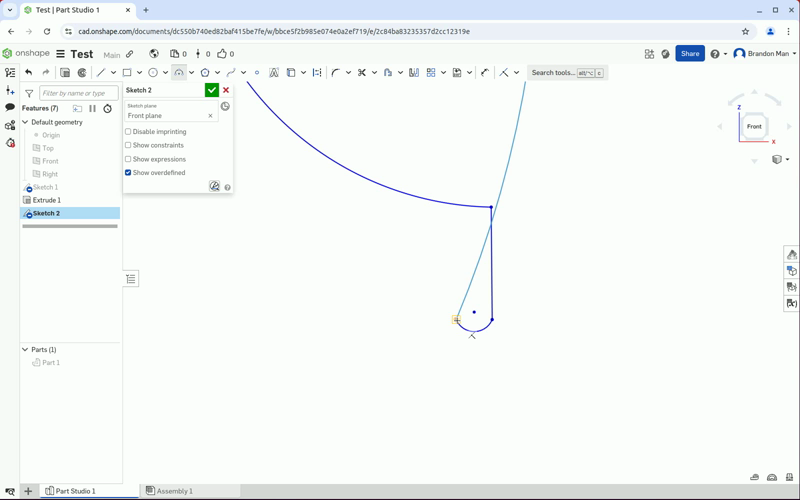
scroll(-6)
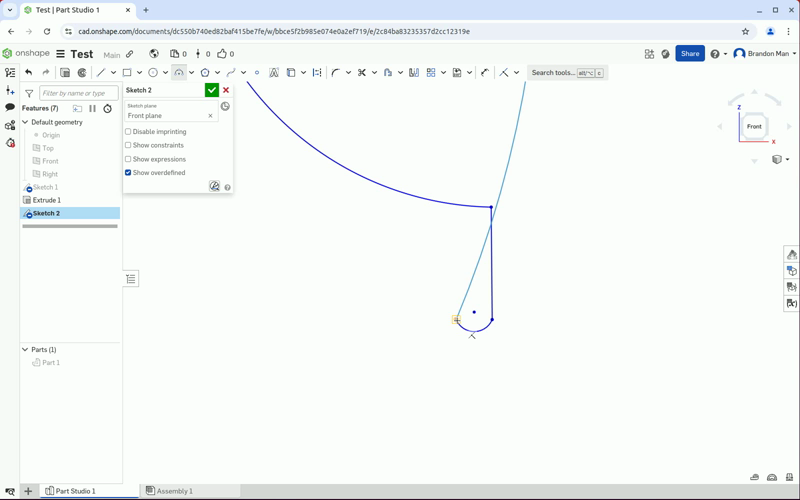
scroll(-6)
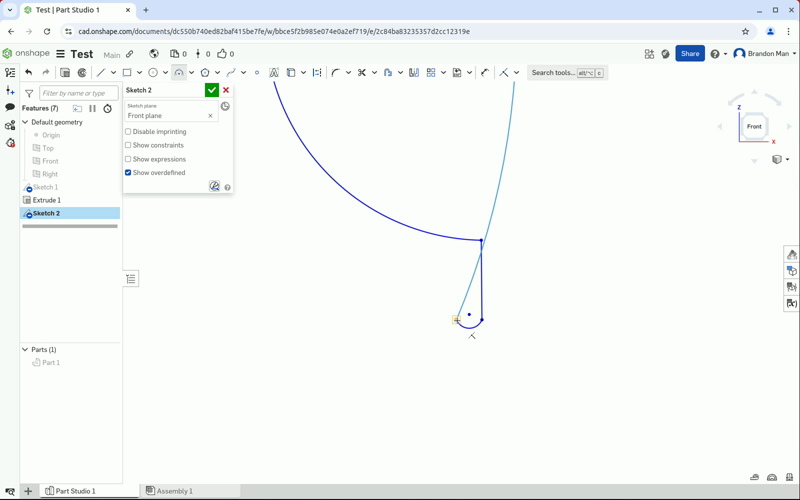
scroll(-6)
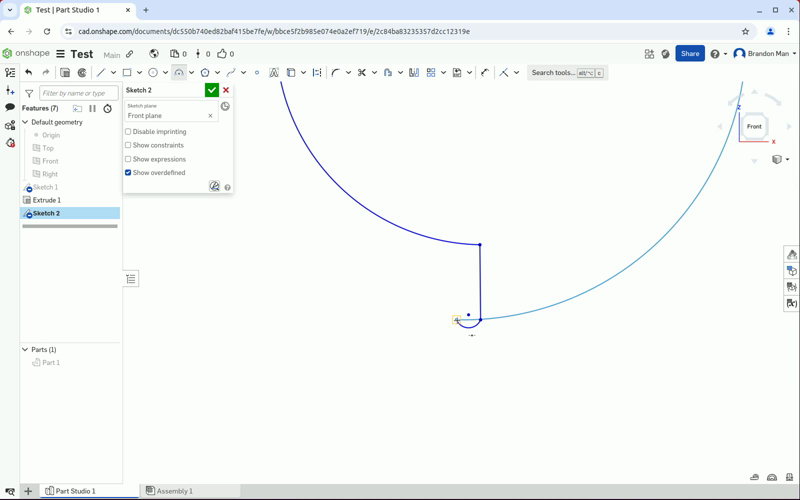
scroll(-6)
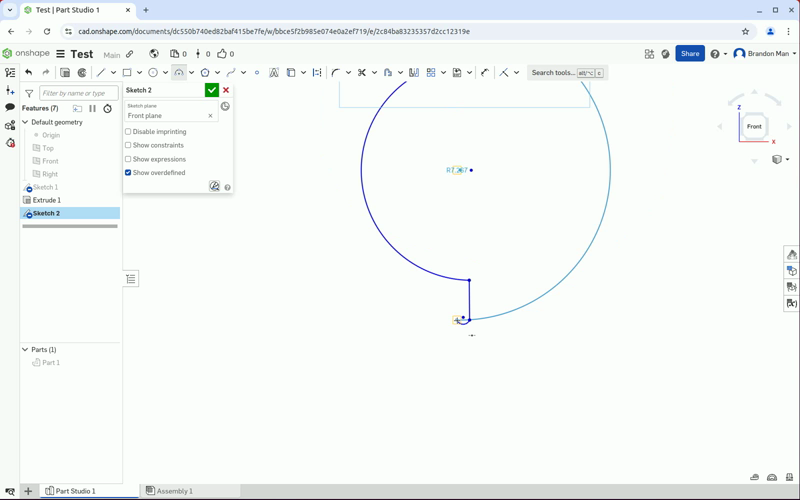
scroll(-6)
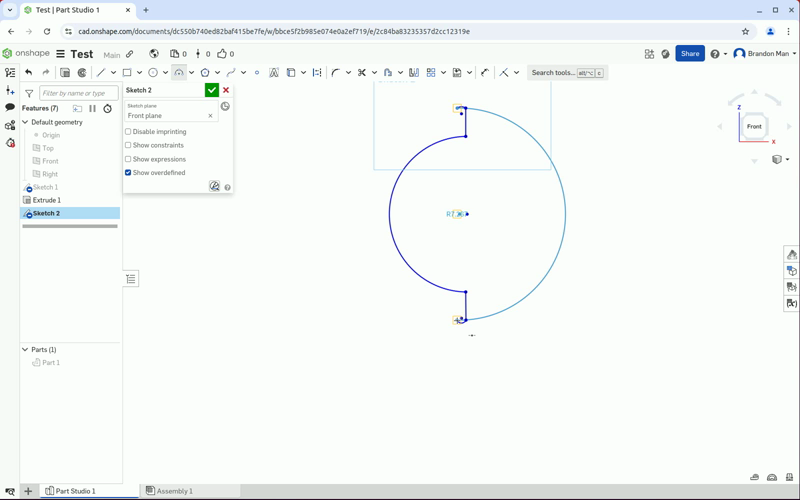
scroll(-6)
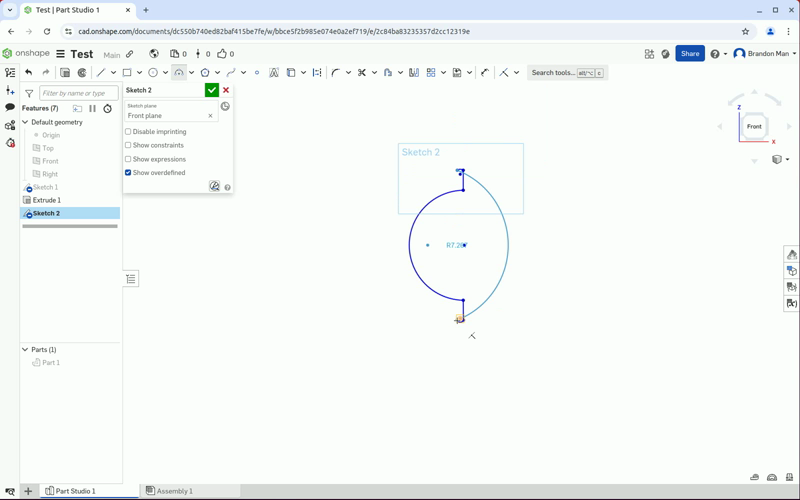
scroll(-6)
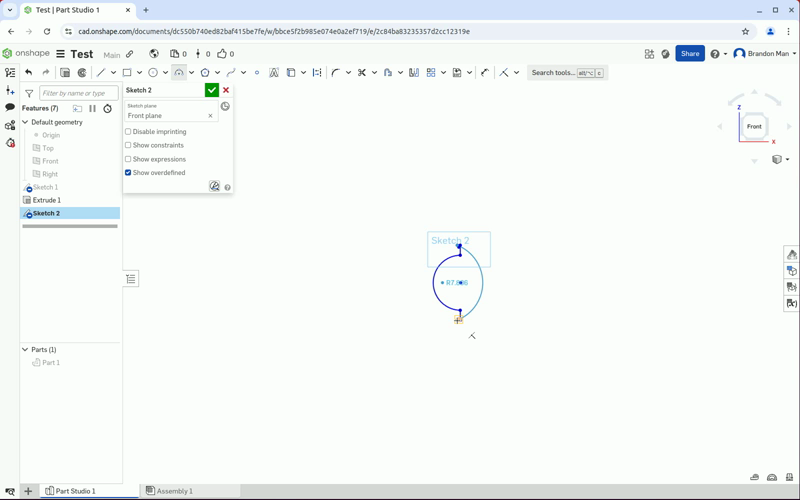
key_down(shift)
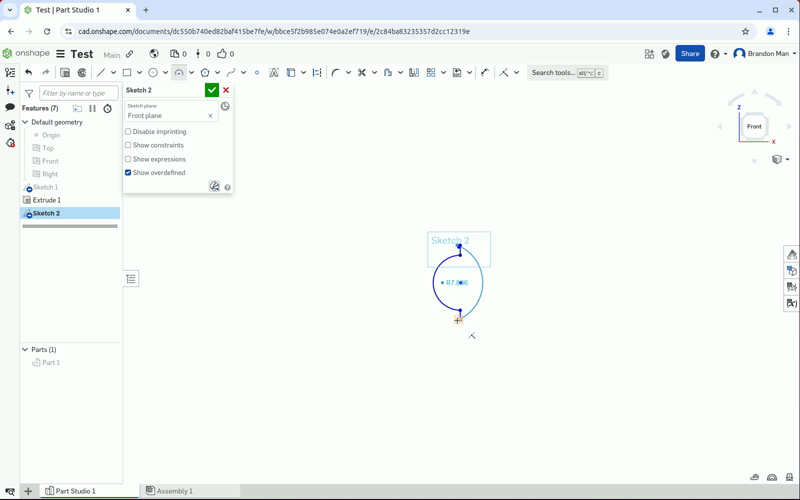
mouse_move(422, 282)
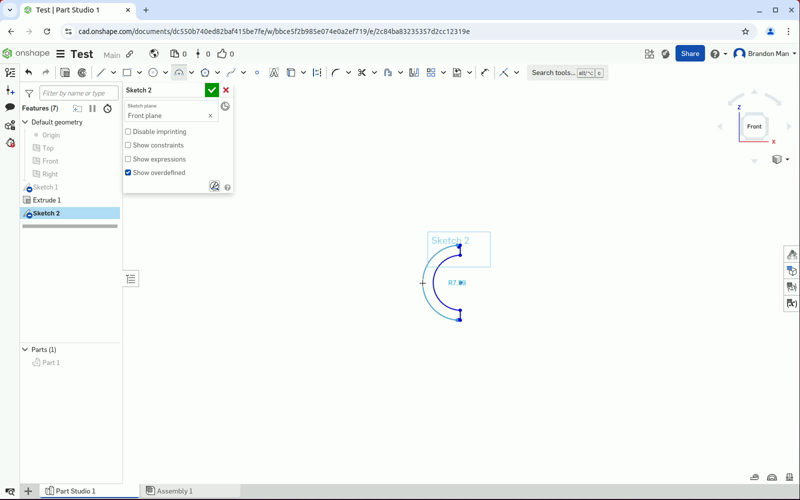
click(422, 282)
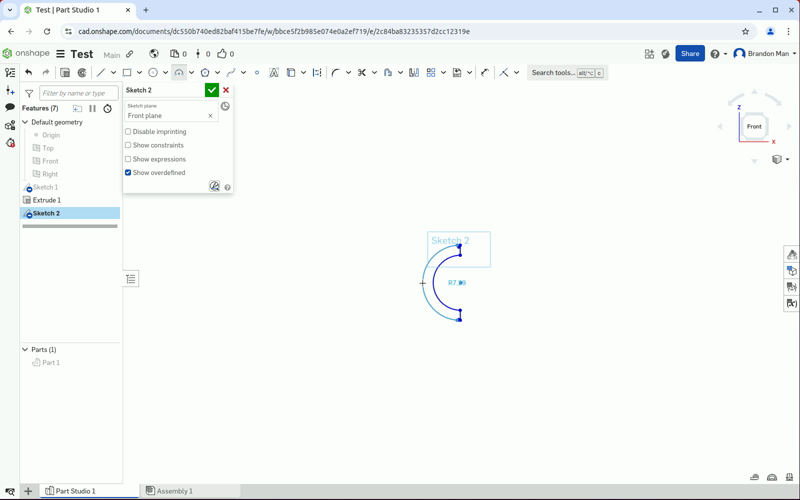
key_up(shift)
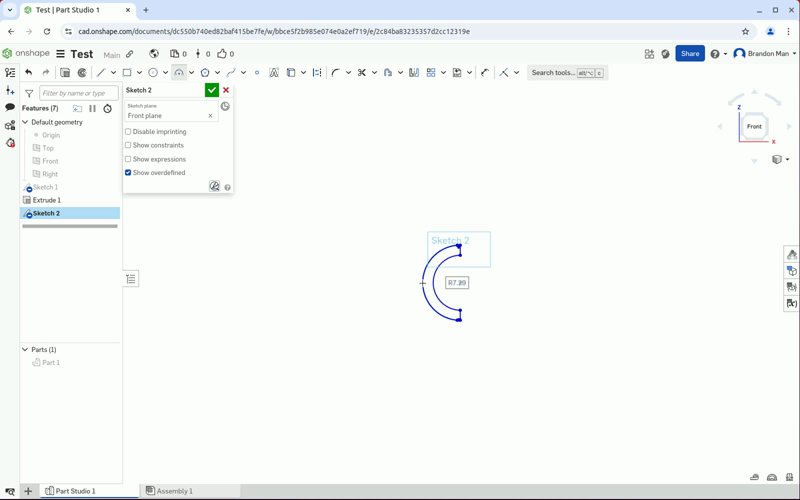
key(esc)
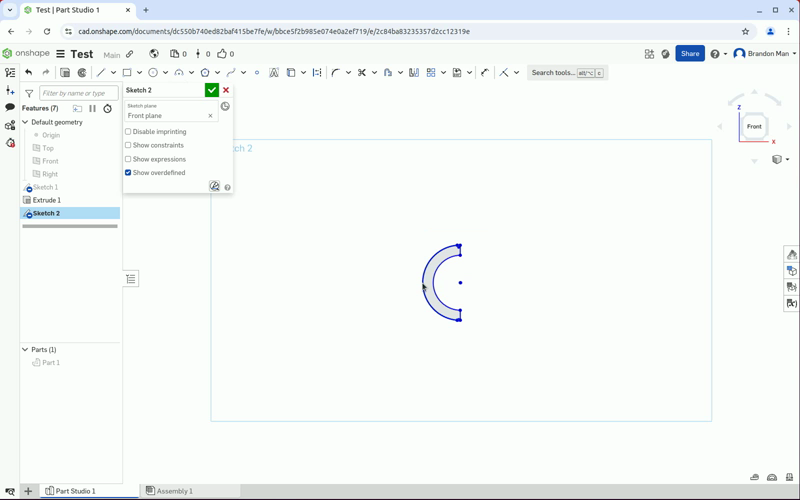
mouse_move(447, 311)
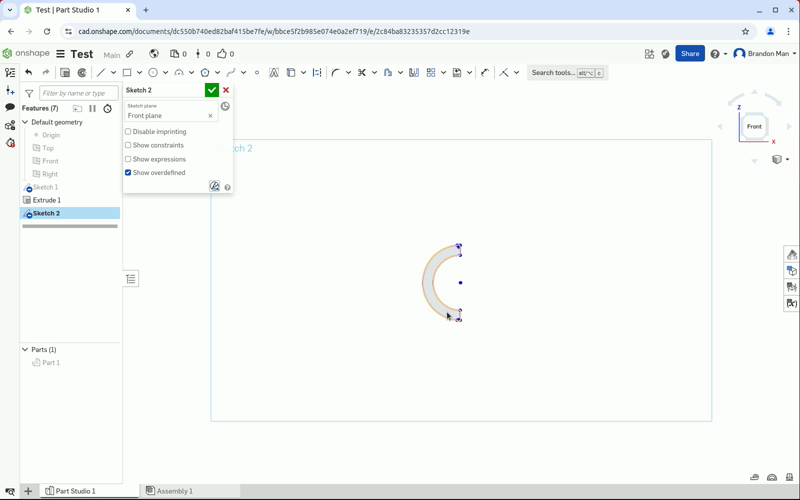
scroll(6)
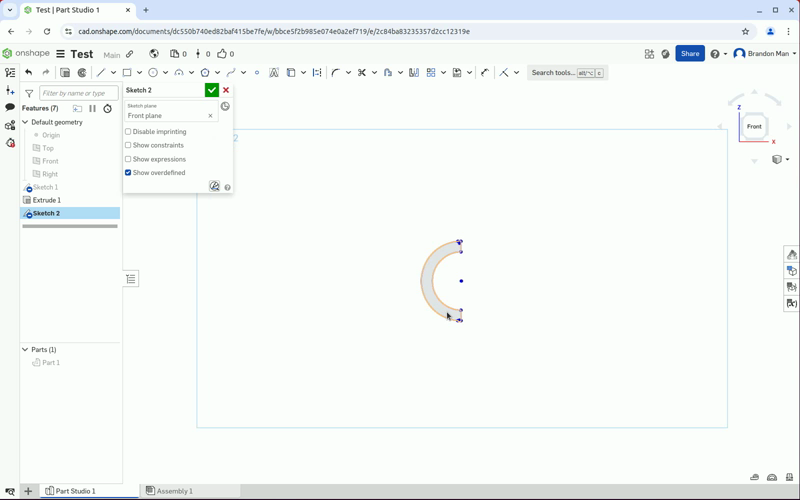
scroll(6)
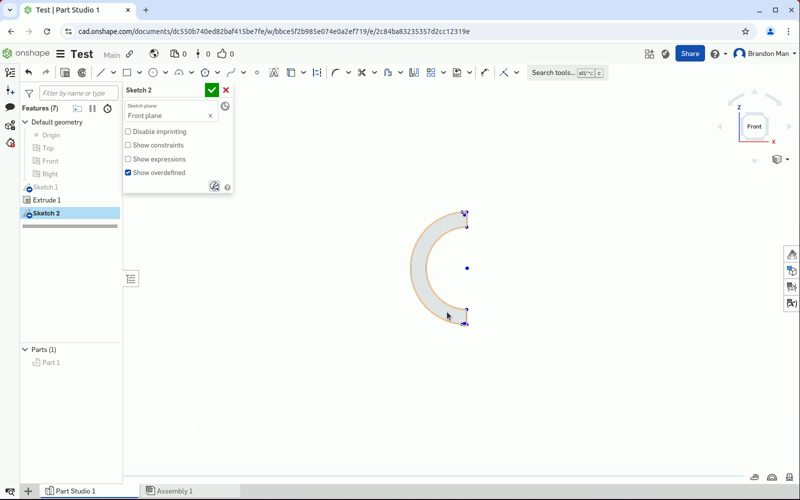
scroll(6)
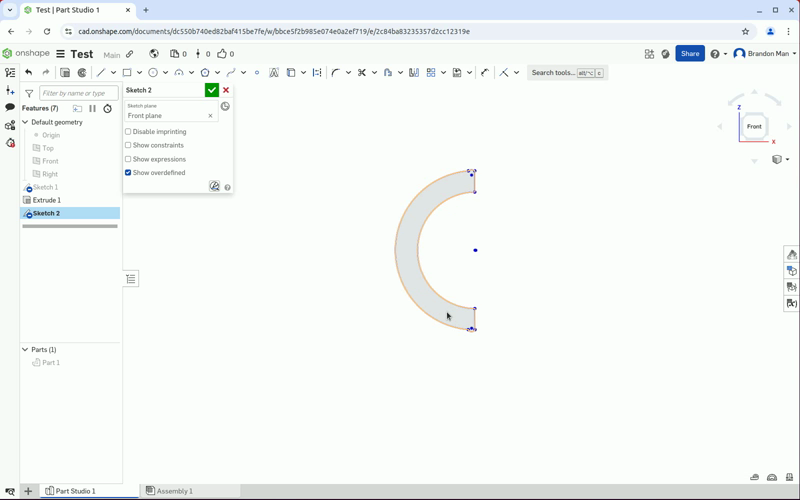
scroll(6)
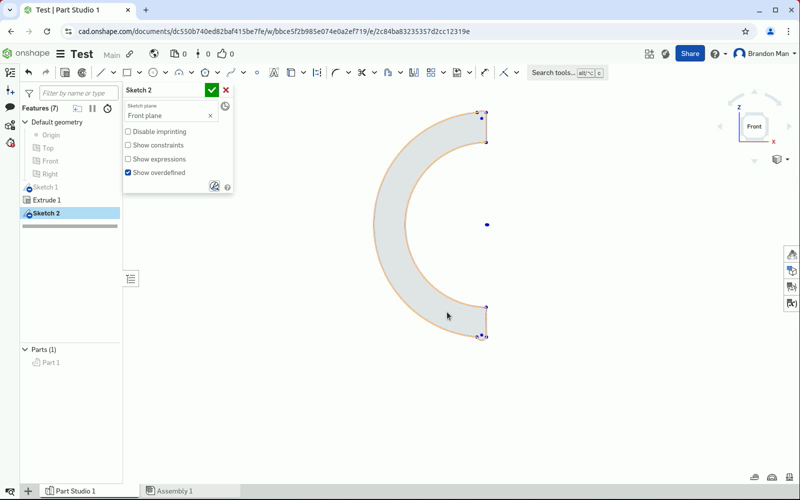
scroll(6)
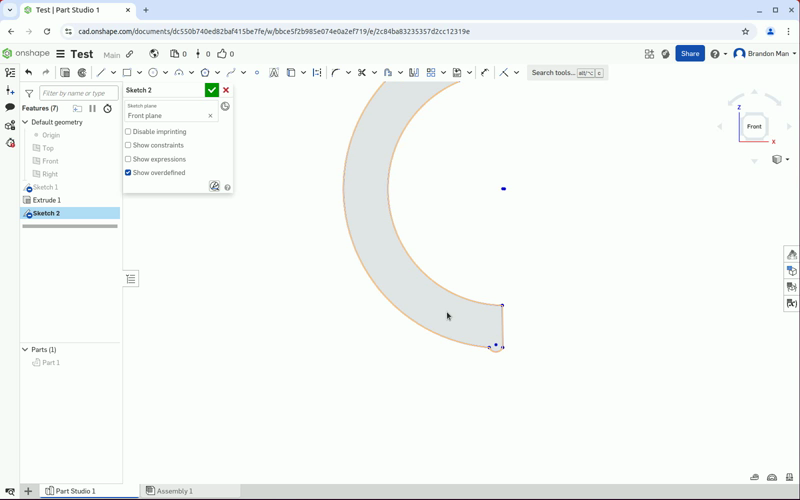
scroll(6)
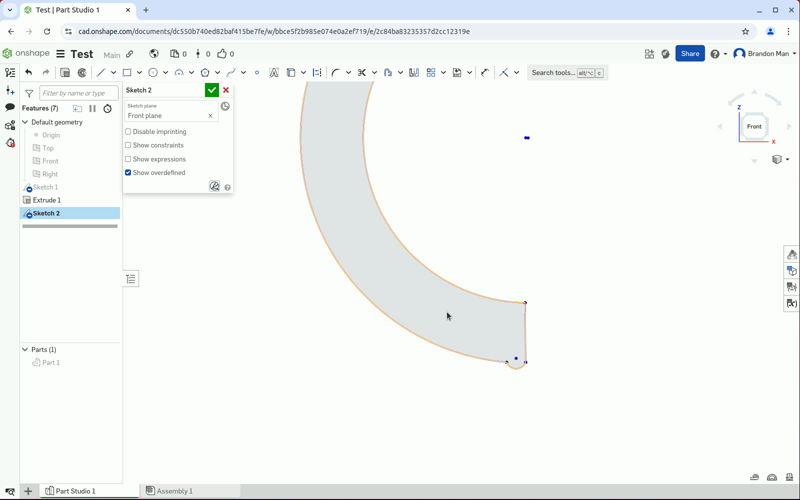
scroll(6)
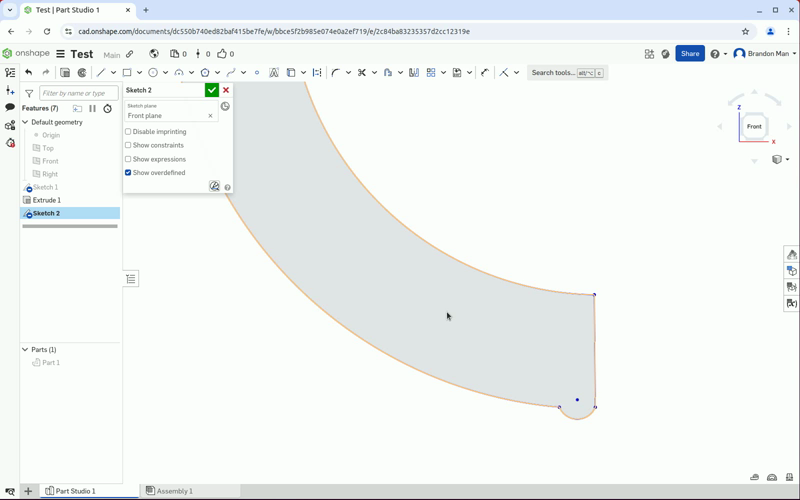
click(447, 311)
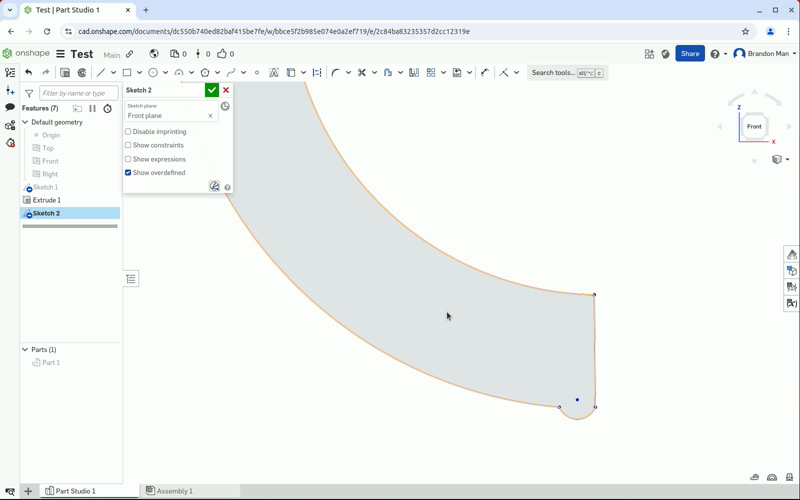
scroll(-6)
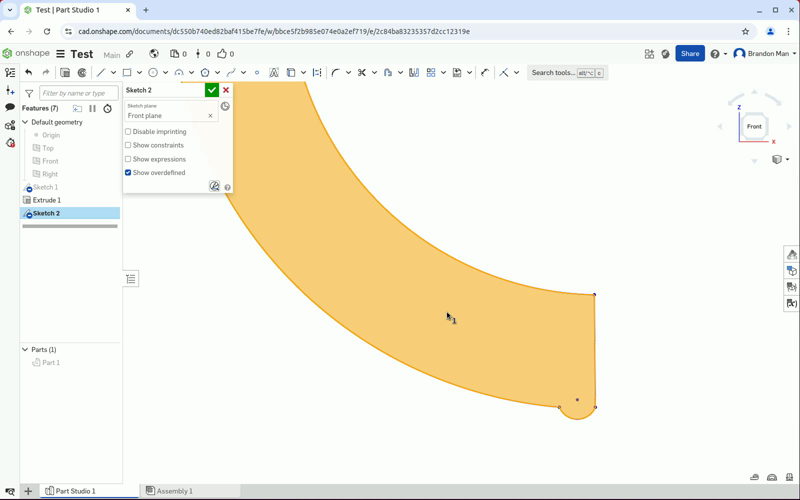
scroll(-6)
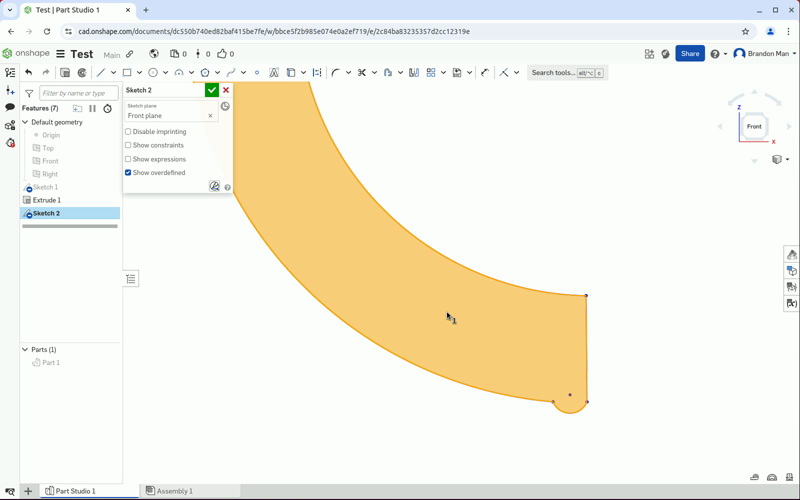
scroll(-6)
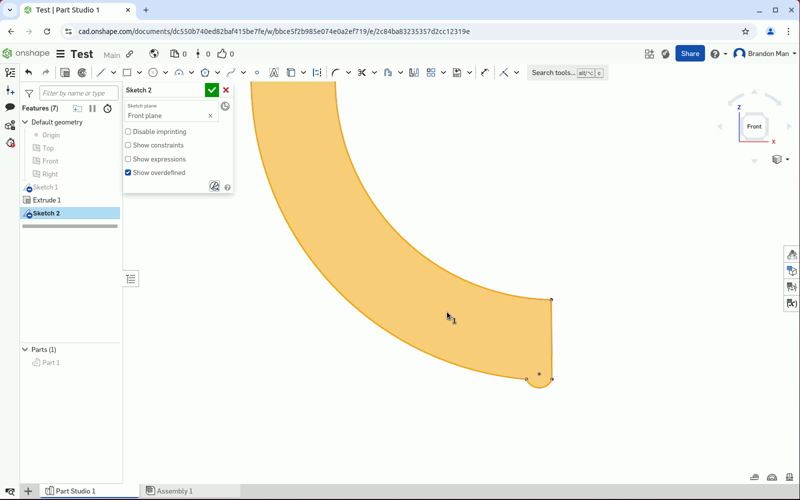
scroll(-6)
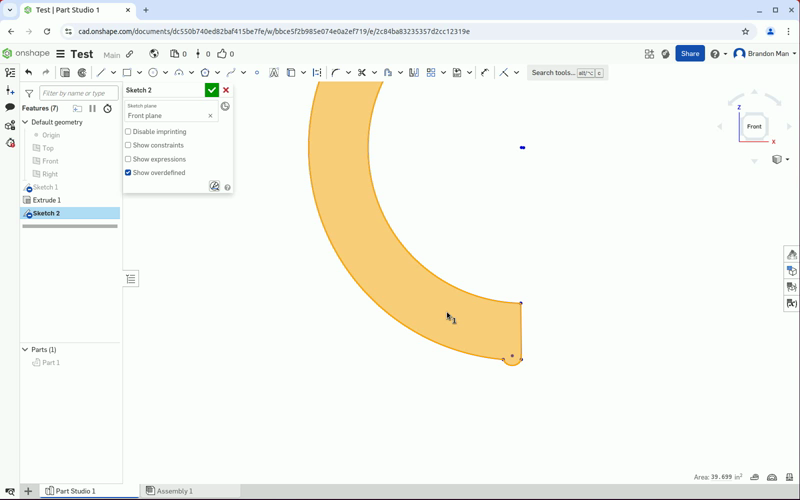
scroll(-6)
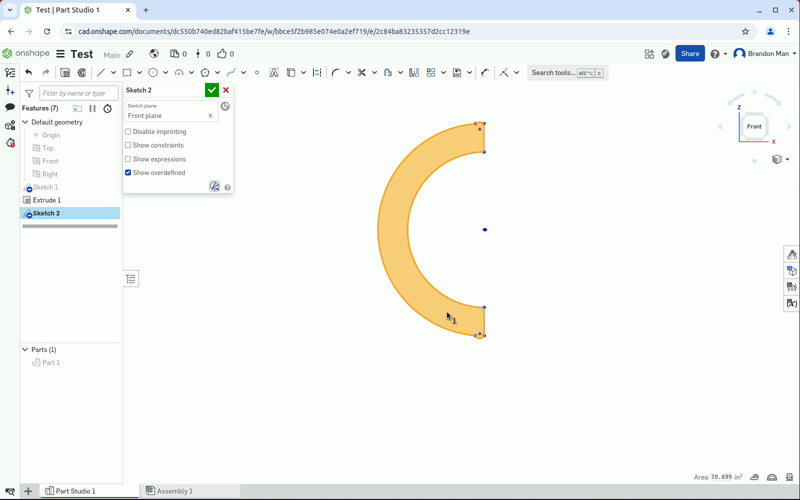
scroll(-6)
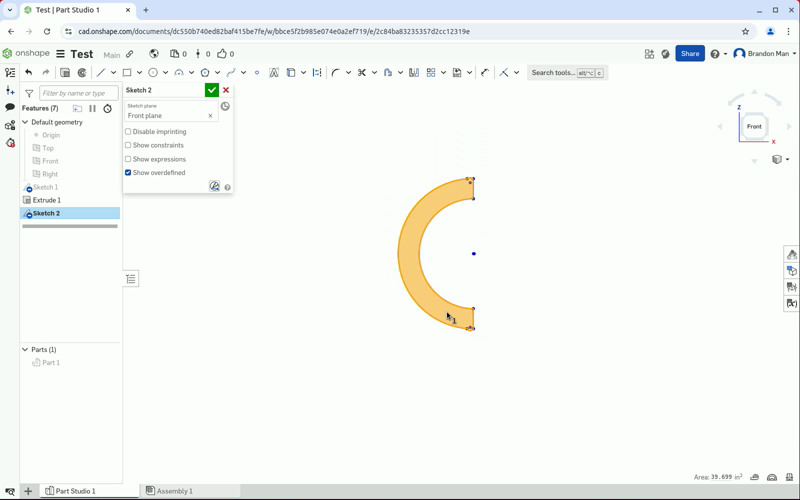
scroll(-6)
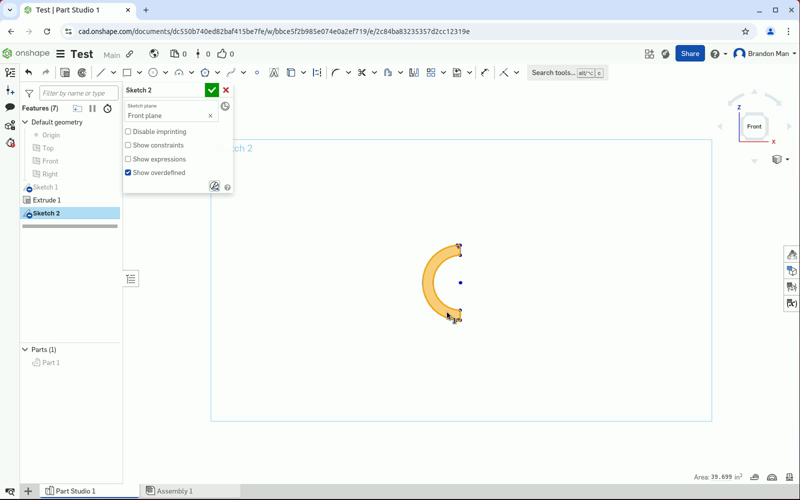
mouse_move(73, 352)
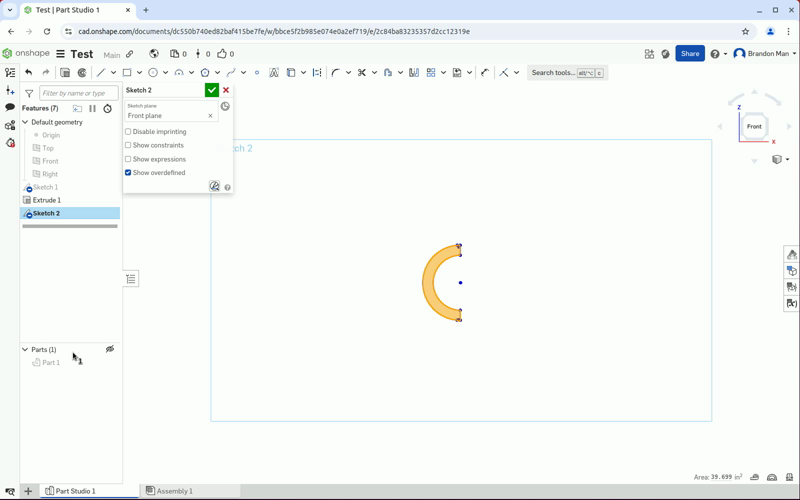
key(shift+y)
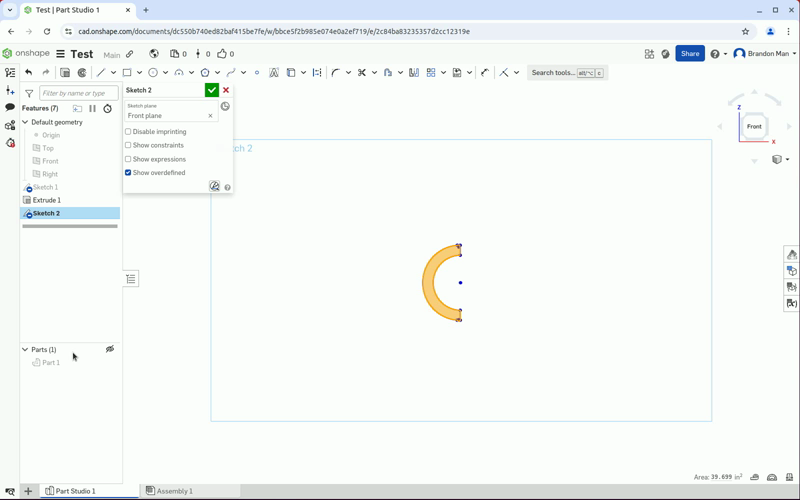
key(shift+e)
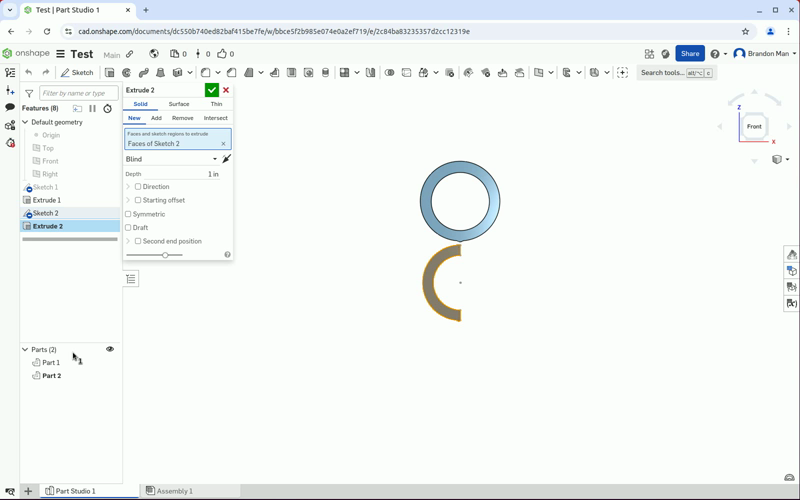
mouse_move(143, 106)
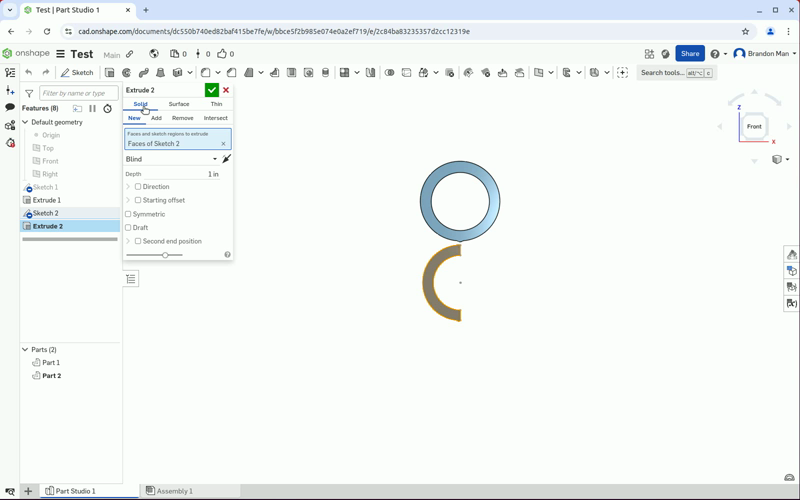
click(143, 106)
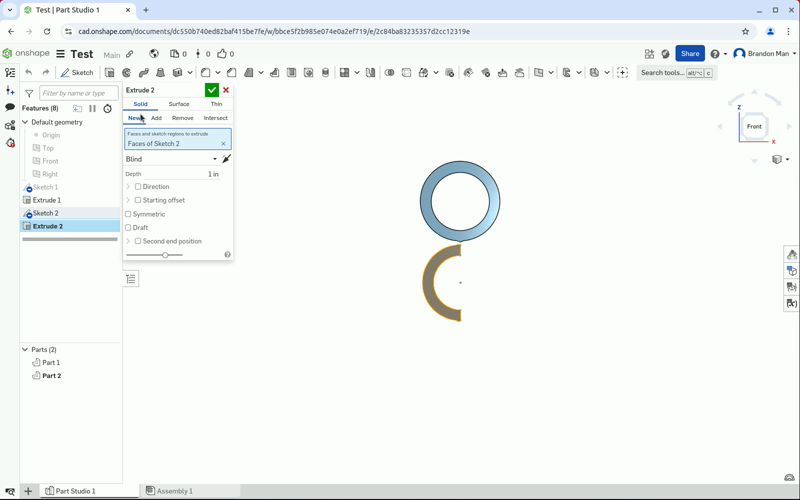
mouse_move(137, 120)
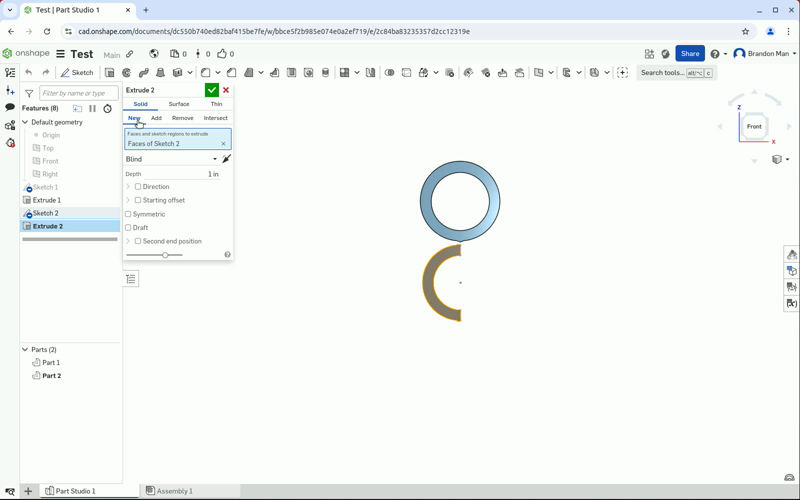
click(137, 120)
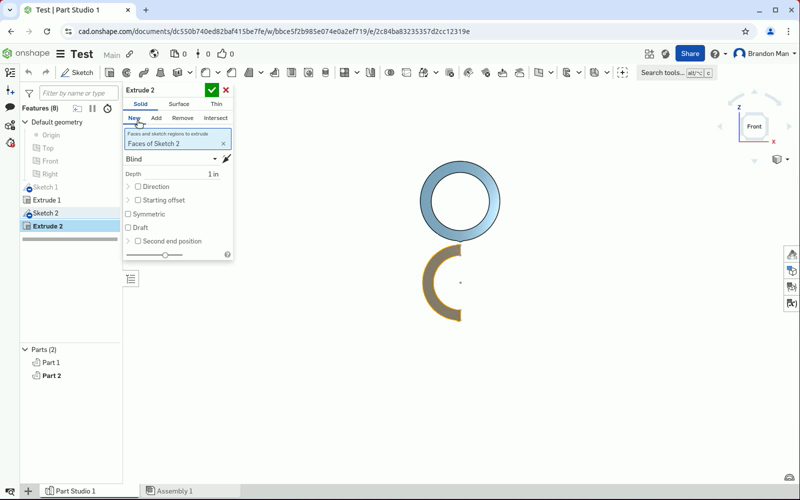
key(tab, 4)
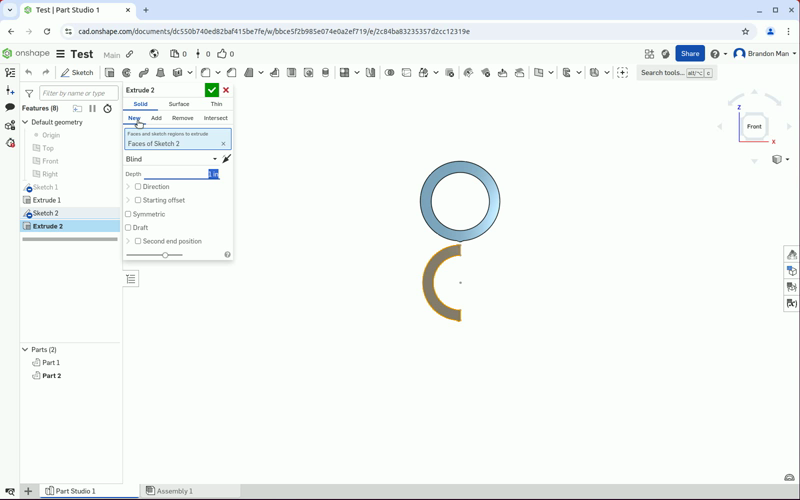
text(4.574)
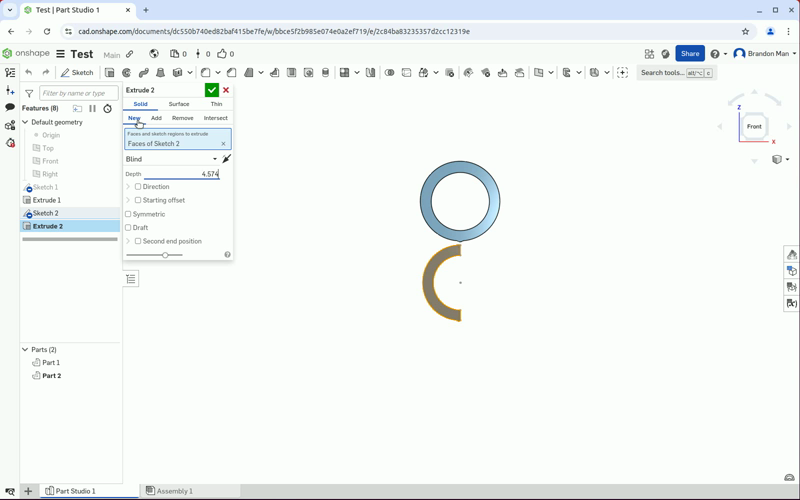
key(enter)
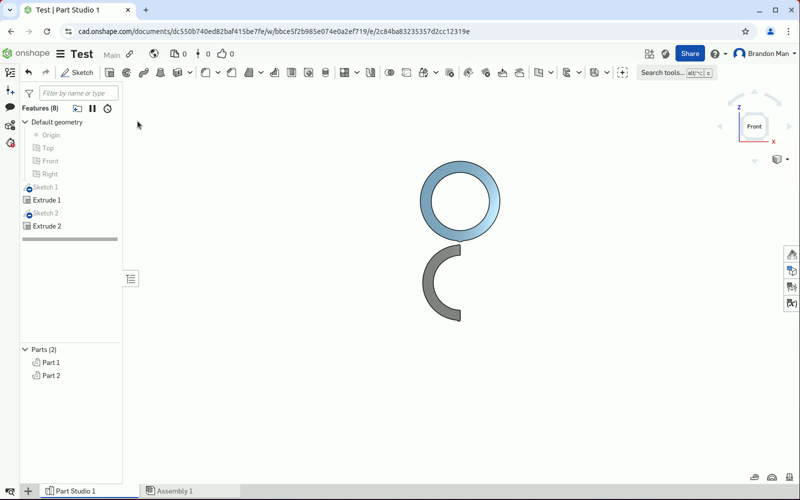
key(shift+h)
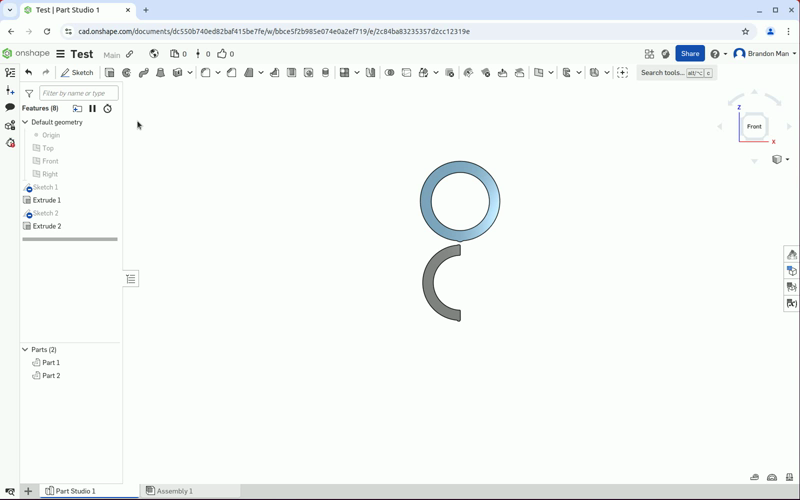
key(shift+h)
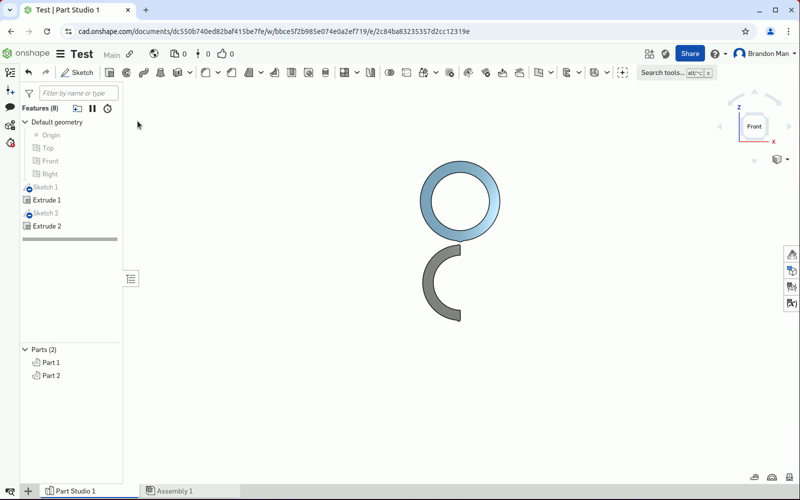
mouse_move(73, 189)
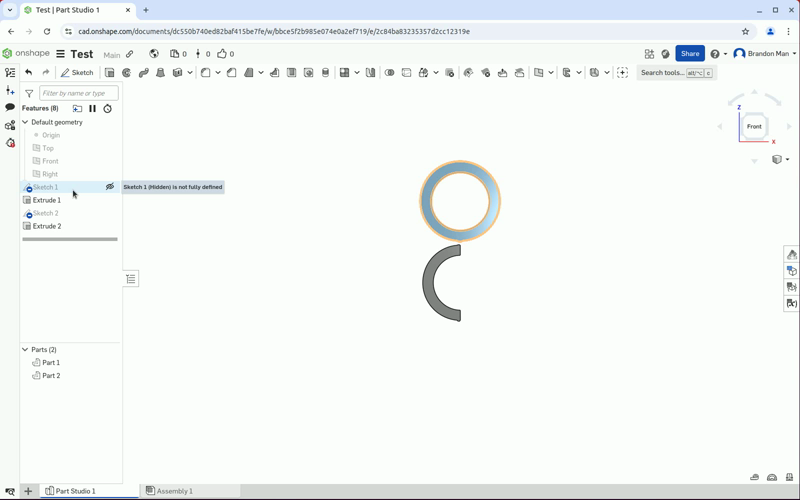
click(73, 189)
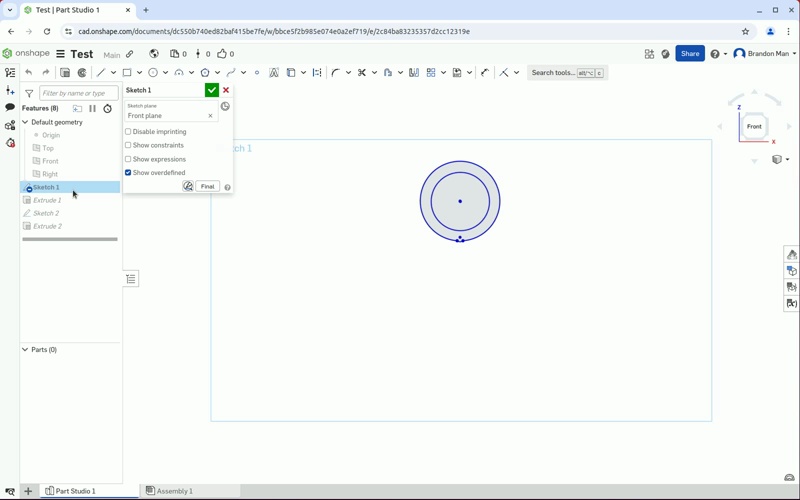
mouse_move(229, 92)
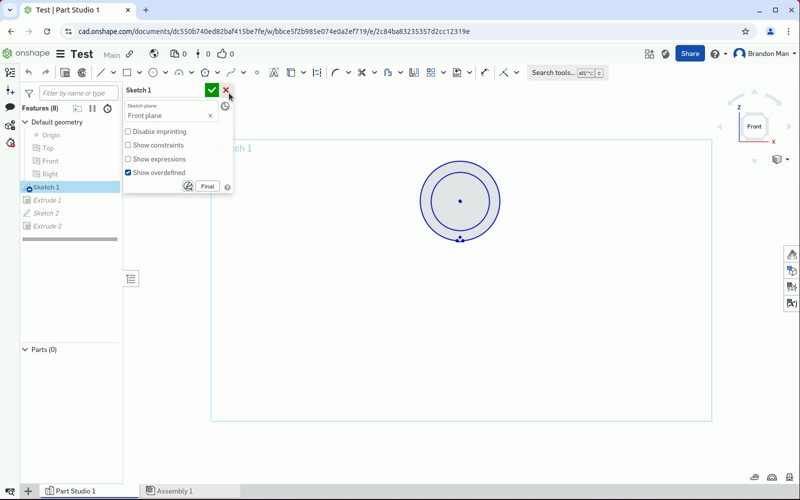
click(229, 92)
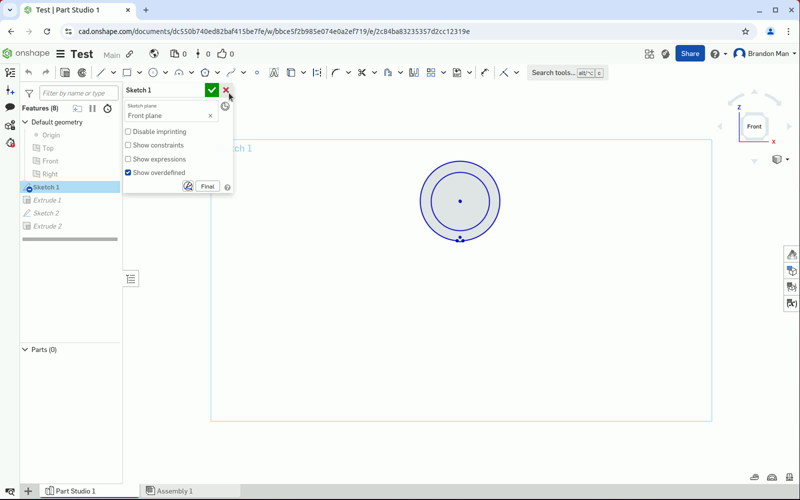
key(shift+s)
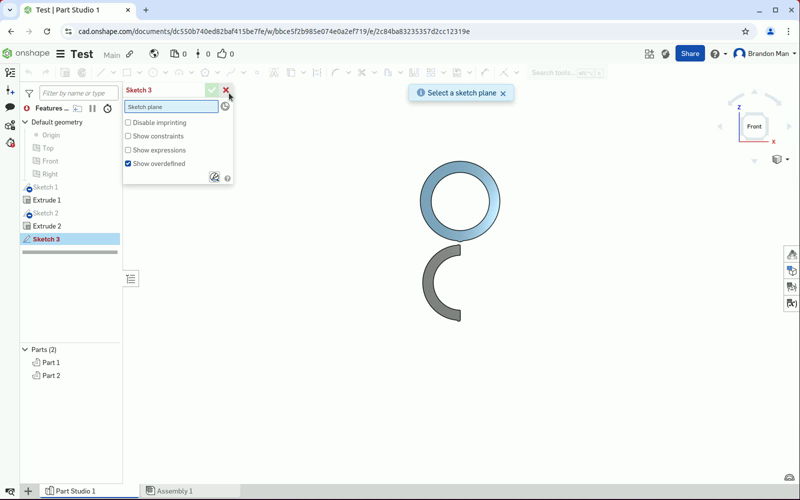
mouse_move(73, 163)
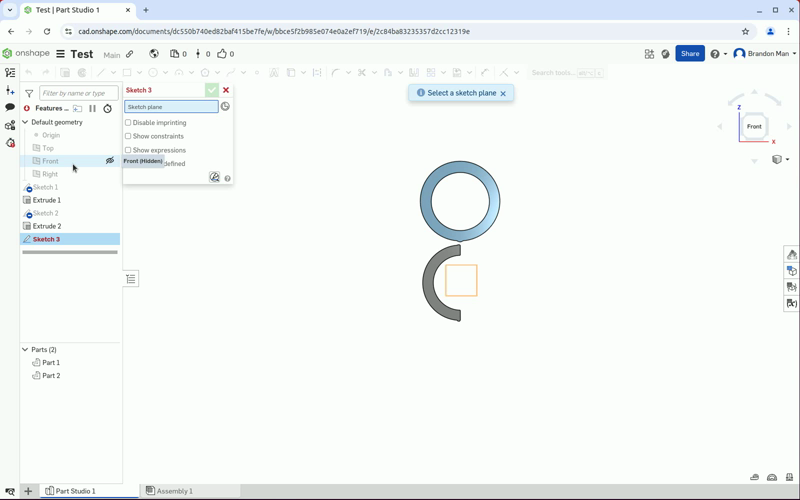
click(73, 163)
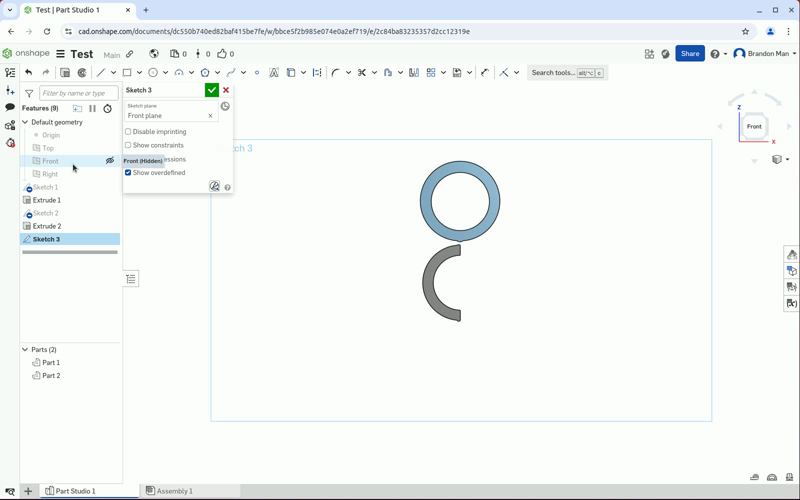
mouse_move(73, 352)
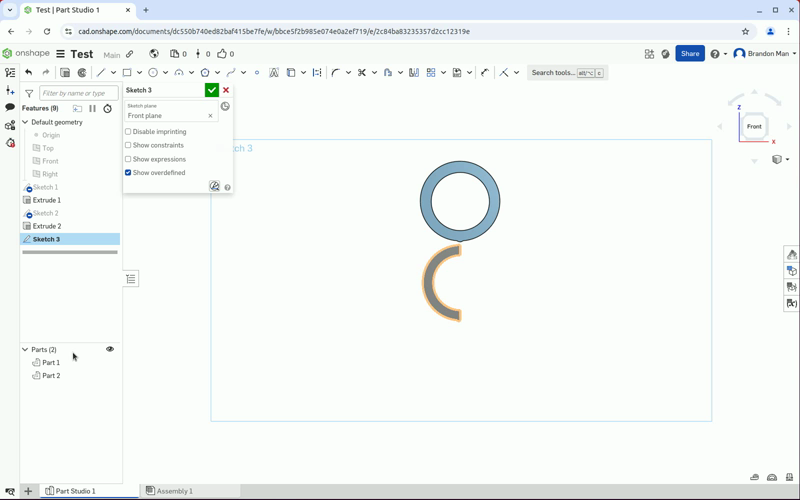
key(y)
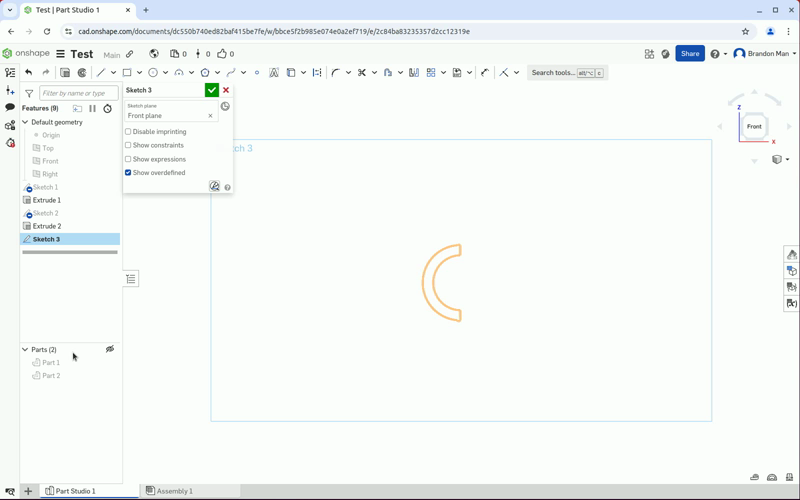
key(a)
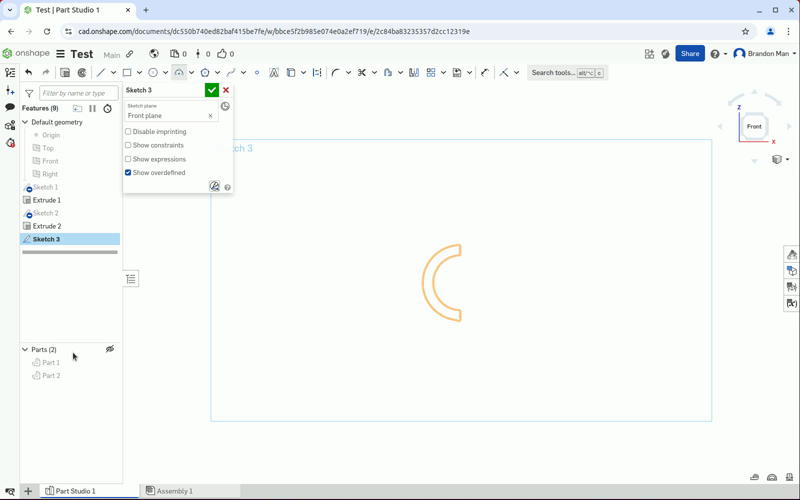
key_down(shift)
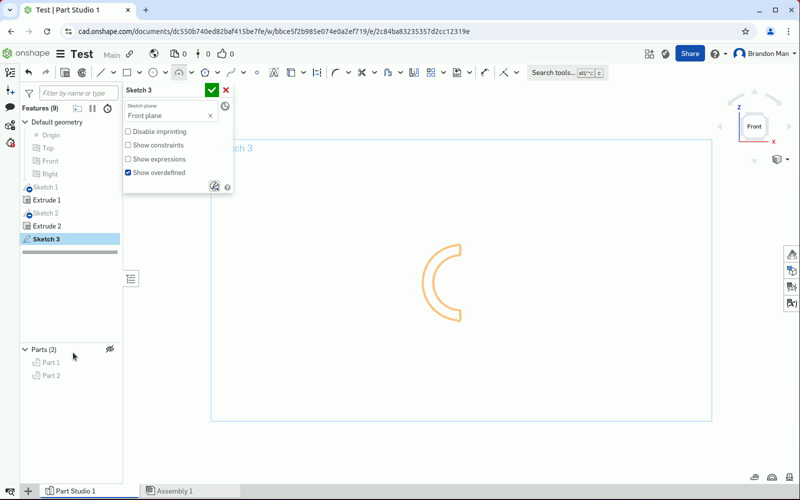
mouse_move(460, 320)
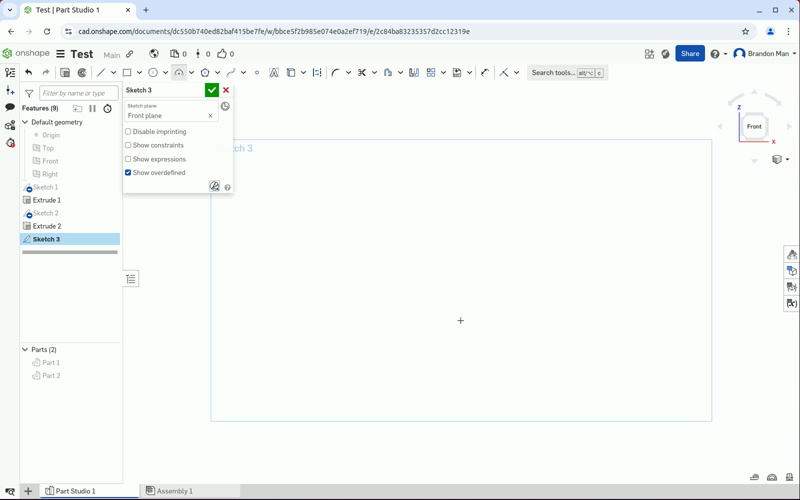
click(460, 320)
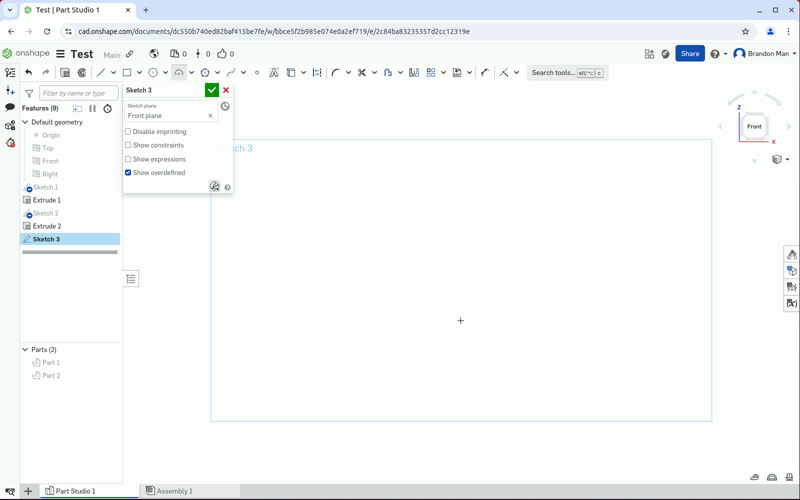
key_up(shift)
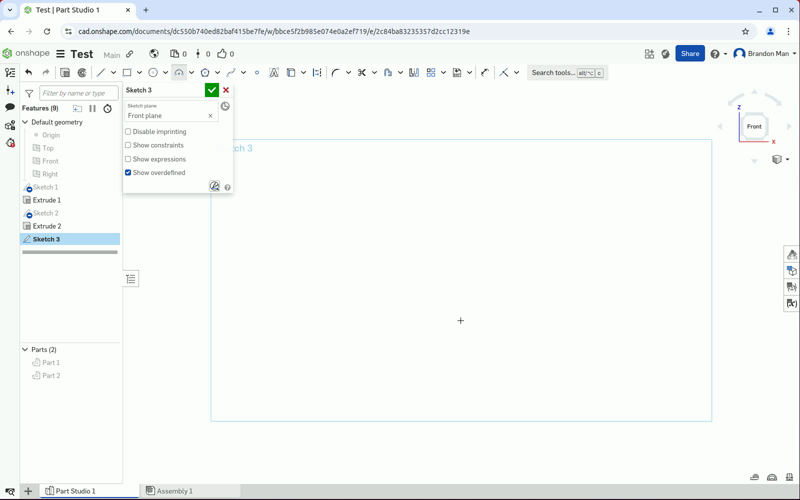
key_down(shift)
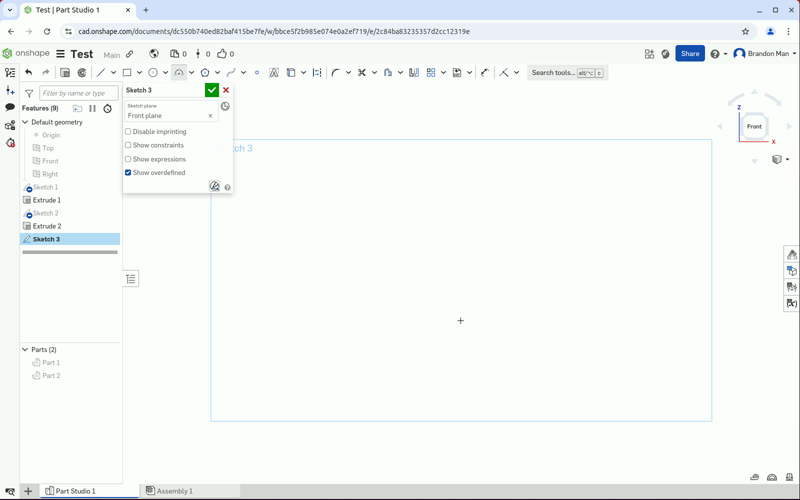
mouse_move(464, 320)
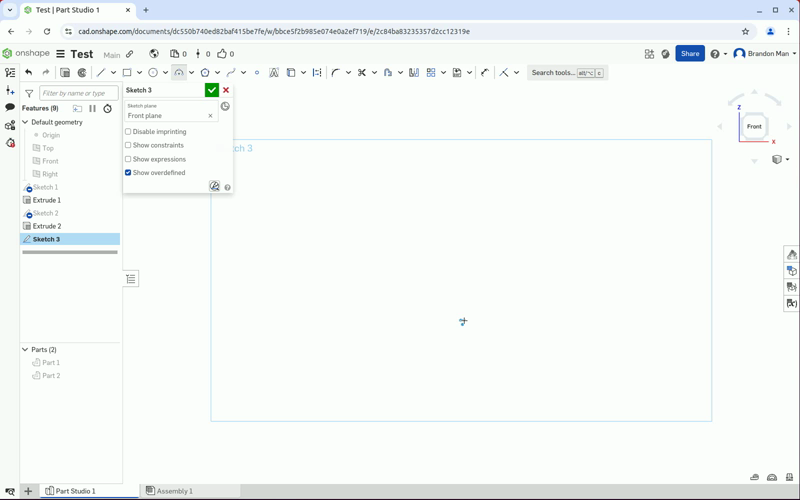
scroll(6)
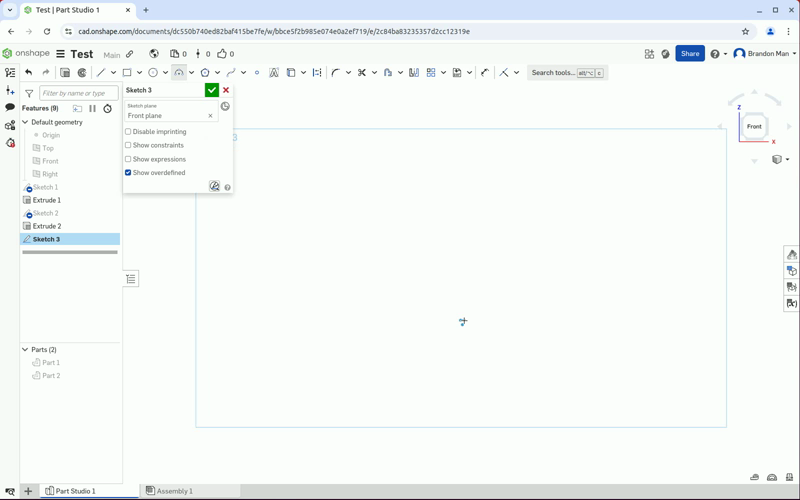
scroll(6)
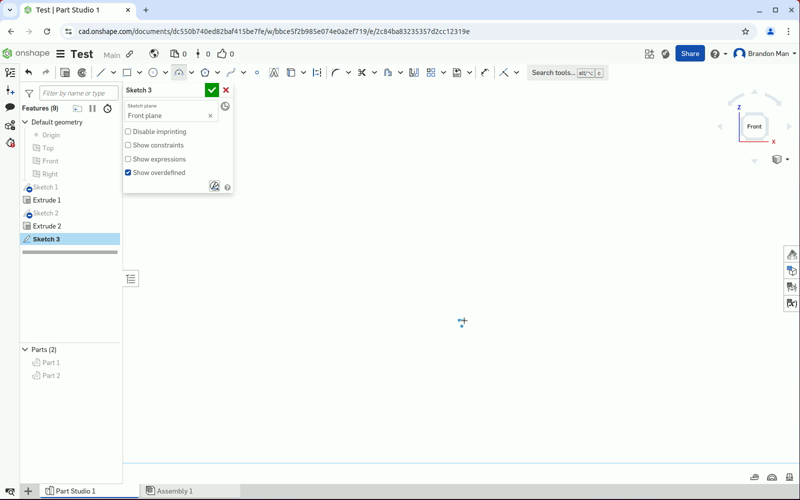
scroll(6)
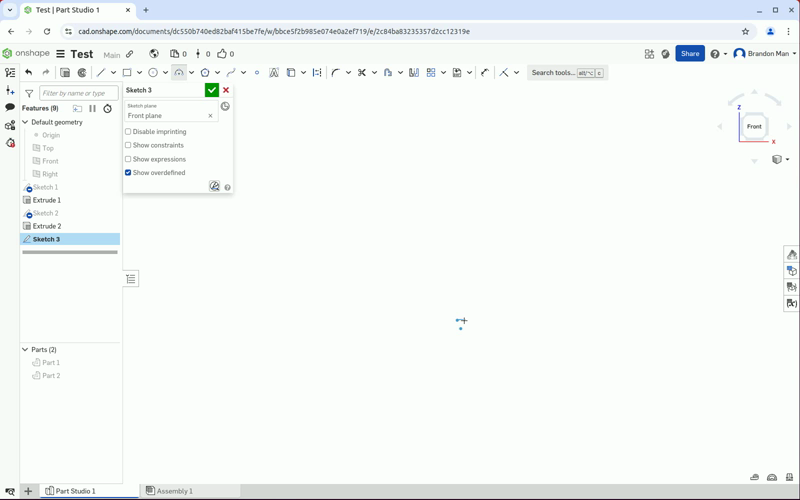
scroll(6)
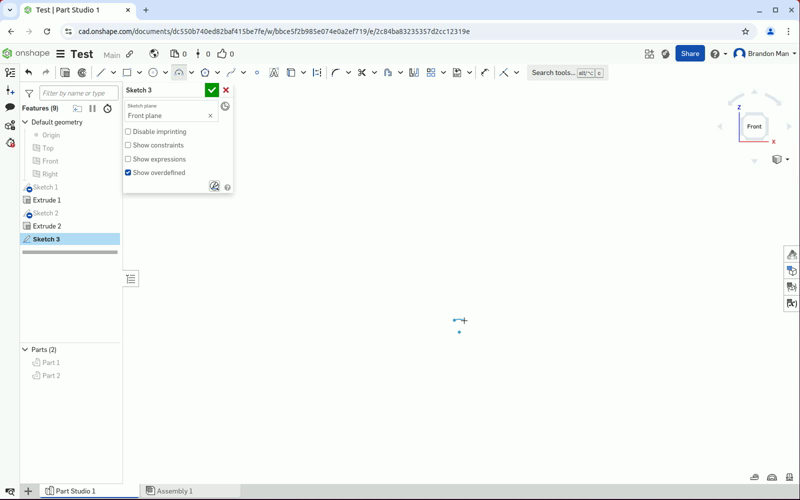
scroll(6)
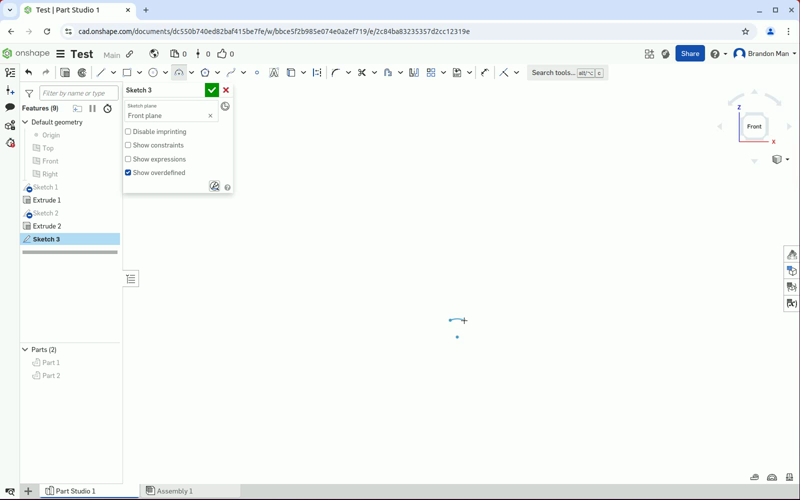
scroll(6)
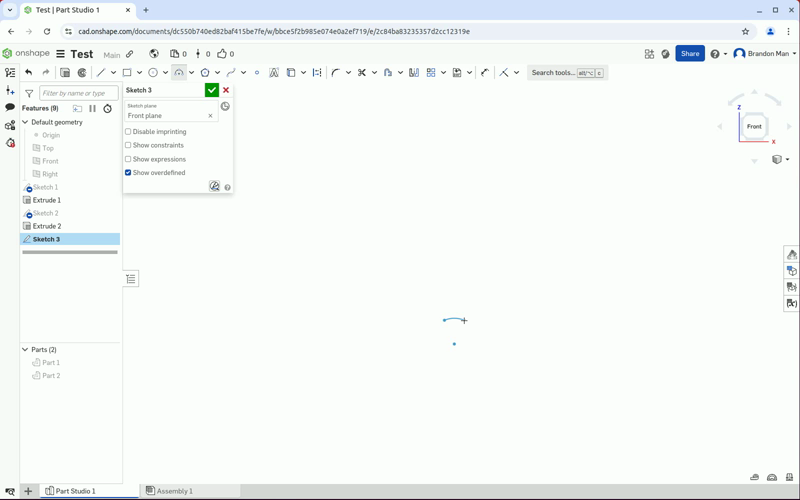
scroll(6)
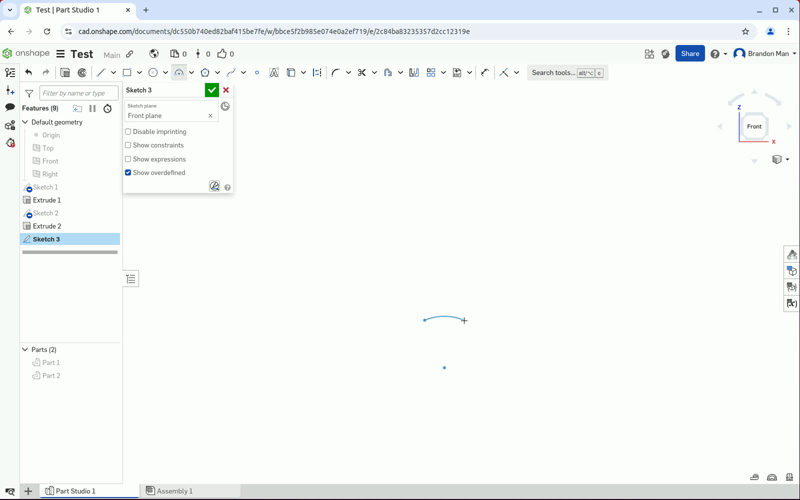
click(464, 320)
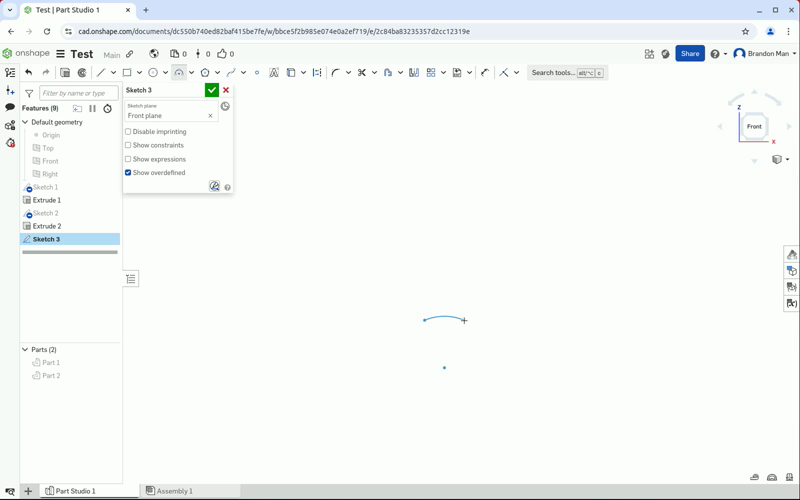
scroll(-6)
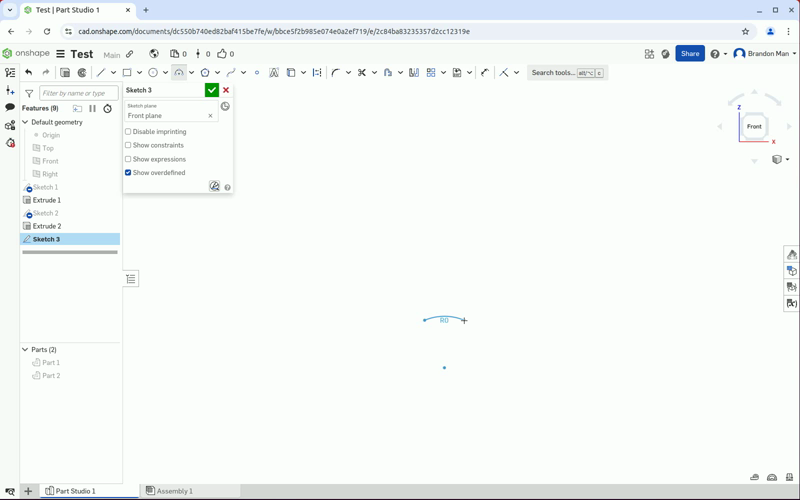
scroll(-6)
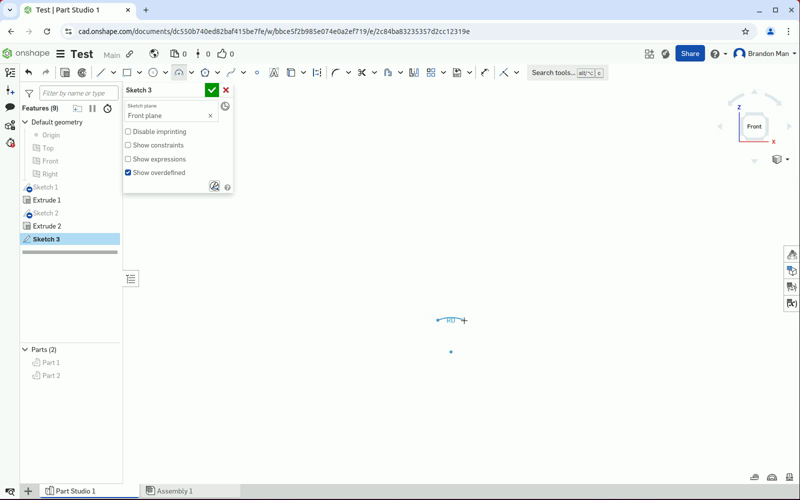
scroll(-6)
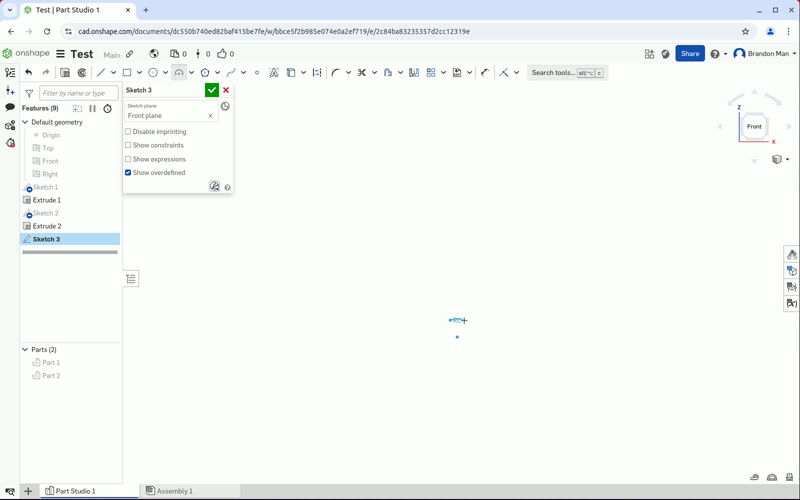
scroll(-6)
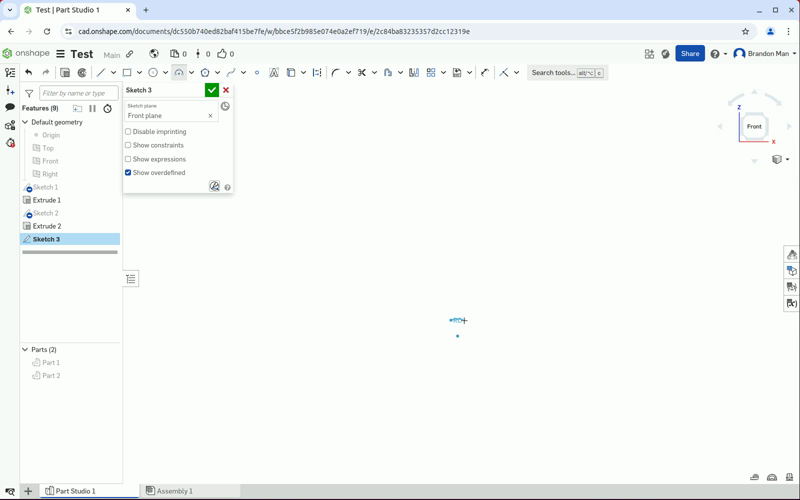
scroll(-6)
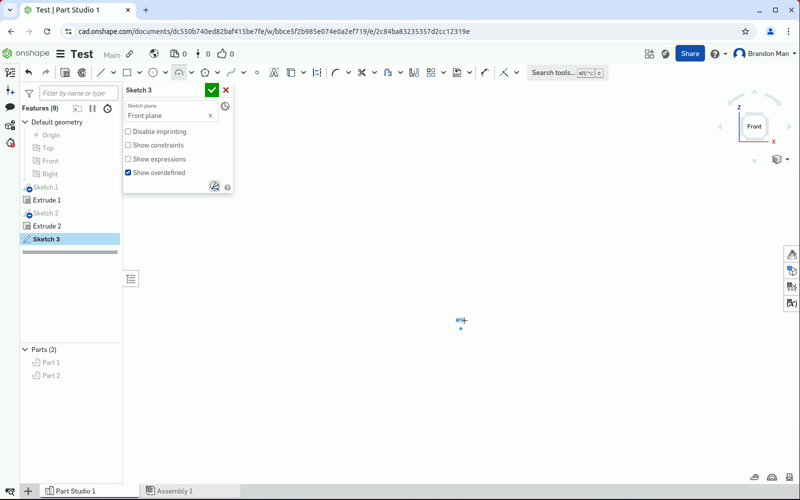
scroll(-6)
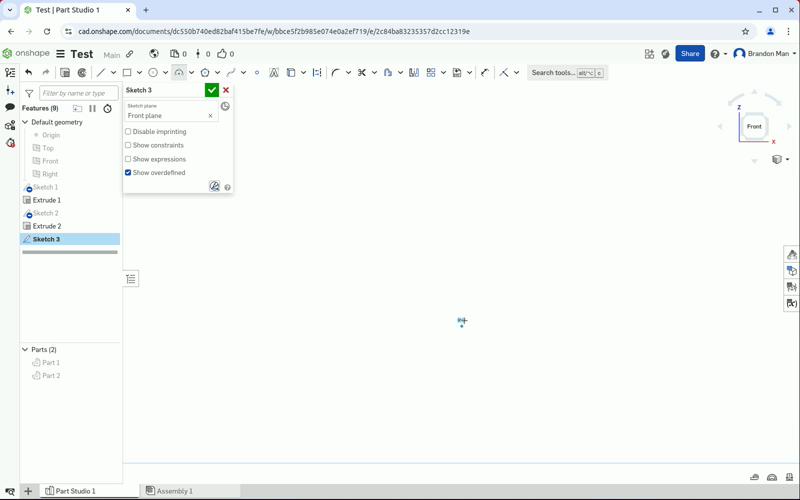
scroll(-6)
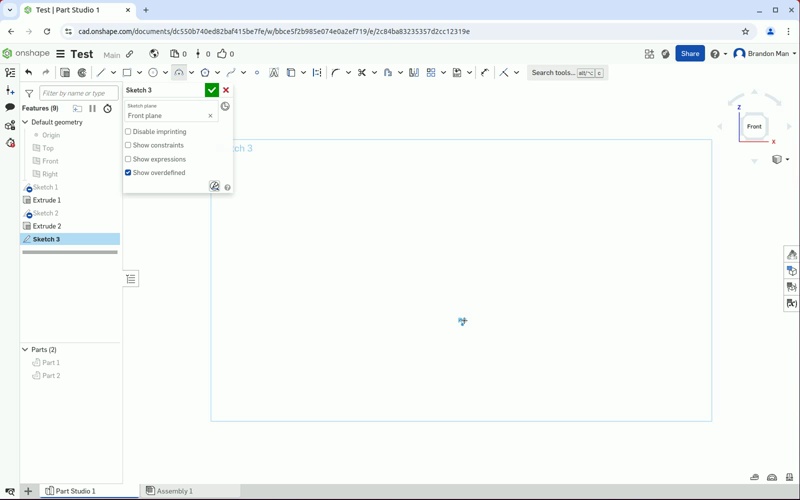
mouse_move(462, 321)
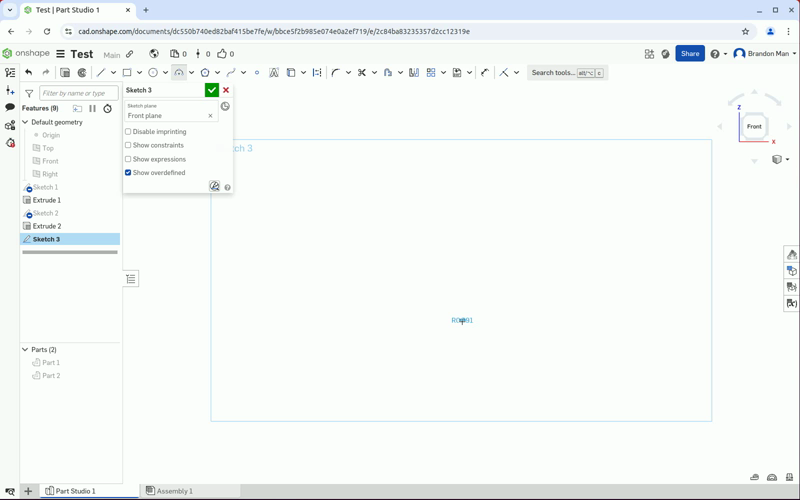
scroll(6)
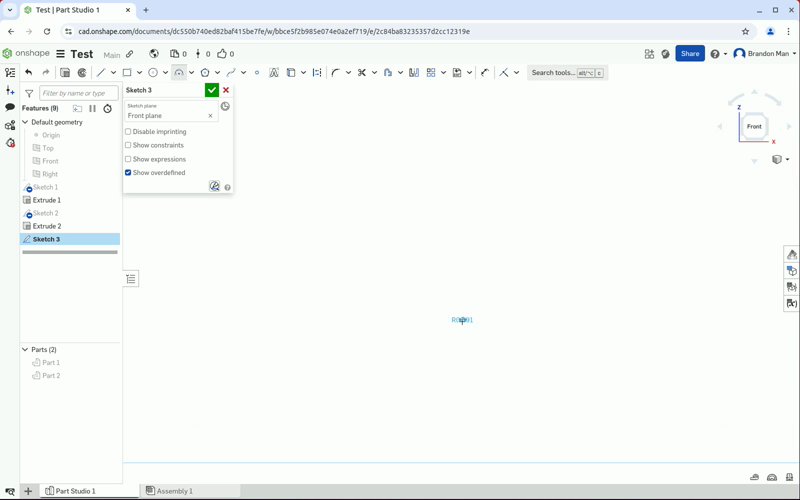
scroll(6)
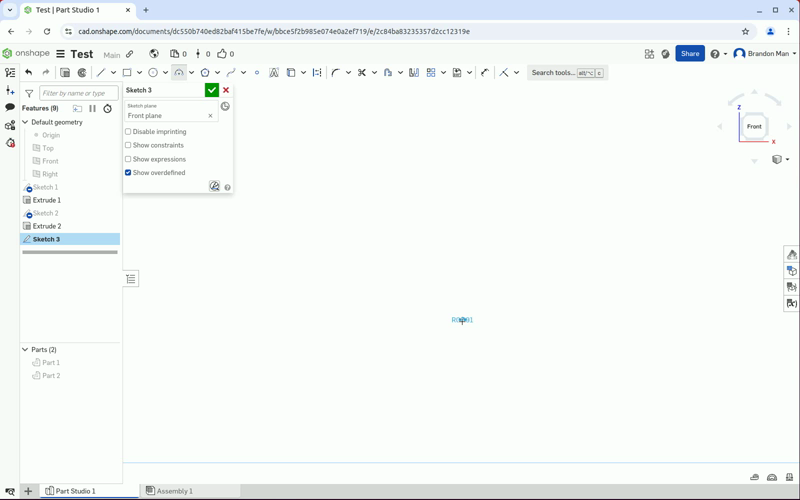
scroll(6)
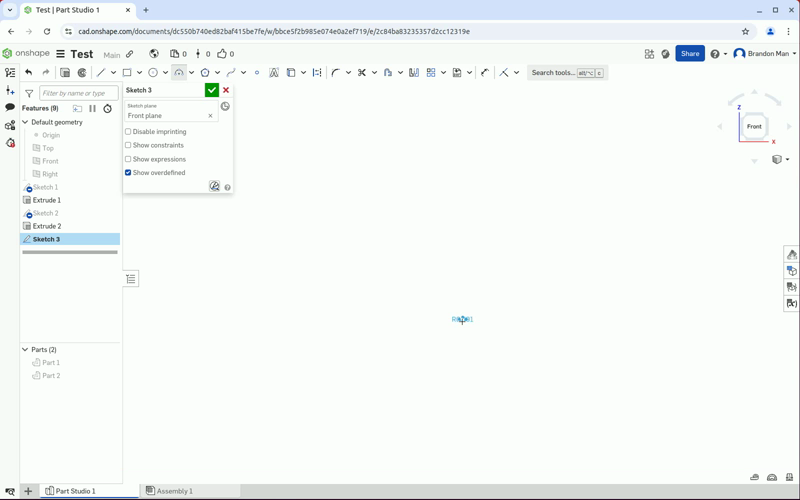
scroll(6)
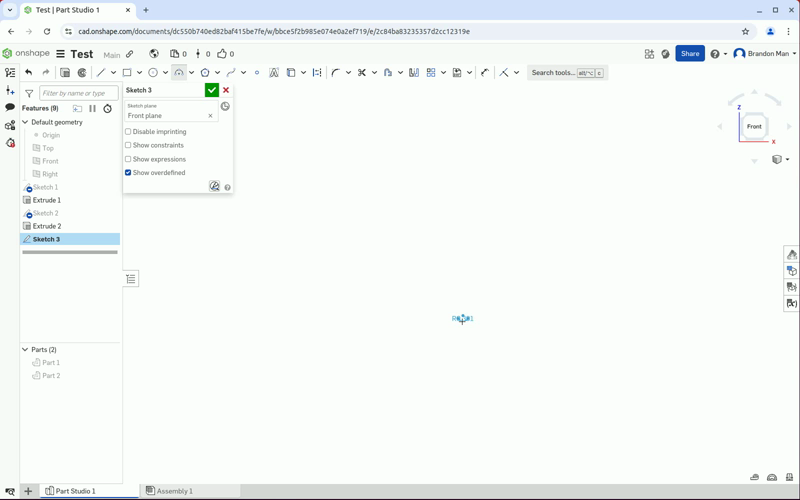
scroll(6)
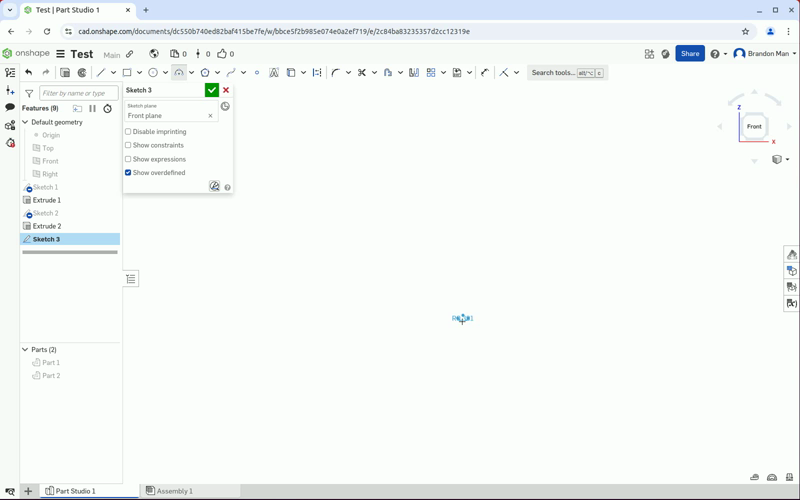
scroll(6)
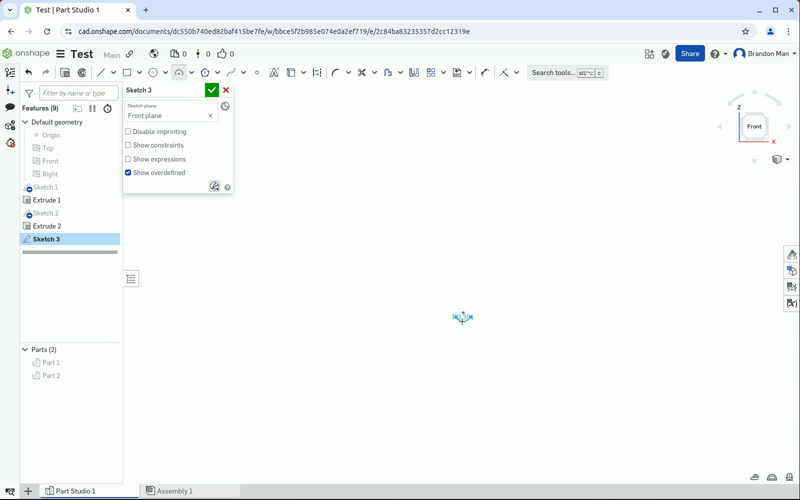
scroll(6)
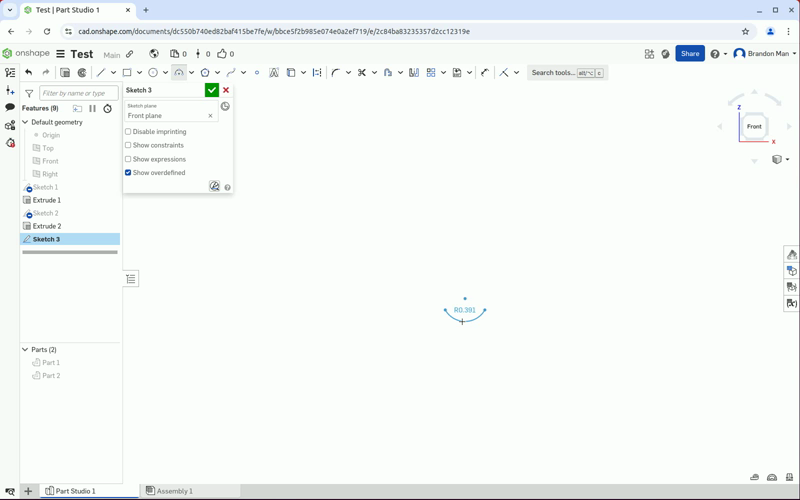
click(462, 321)
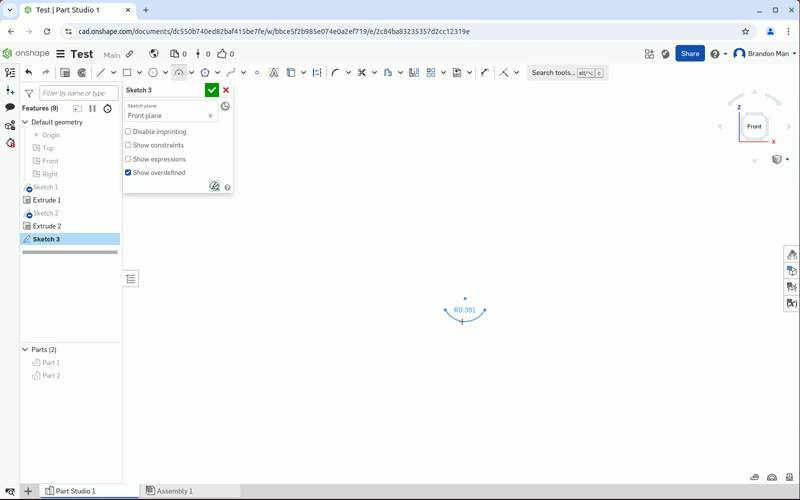
scroll(-6)
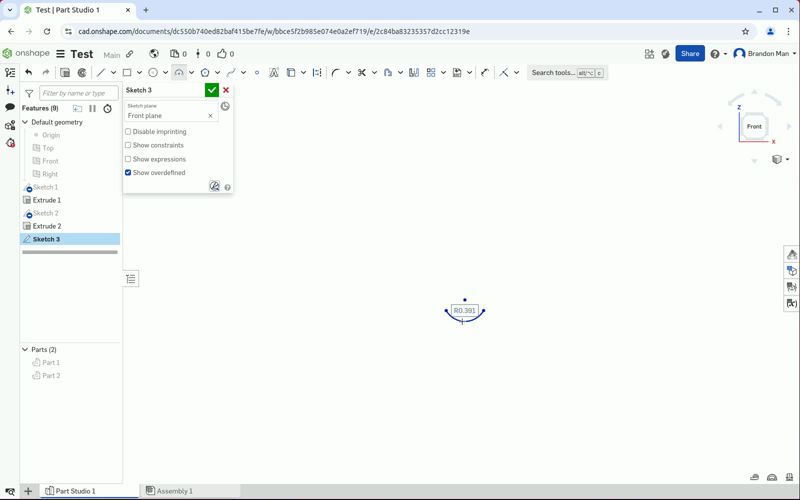
scroll(-6)
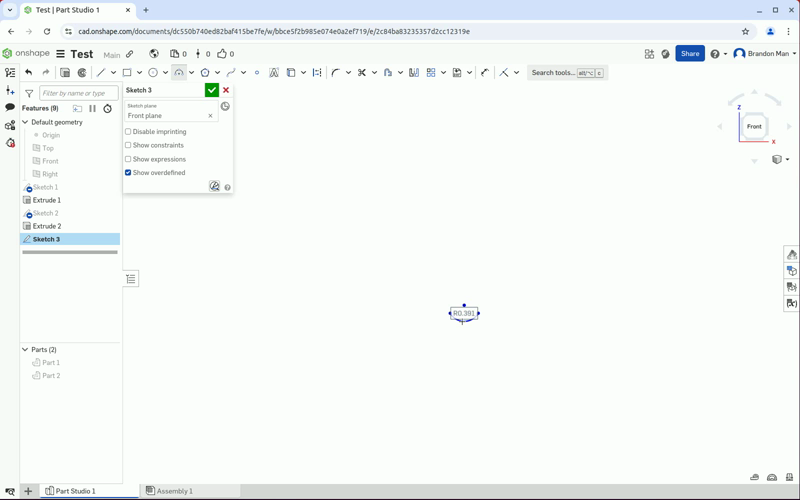
scroll(-6)
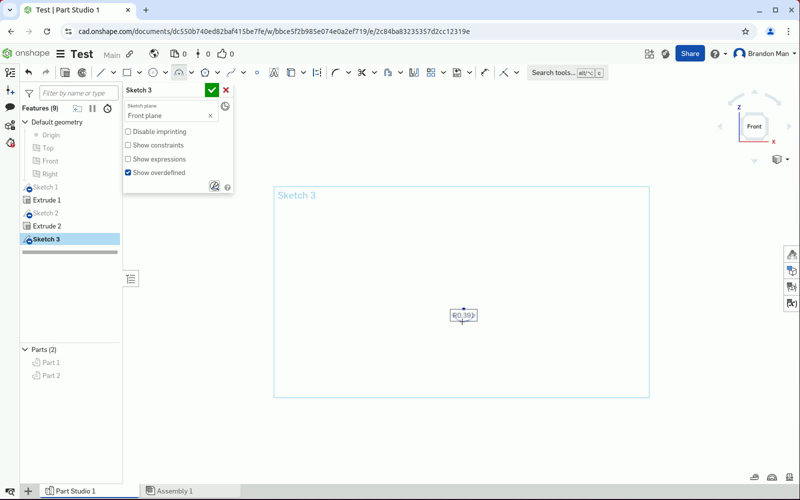
scroll(-6)
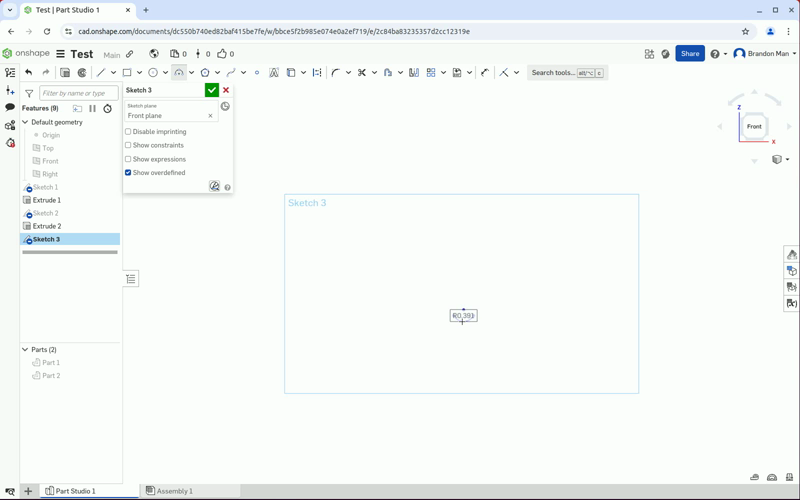
scroll(-6)
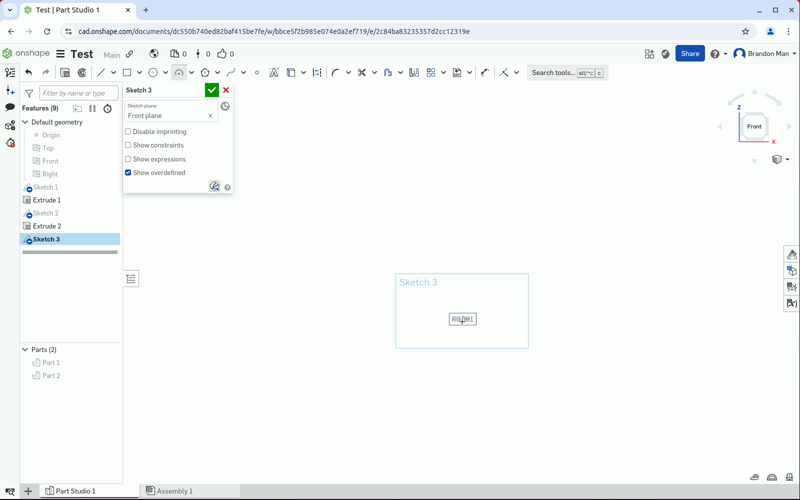
scroll(-6)
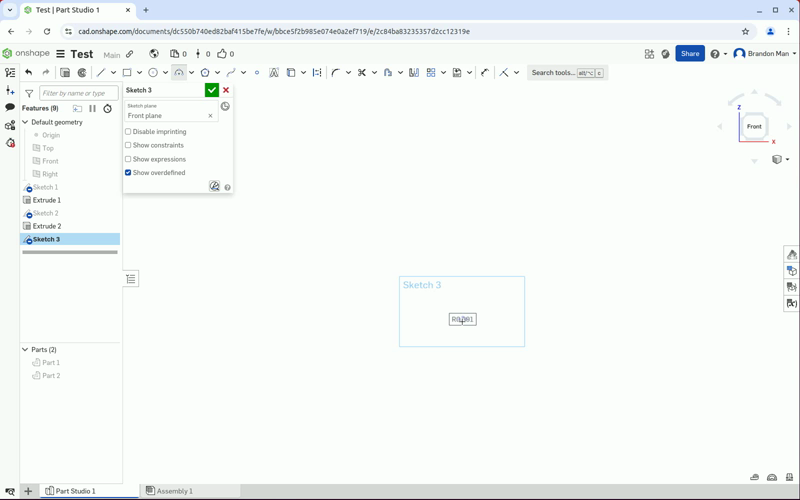
scroll(-6)
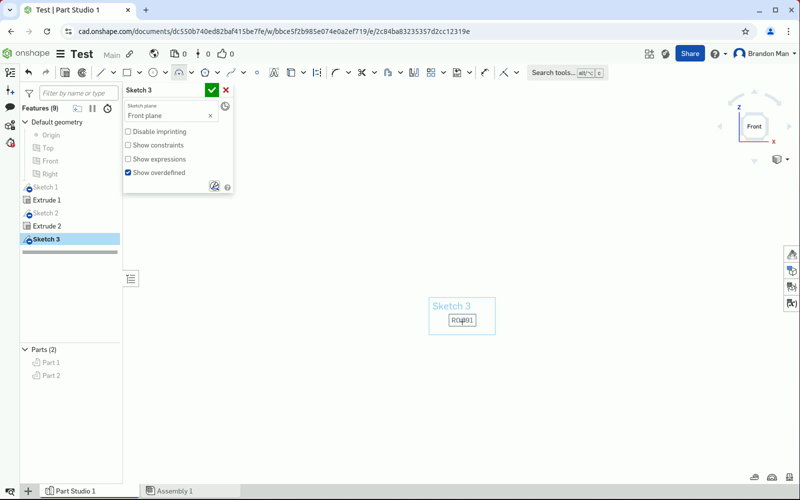
key_up(shift)
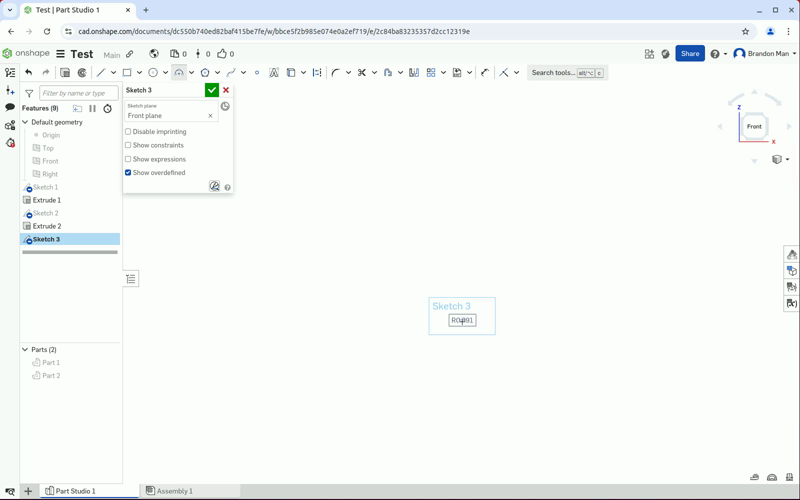
mouse_move(464, 320)
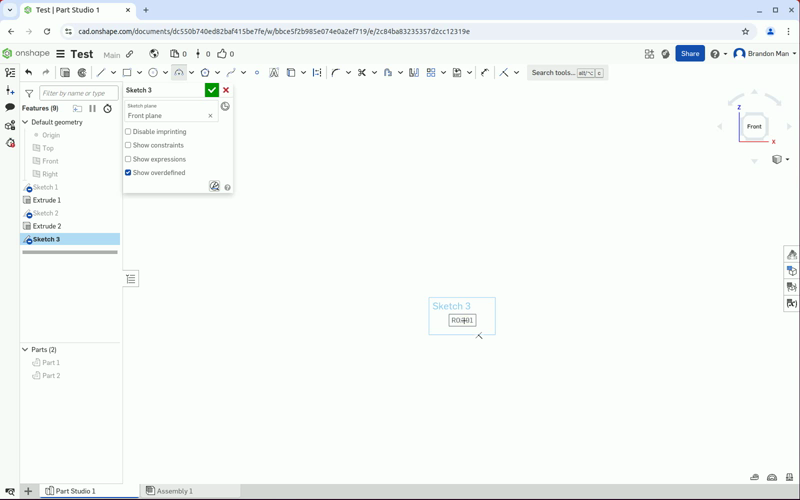
scroll(6)
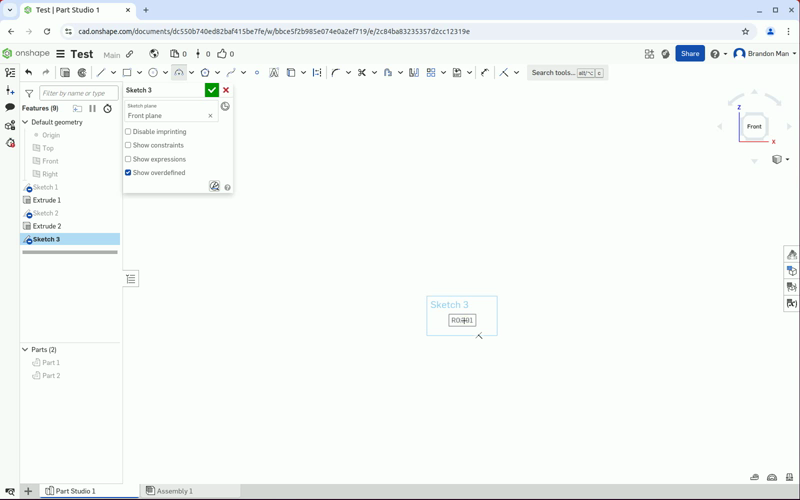
scroll(6)
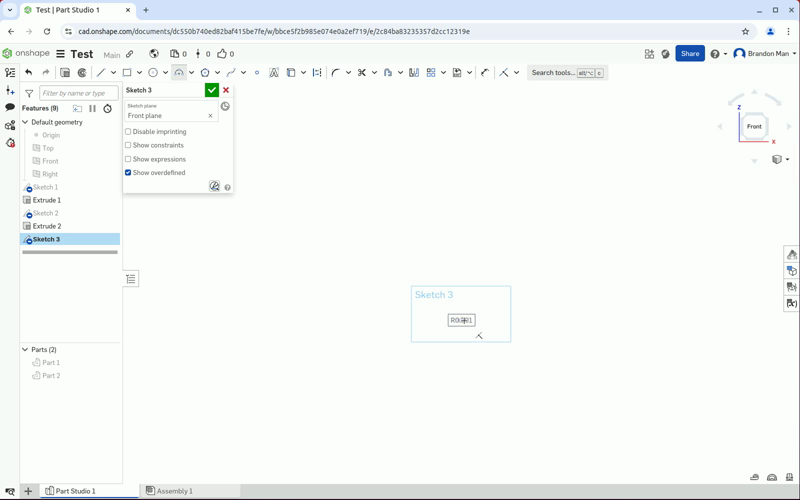
scroll(6)
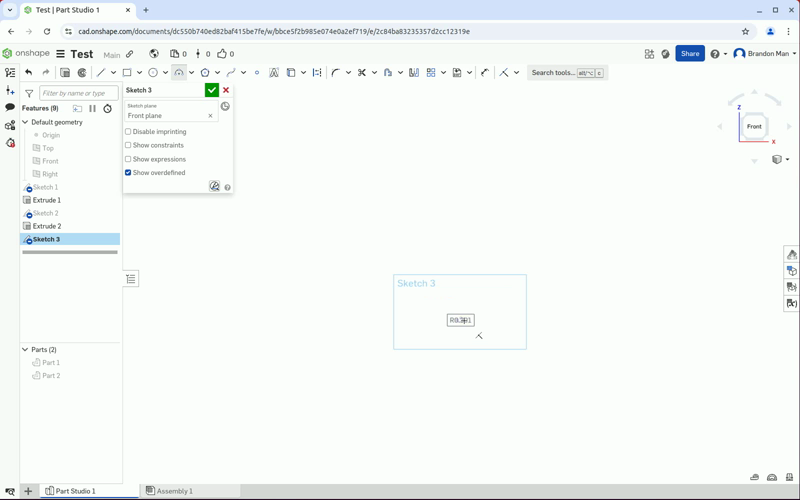
scroll(6)
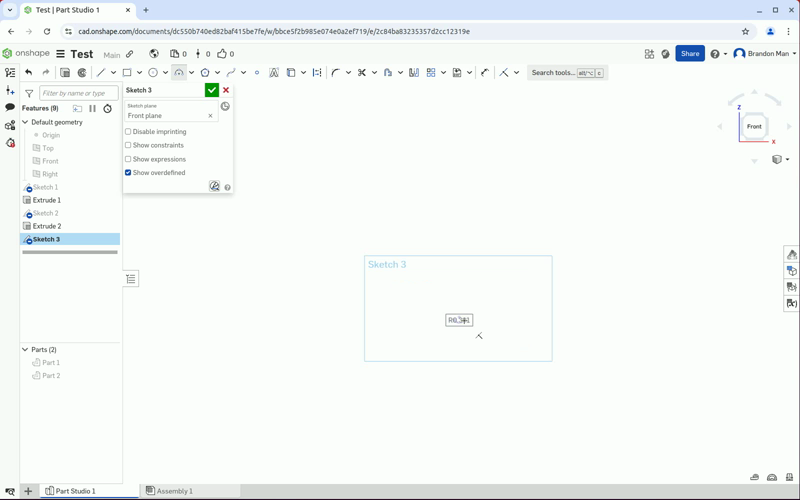
scroll(6)
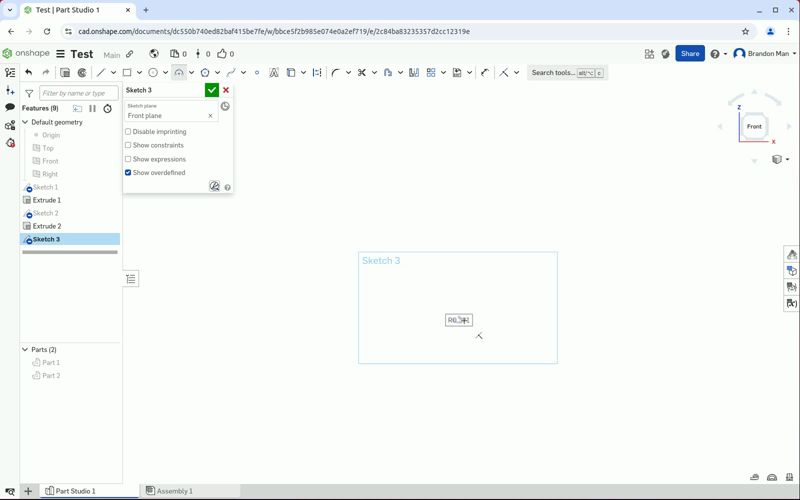
scroll(6)
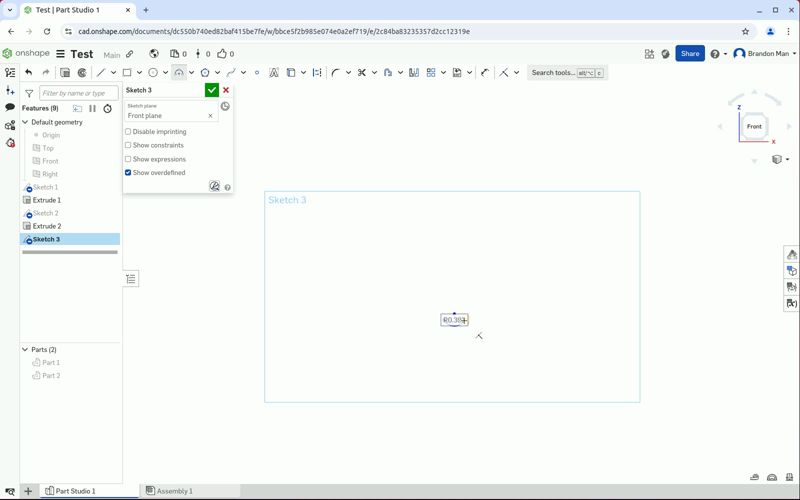
scroll(6)
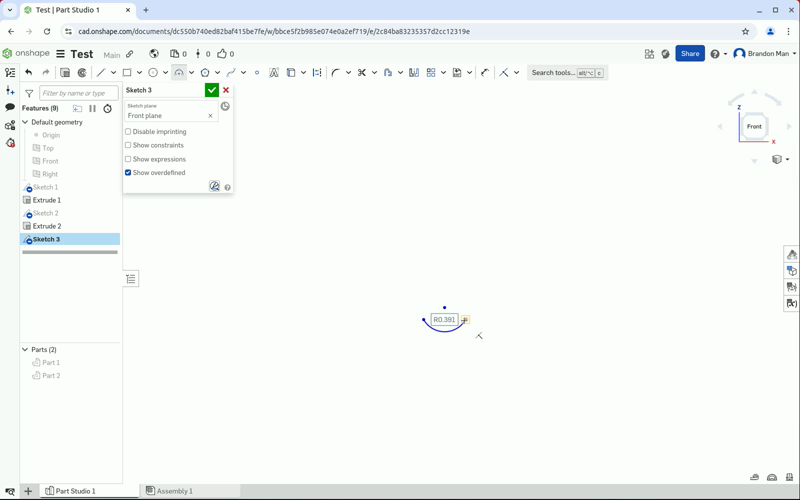
click(464, 320)
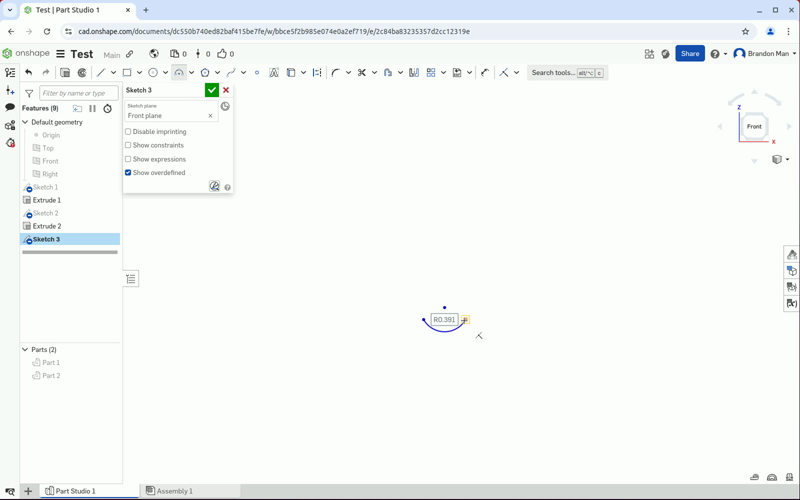
scroll(-6)
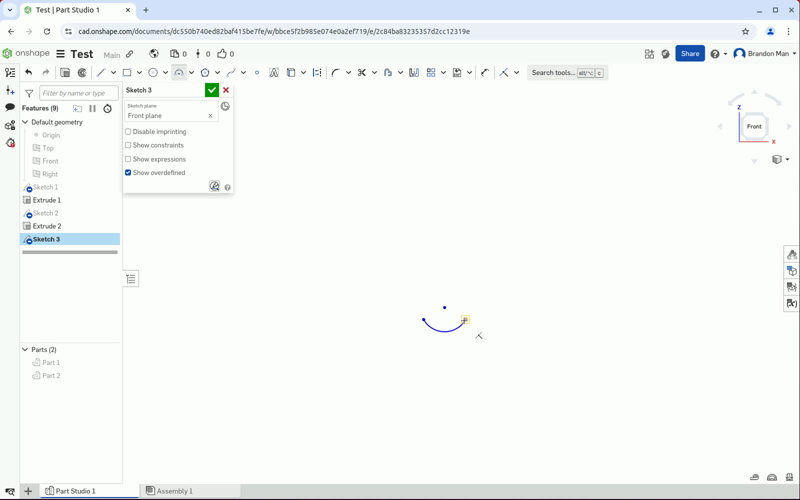
scroll(-6)
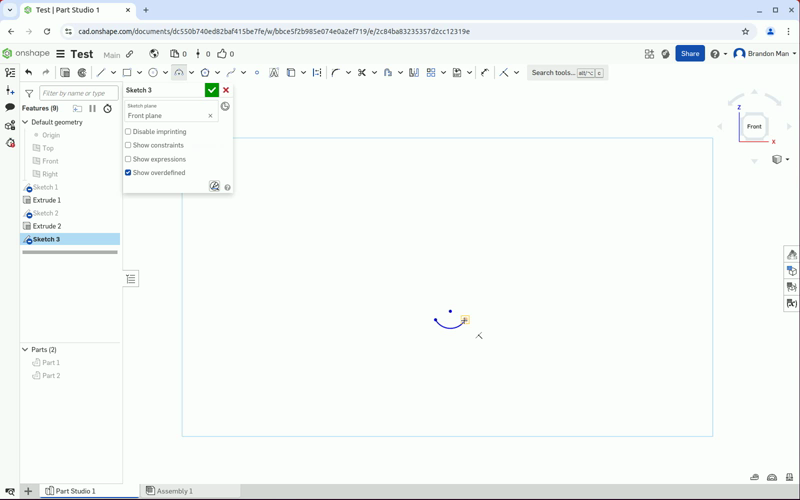
scroll(-6)
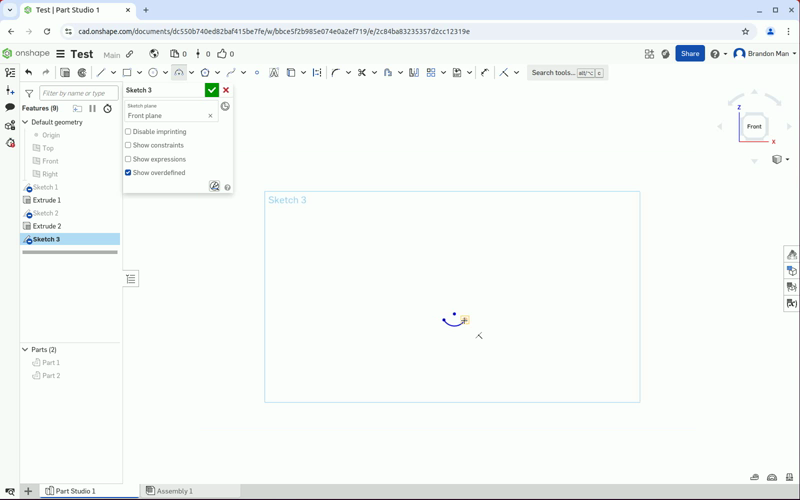
scroll(-6)
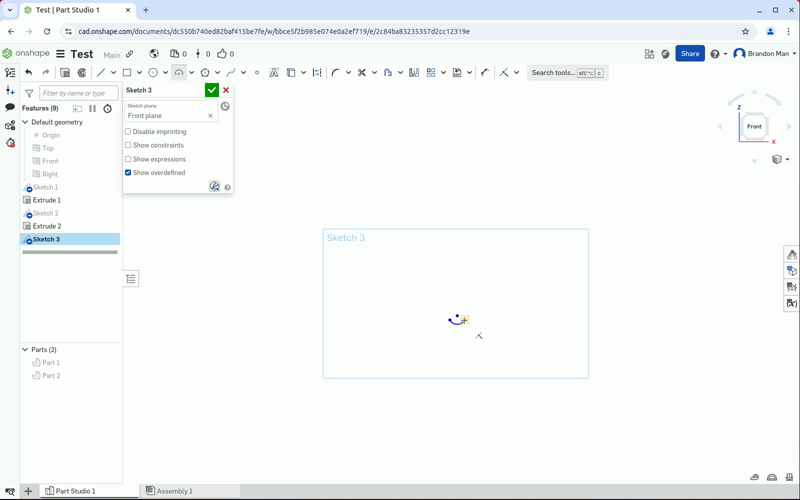
scroll(-6)
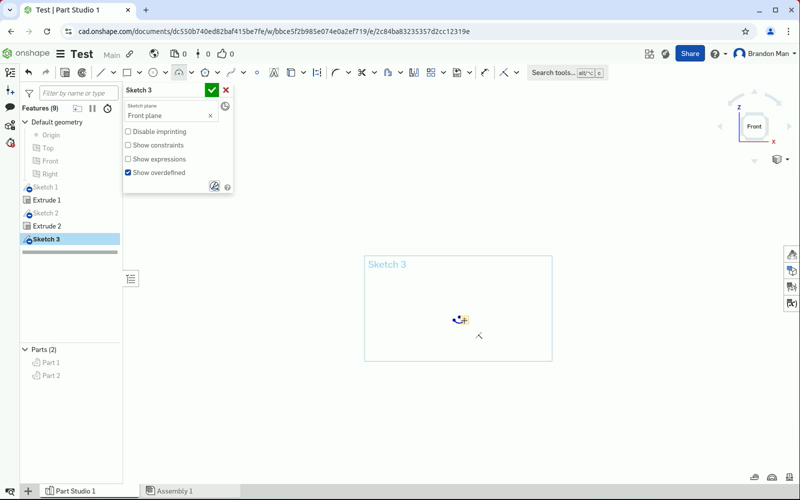
scroll(-6)
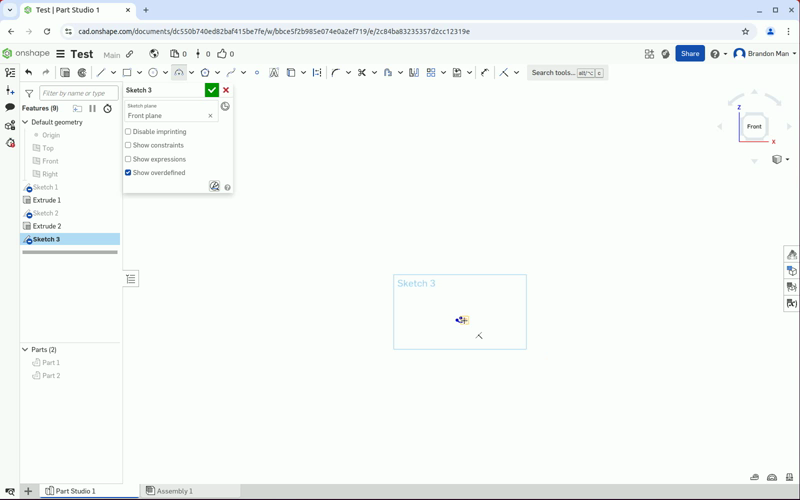
scroll(-6)
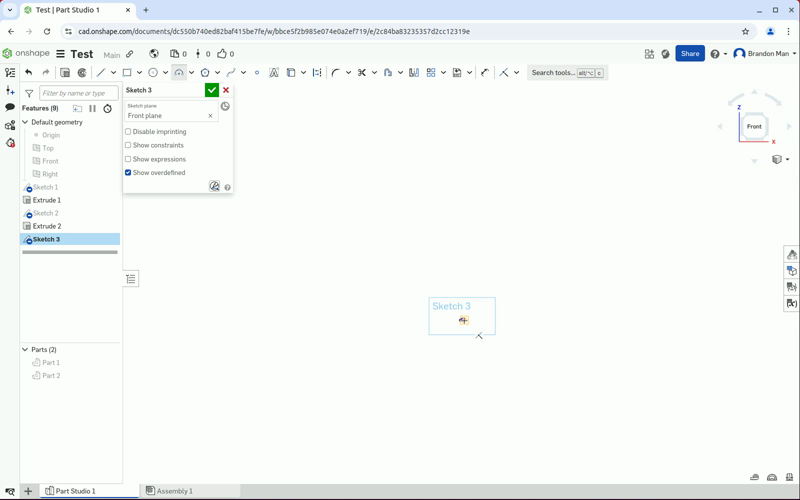
key_down(shift)
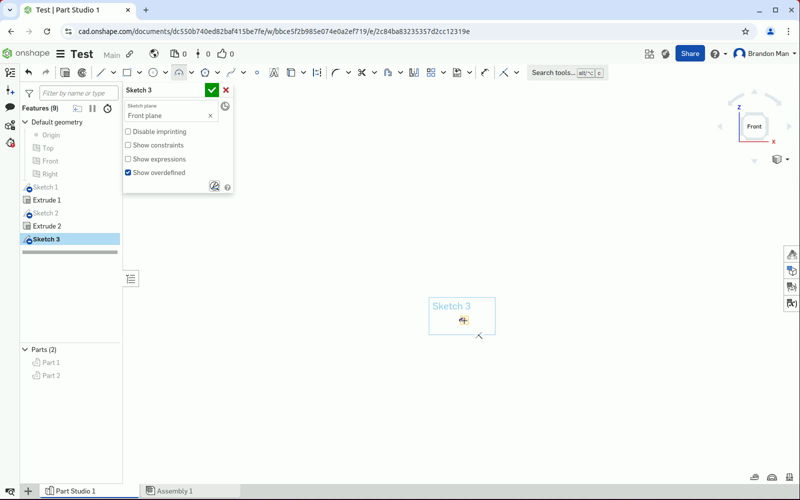
mouse_move(464, 245)
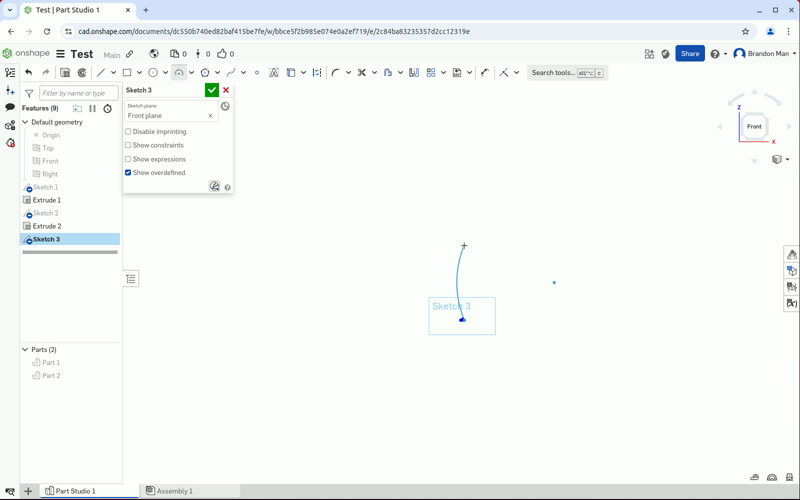
click(464, 245)
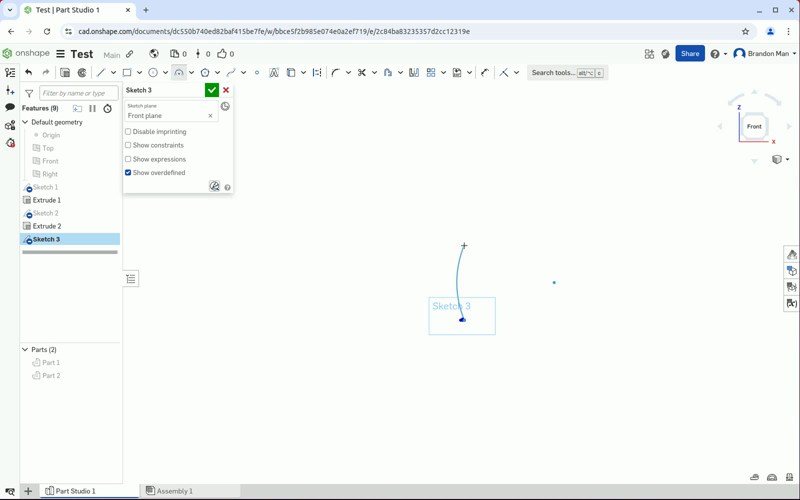
mouse_move(498, 282)
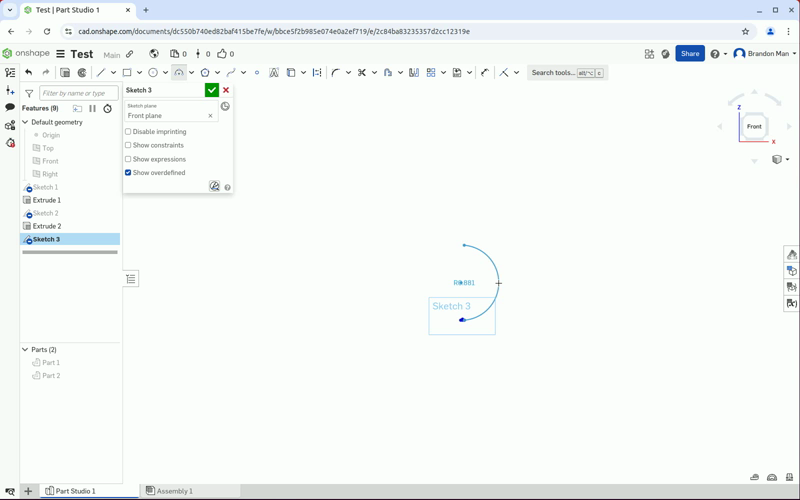
click(498, 282)
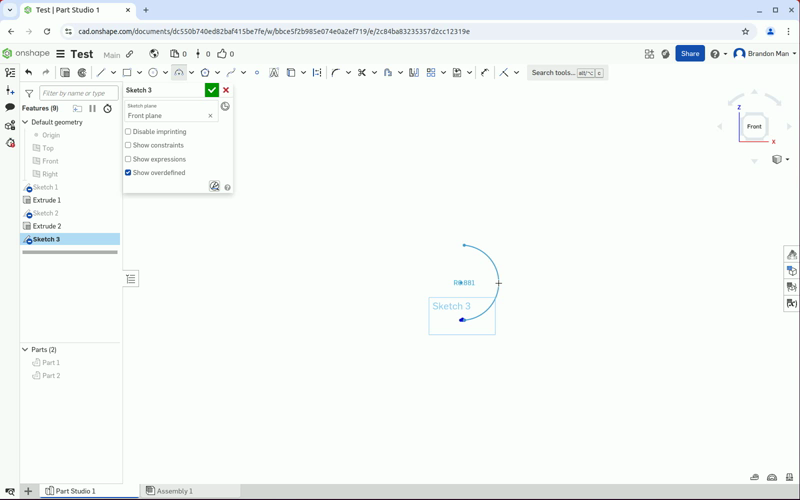
key_up(shift)
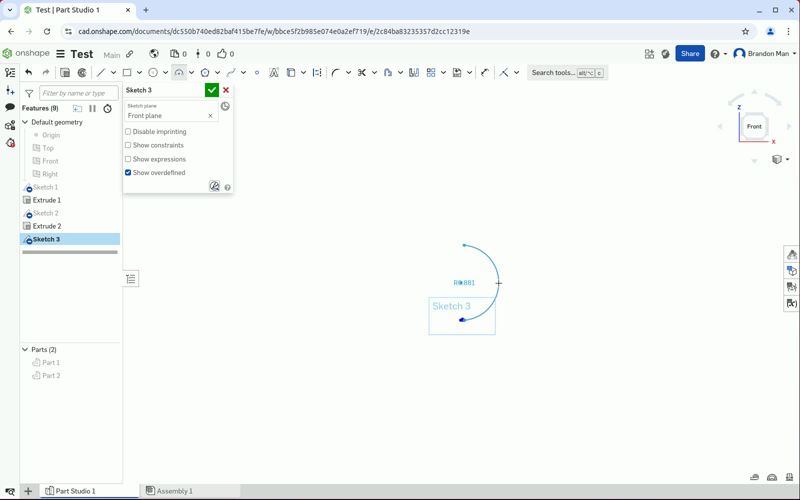
mouse_move(464, 245)
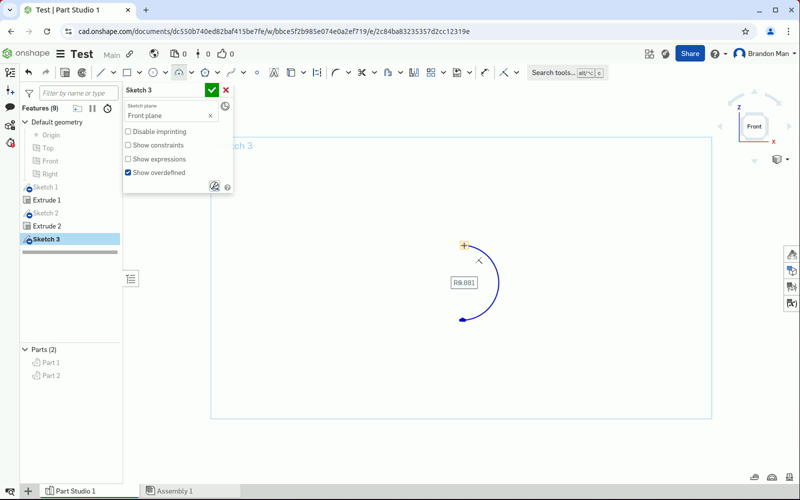
click(464, 245)
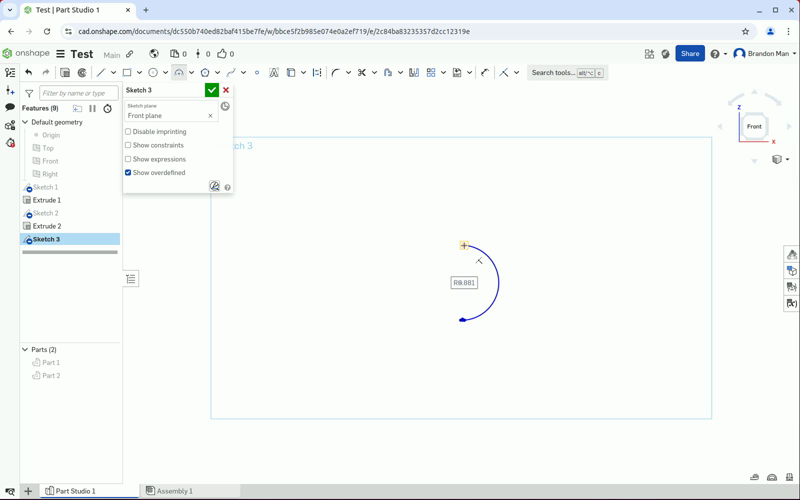
key_down(shift)
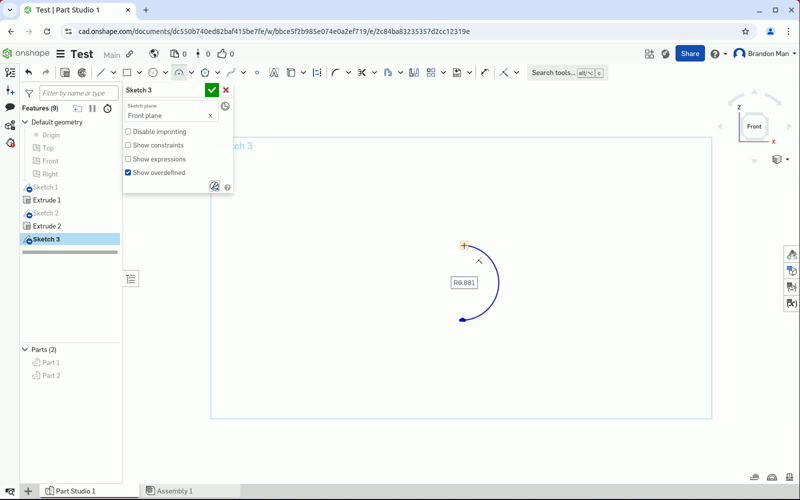
mouse_move(460, 245)
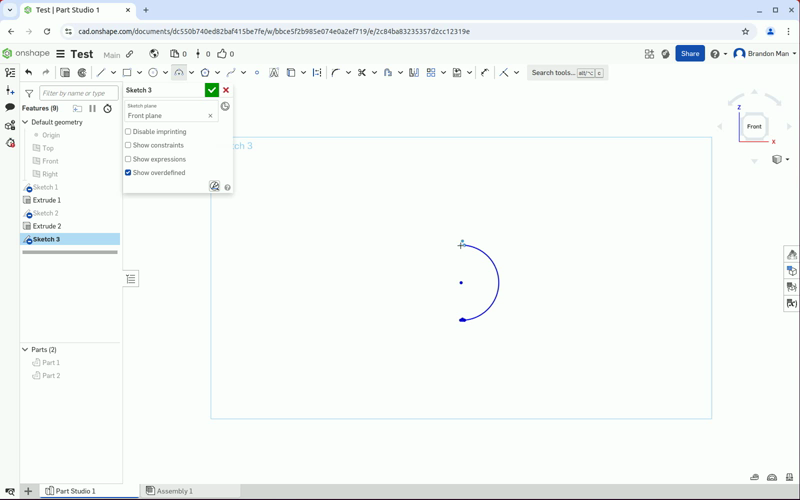
scroll(6)
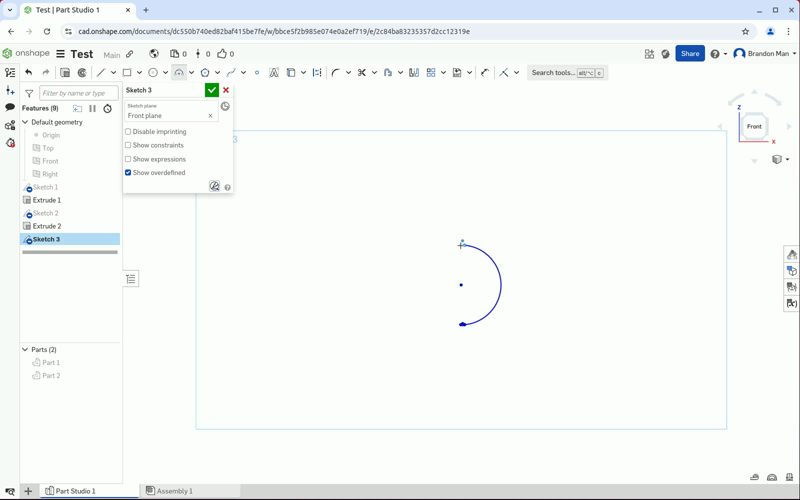
scroll(6)
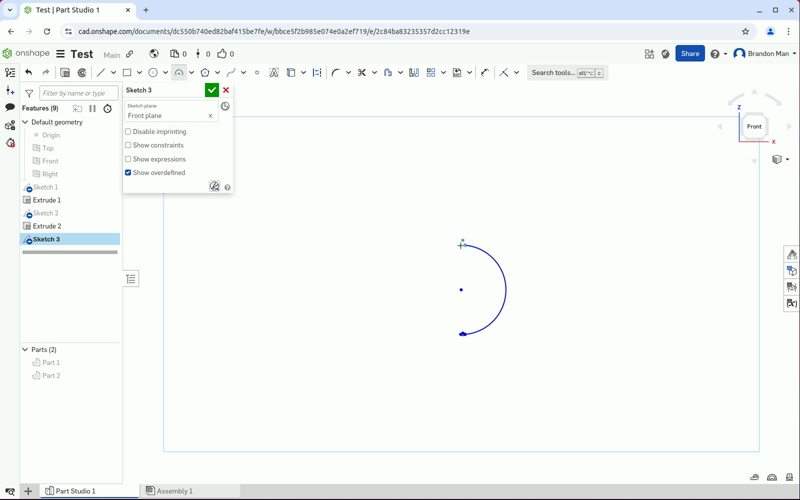
scroll(6)
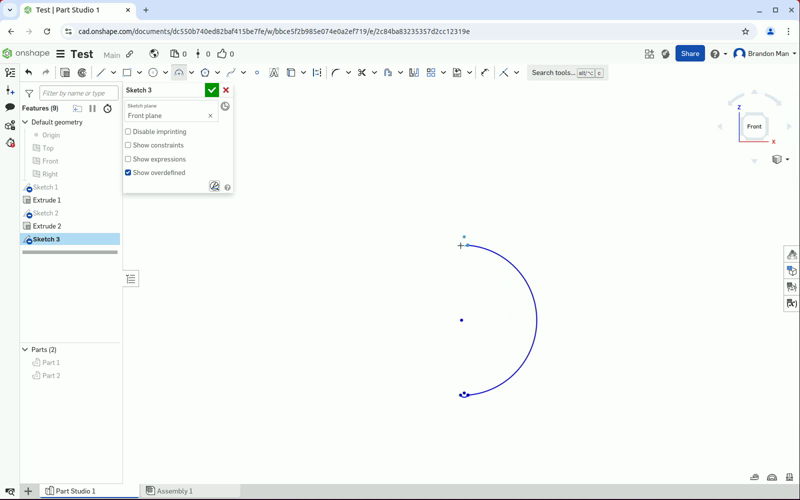
scroll(6)
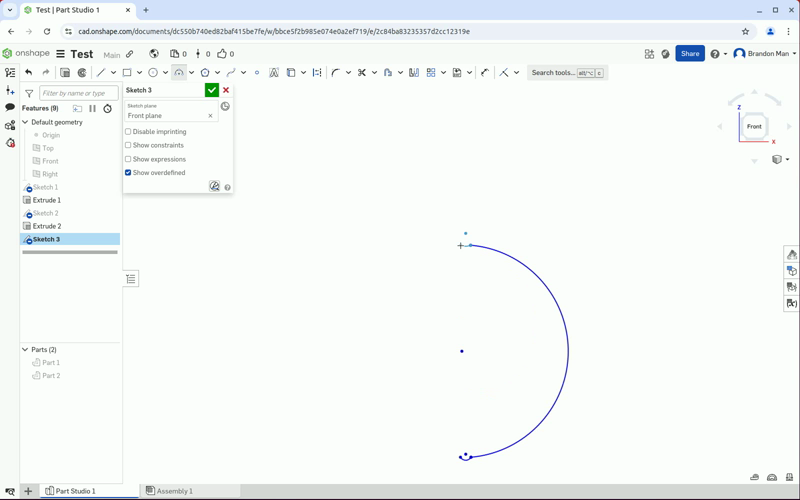
scroll(6)
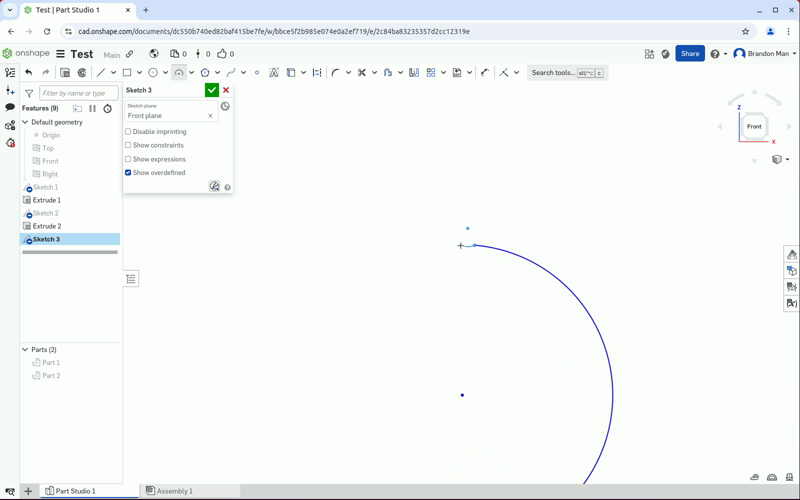
scroll(6)
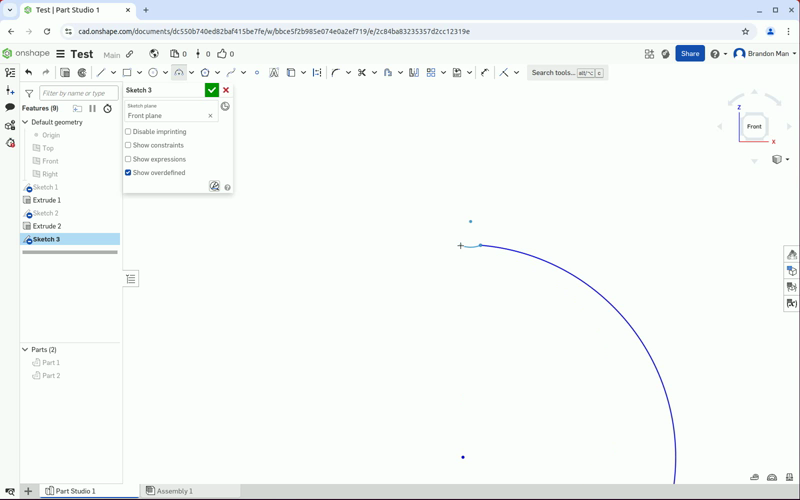
scroll(6)
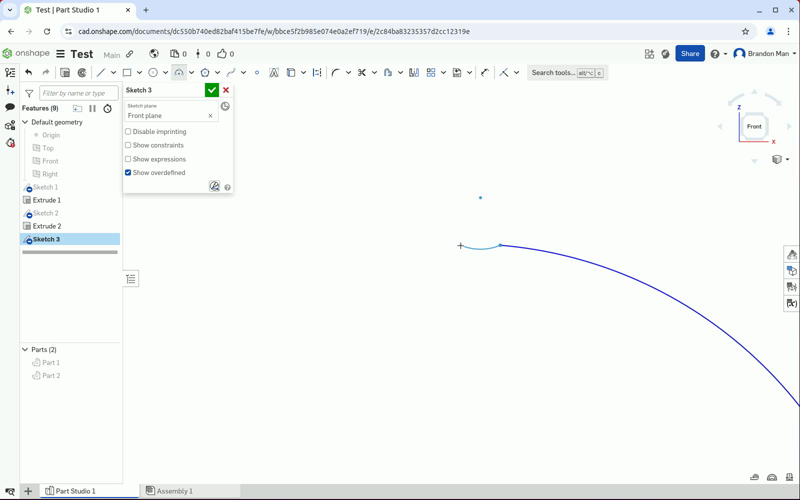
click(460, 245)
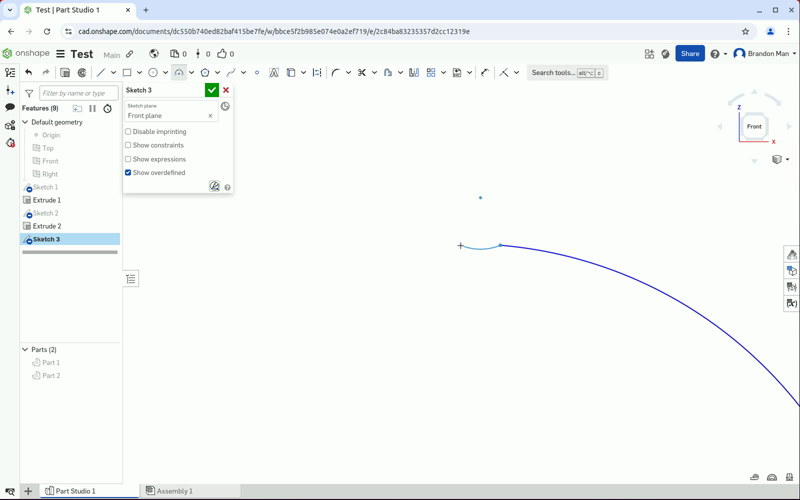
scroll(-6)
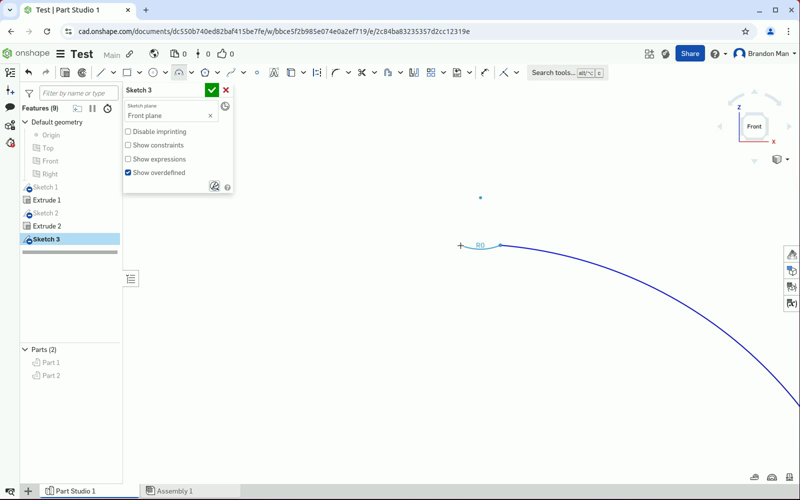
scroll(-6)
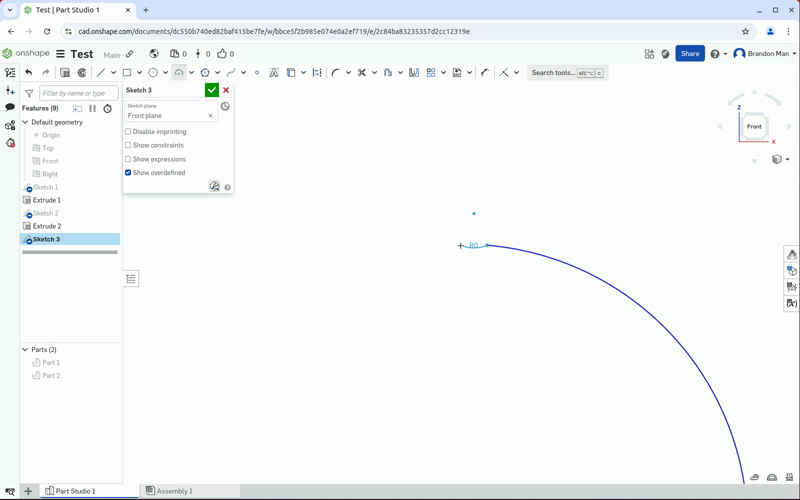
scroll(-6)
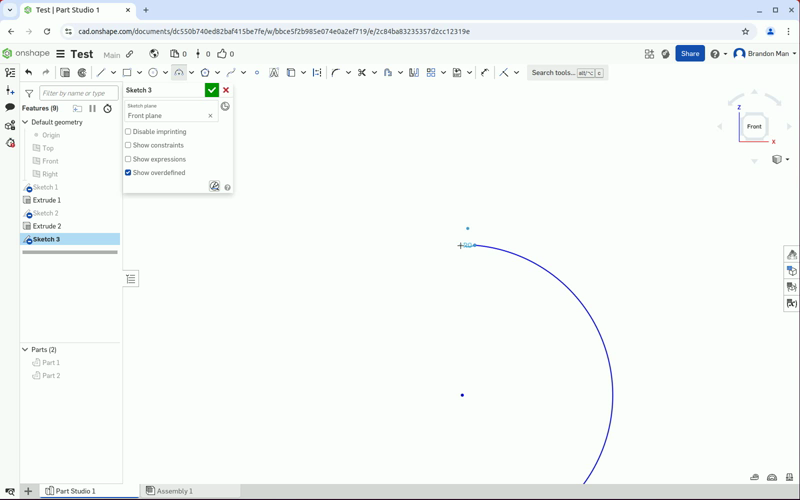
scroll(-6)
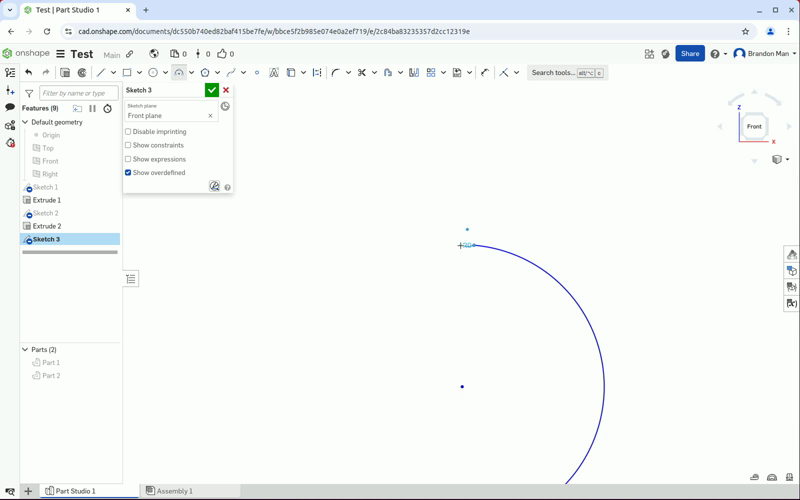
scroll(-6)
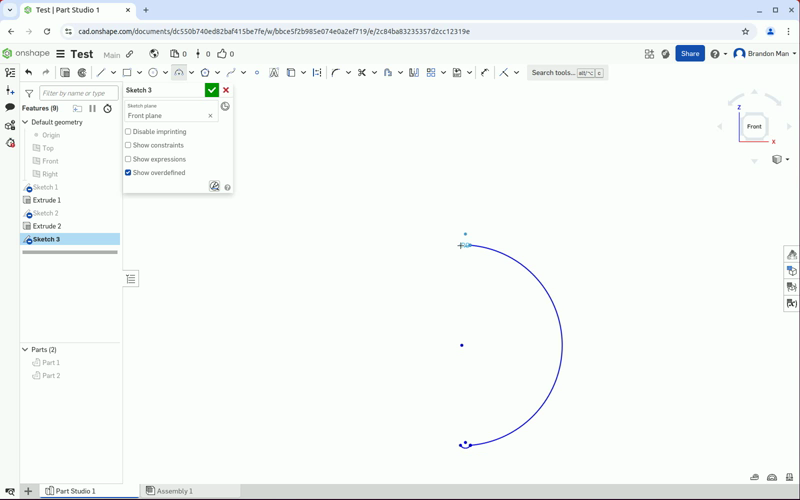
scroll(-6)
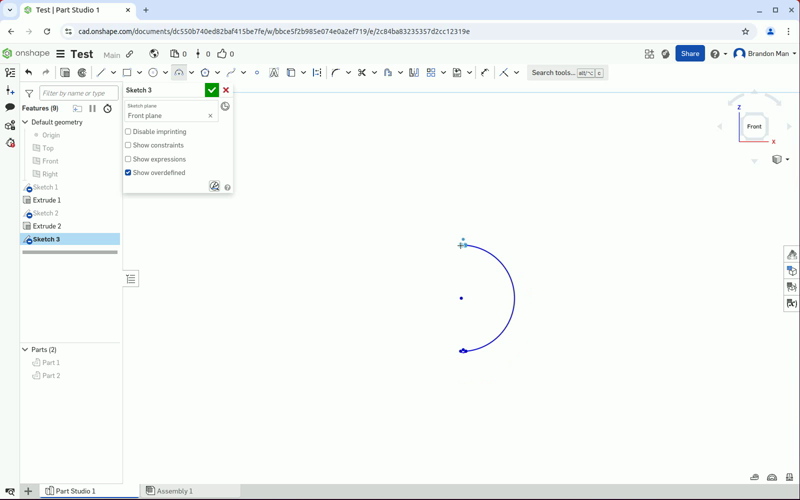
scroll(-6)
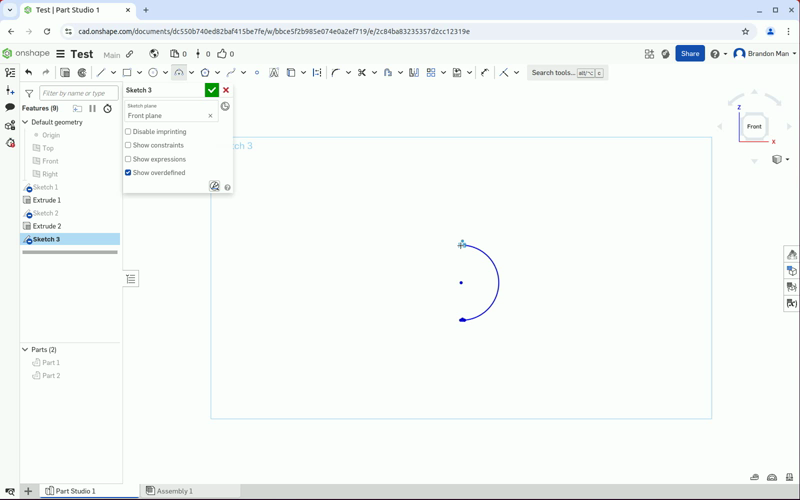
mouse_move(462, 244)
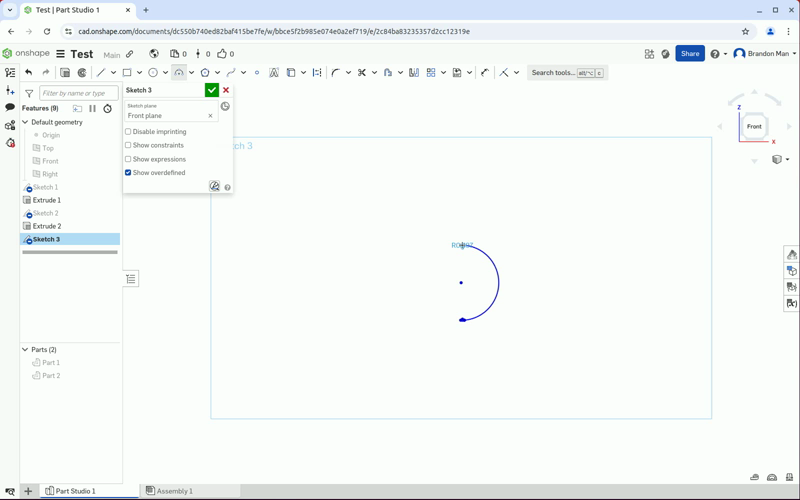
scroll(6)
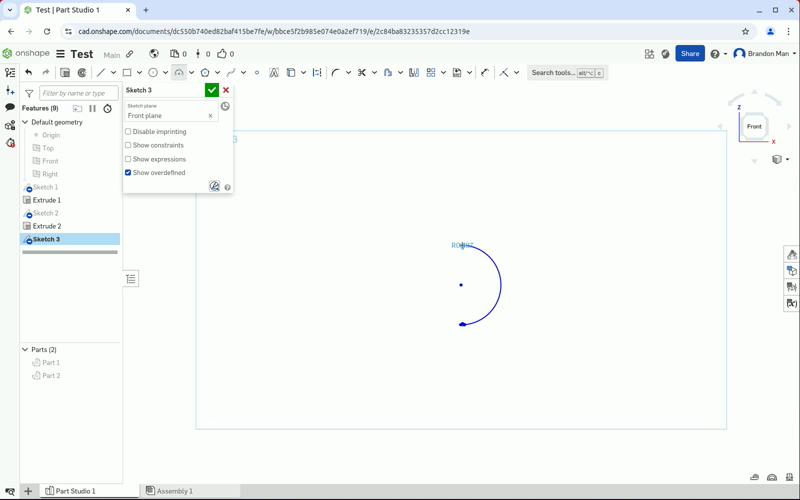
scroll(6)
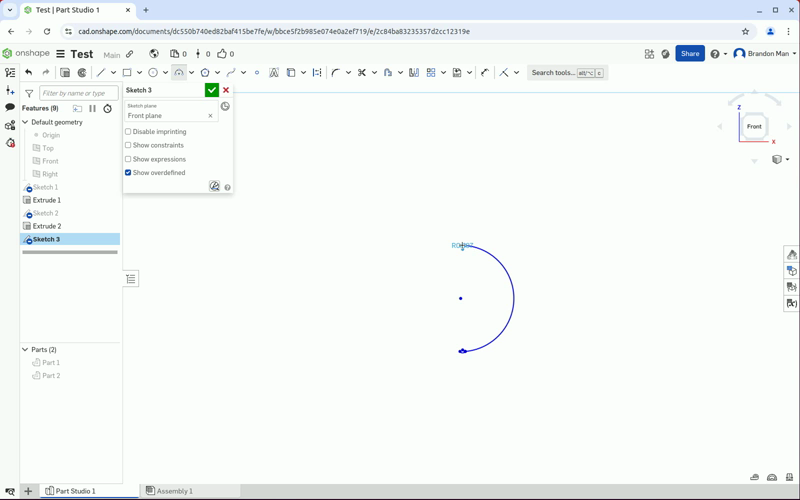
scroll(6)
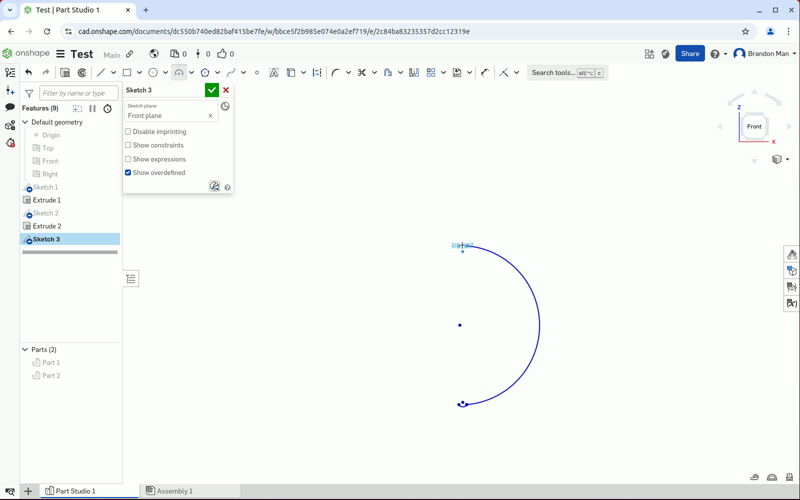
scroll(6)
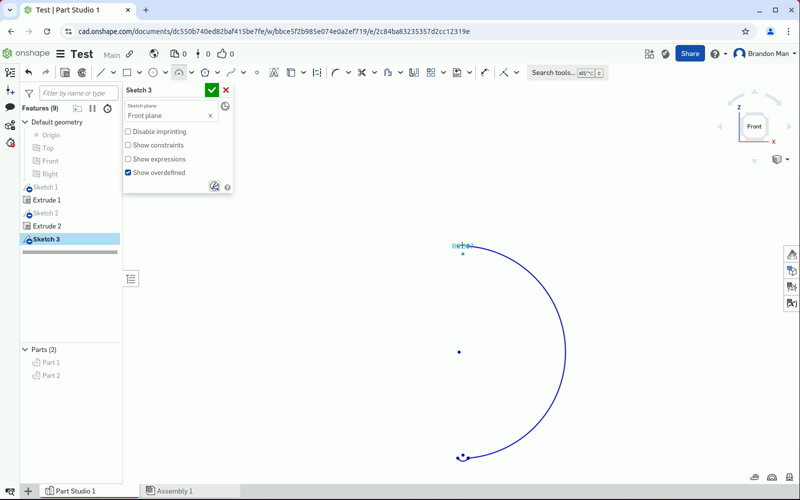
scroll(6)
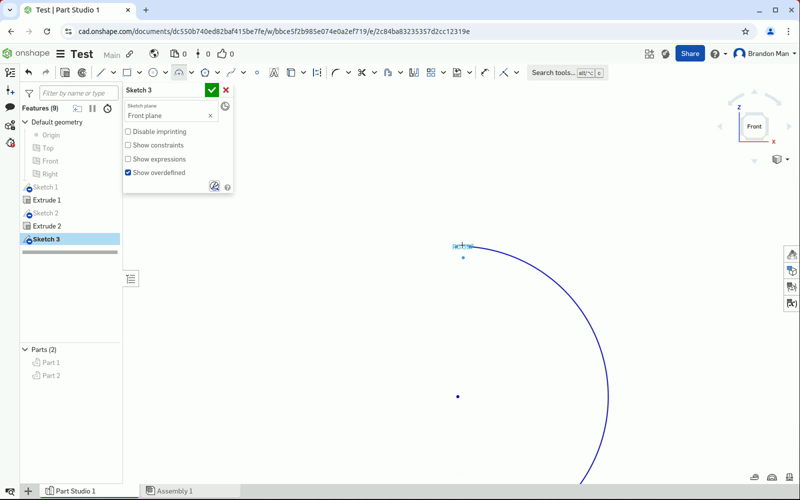
scroll(6)
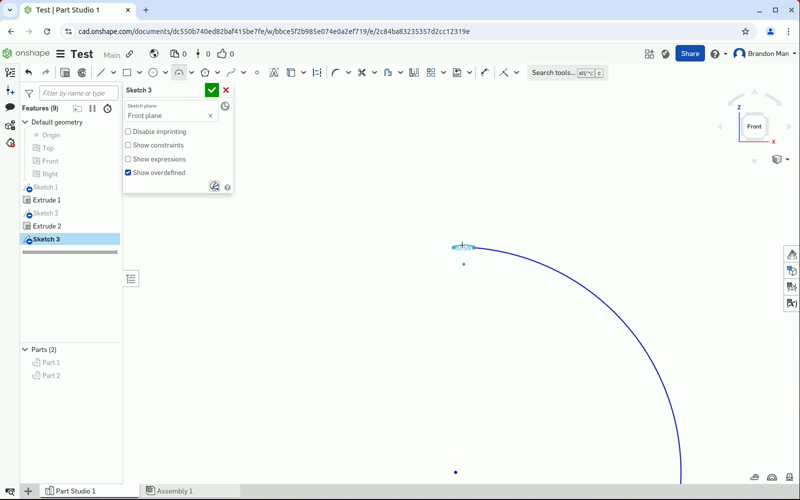
scroll(6)
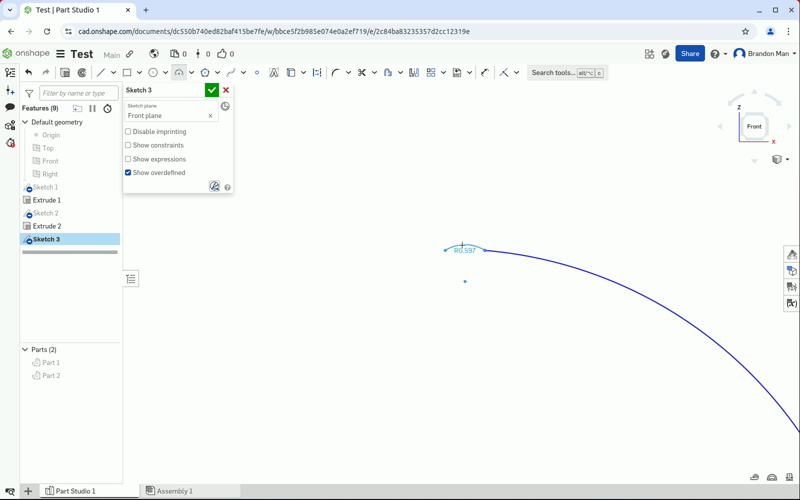
click(462, 244)
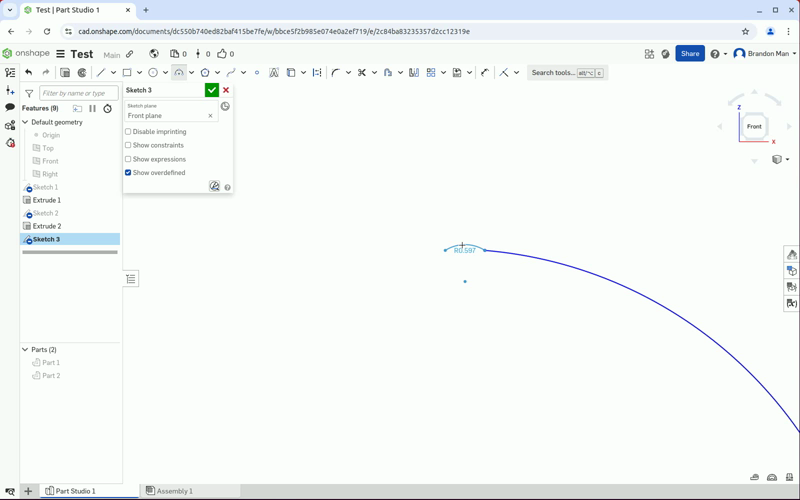
scroll(-6)
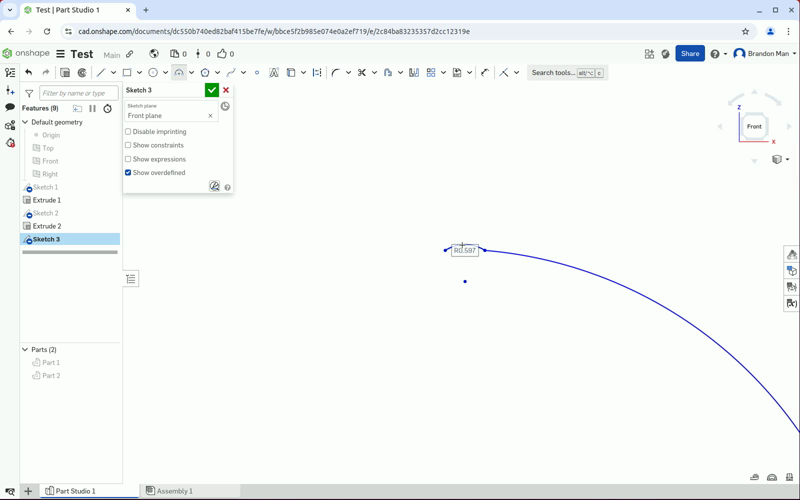
scroll(-6)
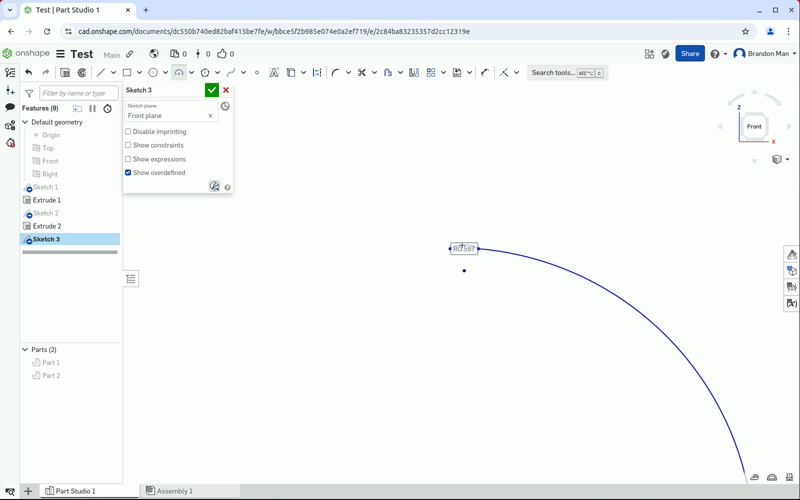
scroll(-6)
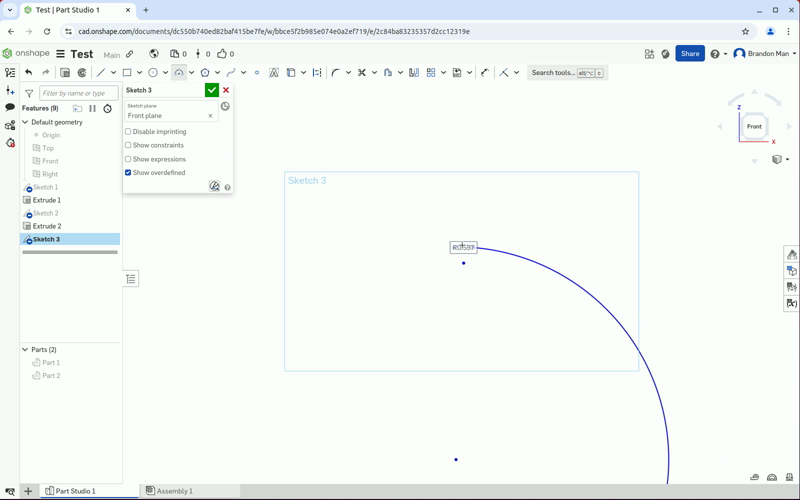
scroll(-6)
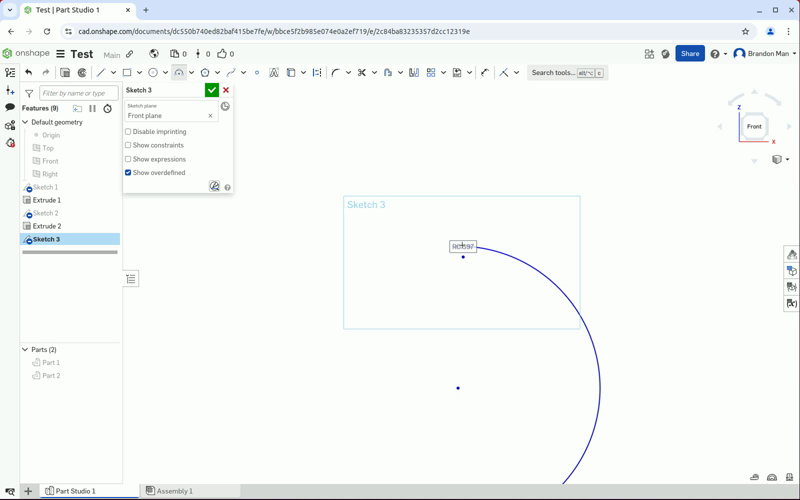
scroll(-6)
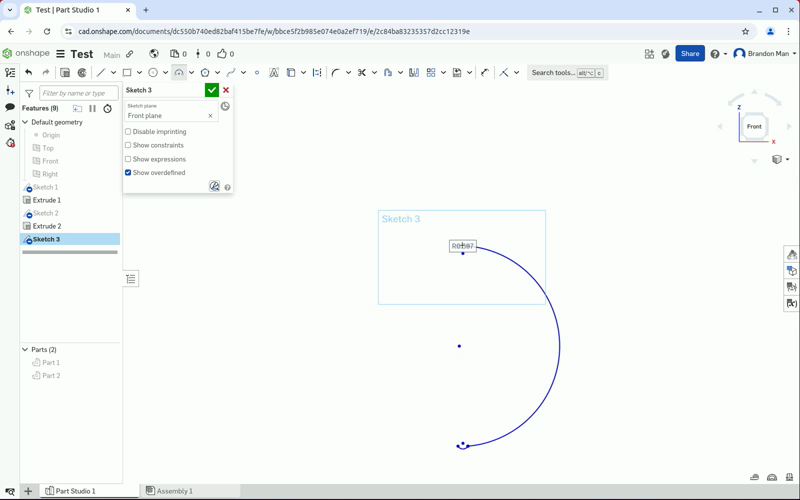
scroll(-6)
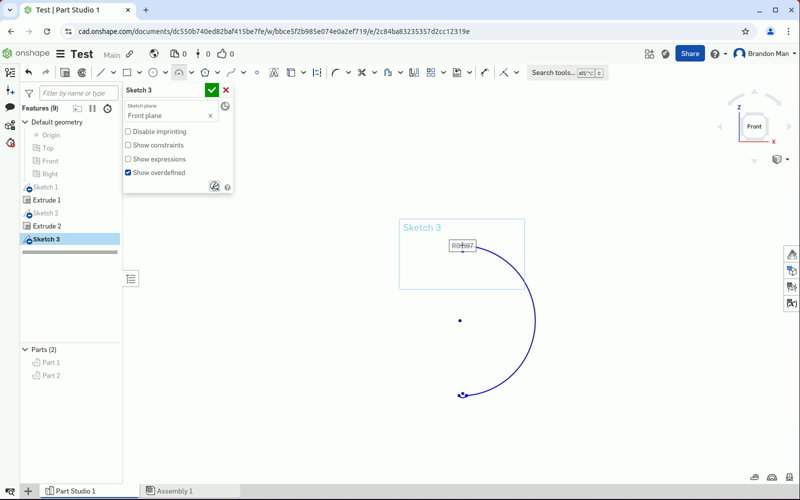
scroll(-6)
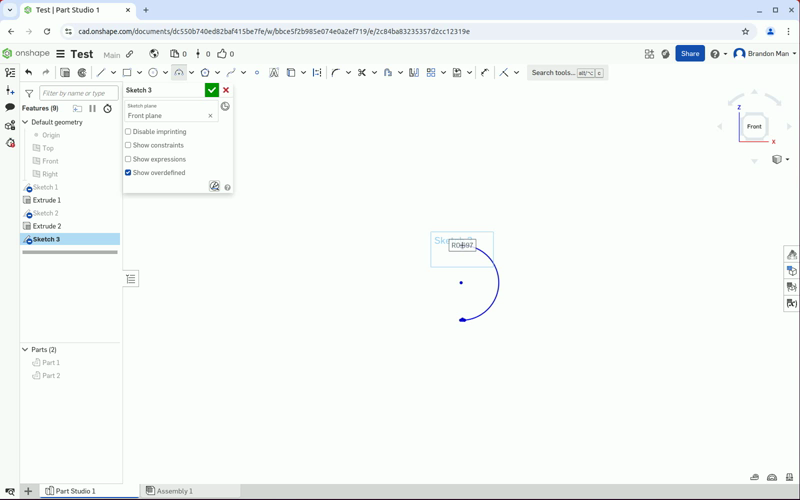
key_up(shift)
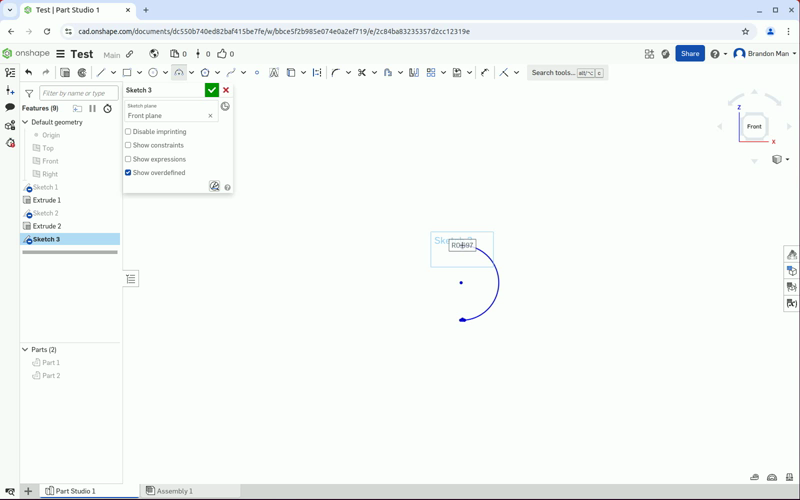
key(esc)
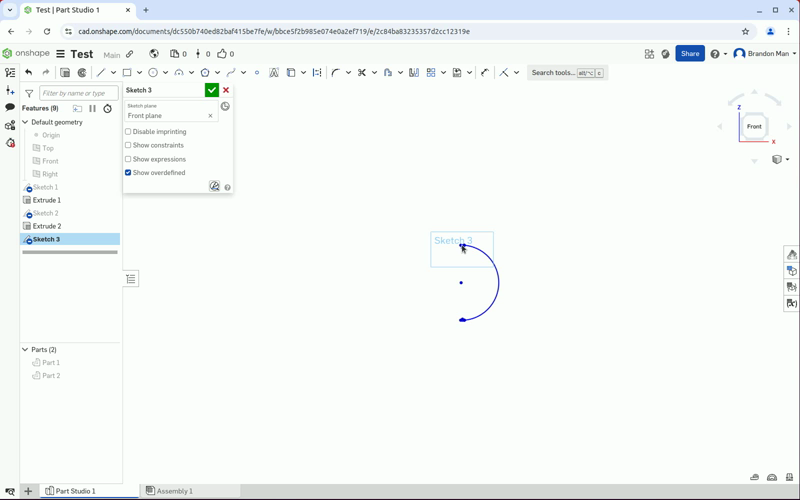
key(l)
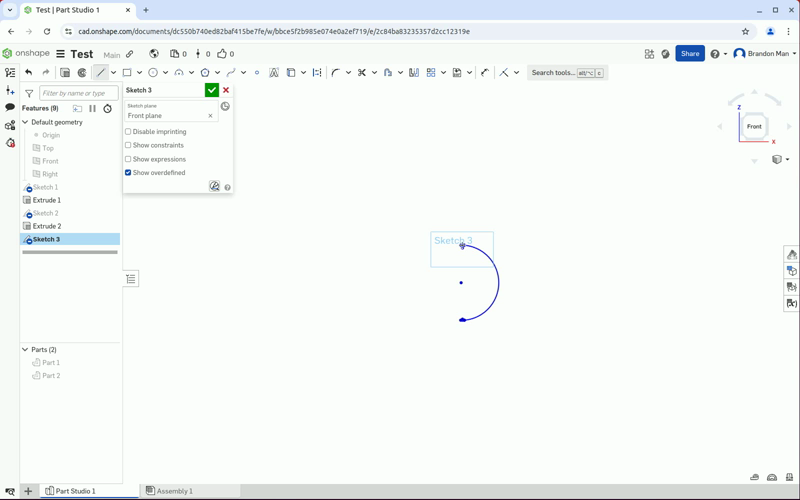
mouse_move(460, 245)
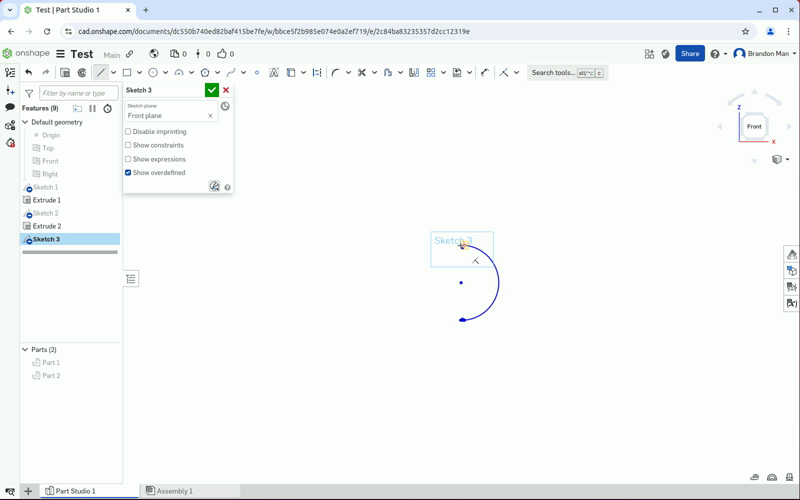
scroll(6)
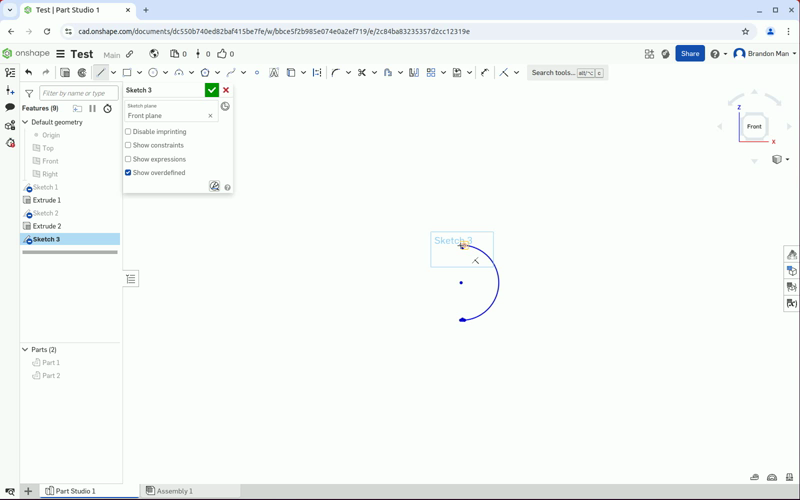
scroll(6)
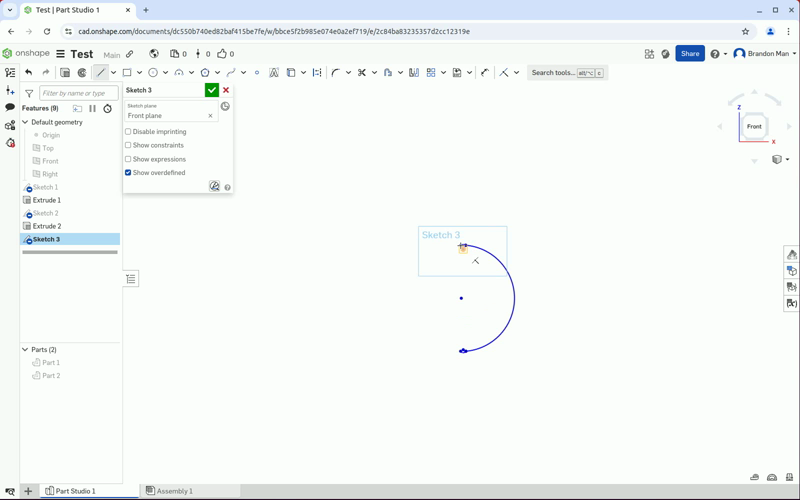
scroll(6)
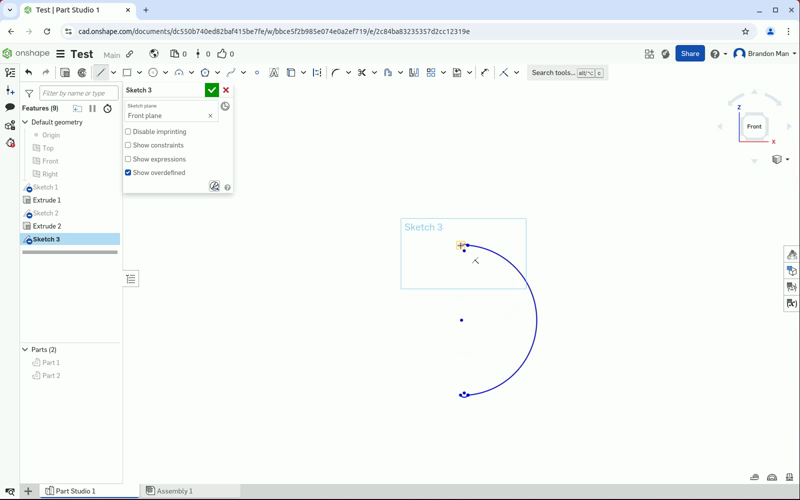
scroll(6)
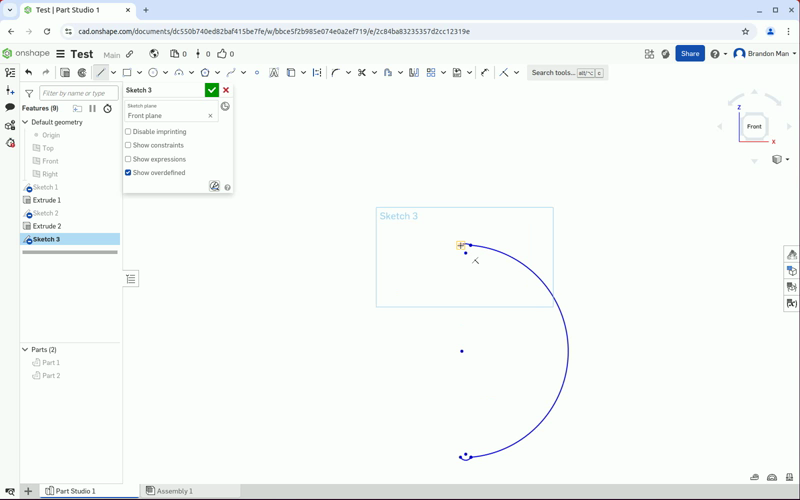
scroll(6)
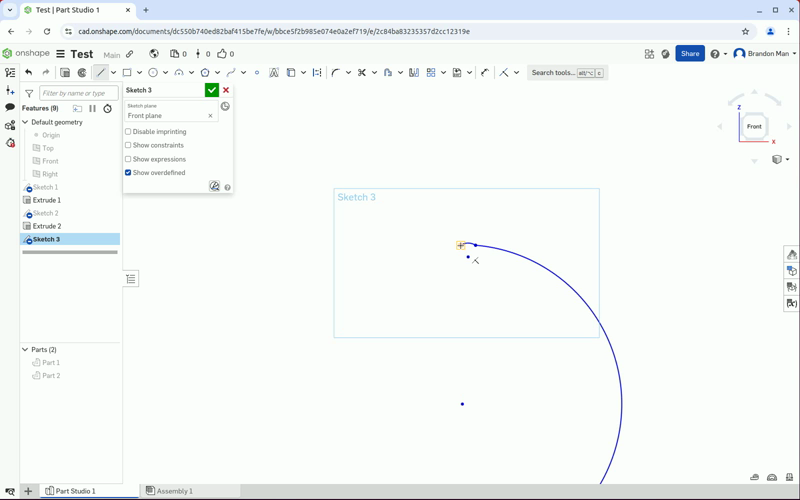
scroll(6)
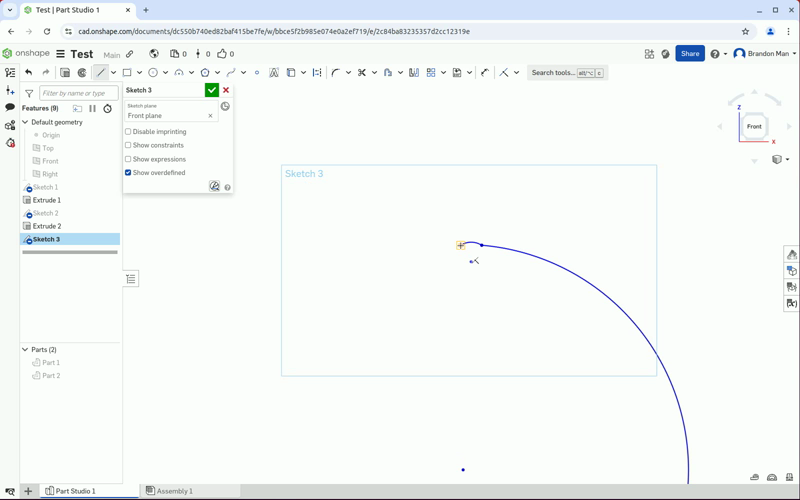
scroll(6)
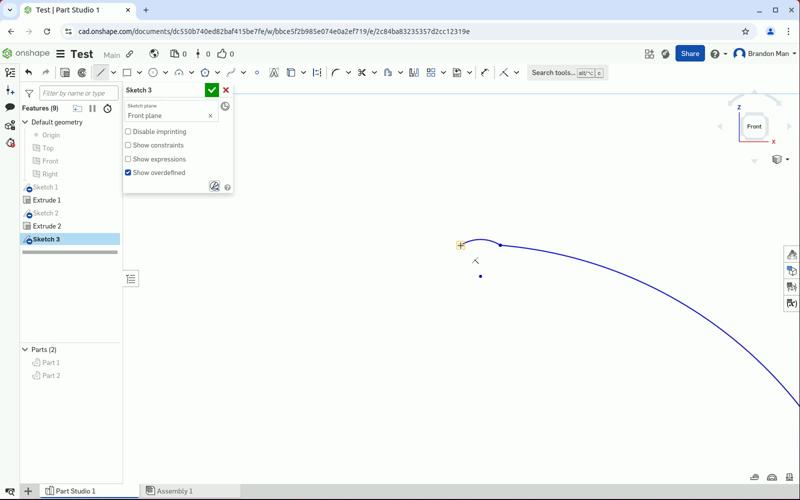
click(460, 245)
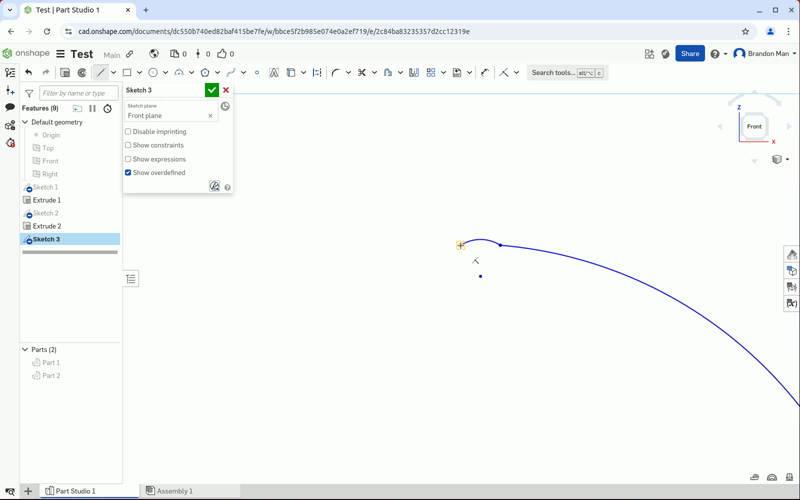
scroll(-6)
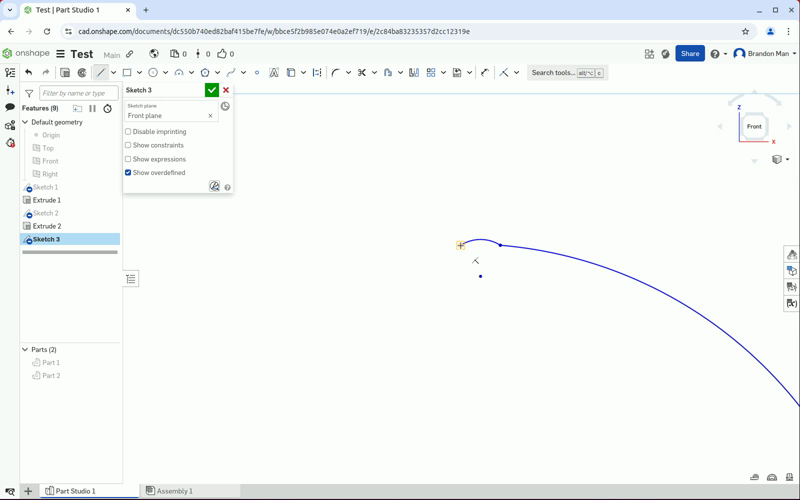
scroll(-6)
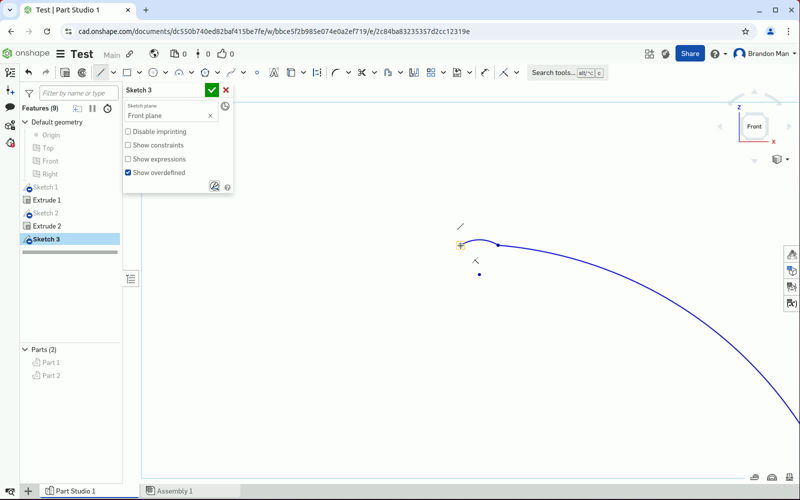
scroll(-6)
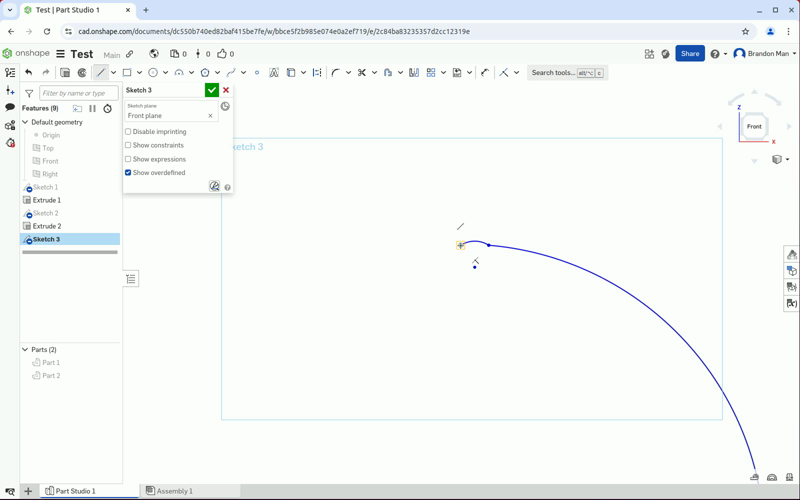
scroll(-6)
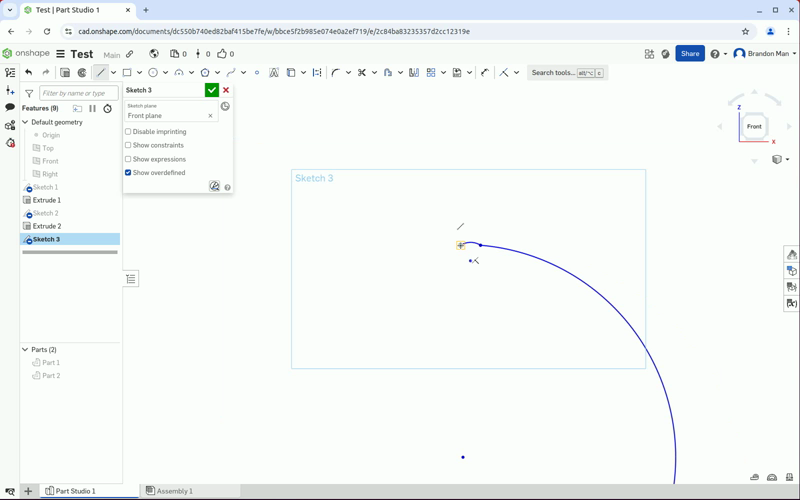
scroll(-6)
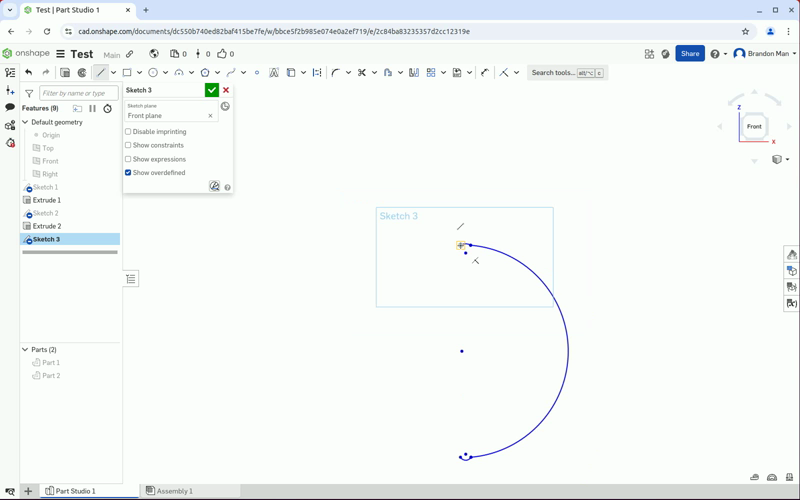
scroll(-6)
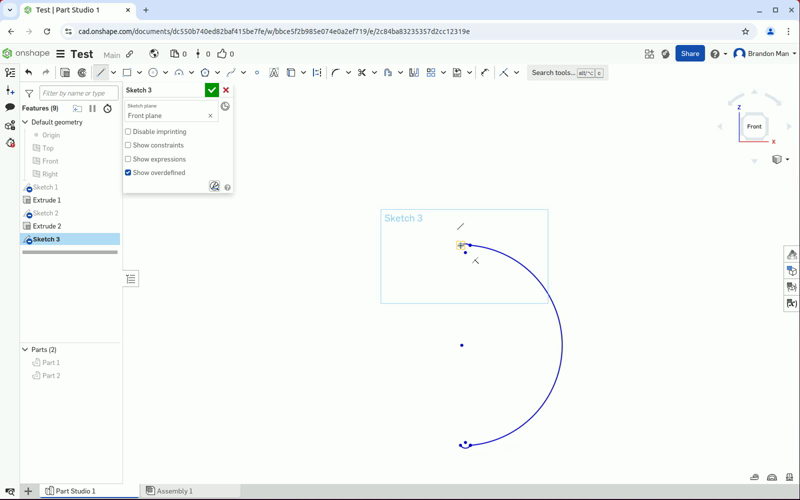
scroll(-6)
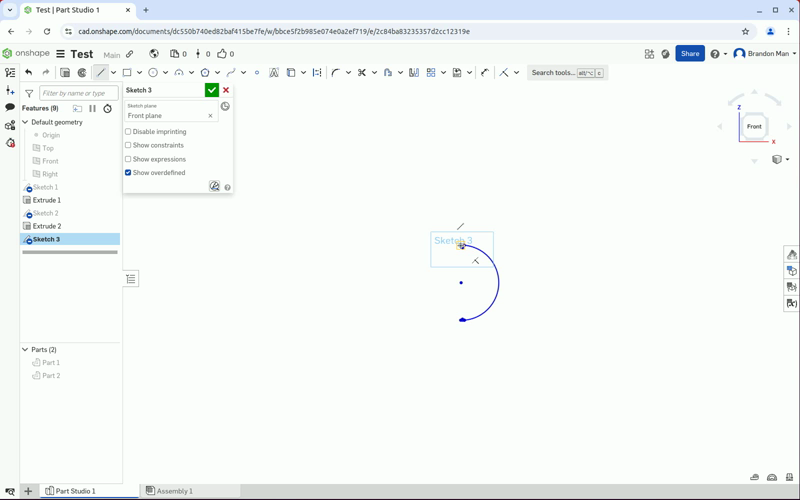
key_down(shift)
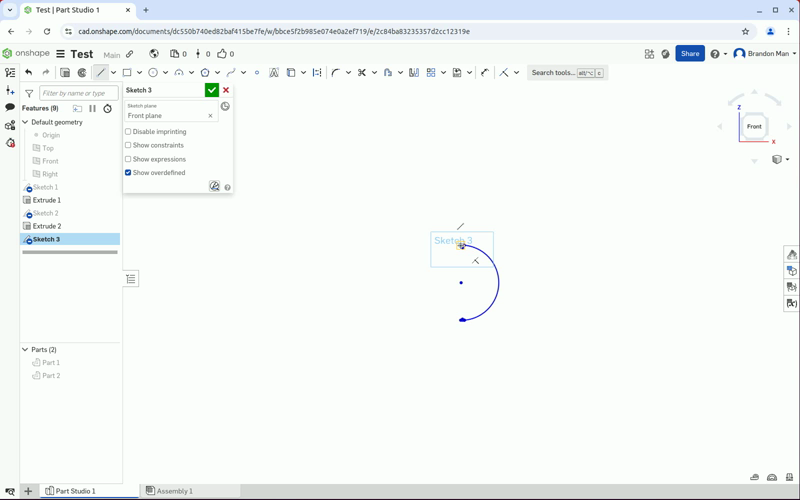
mouse_move(490, 245)
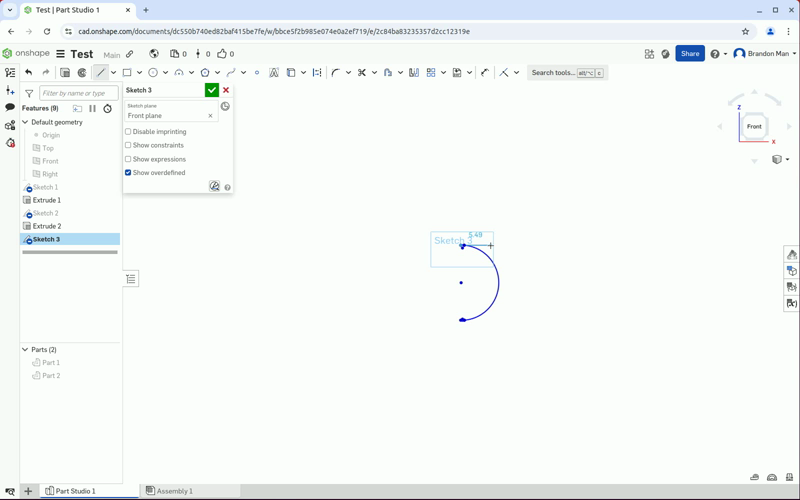
mouse_move(460, 255)
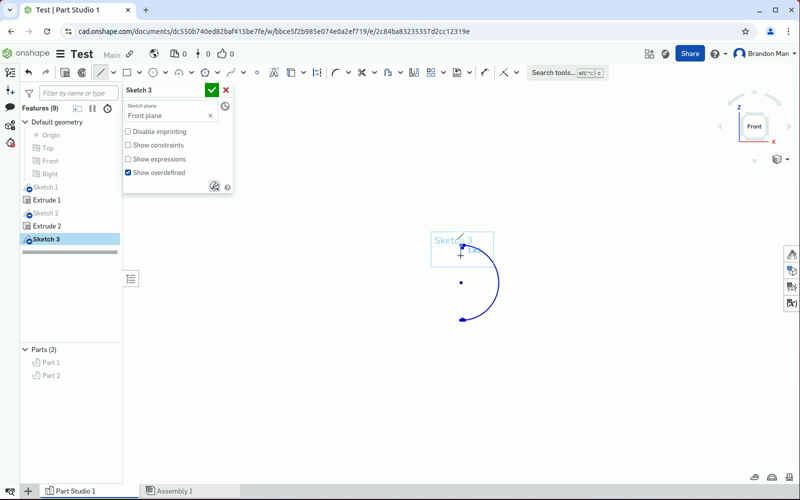
click(460, 255)
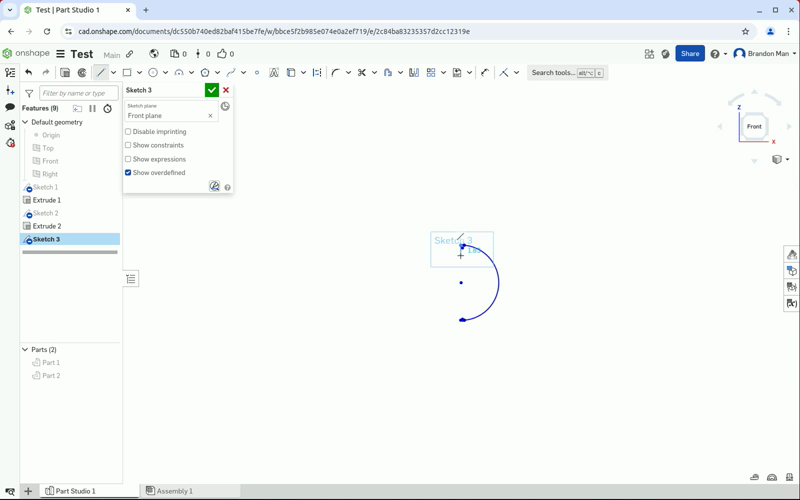
key_up(shift)
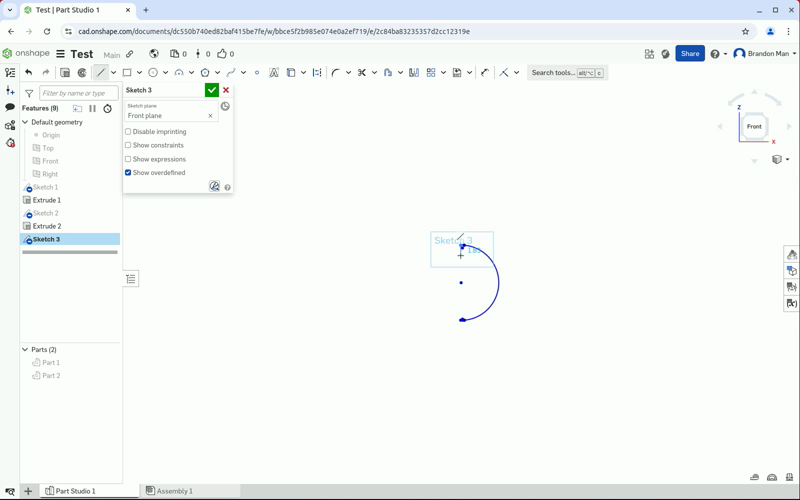
key(esc)
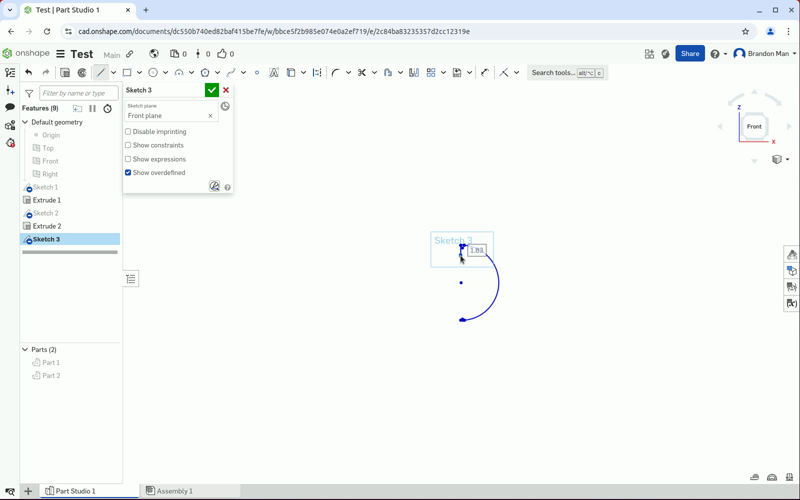
key(a)
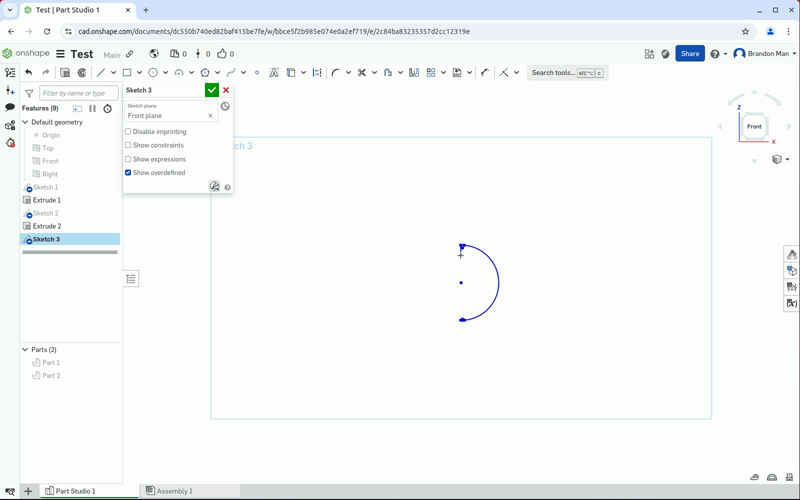
mouse_move(460, 255)
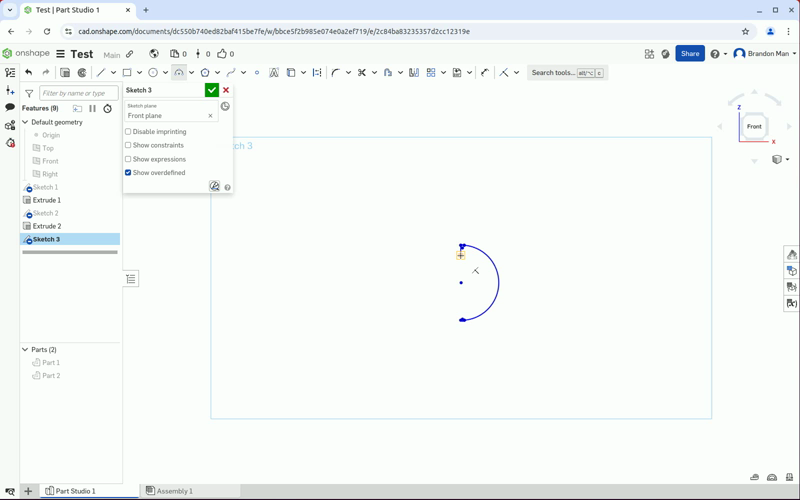
click(460, 255)
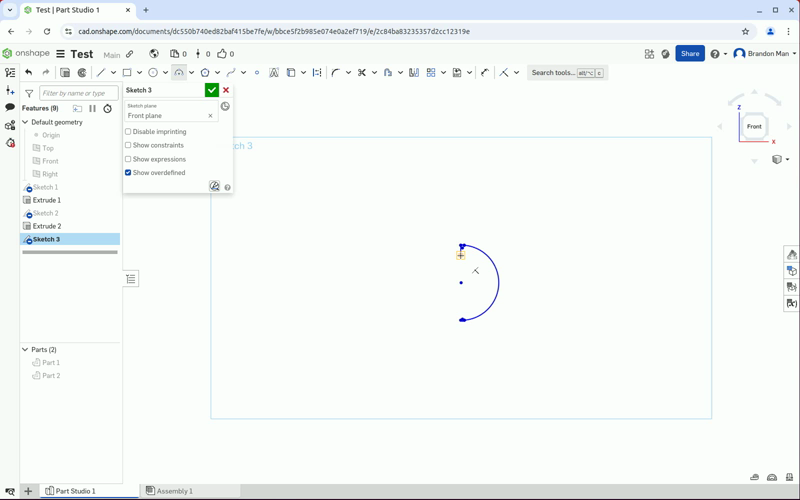
key_down(shift)
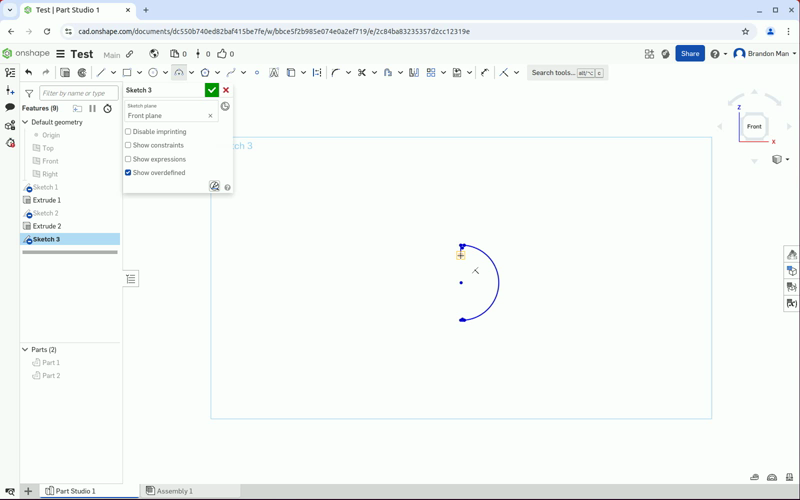
mouse_move(460, 310)
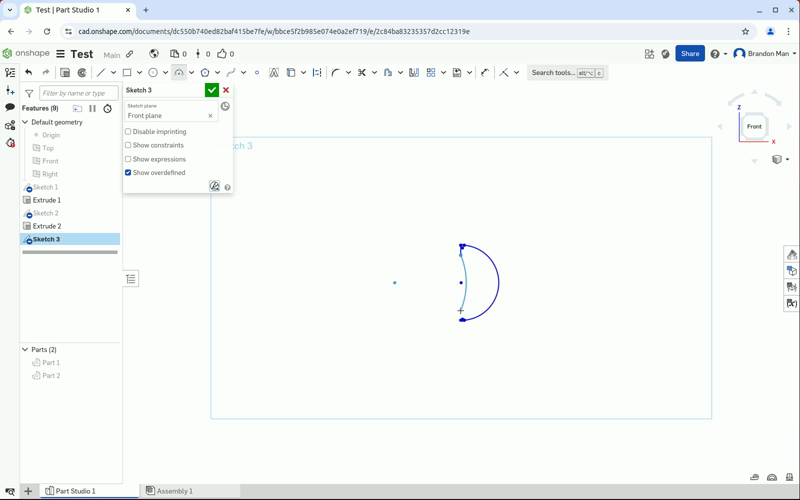
click(460, 310)
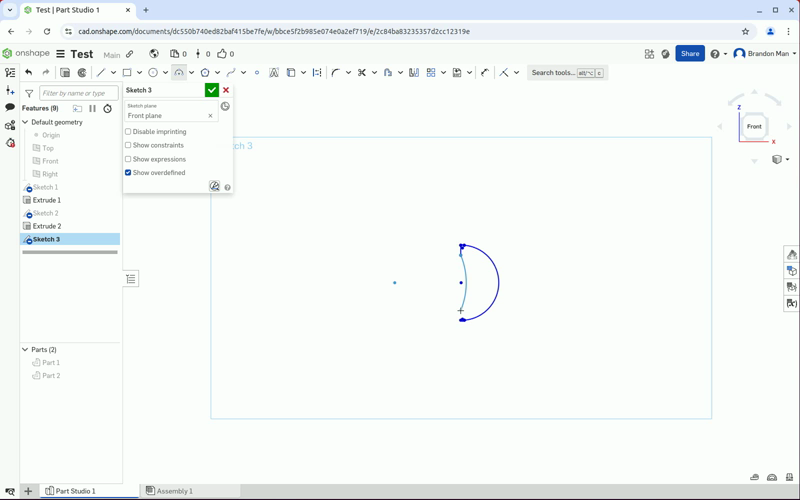
mouse_move(488, 282)
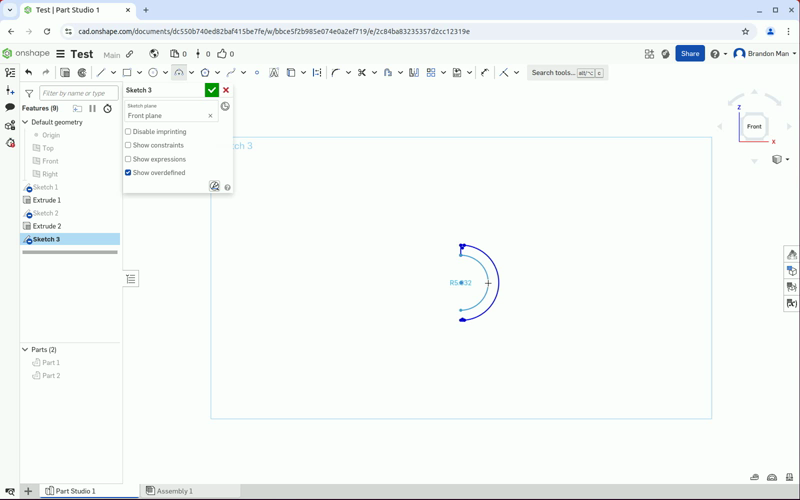
click(488, 282)
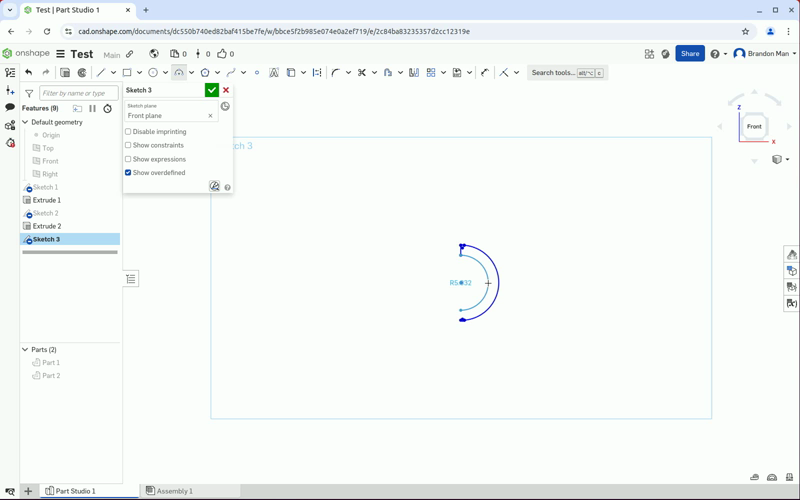
key_up(shift)
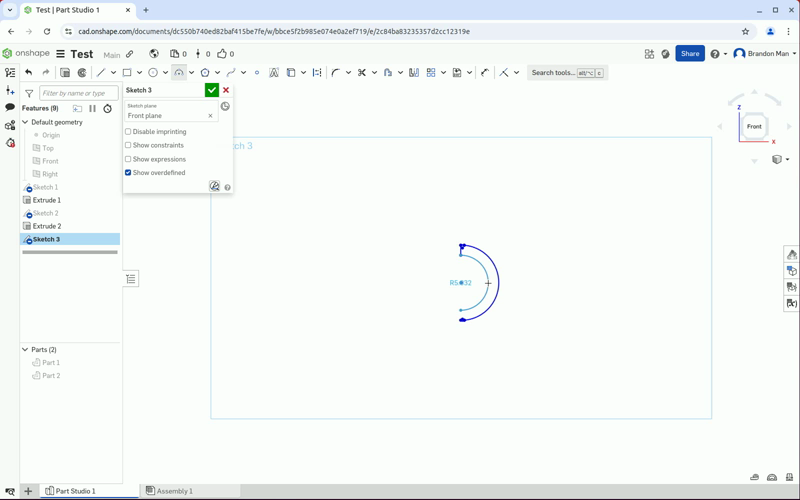
key(esc)
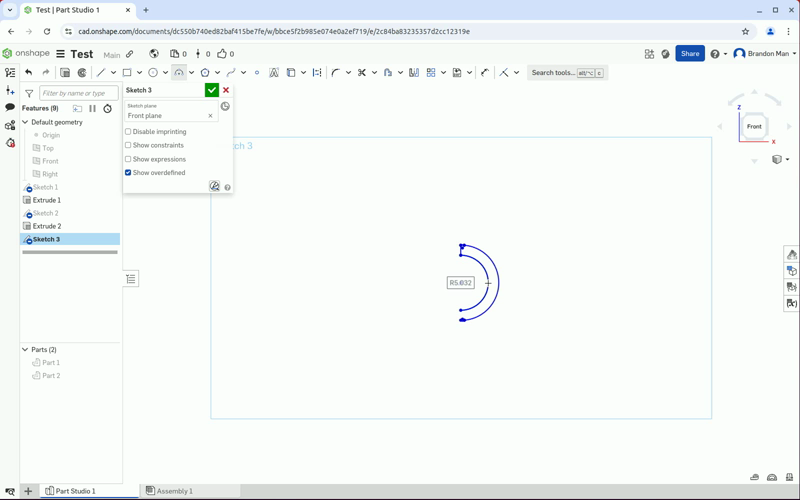
key(l)
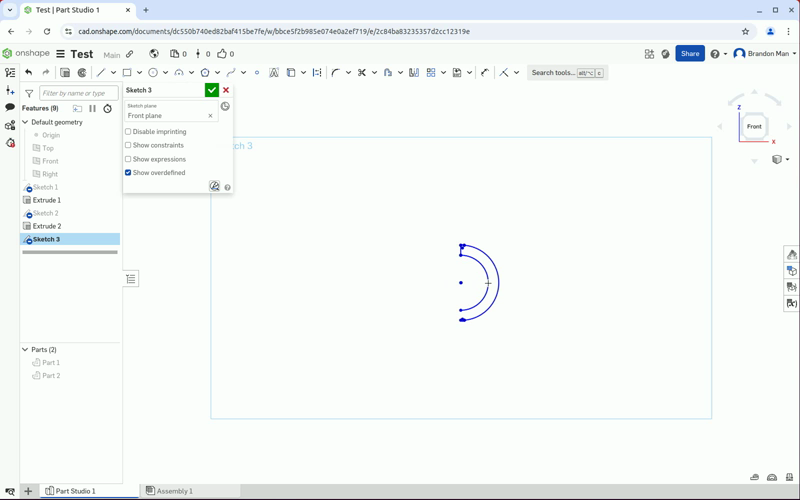
mouse_move(460, 310)
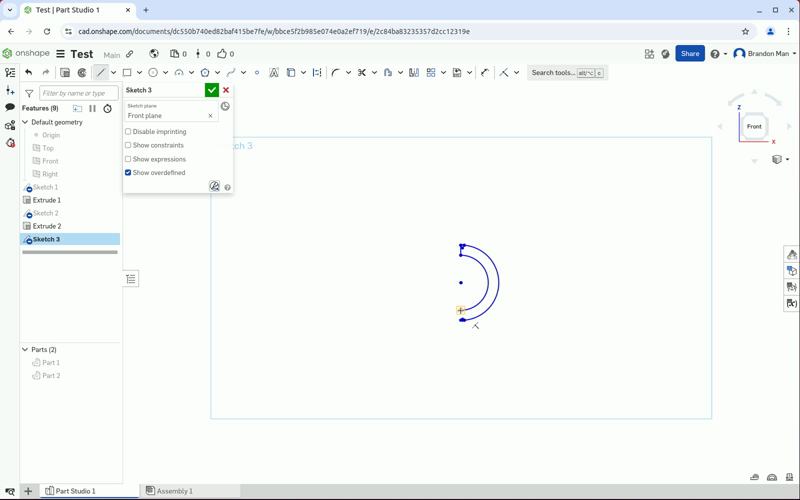
click(460, 310)
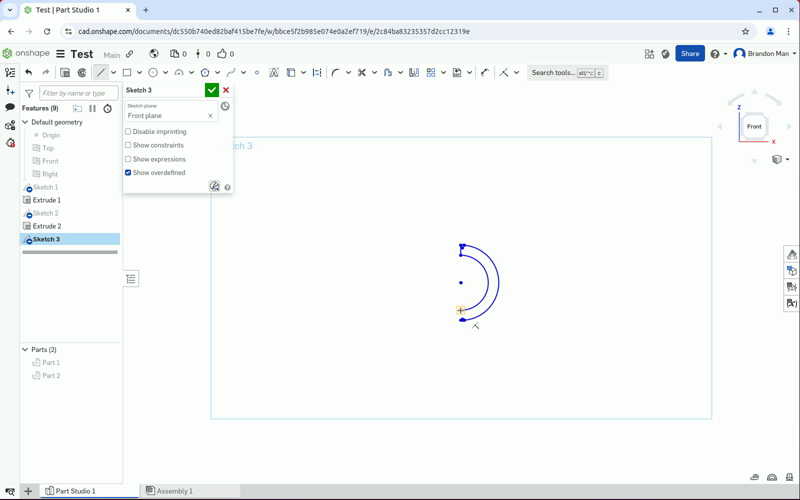
mouse_move(490, 310)
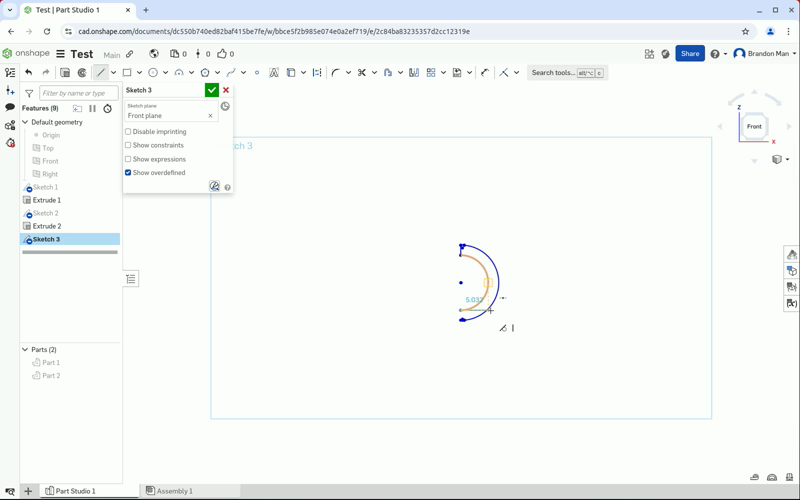
key_down(shift)
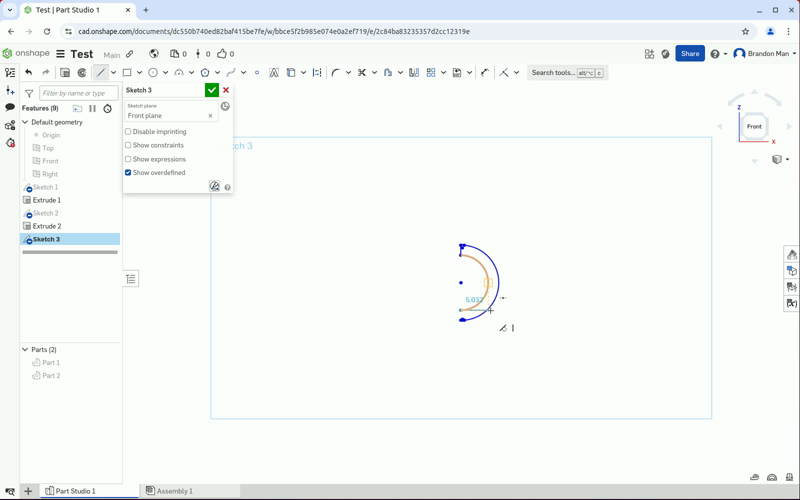
mouse_move(460, 320)
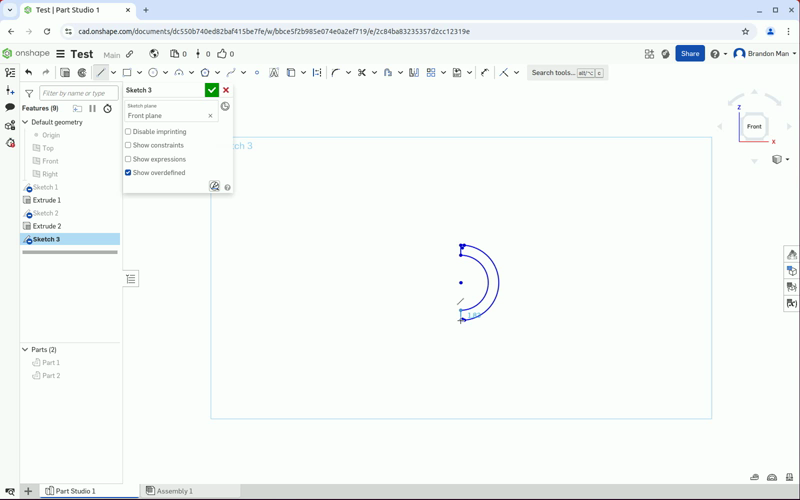
scroll(6)
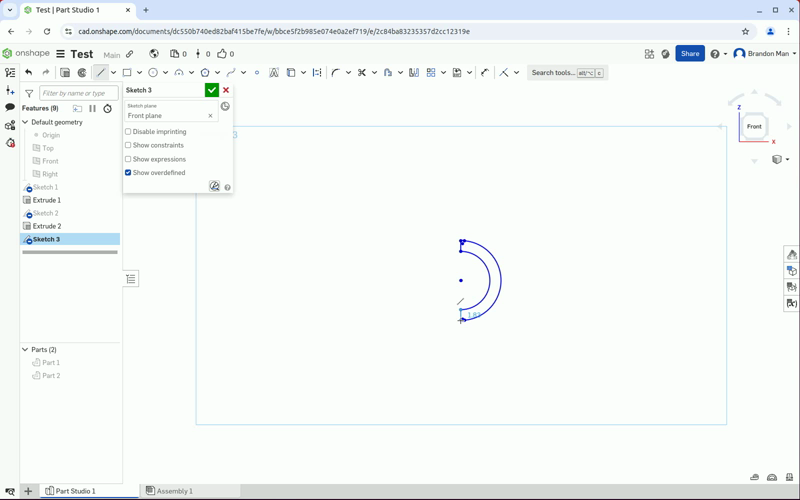
scroll(6)
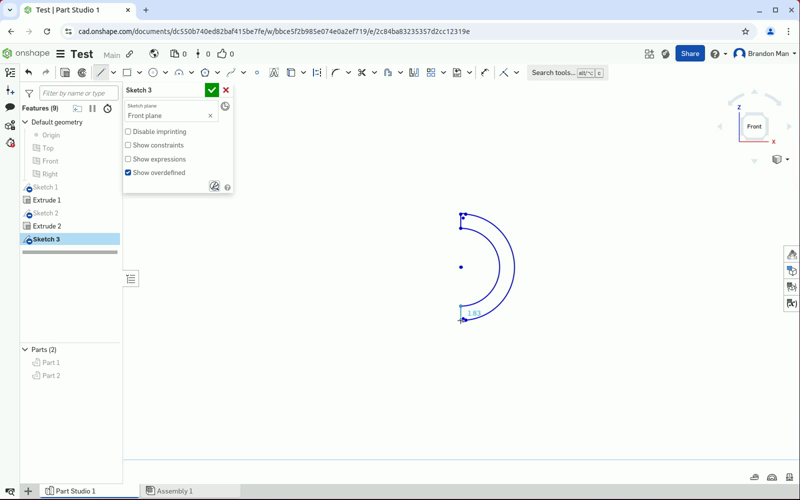
scroll(6)
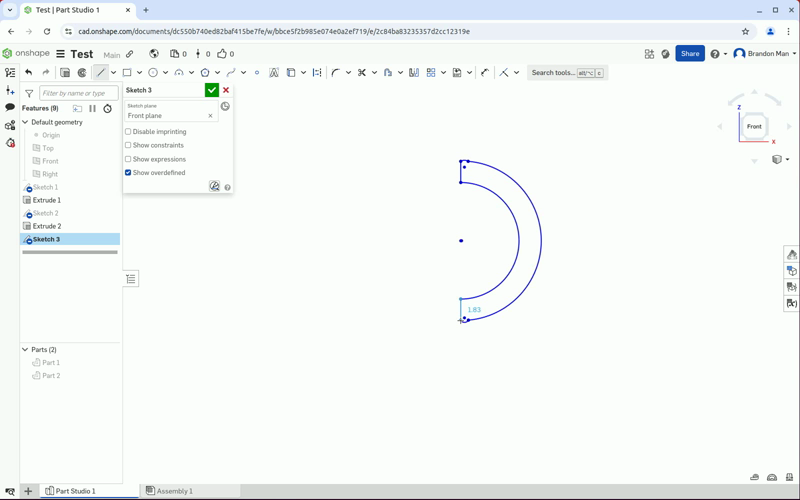
scroll(6)
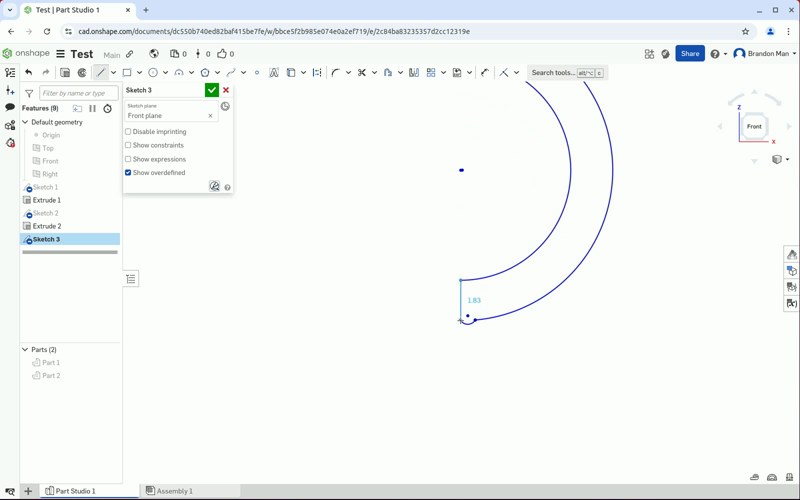
scroll(6)
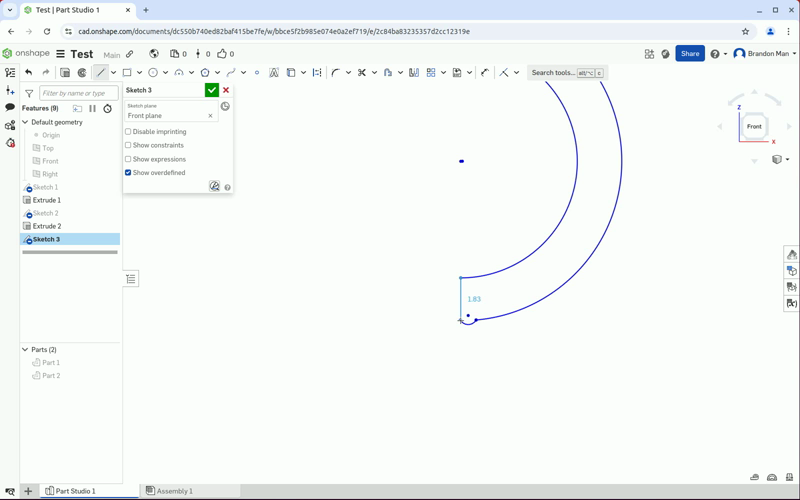
scroll(6)
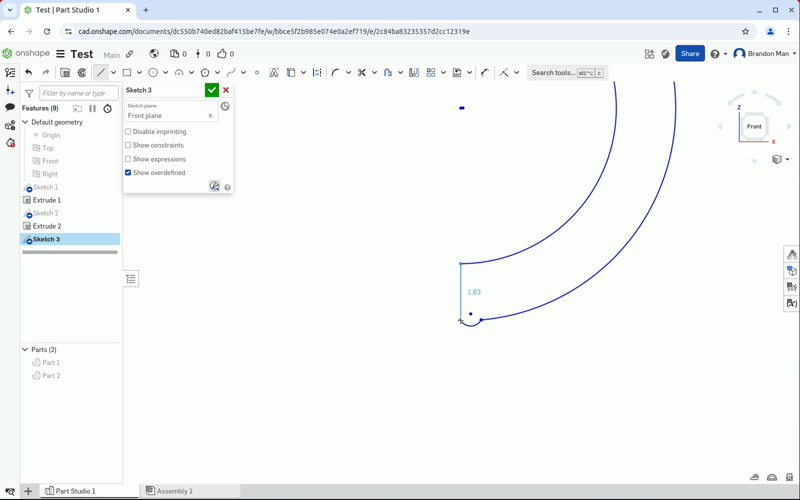
scroll(6)
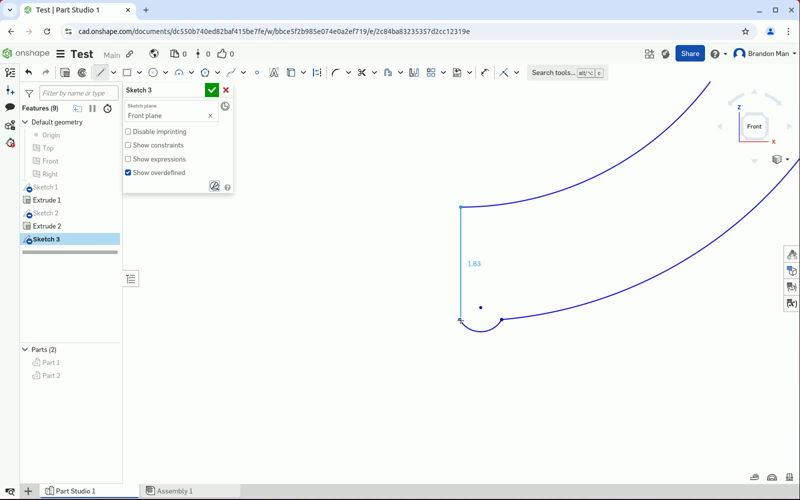
key_up(shift)
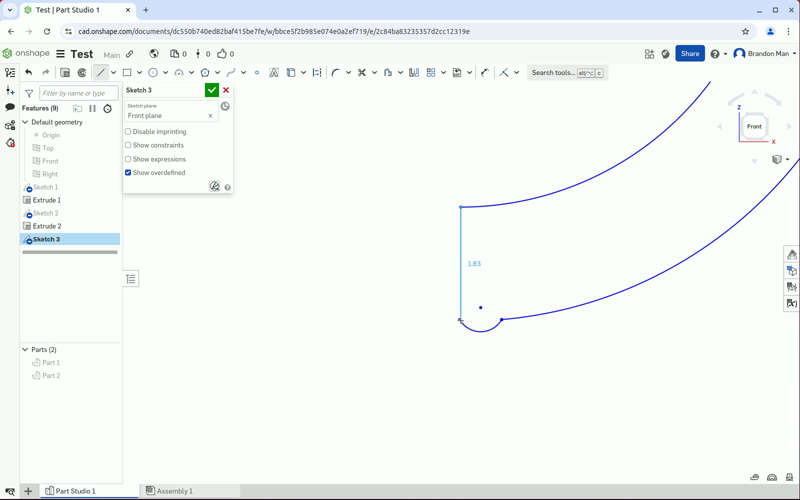
click(460, 320)
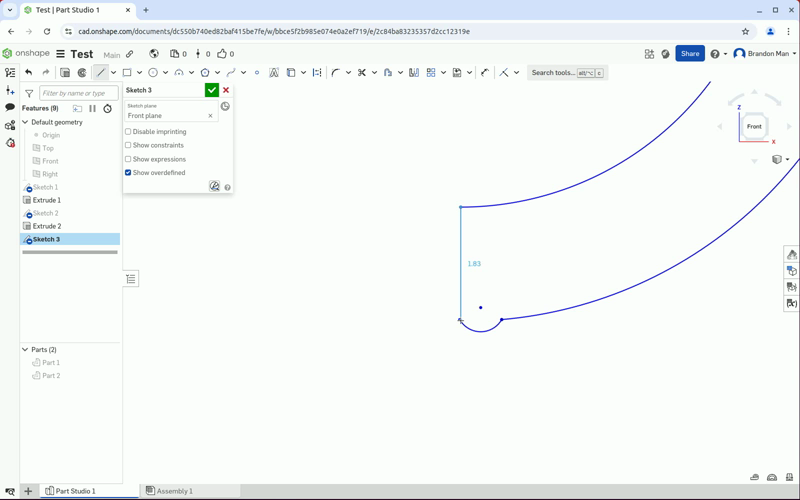
scroll(-6)
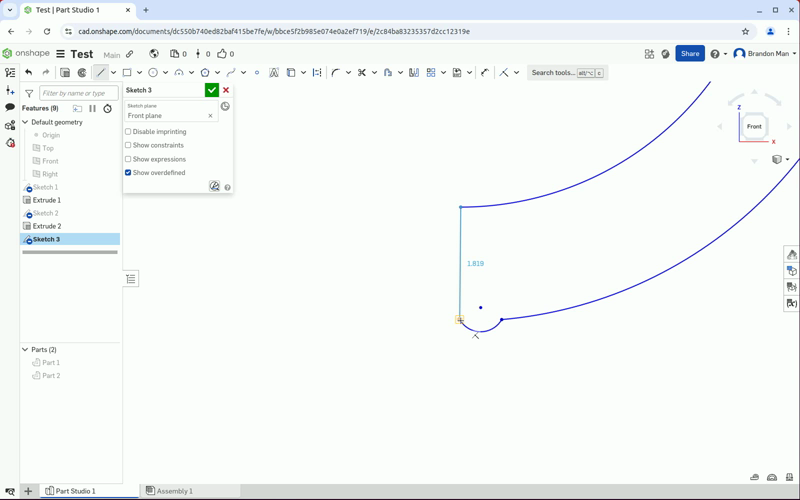
scroll(-6)
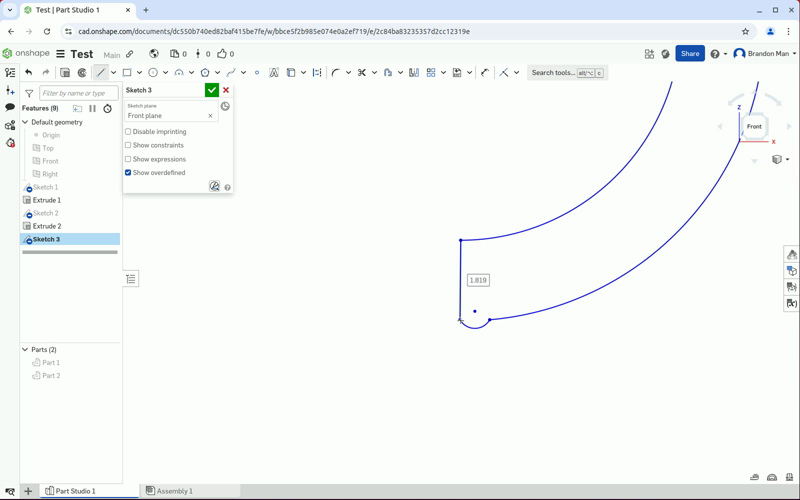
scroll(-6)
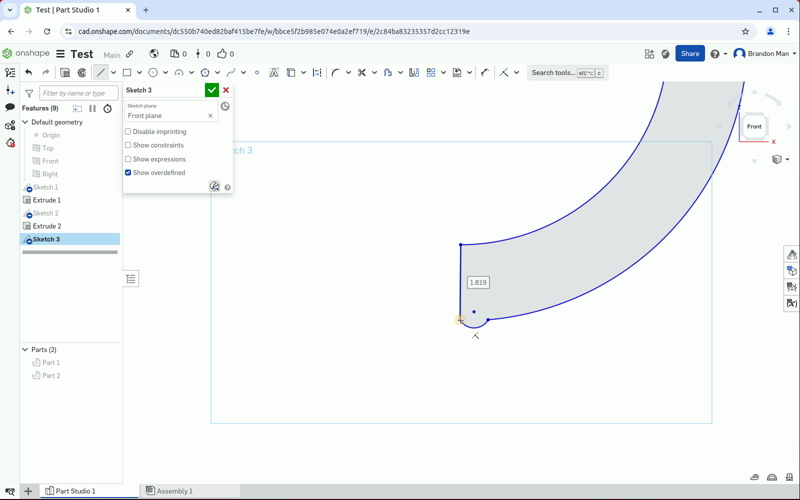
scroll(-6)
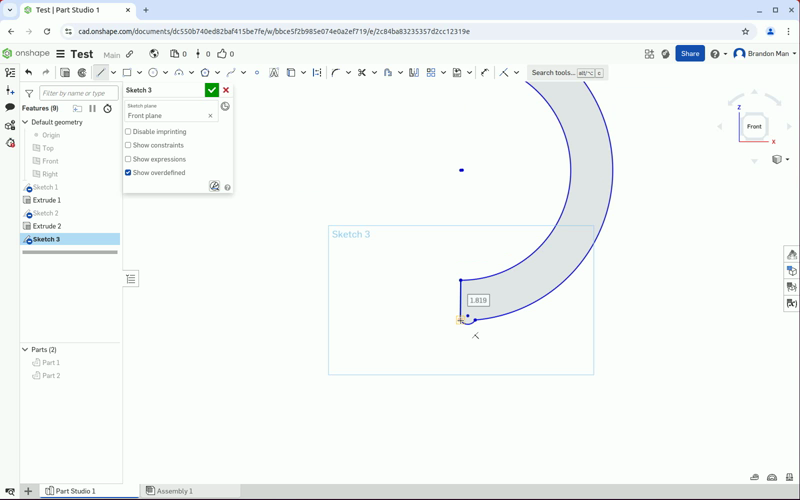
scroll(-6)
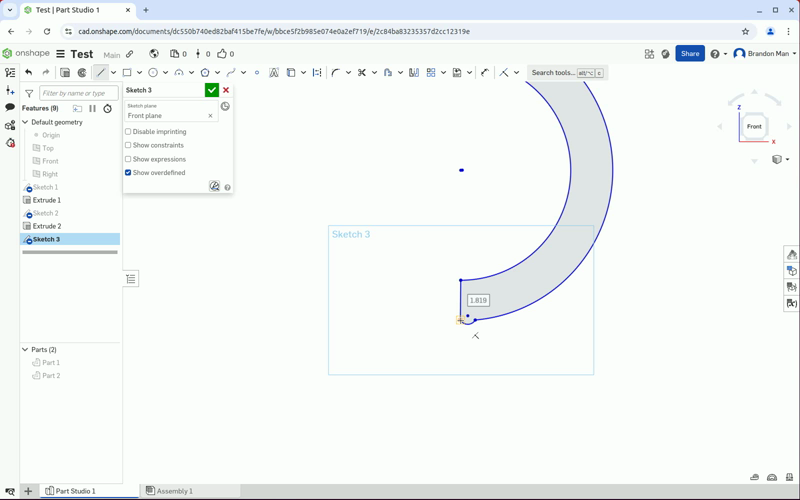
scroll(-6)
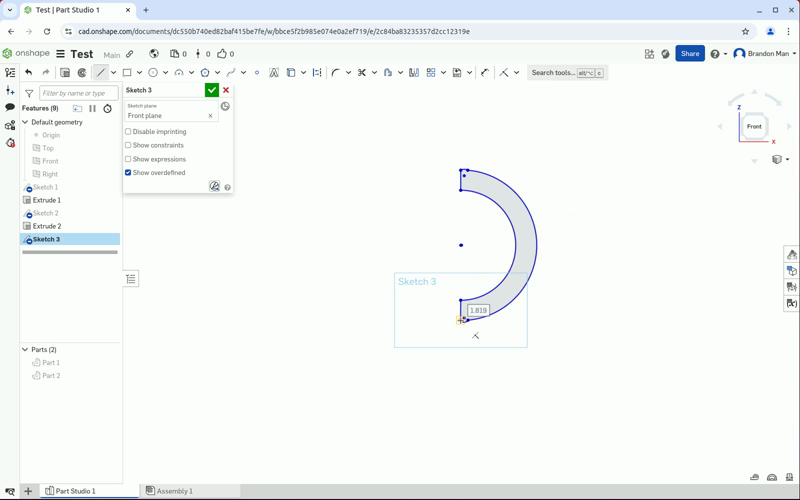
scroll(-6)
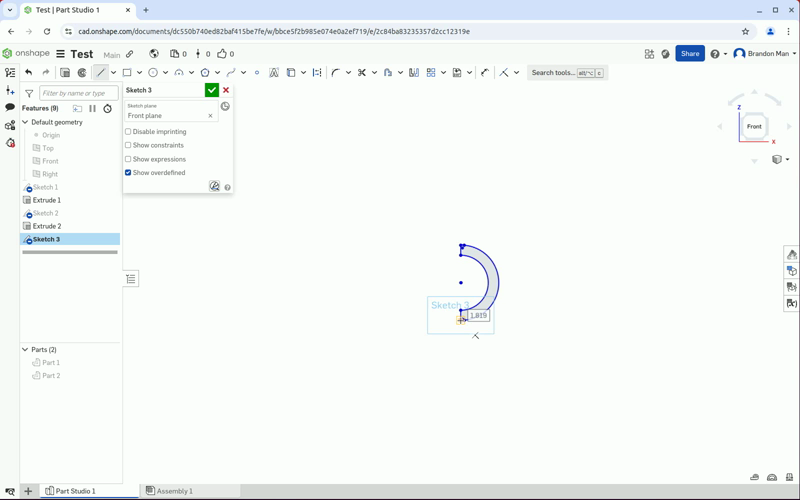
key(esc)
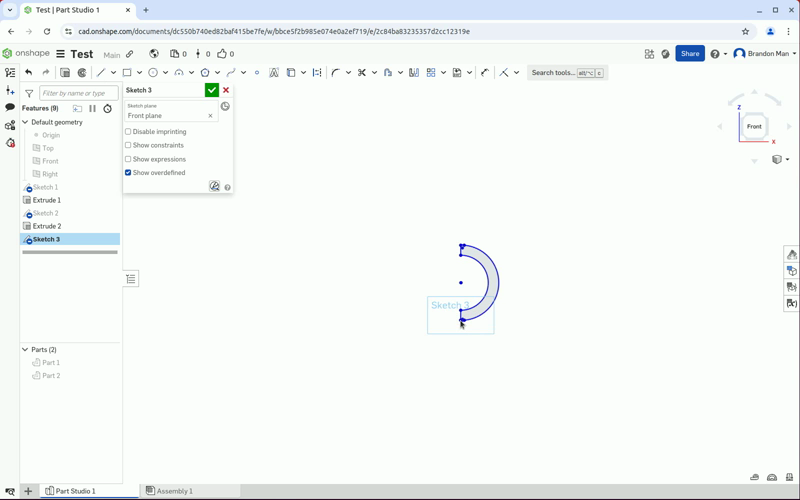
mouse_move(474, 275)
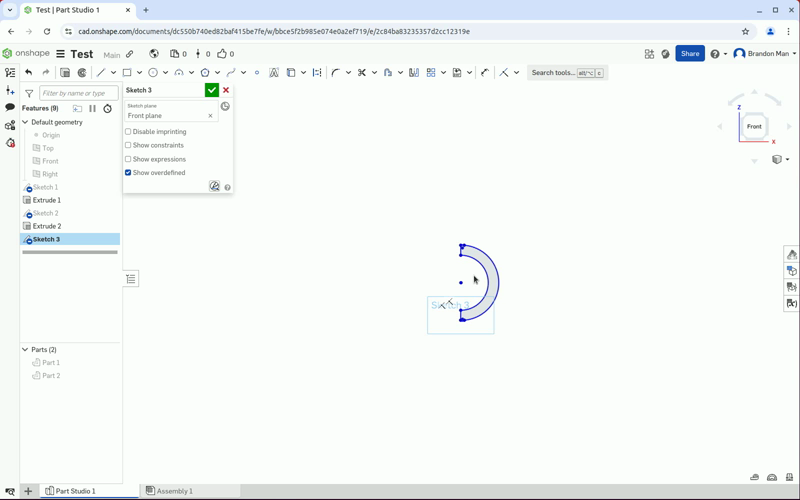
scroll(6)
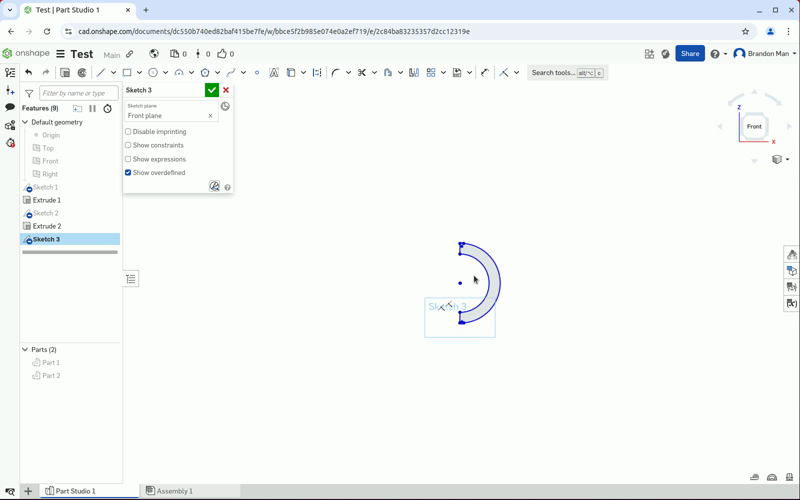
scroll(6)
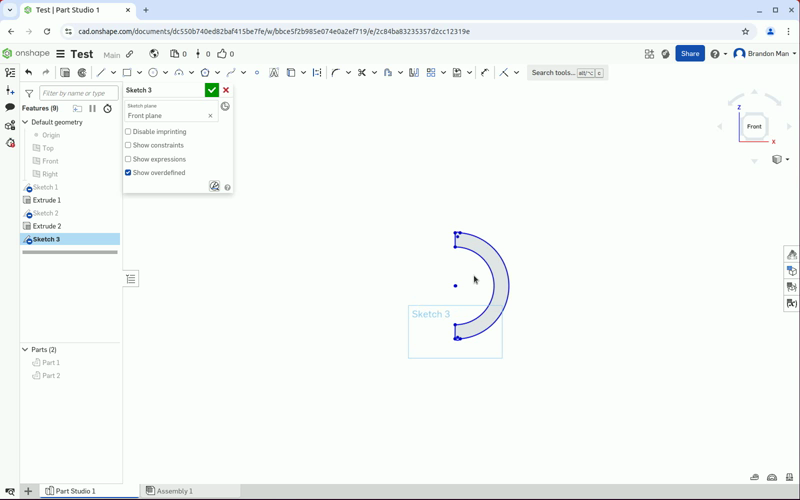
scroll(6)
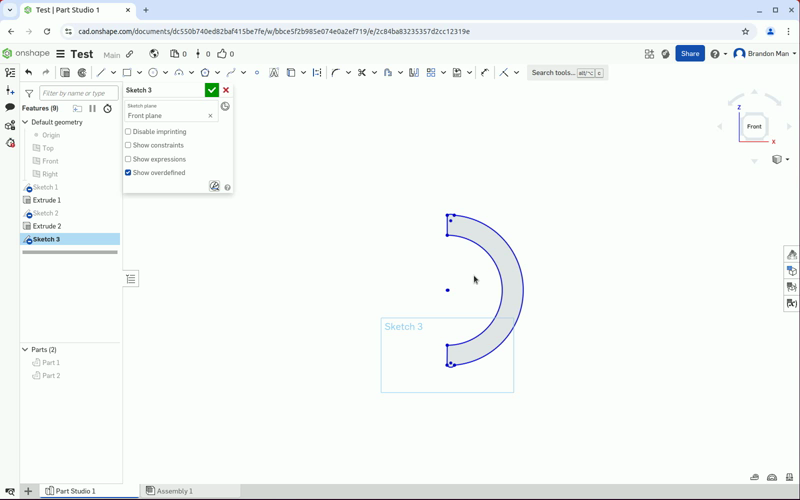
scroll(6)
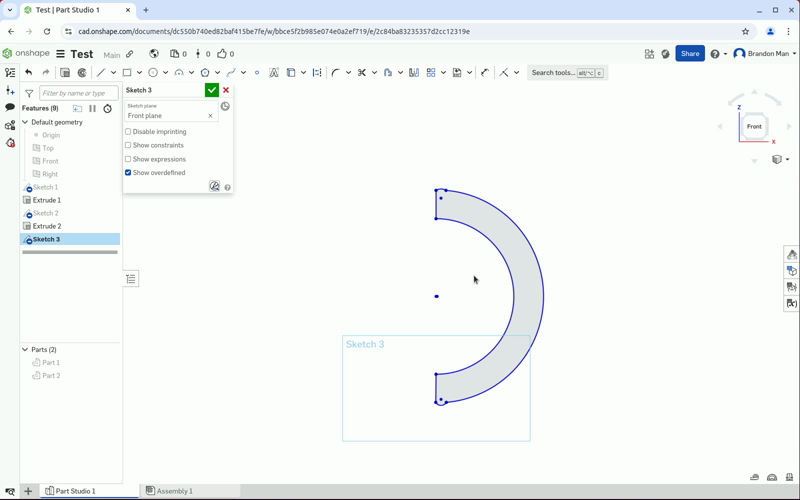
scroll(6)
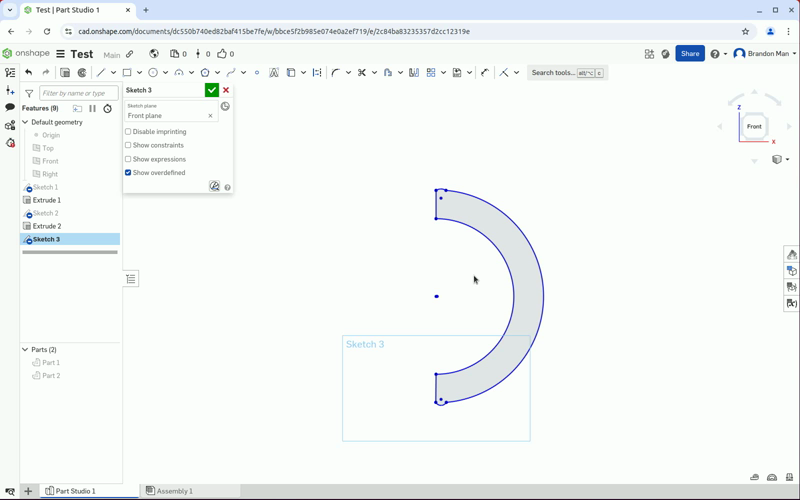
scroll(6)
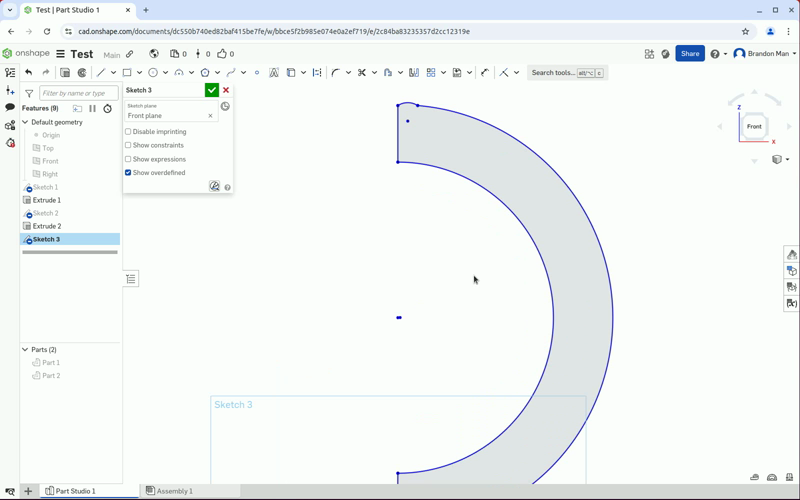
scroll(6)
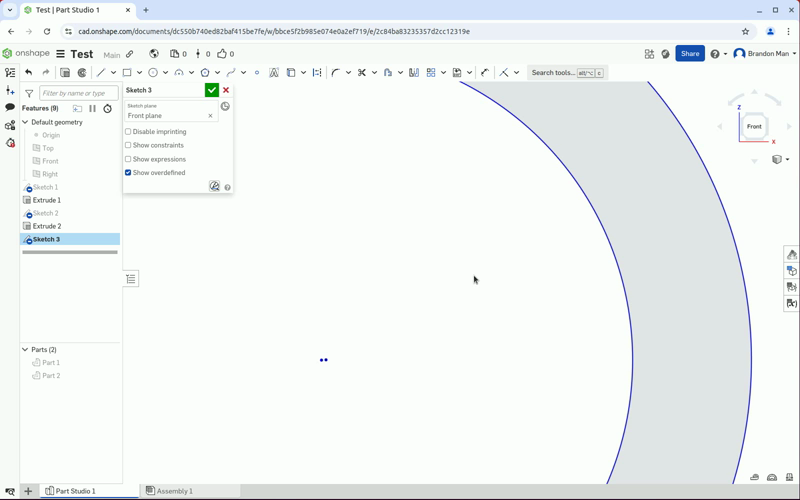
click(474, 275)
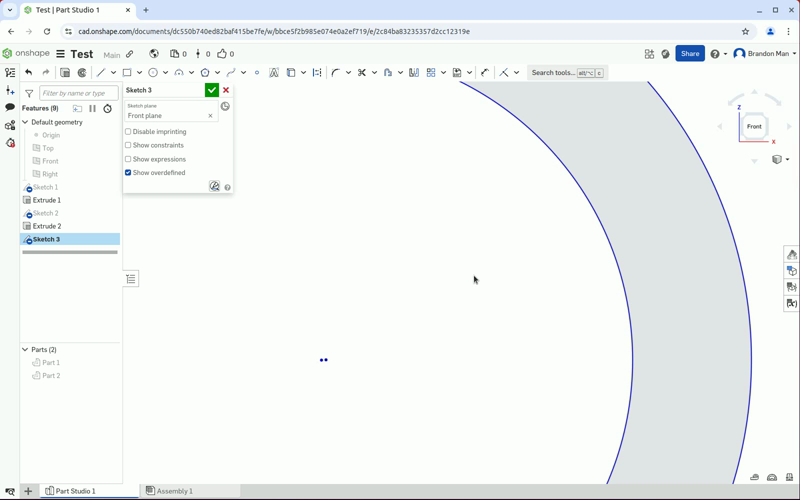
scroll(-6)
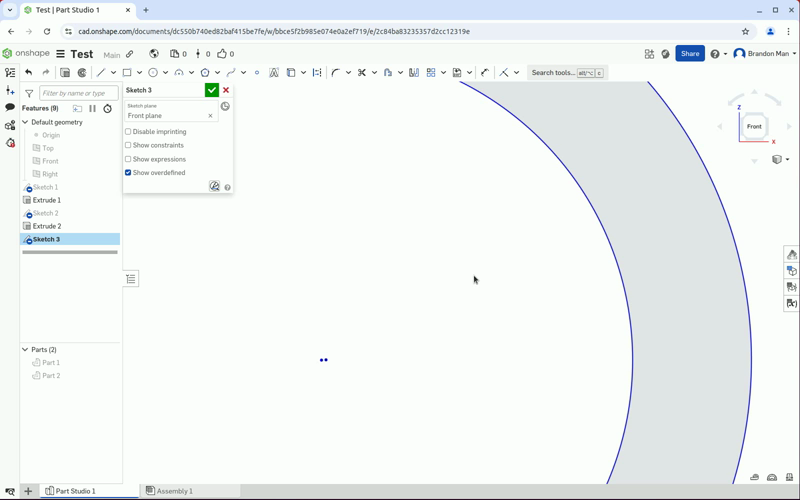
scroll(-6)
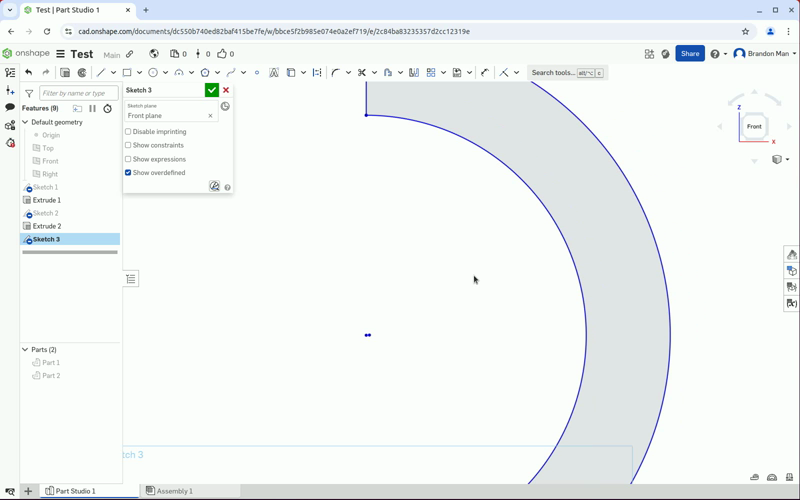
scroll(-6)
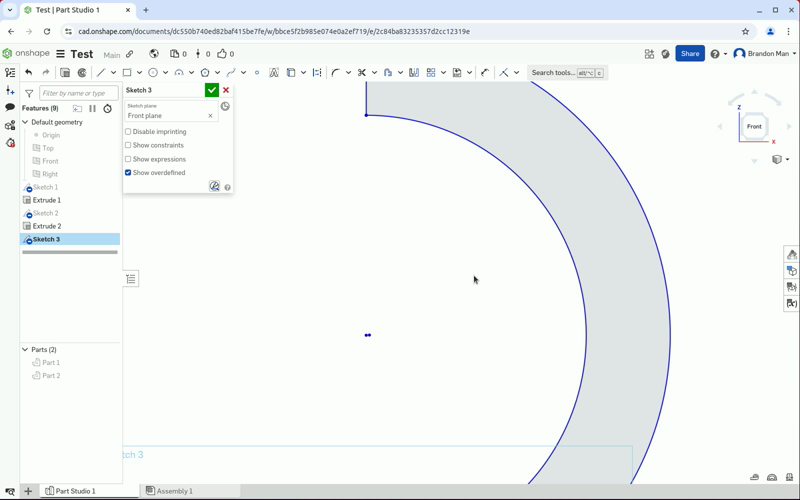
scroll(-6)
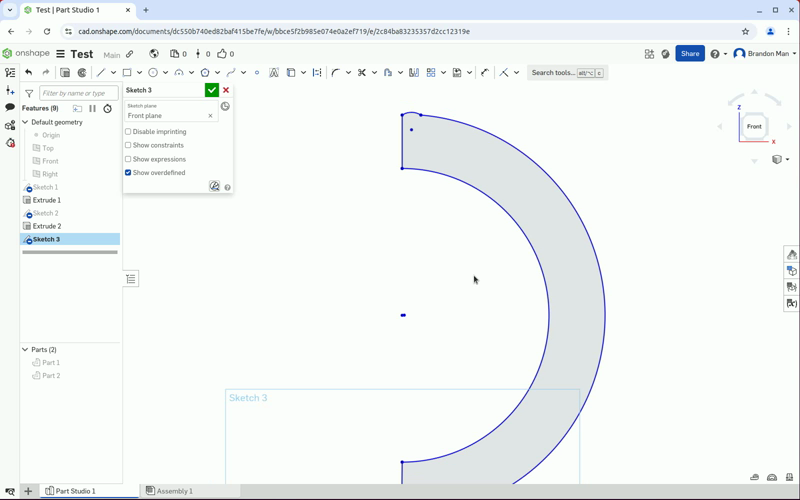
scroll(-6)
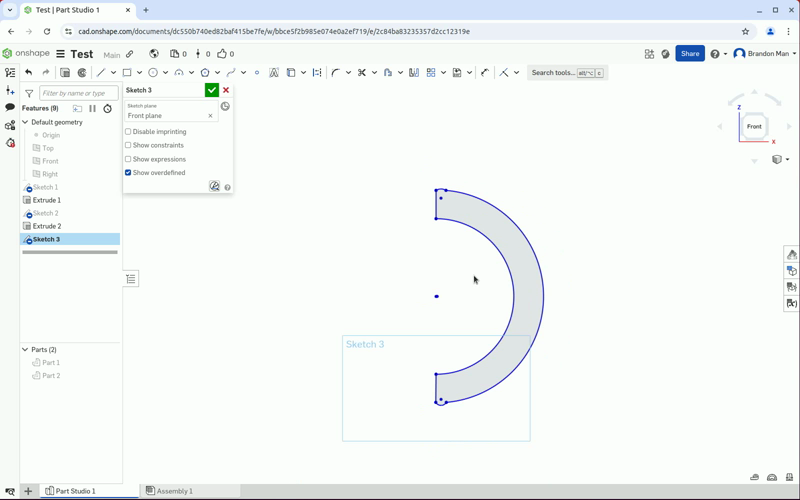
scroll(-6)
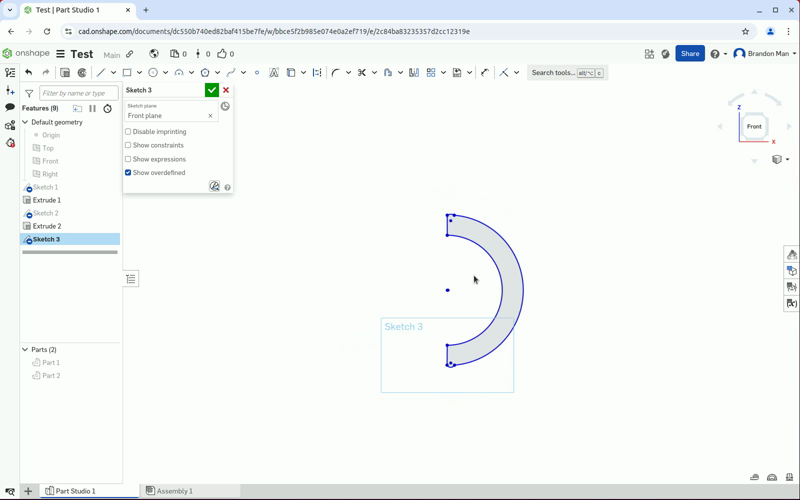
scroll(-6)
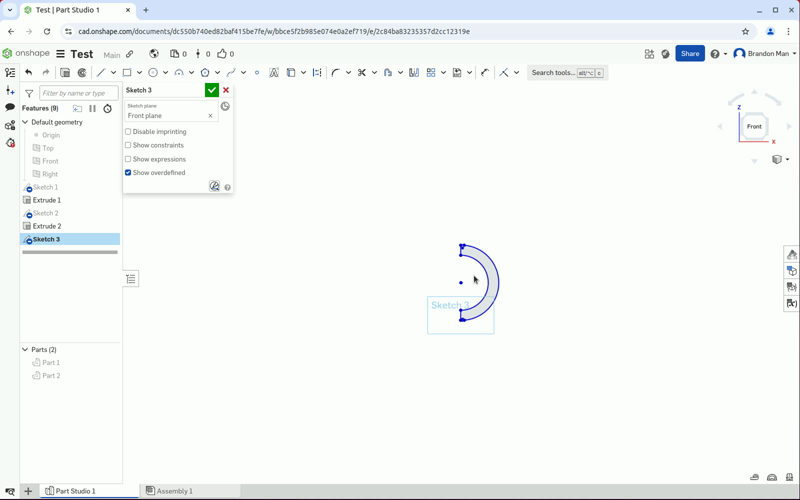
mouse_move(73, 352)
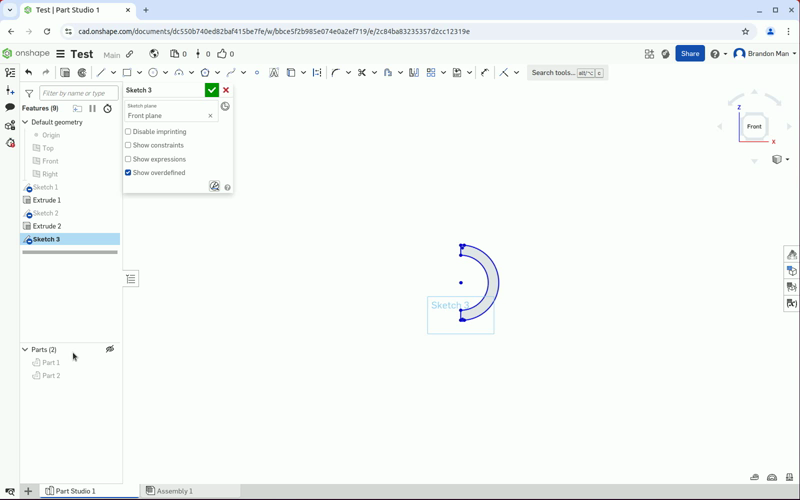
key(shift+y)
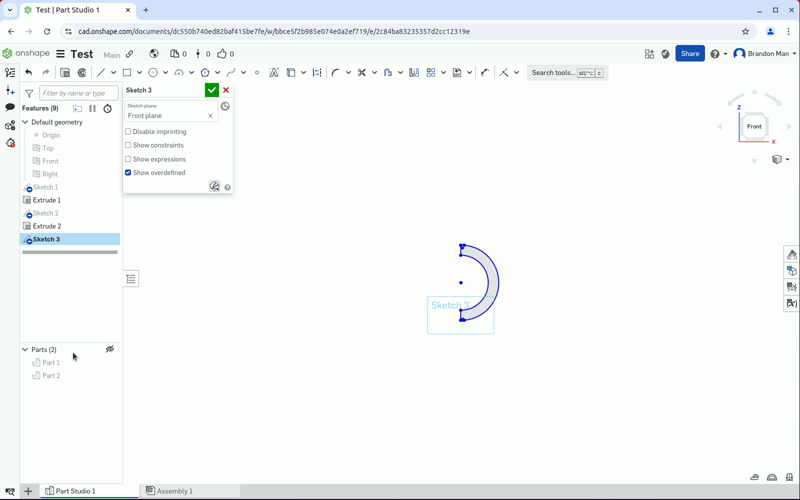
key(shift+e)
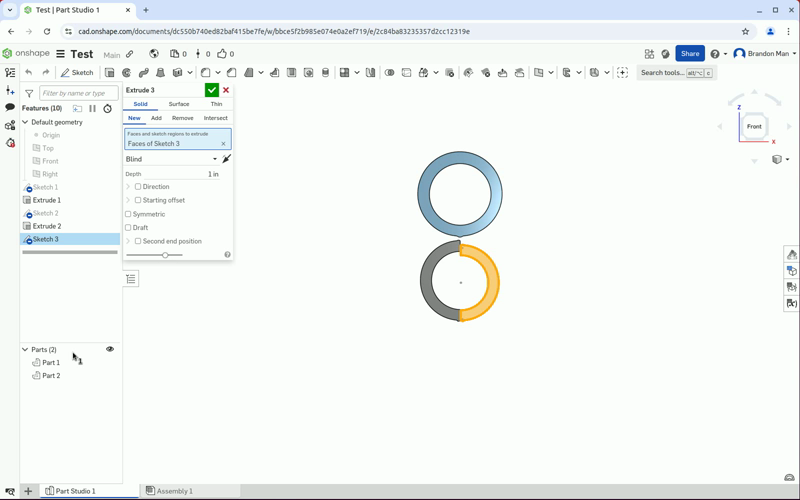
mouse_move(143, 106)
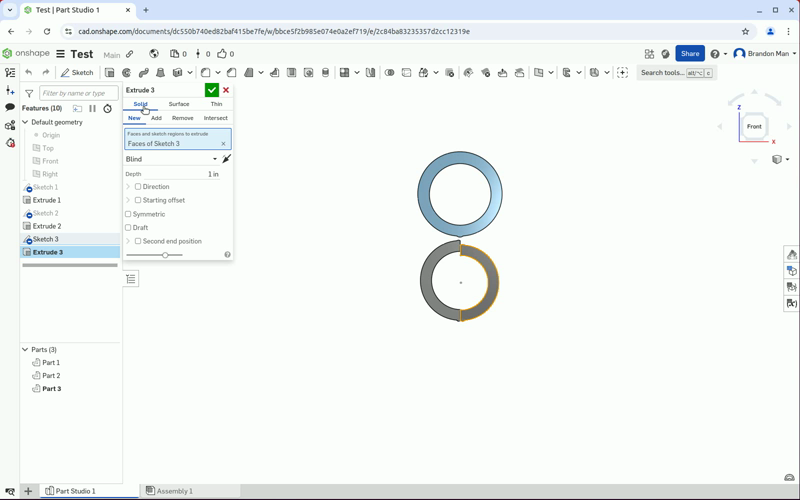
click(143, 106)
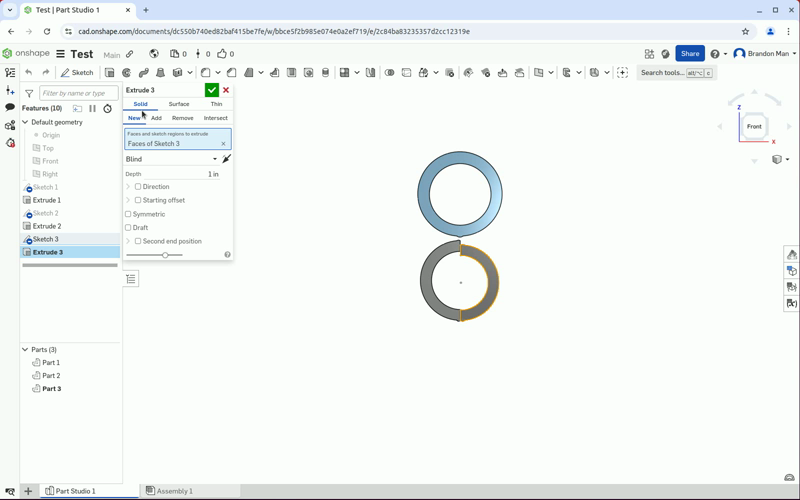
mouse_move(137, 120)
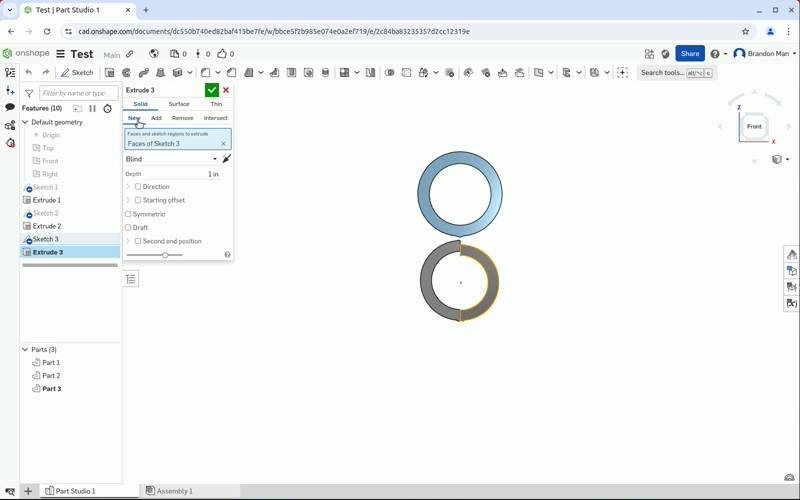
click(137, 120)
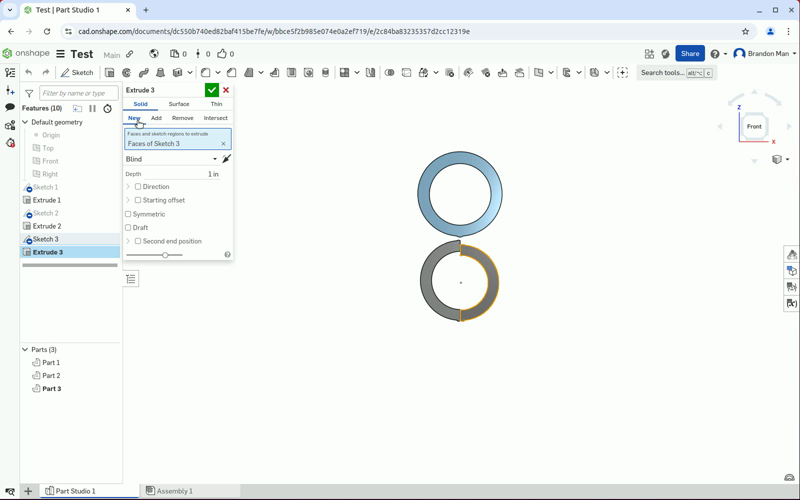
key(tab, 4)
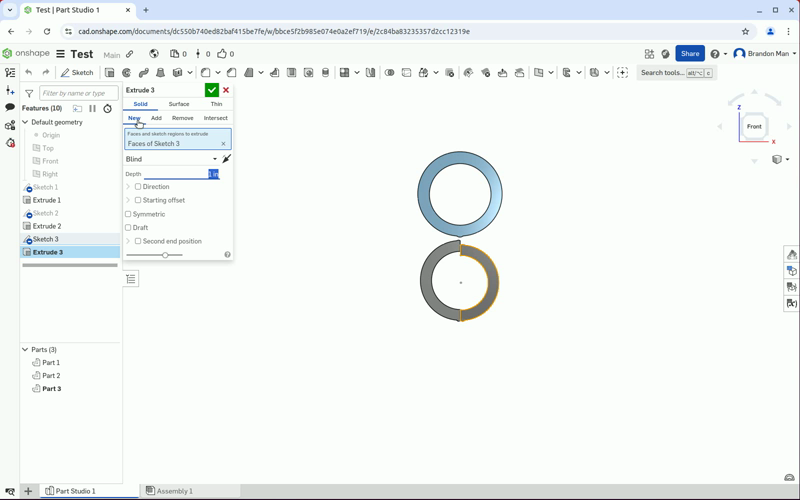
text(4.574)
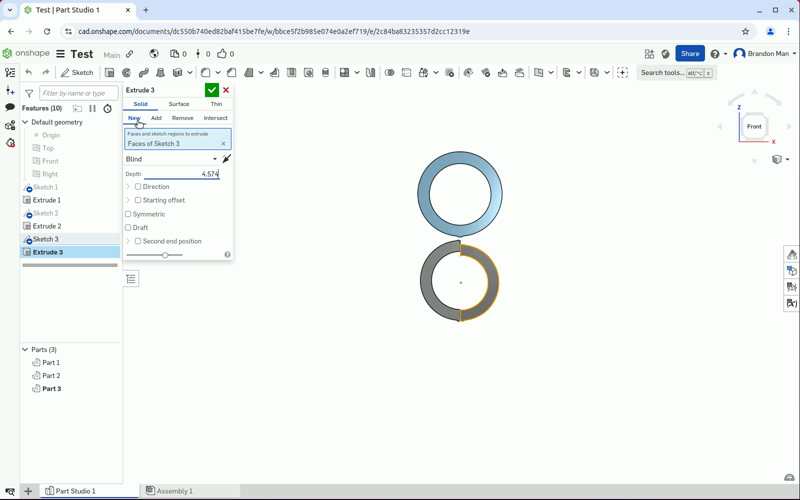
key(enter)
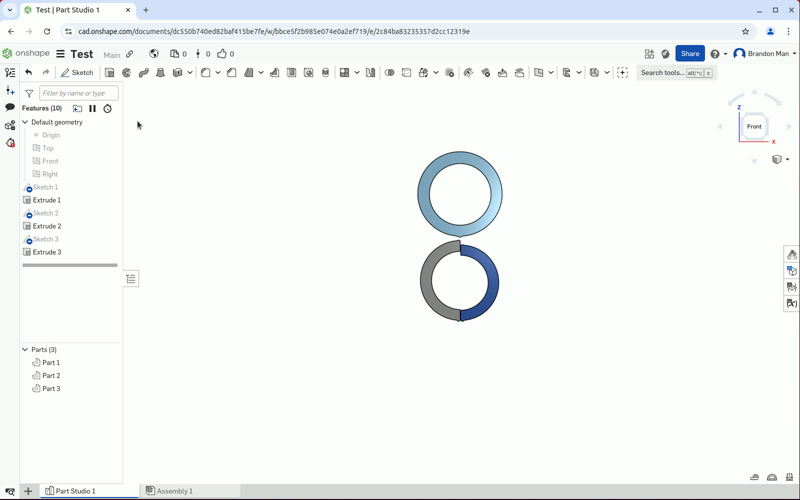
key(shift+h)
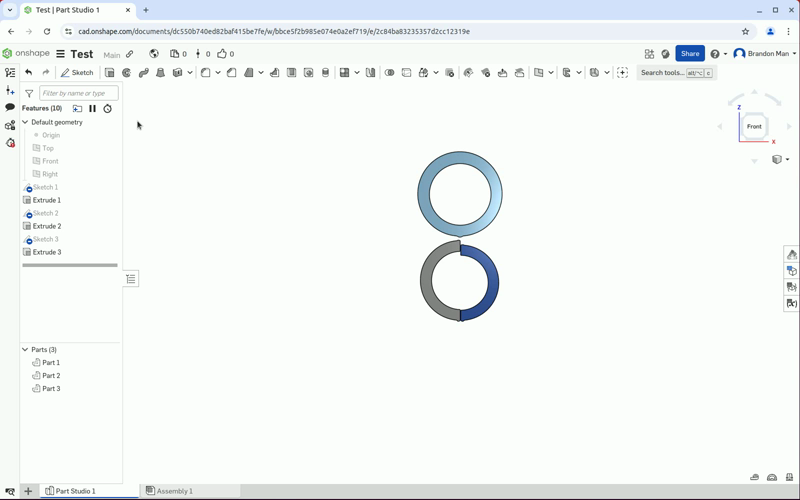
key(shift+h)
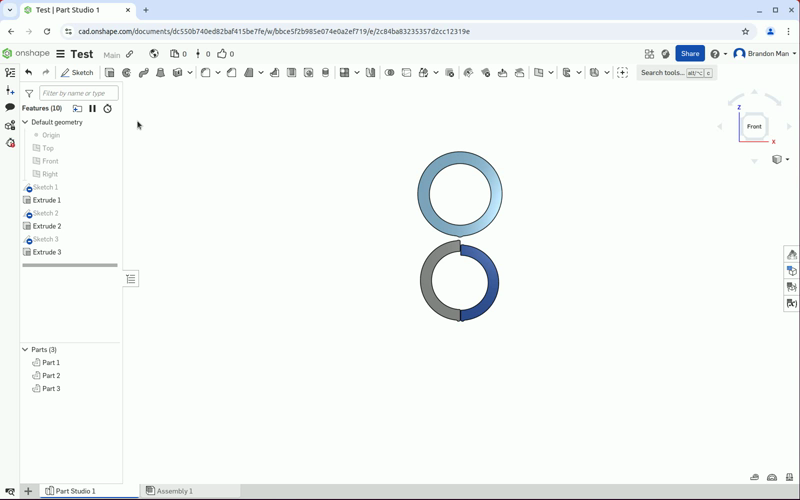
mouse_move(73, 189)
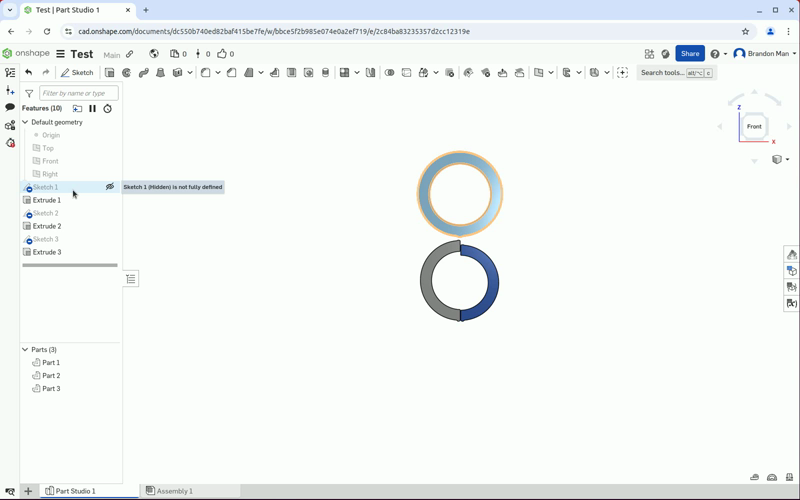
click(73, 189)
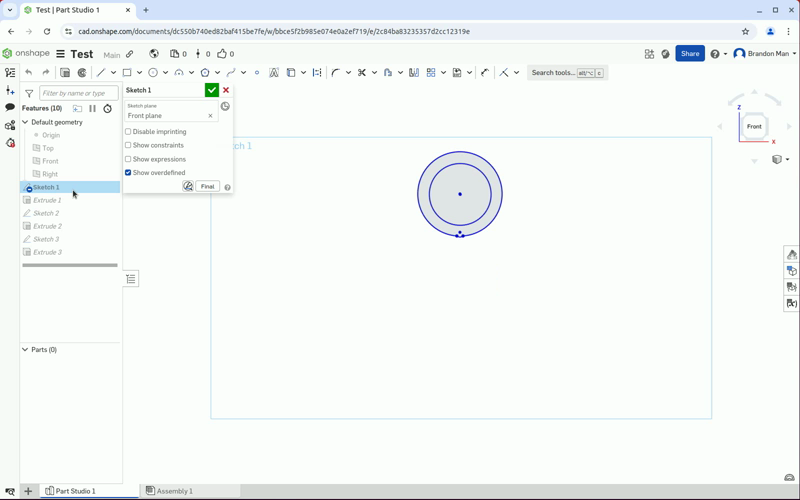
mouse_move(229, 92)
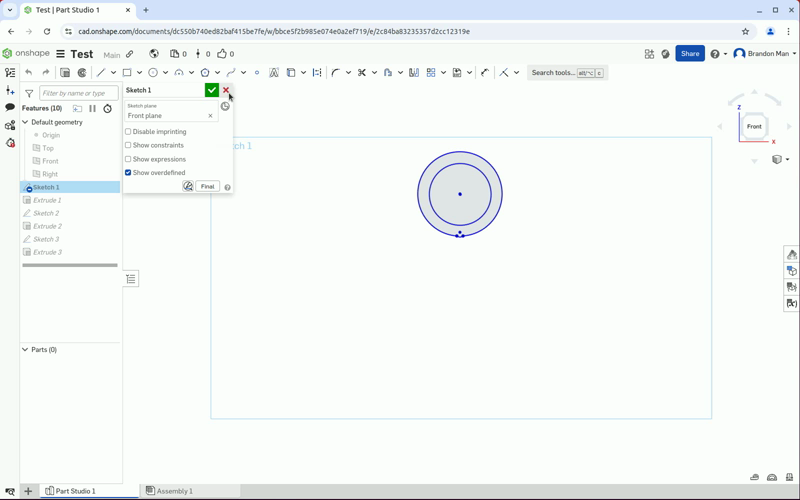
click(229, 92)
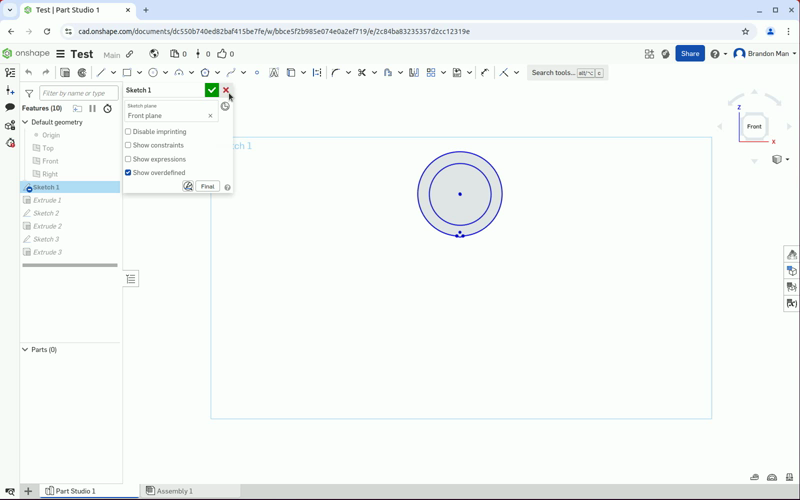
key(shift+s)
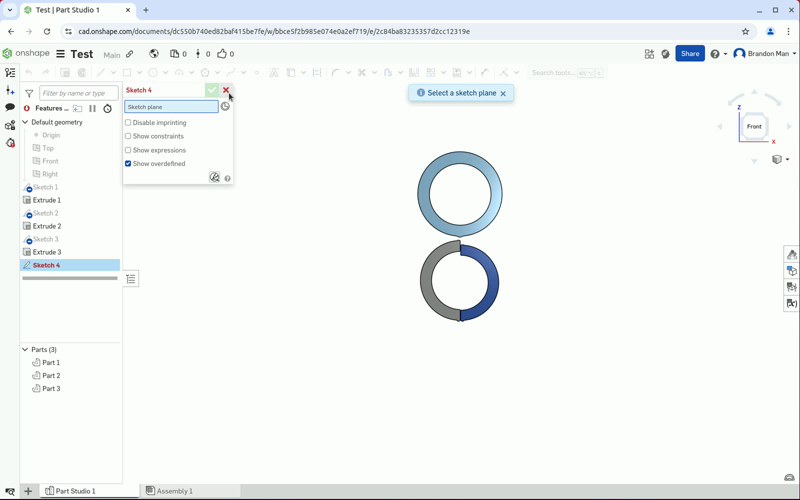
mouse_move(73, 163)
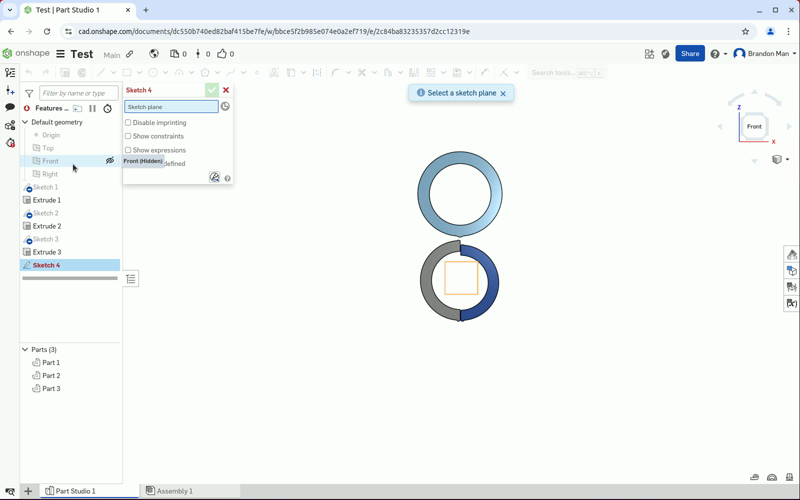
click(73, 163)
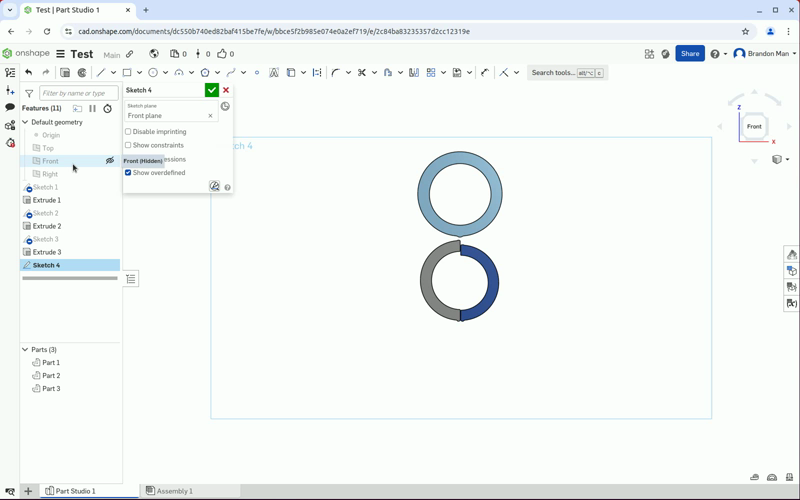
mouse_move(73, 352)
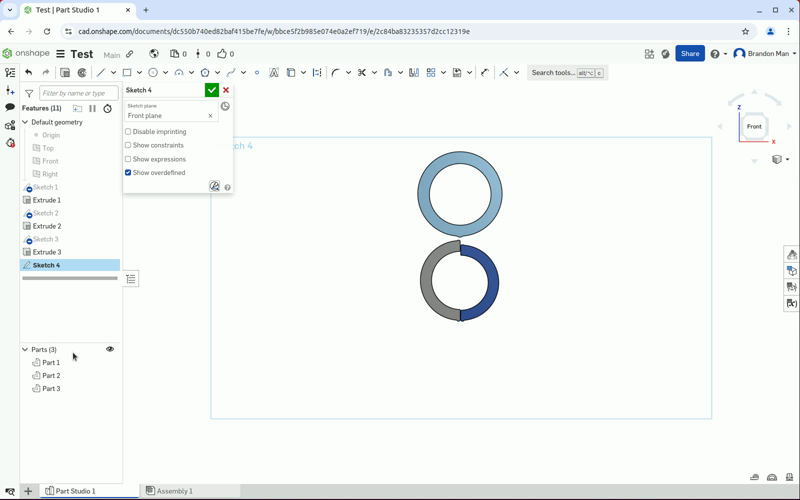
key(y)
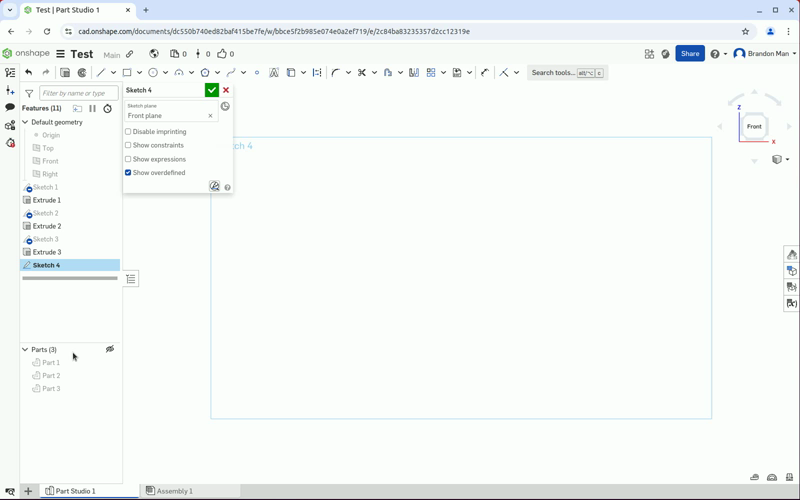
key(a)
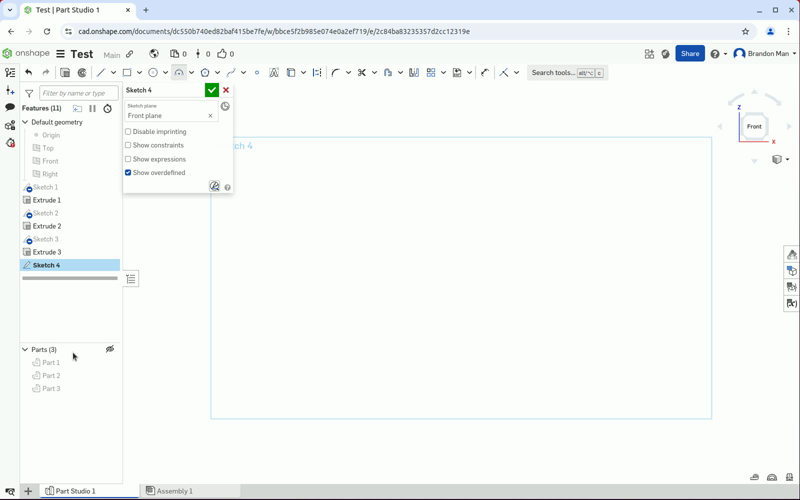
key_down(shift)
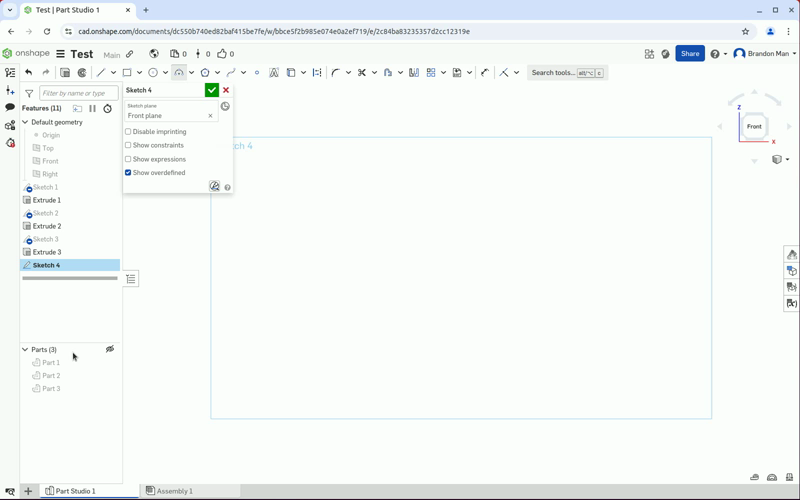
mouse_move(464, 245)
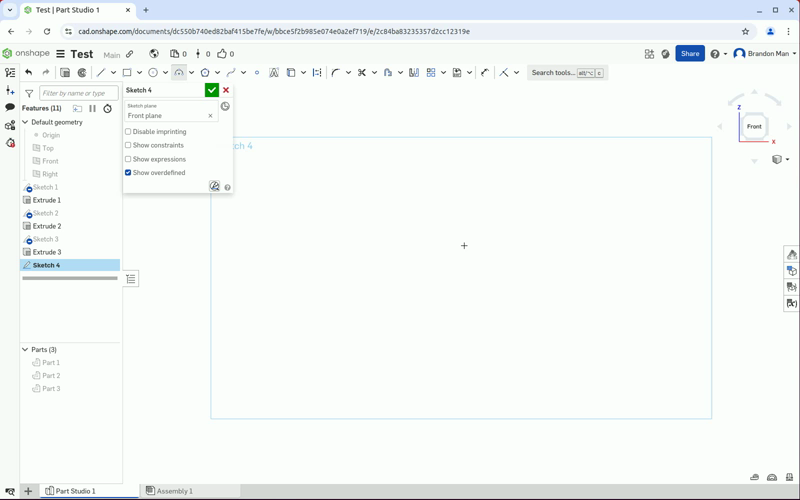
click(464, 245)
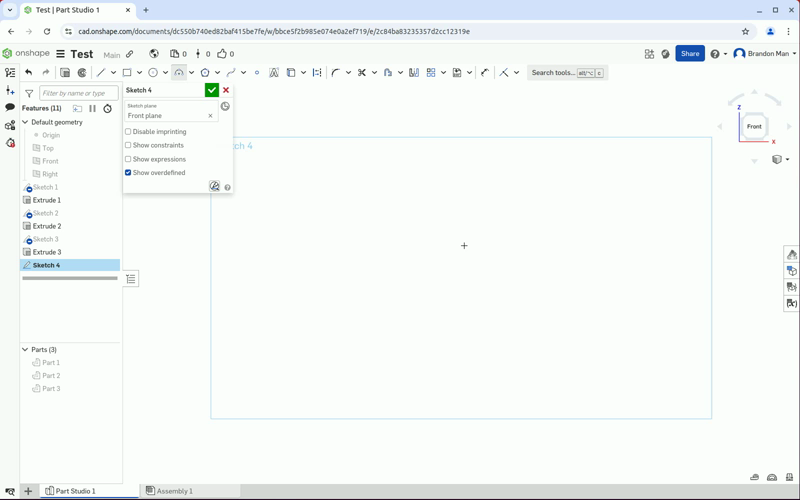
key_up(shift)
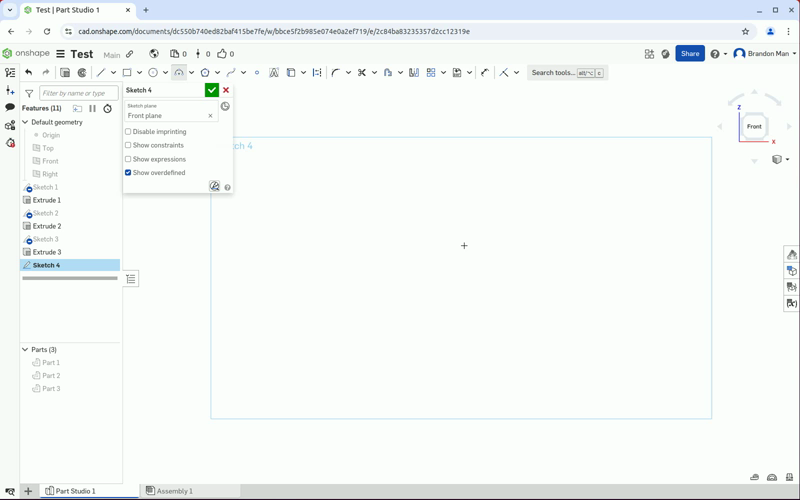
key_down(shift)
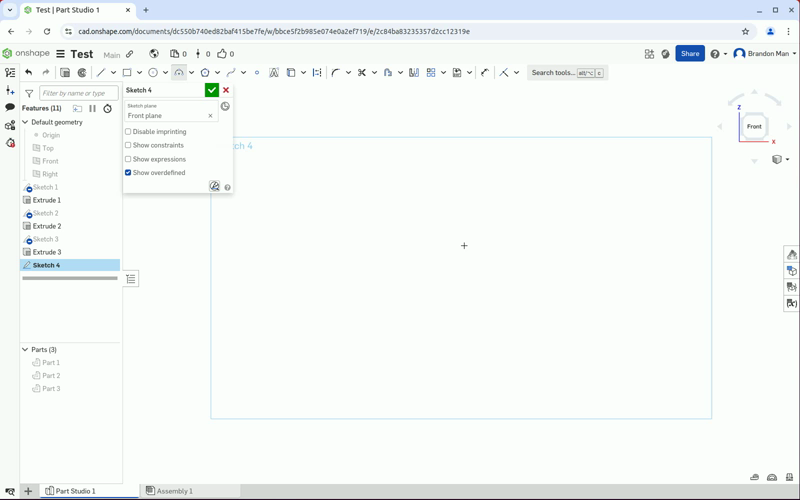
mouse_move(488, 256)
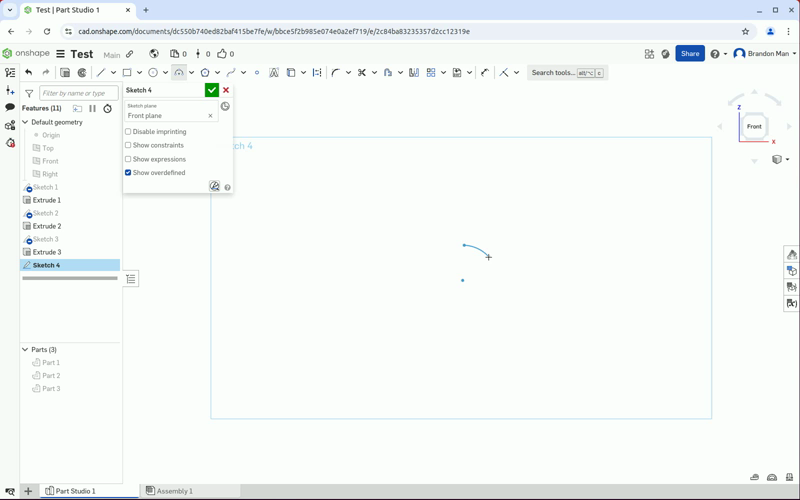
click(488, 256)
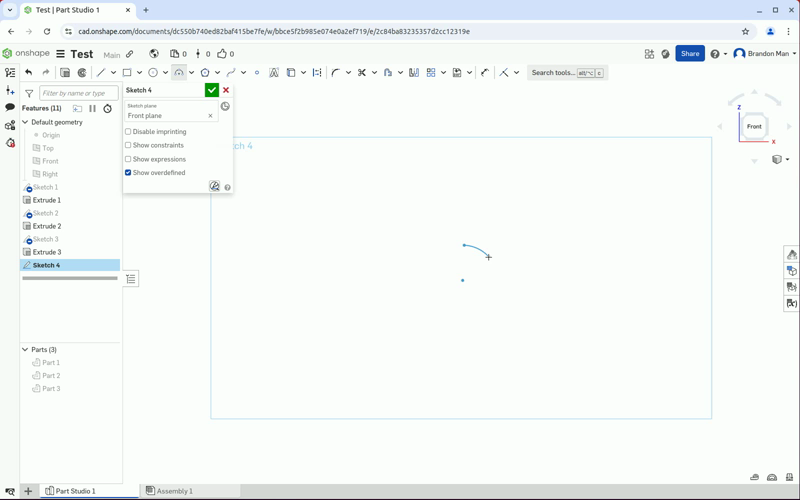
mouse_move(477, 248)
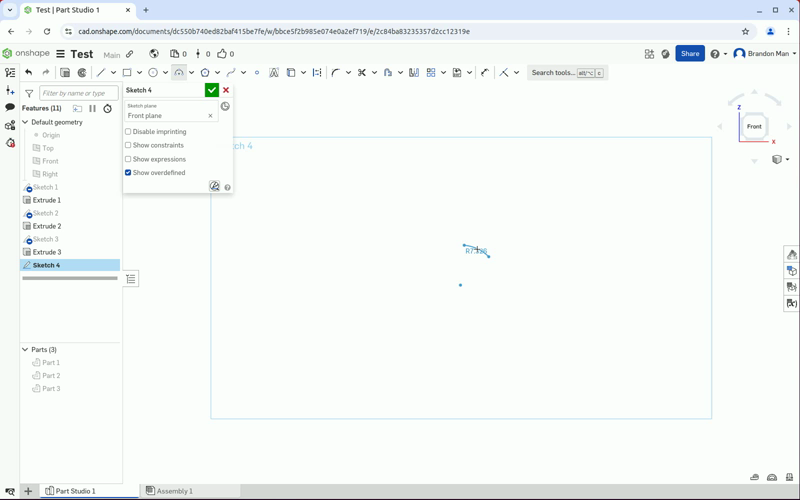
click(477, 248)
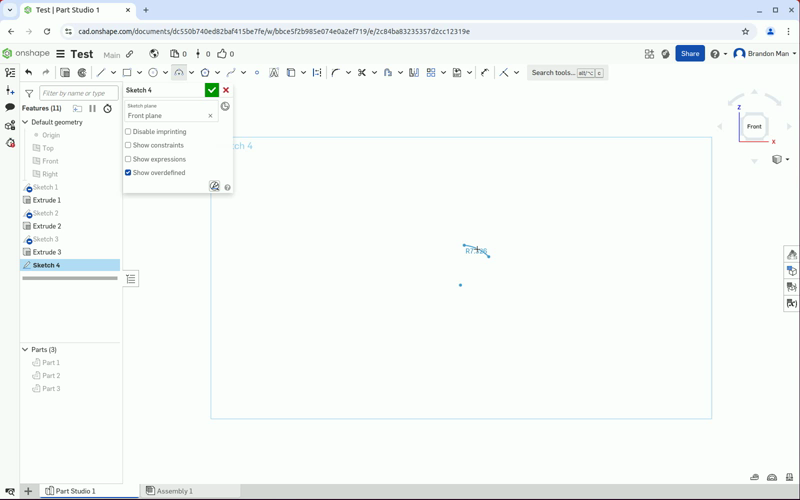
key_up(shift)
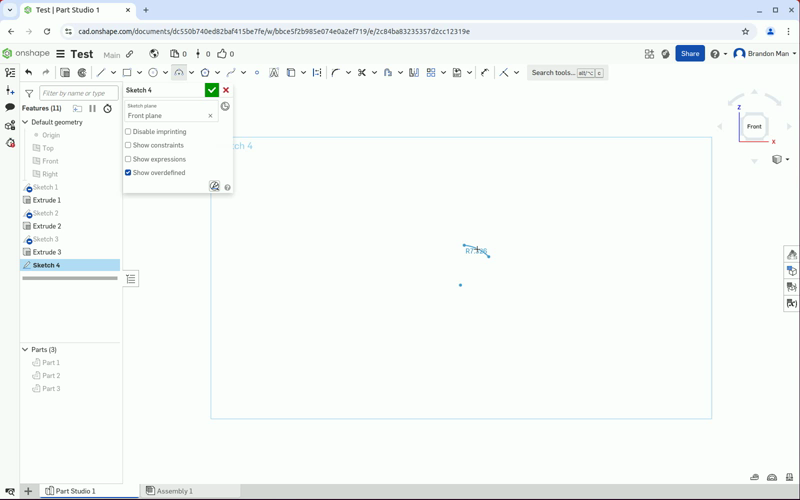
mouse_move(488, 256)
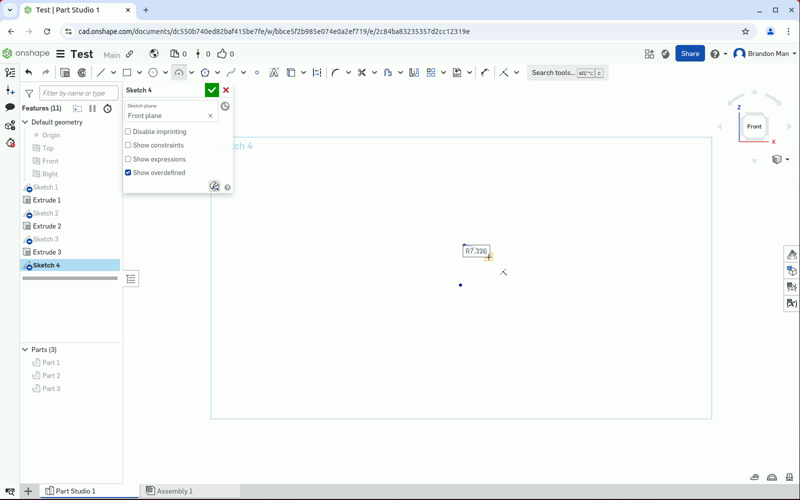
click(488, 256)
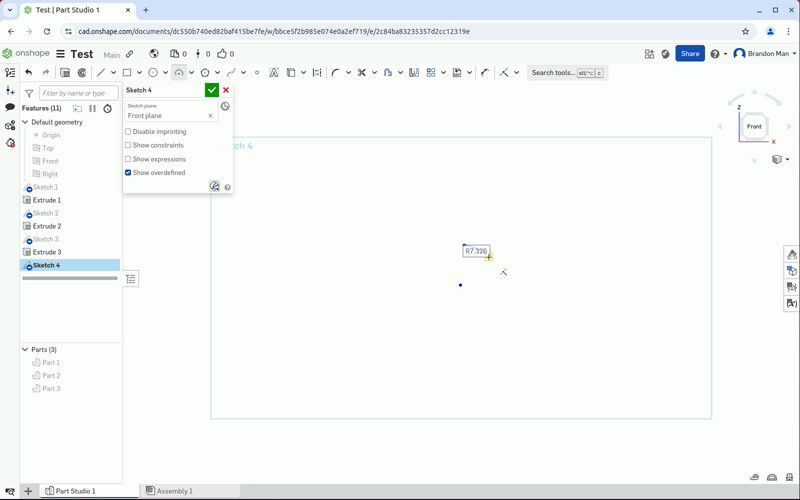
key_down(shift)
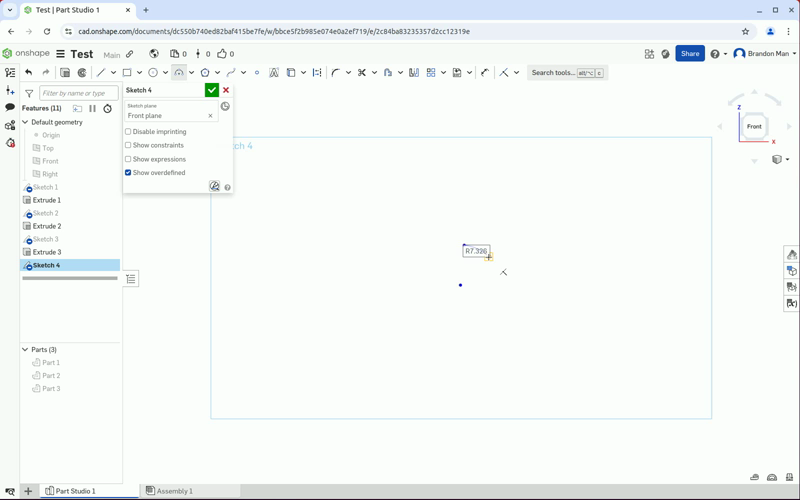
mouse_move(488, 234)
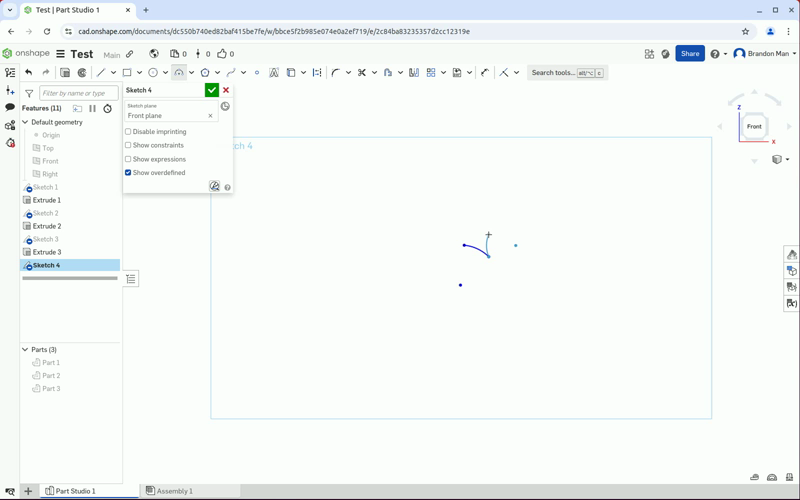
click(488, 234)
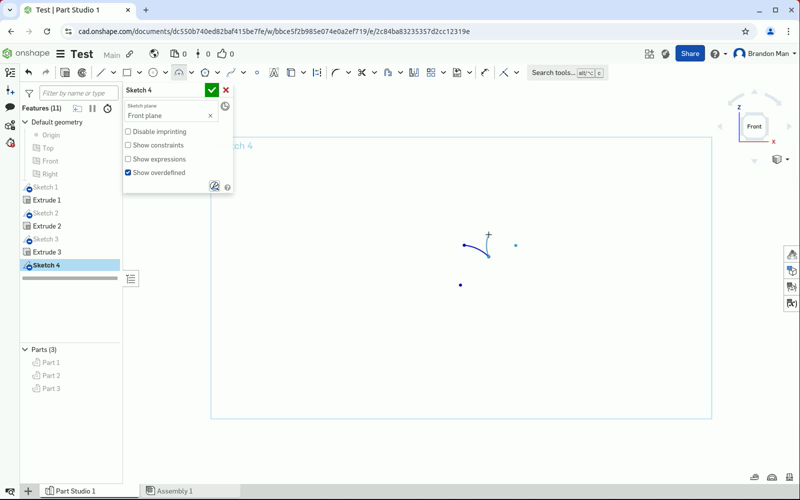
mouse_move(484, 245)
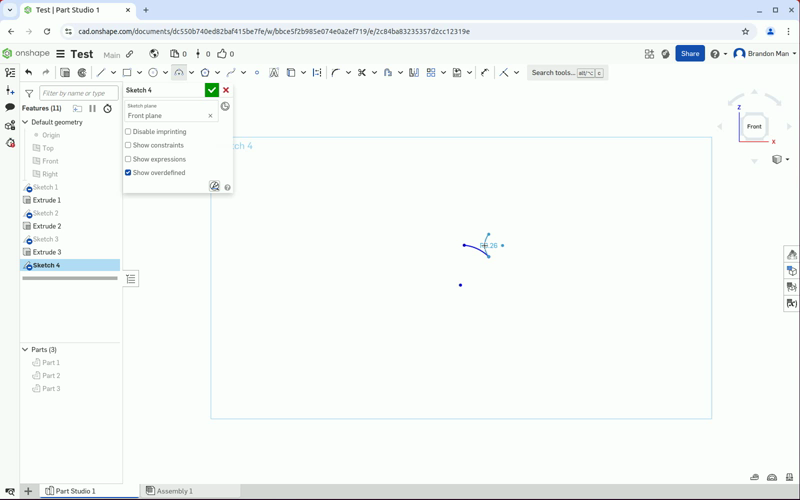
click(484, 245)
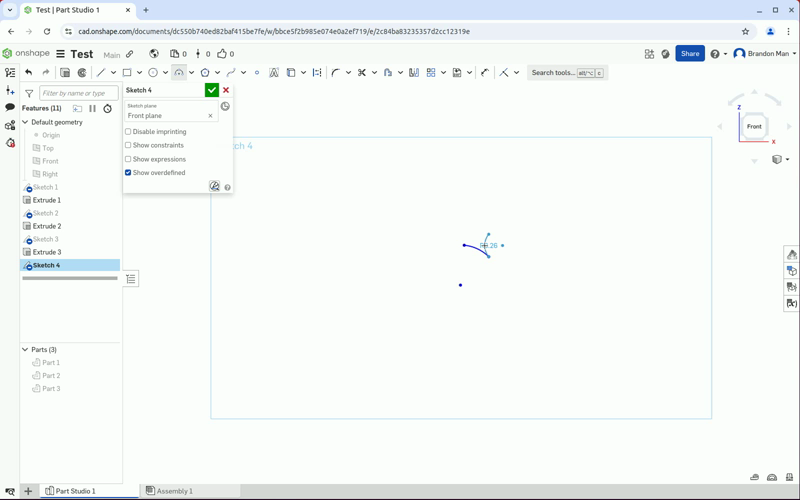
key_up(shift)
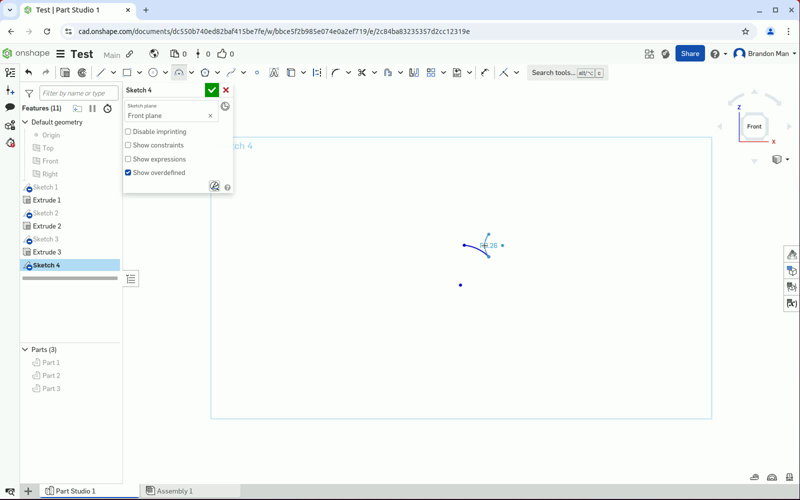
mouse_move(488, 234)
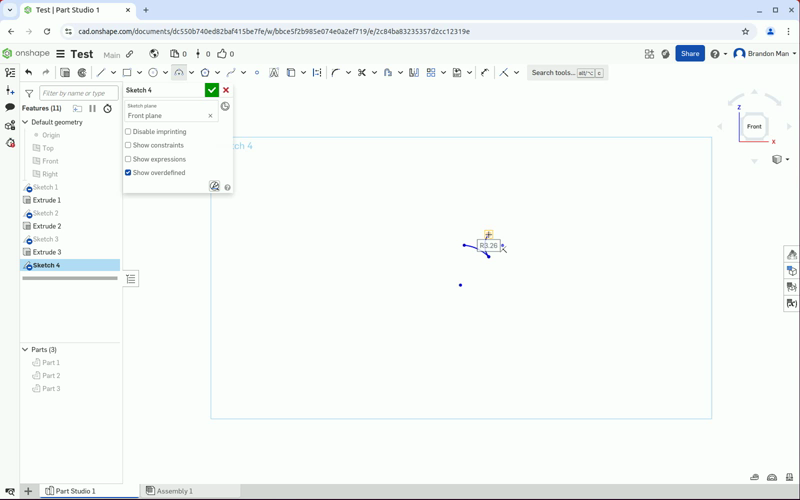
click(488, 234)
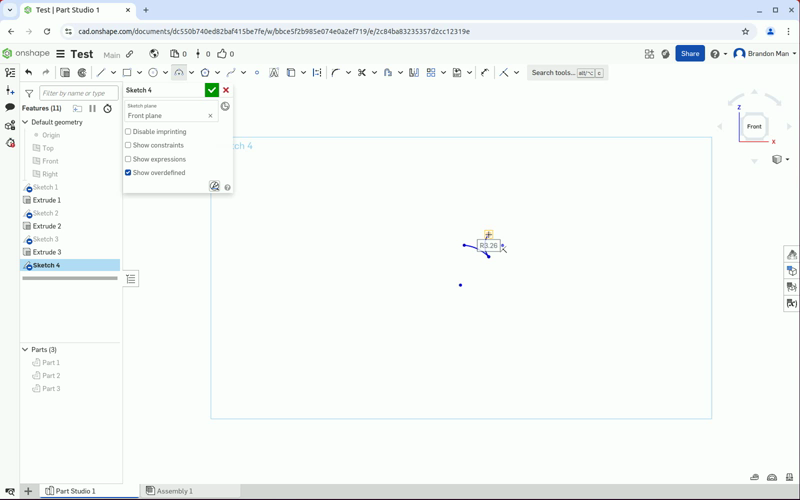
mouse_move(464, 245)
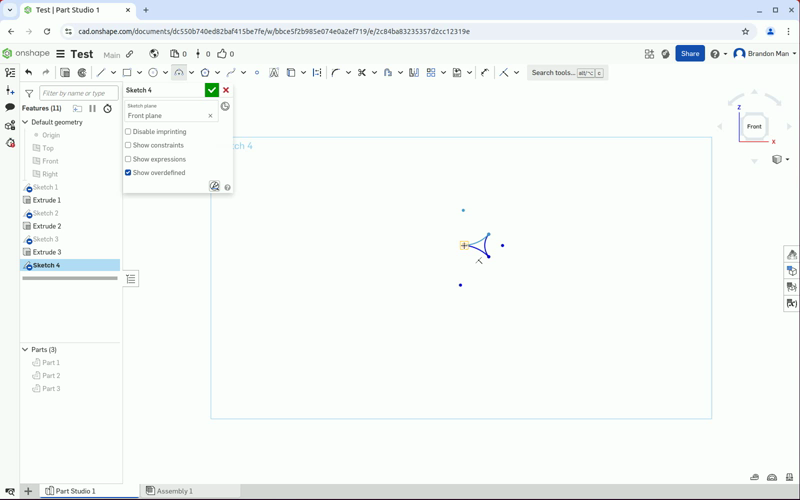
click(464, 245)
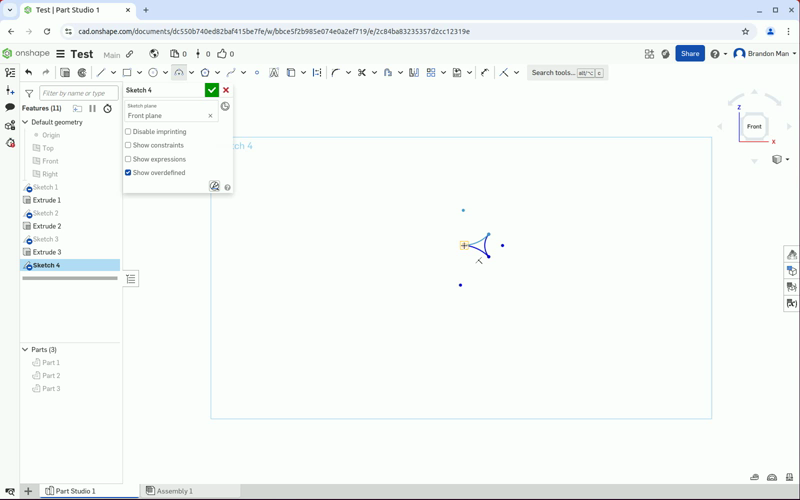
key_down(shift)
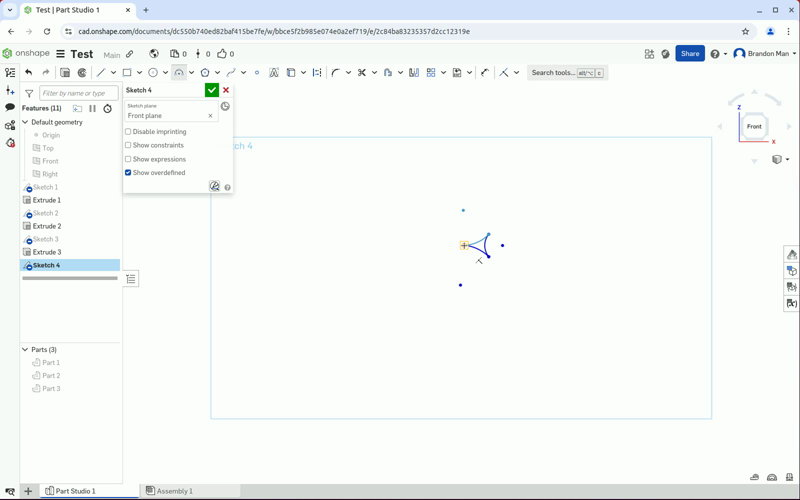
mouse_move(477, 242)
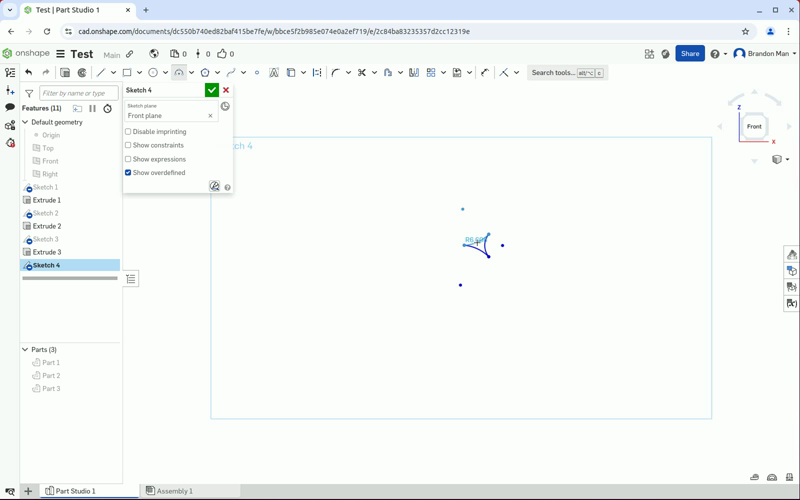
click(477, 242)
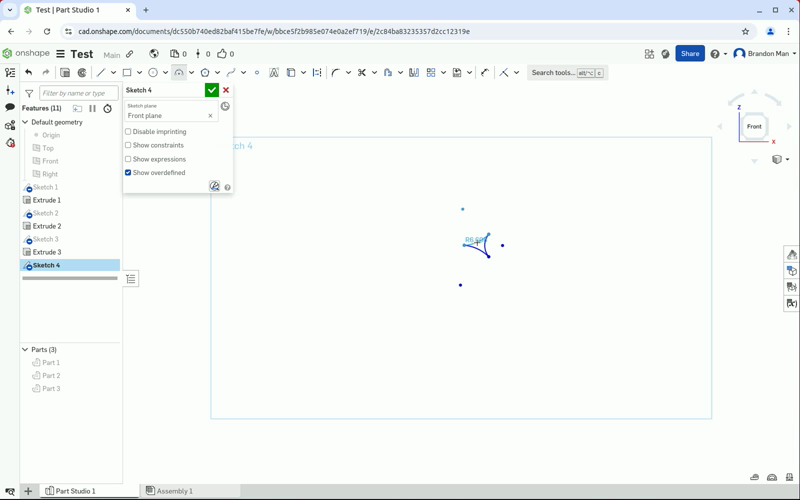
key_up(shift)
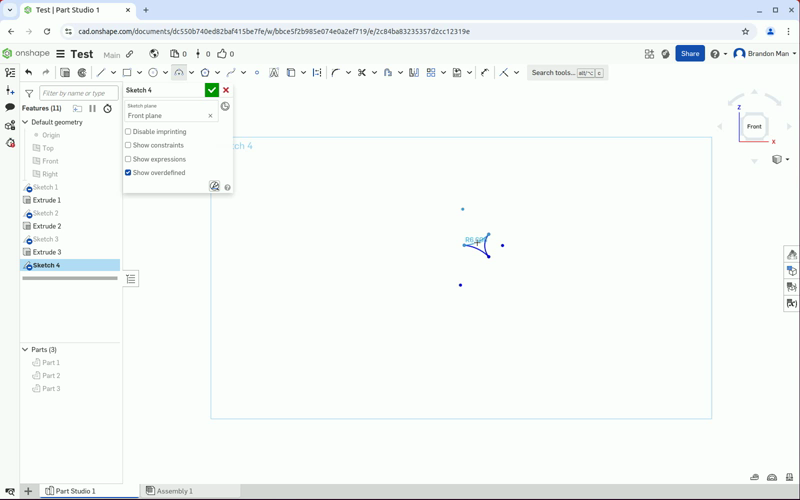
key(esc)
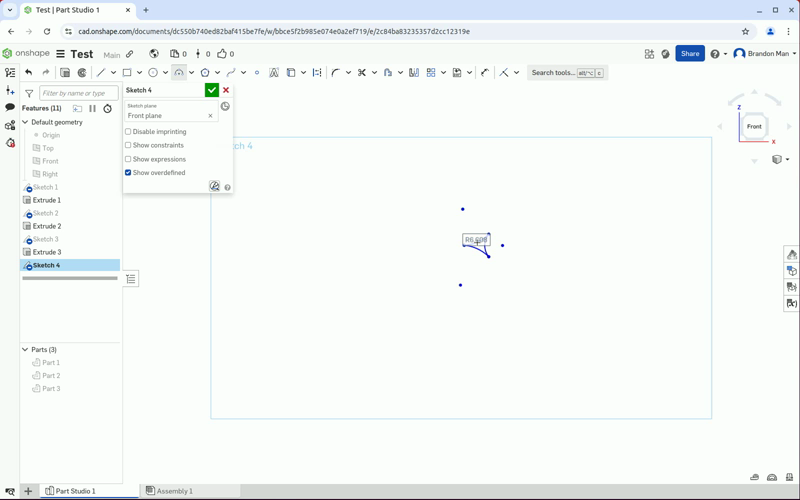
mouse_move(482, 253)
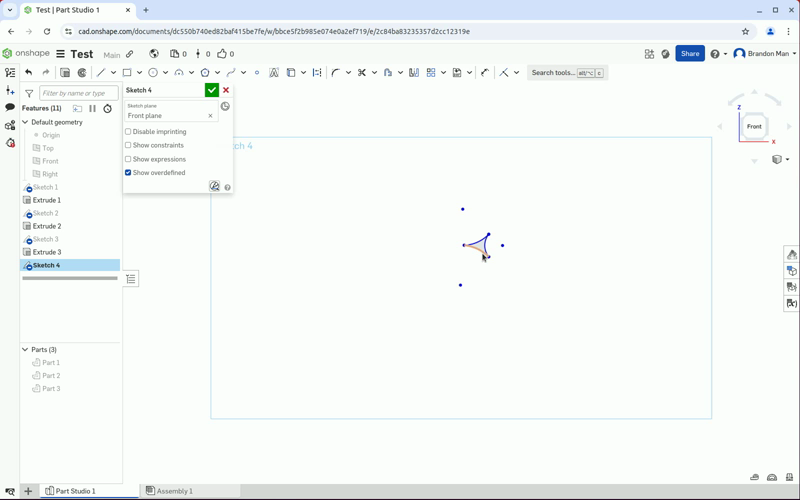
scroll(6)
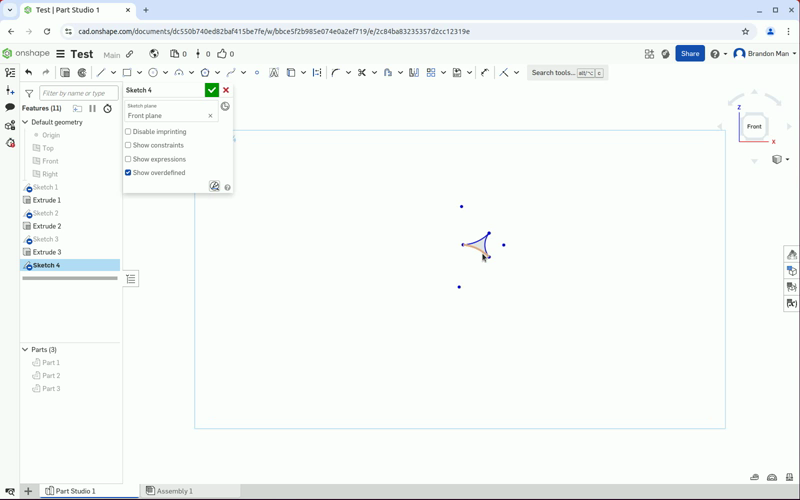
scroll(6)
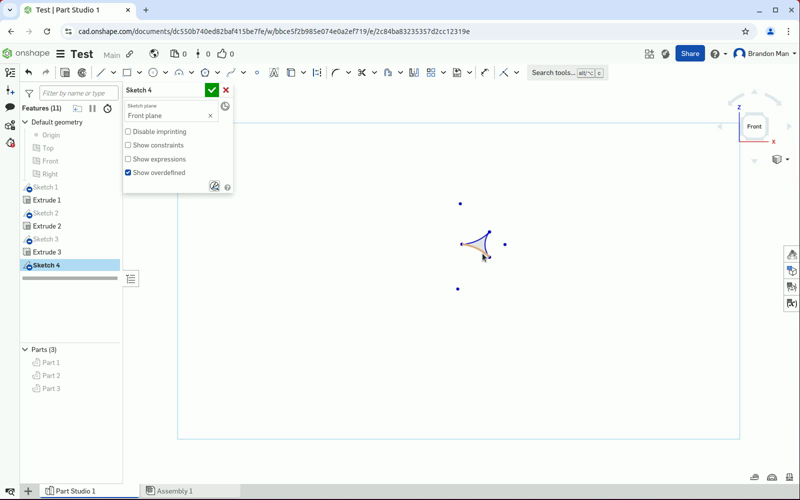
scroll(6)
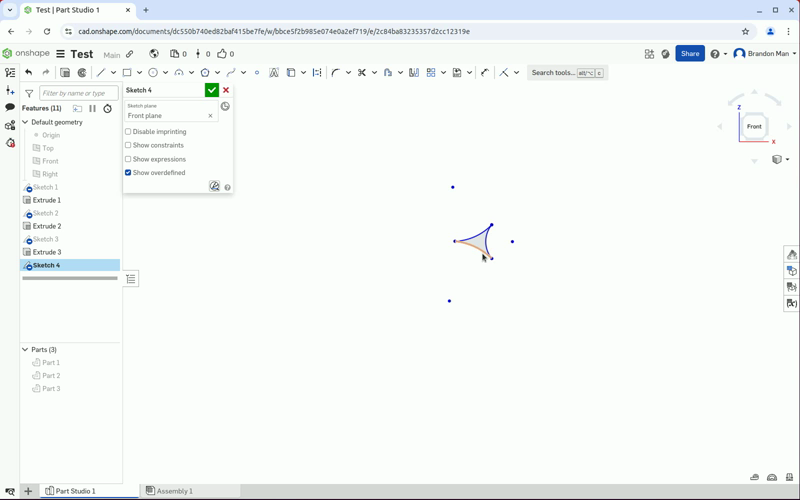
scroll(6)
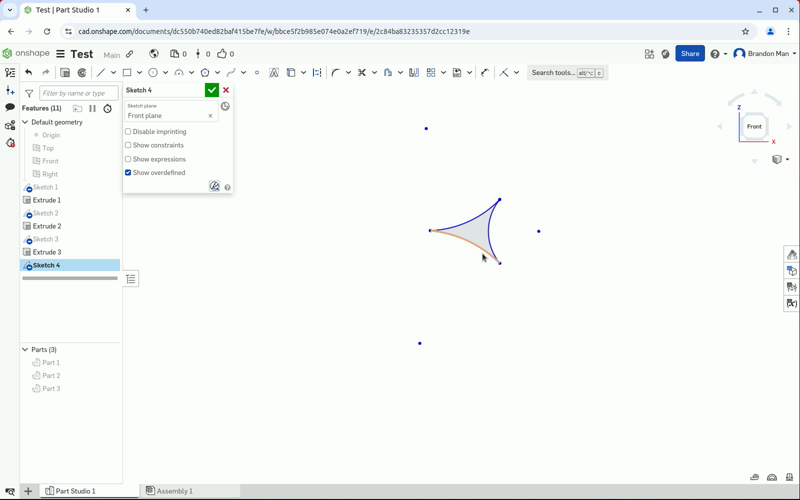
scroll(6)
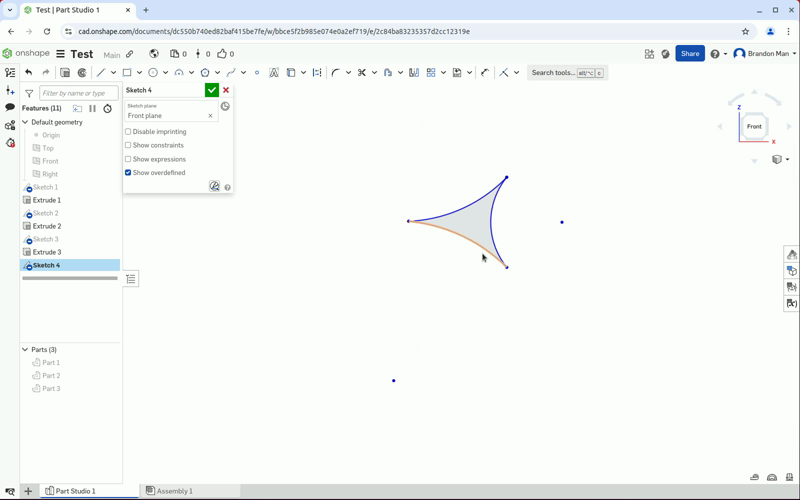
scroll(6)
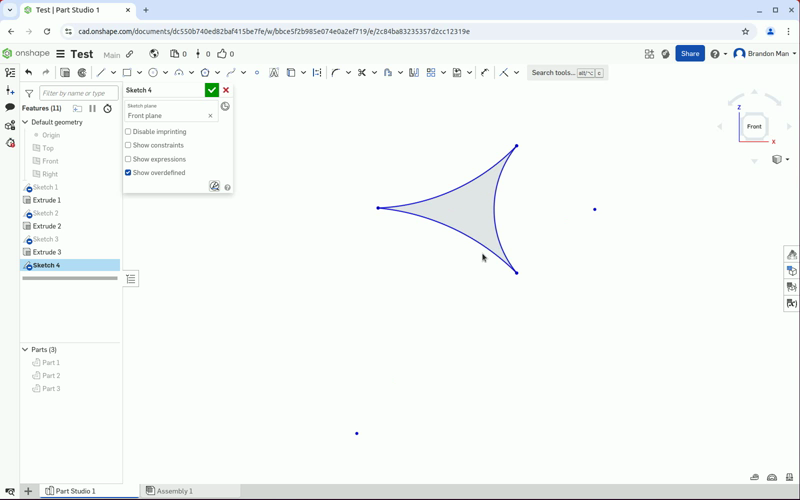
scroll(6)
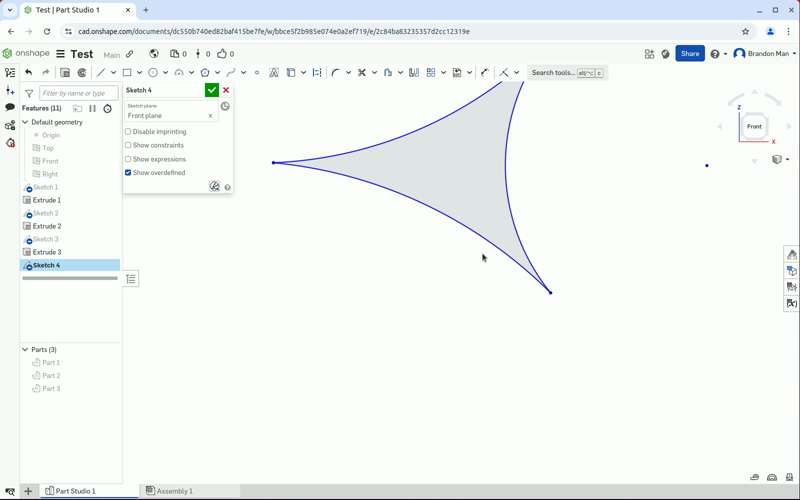
click(482, 253)
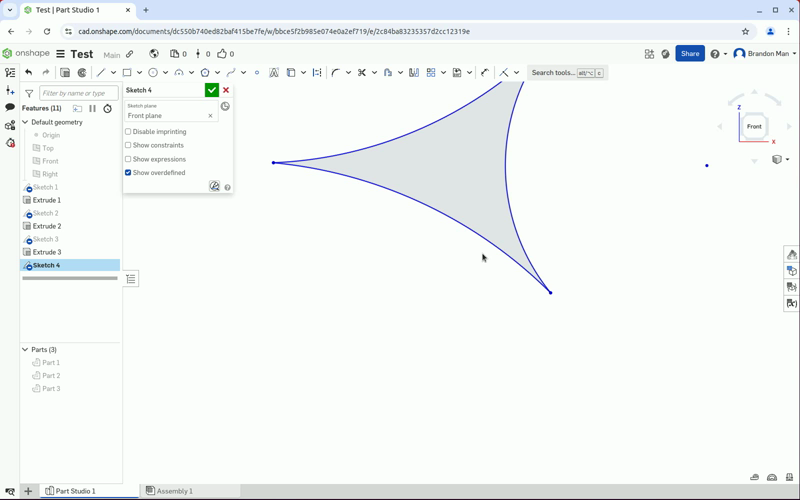
scroll(-6)
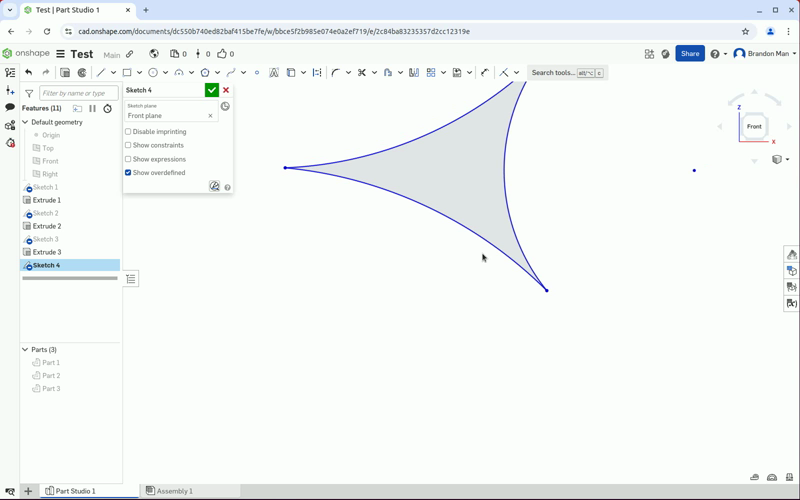
scroll(-6)
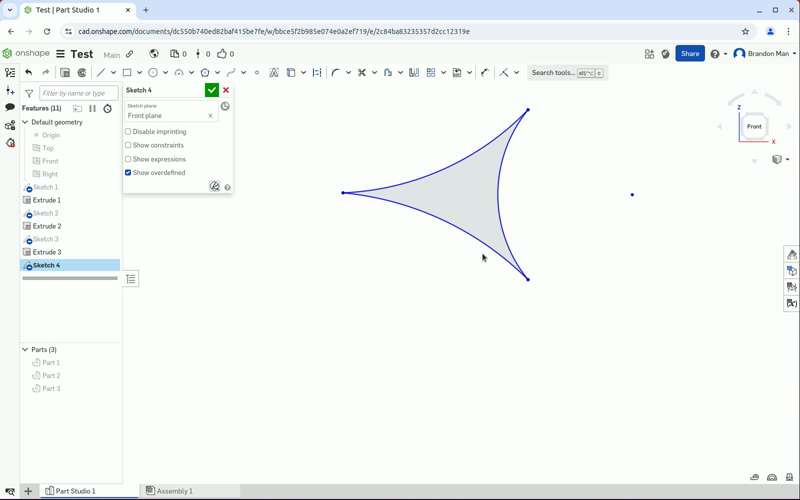
scroll(-6)
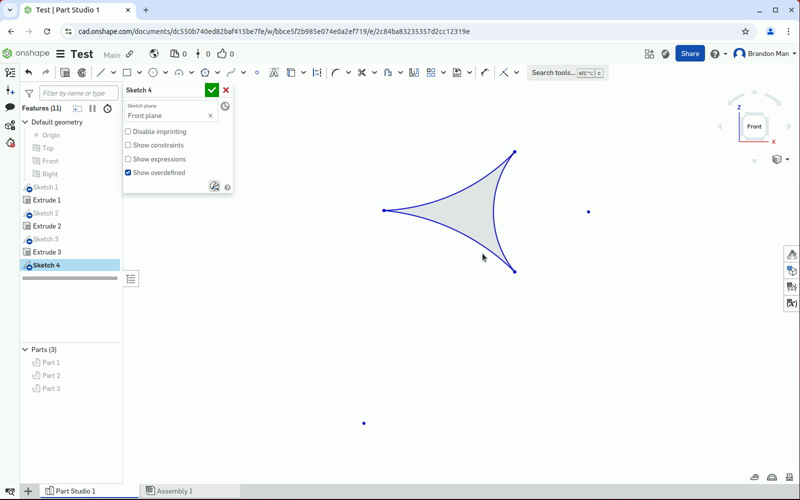
scroll(-6)
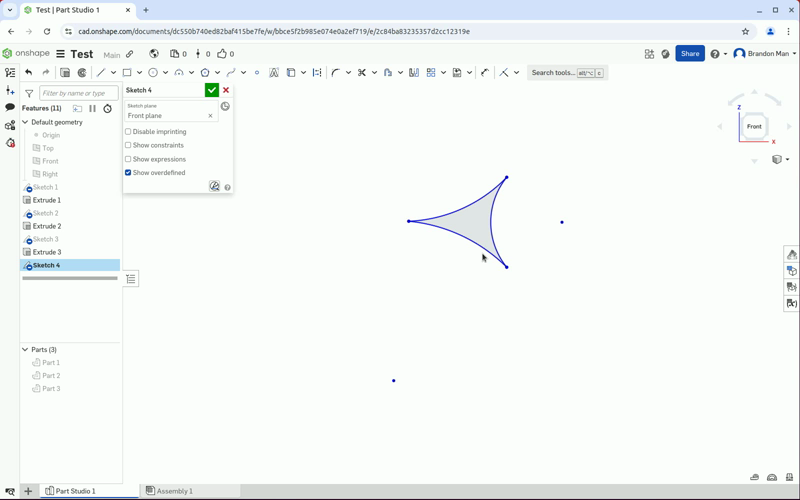
scroll(-6)
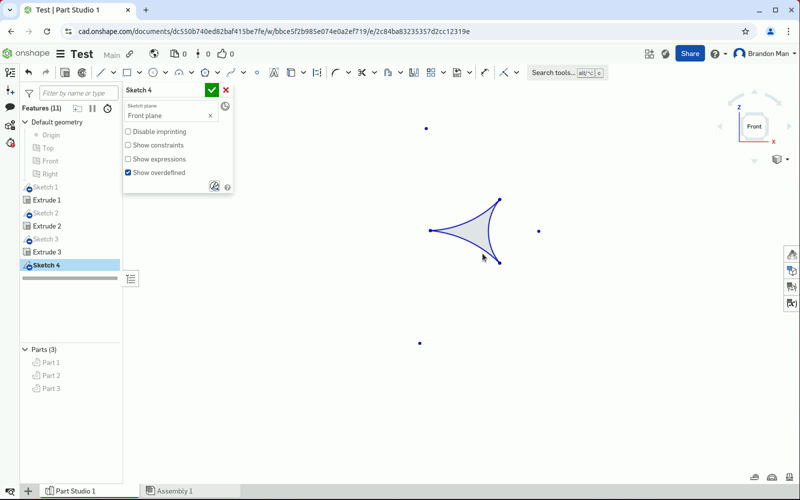
scroll(-6)
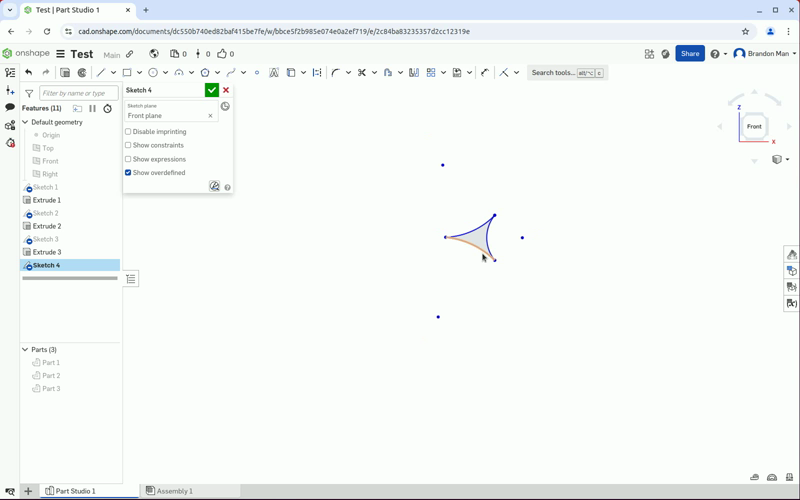
scroll(-6)
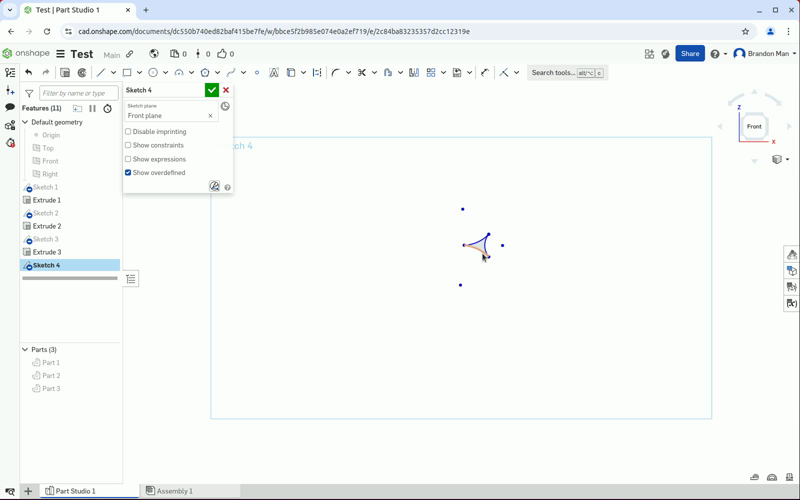
mouse_move(73, 352)
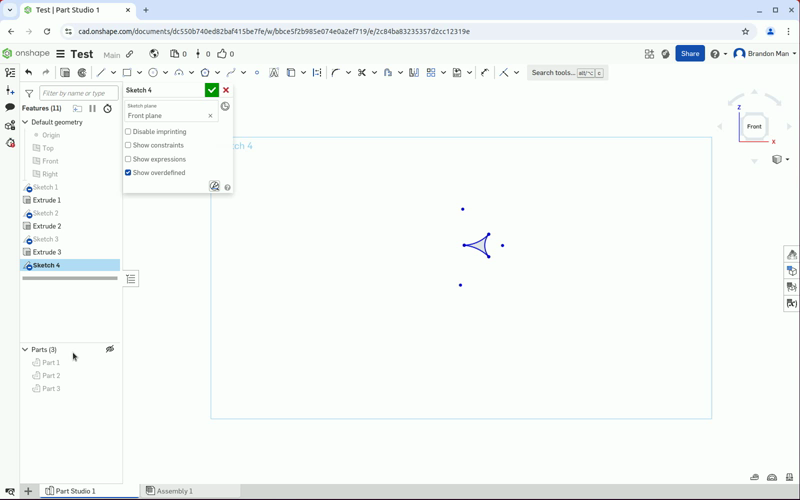
key(shift+y)
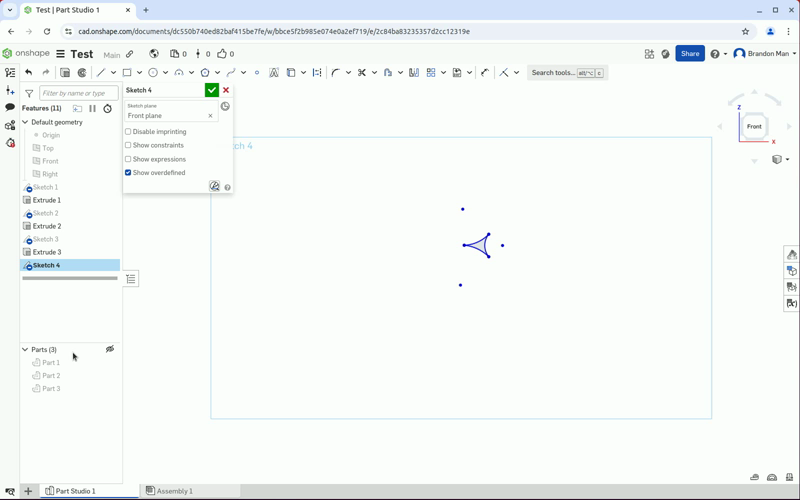
key(shift+e)
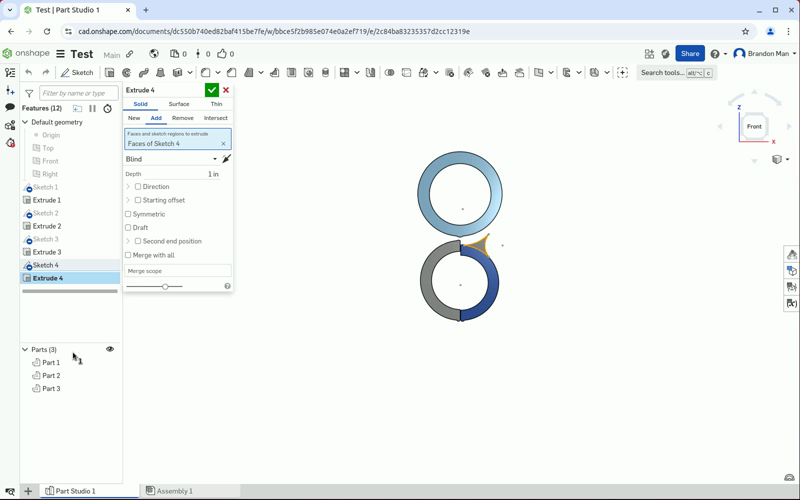
mouse_move(143, 106)
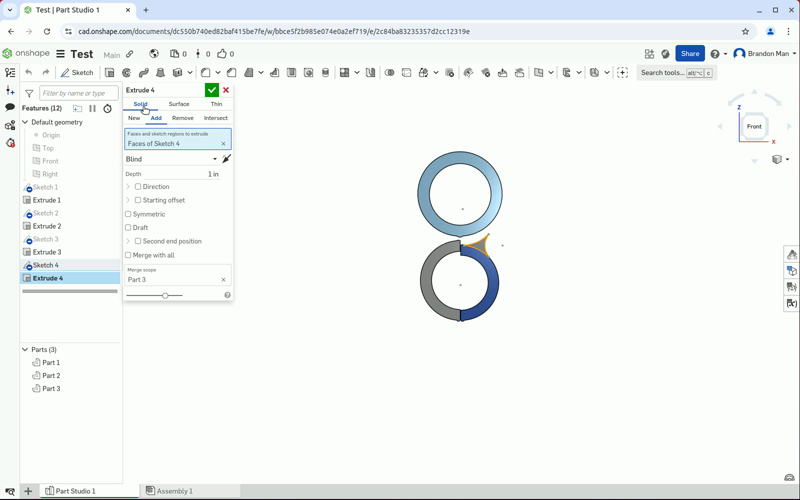
click(143, 106)
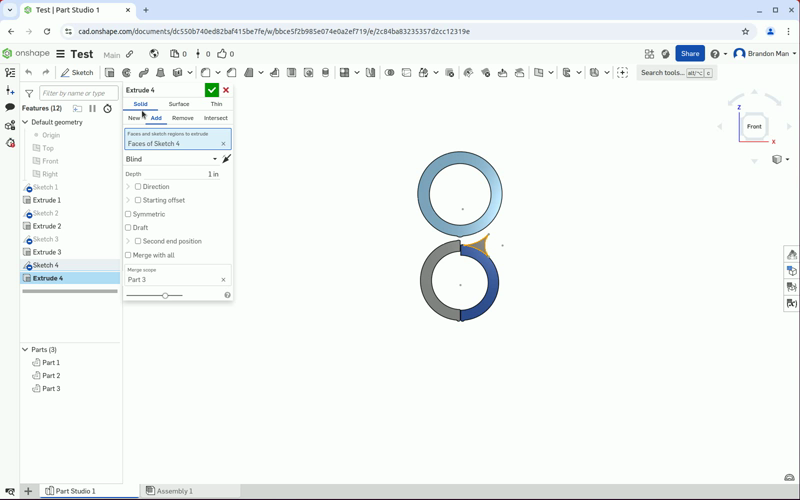
mouse_move(137, 120)
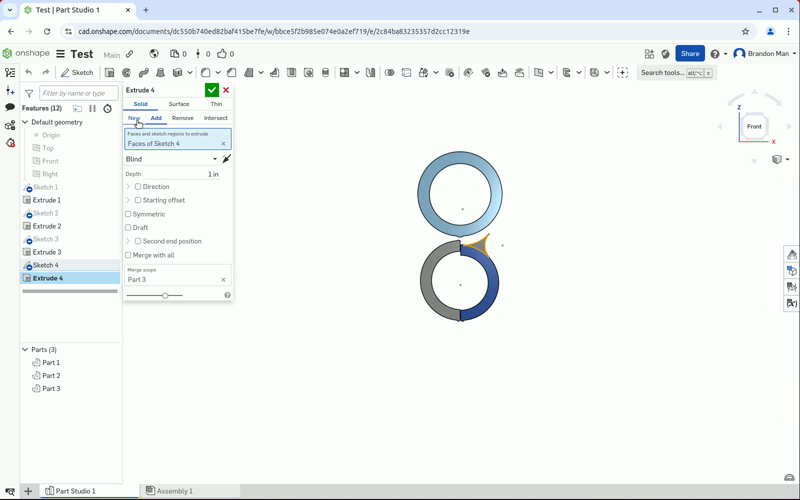
click(137, 120)
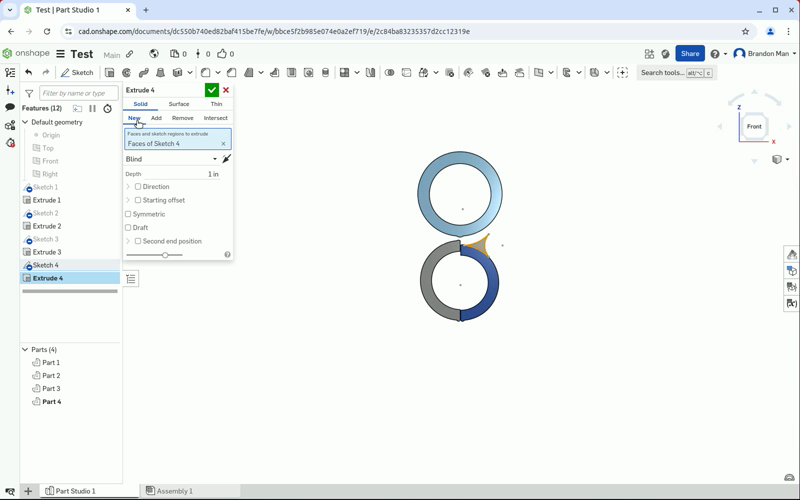
key(tab, 4)
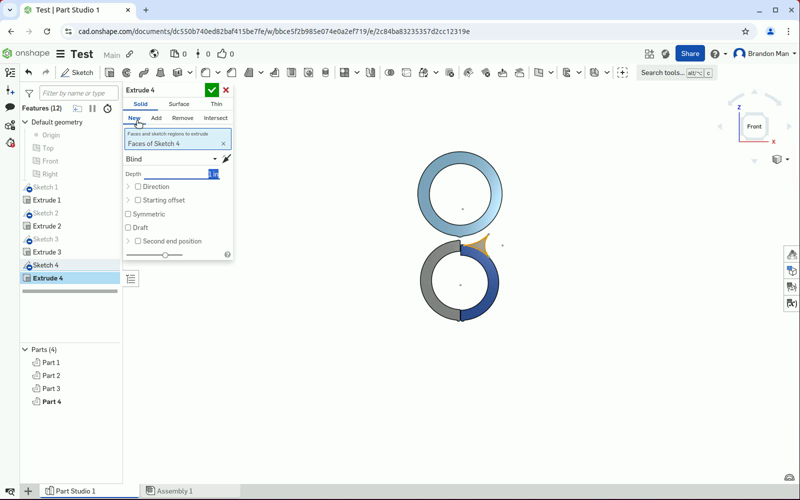
text(4.574)
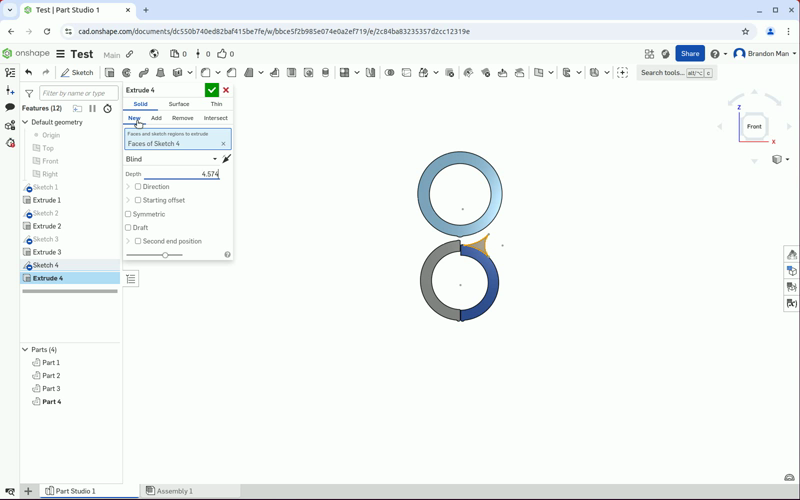
key(enter)
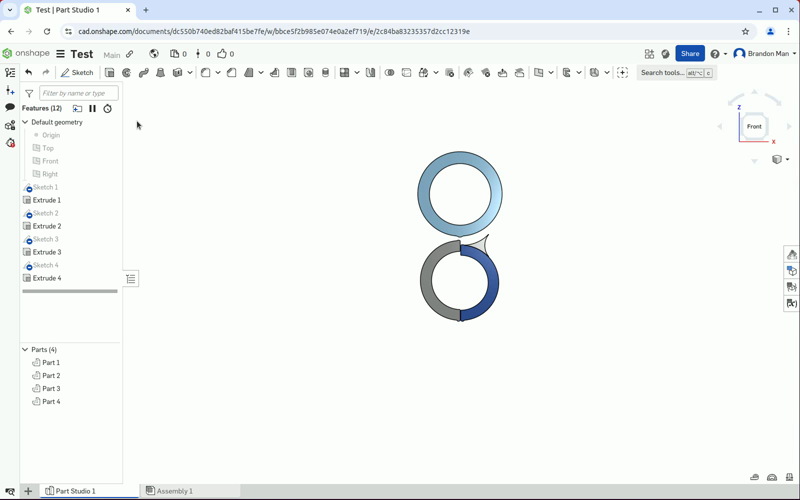
key(shift+h)
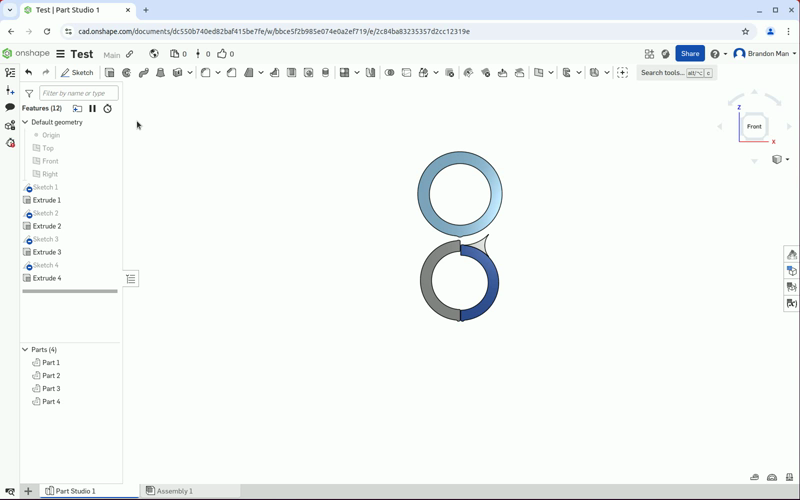
key(shift+h)
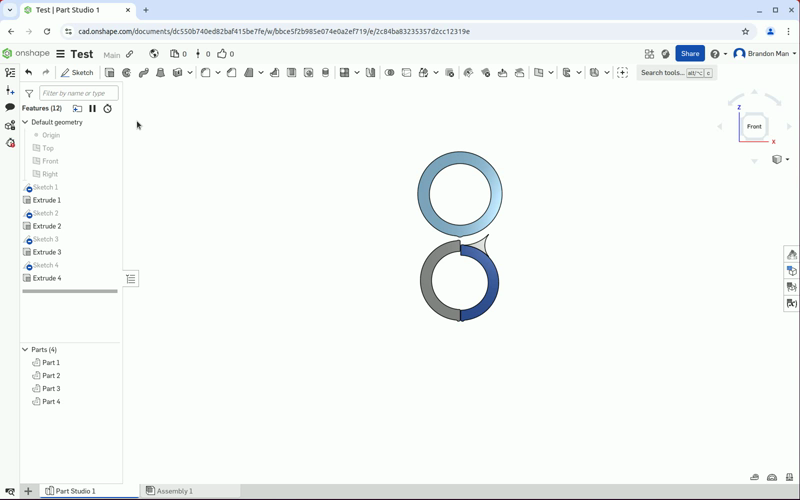
mouse_move(73, 189)
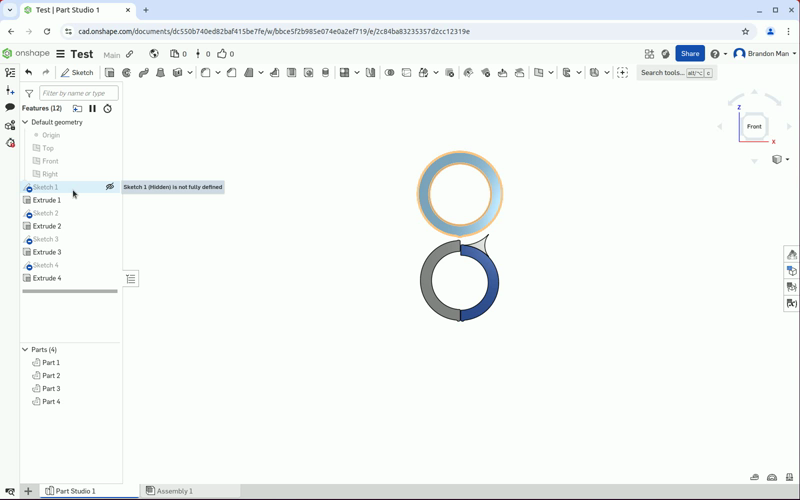
click(73, 189)
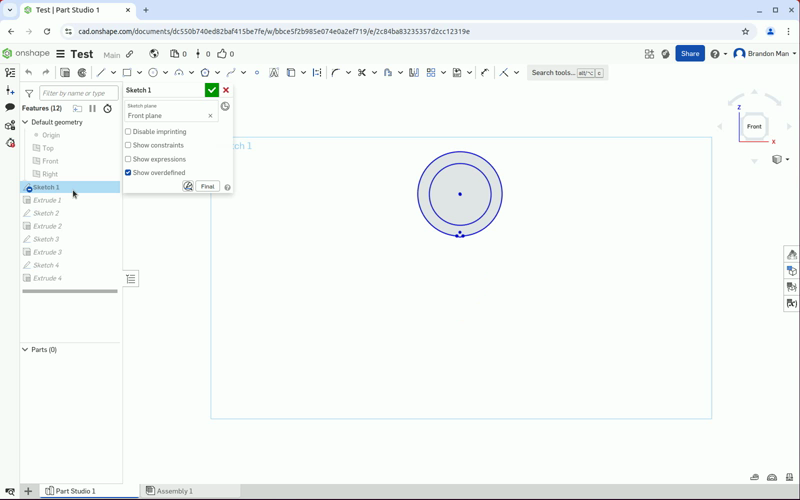
mouse_move(229, 92)
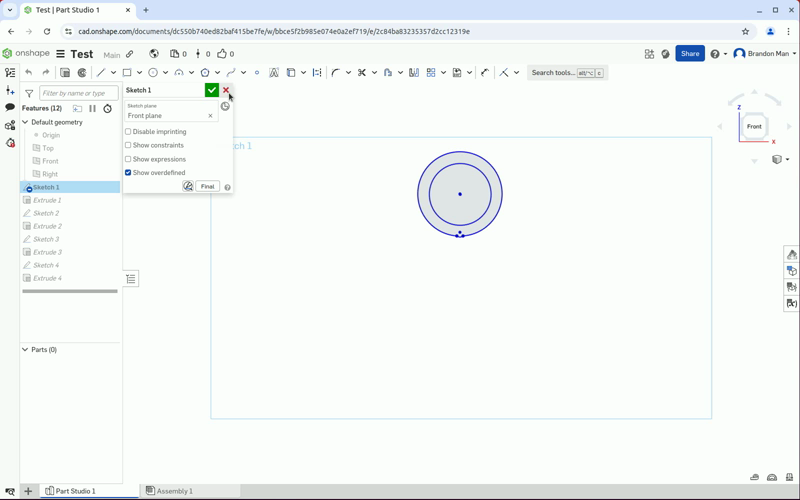
click(229, 92)
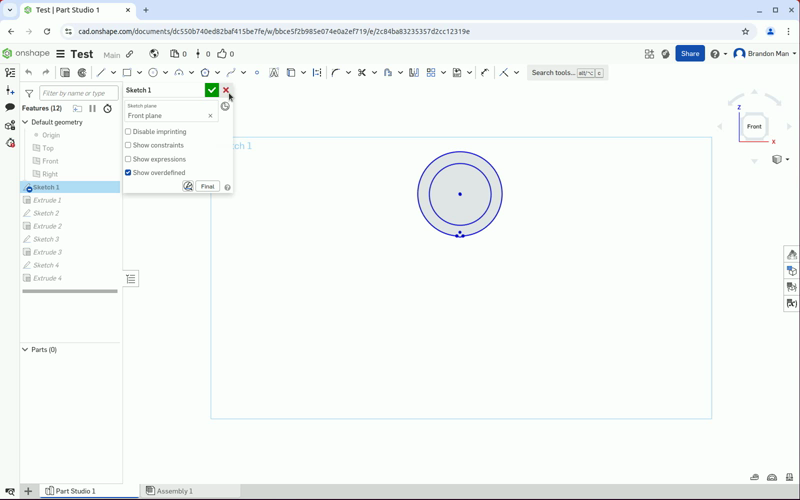
key(shift+s)
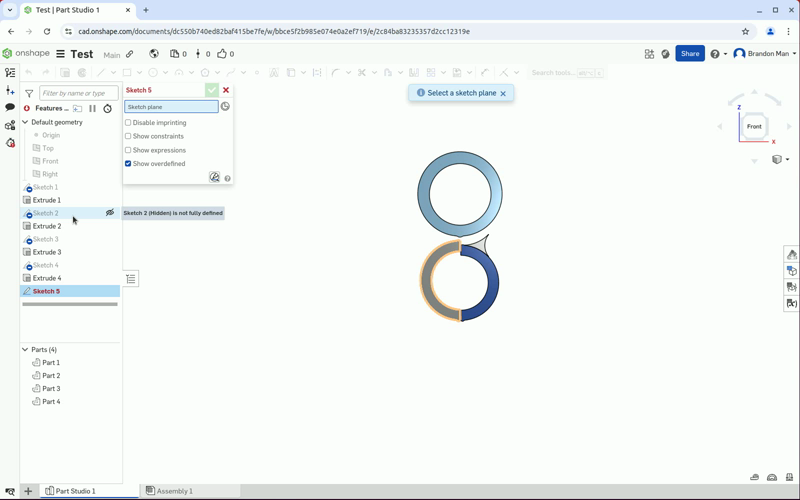
scroll(3)
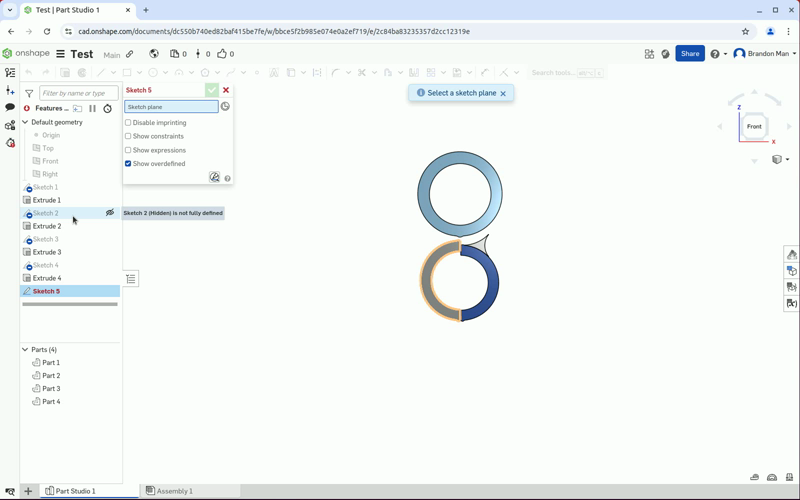
mouse_move(73, 163)
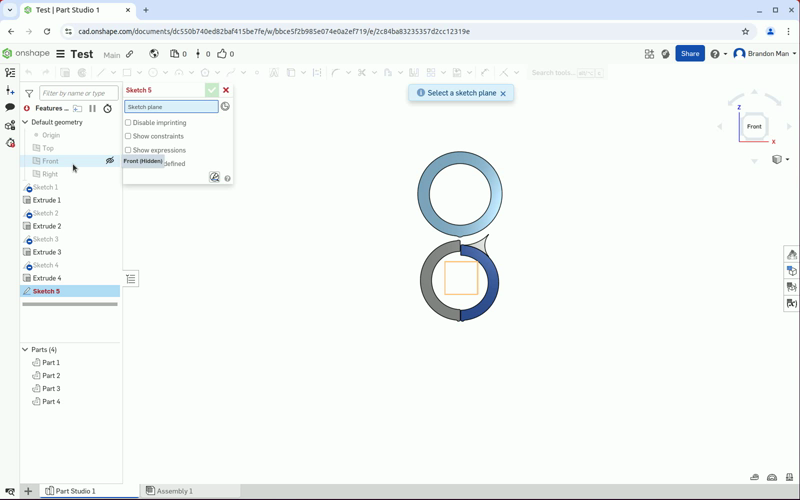
click(73, 163)
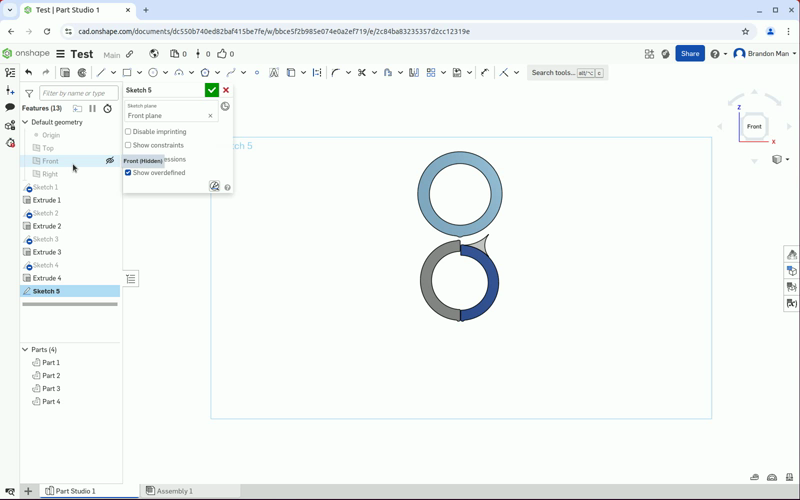
mouse_move(73, 352)
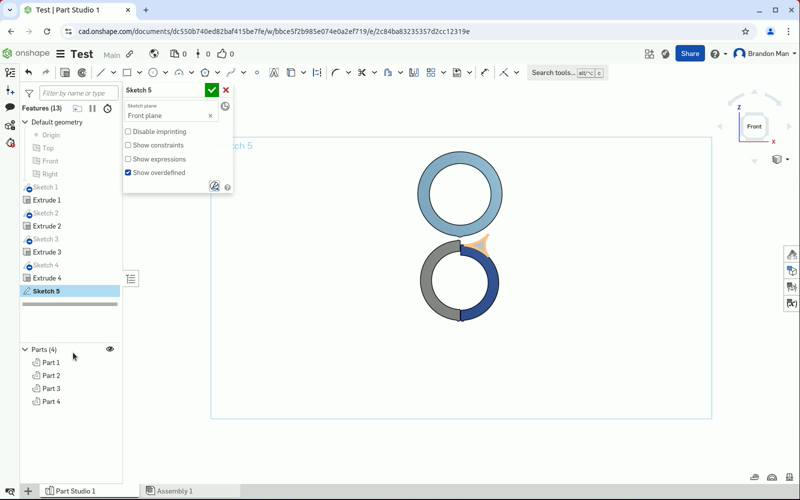
key(y)
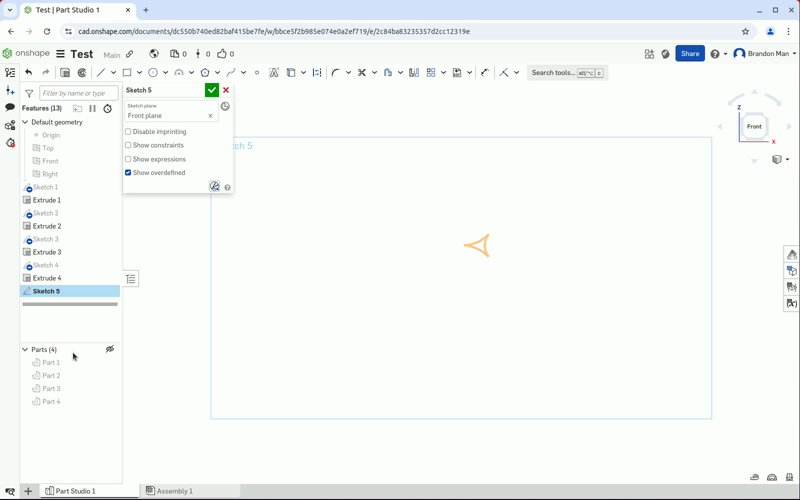
key(a)
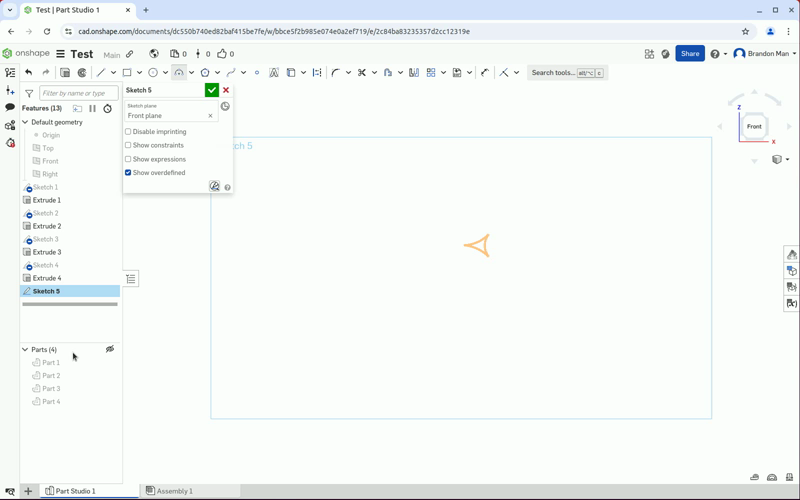
key_down(shift)
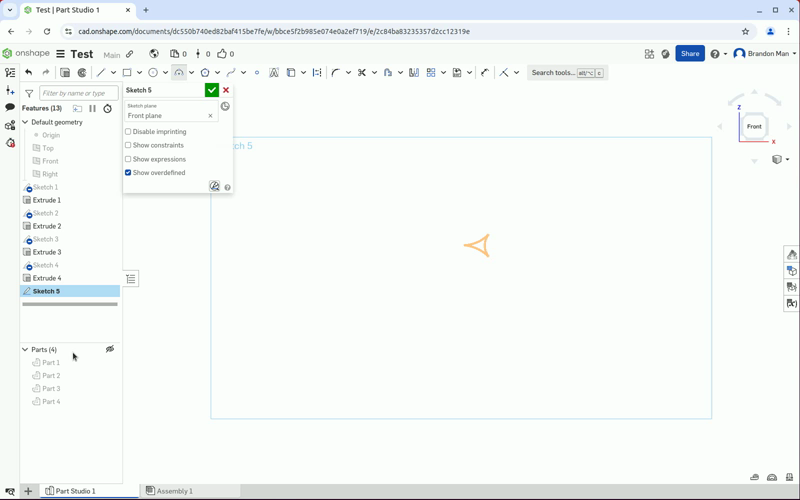
mouse_move(434, 256)
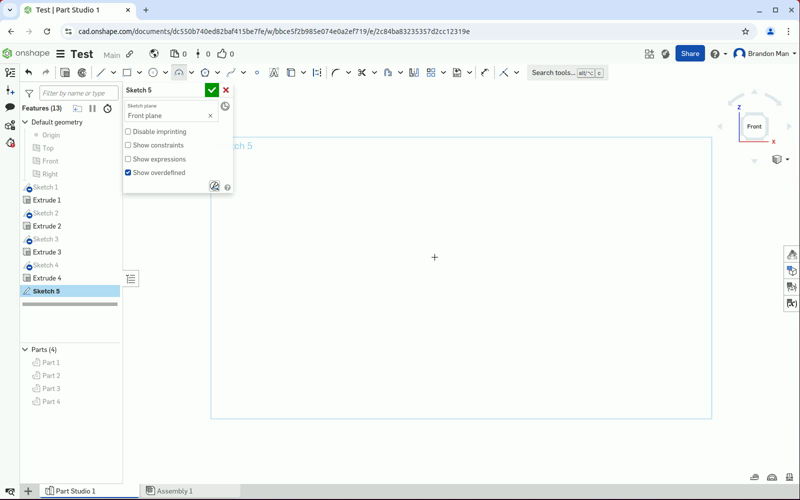
click(434, 256)
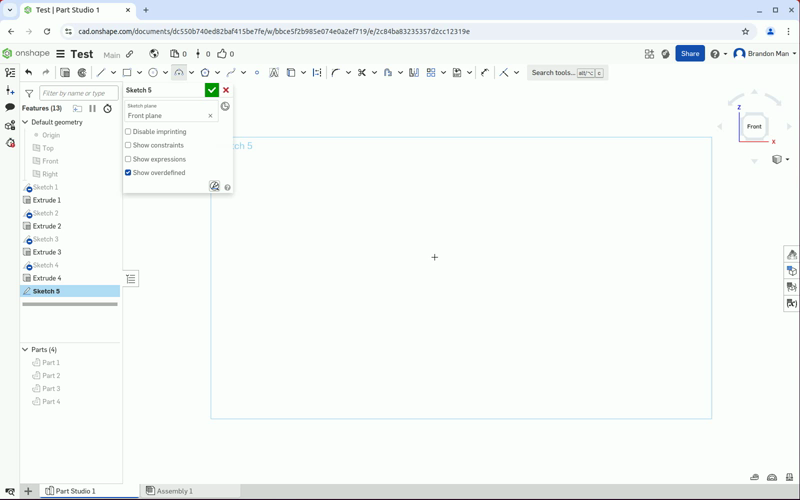
key_up(shift)
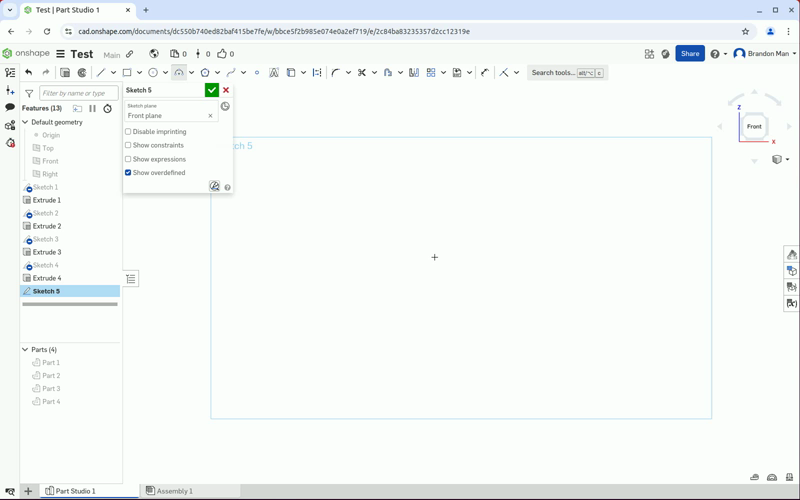
key_down(shift)
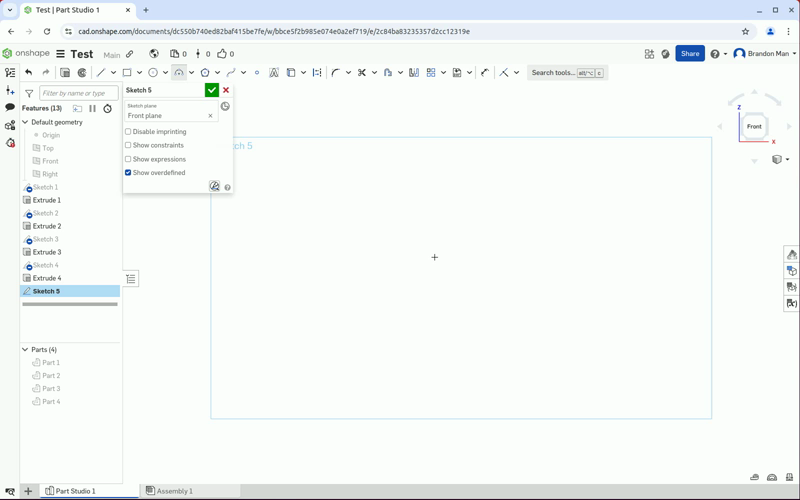
mouse_move(459, 246)
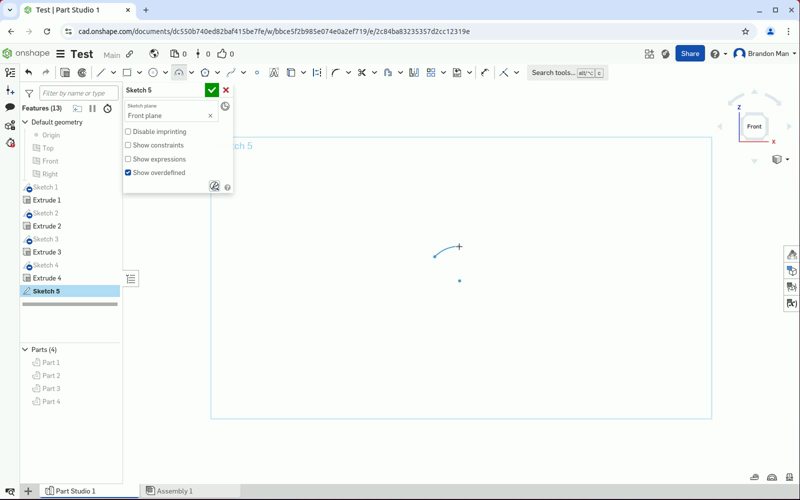
click(459, 246)
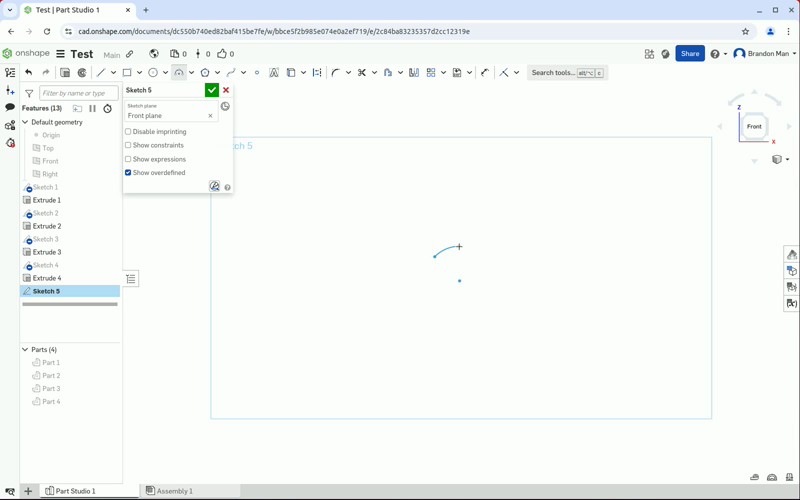
mouse_move(446, 249)
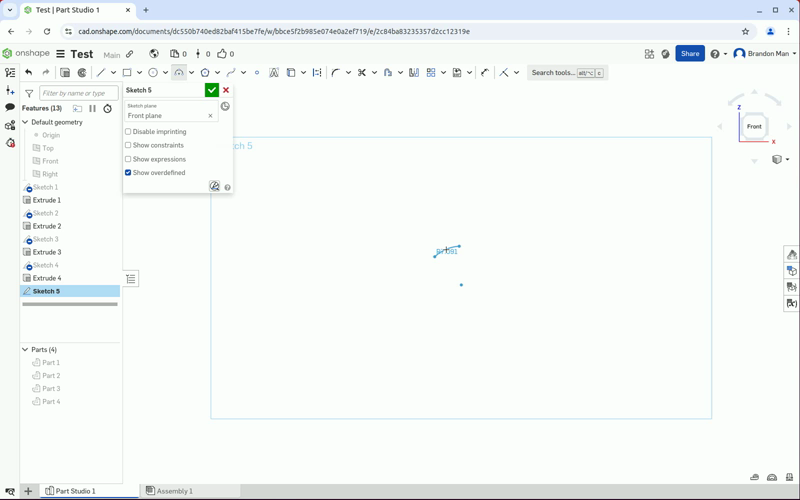
click(446, 249)
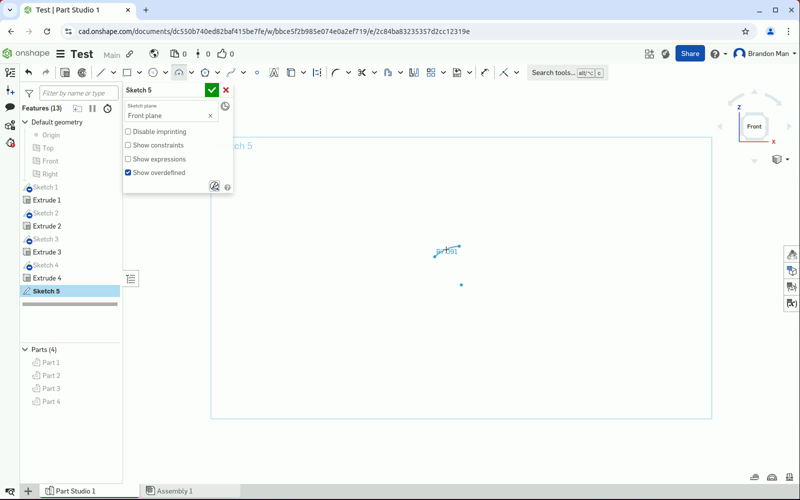
key_up(shift)
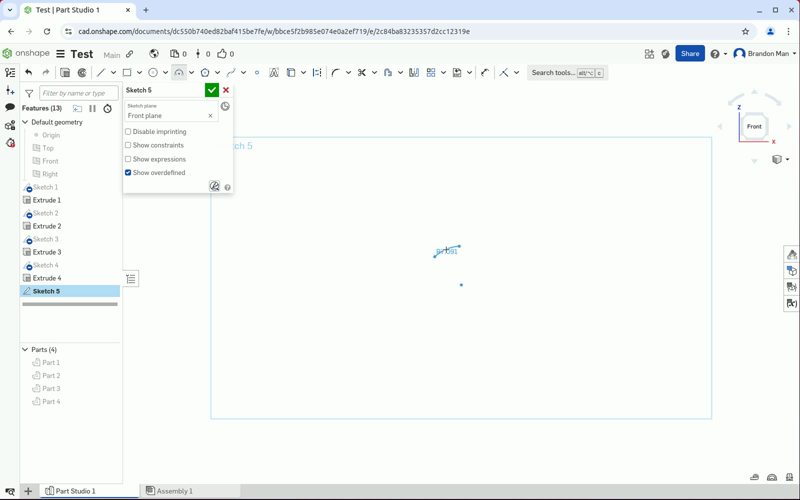
mouse_move(459, 246)
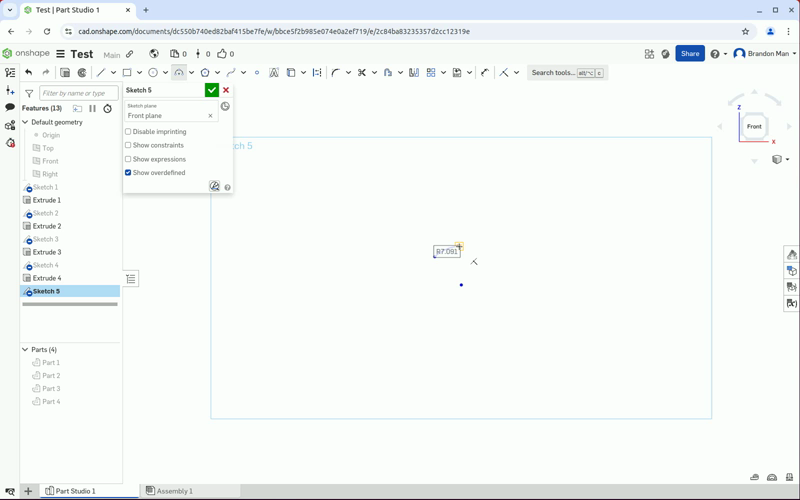
click(459, 246)
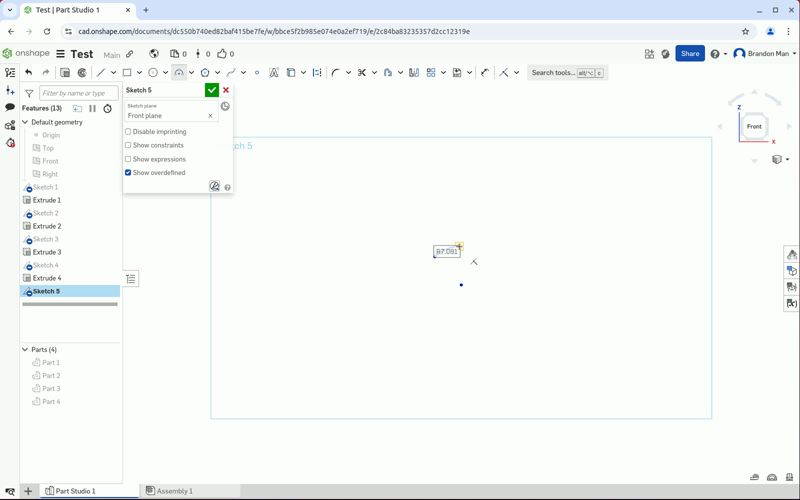
key_down(shift)
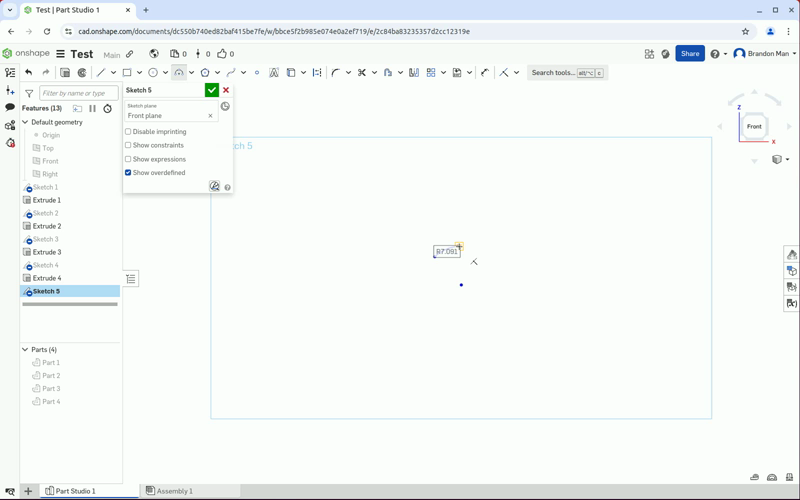
mouse_move(434, 234)
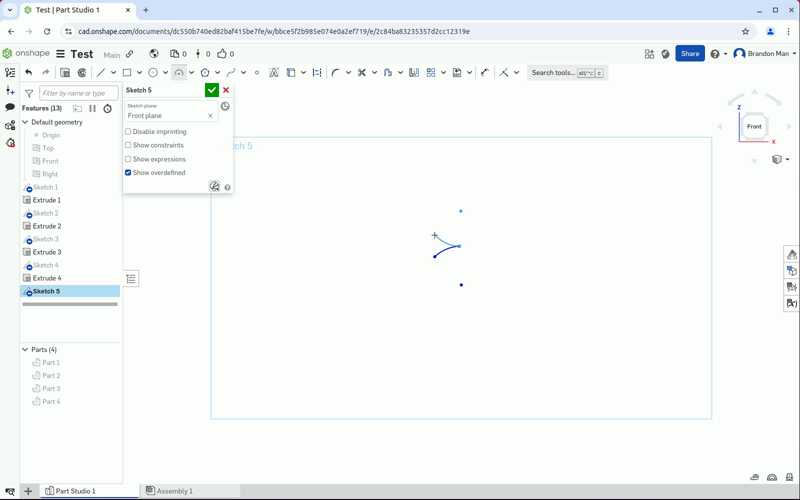
click(434, 234)
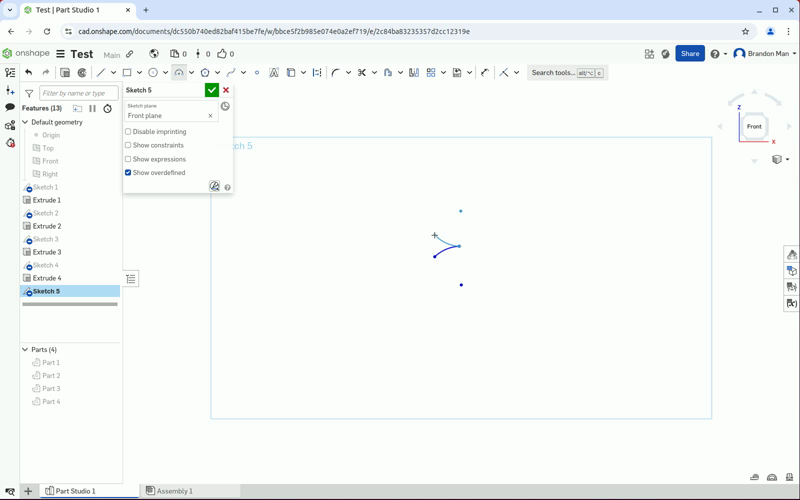
mouse_move(446, 242)
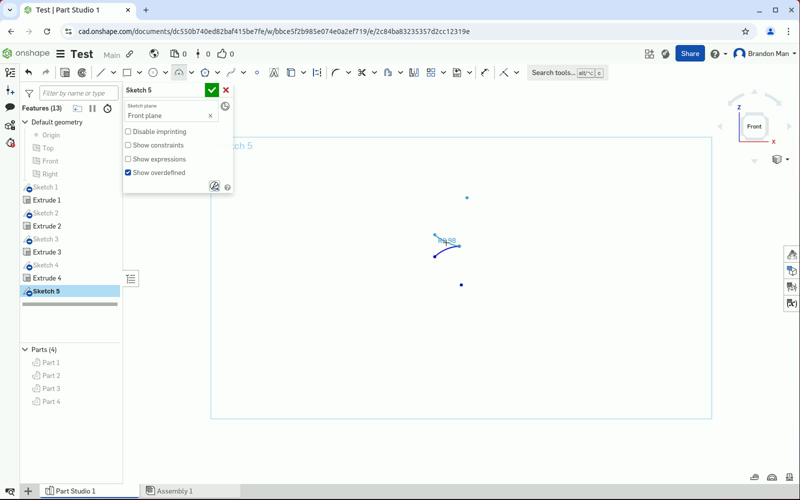
click(446, 242)
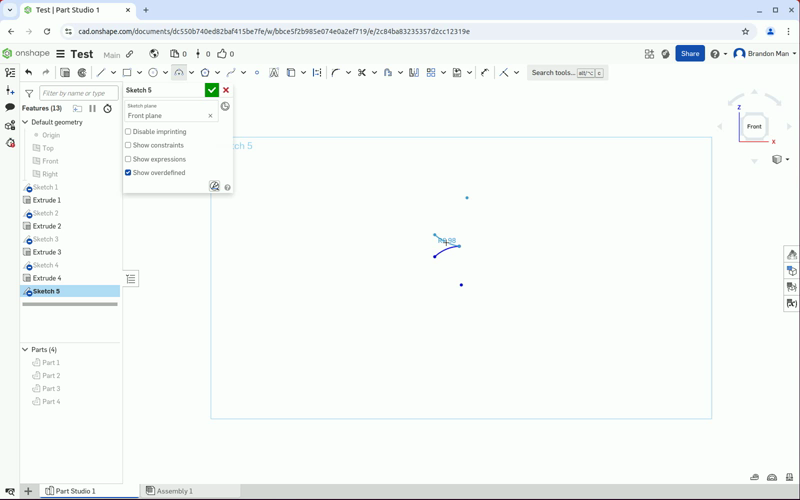
key_up(shift)
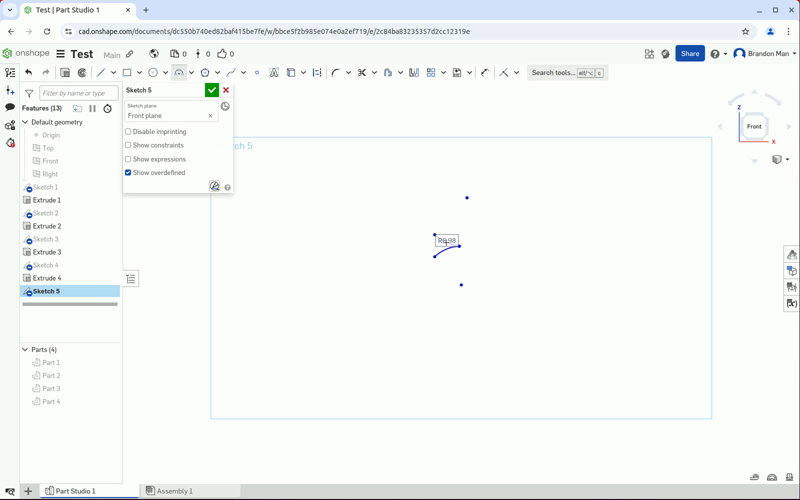
mouse_move(434, 234)
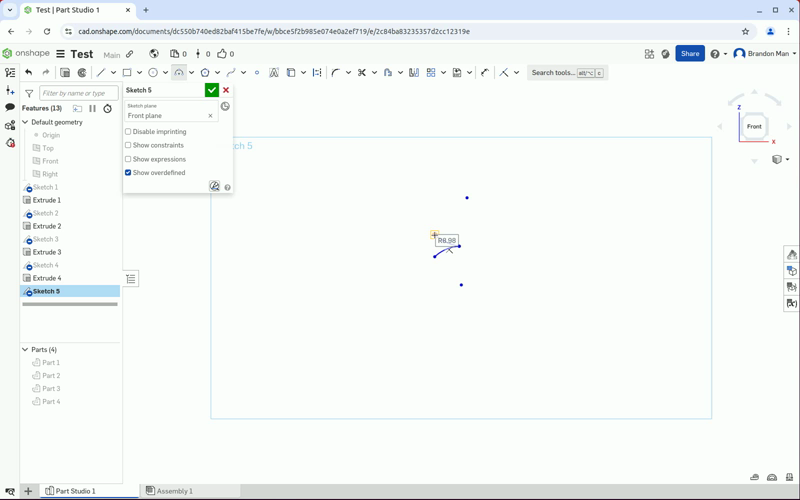
click(434, 234)
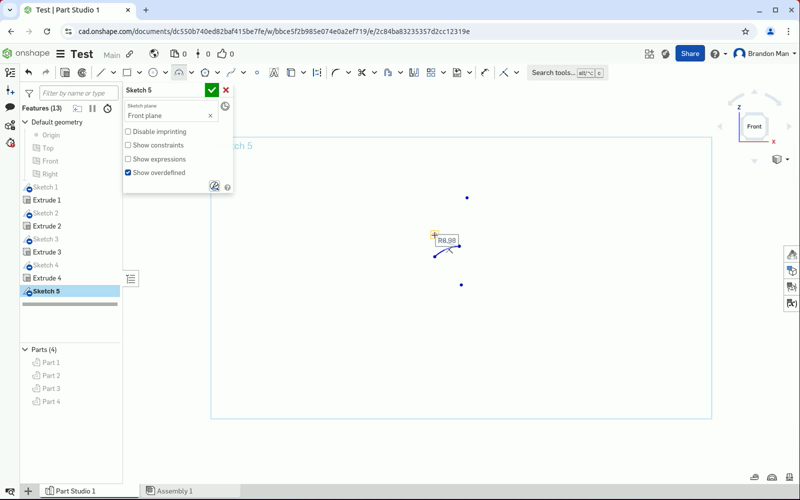
mouse_move(434, 256)
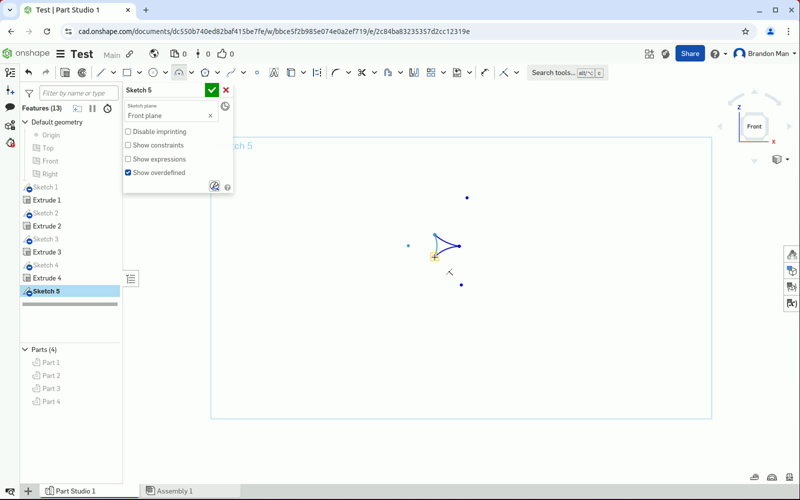
click(434, 256)
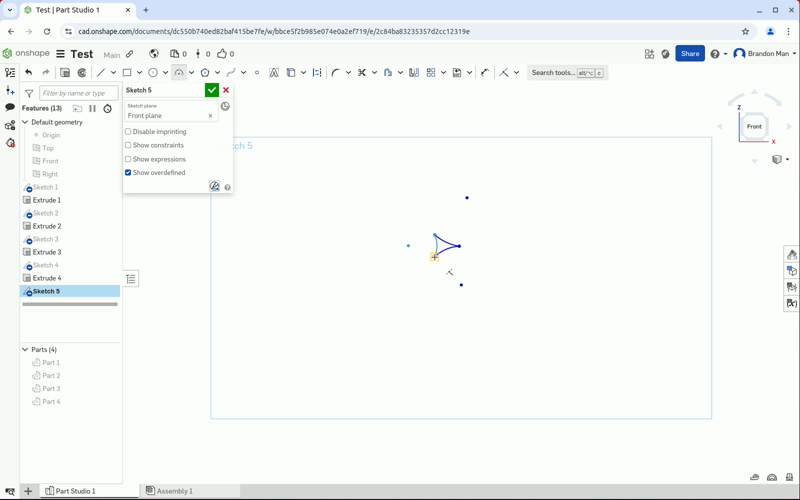
key_down(shift)
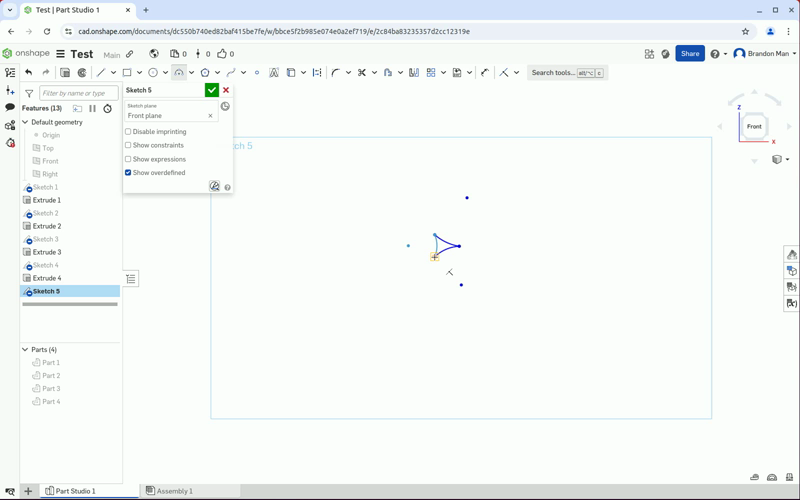
mouse_move(438, 245)
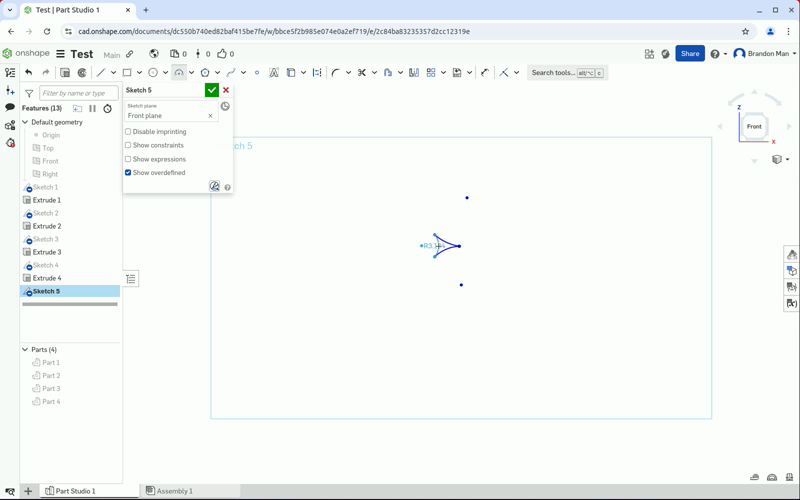
click(438, 245)
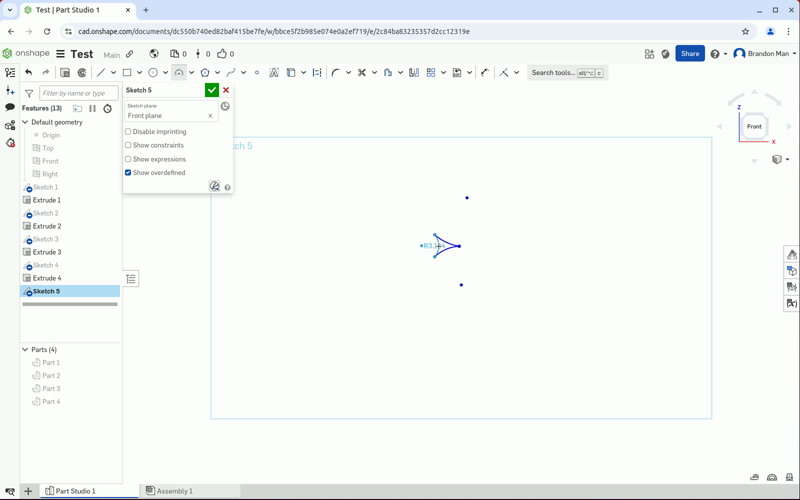
key_up(shift)
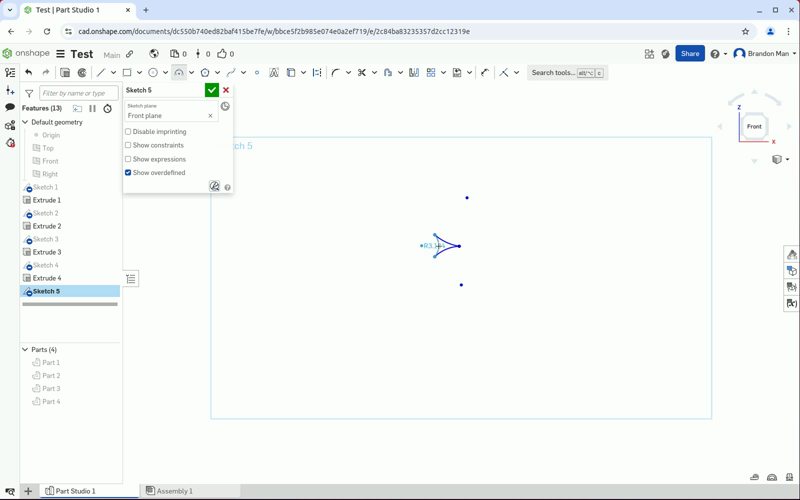
key(esc)
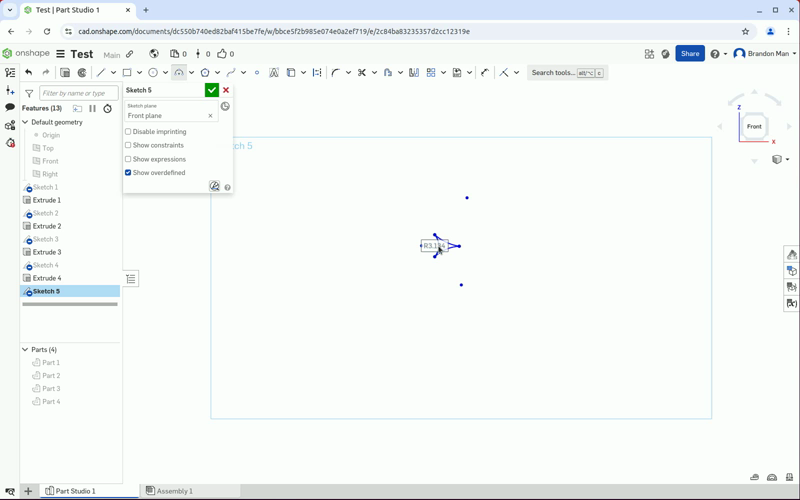
mouse_move(437, 236)
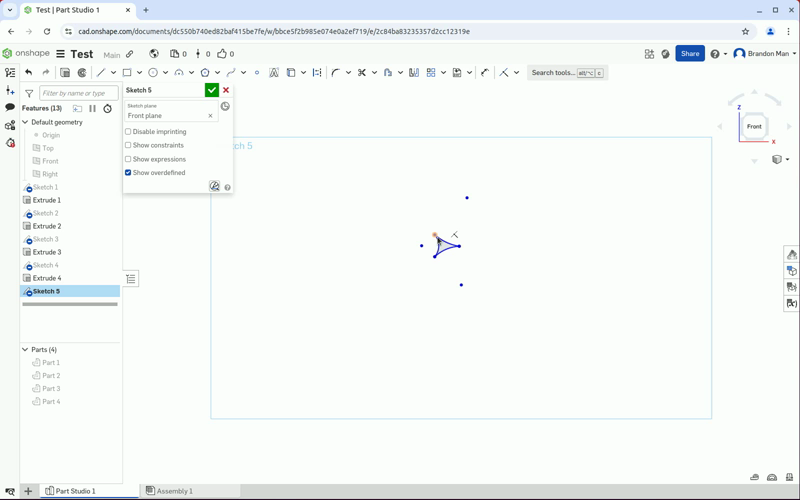
scroll(6)
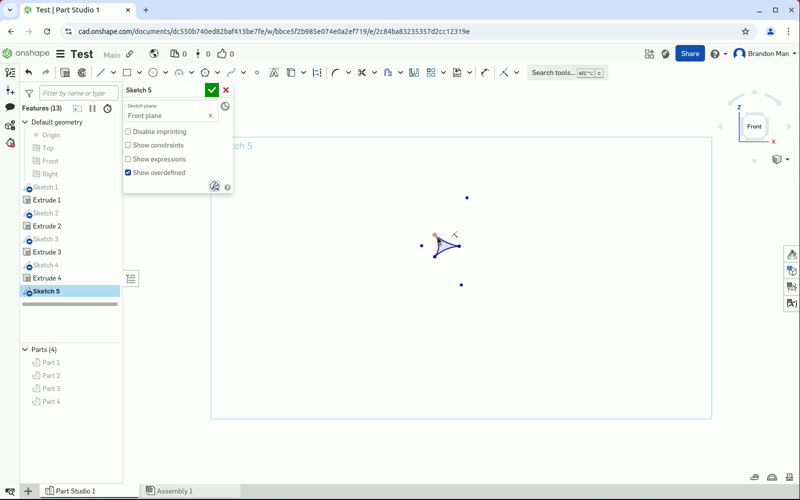
scroll(6)
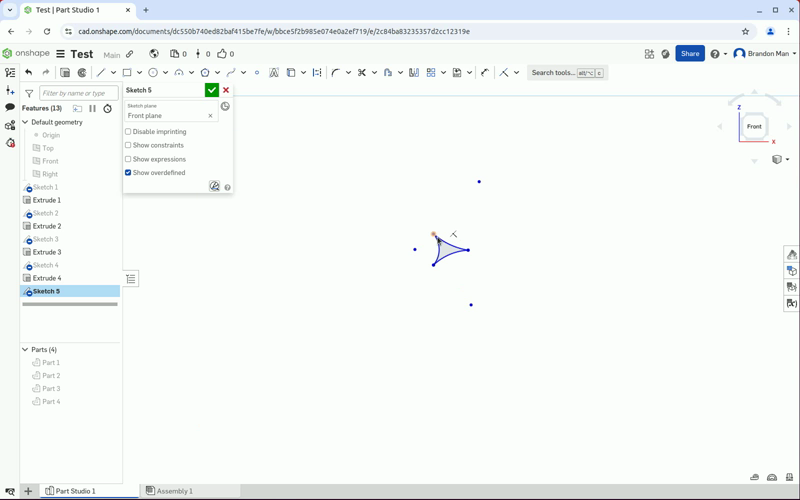
scroll(6)
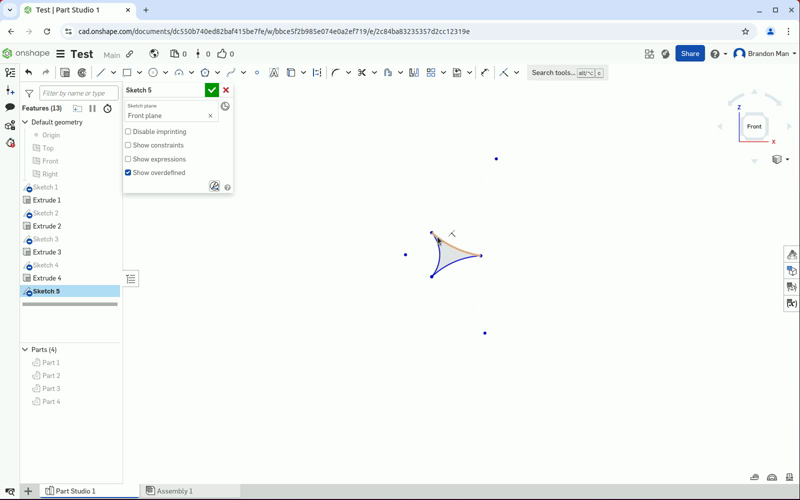
scroll(6)
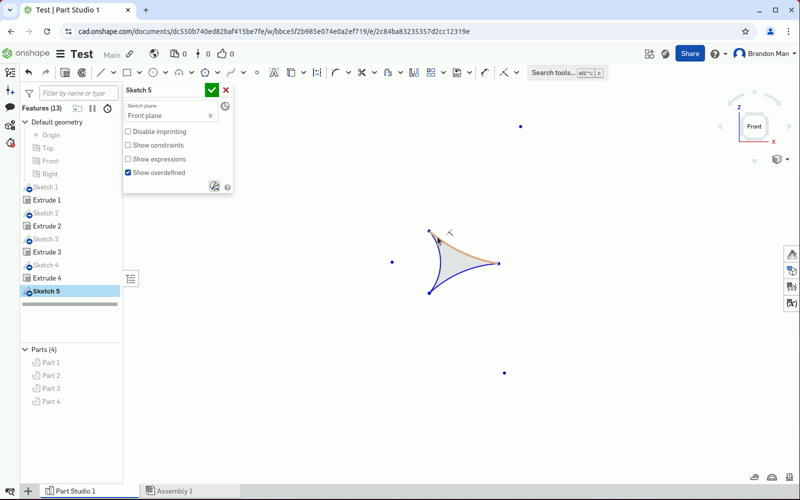
scroll(6)
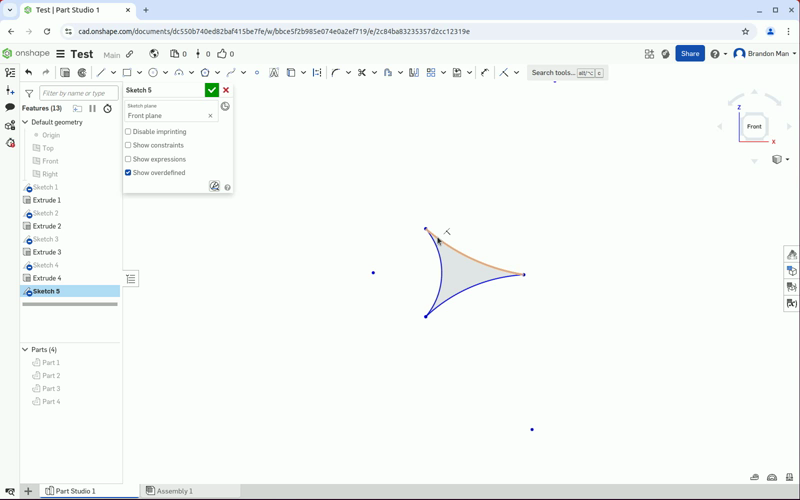
scroll(6)
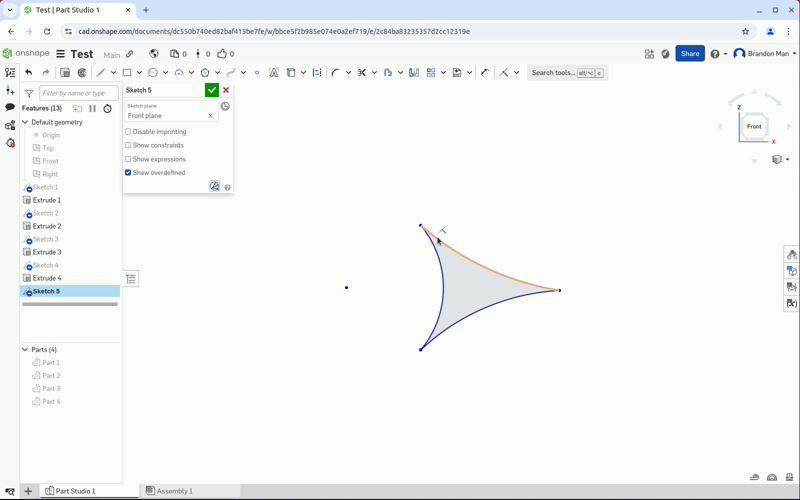
scroll(6)
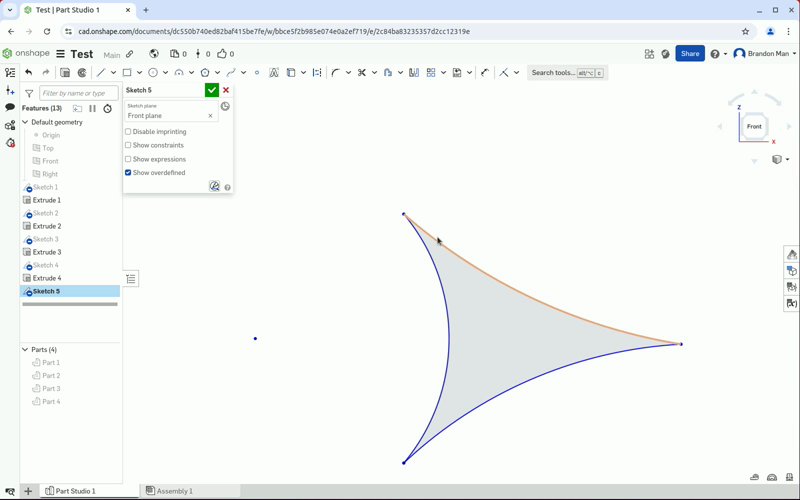
click(437, 236)
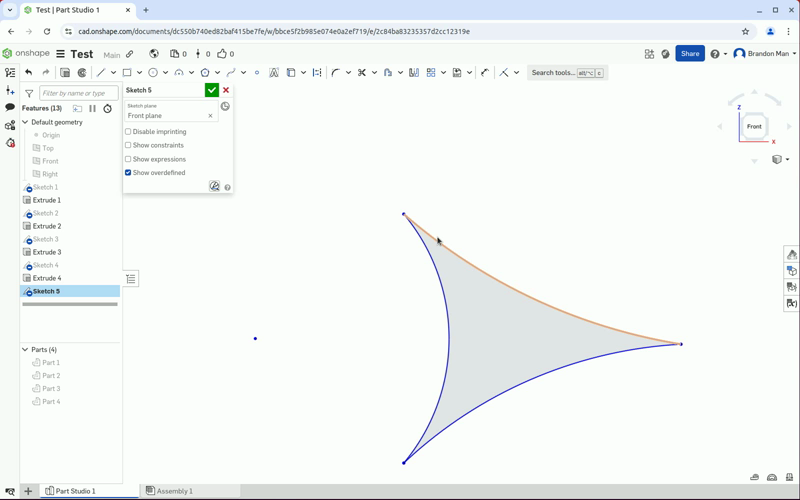
scroll(-6)
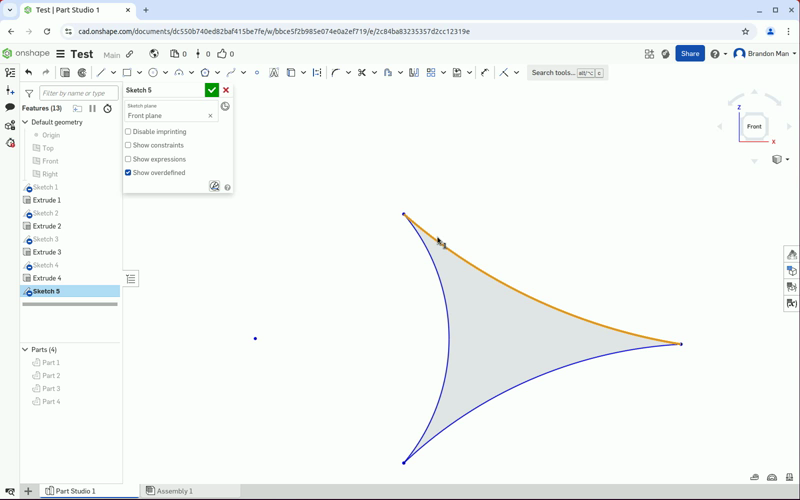
scroll(-6)
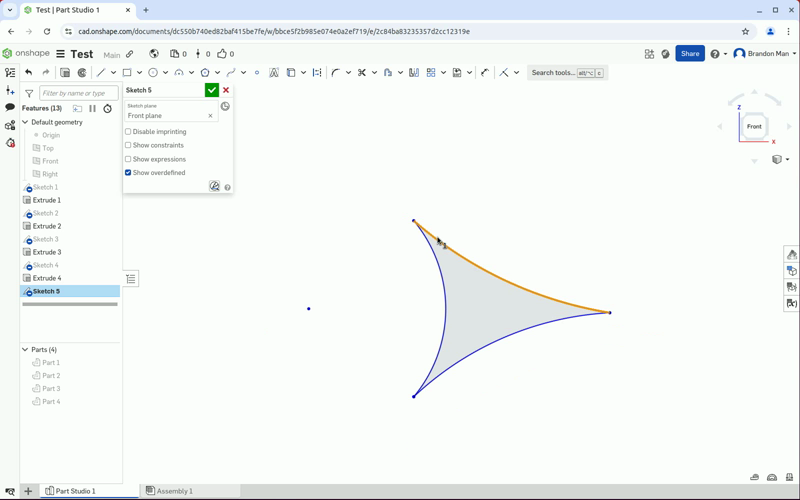
scroll(-6)
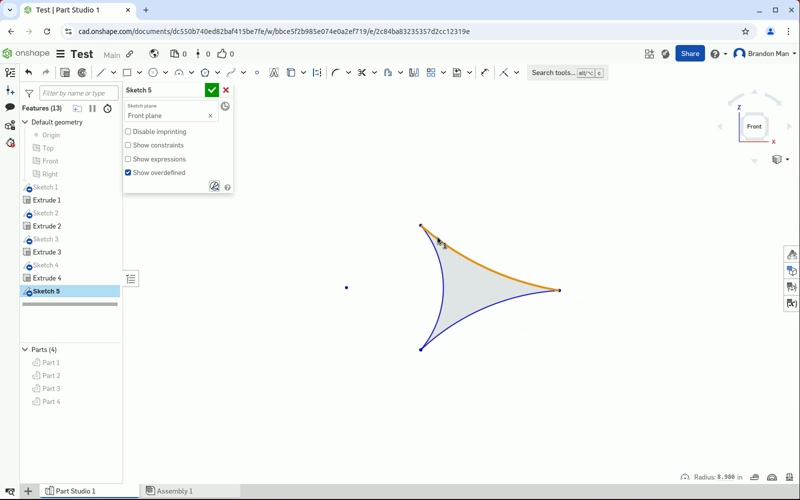
scroll(-6)
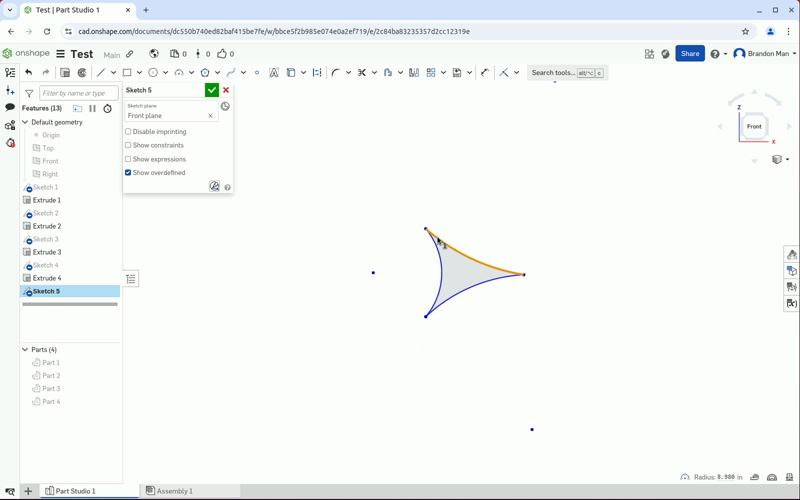
scroll(-6)
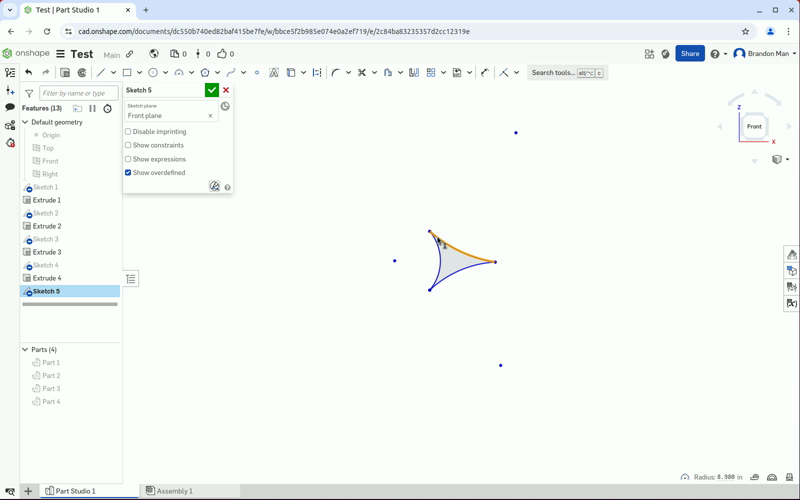
scroll(-6)
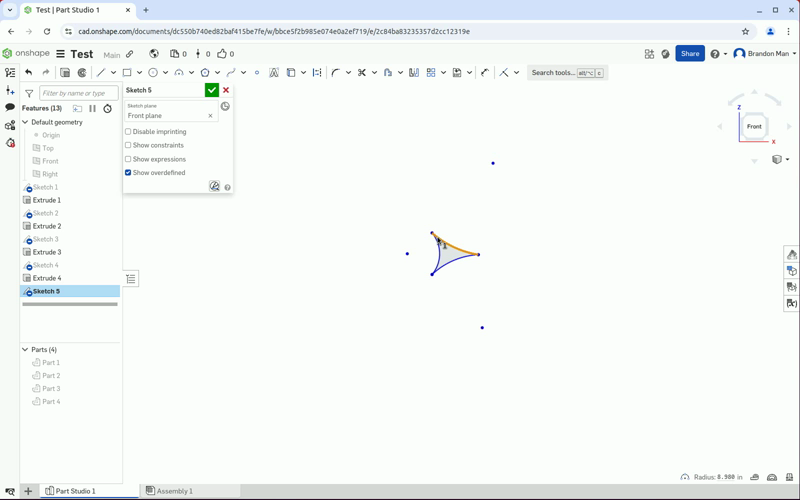
scroll(-6)
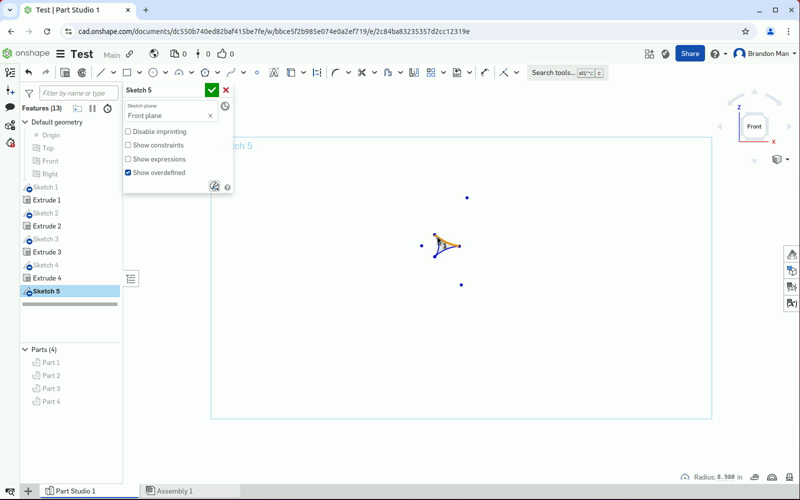
mouse_move(73, 352)
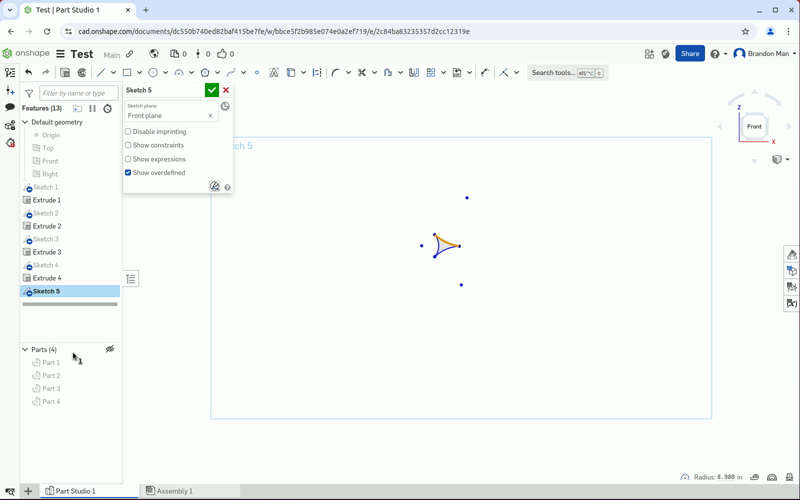
key(shift+y)
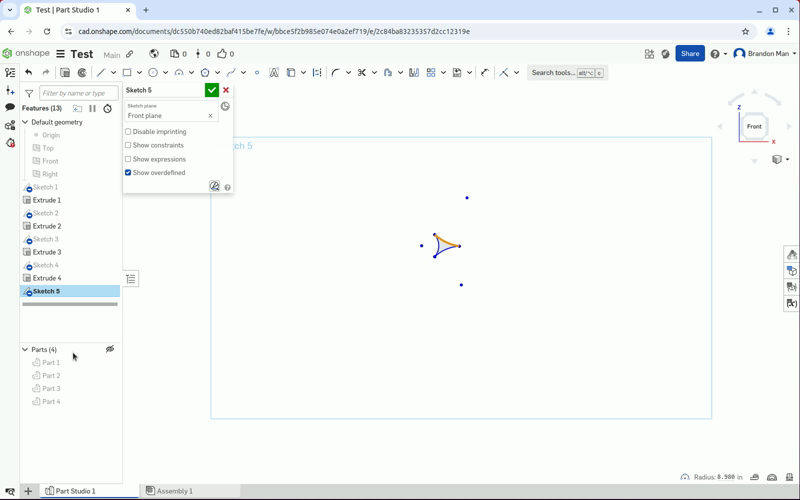
key(shift+e)
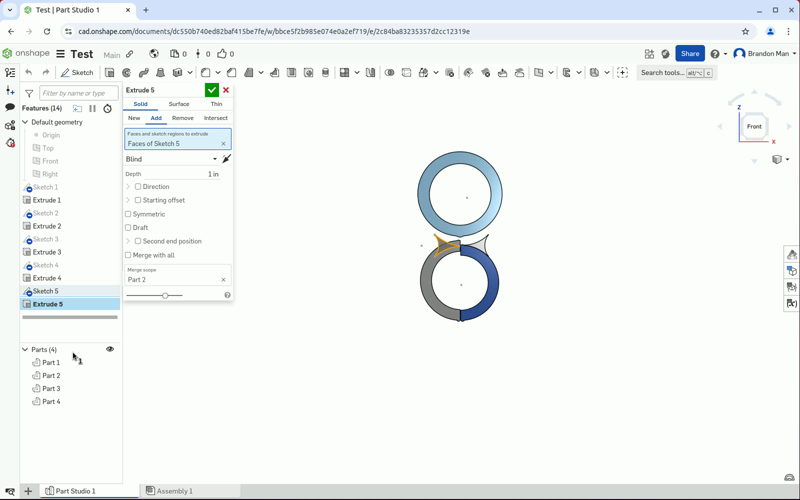
mouse_move(143, 106)
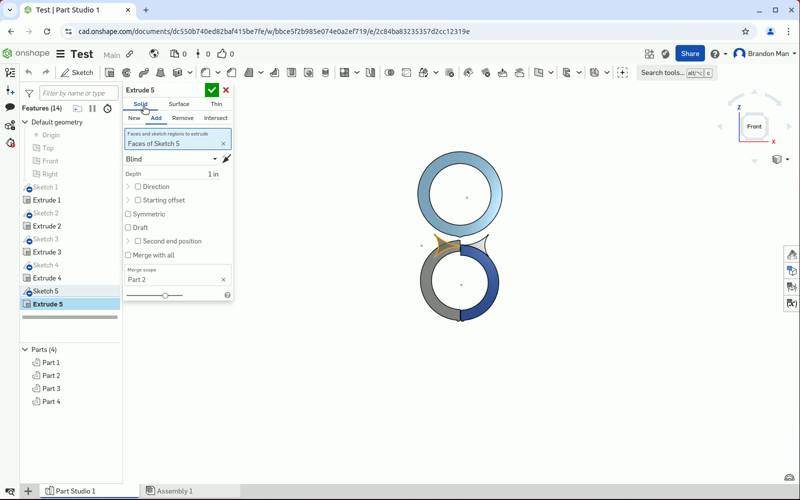
click(143, 106)
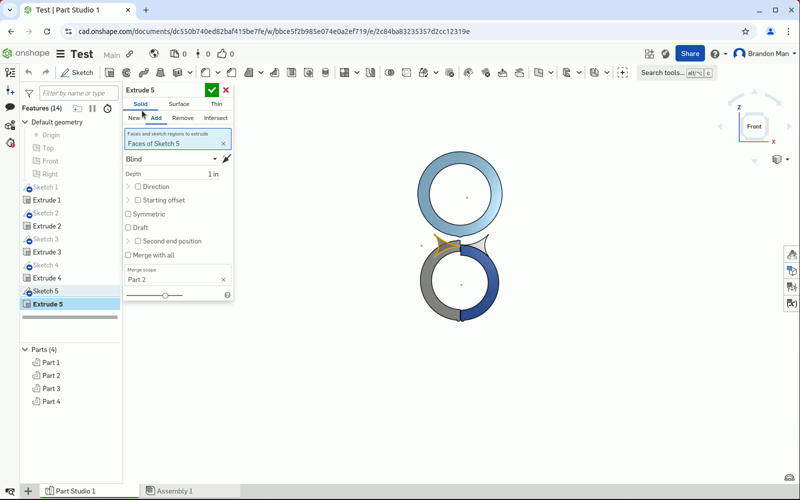
mouse_move(137, 120)
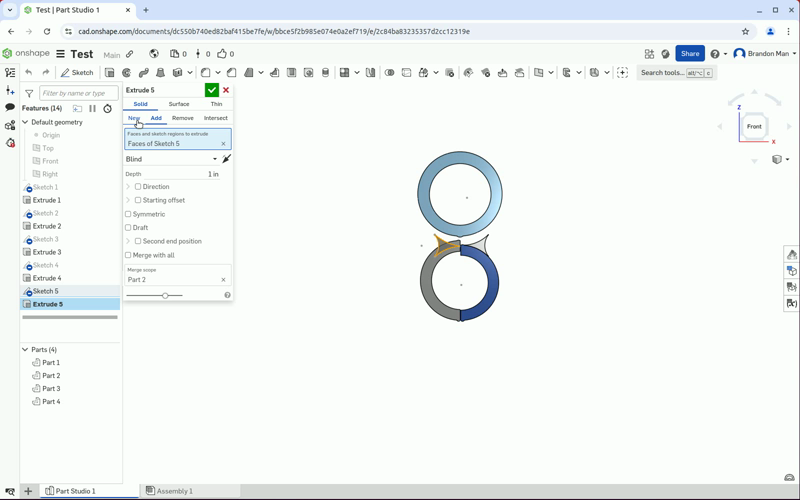
click(137, 120)
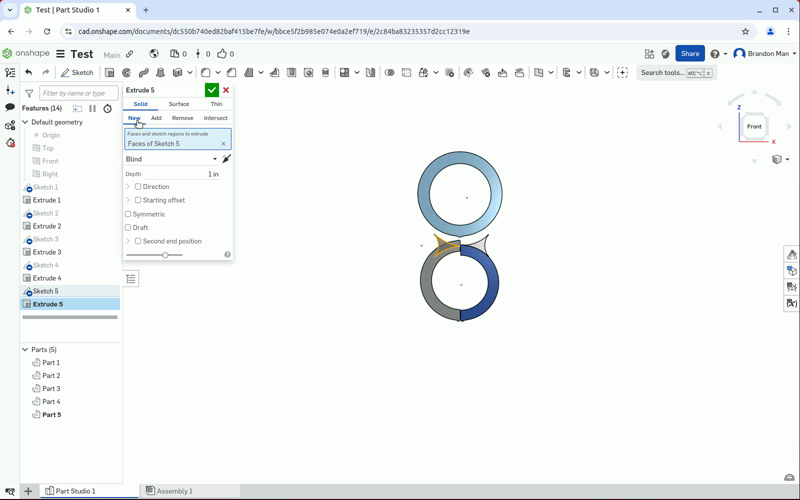
key(tab, 4)
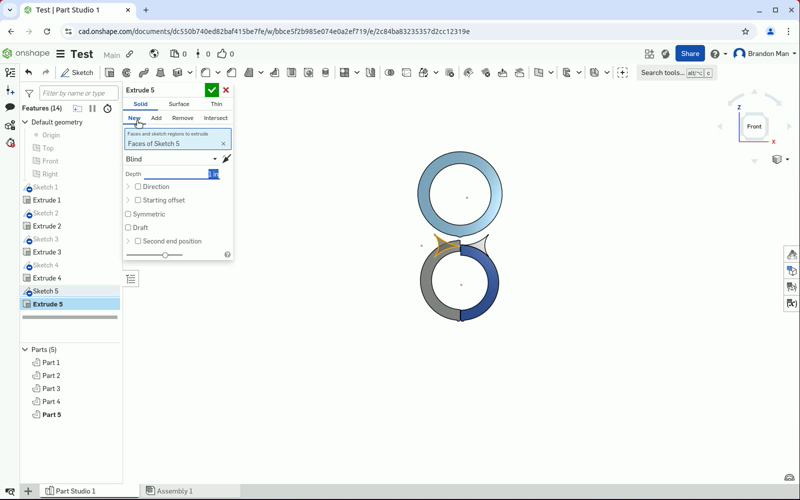
text(4.574)
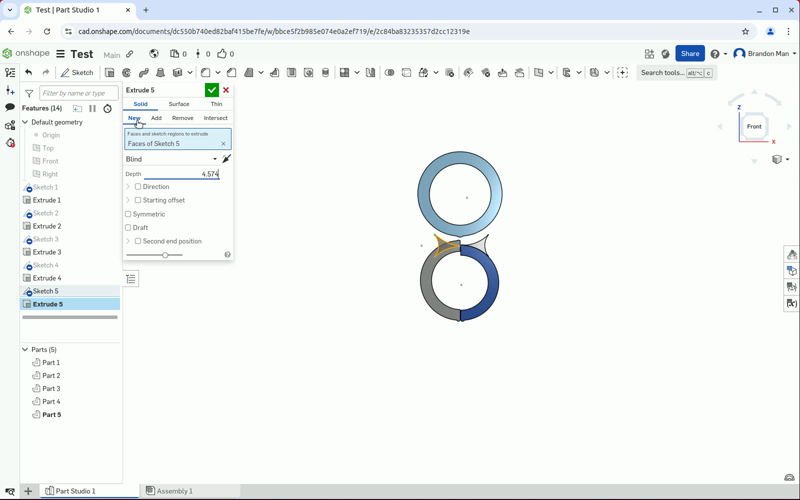
key(enter)
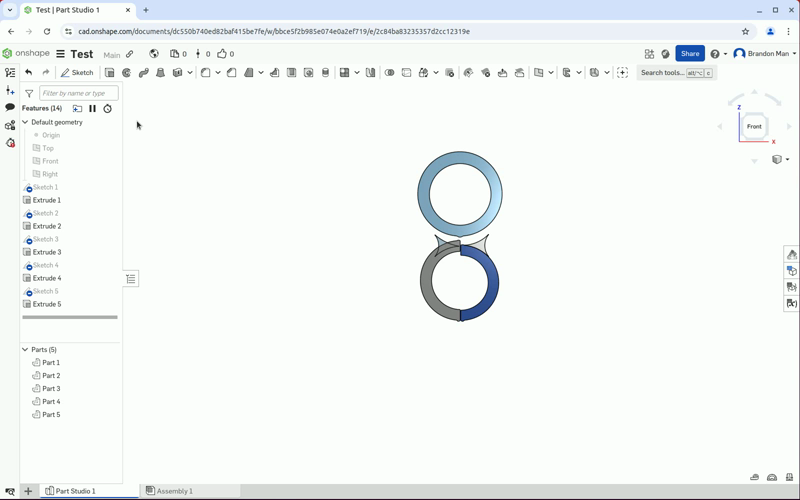
key(shift+h)
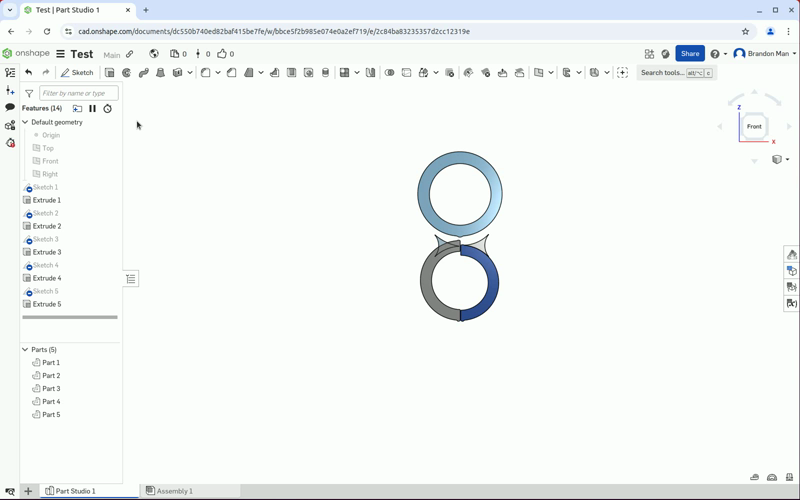
key(shift+h)
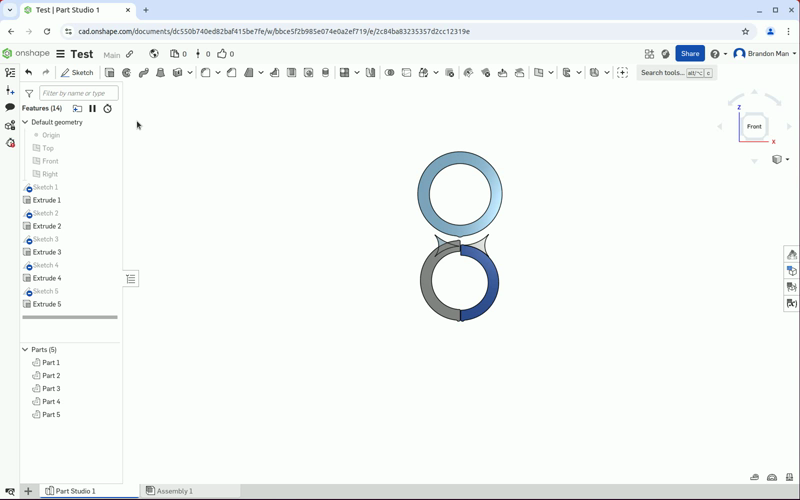
mouse_move(73, 189)
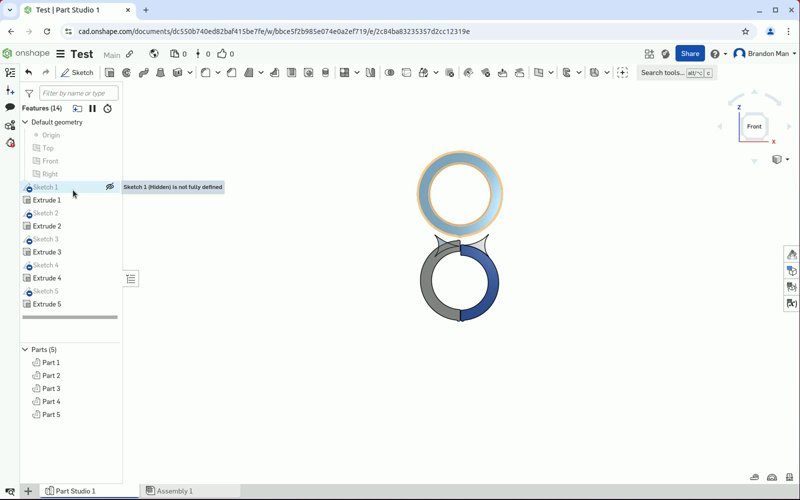
click(73, 189)
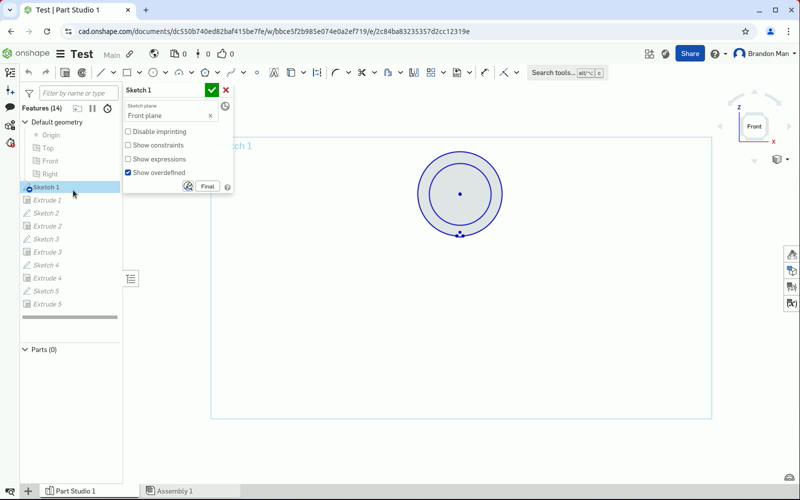
mouse_move(229, 92)
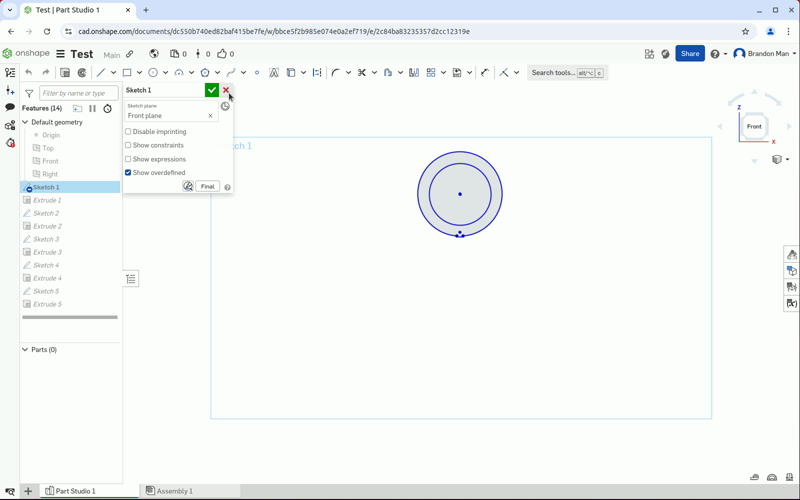
click(229, 92)
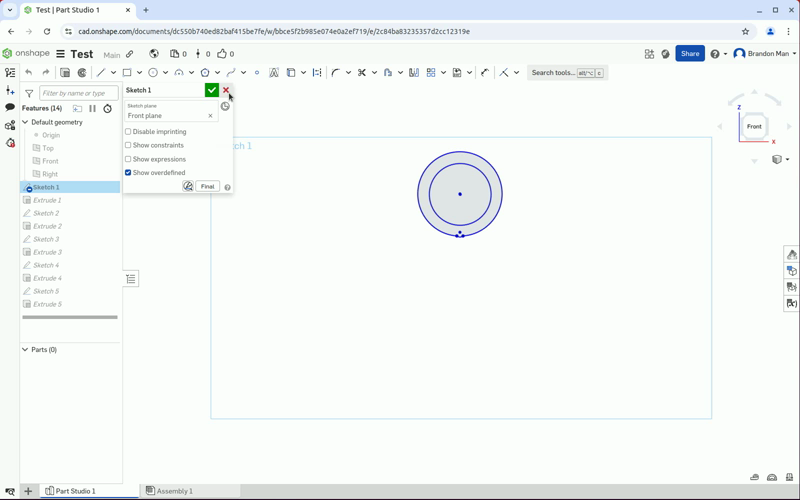
key(shift+s)
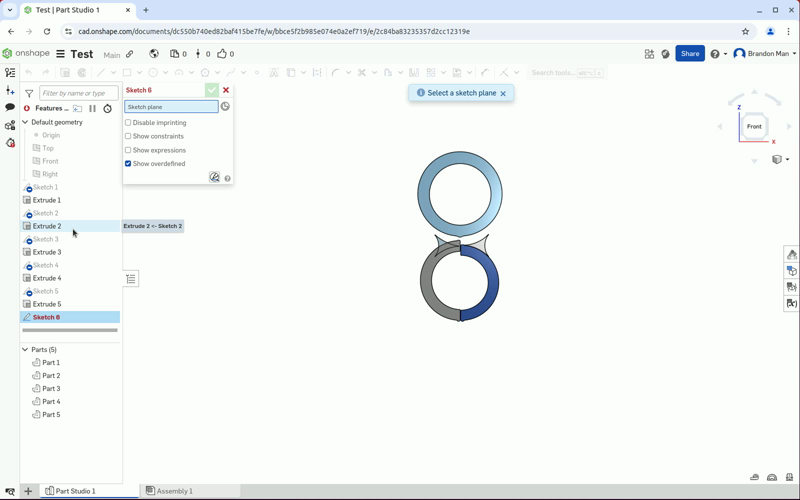
scroll(3)
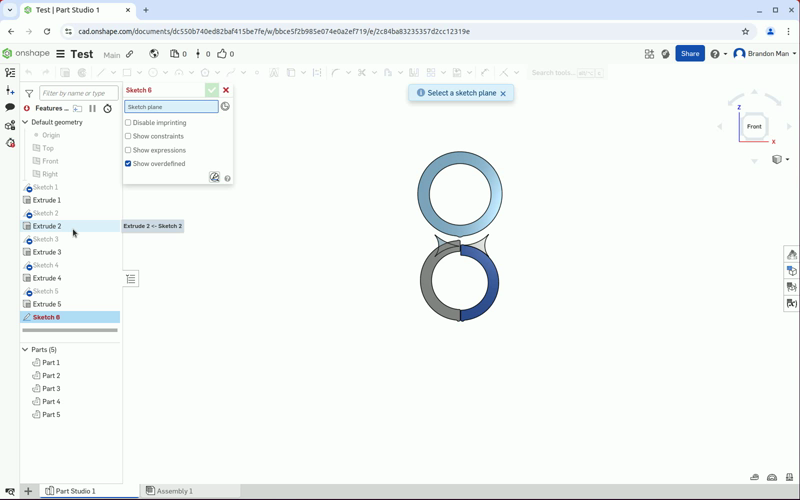
mouse_move(73, 163)
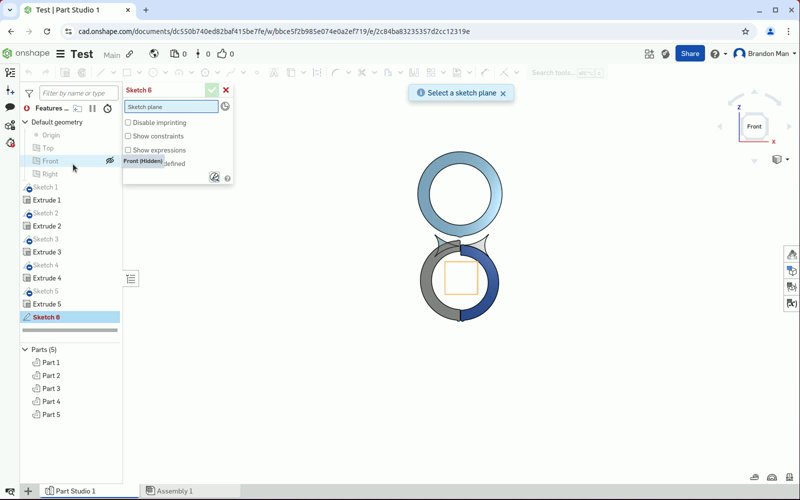
click(73, 163)
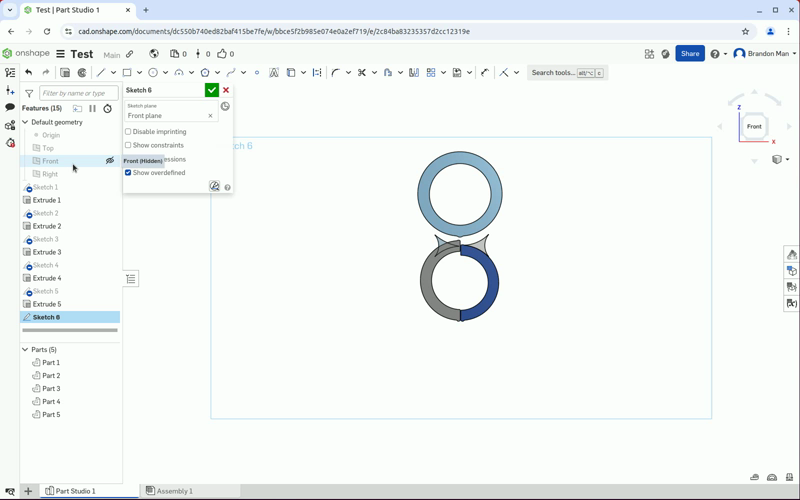
mouse_move(73, 352)
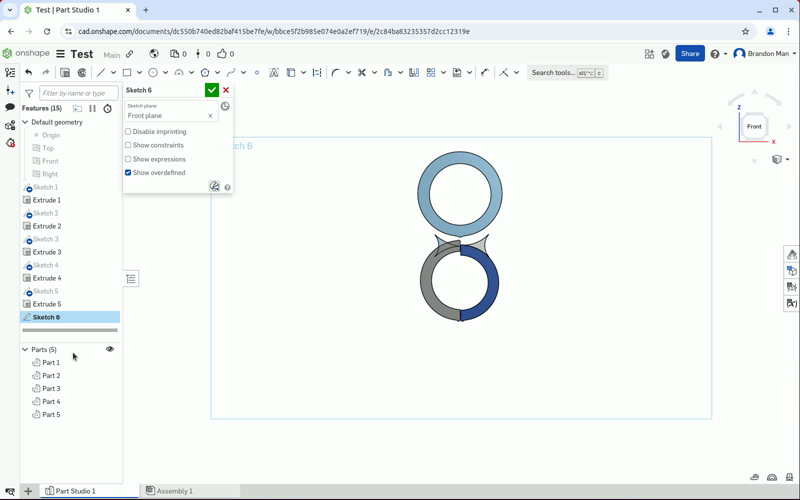
key(y)
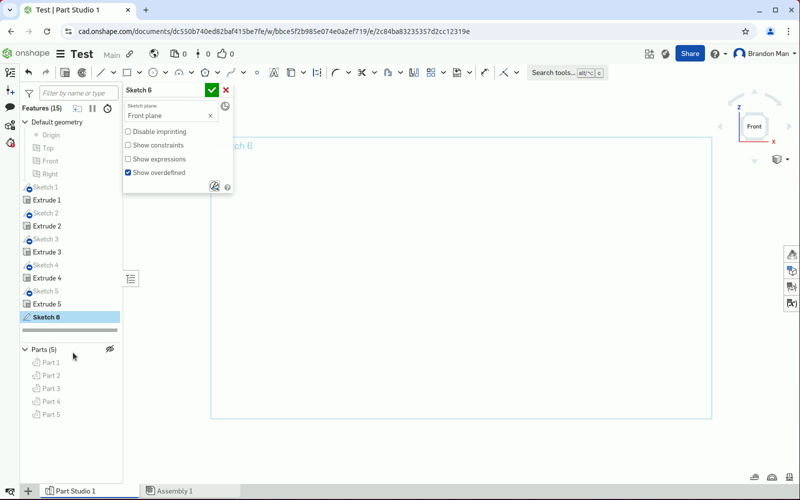
key(a)
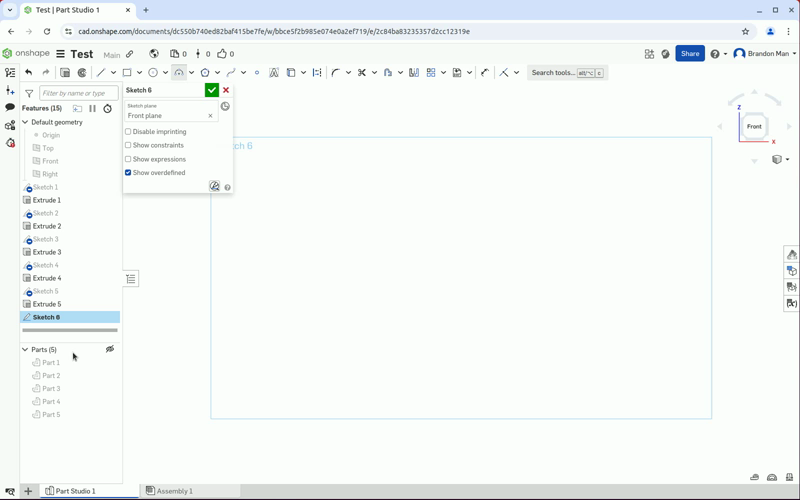
key_down(shift)
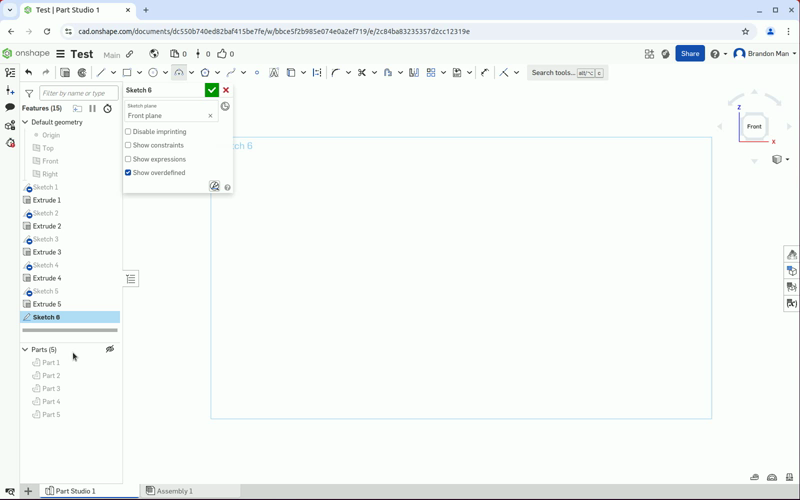
mouse_move(457, 320)
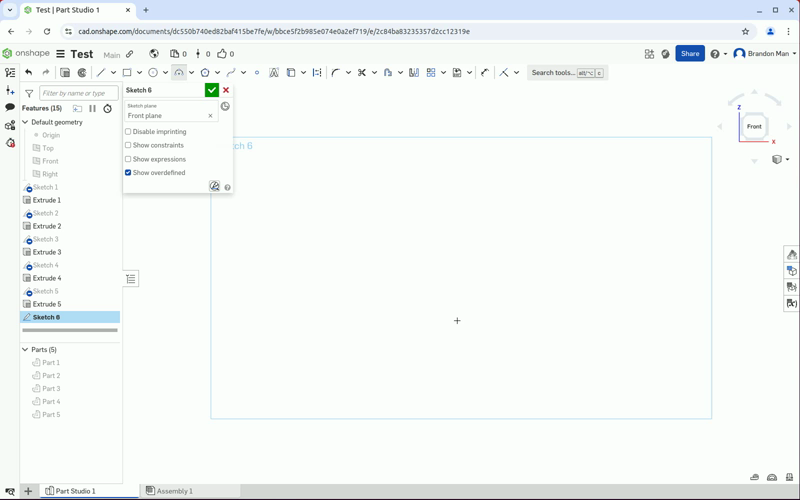
click(457, 320)
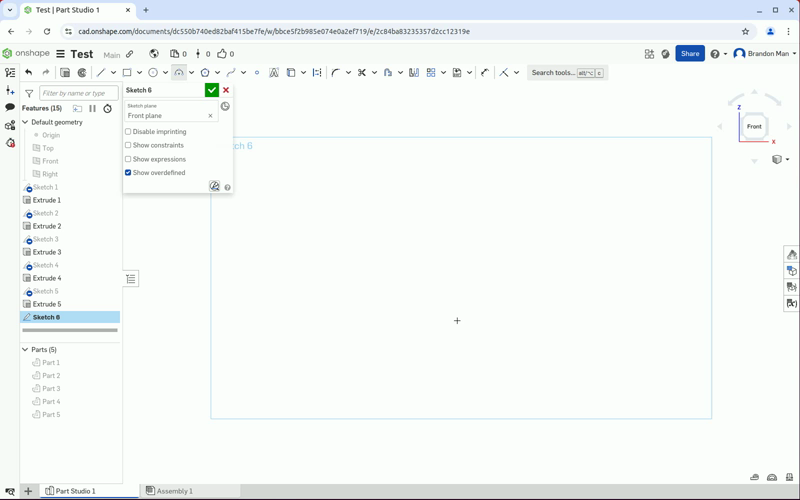
key_up(shift)
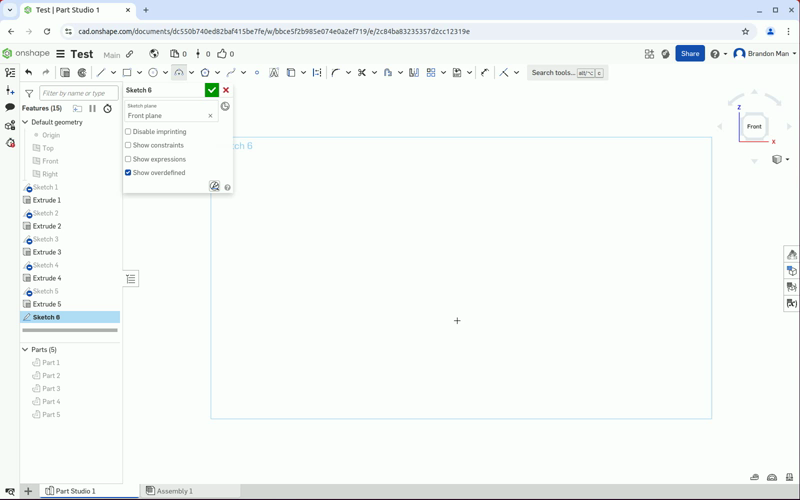
key_down(shift)
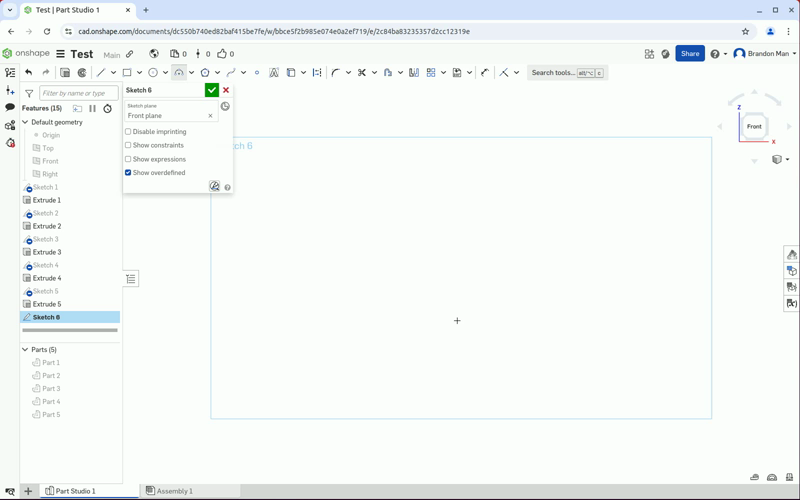
mouse_move(463, 320)
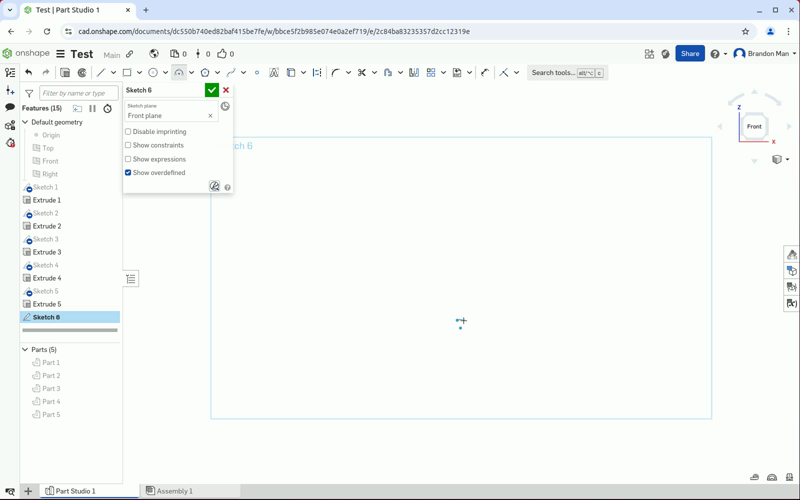
scroll(6)
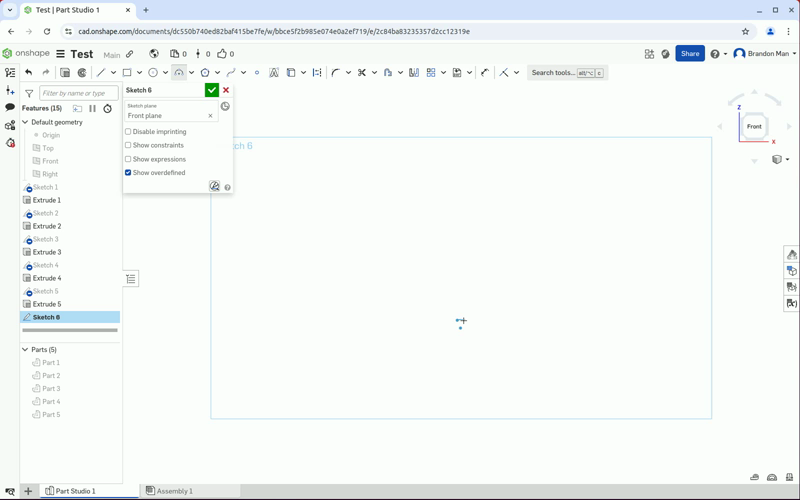
scroll(6)
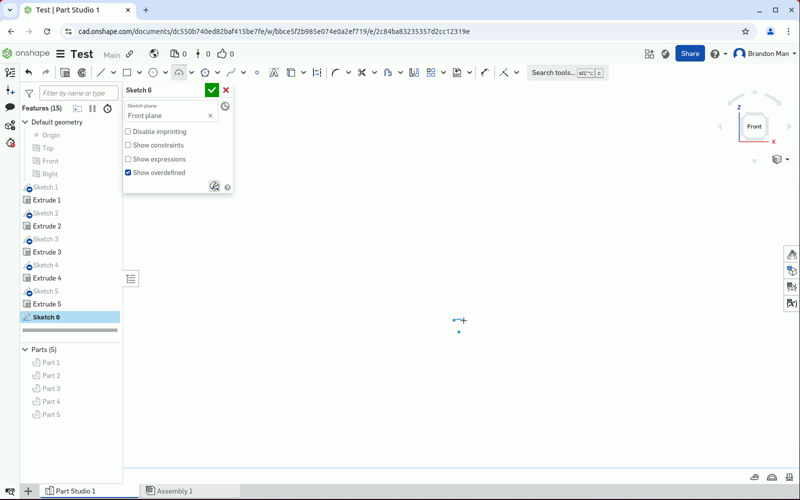
scroll(6)
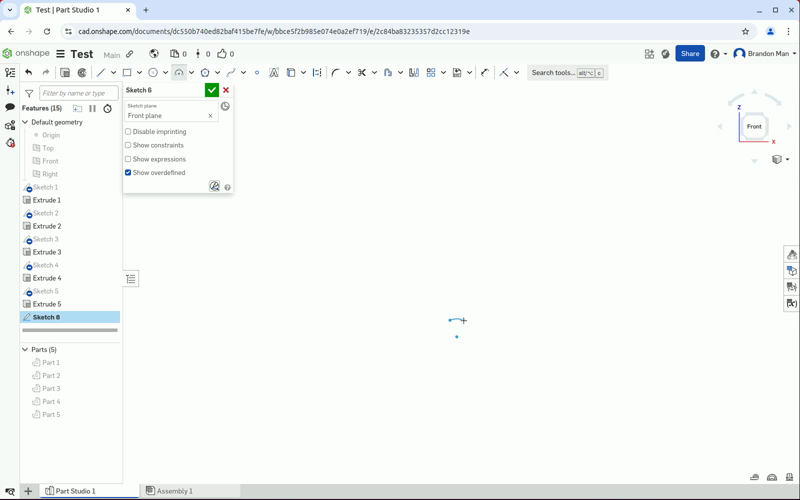
scroll(6)
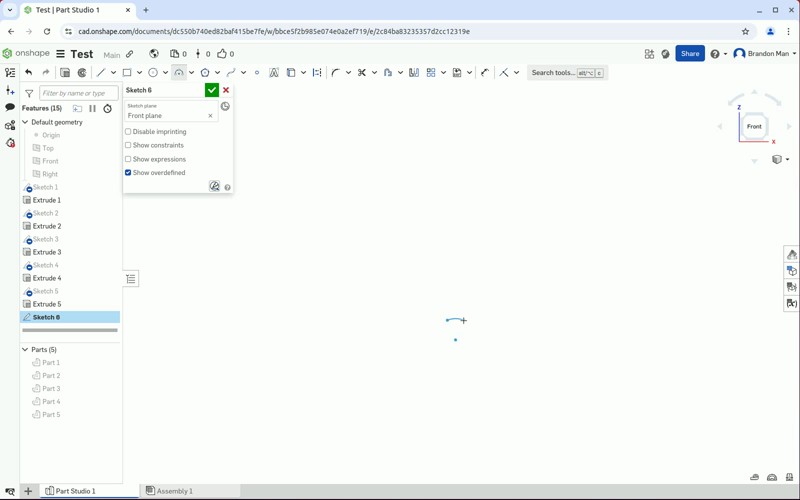
scroll(6)
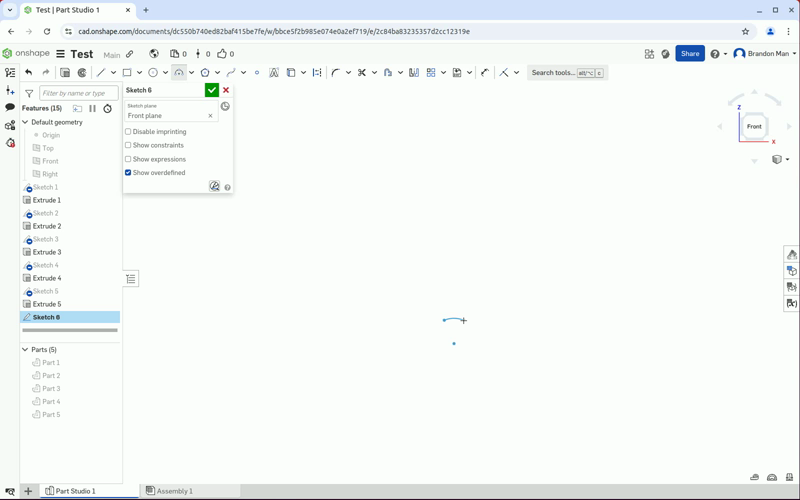
scroll(6)
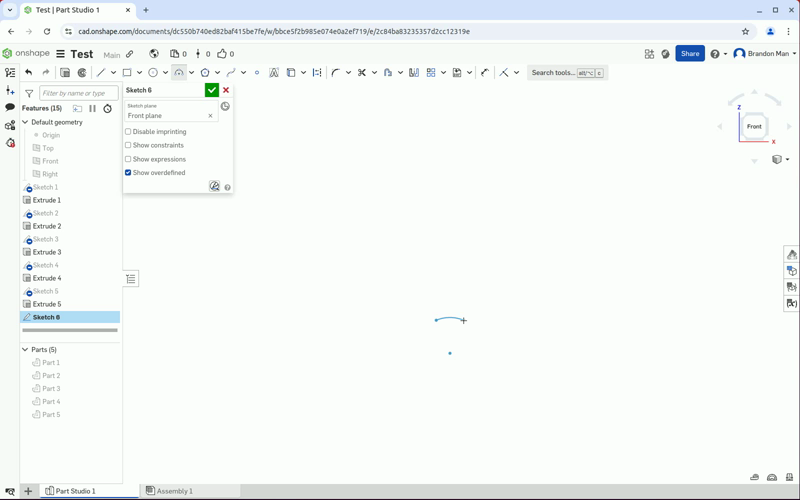
scroll(6)
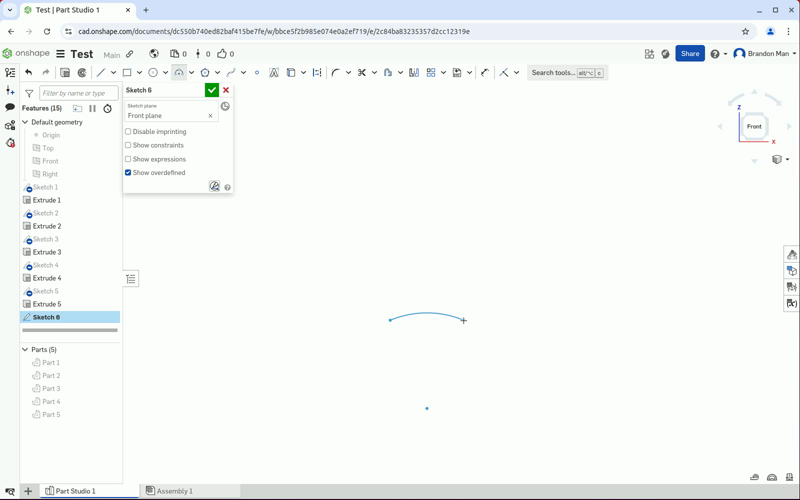
click(463, 320)
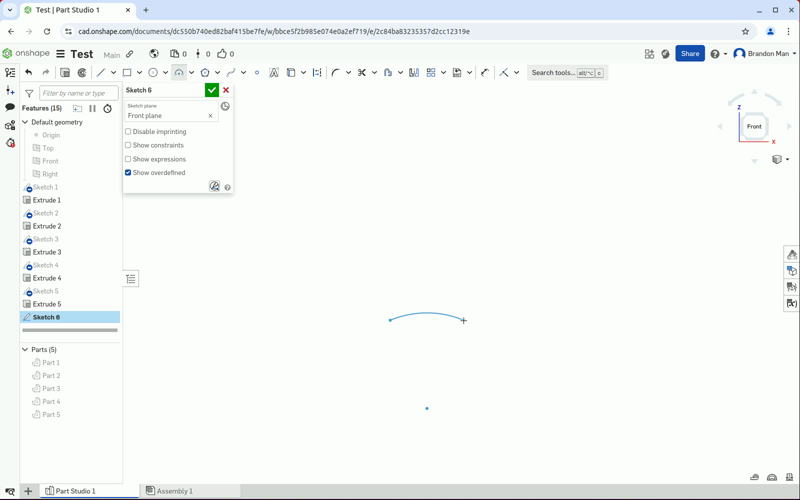
scroll(-6)
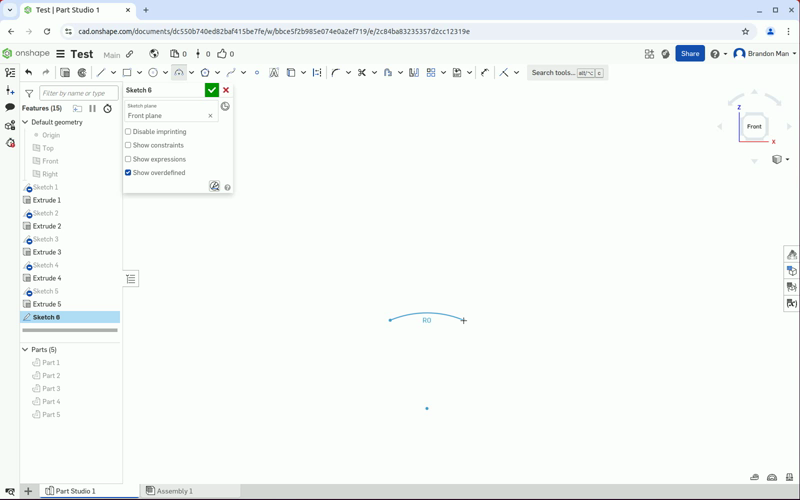
scroll(-6)
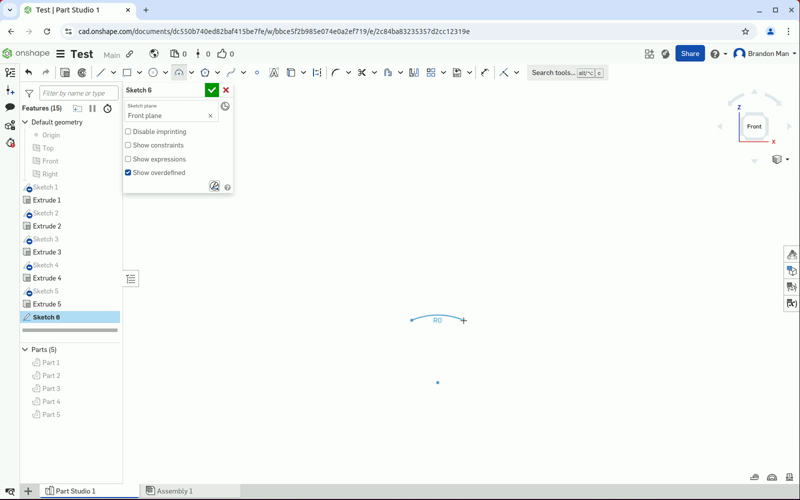
scroll(-6)
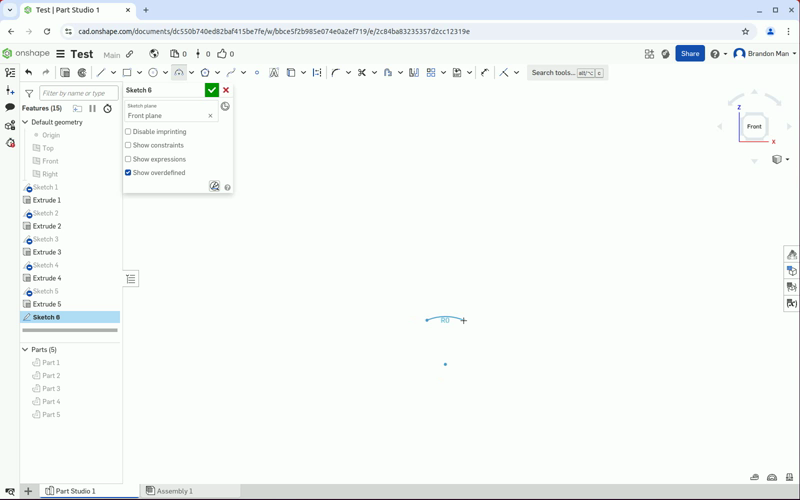
scroll(-6)
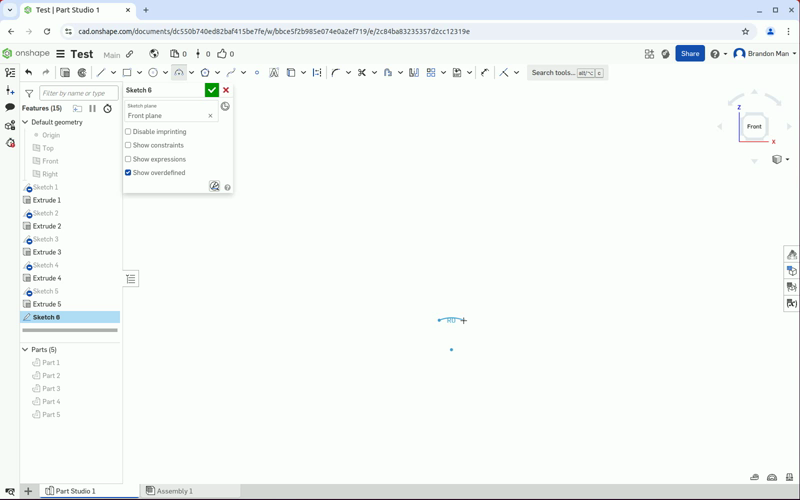
scroll(-6)
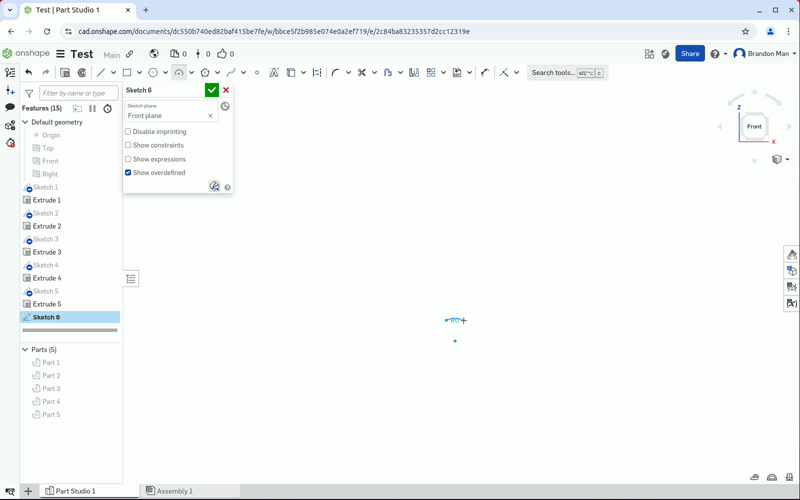
scroll(-6)
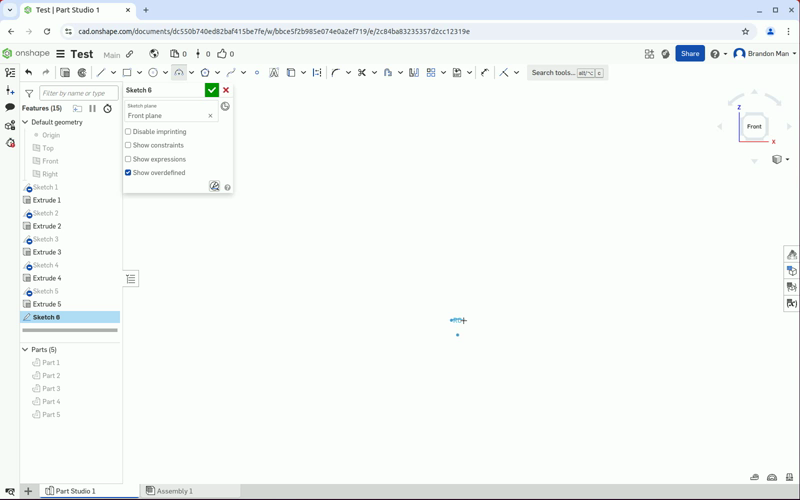
scroll(-6)
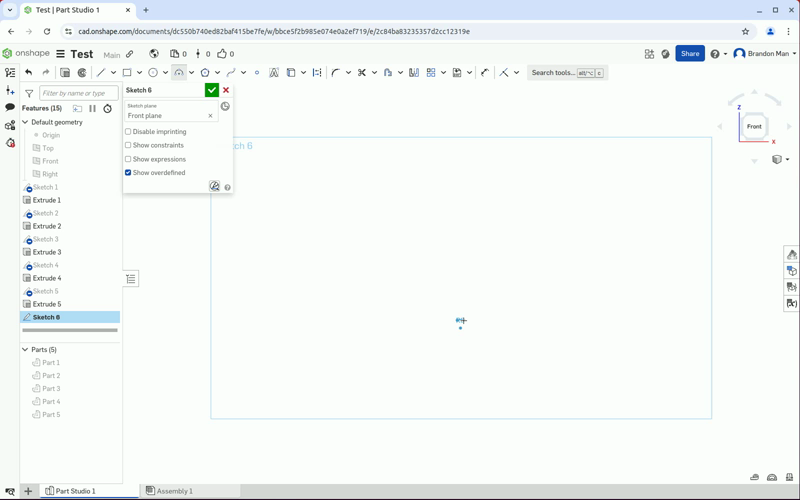
mouse_move(460, 394)
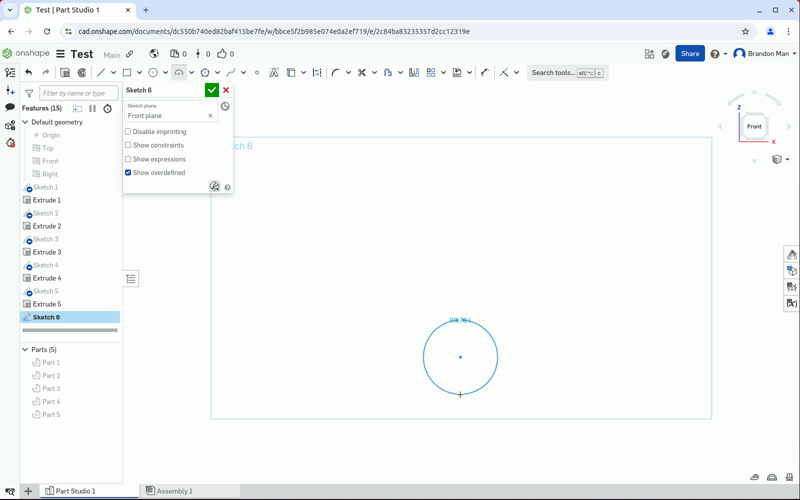
scroll(6)
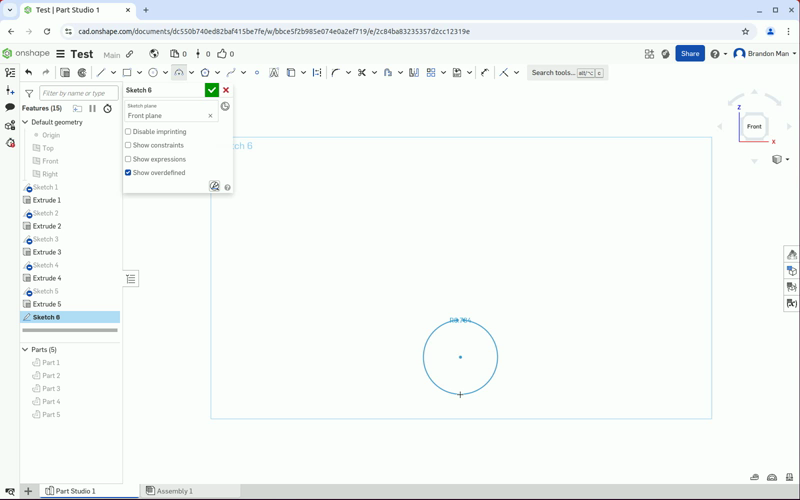
scroll(6)
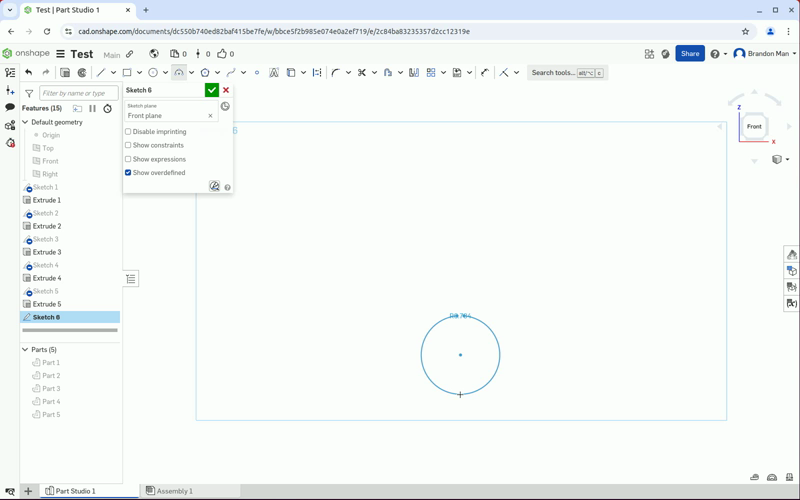
scroll(6)
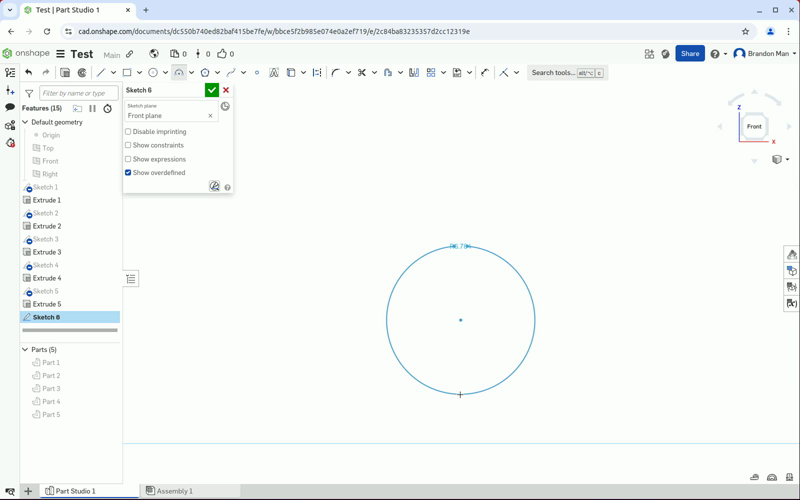
scroll(6)
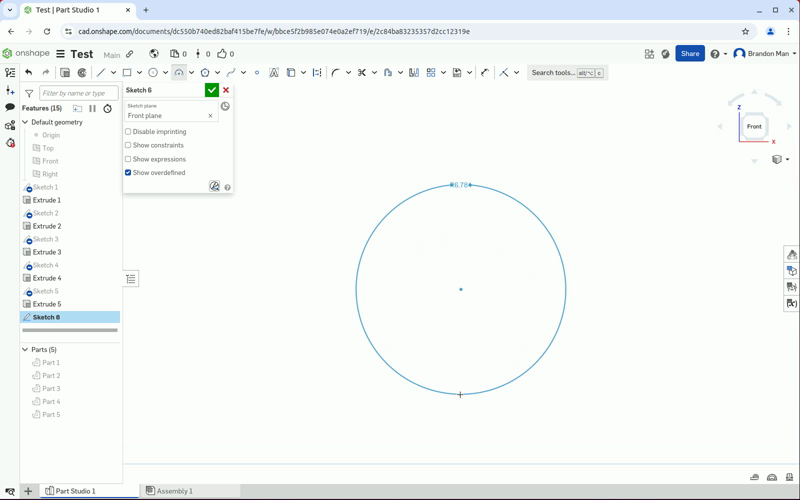
scroll(6)
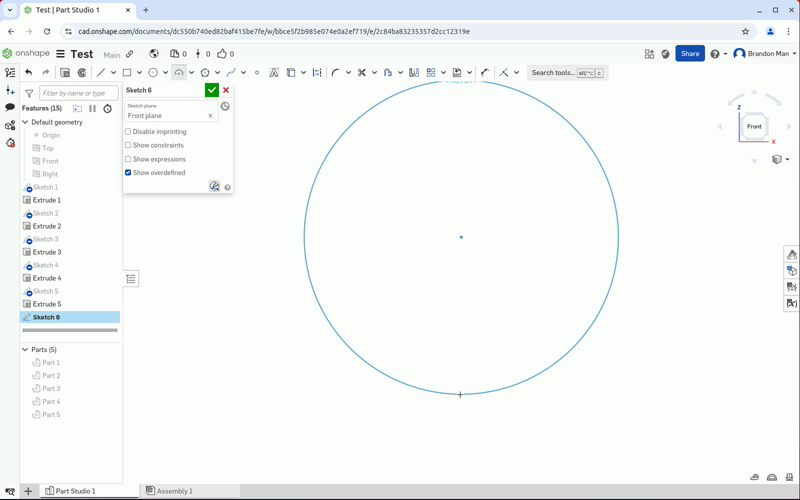
scroll(6)
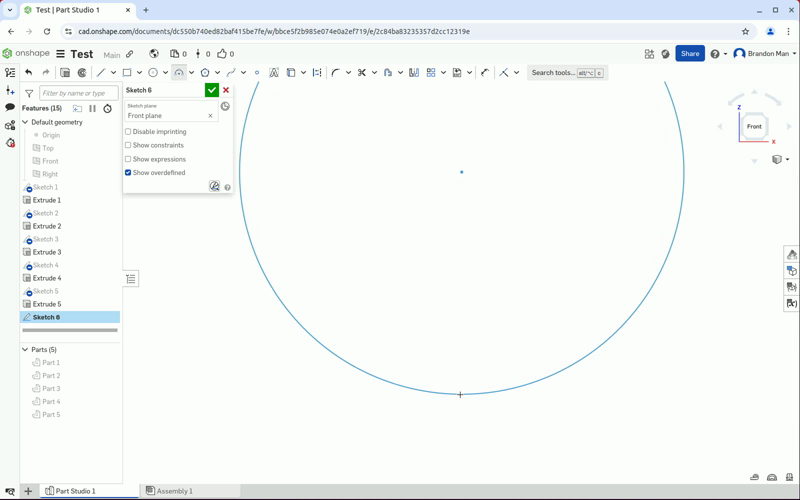
scroll(6)
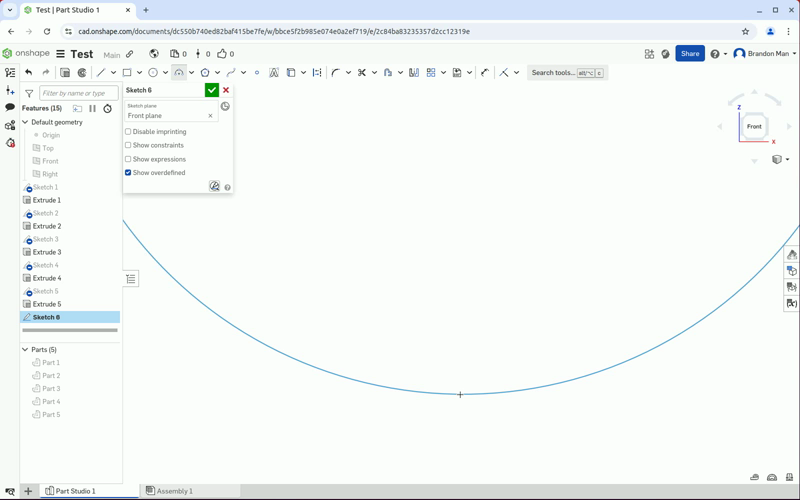
click(460, 394)
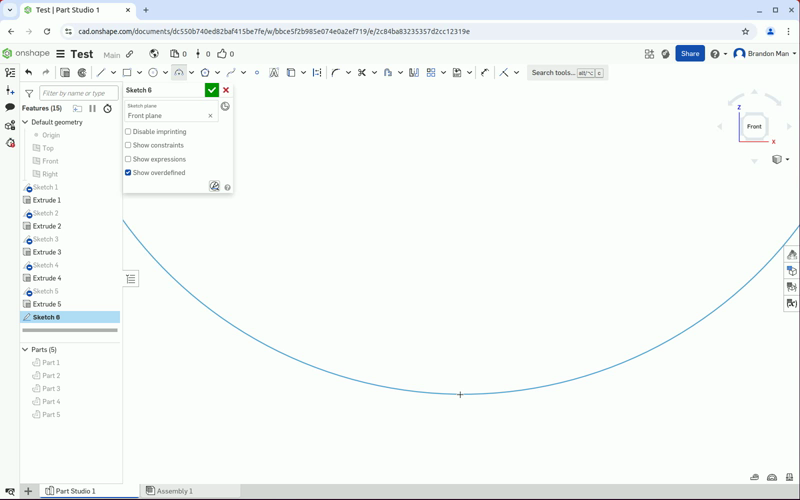
scroll(-6)
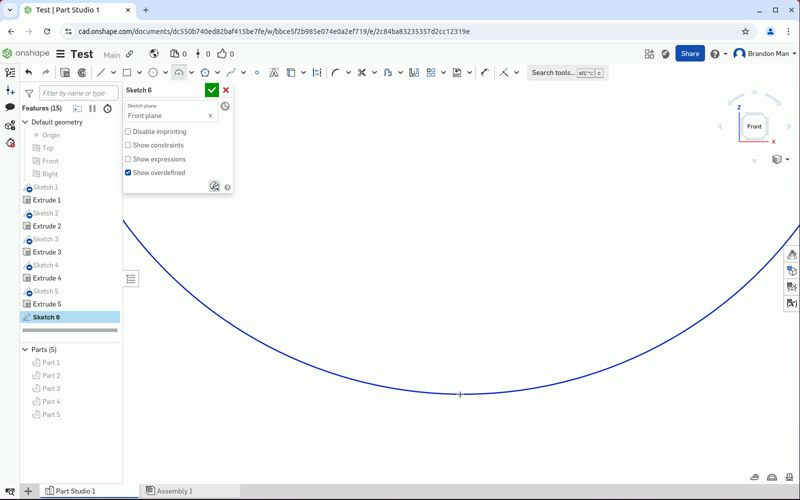
scroll(-6)
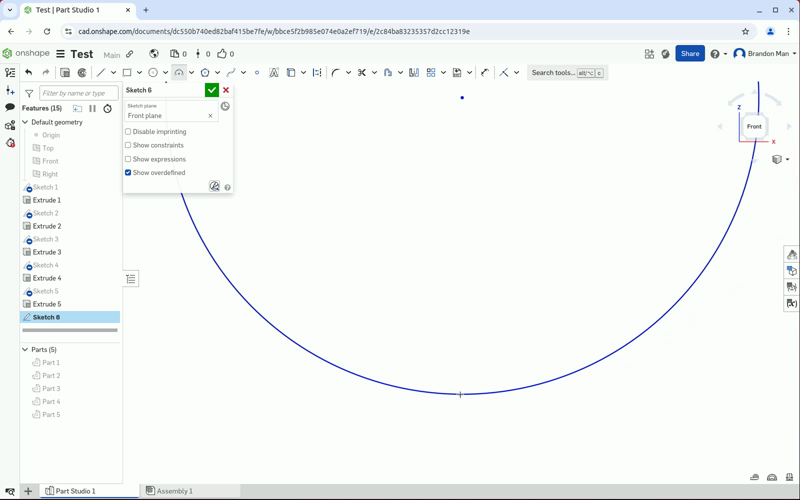
scroll(-6)
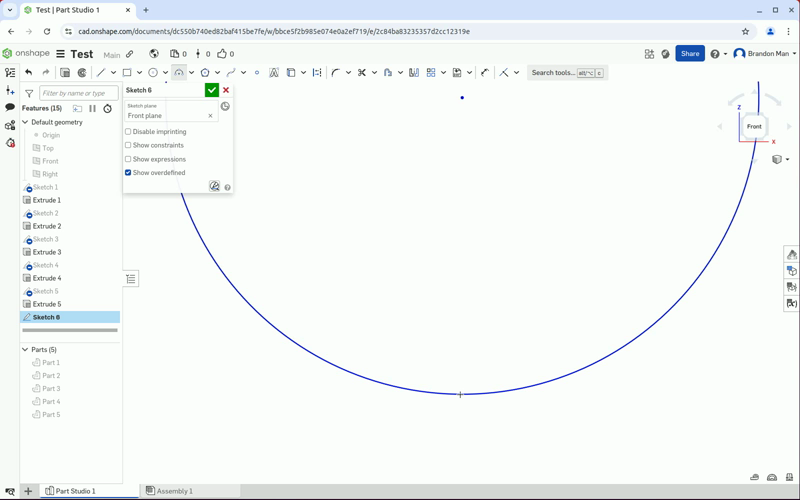
scroll(-6)
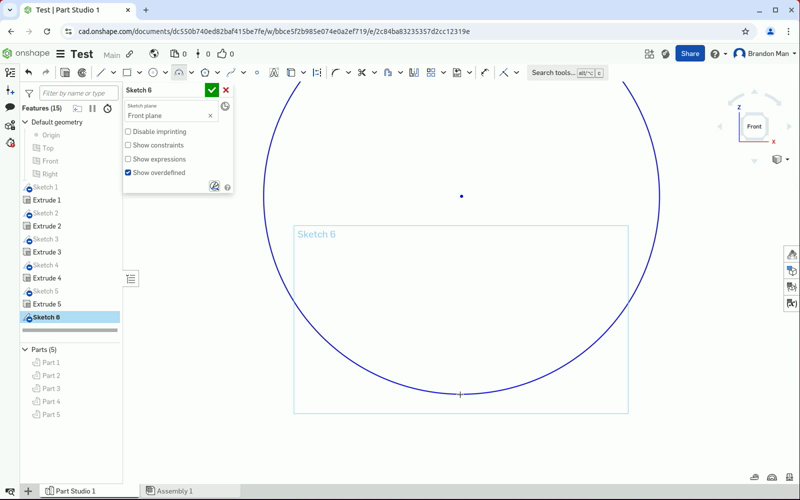
scroll(-6)
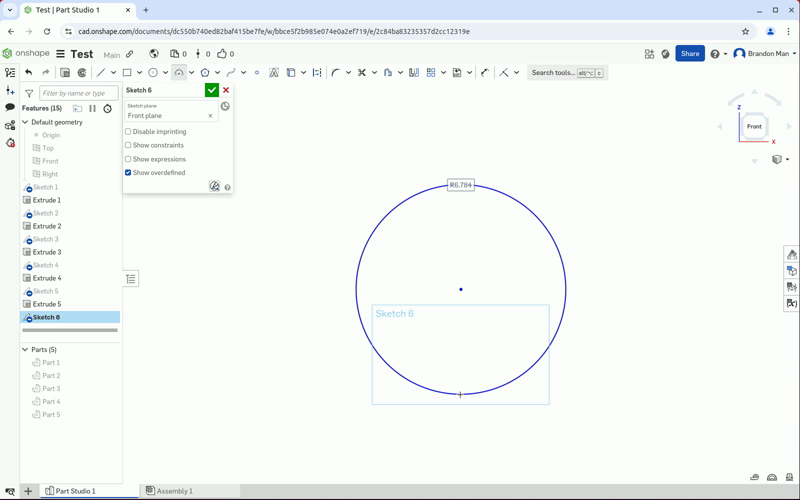
scroll(-6)
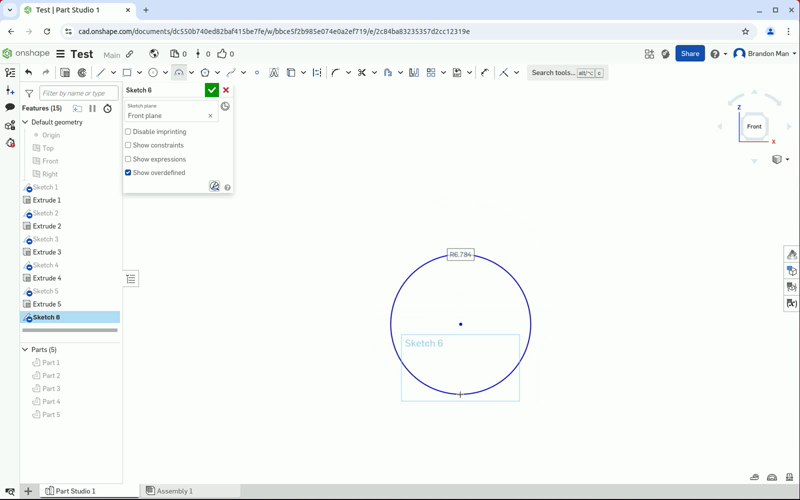
scroll(-6)
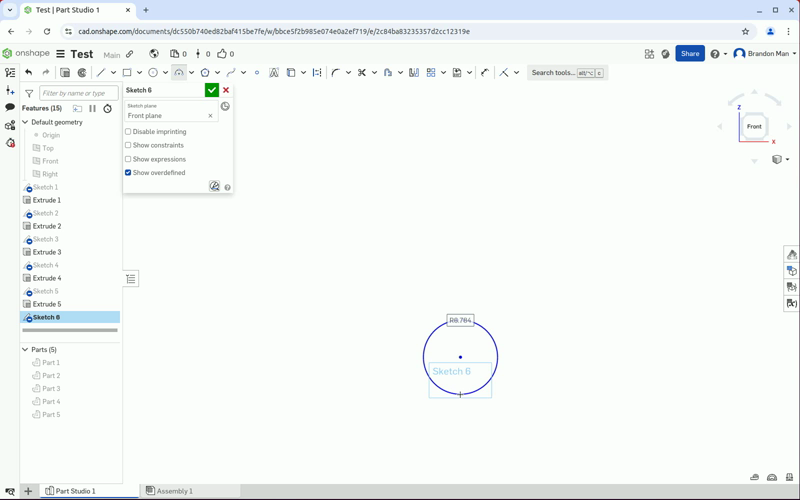
key_up(shift)
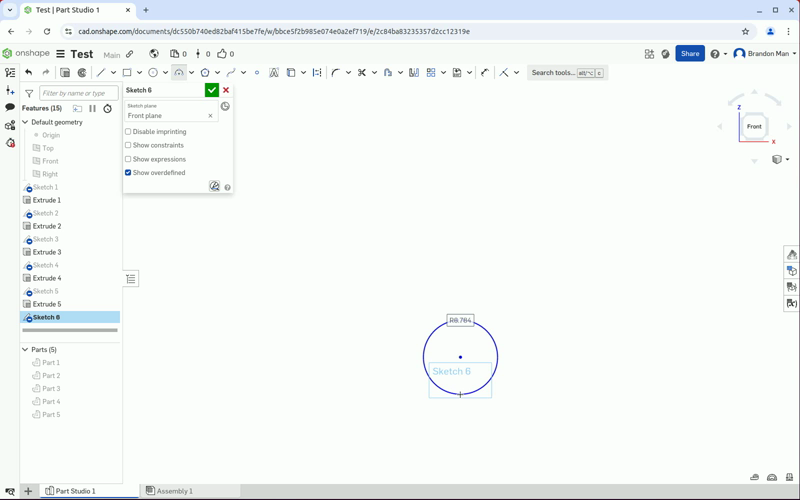
mouse_move(463, 320)
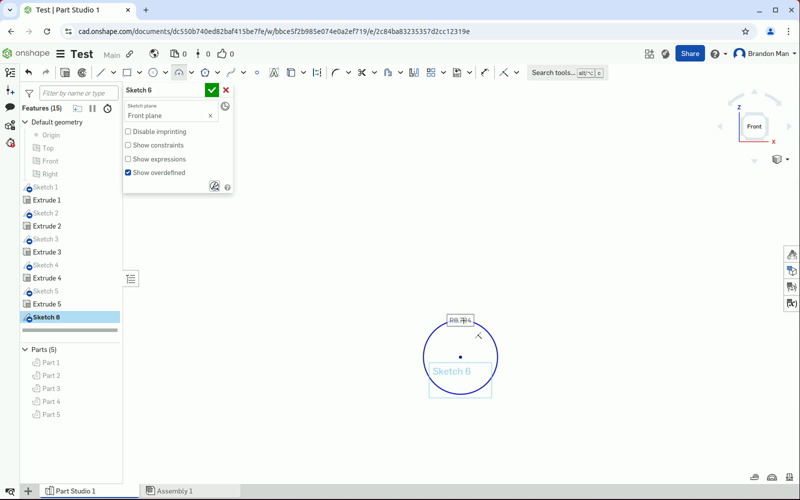
click(463, 320)
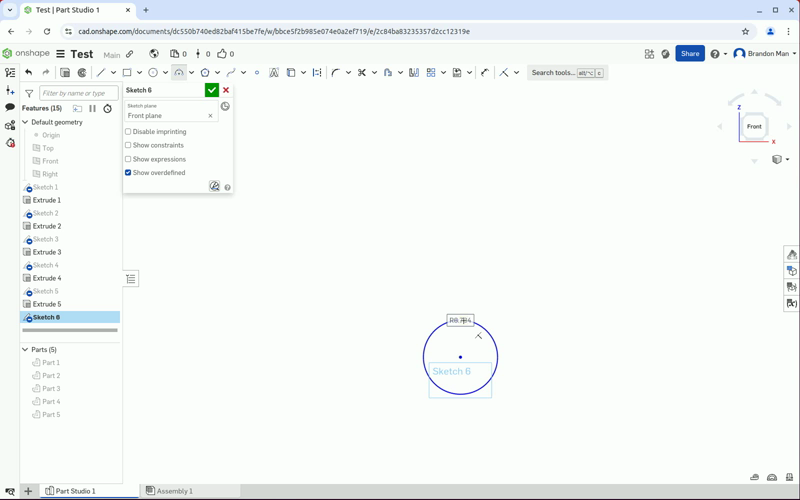
mouse_move(457, 320)
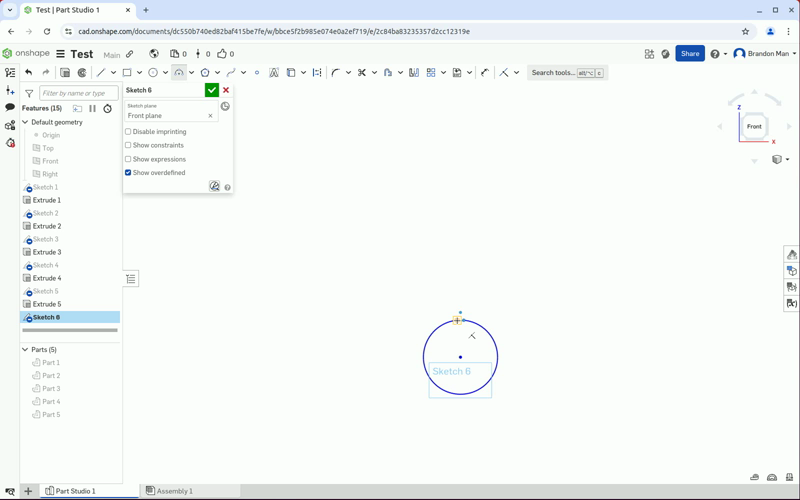
scroll(6)
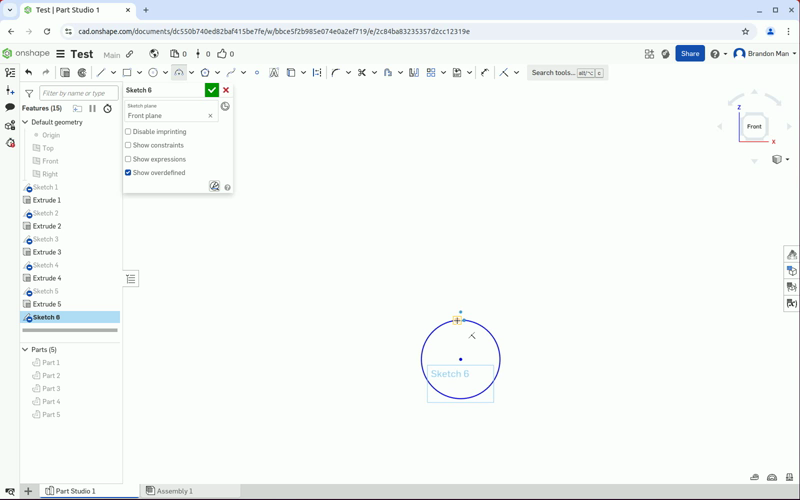
scroll(6)
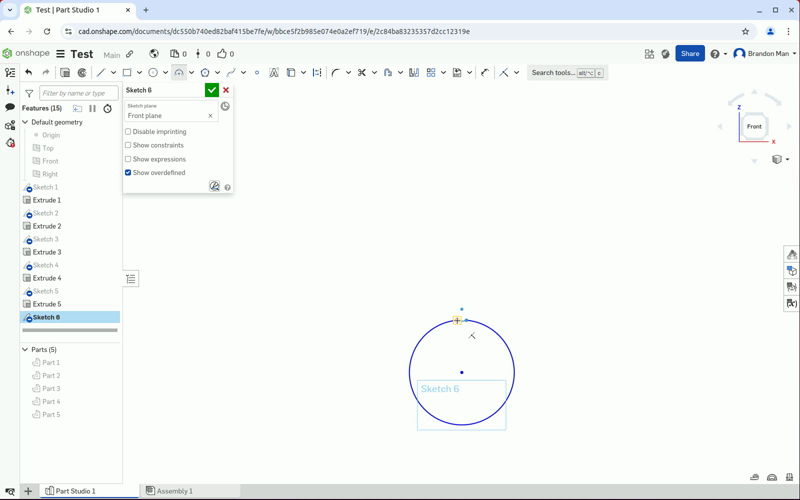
scroll(6)
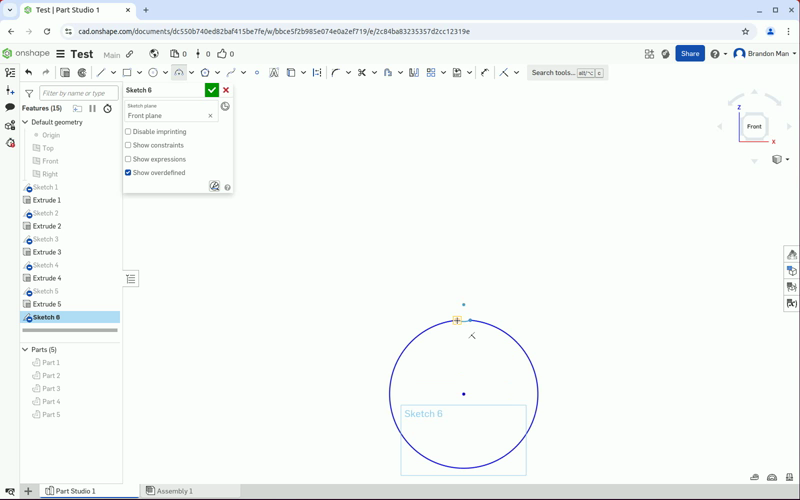
scroll(6)
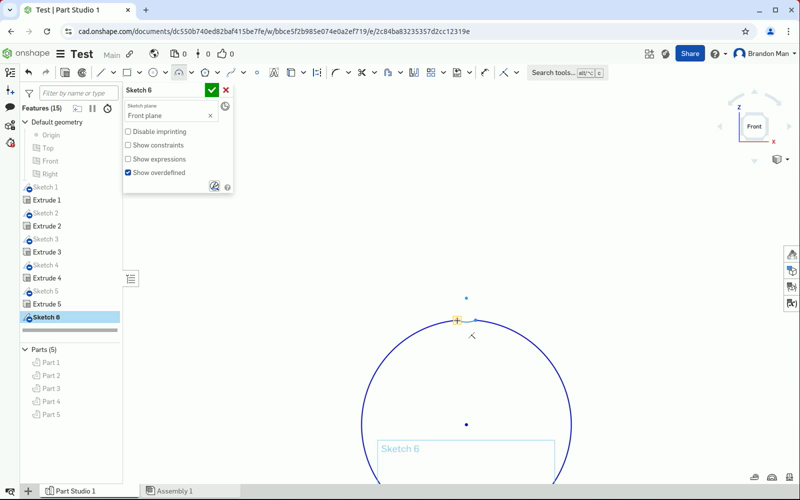
scroll(6)
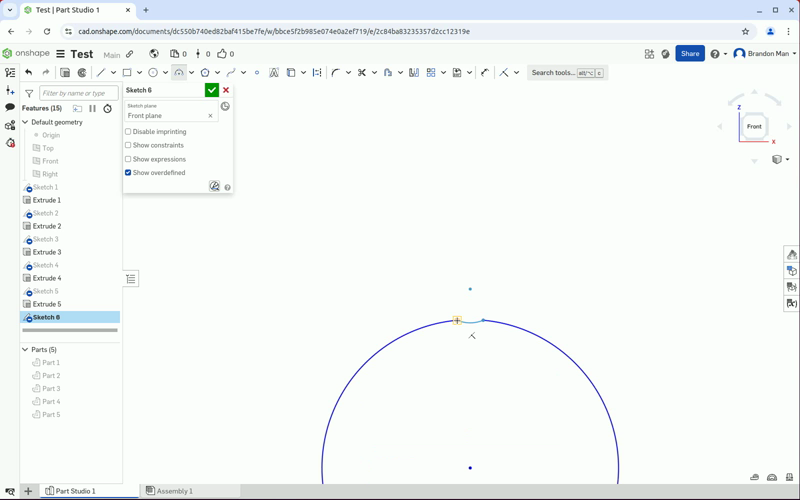
scroll(6)
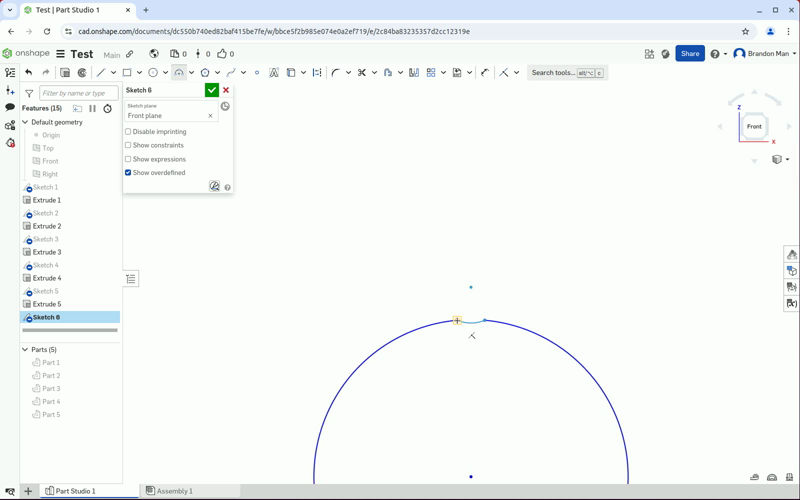
scroll(6)
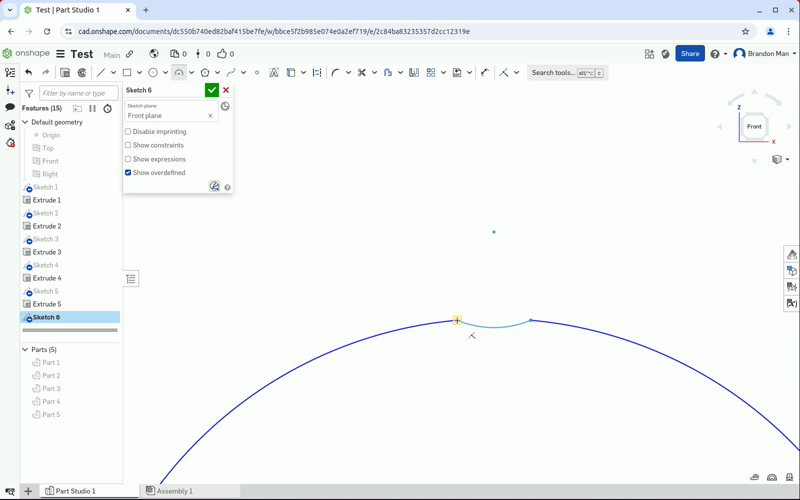
click(457, 320)
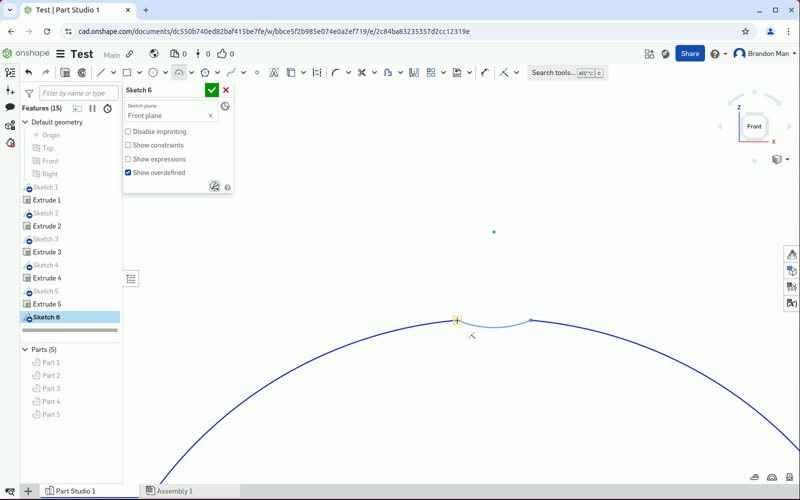
scroll(-6)
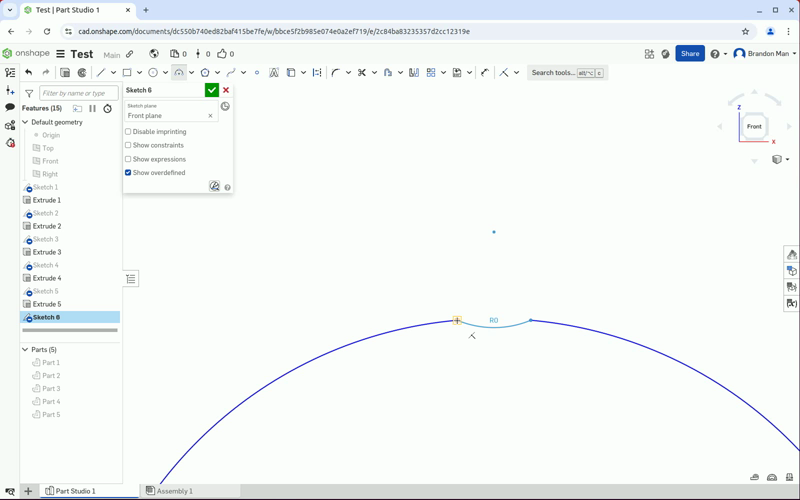
scroll(-6)
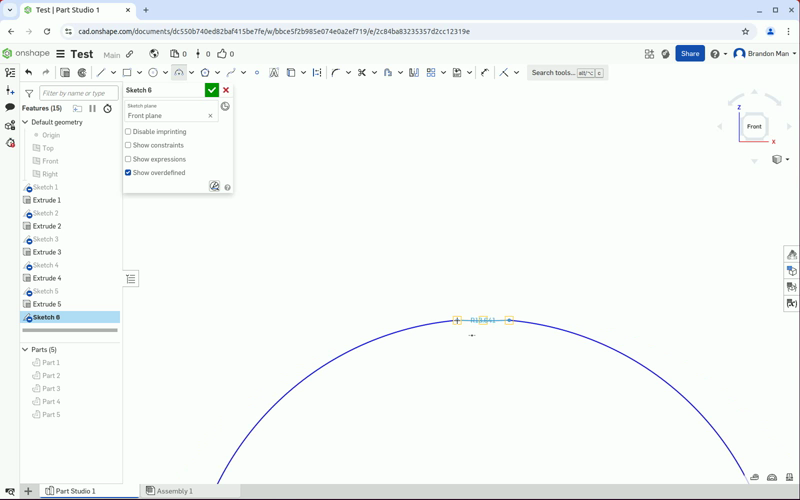
scroll(-6)
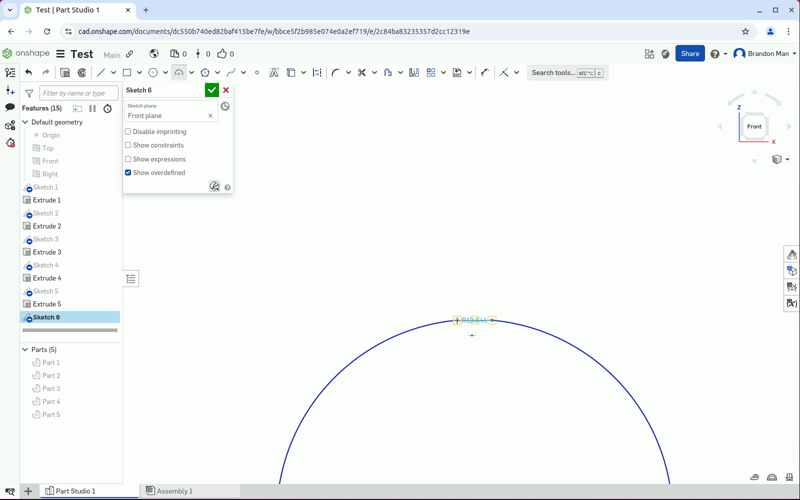
scroll(-6)
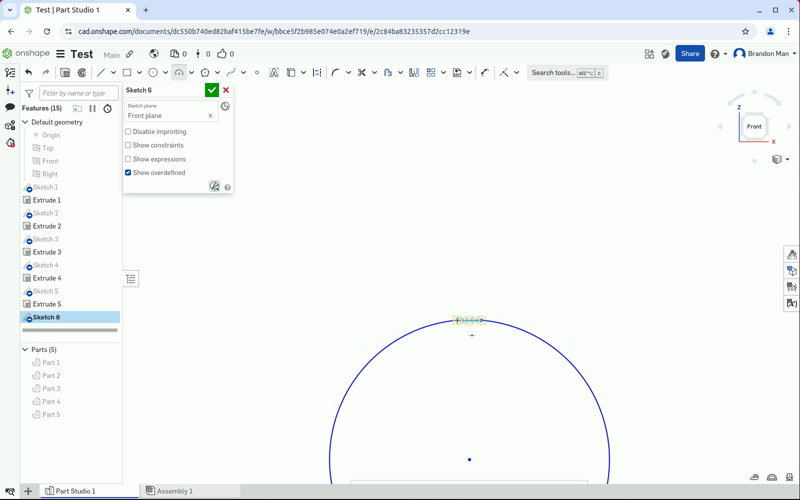
scroll(-6)
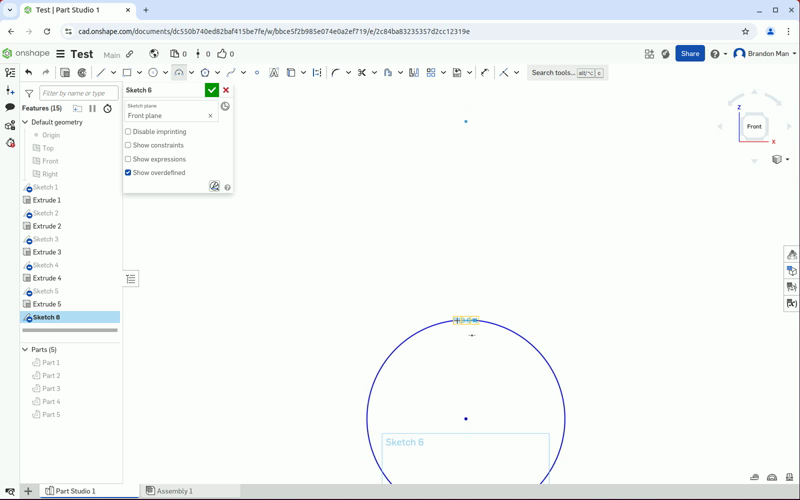
scroll(-6)
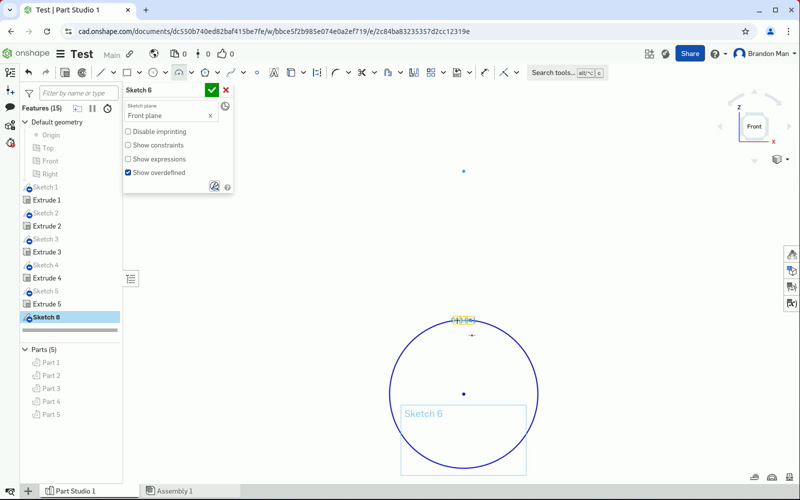
scroll(-6)
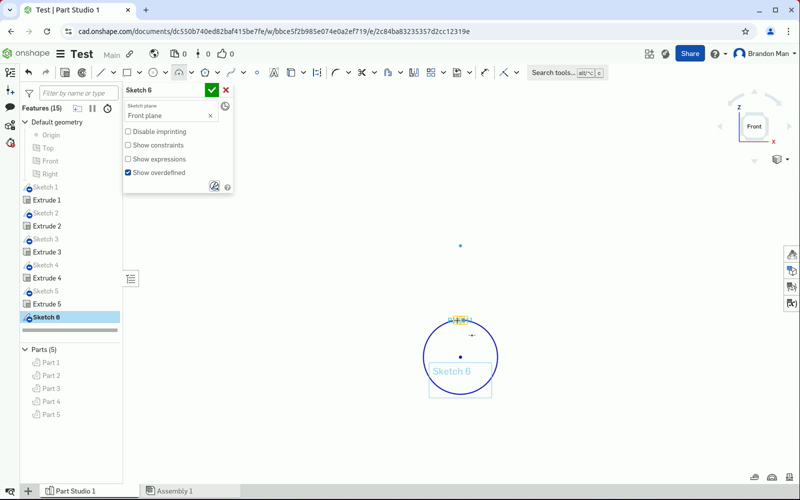
key_down(shift)
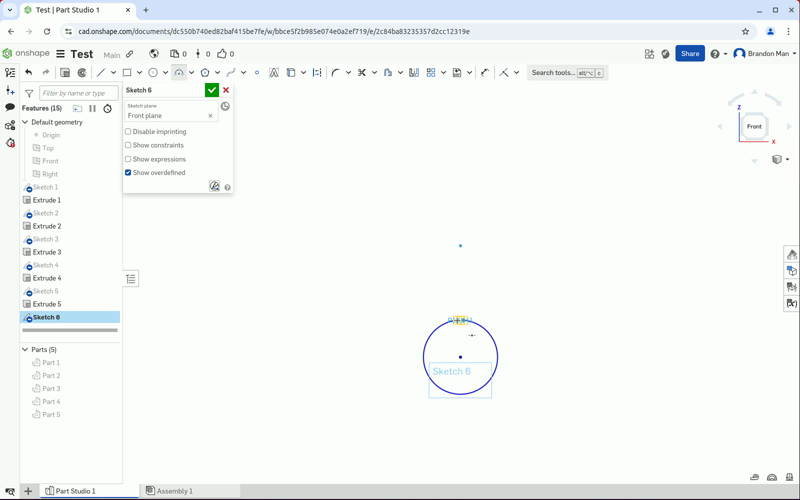
mouse_move(460, 319)
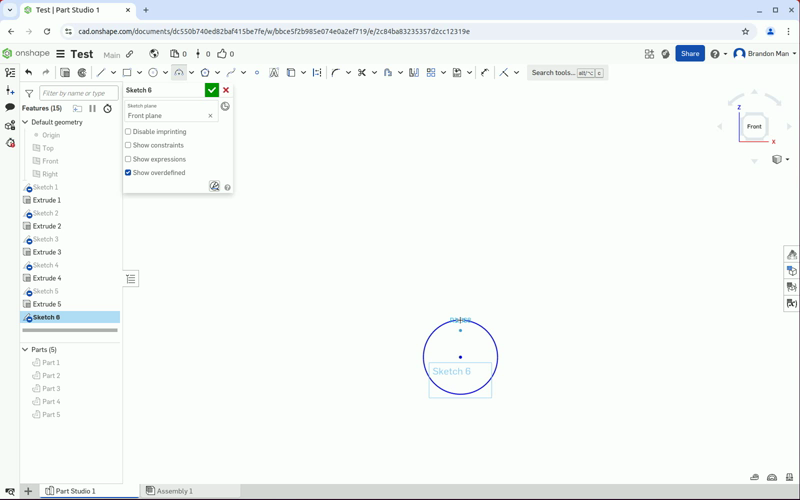
scroll(6)
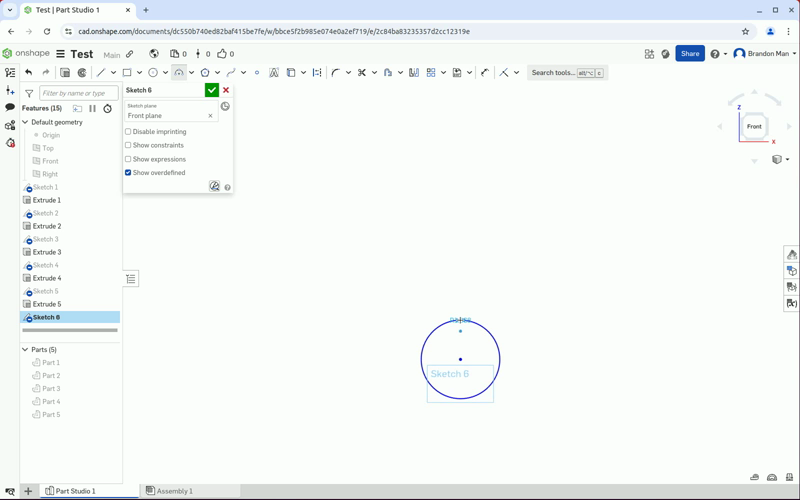
scroll(6)
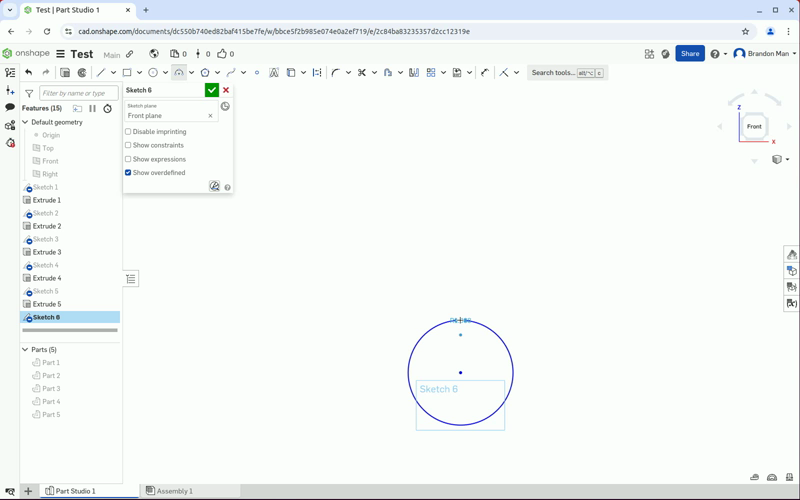
scroll(6)
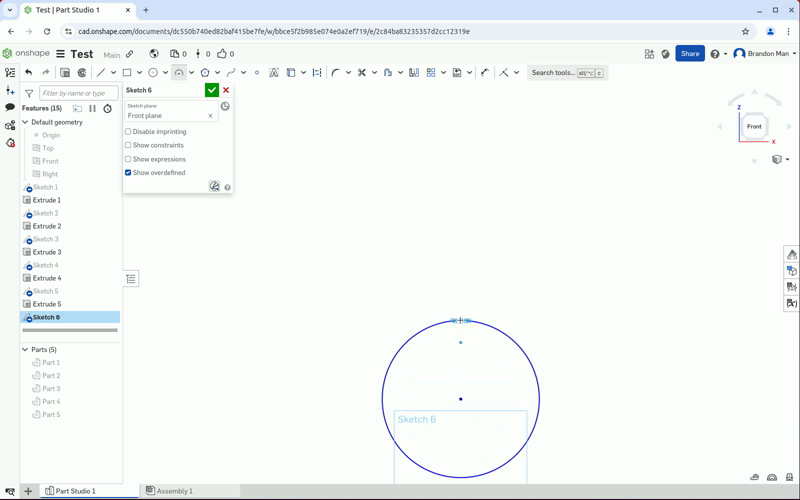
scroll(6)
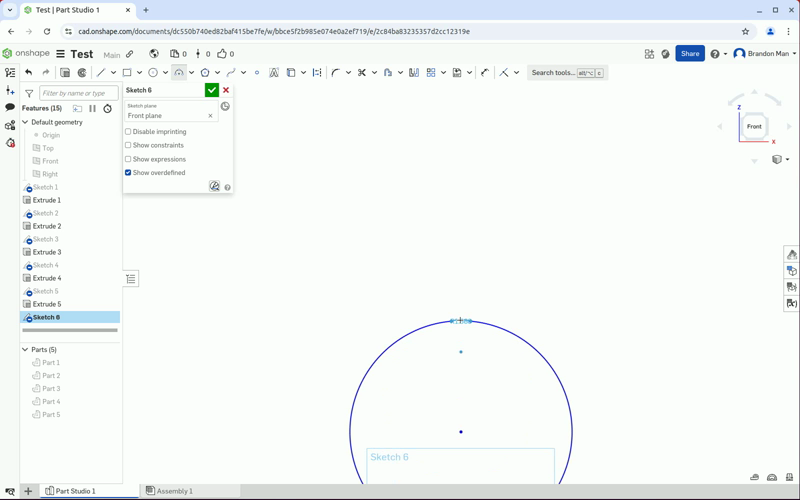
scroll(6)
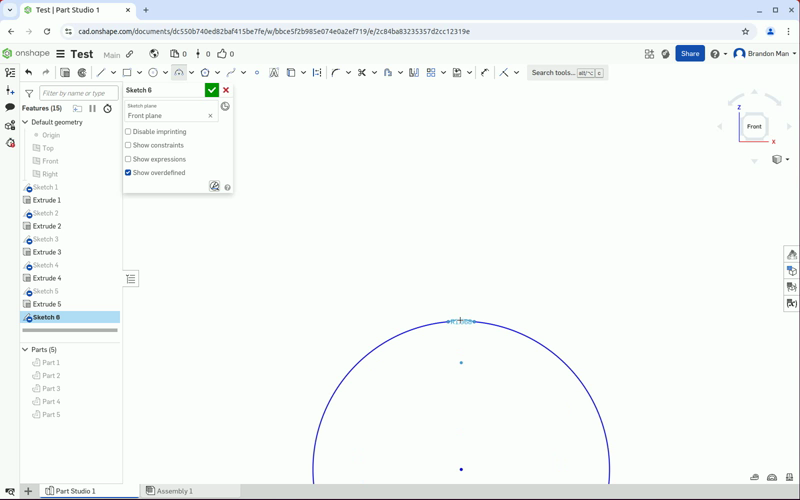
scroll(6)
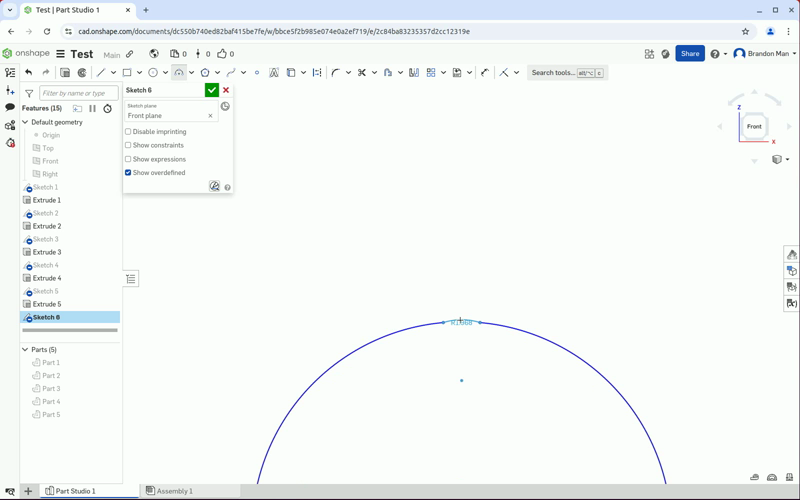
scroll(6)
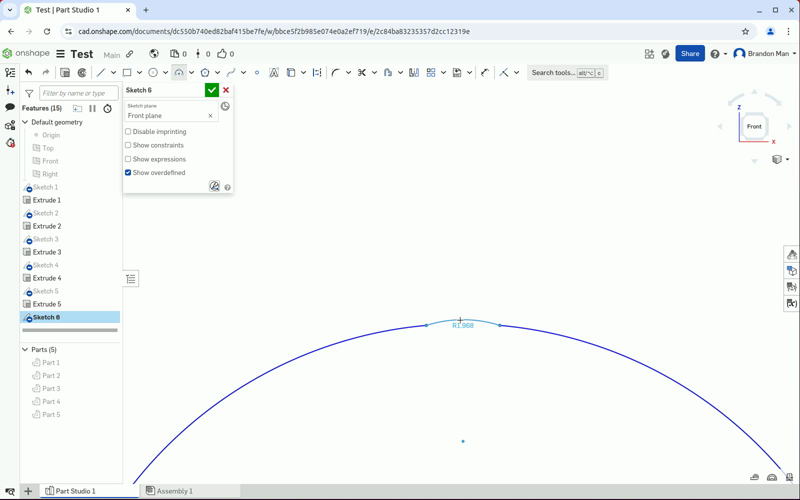
click(460, 319)
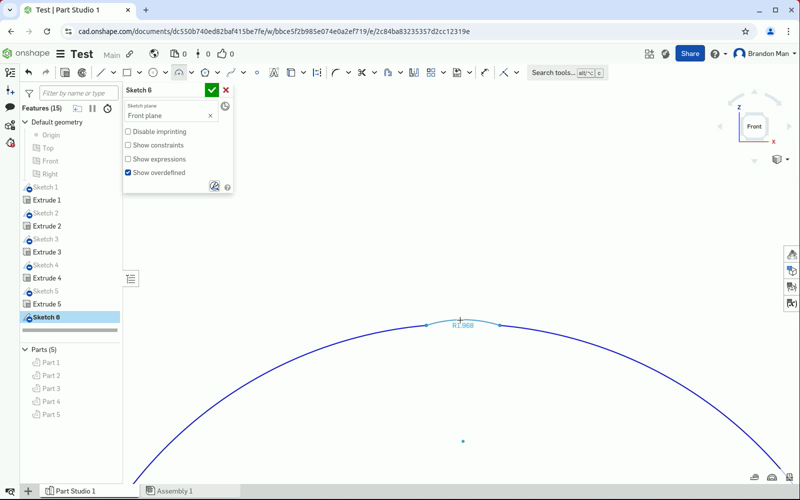
scroll(-6)
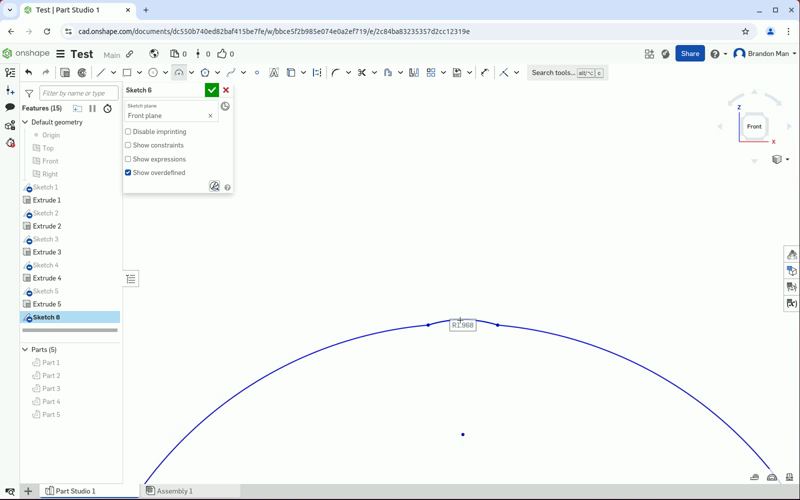
scroll(-6)
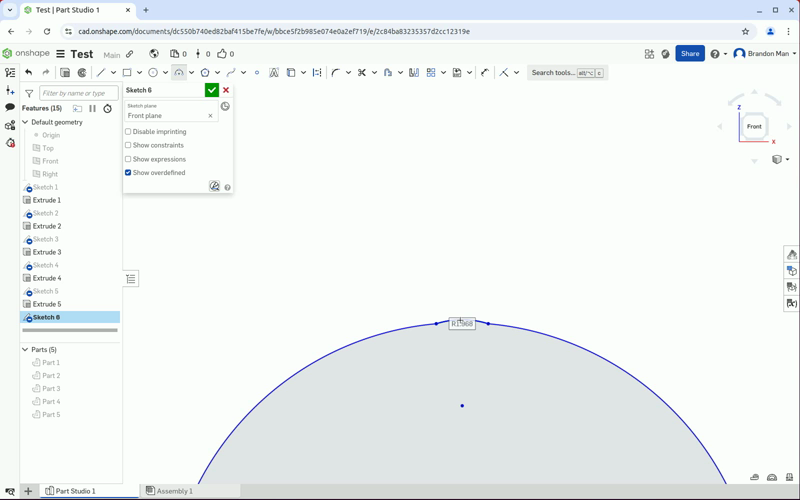
scroll(-6)
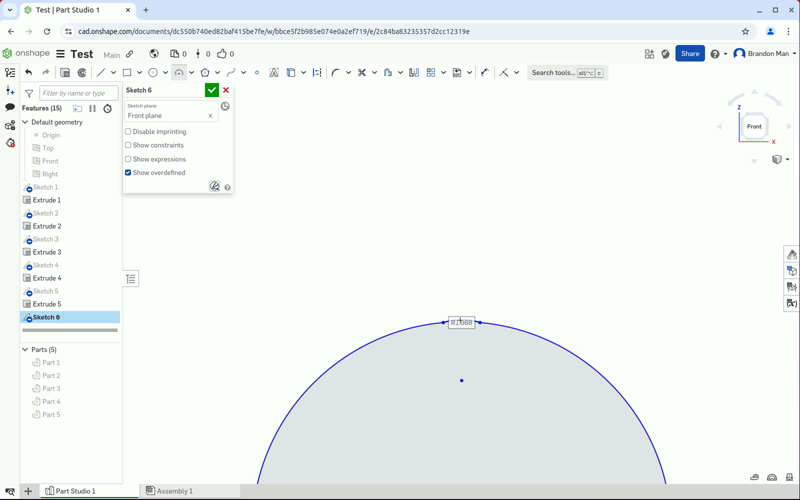
scroll(-6)
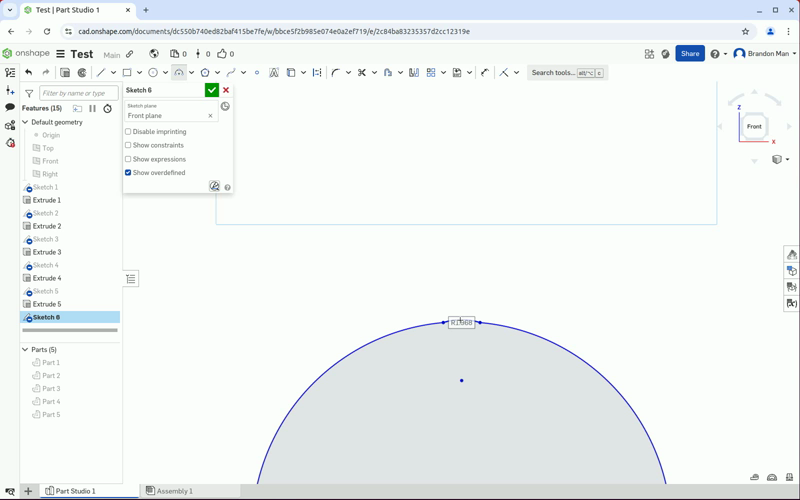
scroll(-6)
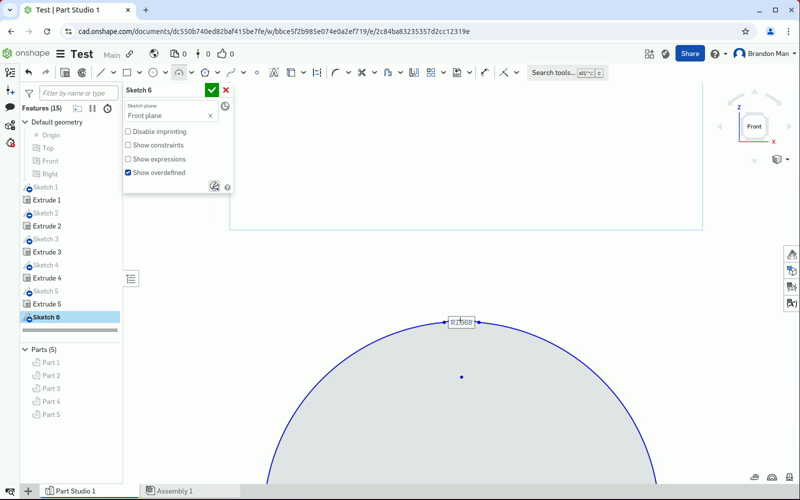
scroll(-6)
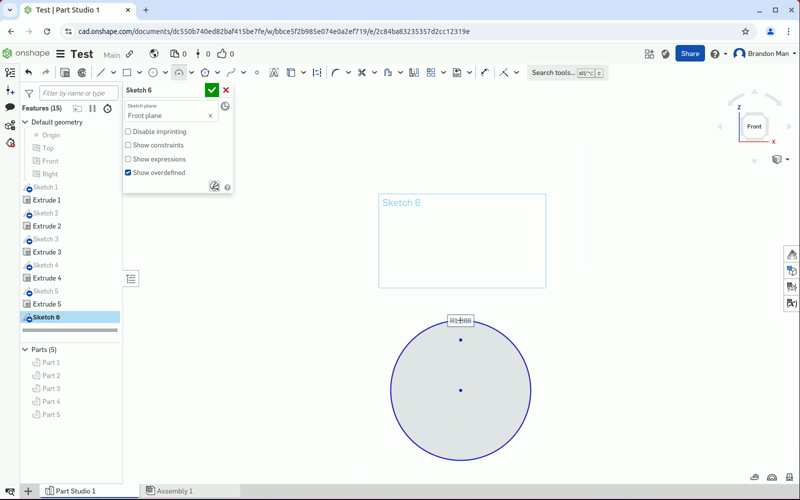
scroll(-6)
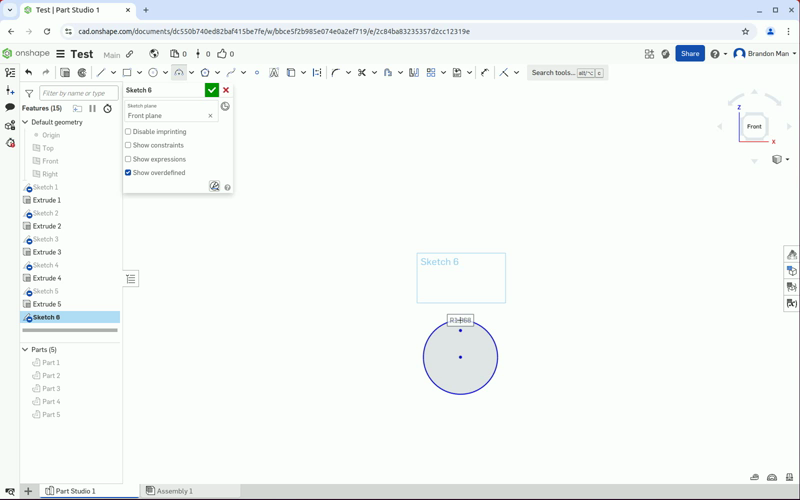
key_up(shift)
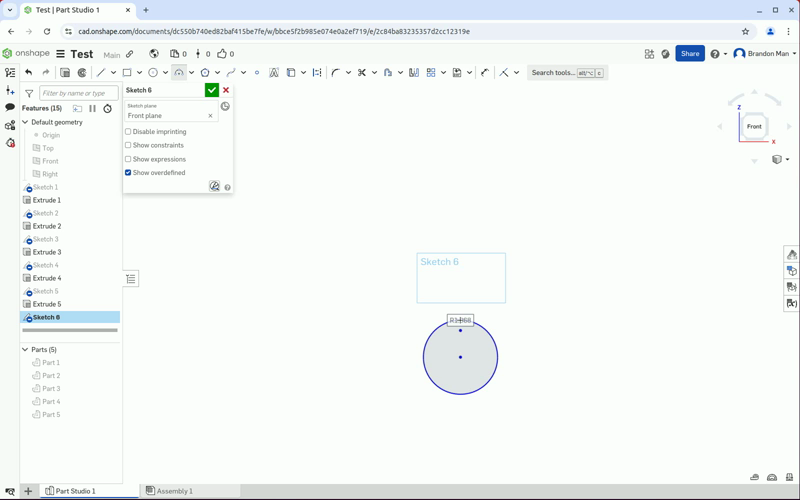
key(esc)
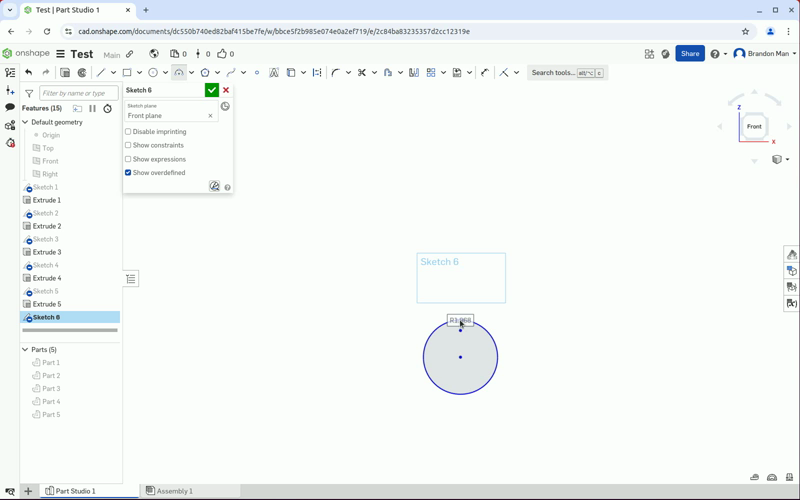
key(c)
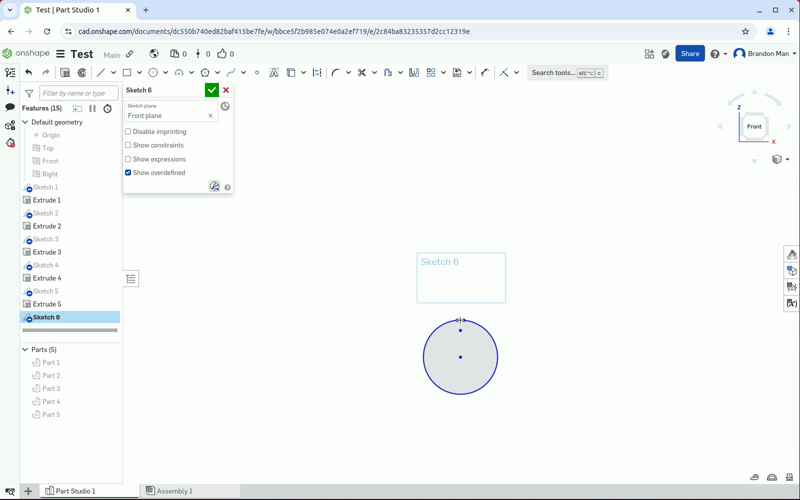
key_down(shift)
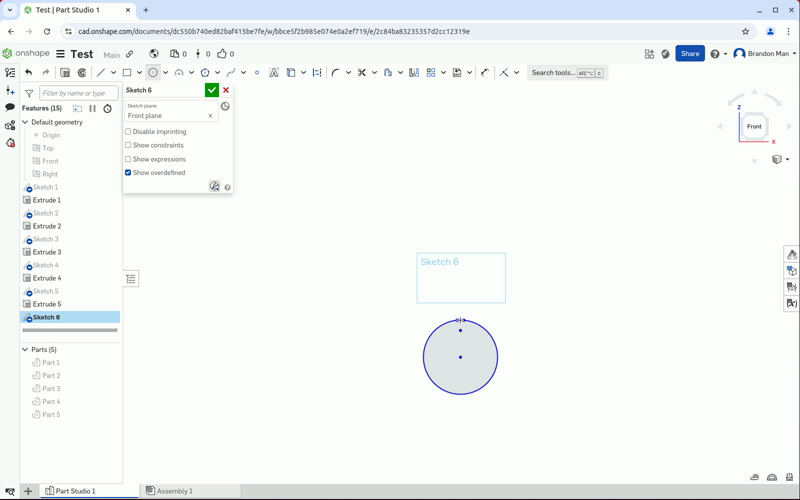
mouse_move(460, 357)
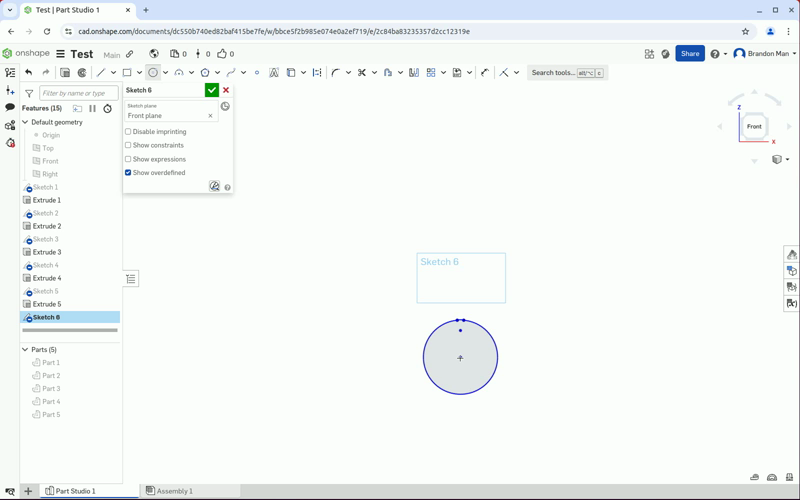
click(460, 357)
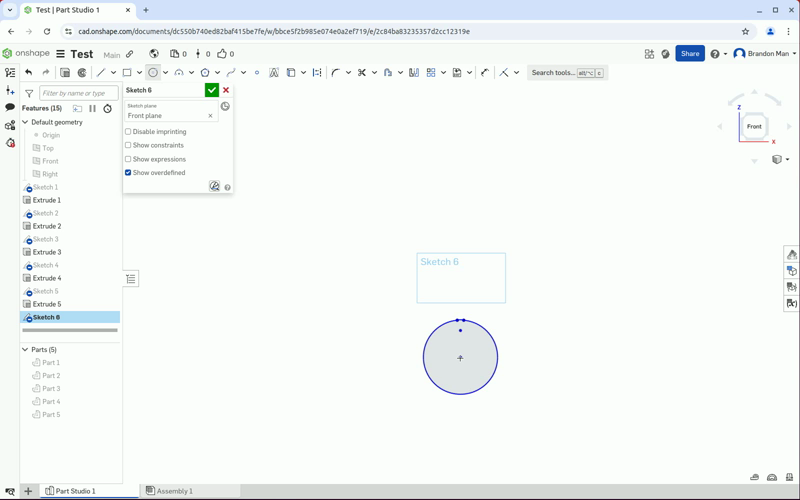
key_up(shift)
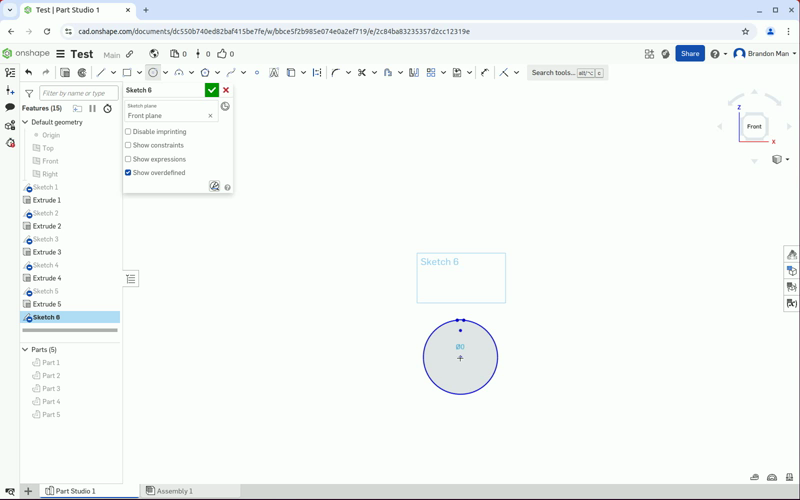
mouse_move(487, 357)
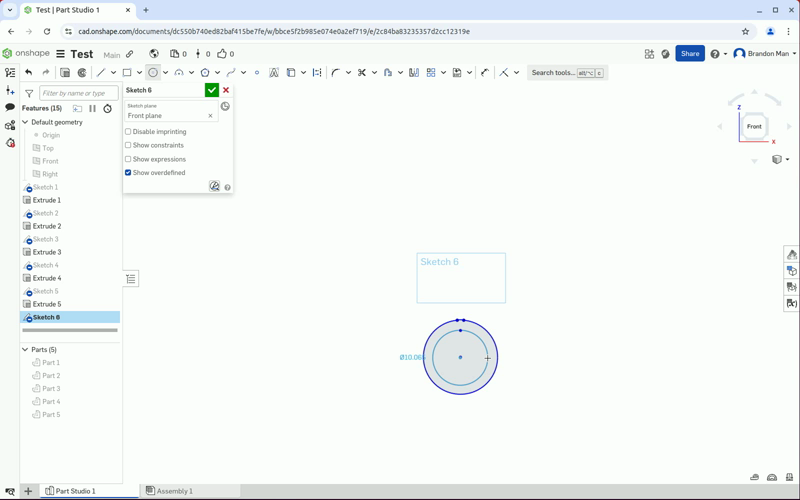
click(487, 357)
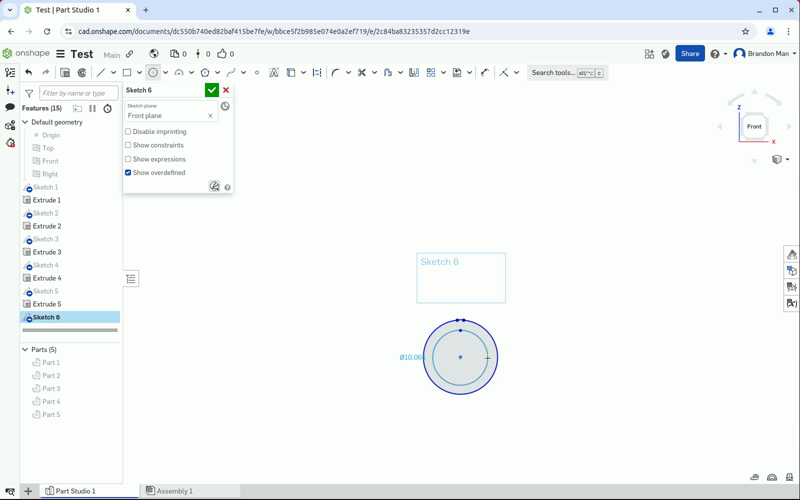
key(esc)
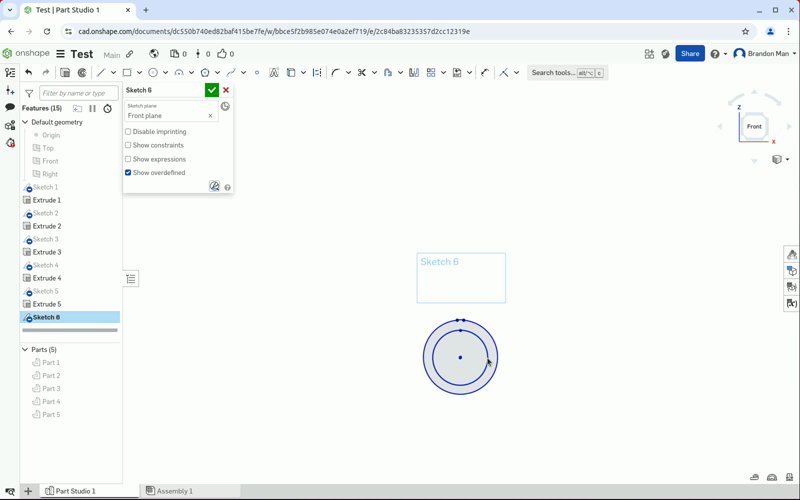
mouse_move(455, 388)
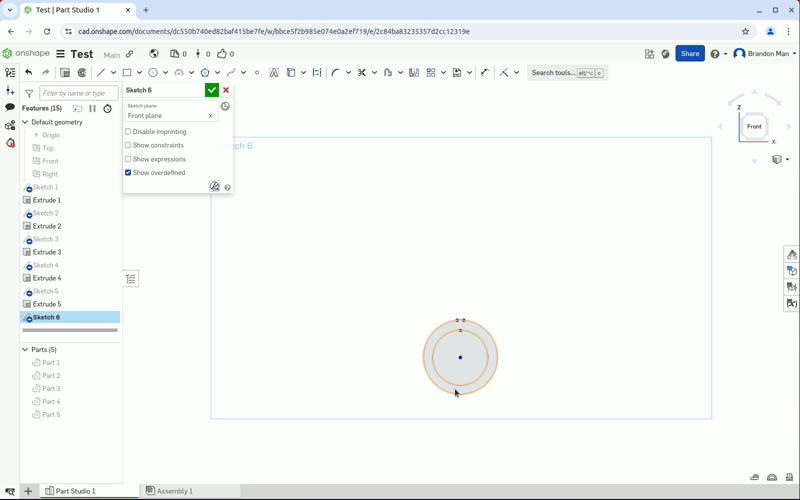
click(455, 388)
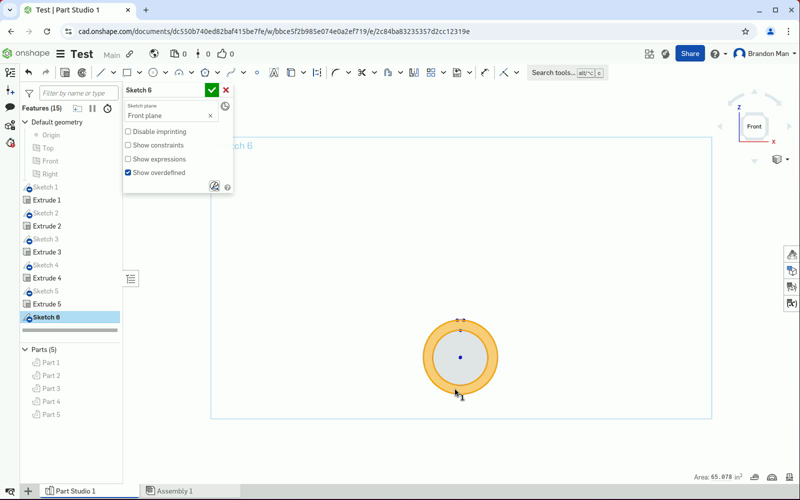
mouse_move(73, 352)
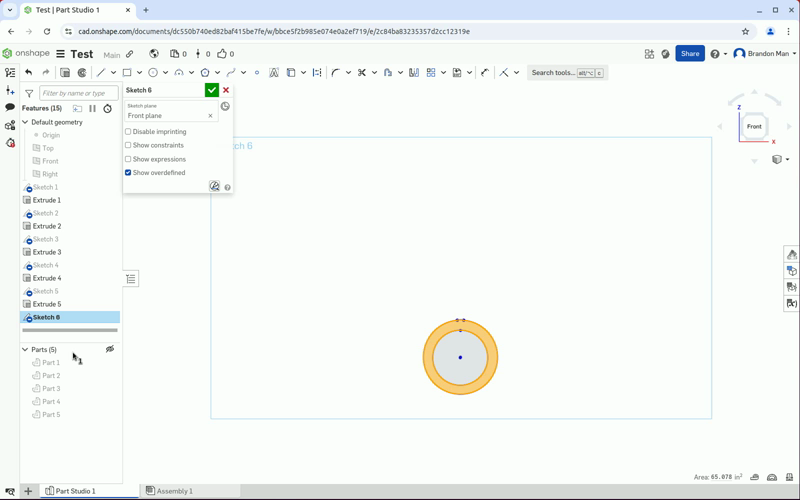
key(shift+y)
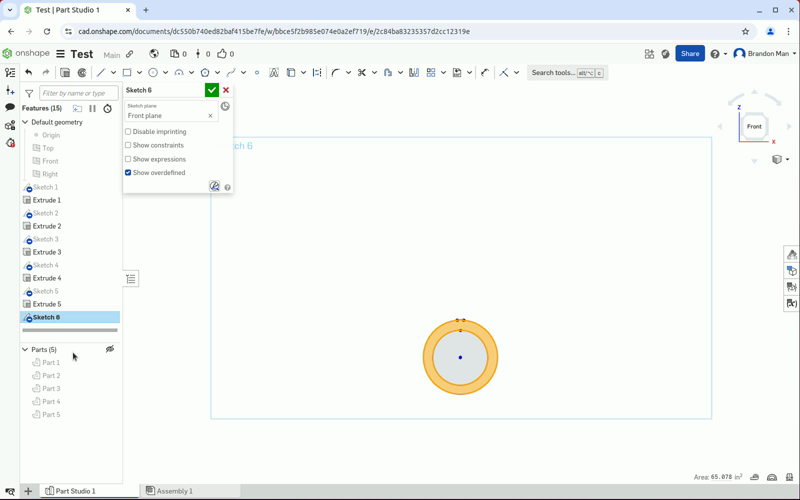
key(shift+e)
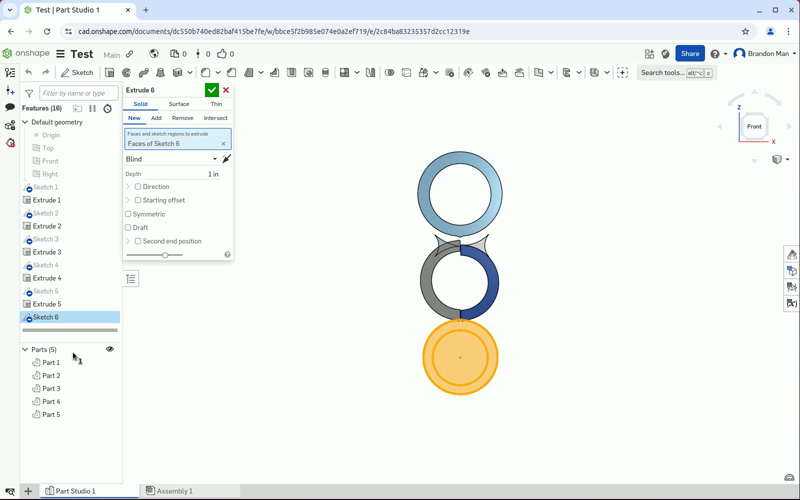
mouse_move(143, 106)
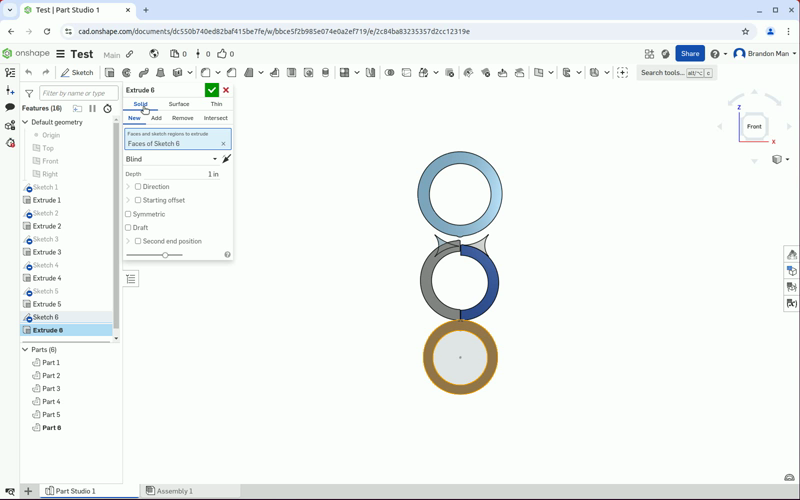
click(143, 106)
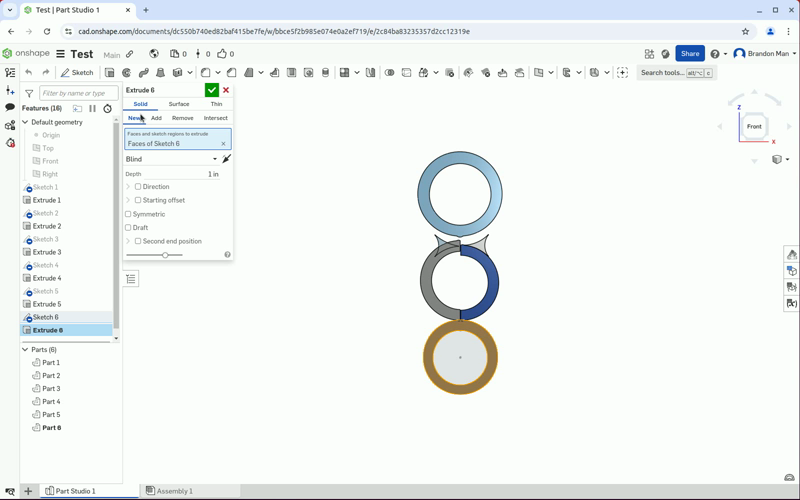
mouse_move(137, 120)
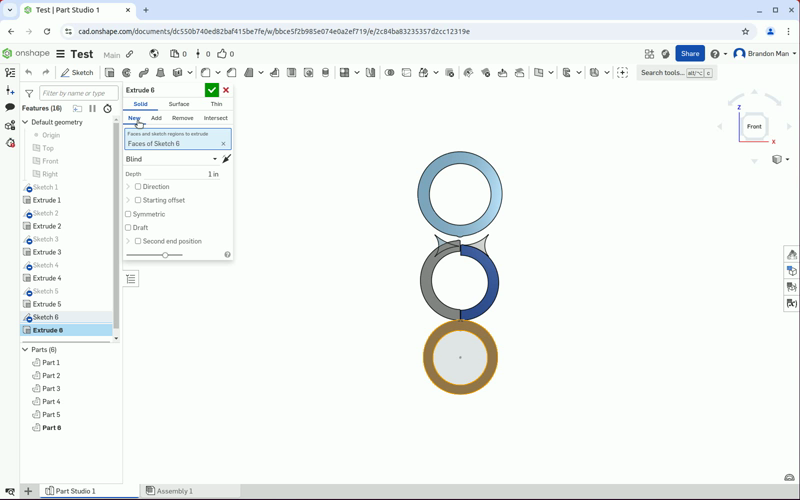
click(137, 120)
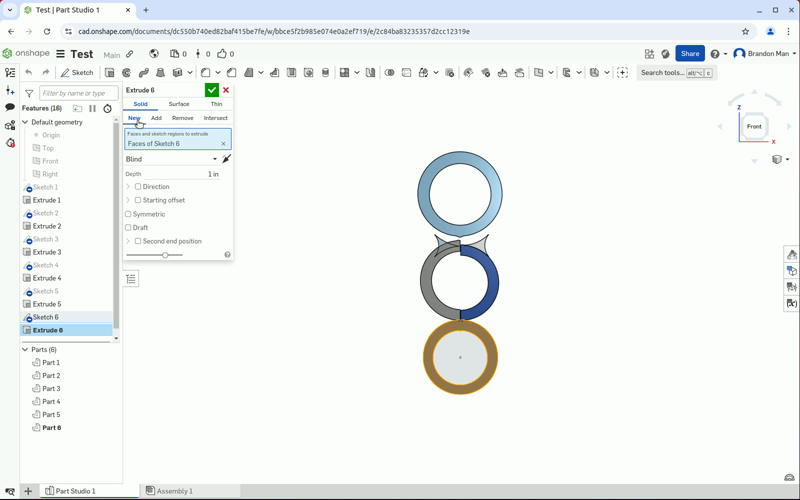
key(tab, 4)
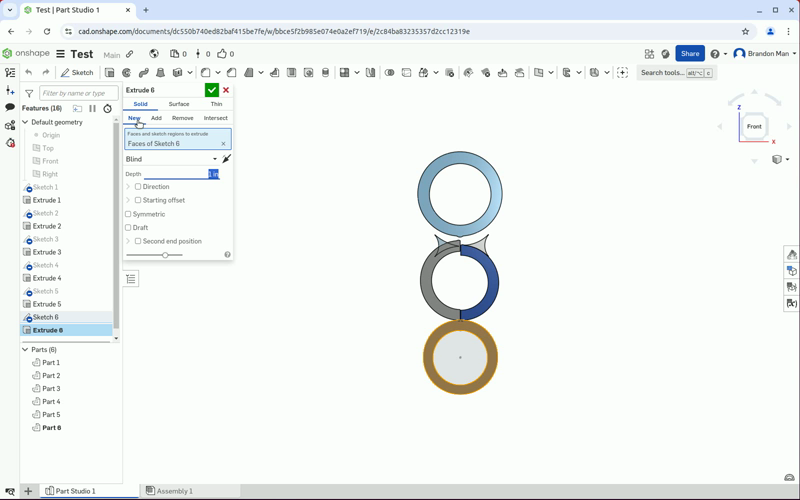
text(4.574)
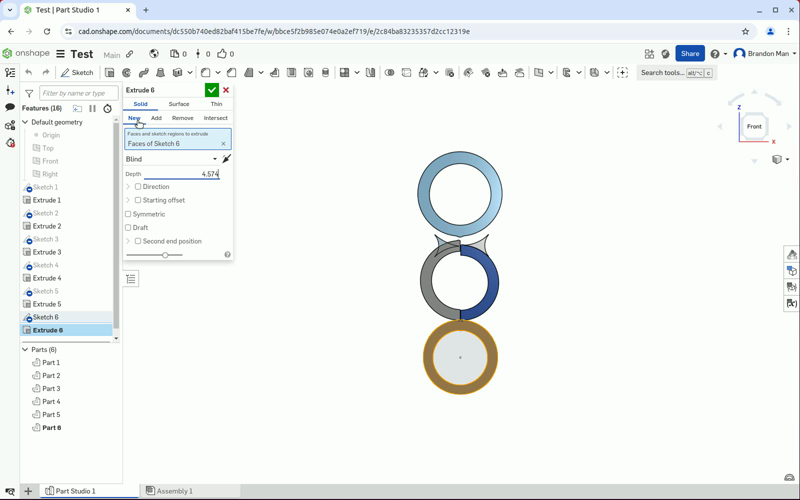
key(enter)
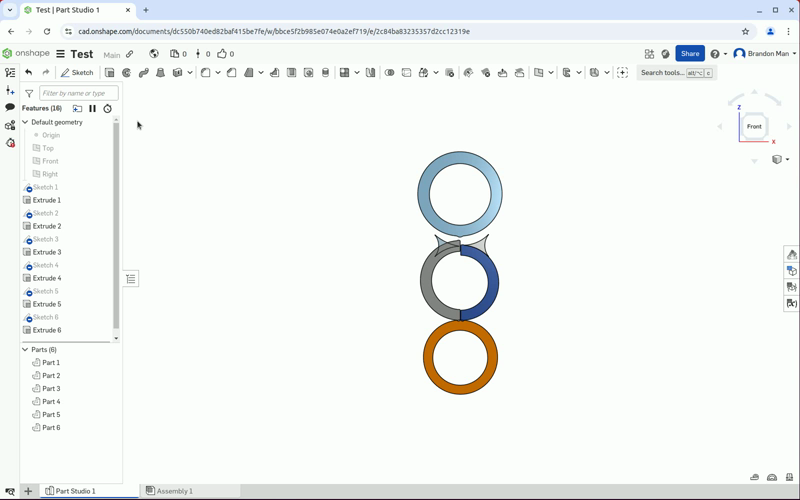
key(shift+h)
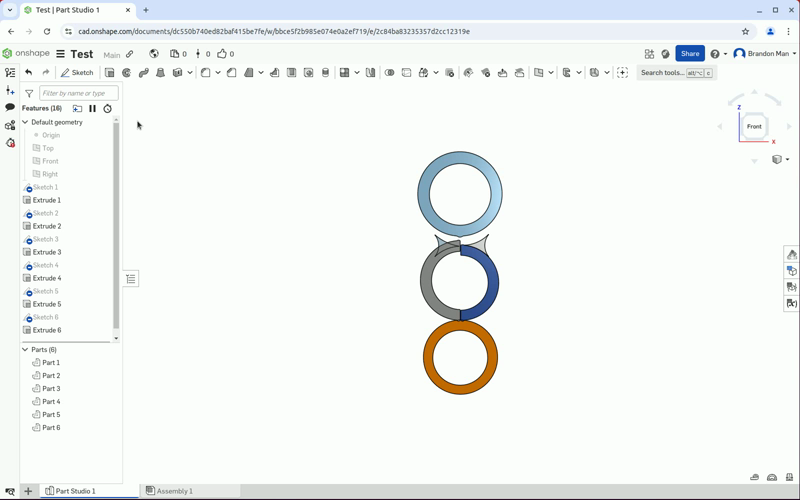
key(shift+h)
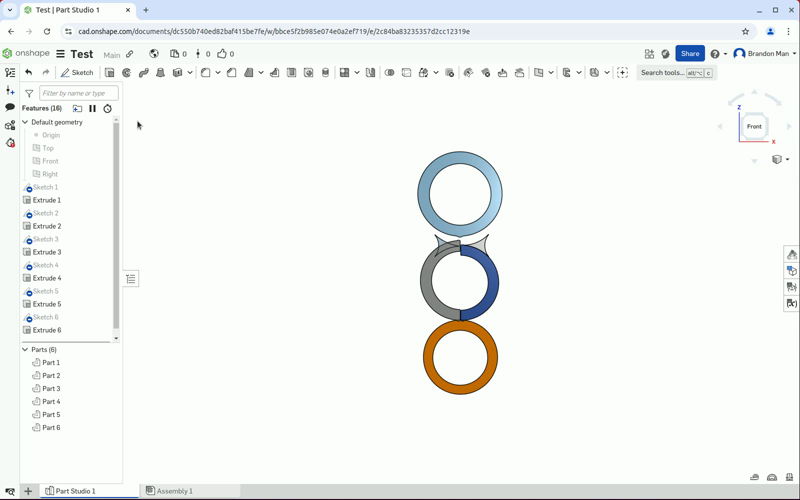
mouse_move(69, 189)
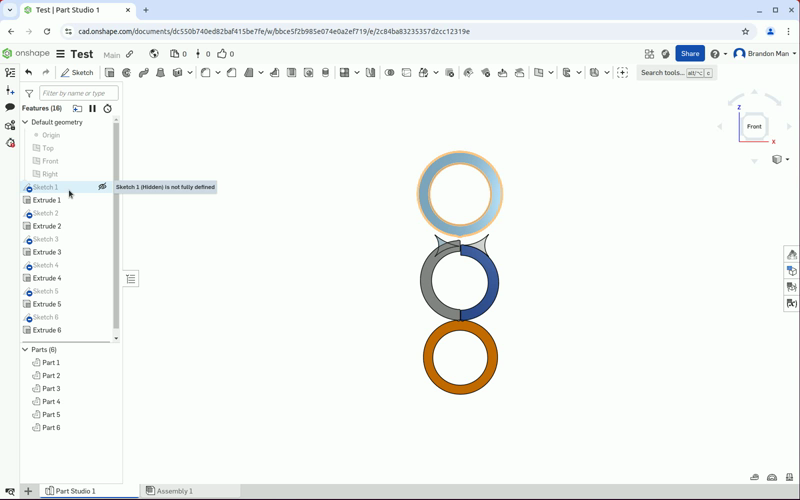
click(69, 189)
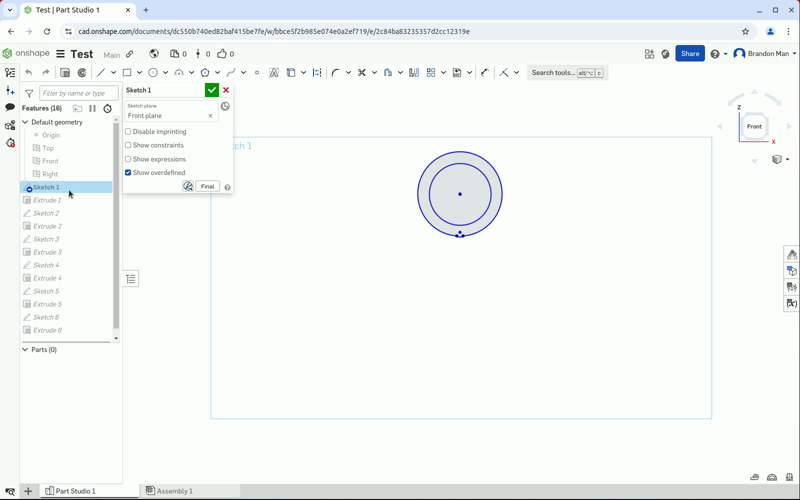
mouse_move(229, 92)
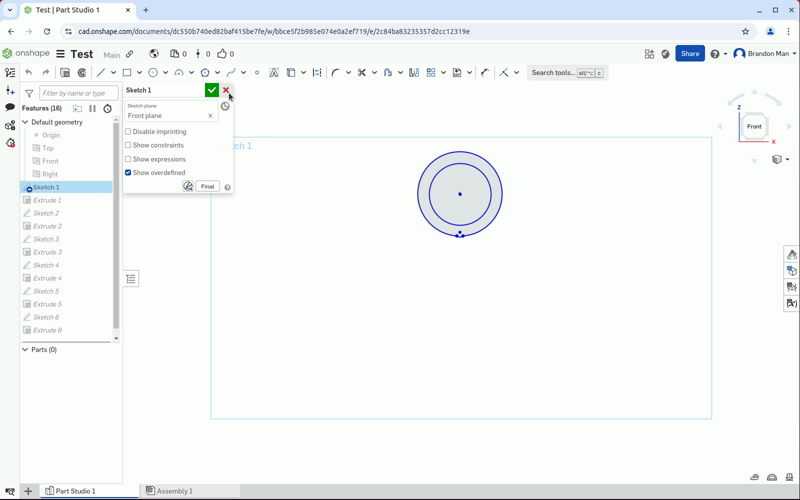
click(229, 92)
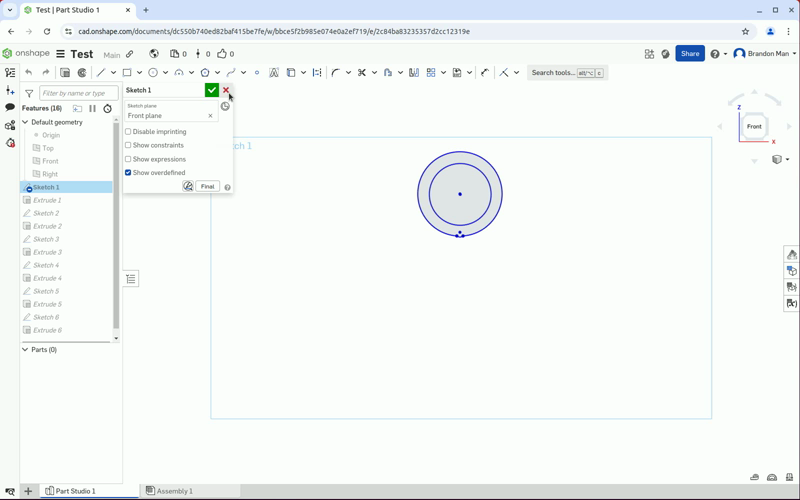
key(shift+s)
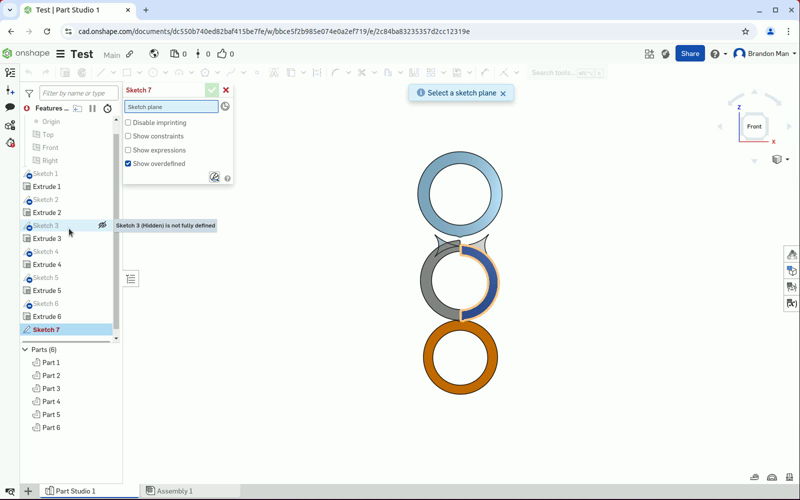
scroll(3)
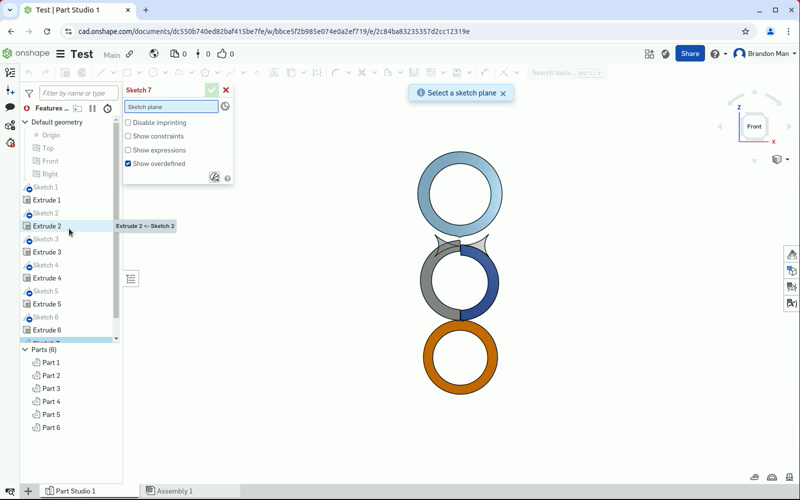
mouse_move(69, 163)
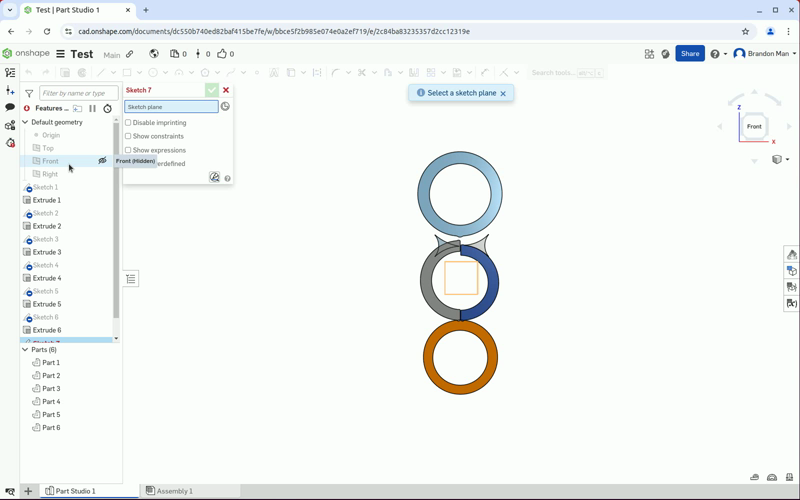
click(69, 163)
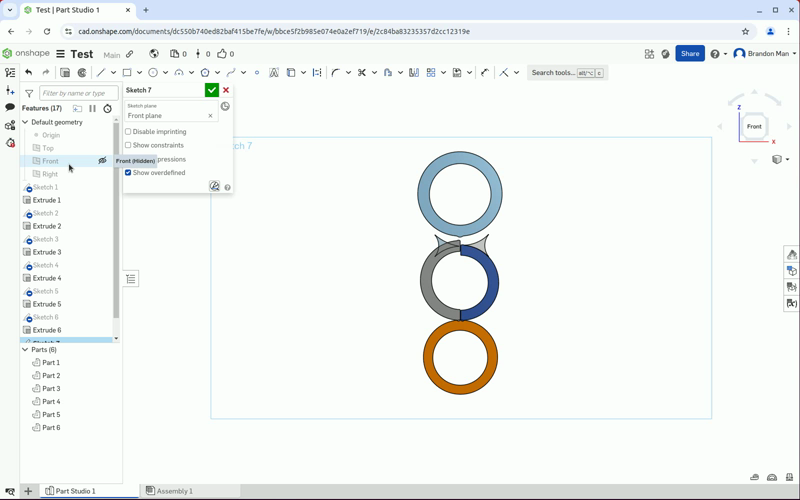
mouse_move(73, 352)
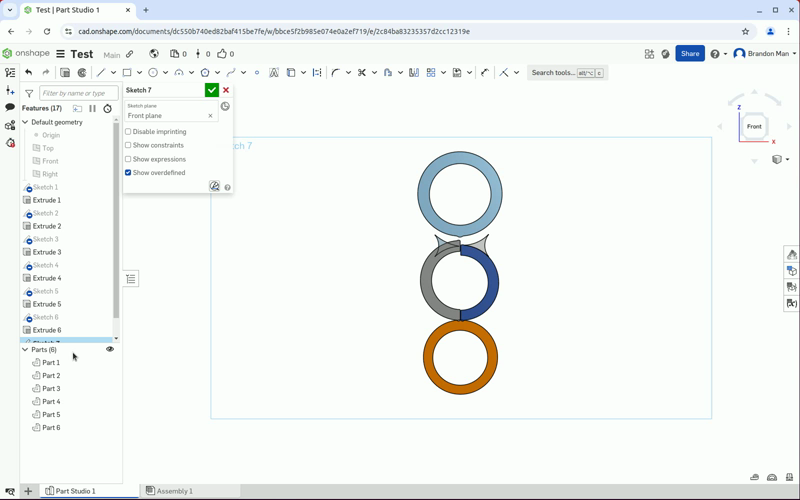
key(y)
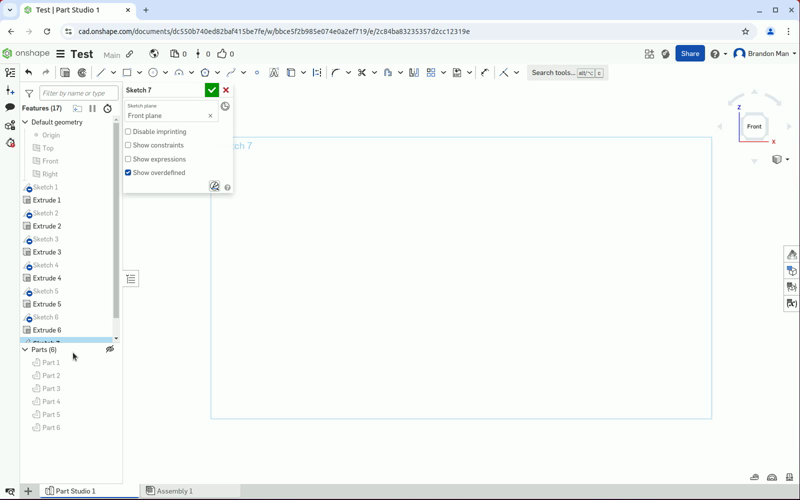
key(a)
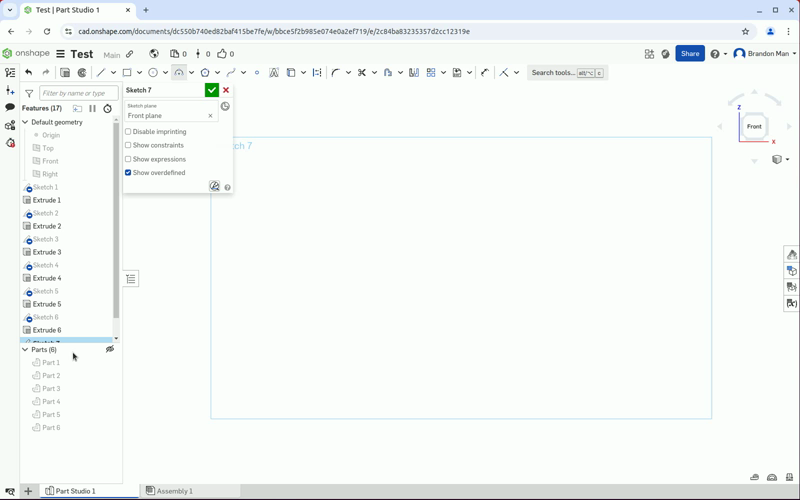
key_down(shift)
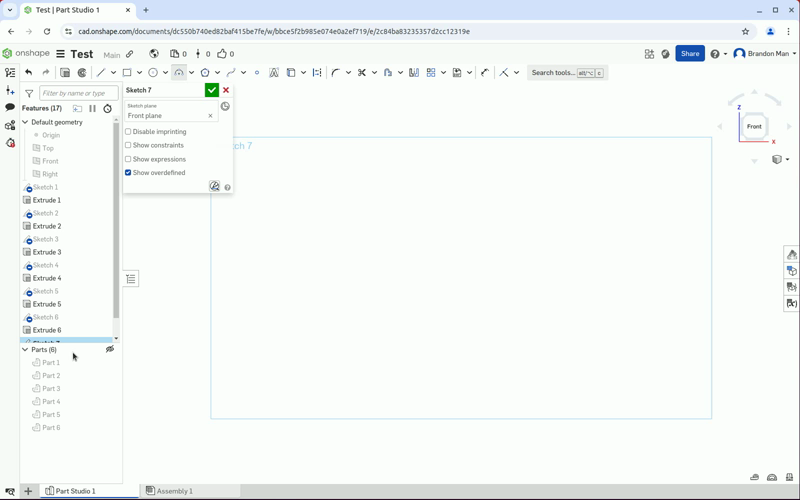
mouse_move(434, 330)
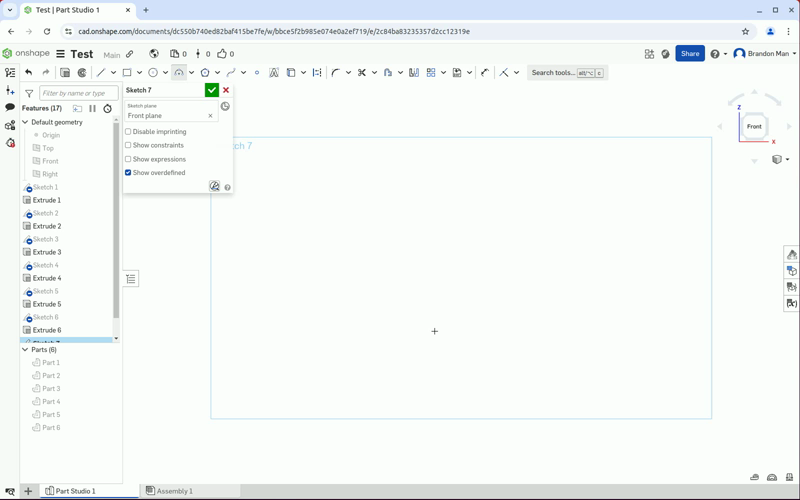
click(434, 330)
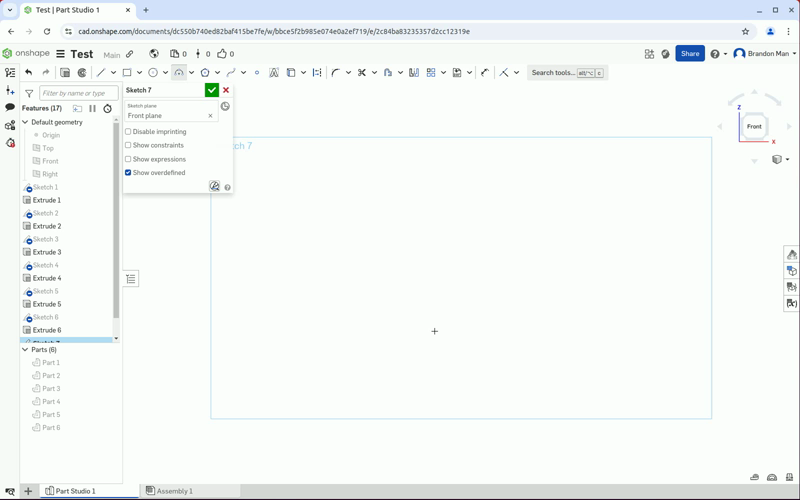
key_up(shift)
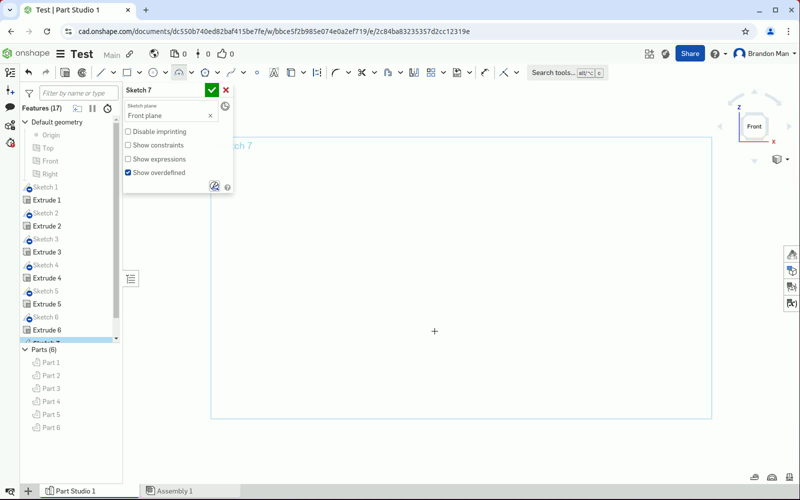
key_down(shift)
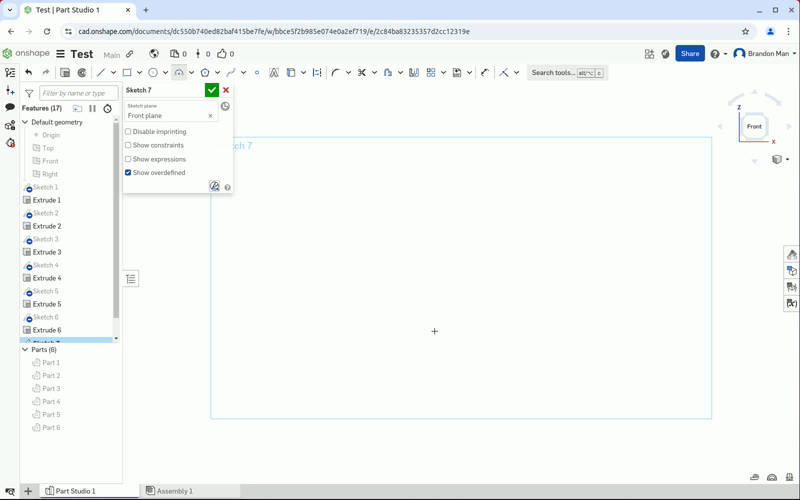
mouse_move(459, 319)
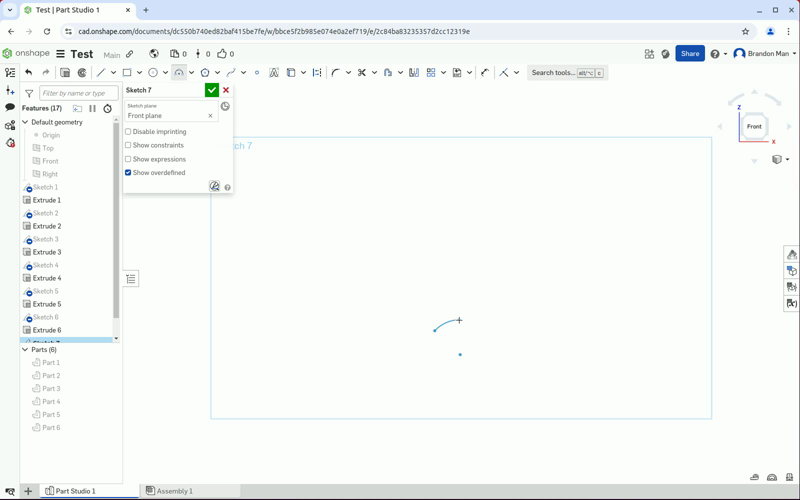
click(459, 319)
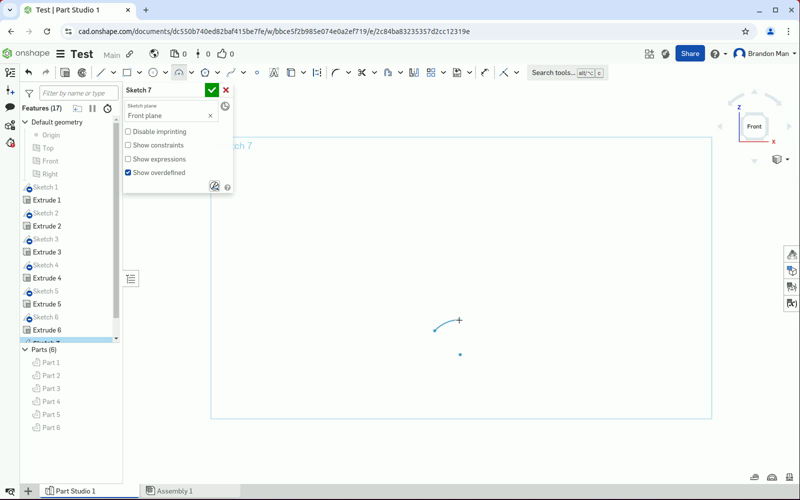
mouse_move(446, 323)
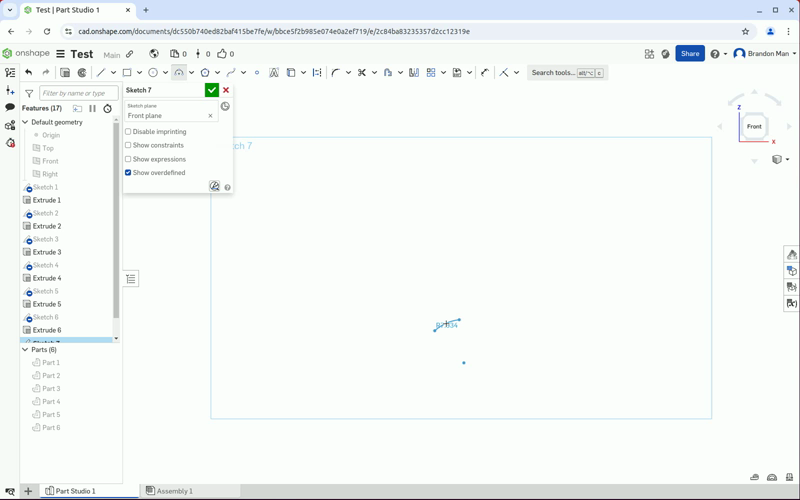
click(446, 323)
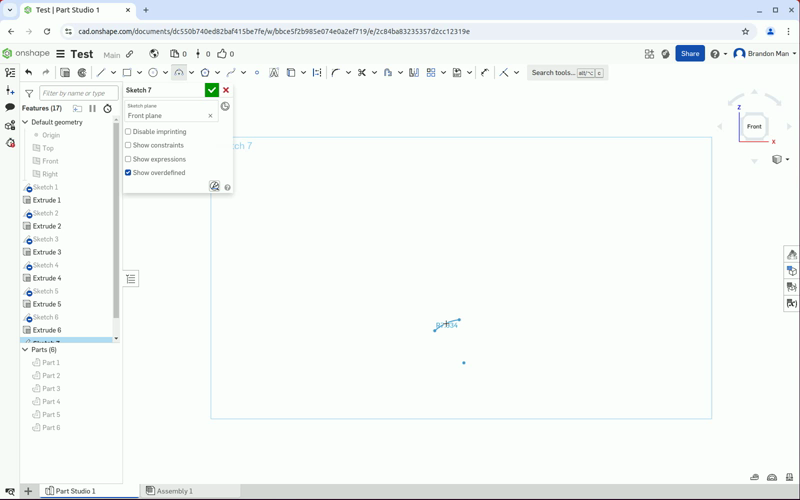
key_up(shift)
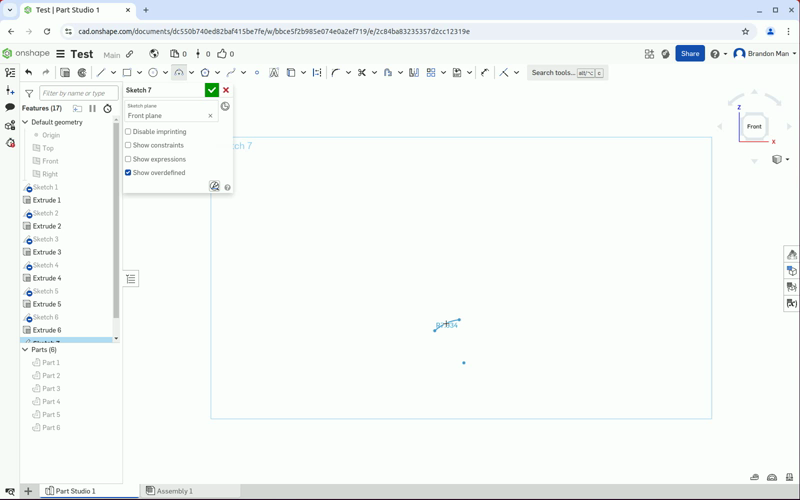
mouse_move(459, 319)
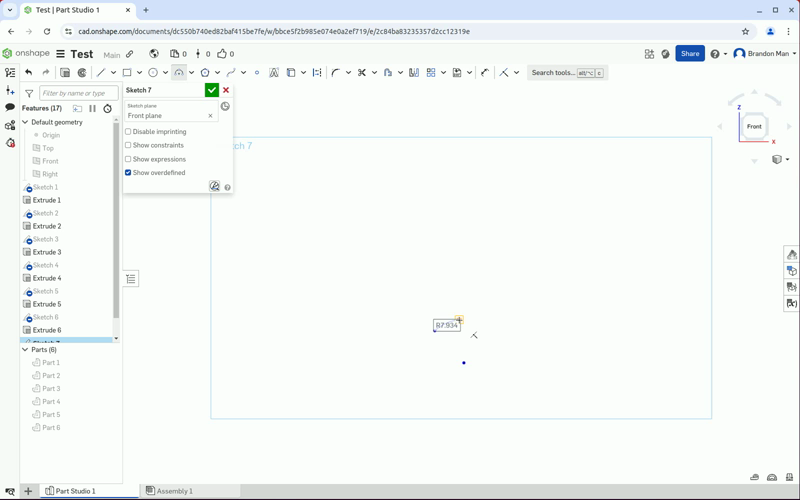
click(459, 319)
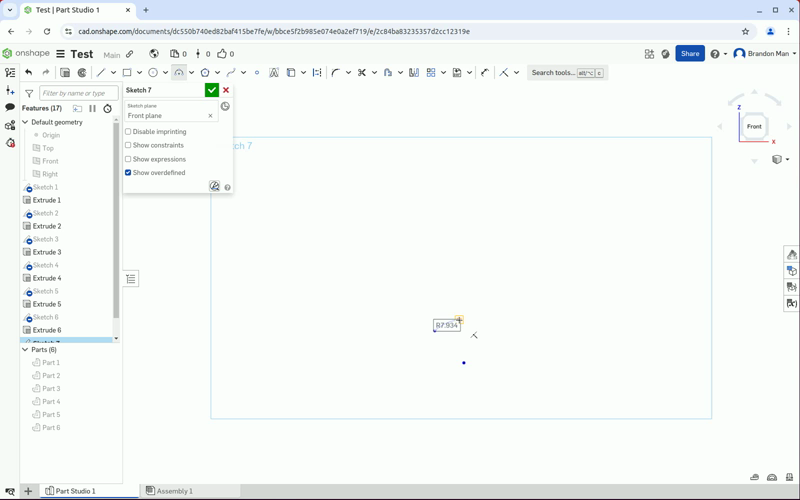
key_down(shift)
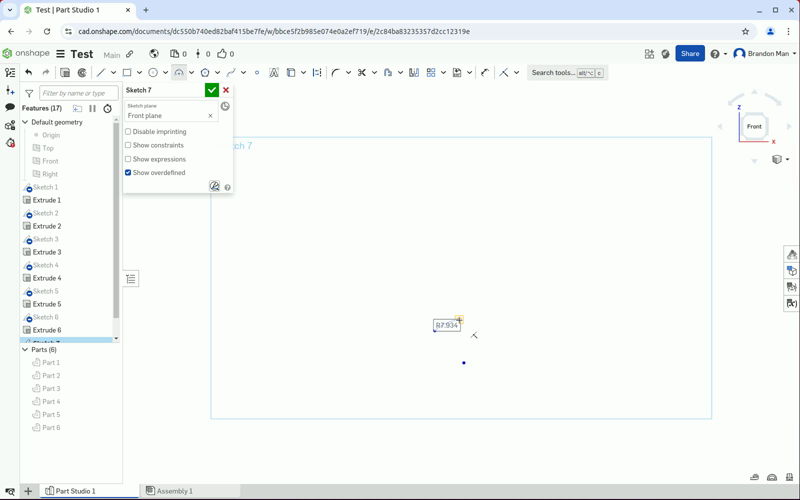
mouse_move(434, 309)
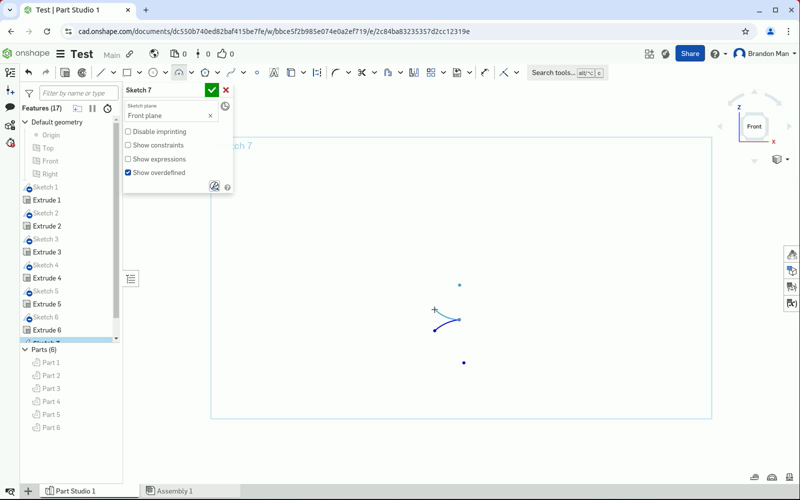
click(434, 309)
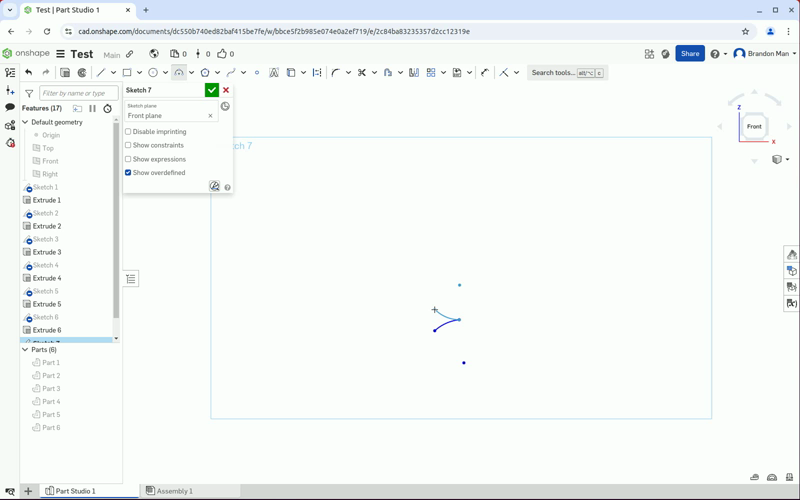
mouse_move(446, 316)
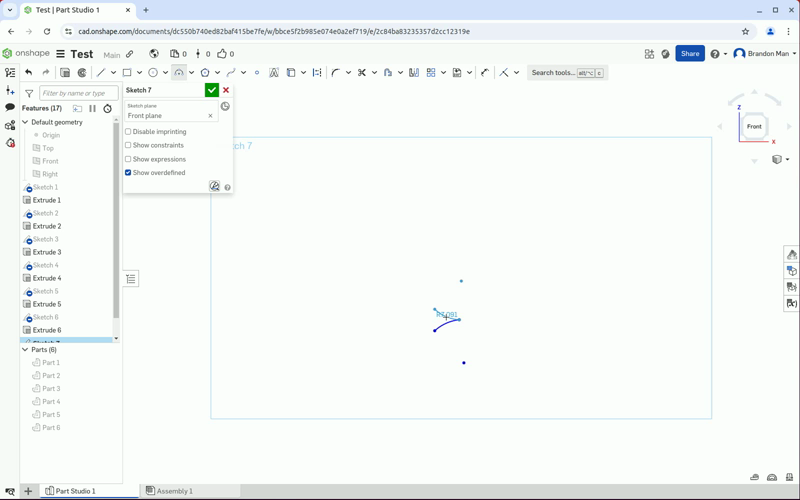
click(446, 316)
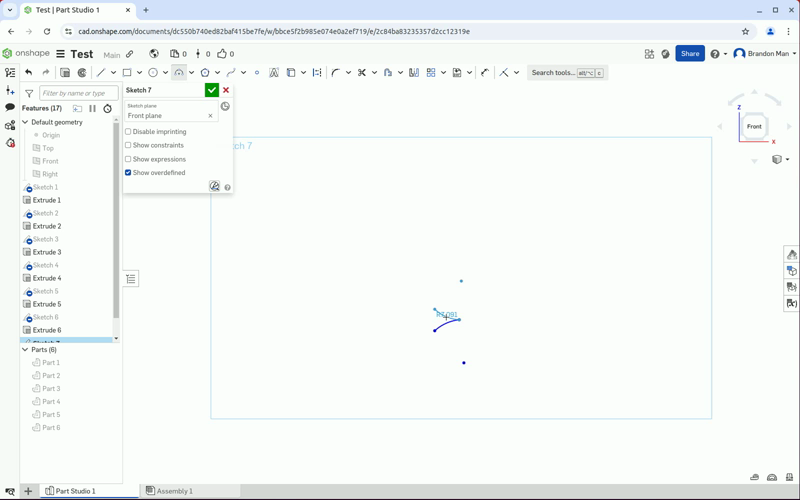
key_up(shift)
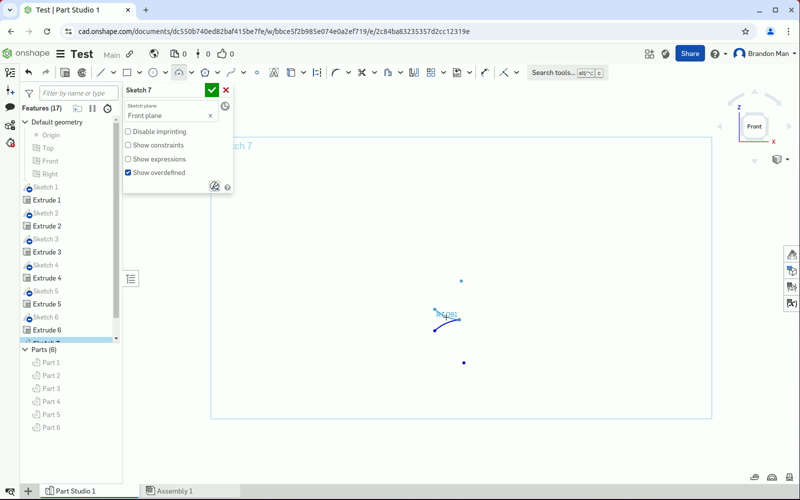
mouse_move(434, 309)
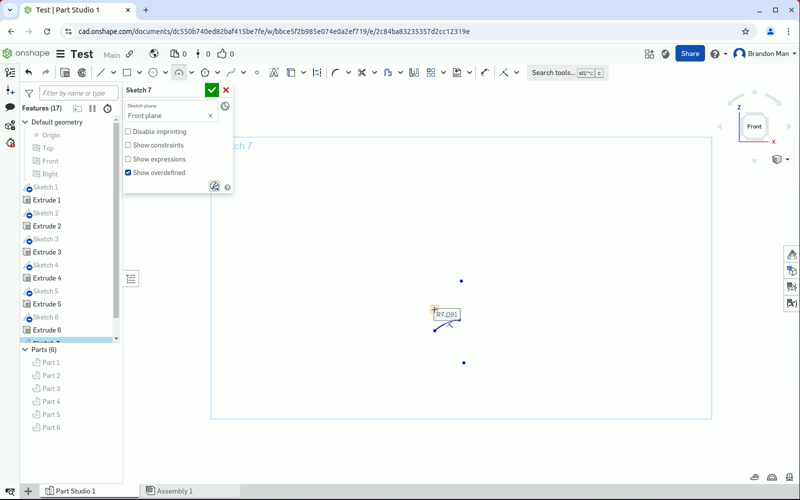
click(434, 309)
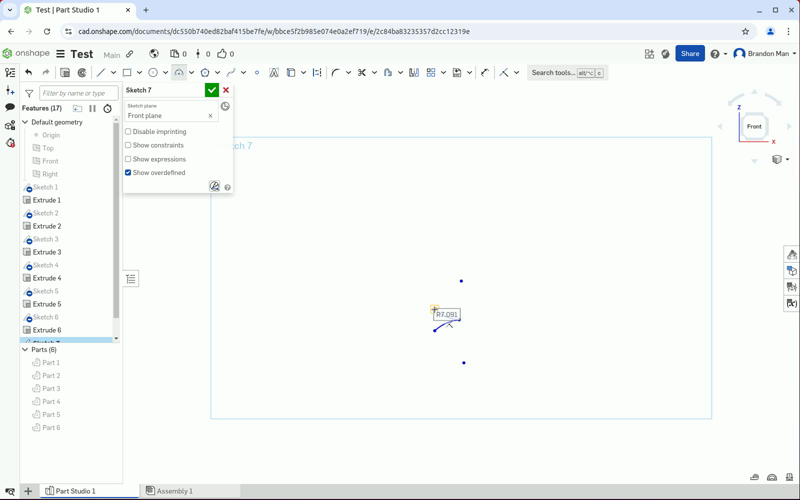
mouse_move(434, 330)
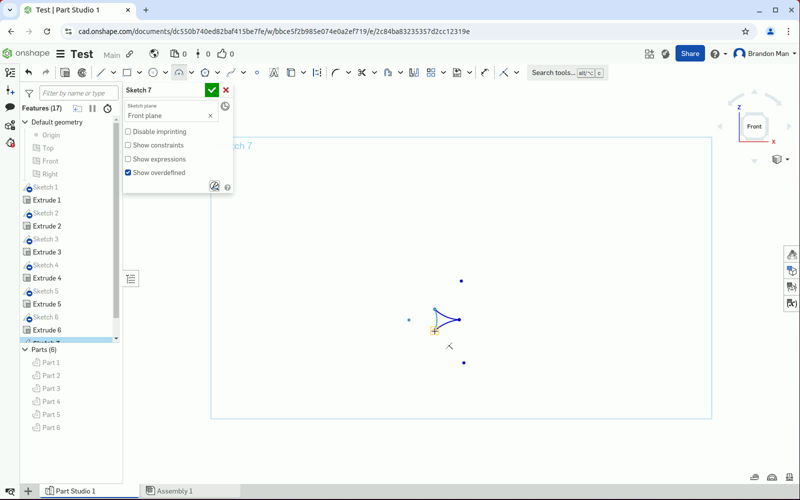
click(434, 330)
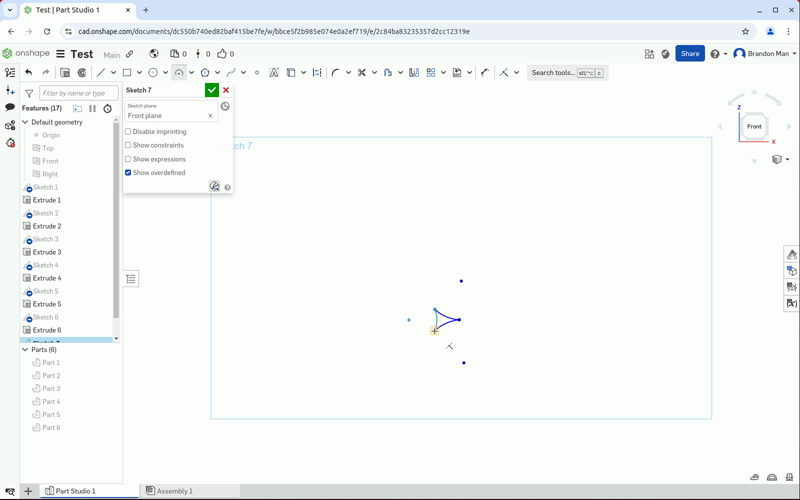
key_down(shift)
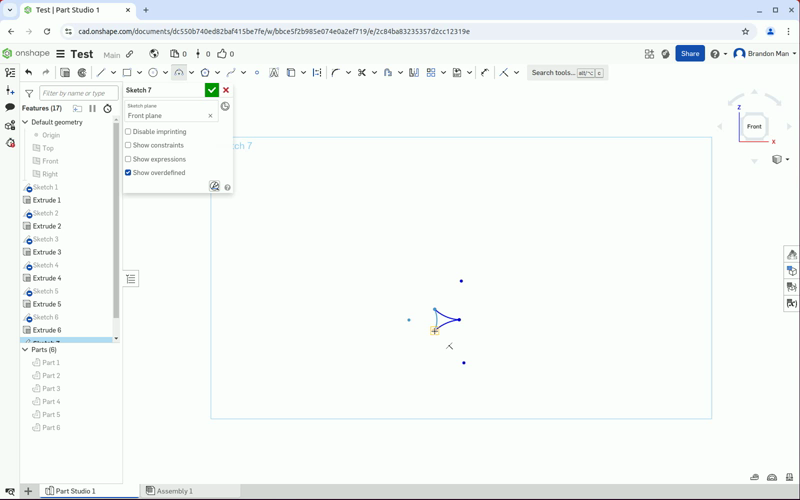
mouse_move(438, 319)
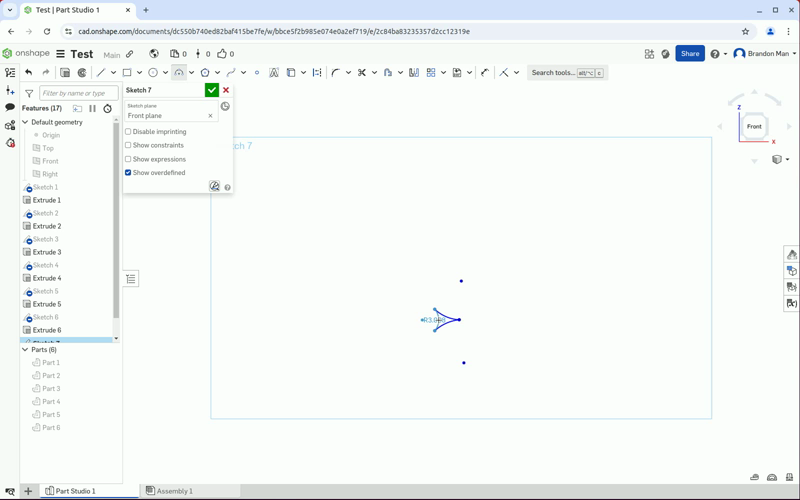
click(438, 319)
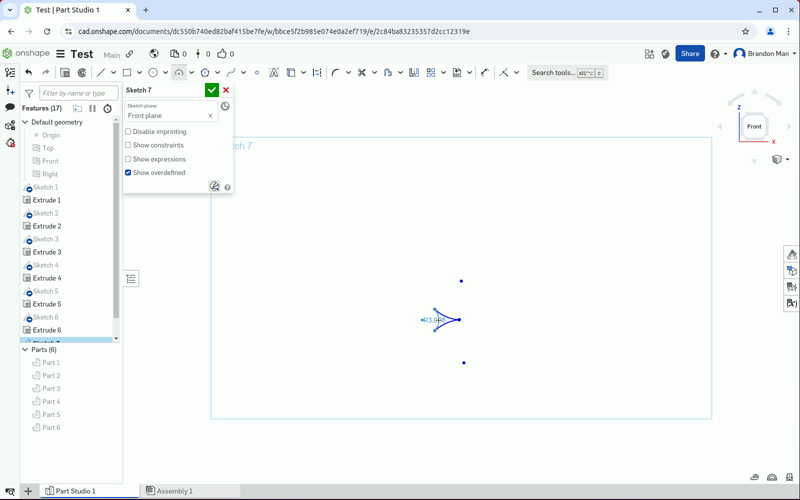
key_up(shift)
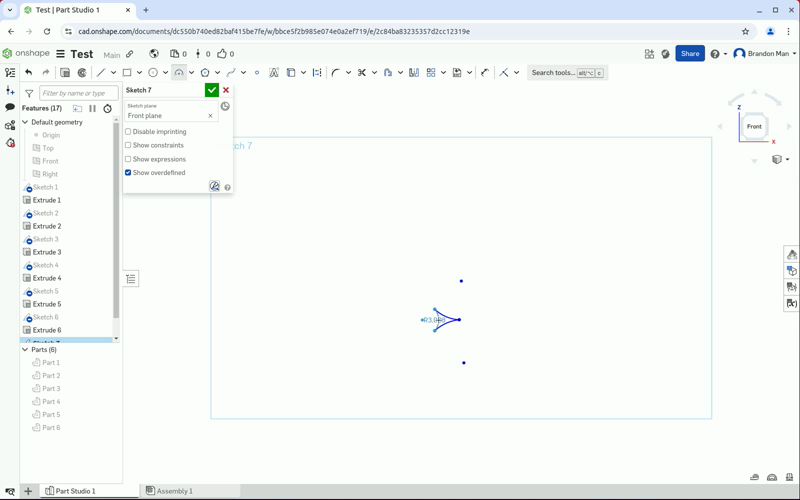
key(esc)
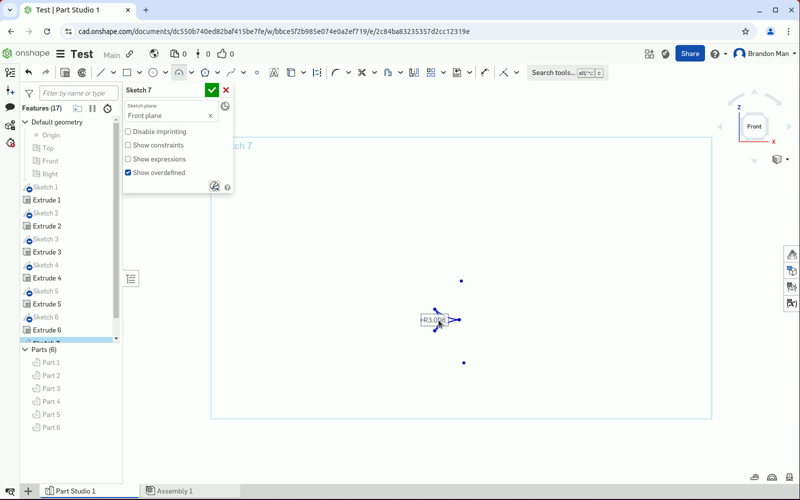
mouse_move(436, 326)
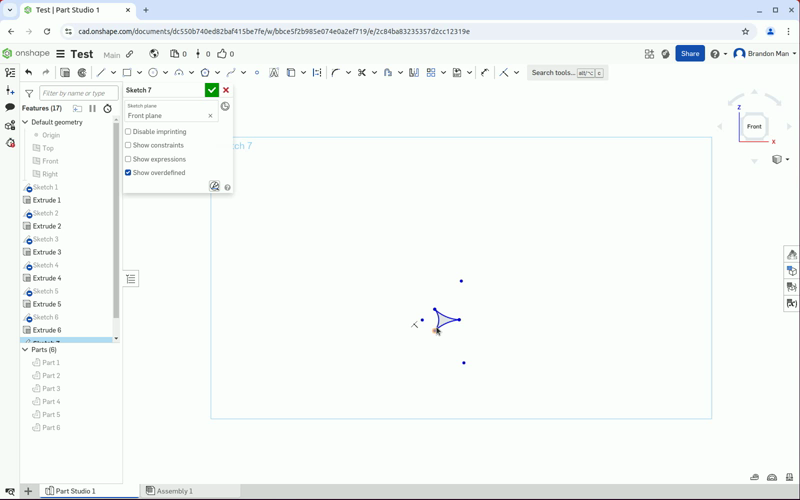
scroll(6)
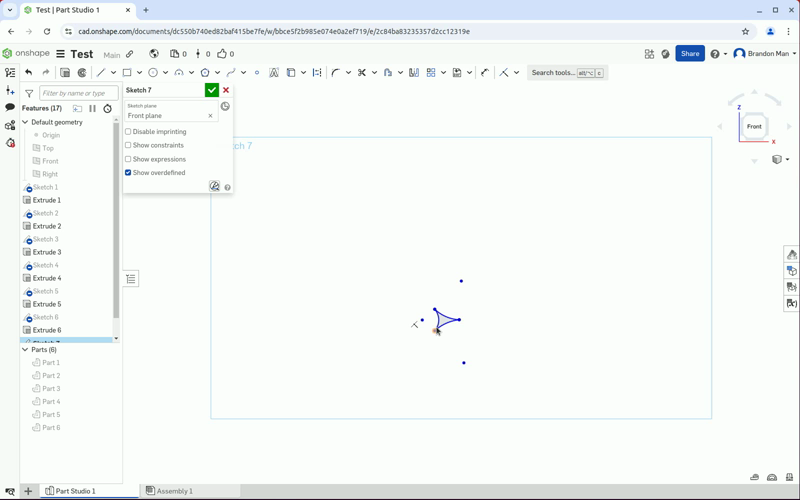
scroll(6)
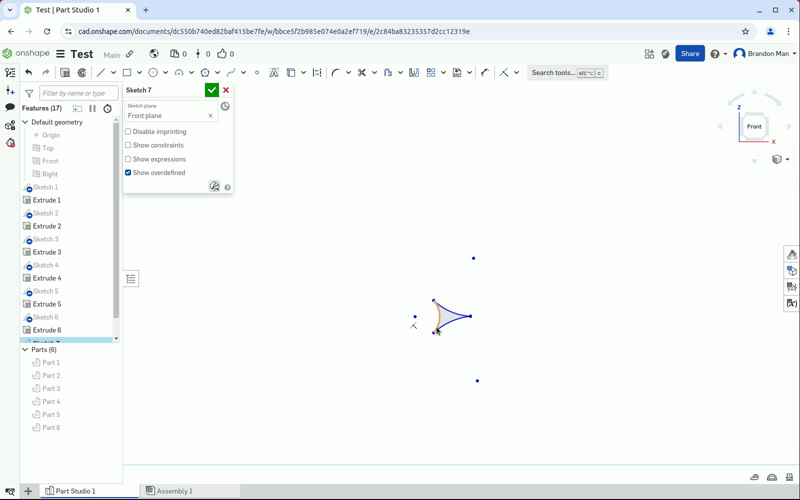
scroll(6)
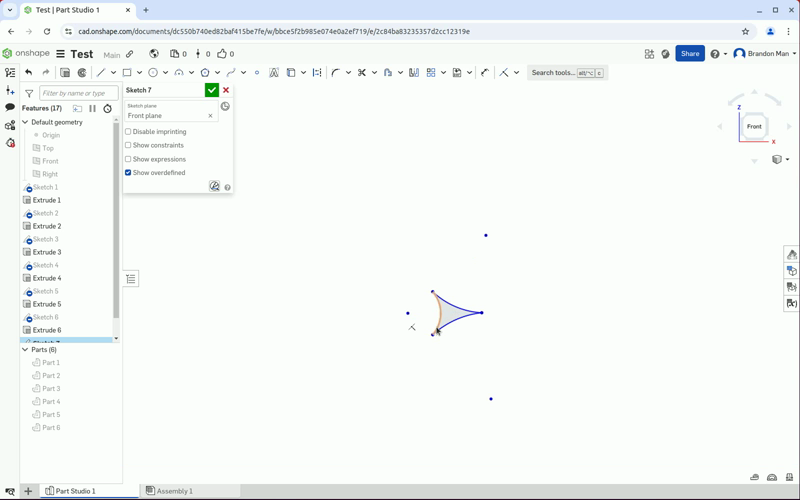
scroll(6)
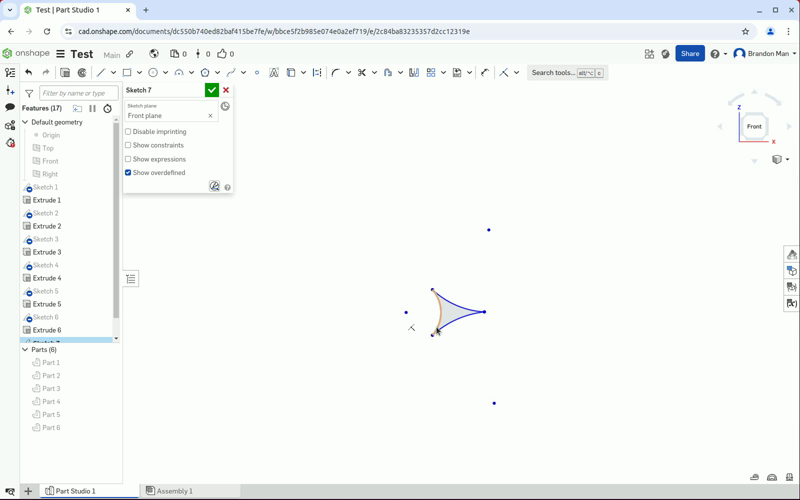
scroll(6)
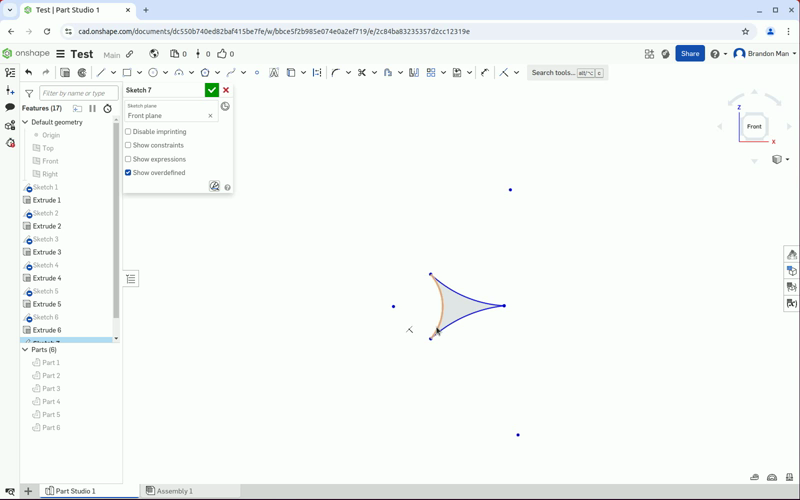
scroll(6)
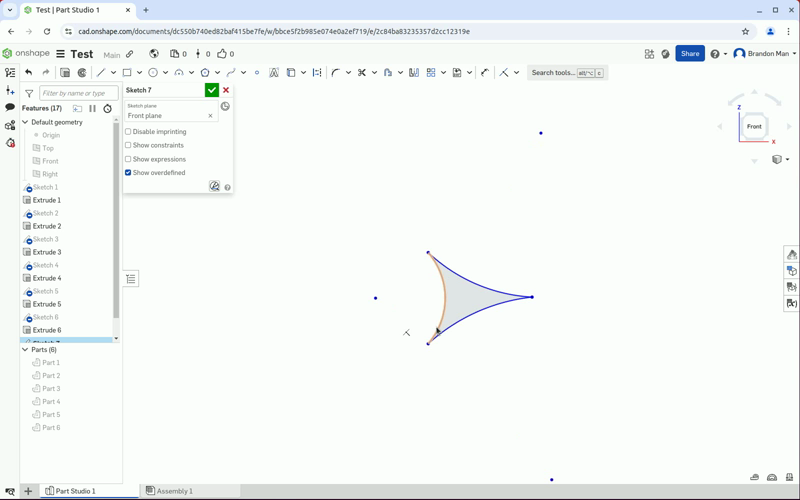
scroll(6)
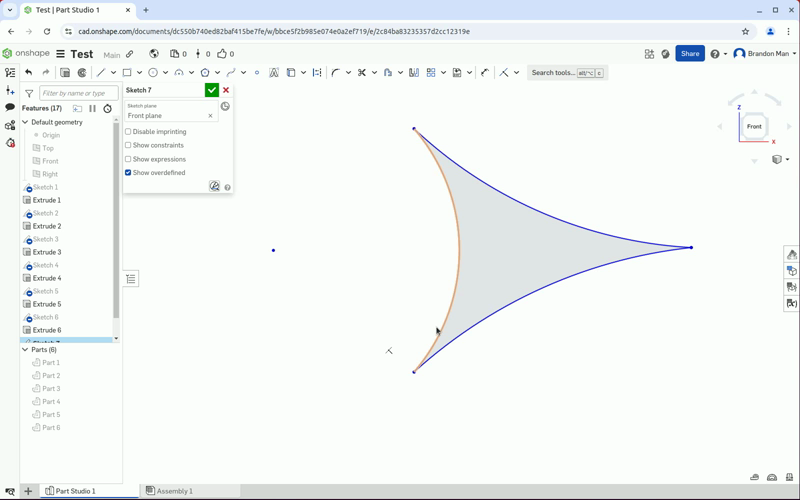
click(436, 326)
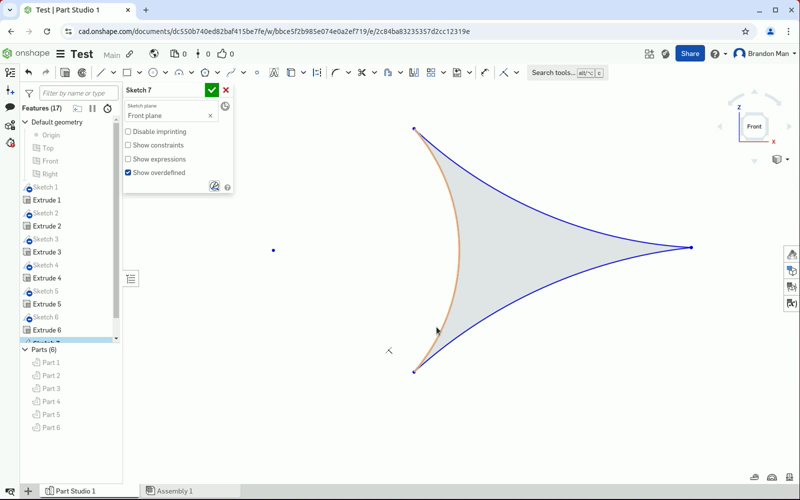
scroll(-6)
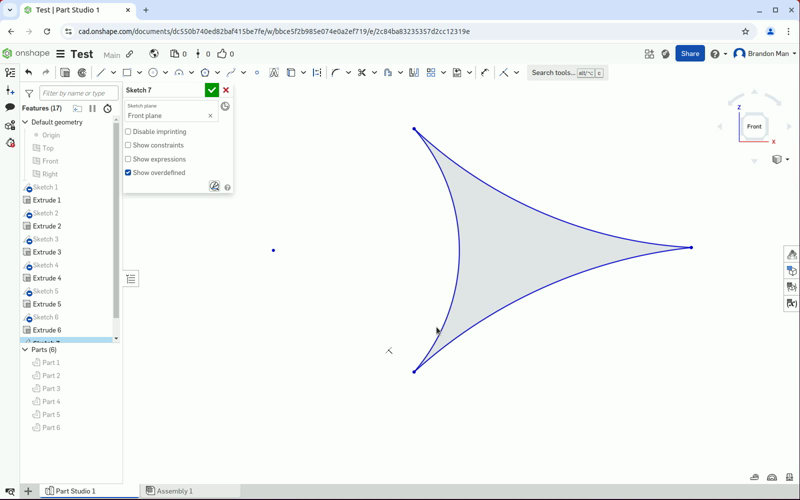
scroll(-6)
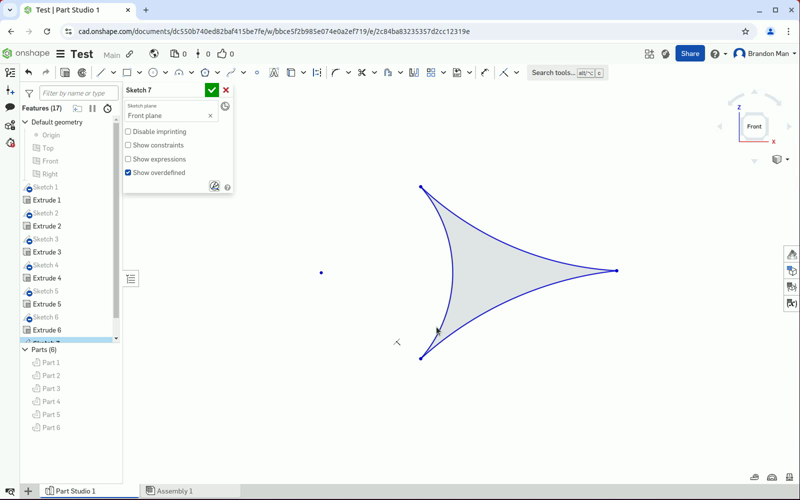
scroll(-6)
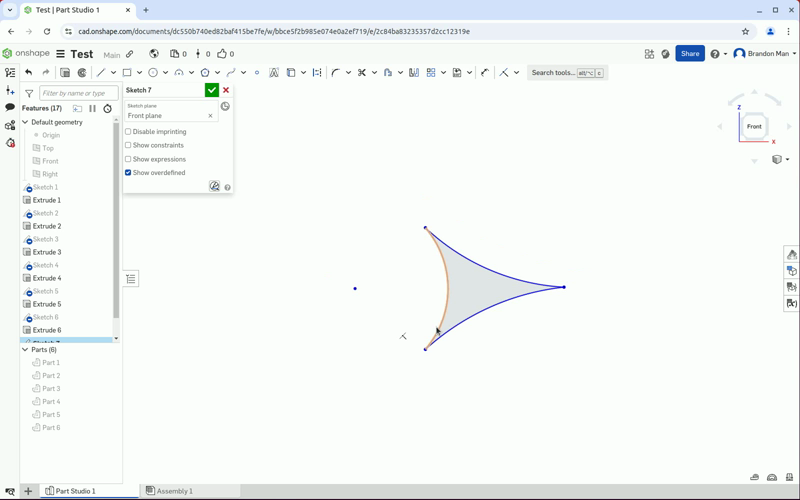
scroll(-6)
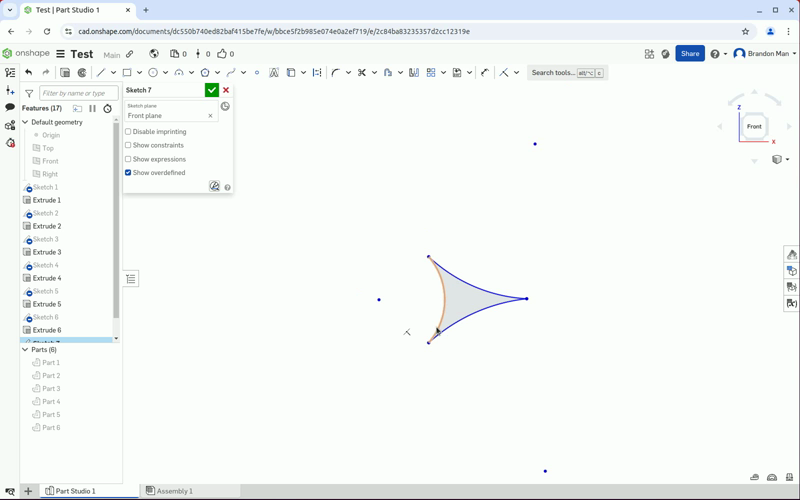
scroll(-6)
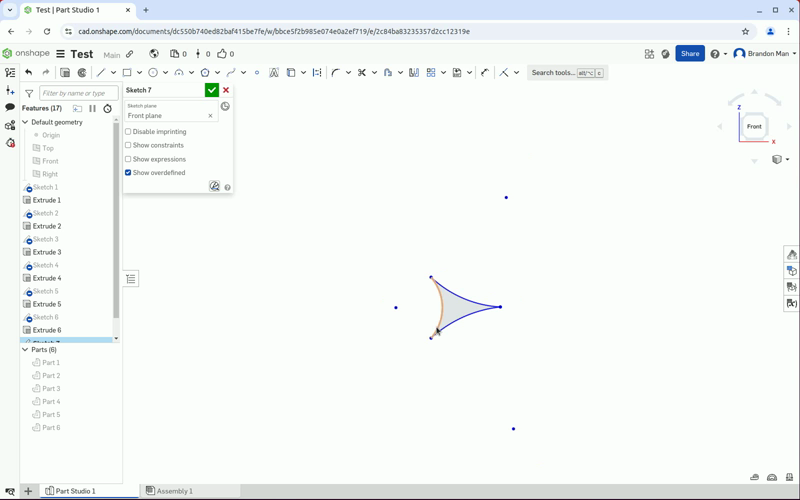
scroll(-6)
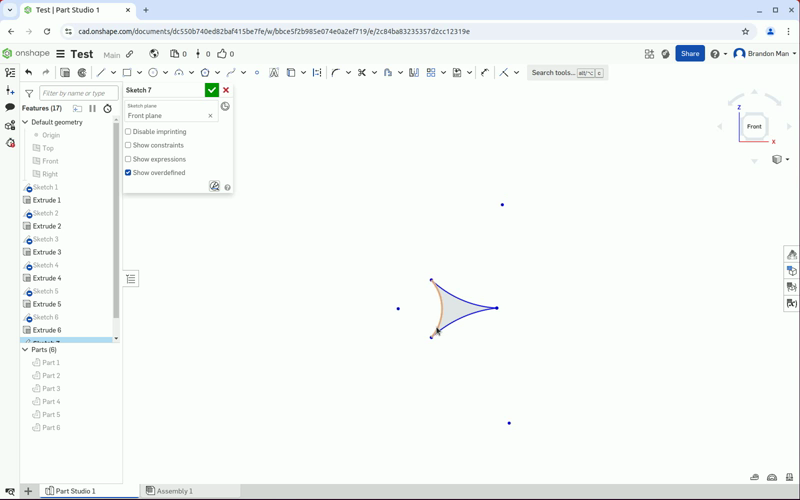
scroll(-6)
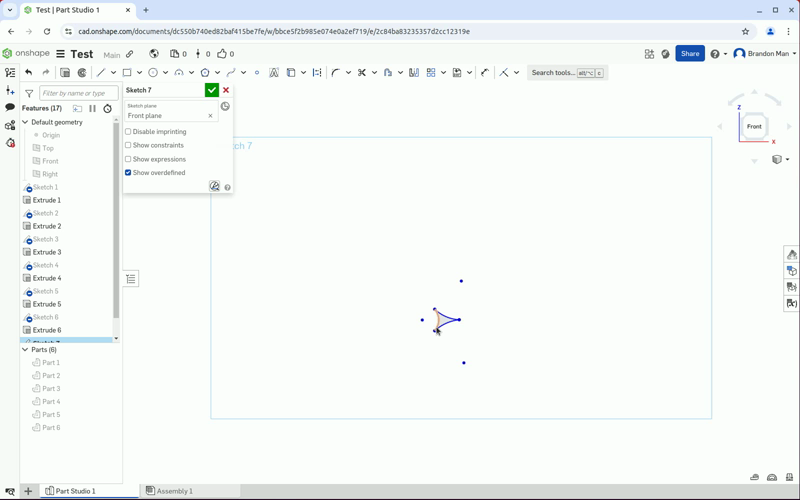
mouse_move(73, 352)
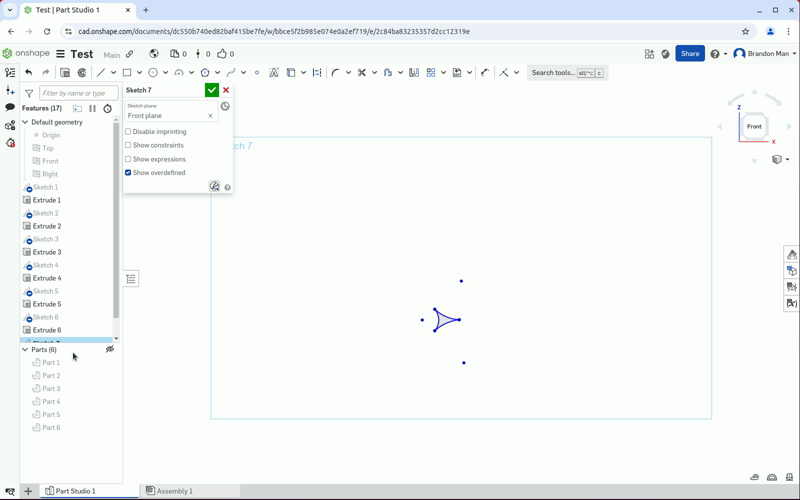
key(shift+y)
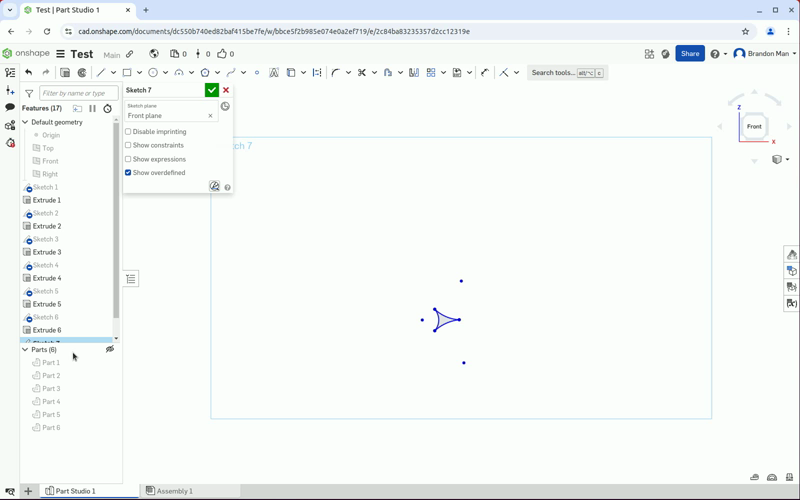
key(shift+e)
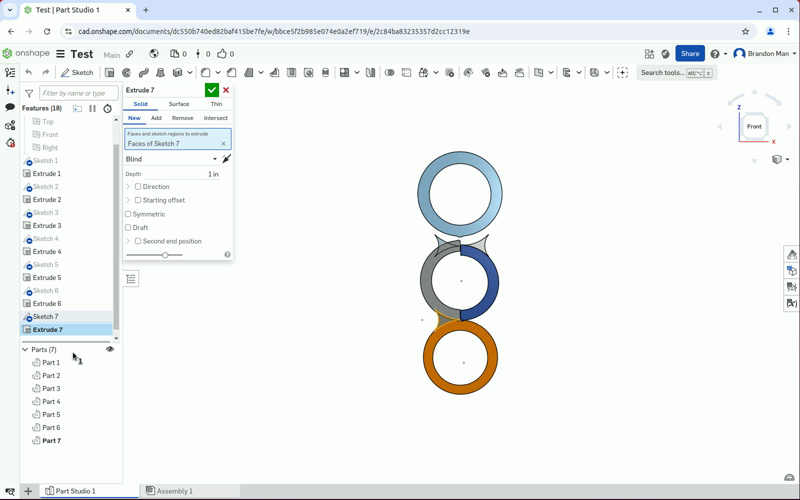
mouse_move(143, 106)
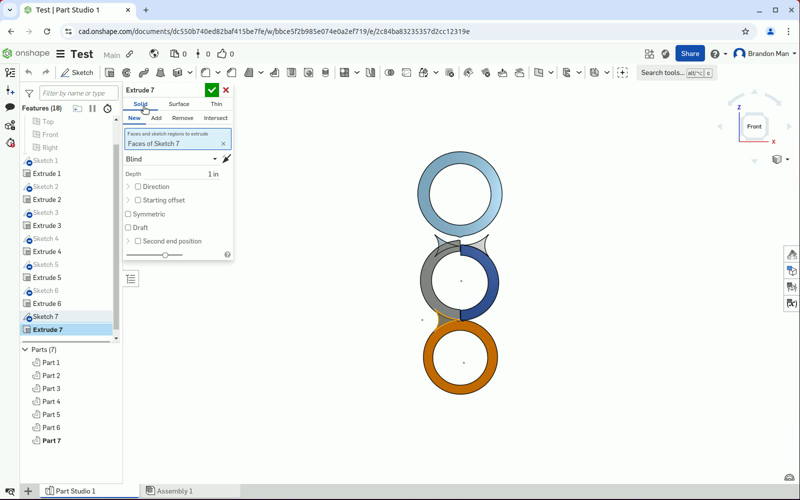
click(143, 106)
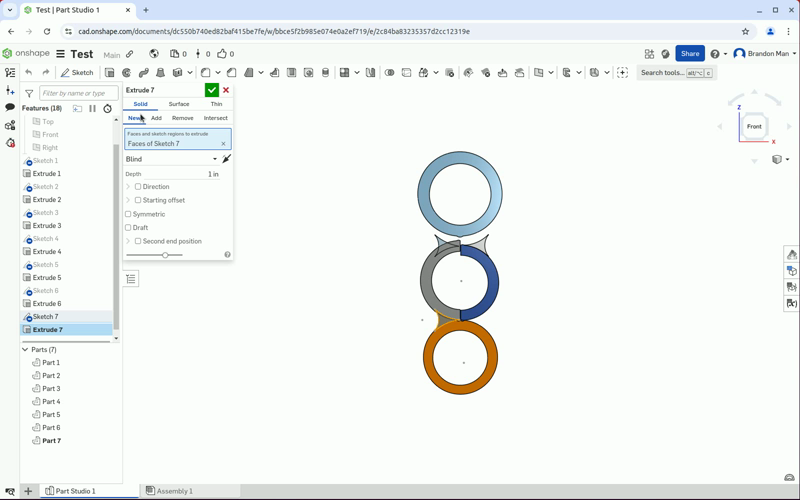
mouse_move(137, 120)
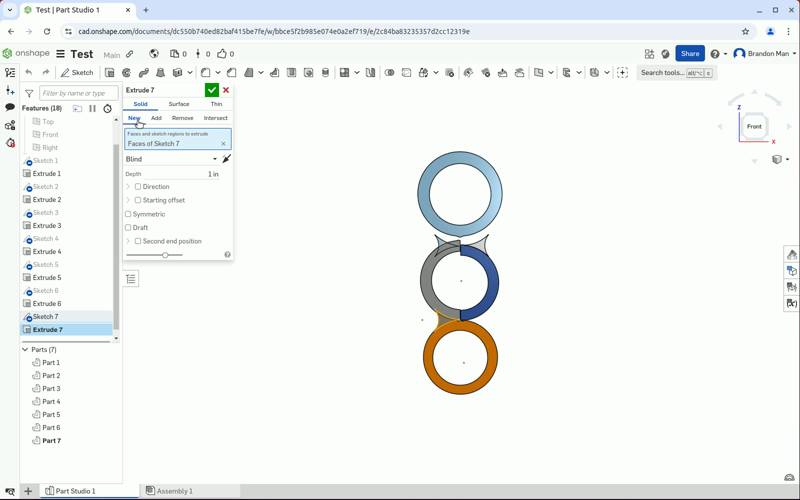
click(137, 120)
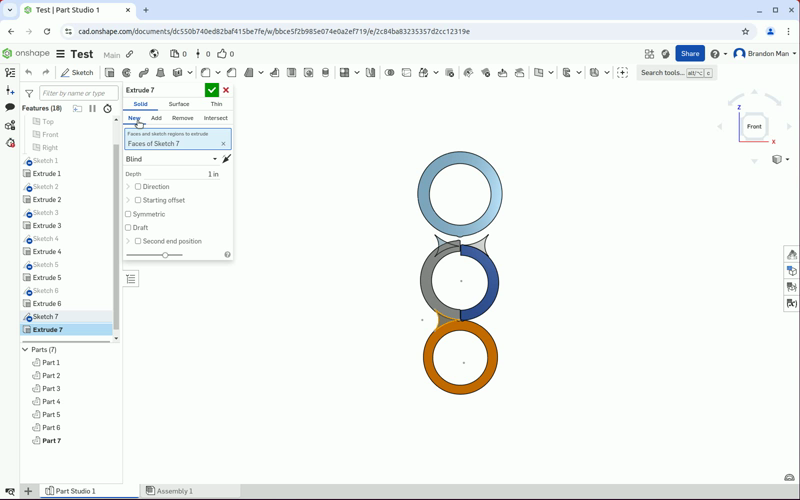
key(tab, 4)
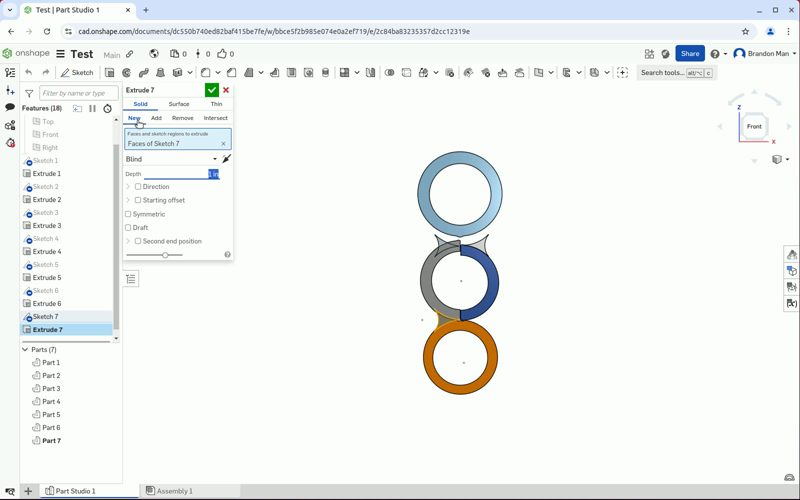
text(4.574)
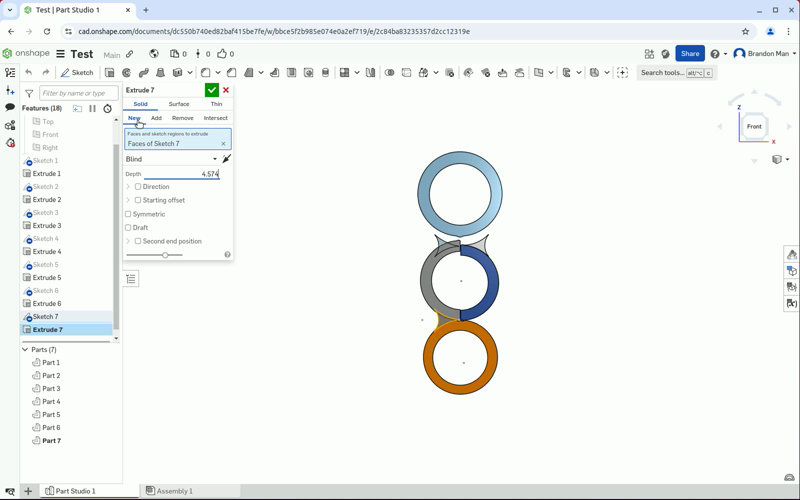
key(enter)
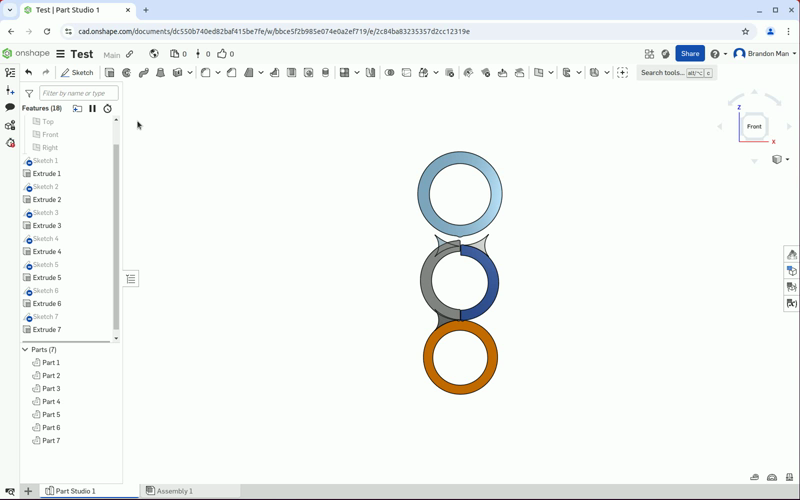
key(shift+h)
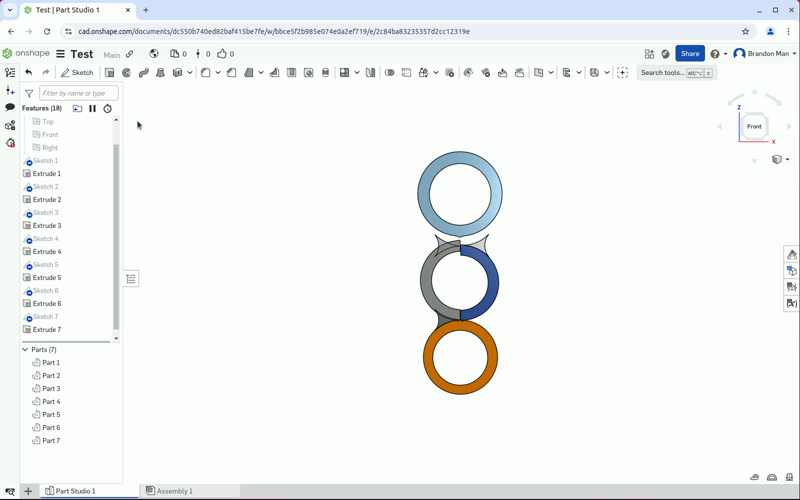
key(shift+h)
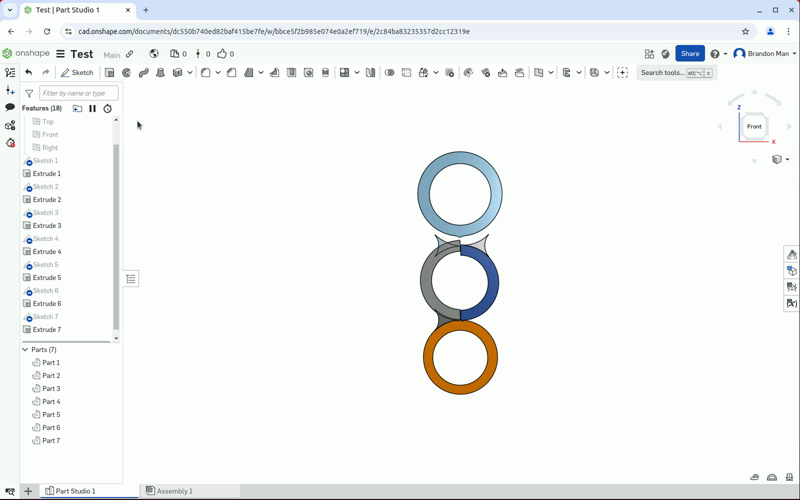
mouse_move(69, 163)
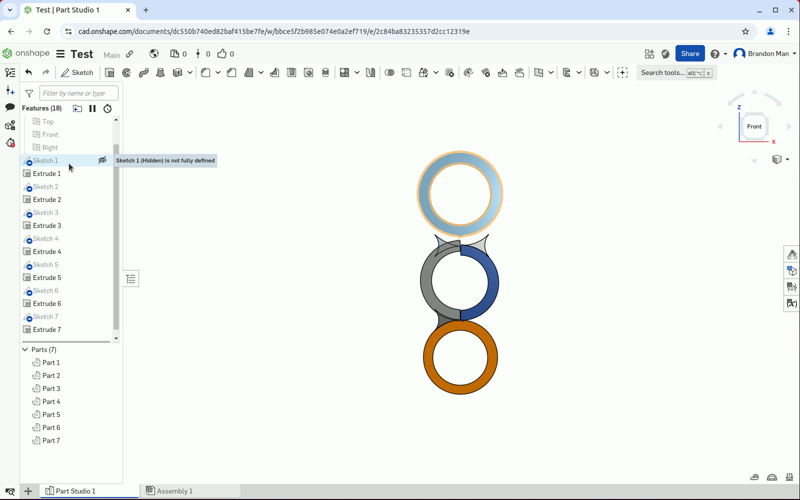
click(69, 163)
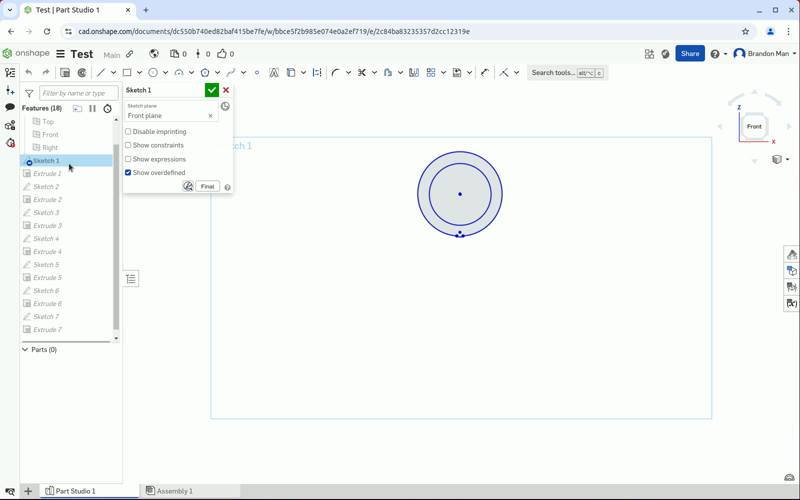
mouse_move(229, 92)
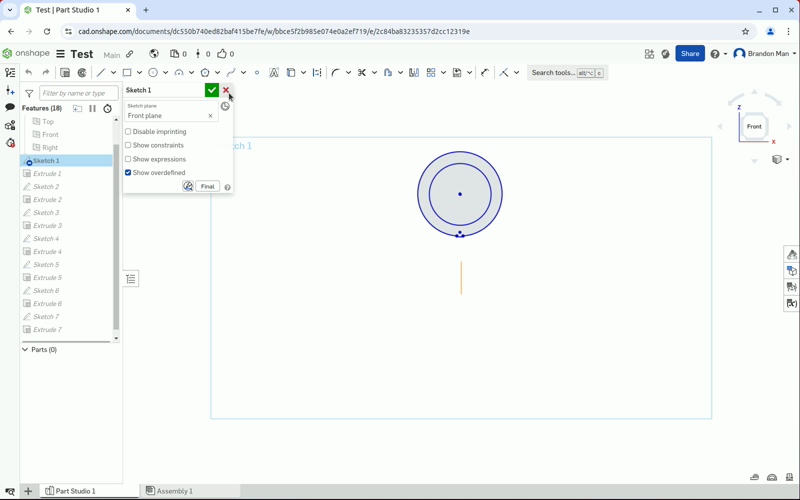
click(229, 92)
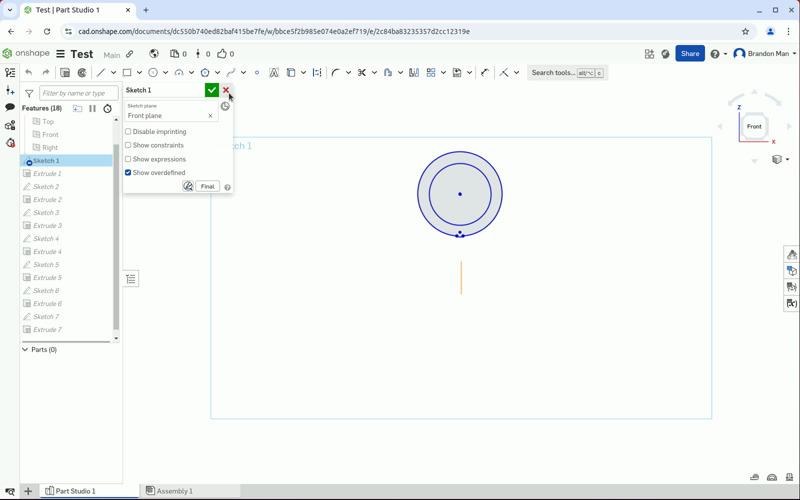
key(shift+s)
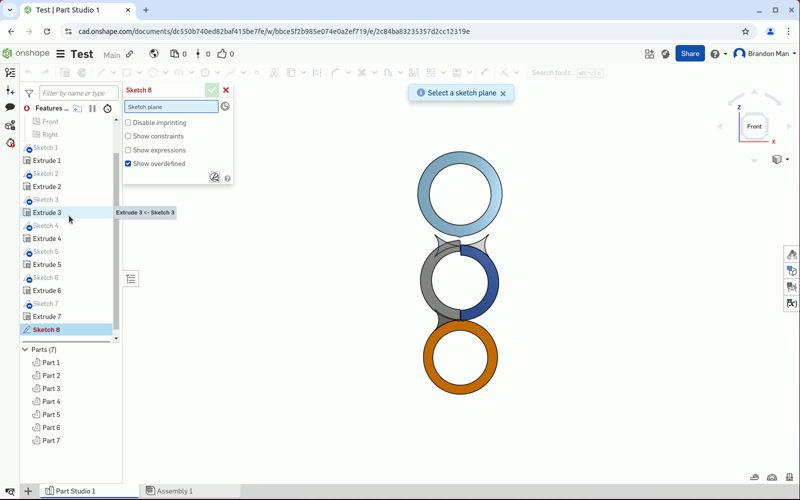
scroll(3)
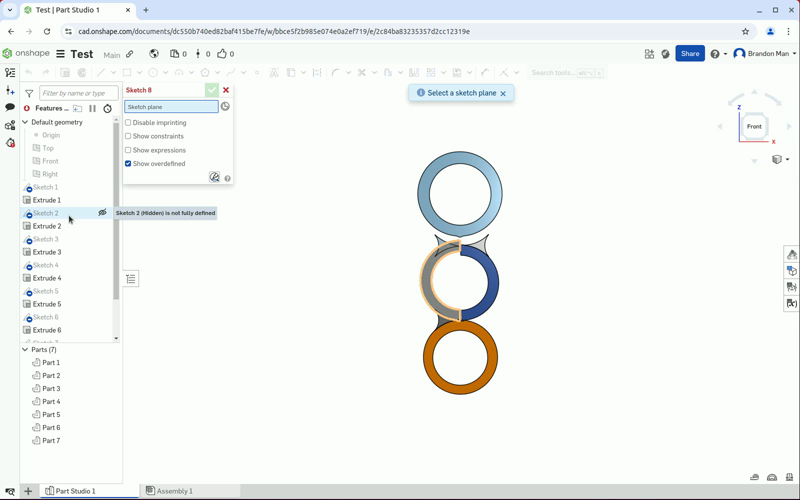
mouse_move(69, 163)
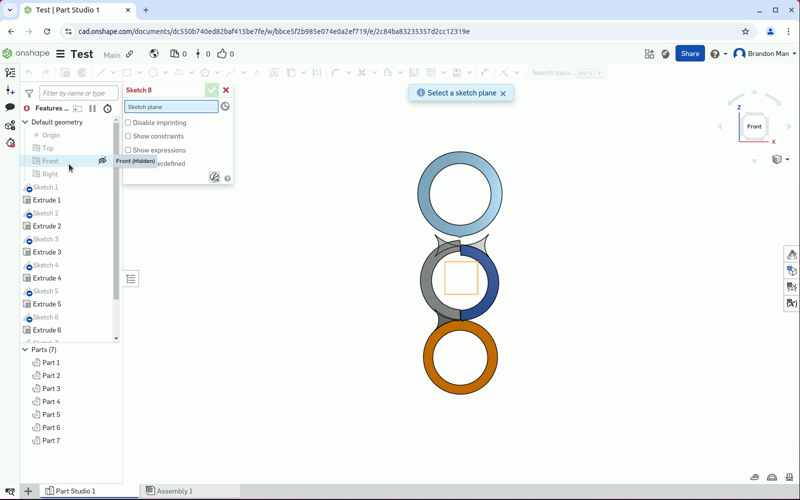
click(69, 163)
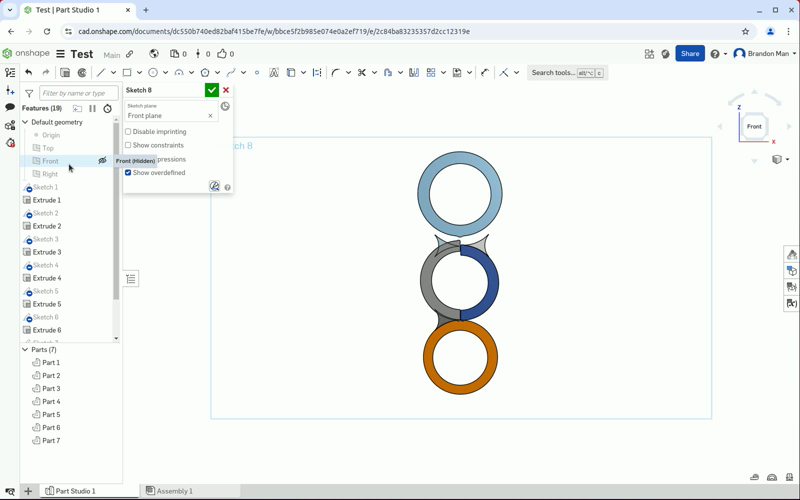
mouse_move(73, 352)
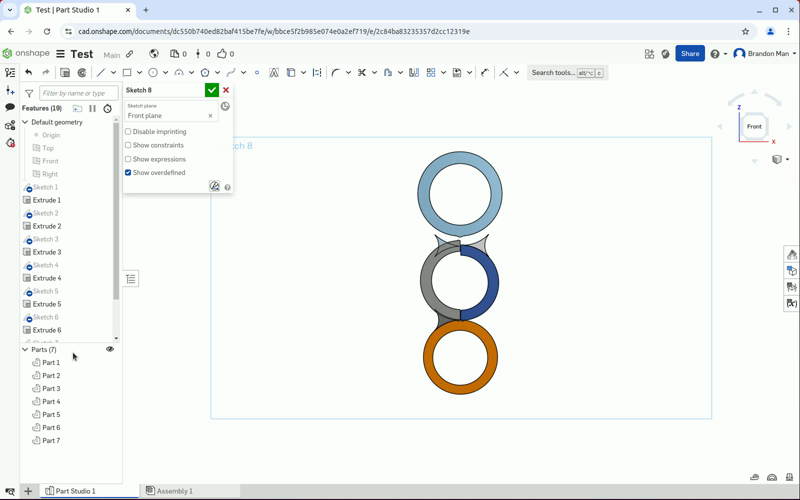
key(y)
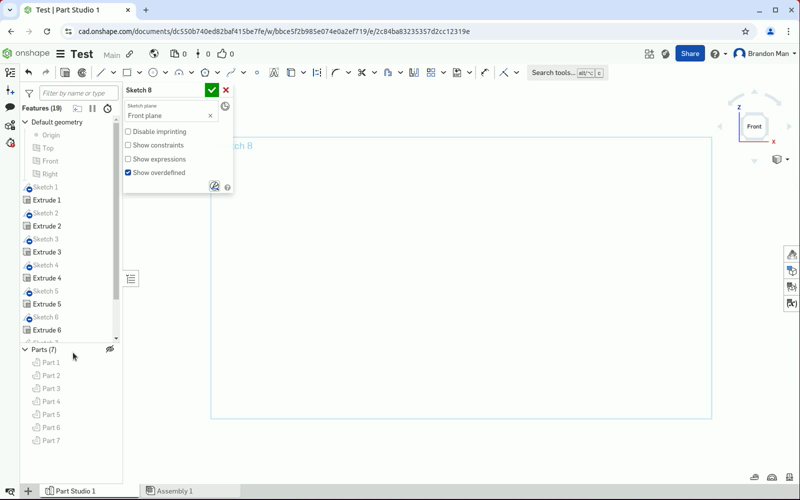
key(a)
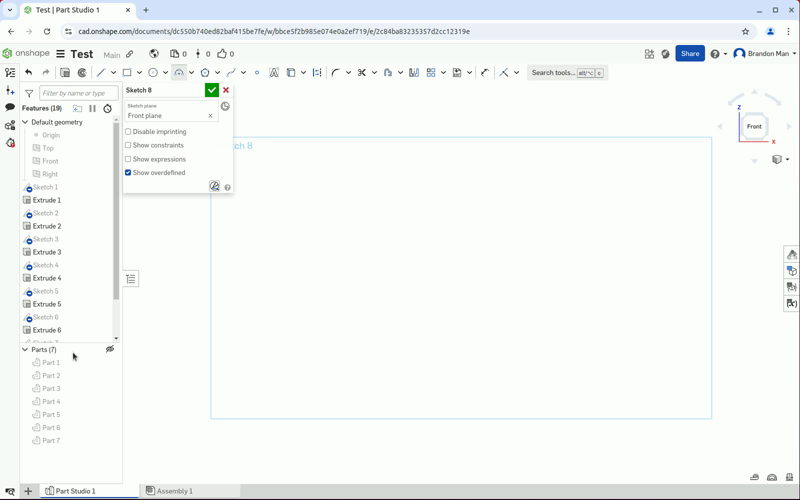
key_down(shift)
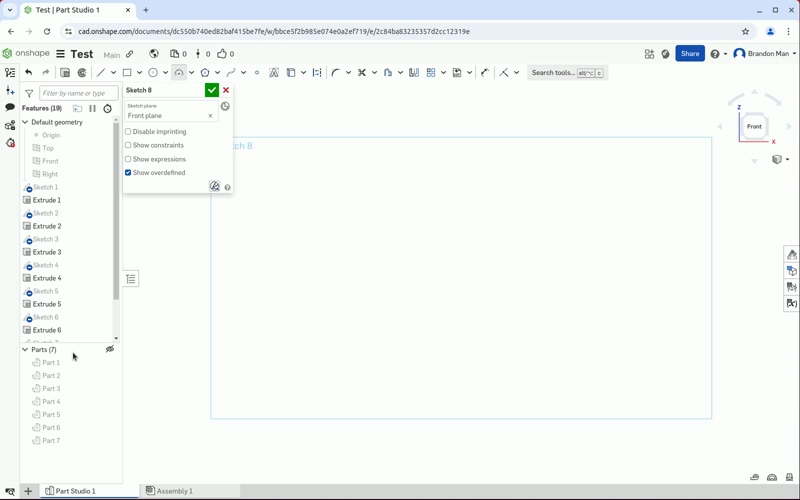
mouse_move(464, 320)
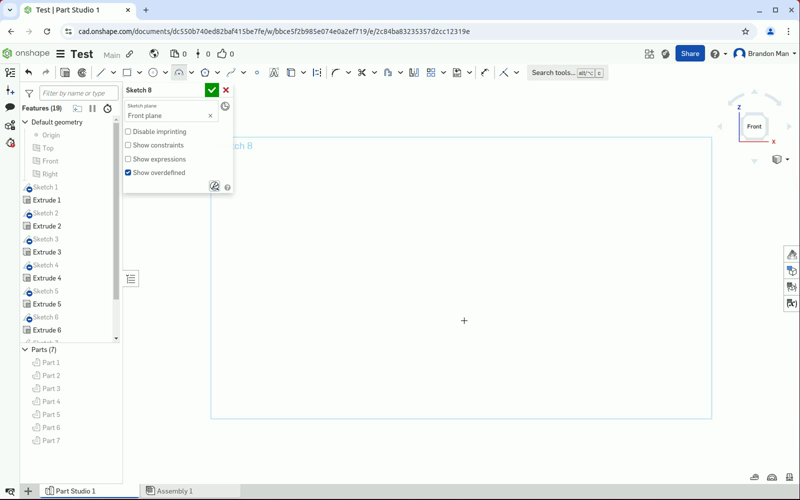
click(464, 320)
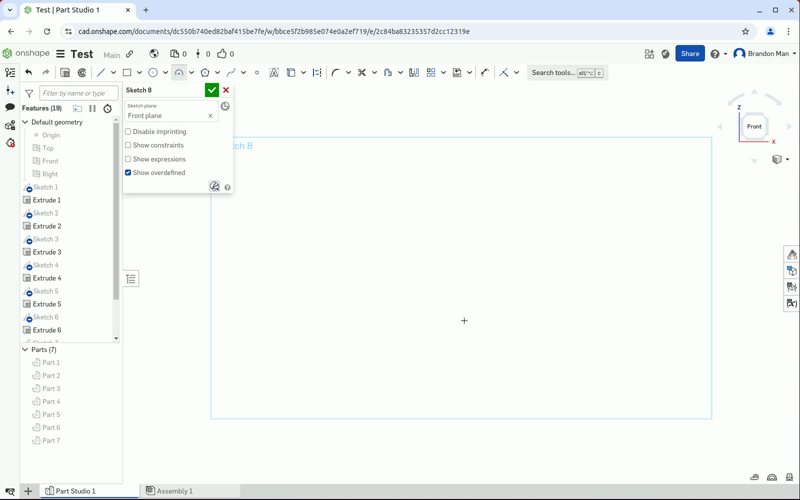
key_up(shift)
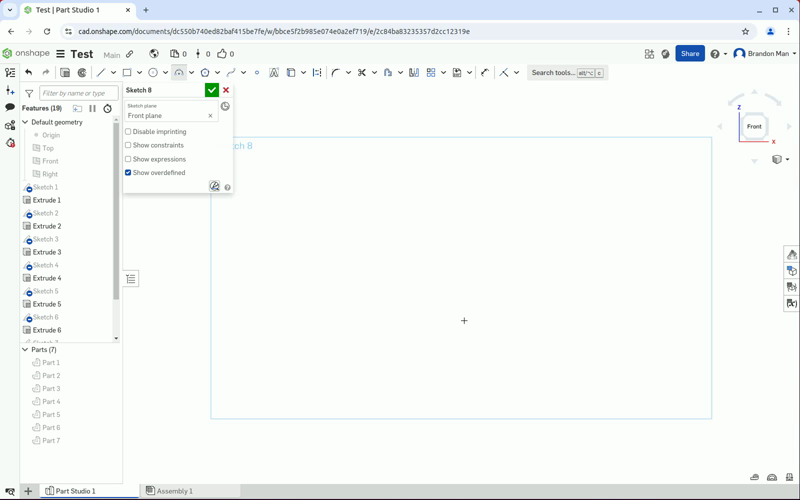
key_down(shift)
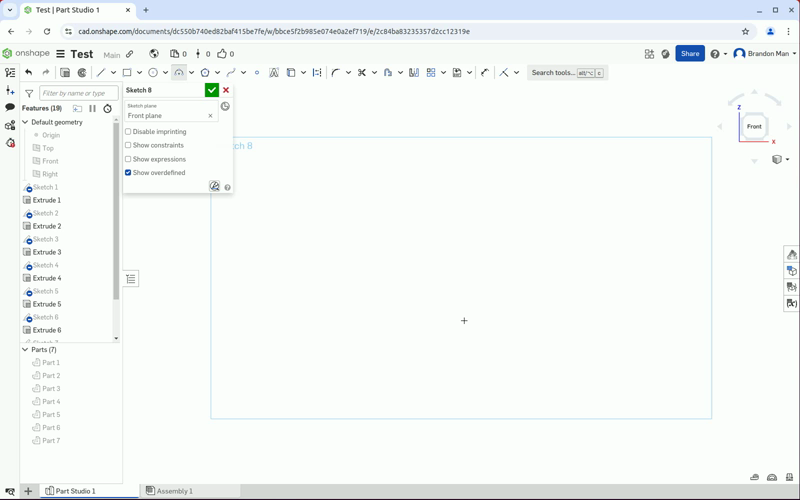
mouse_move(488, 331)
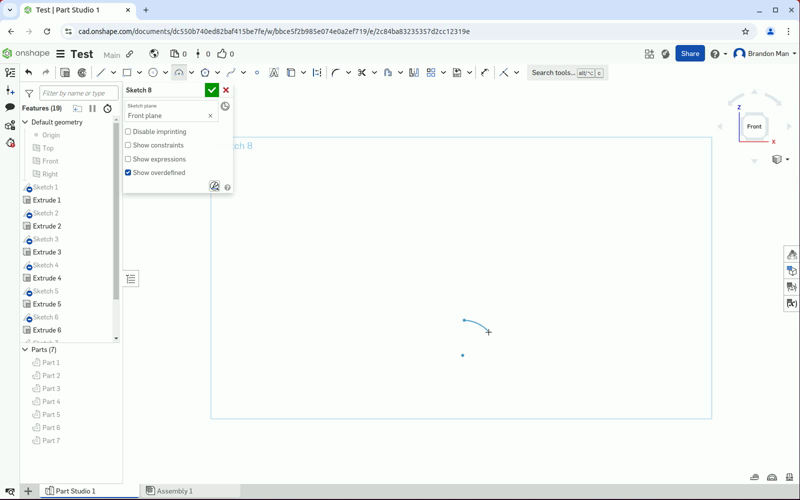
click(488, 331)
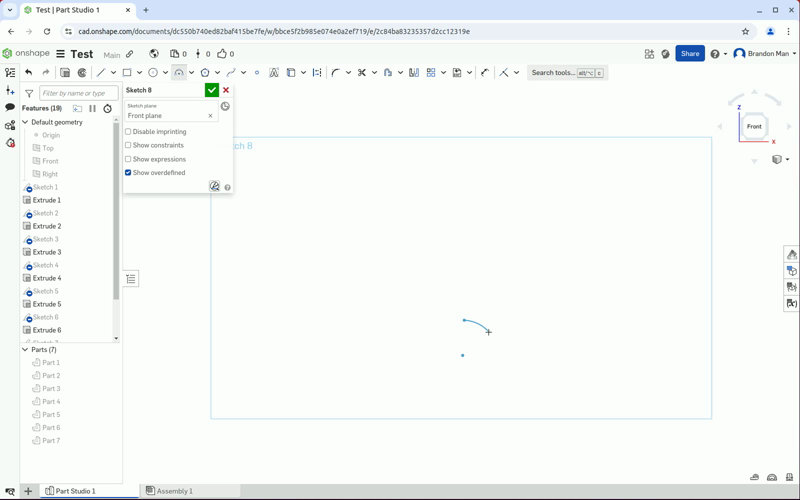
mouse_move(477, 323)
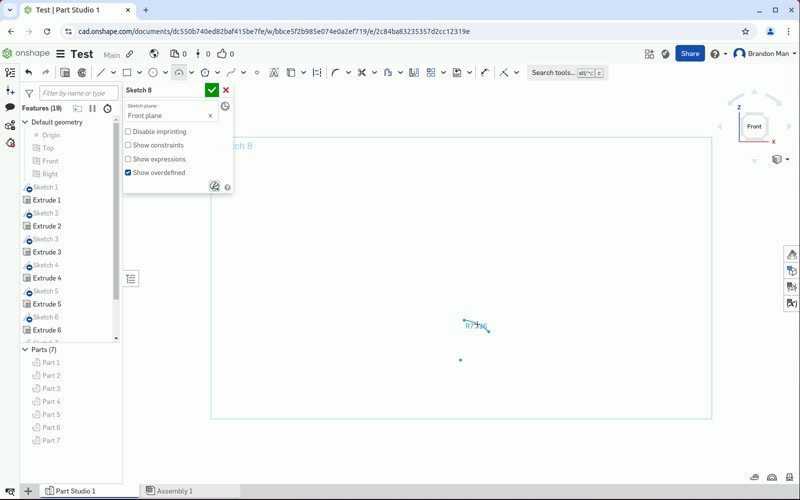
click(477, 323)
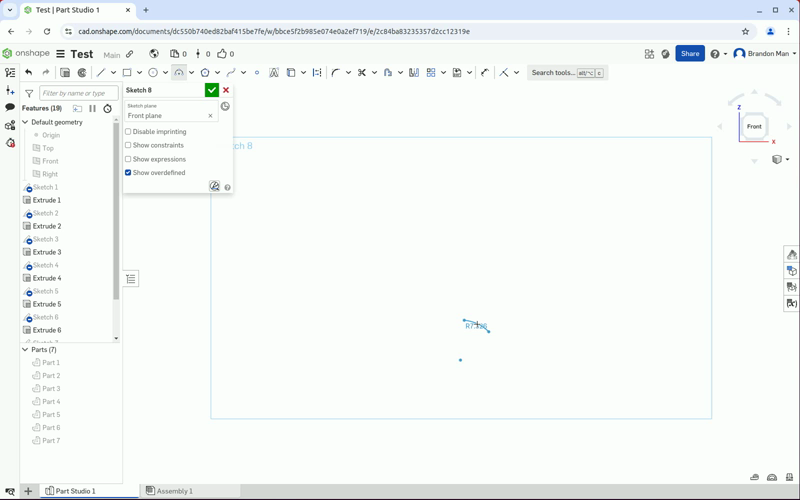
key_up(shift)
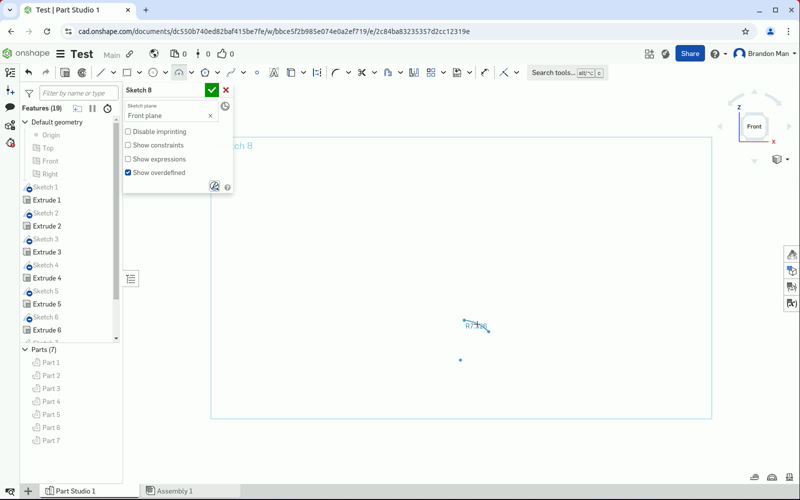
mouse_move(488, 331)
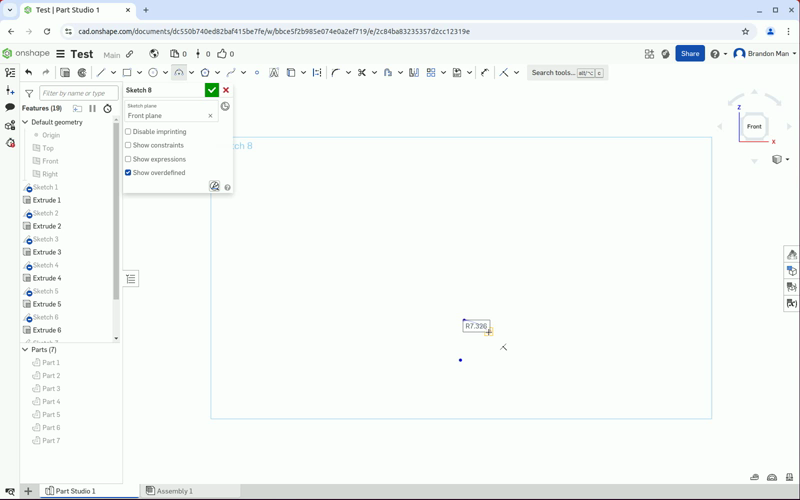
click(488, 331)
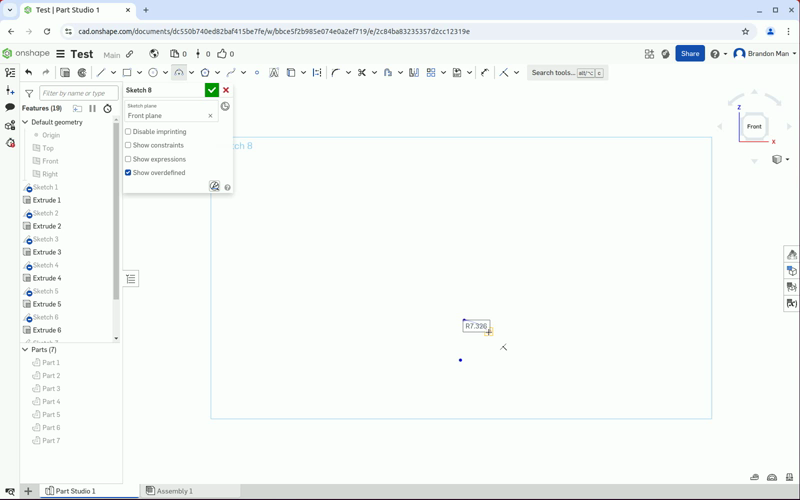
key_down(shift)
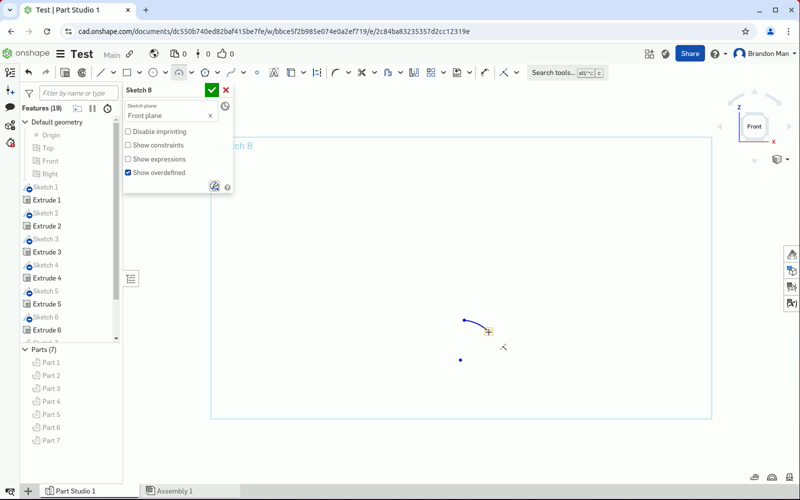
mouse_move(488, 309)
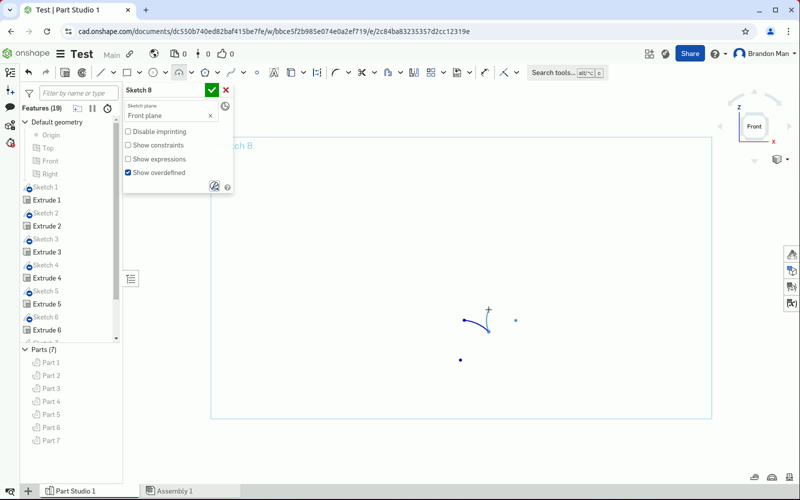
click(488, 309)
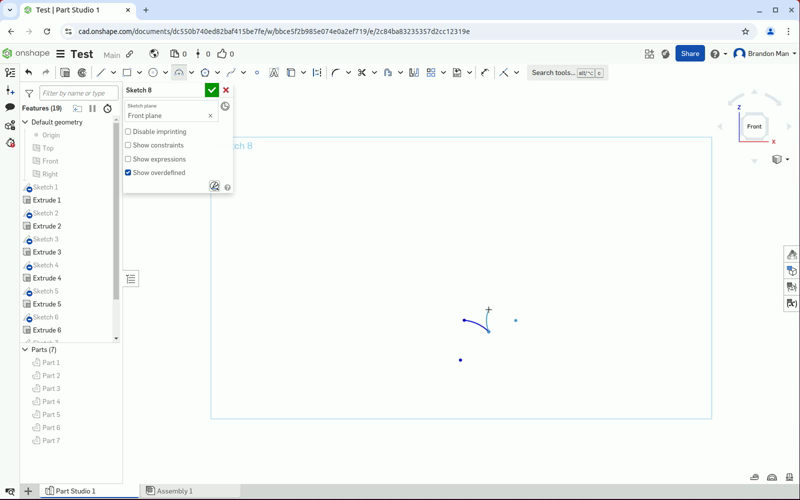
mouse_move(484, 320)
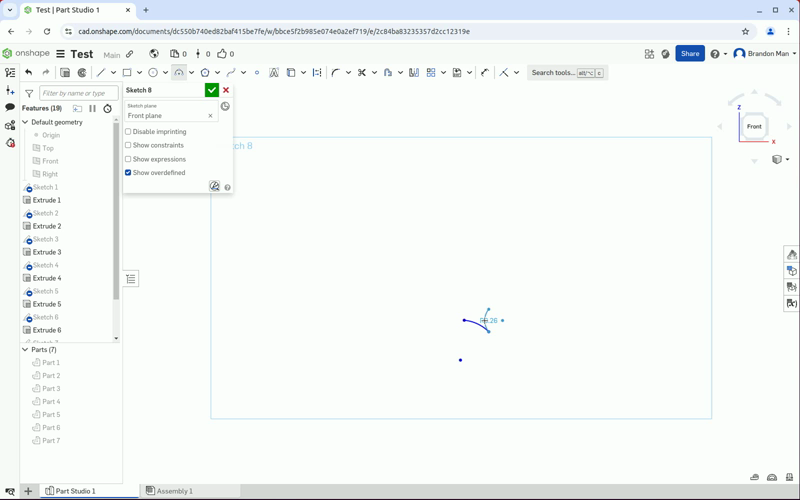
click(484, 320)
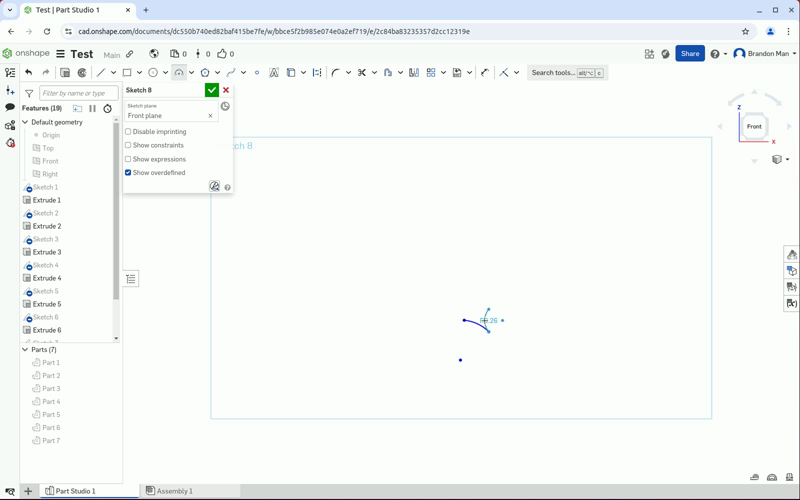
key_up(shift)
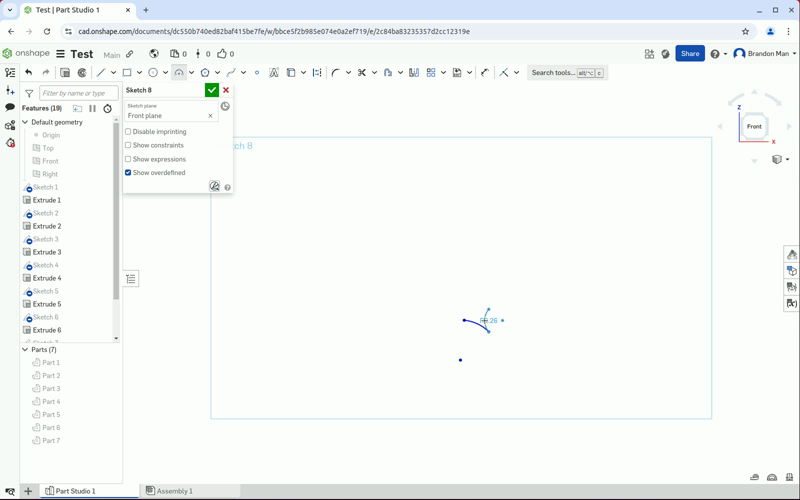
mouse_move(488, 309)
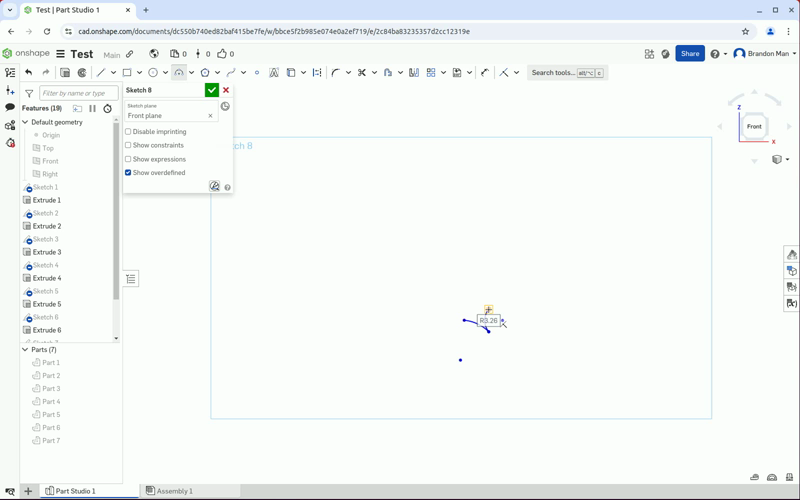
click(488, 309)
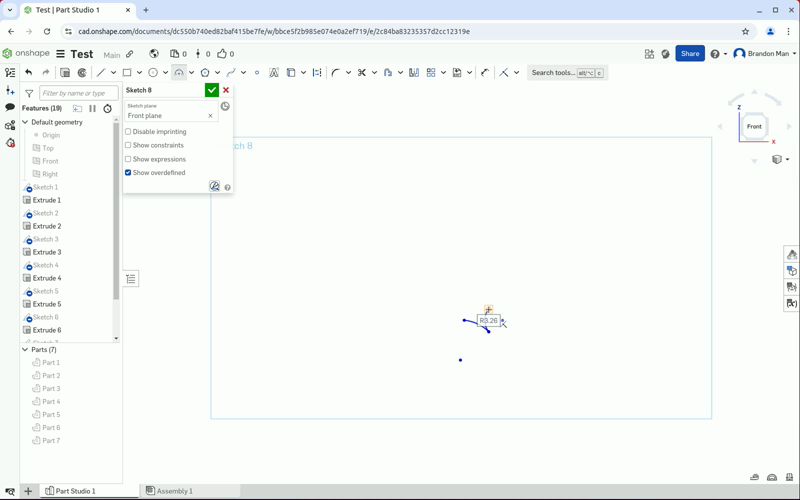
mouse_move(464, 320)
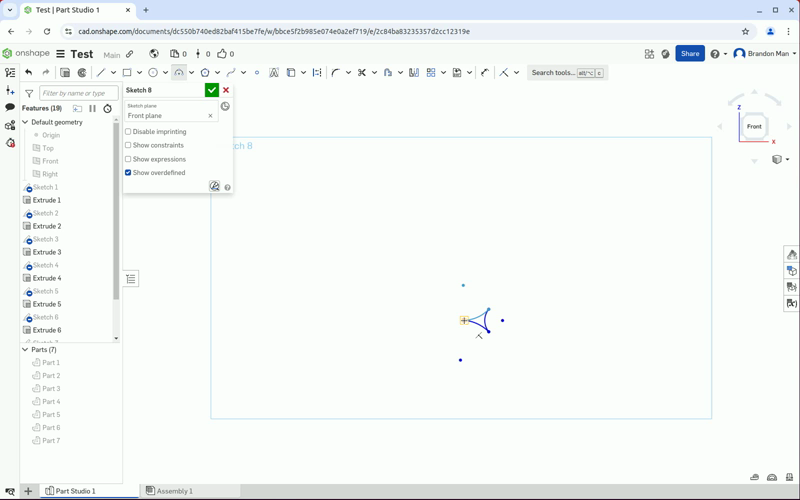
click(464, 320)
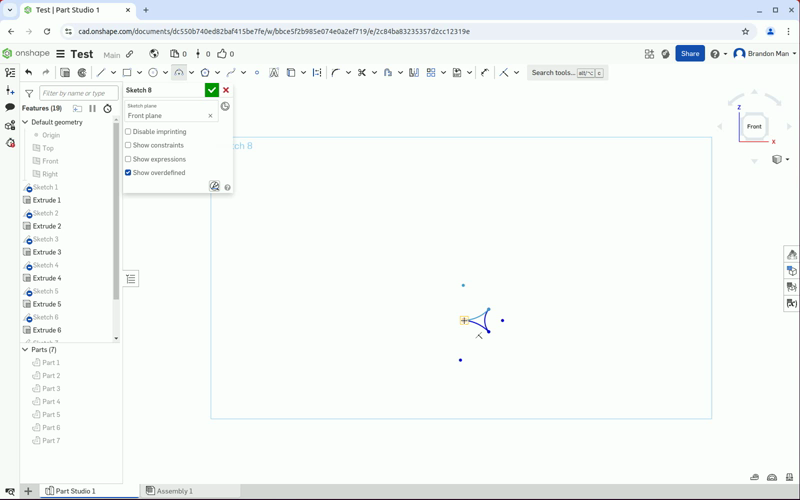
key_down(shift)
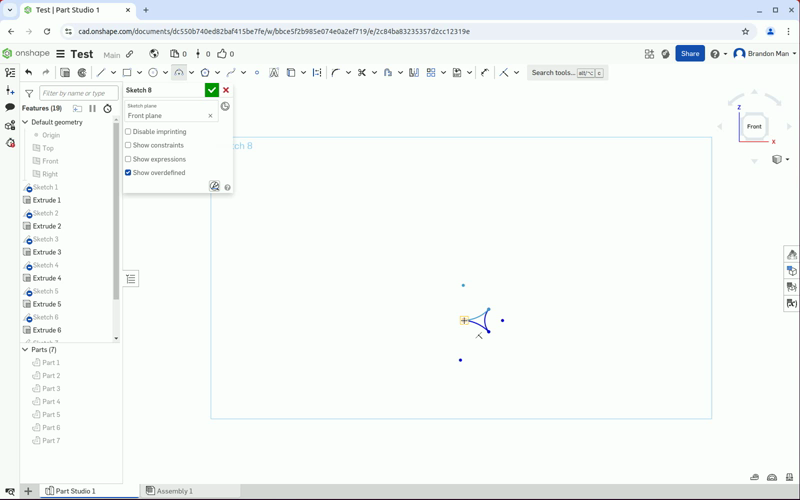
mouse_move(477, 317)
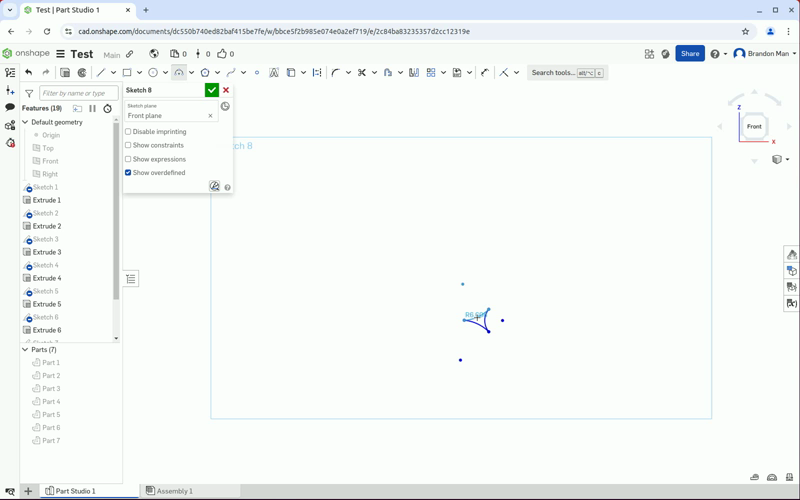
click(477, 317)
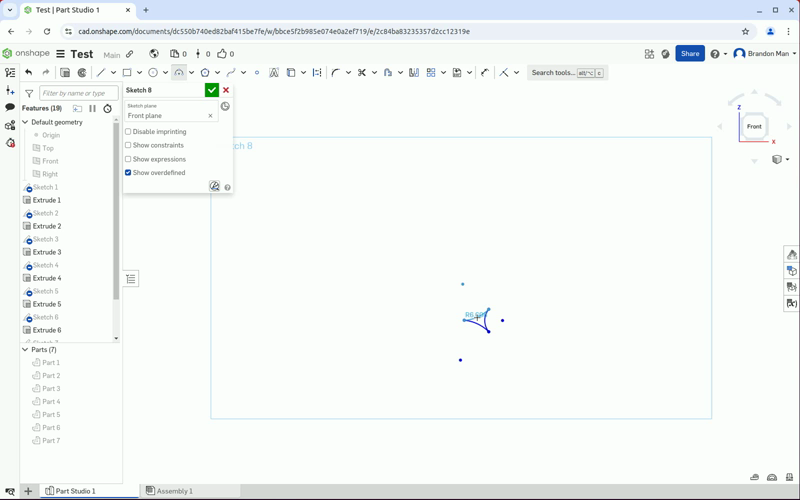
key_up(shift)
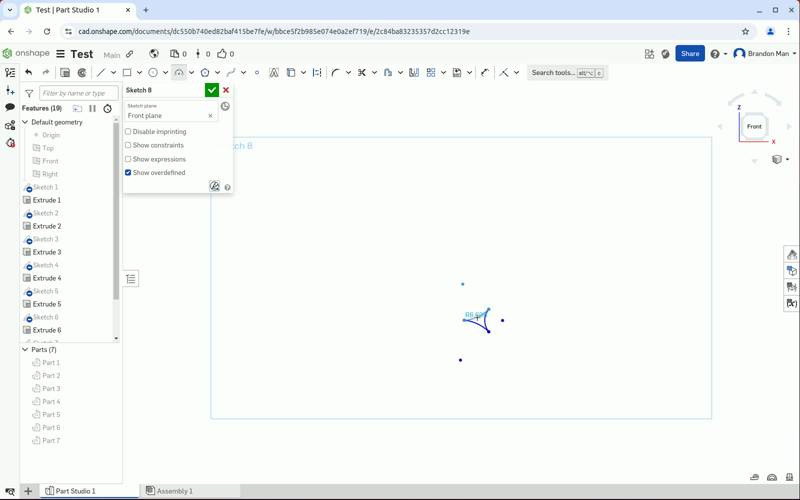
key(esc)
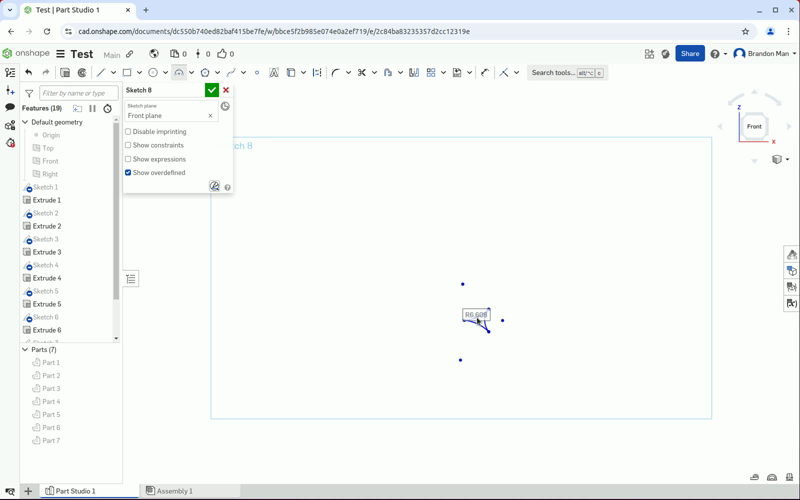
mouse_move(476, 316)
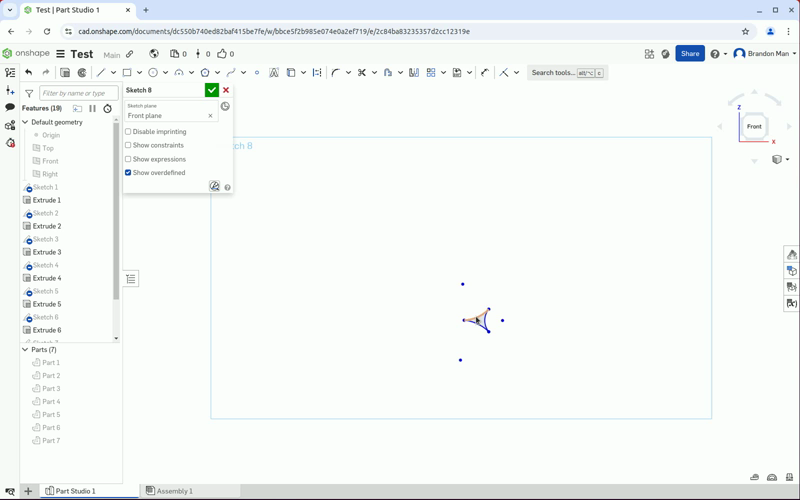
scroll(6)
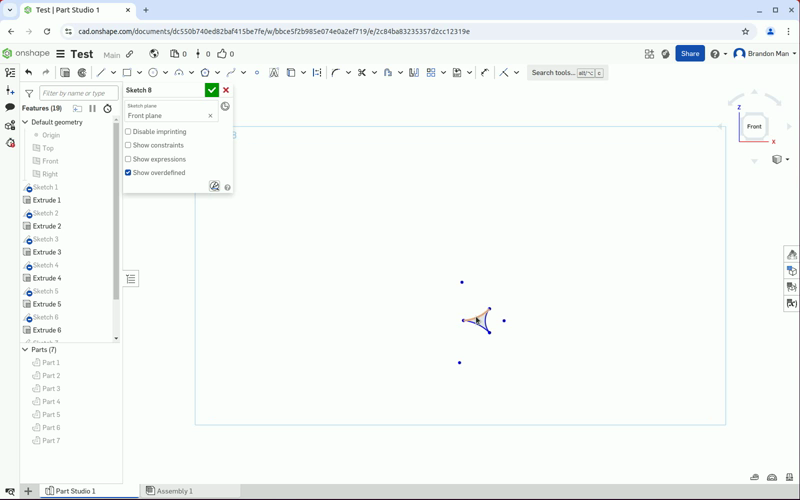
scroll(6)
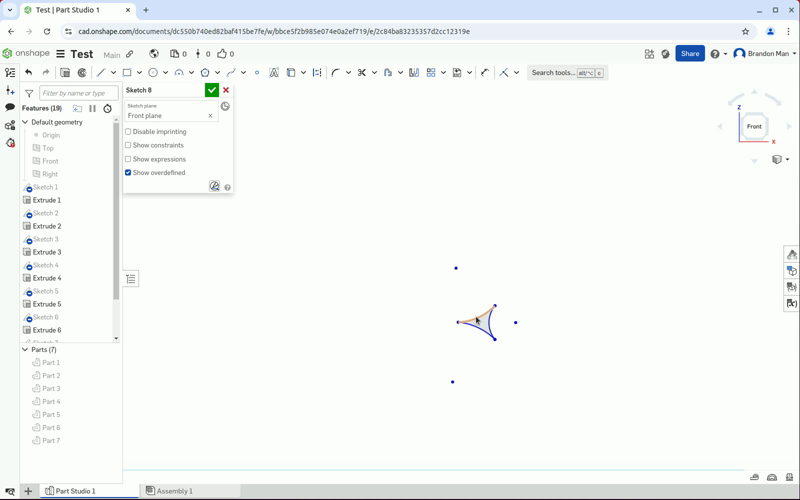
scroll(6)
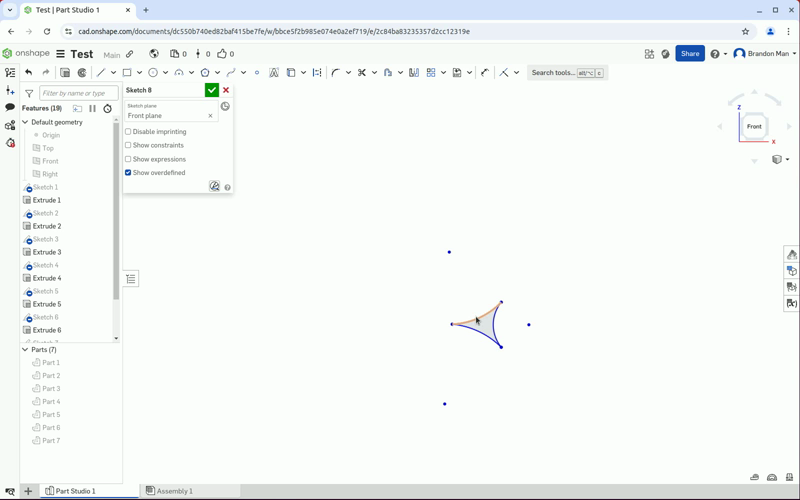
scroll(6)
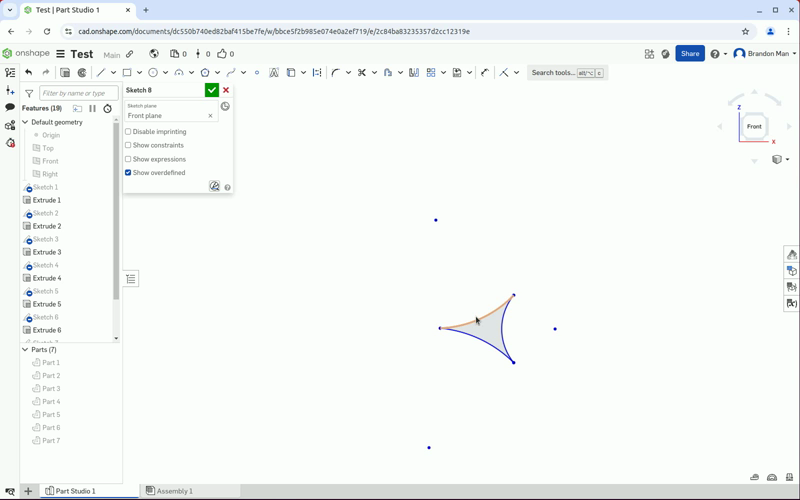
scroll(6)
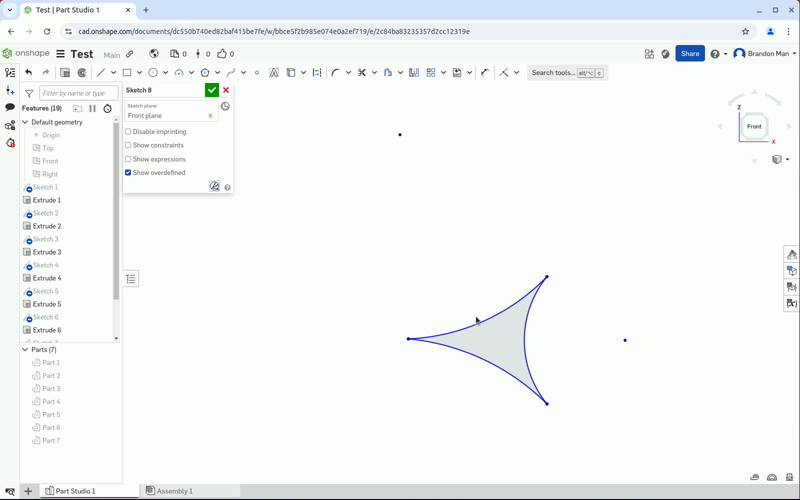
scroll(6)
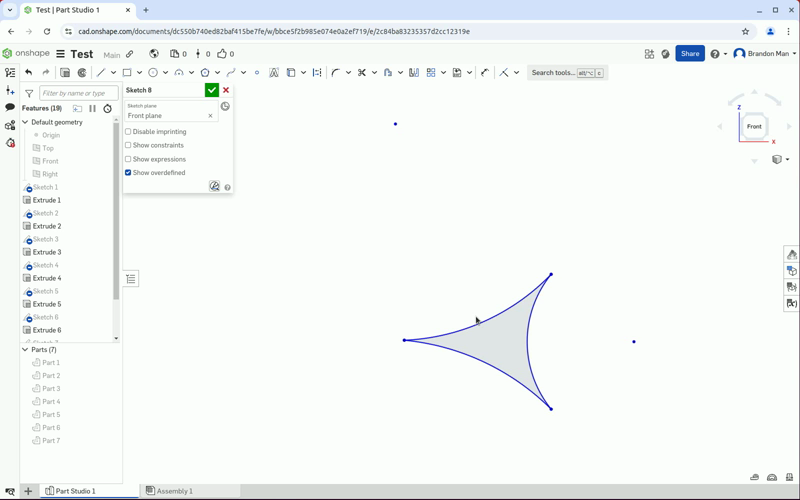
scroll(6)
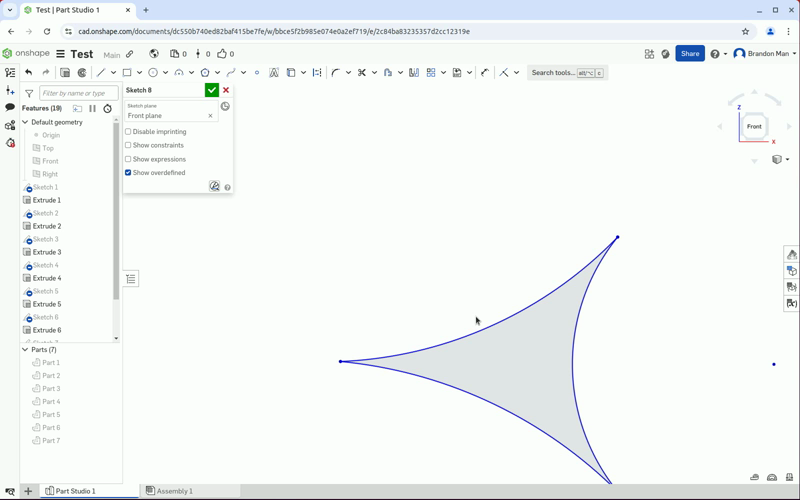
click(476, 316)
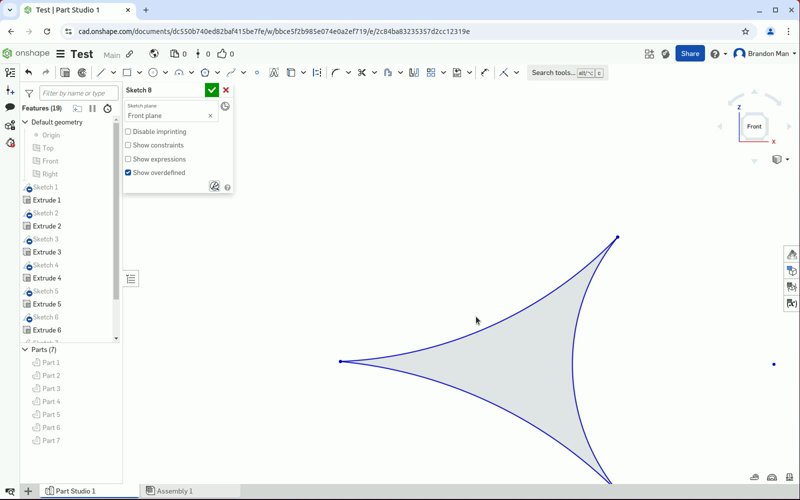
scroll(-6)
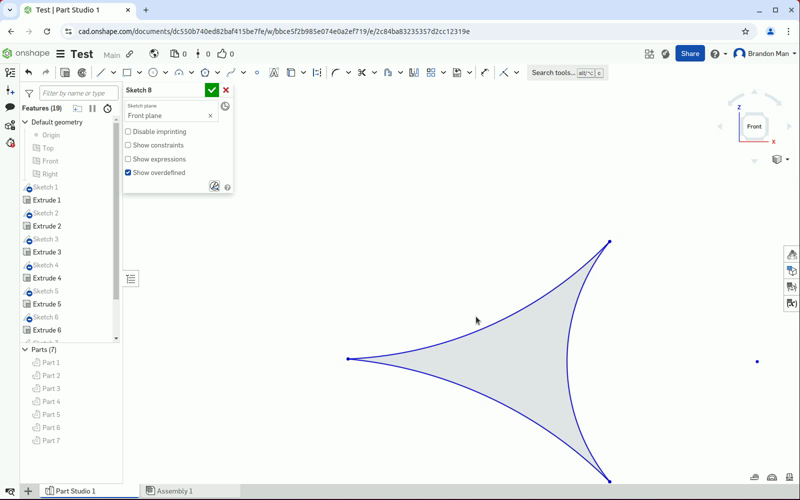
scroll(-6)
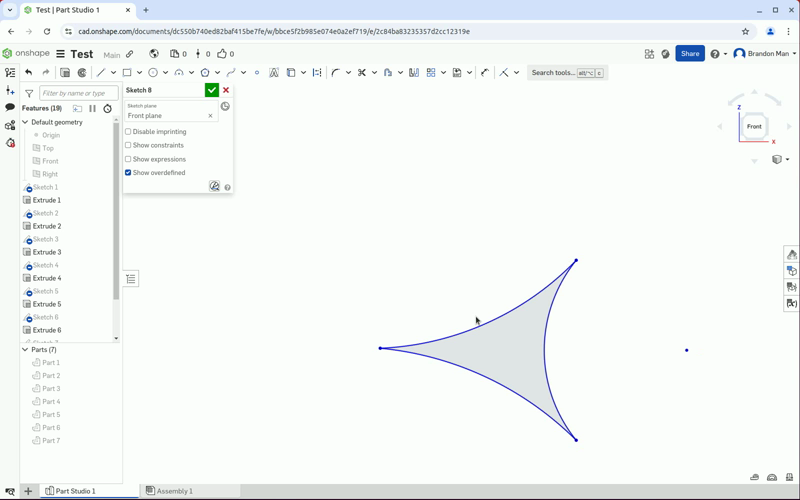
scroll(-6)
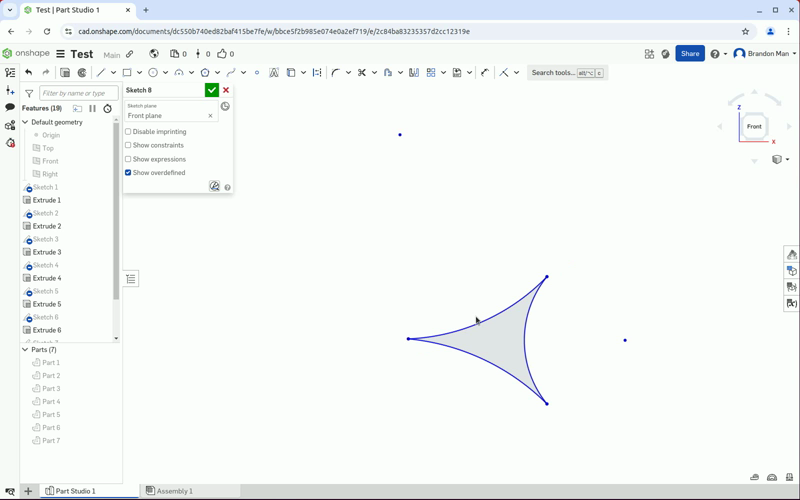
scroll(-6)
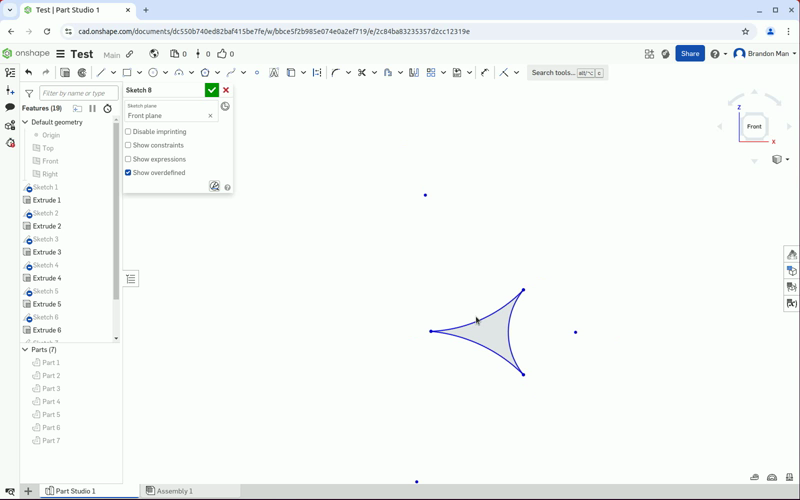
scroll(-6)
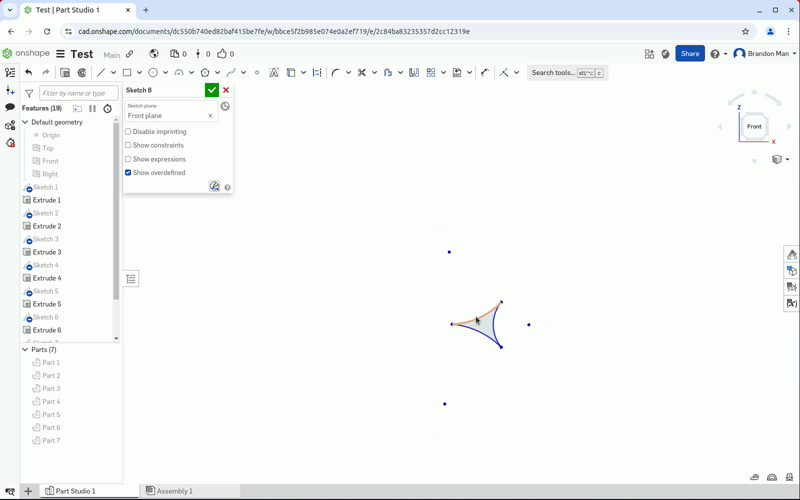
scroll(-6)
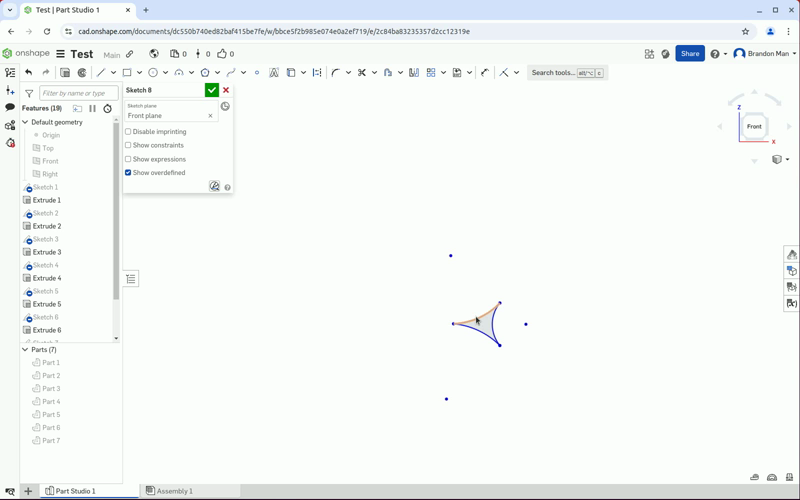
scroll(-6)
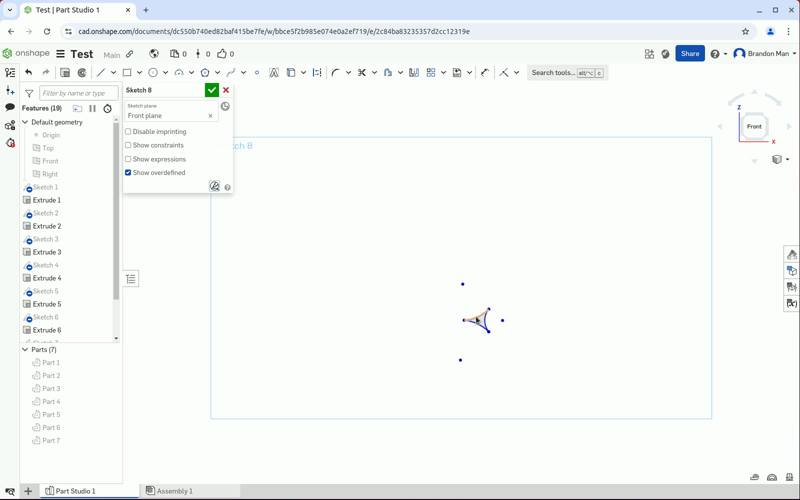
mouse_move(73, 352)
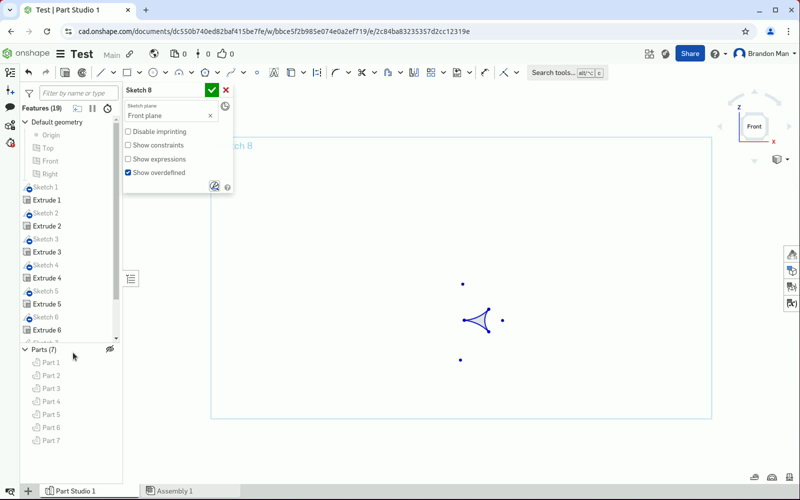
key(shift+y)
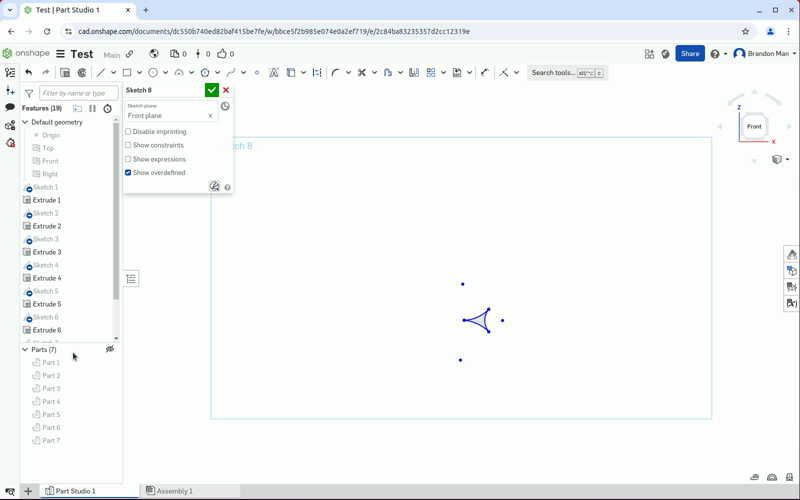
key(shift+e)
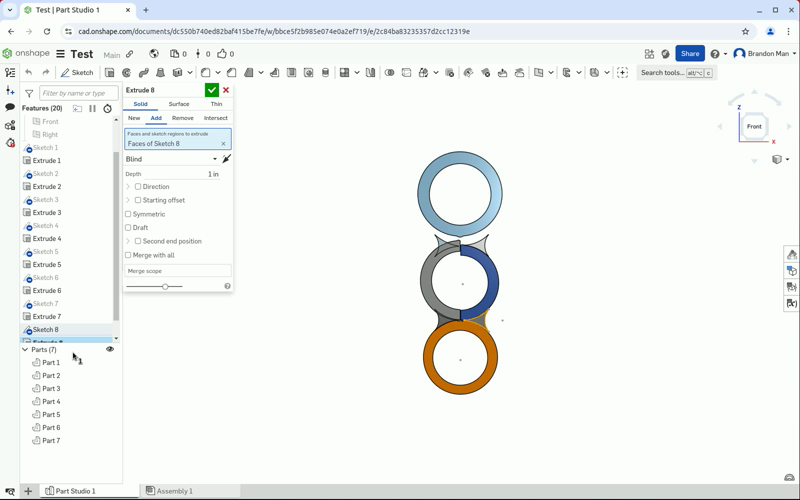
mouse_move(143, 106)
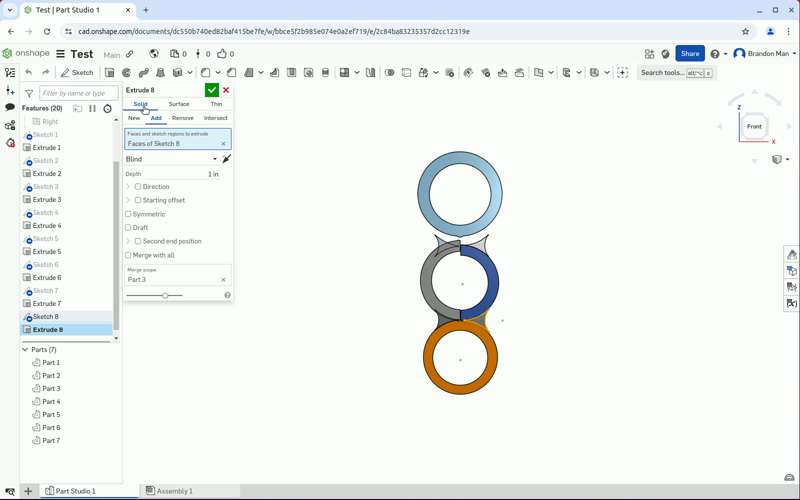
click(143, 106)
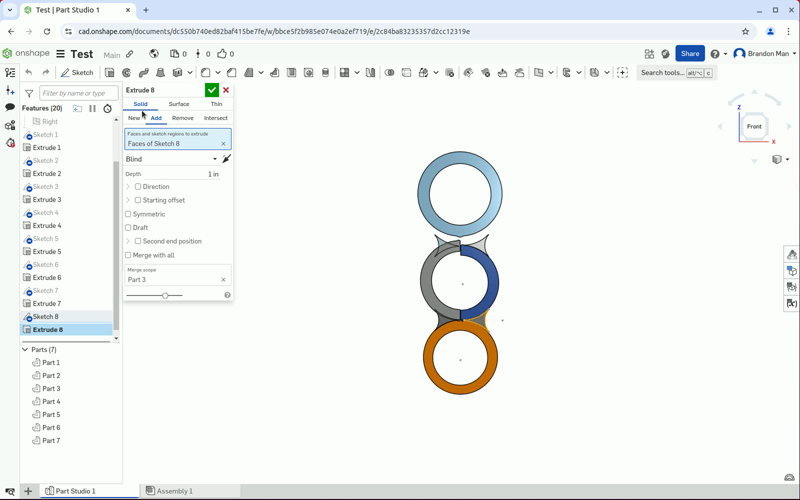
mouse_move(137, 120)
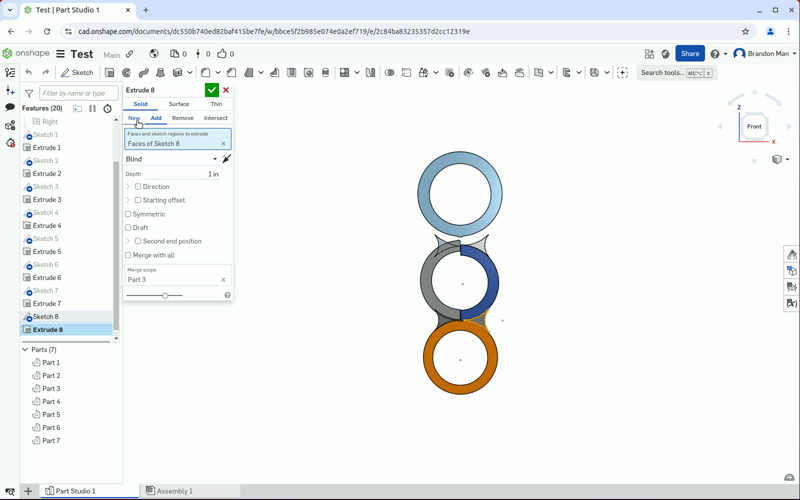
click(137, 120)
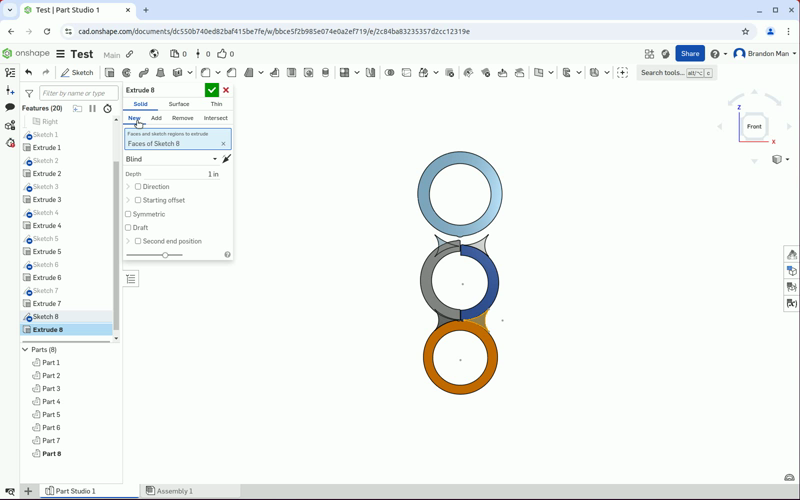
key(tab, 4)
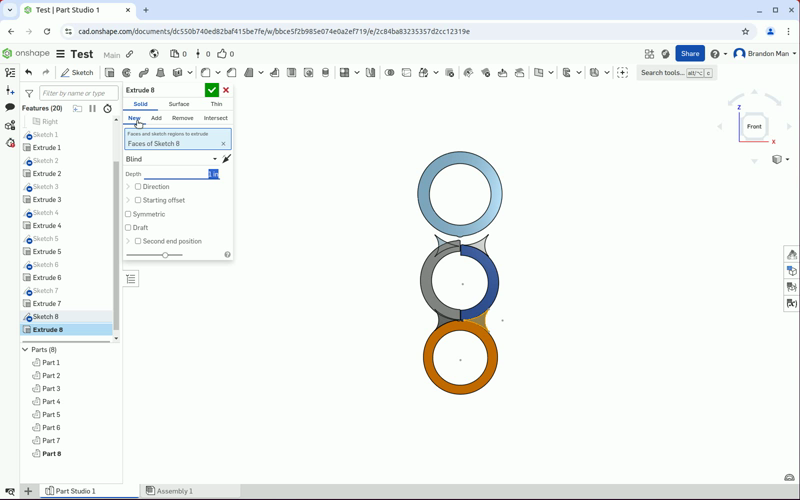
text(4.574)
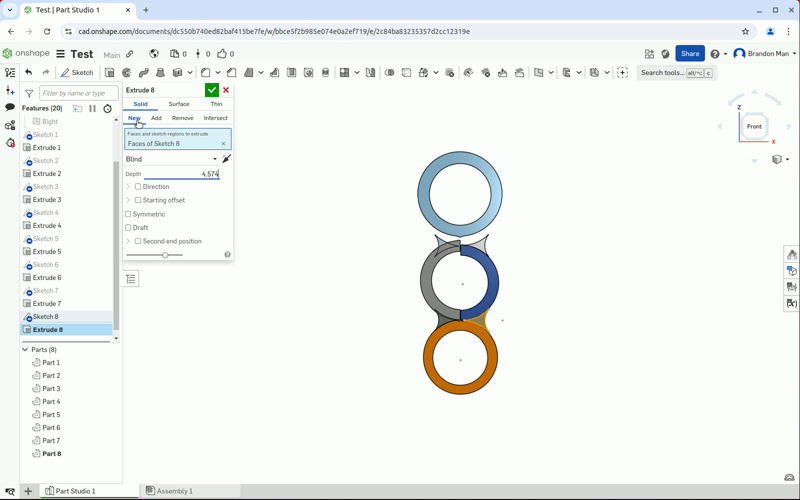
key(enter)
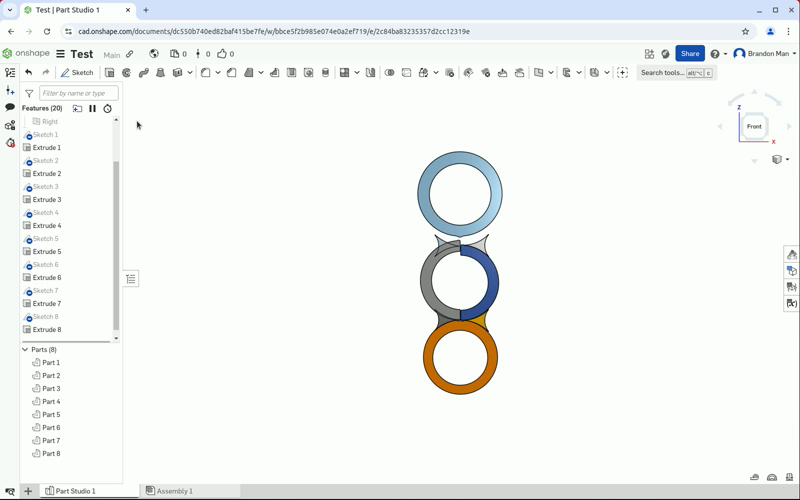
key(shift+h)
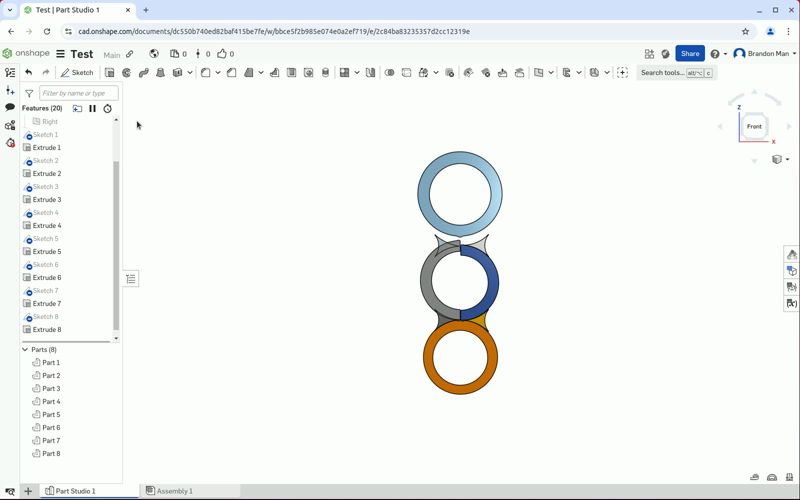
key(shift+h)
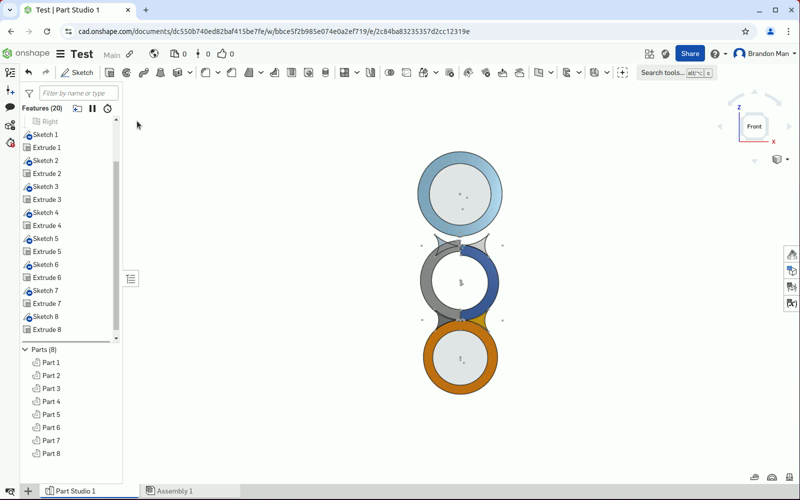
key(shift+7)
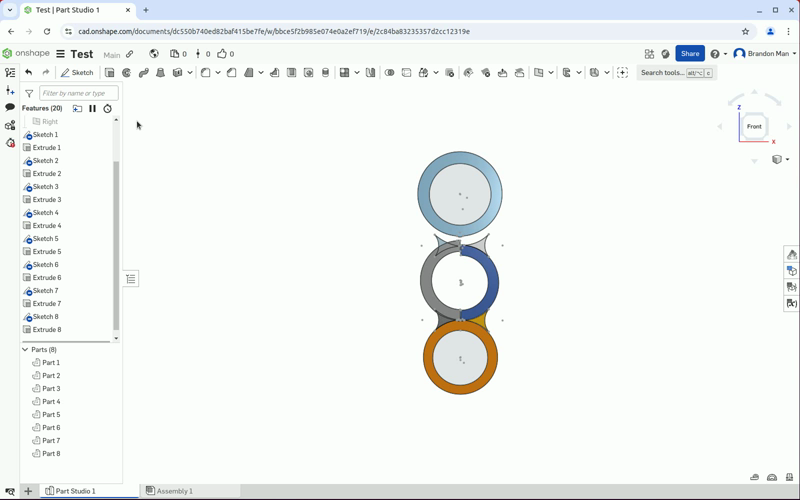
key(left, 2)
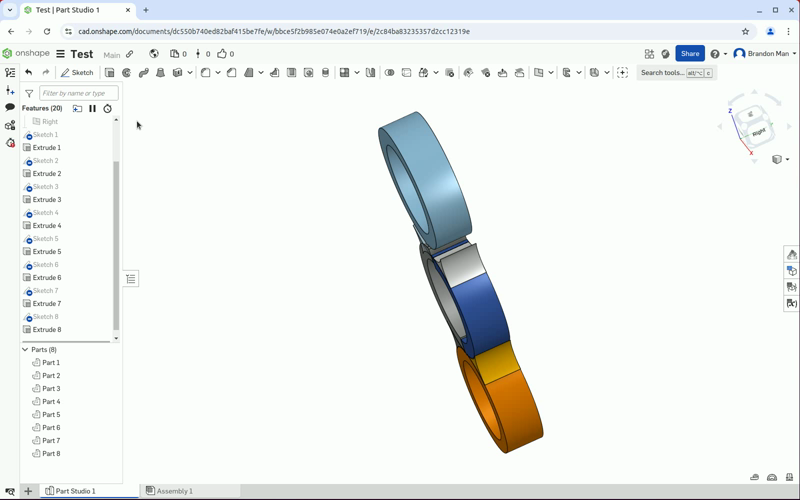
key(down, 2)
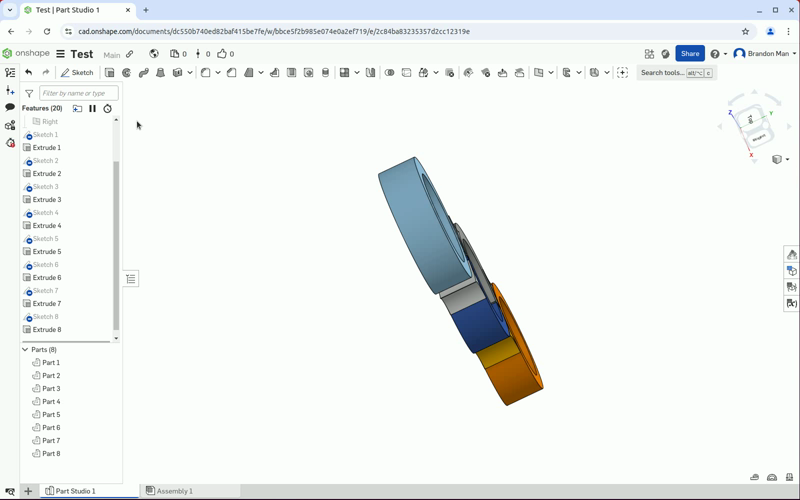
key(up, 2)
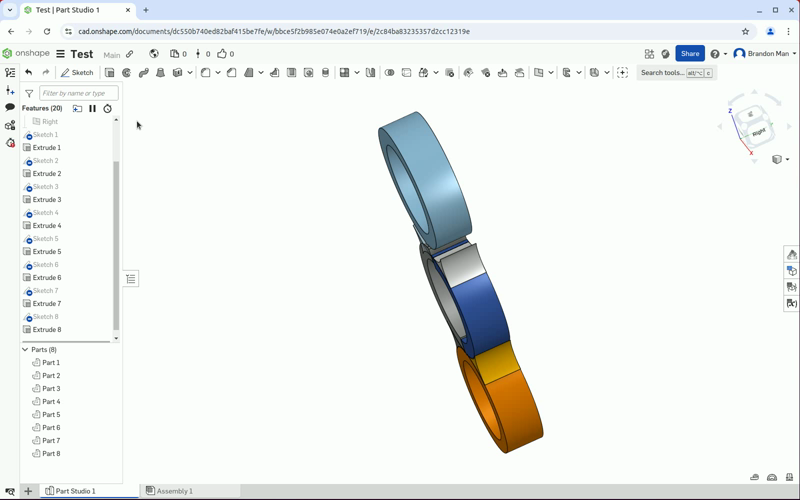
key(right, 2)
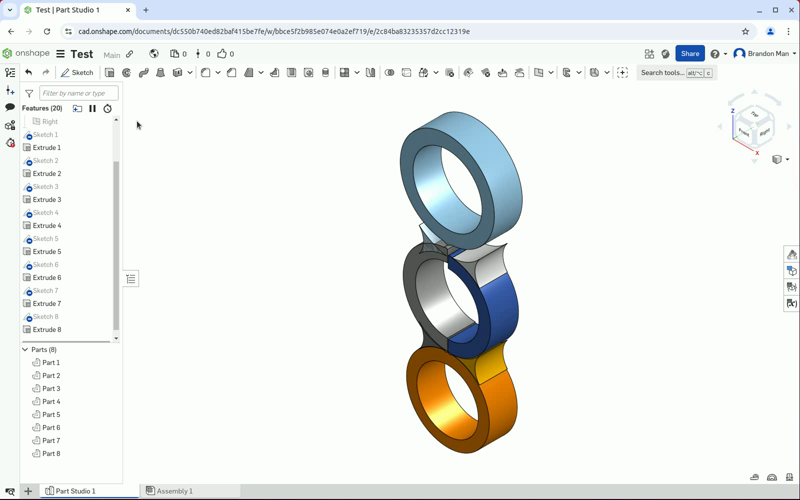
mouse_move(69, 137)
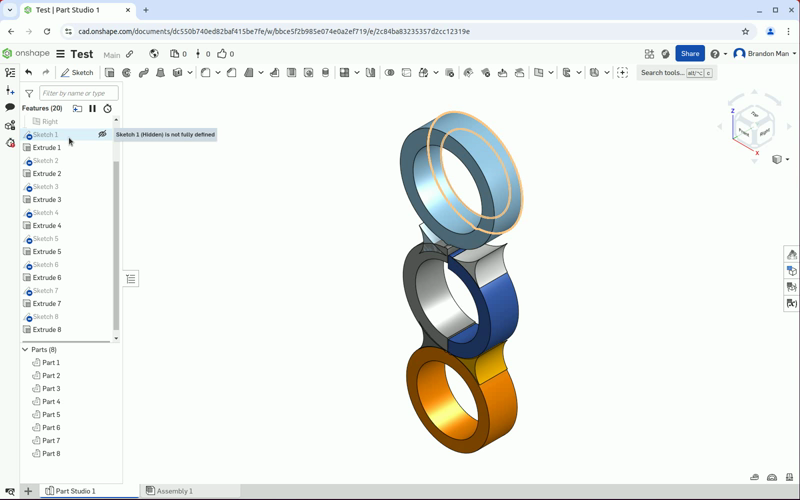
click(69, 137)